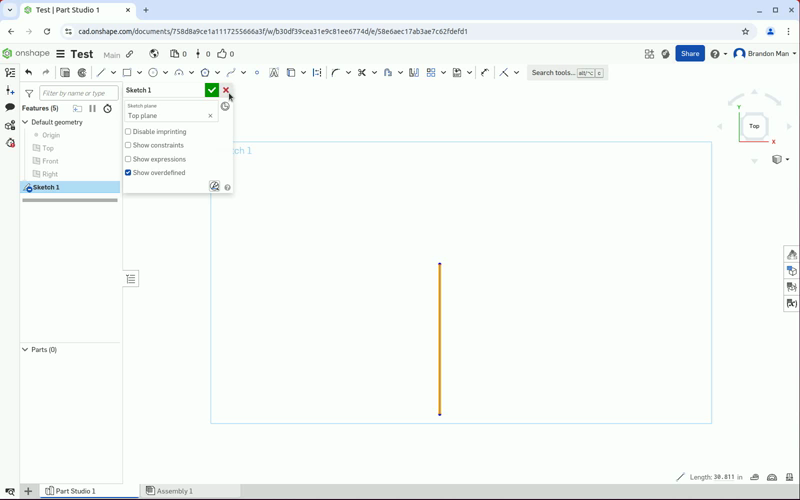
key(shift+h)
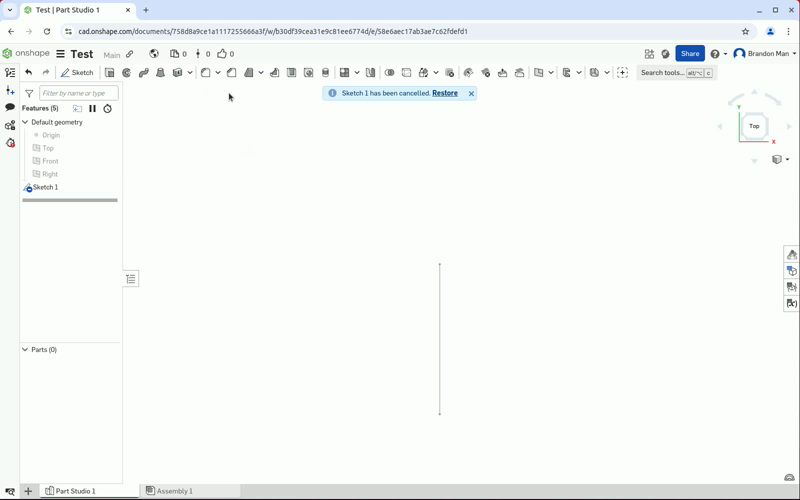
key(shift+s)
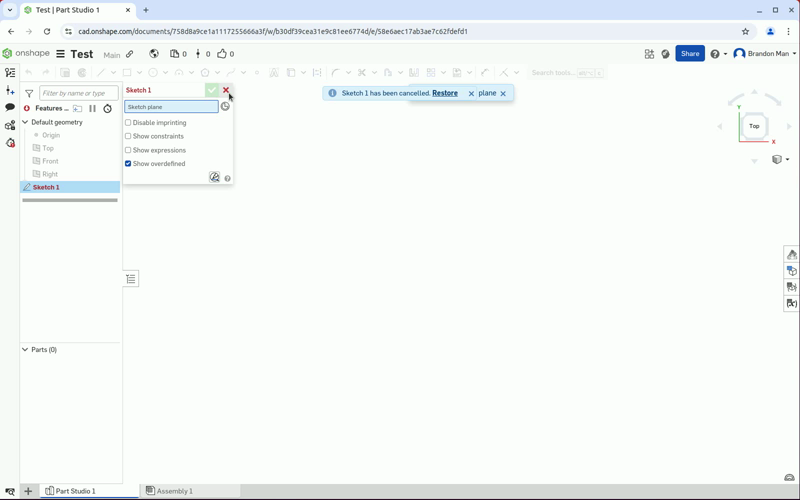
mouse_move(73, 150)
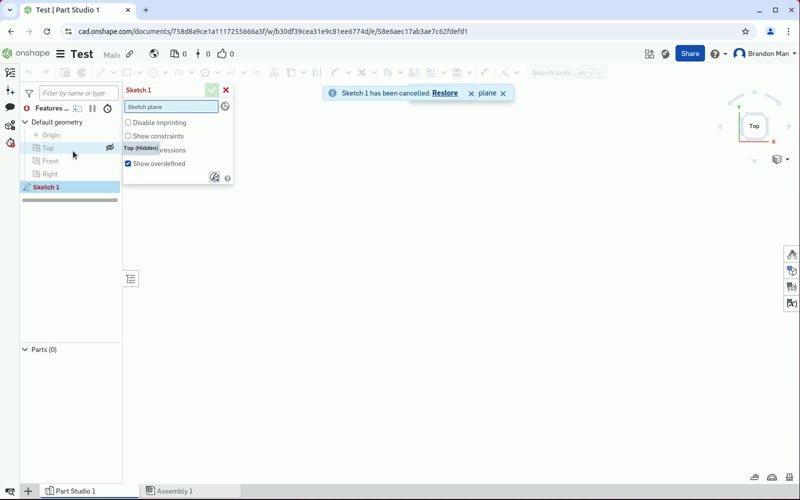
click(73, 150)
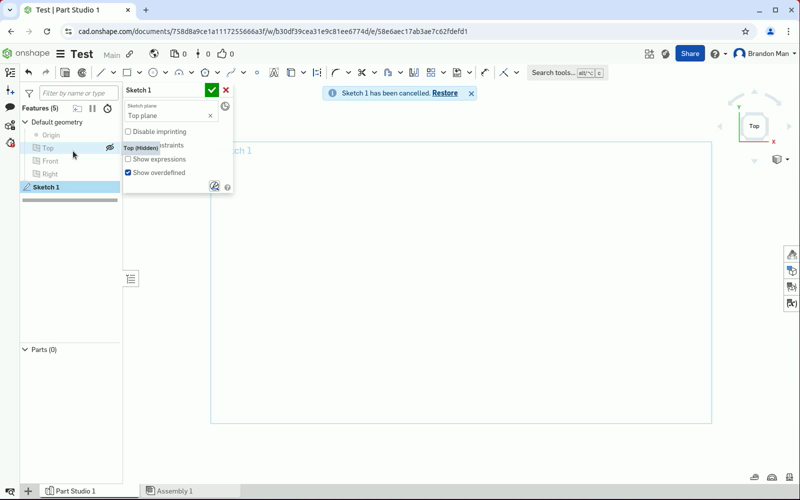
mouse_move(73, 352)
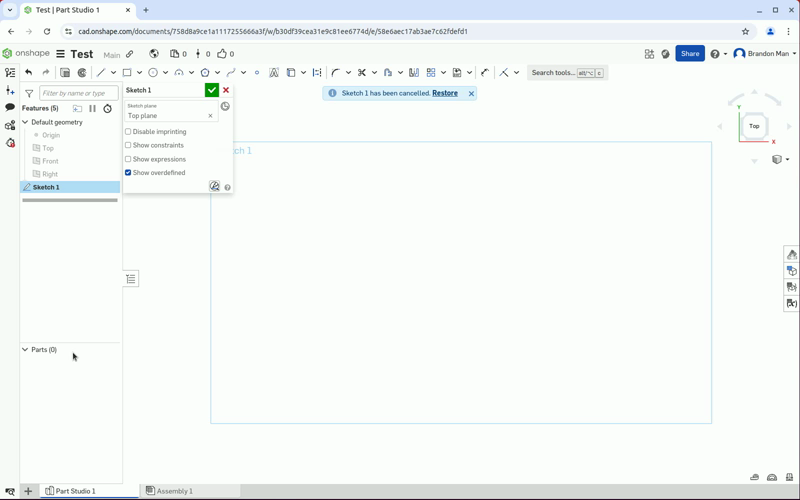
key(y)
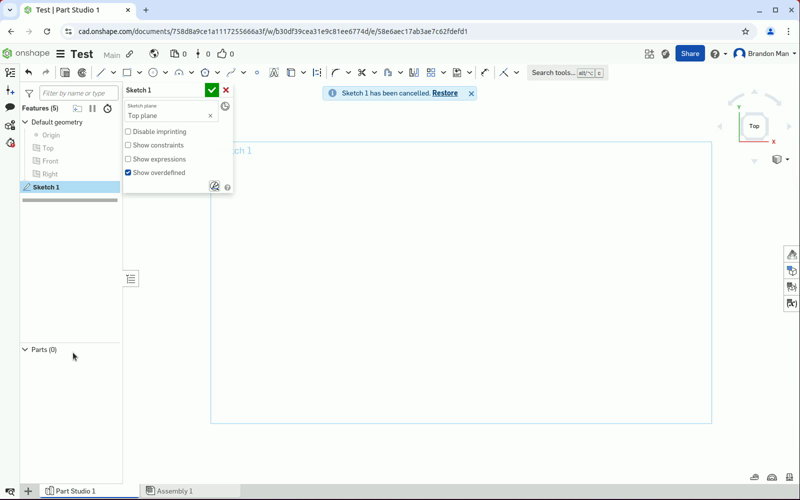
key(l)
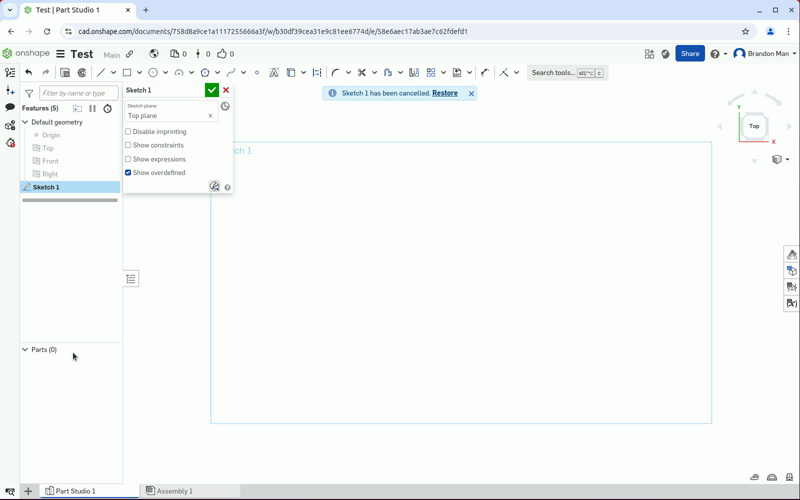
key_down(shift)
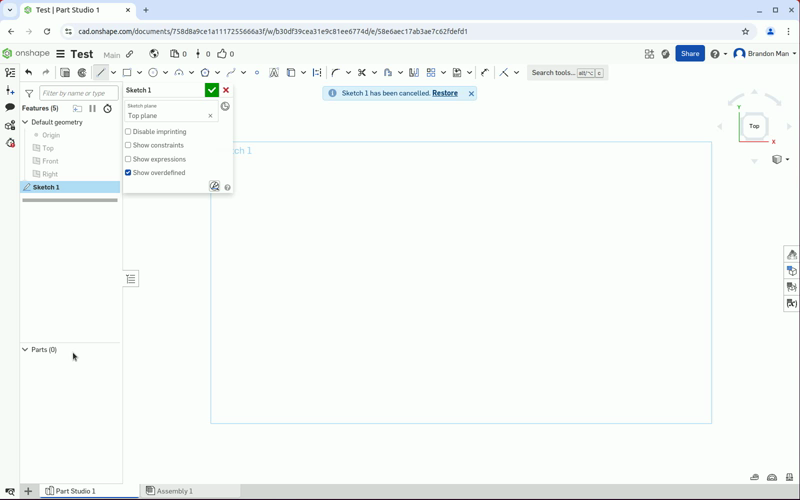
mouse_move(348, 311)
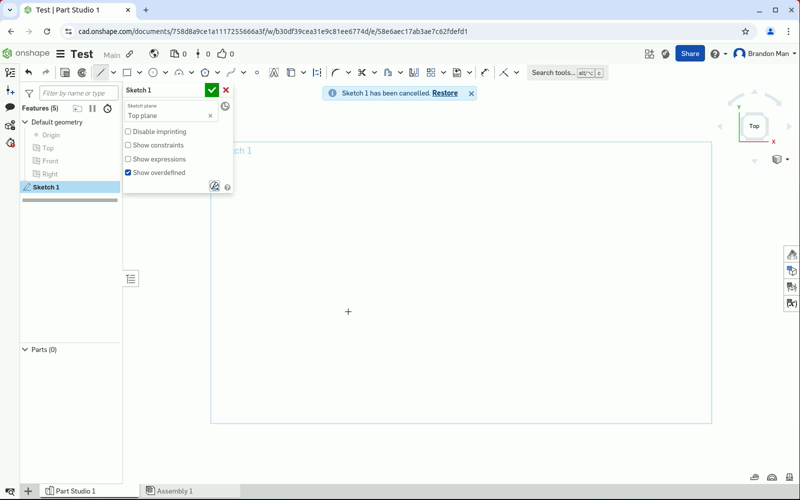
click(348, 311)
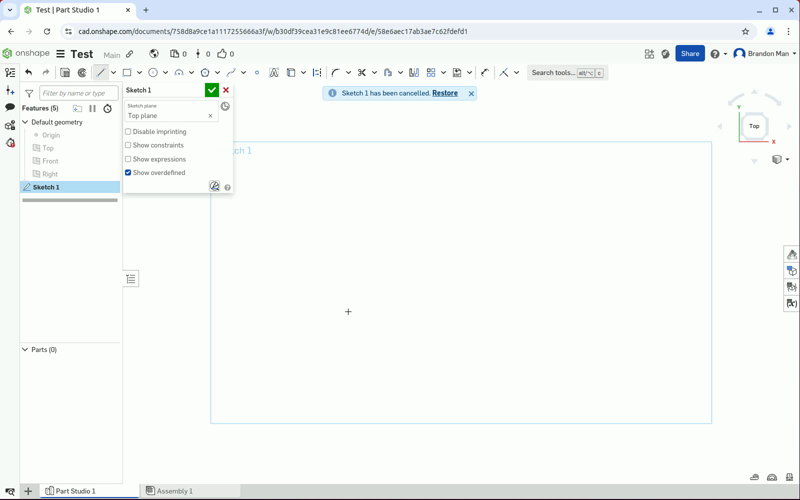
key_up(shift)
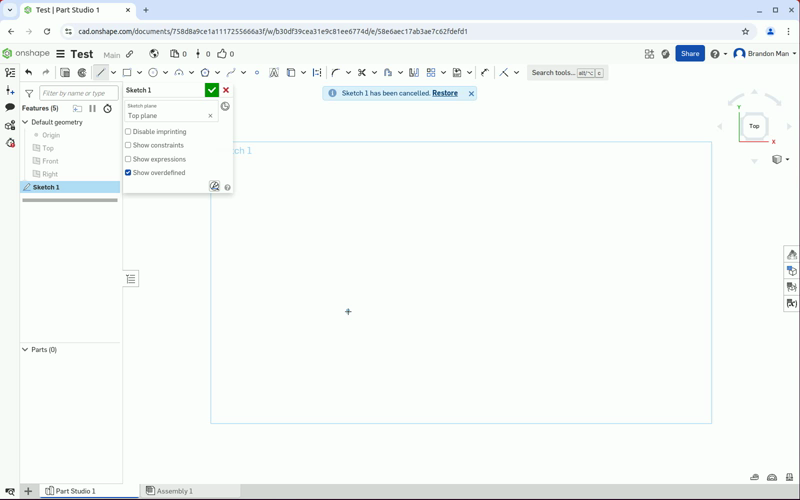
key_down(shift)
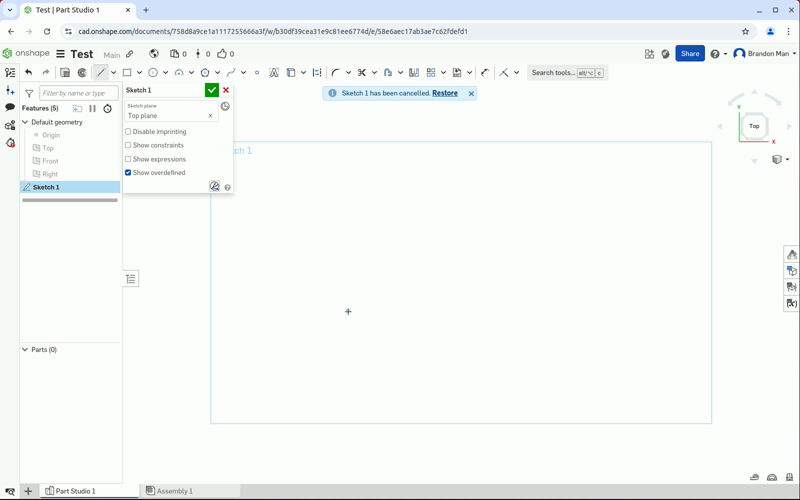
mouse_move(572, 311)
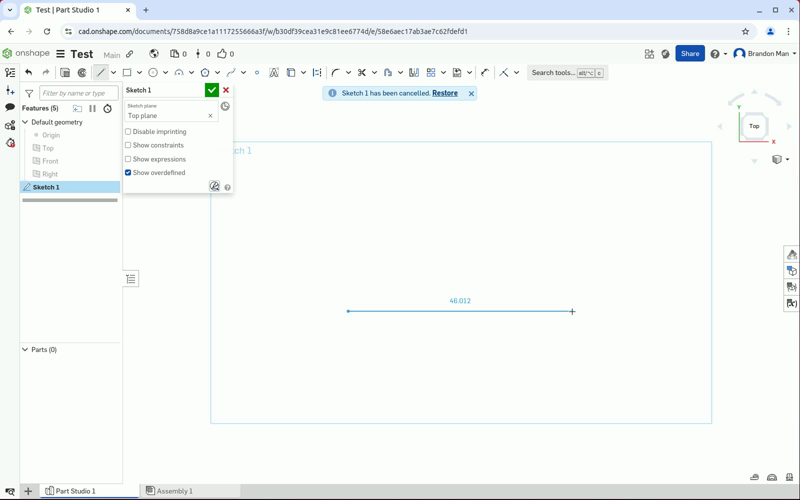
click(572, 311)
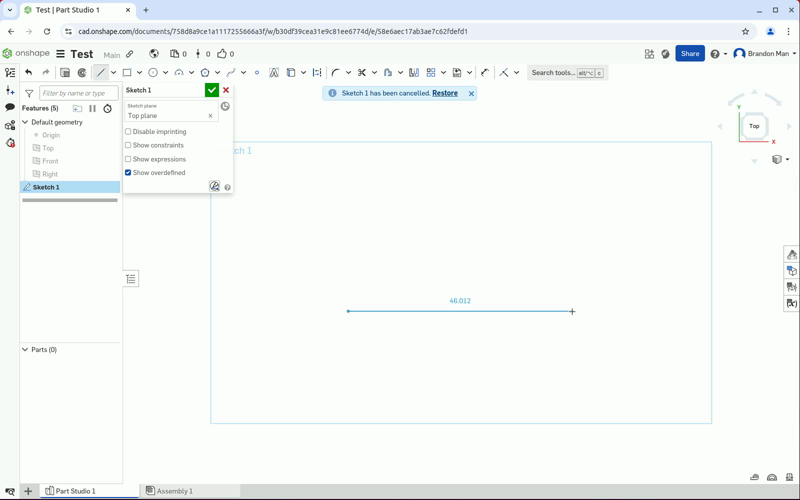
key_up(shift)
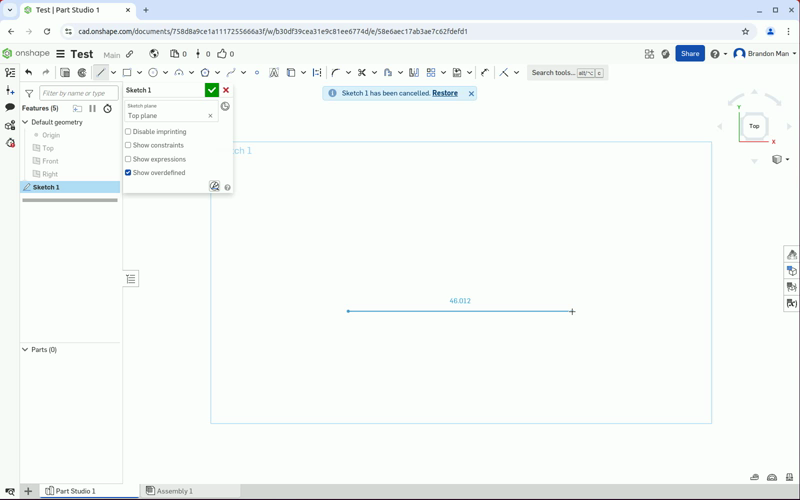
key_down(shift)
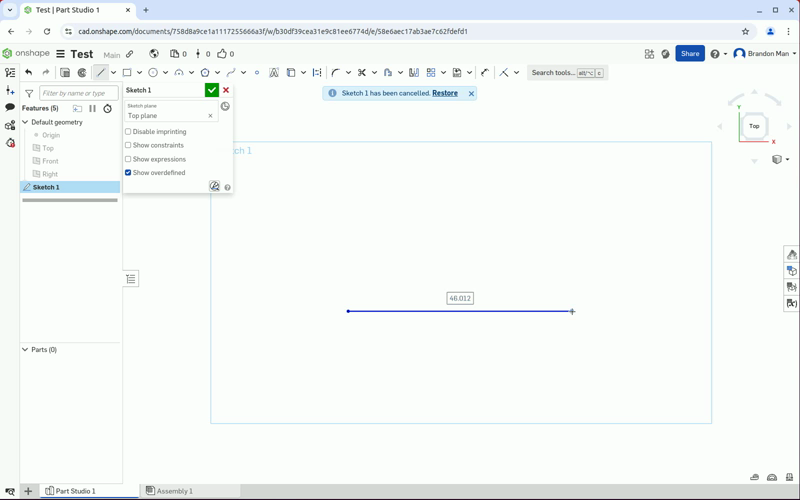
mouse_move(589, 311)
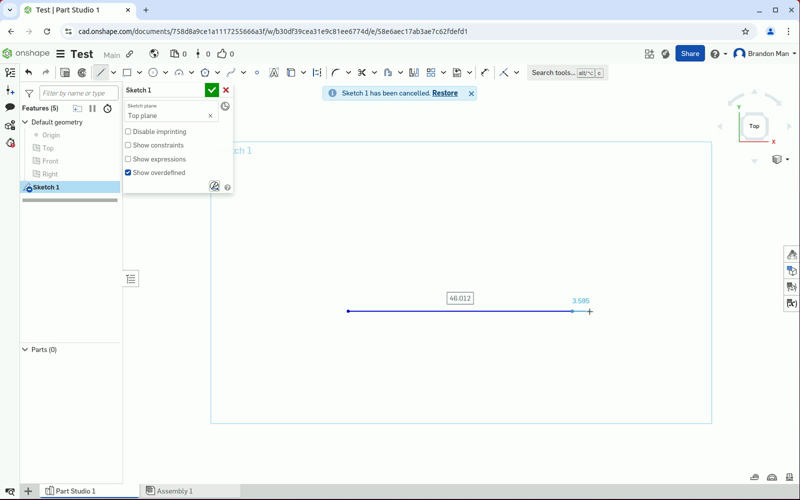
mouse_move(572, 254)
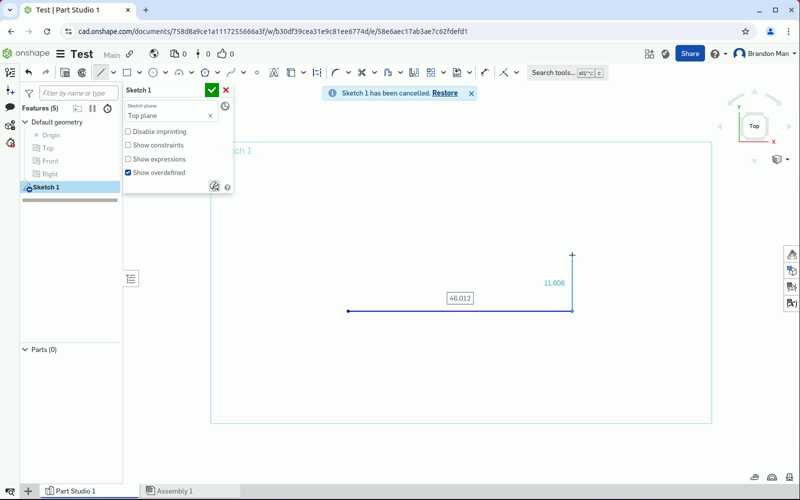
click(572, 254)
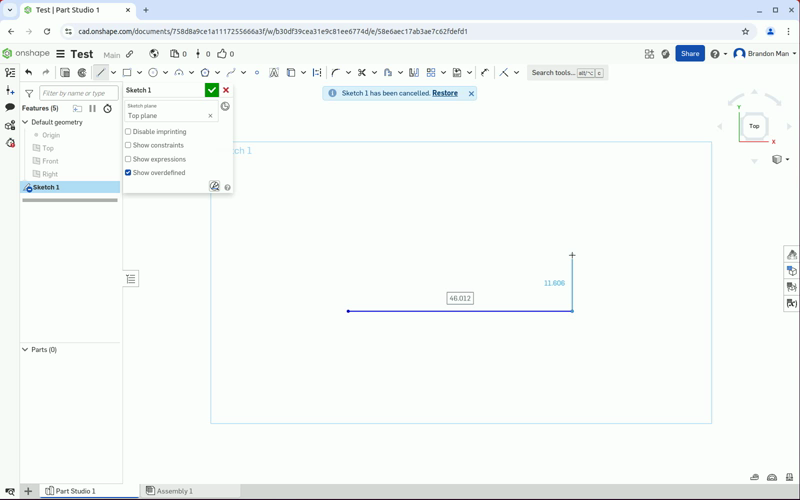
key_up(shift)
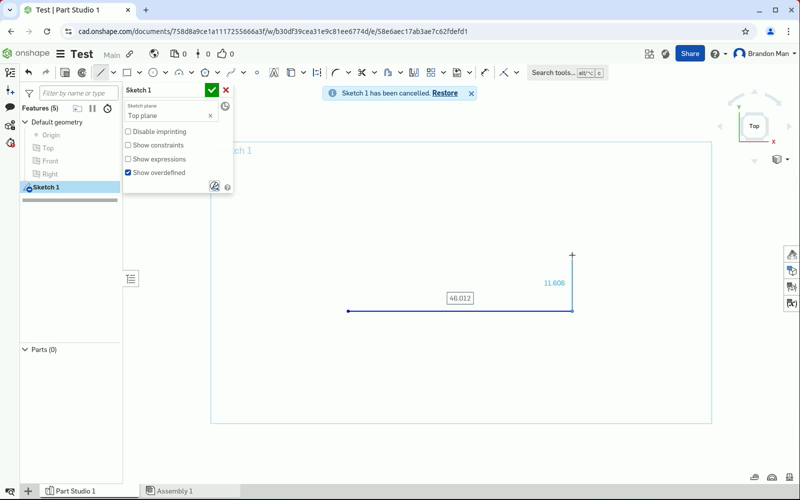
key_down(shift)
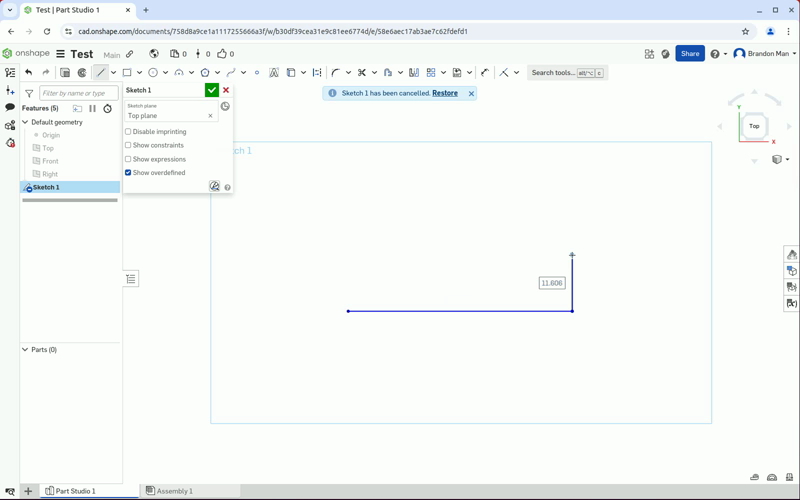
mouse_move(348, 254)
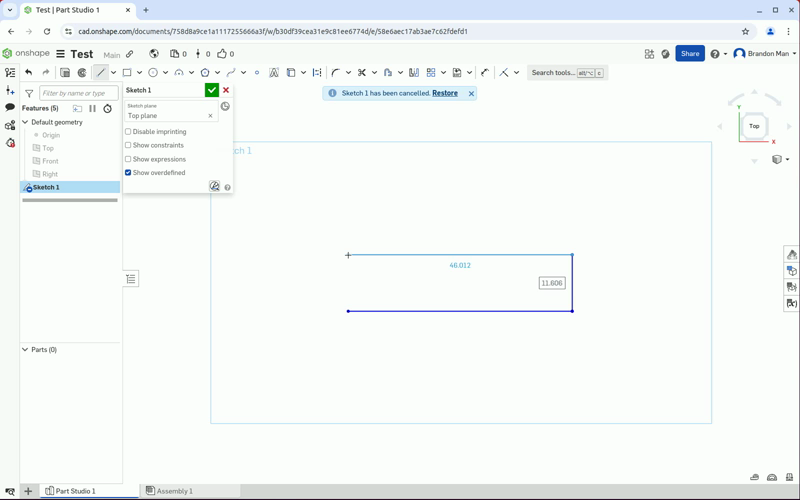
click(348, 254)
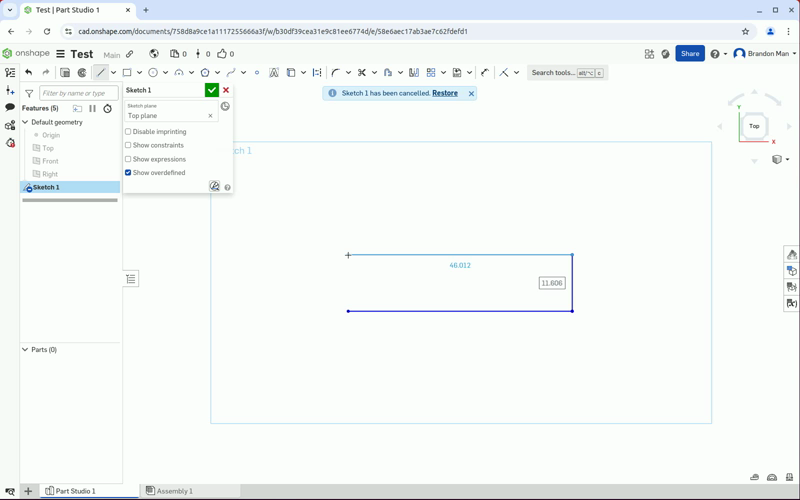
key_up(shift)
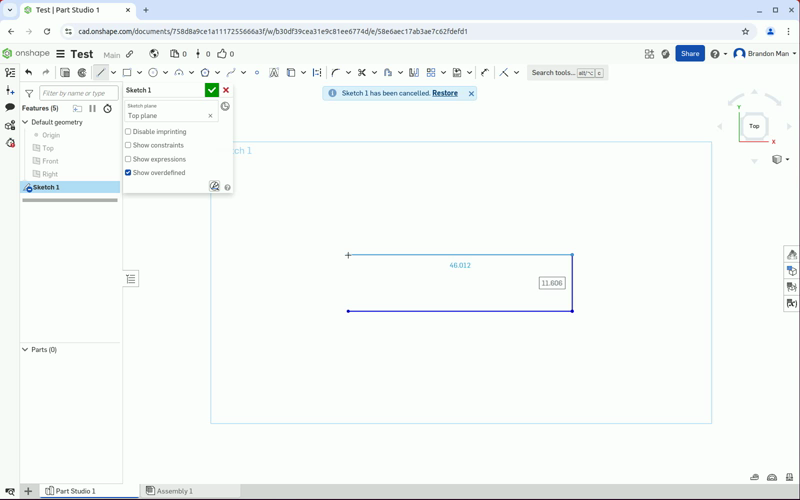
mouse_move(378, 254)
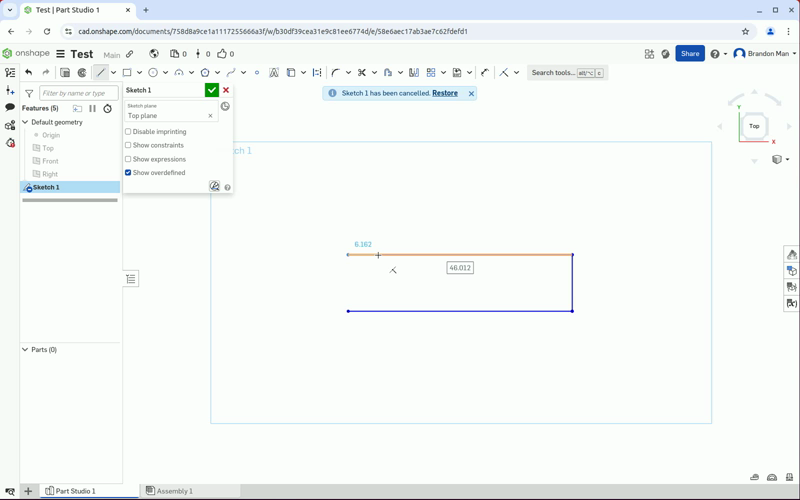
key_down(shift)
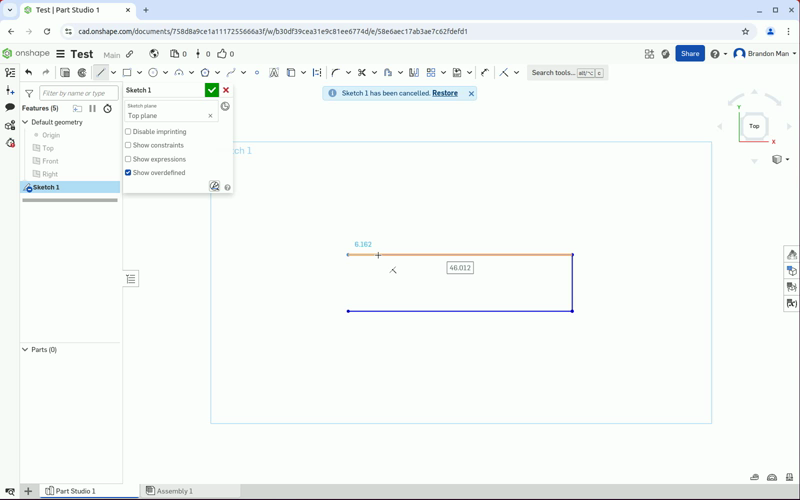
mouse_move(348, 311)
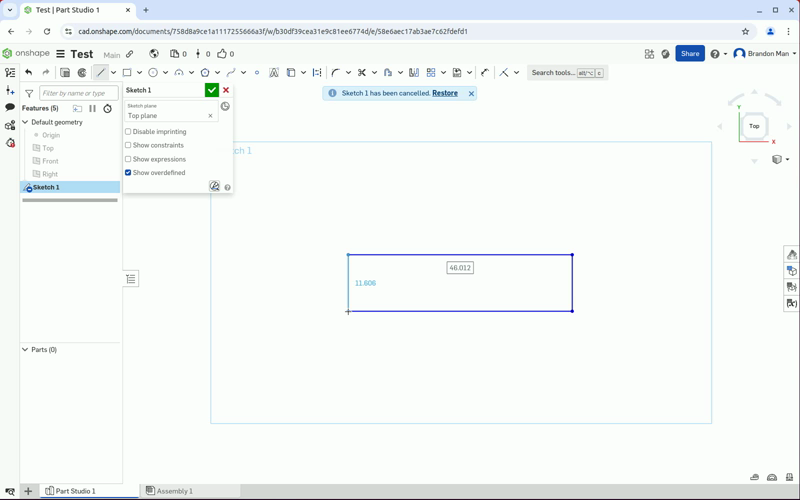
key_up(shift)
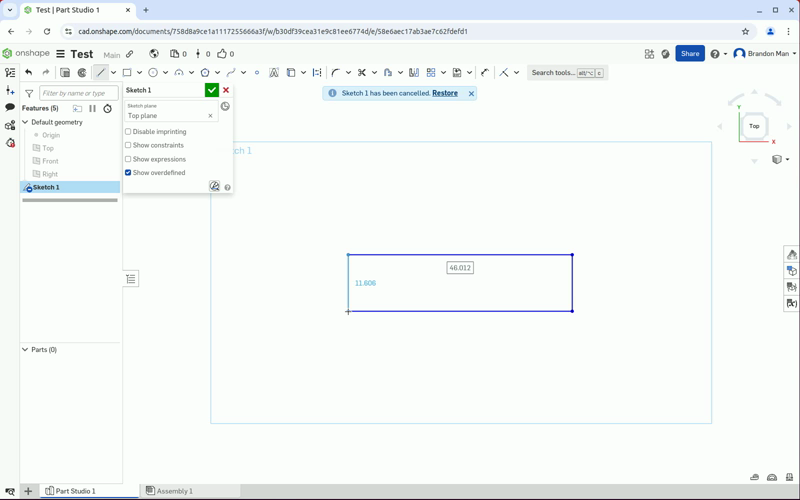
click(348, 311)
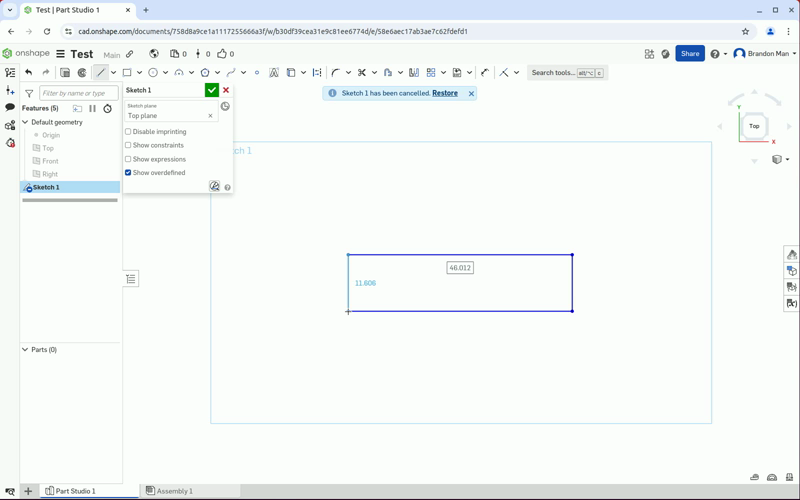
key(esc)
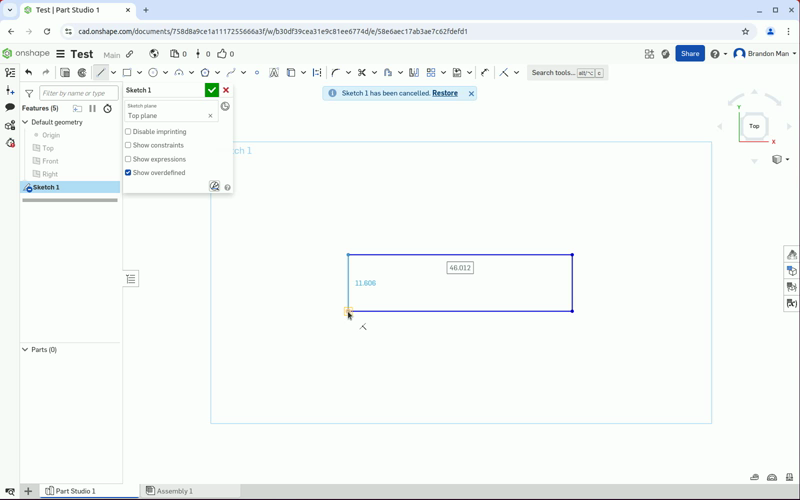
mouse_move(465, 271)
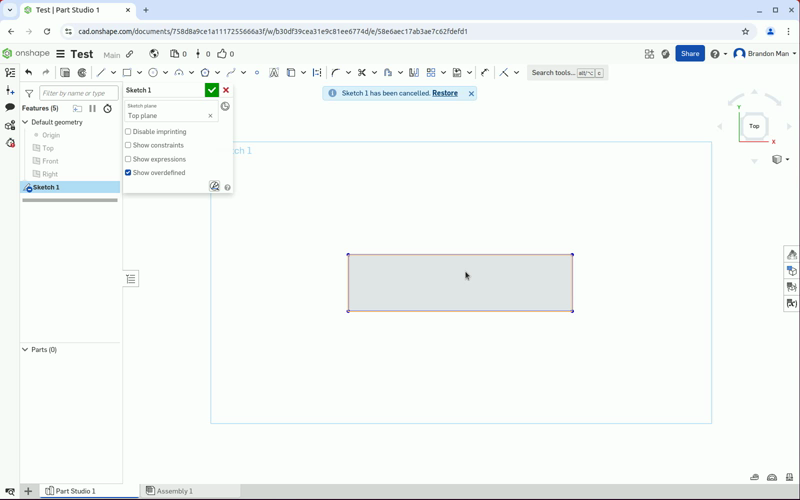
click(465, 271)
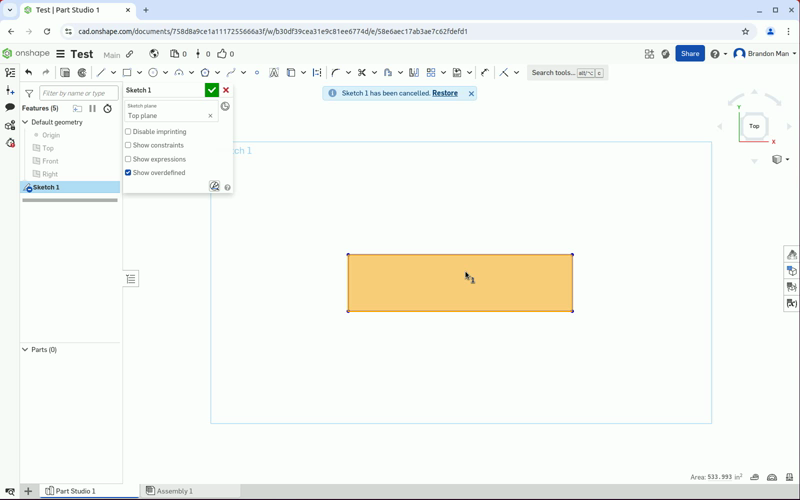
mouse_move(73, 352)
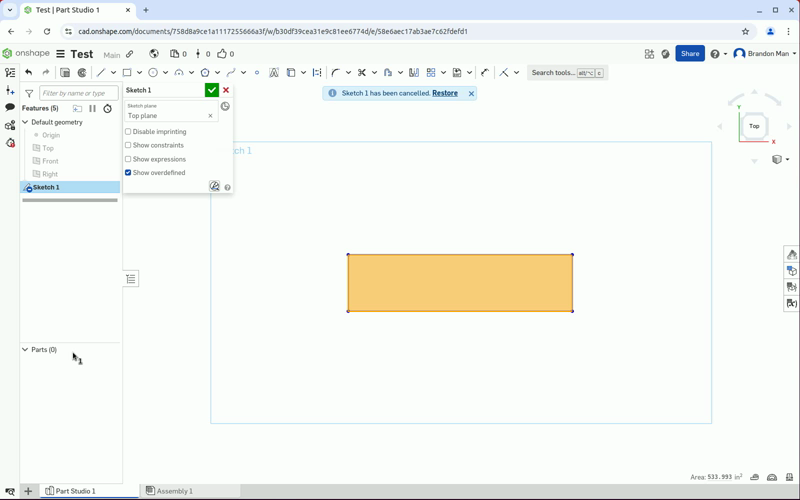
key(shift+y)
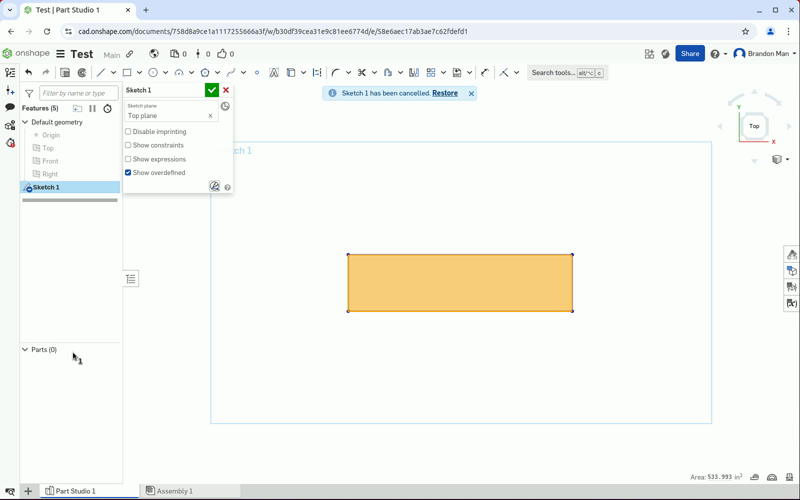
key(shift+e)
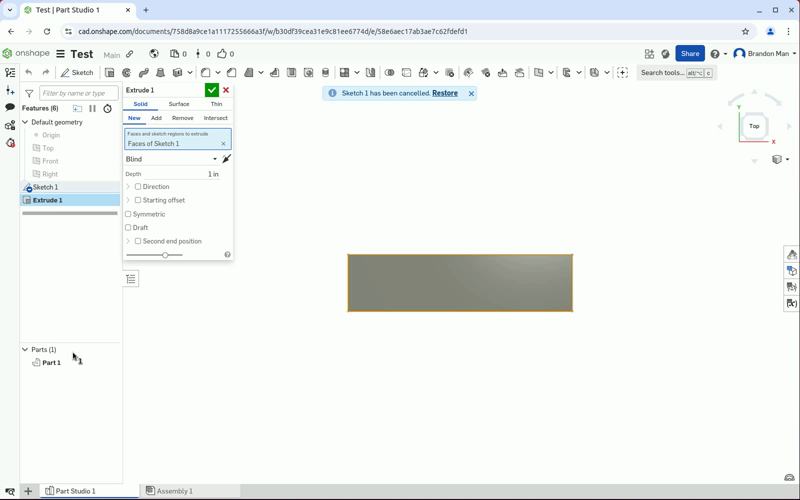
mouse_move(143, 106)
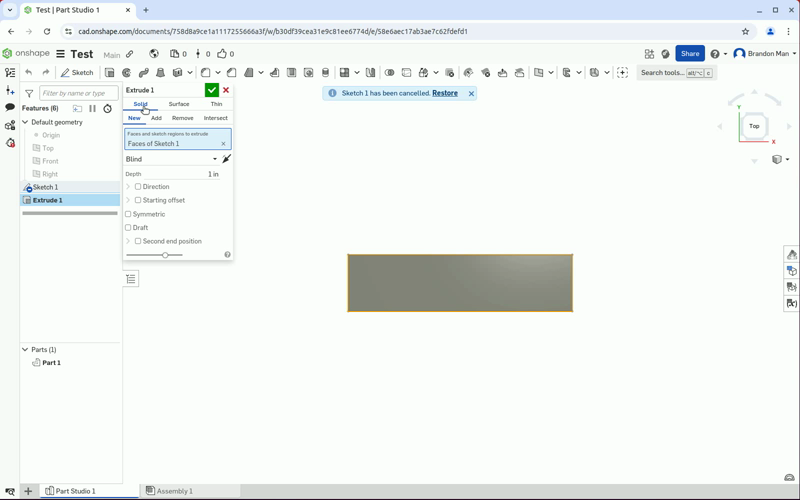
click(143, 106)
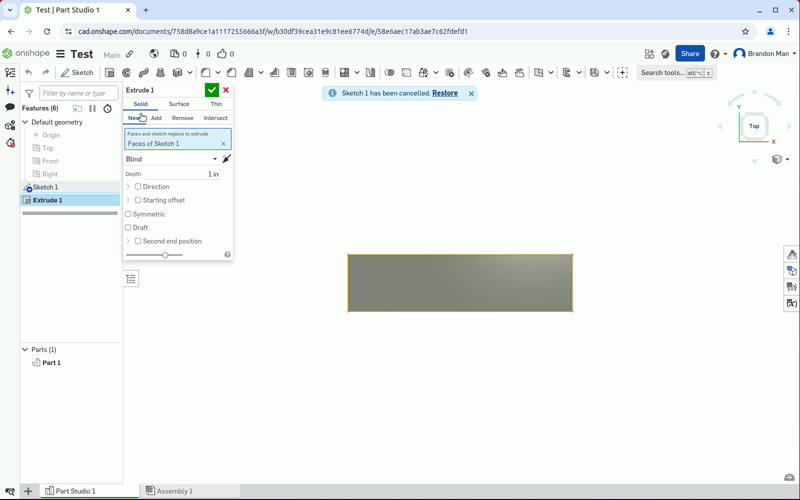
mouse_move(137, 120)
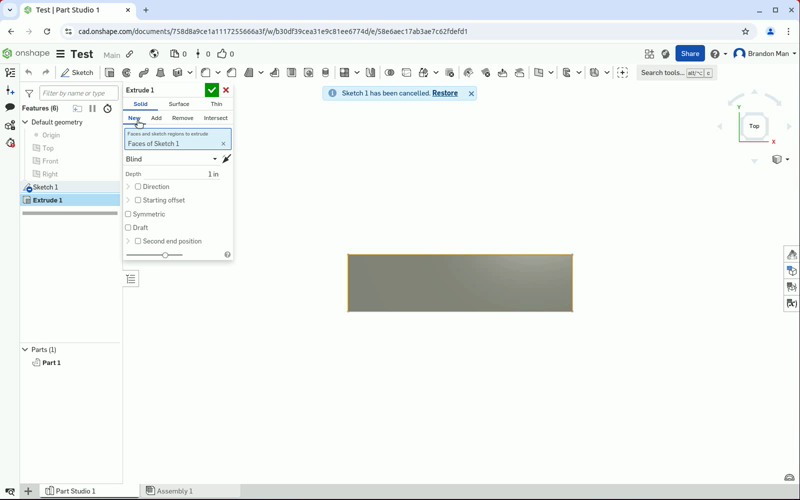
click(137, 120)
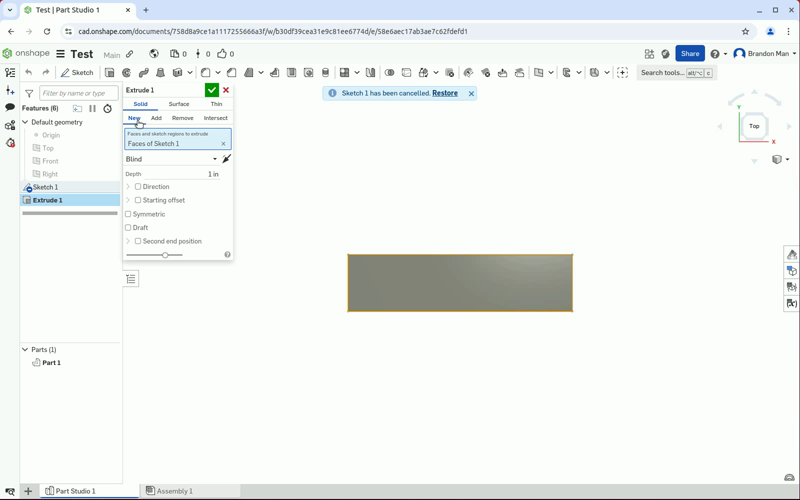
key(tab, 4)
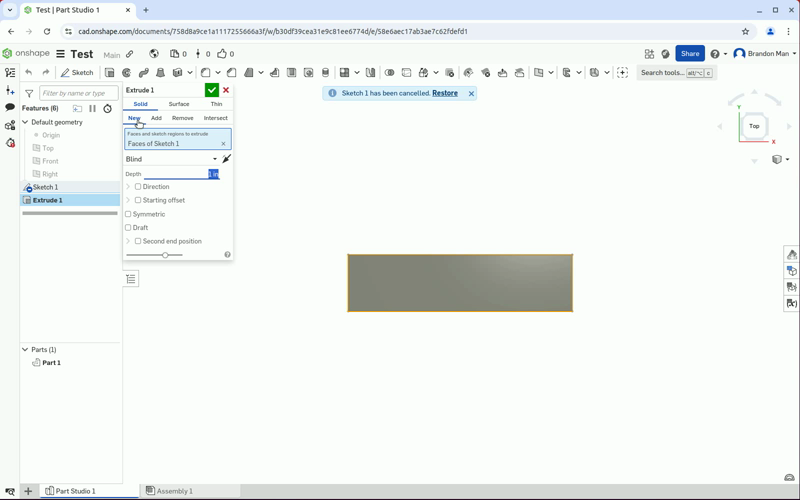
text(0.963)
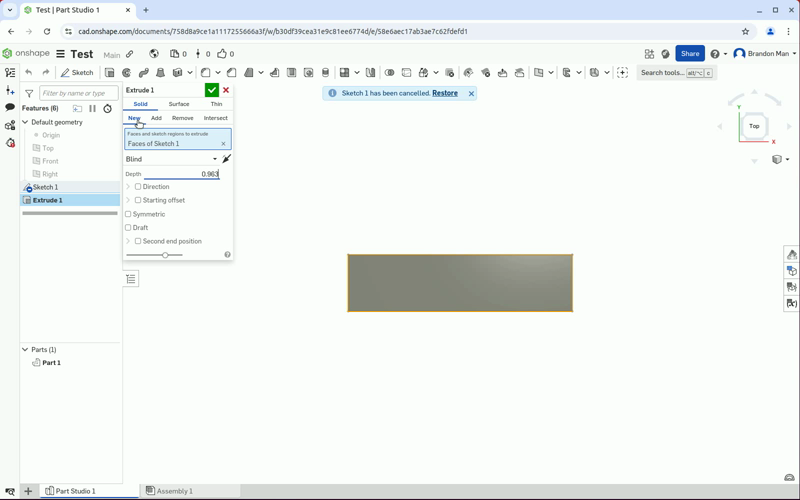
key(enter)
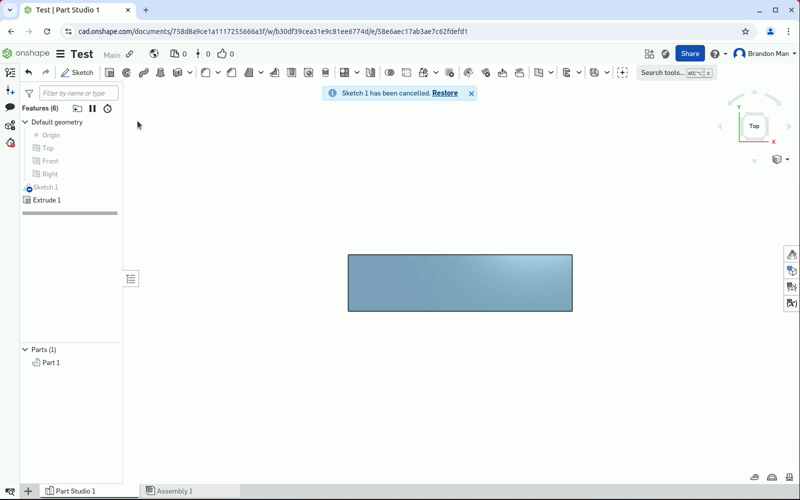
key(shift+h)
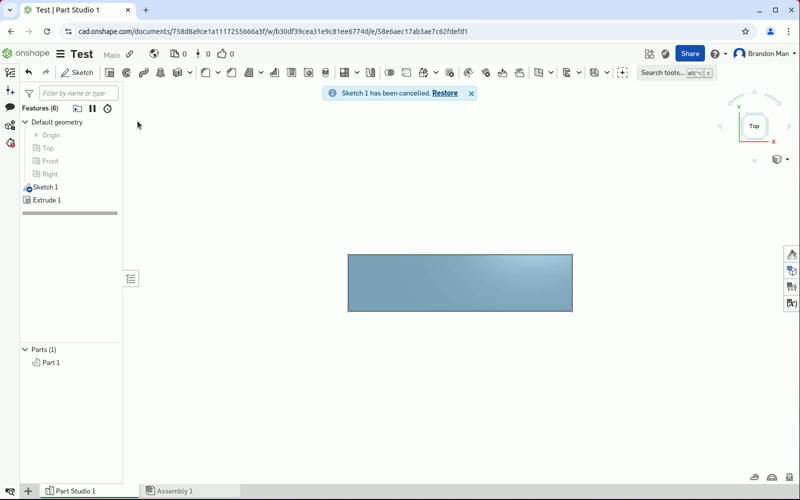
key(shift+h)
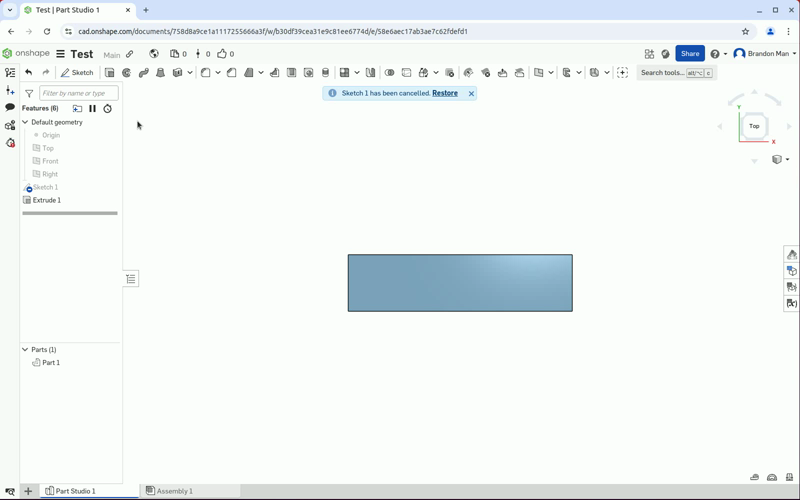
mouse_move(73, 189)
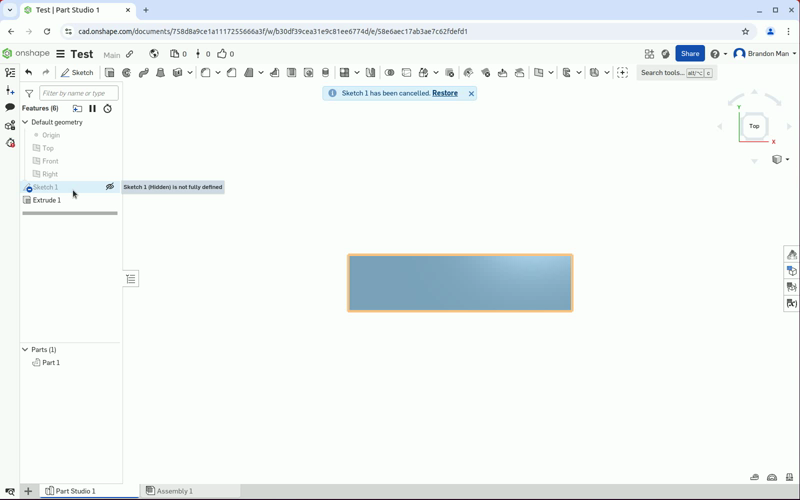
click(73, 189)
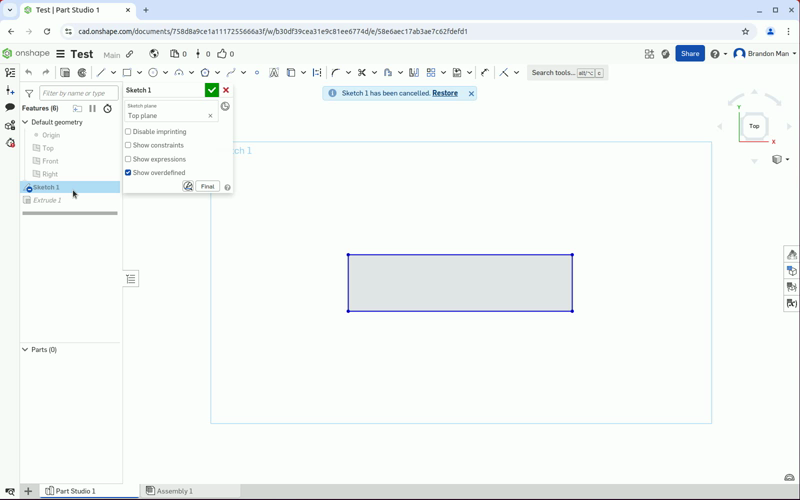
mouse_move(229, 92)
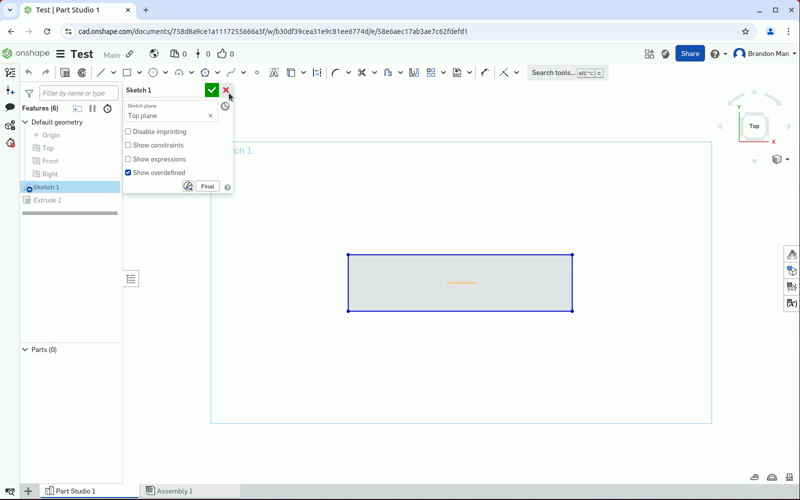
click(229, 92)
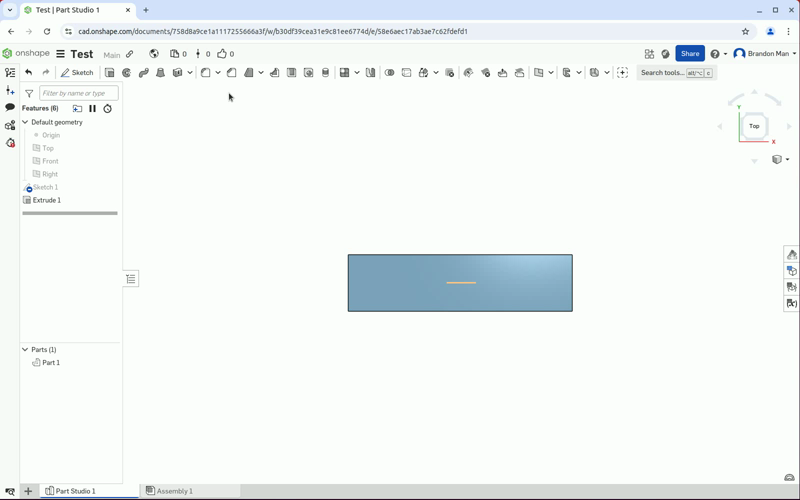
mouse_move(541, 75)
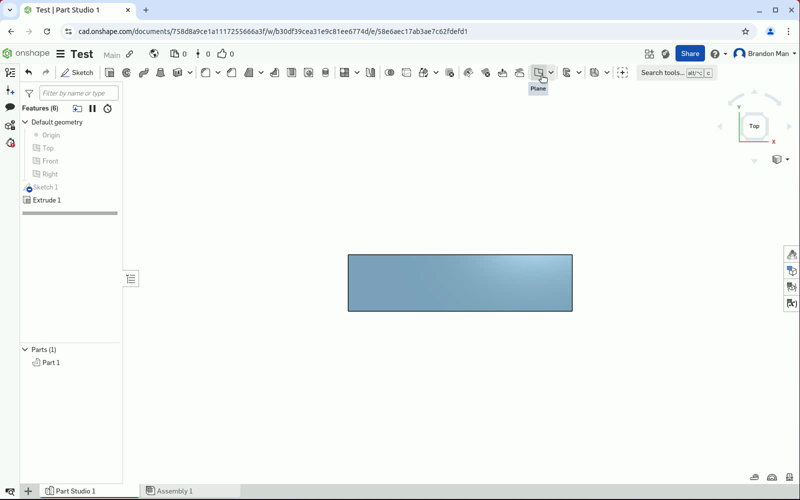
click(541, 75)
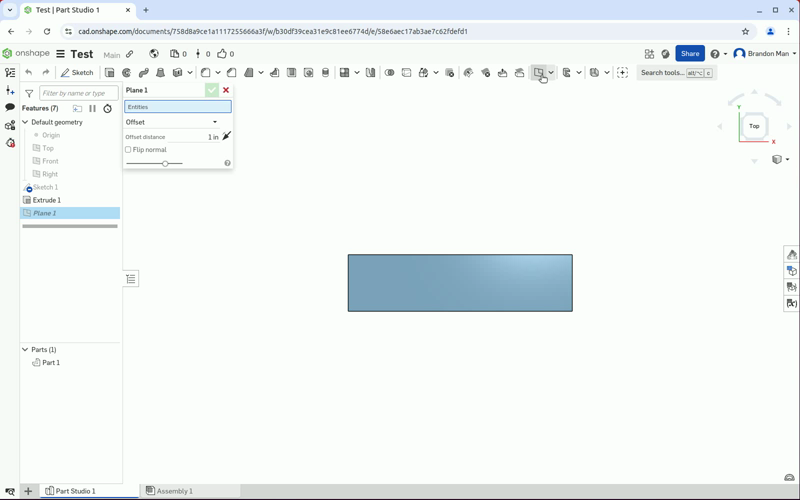
mouse_move(73, 150)
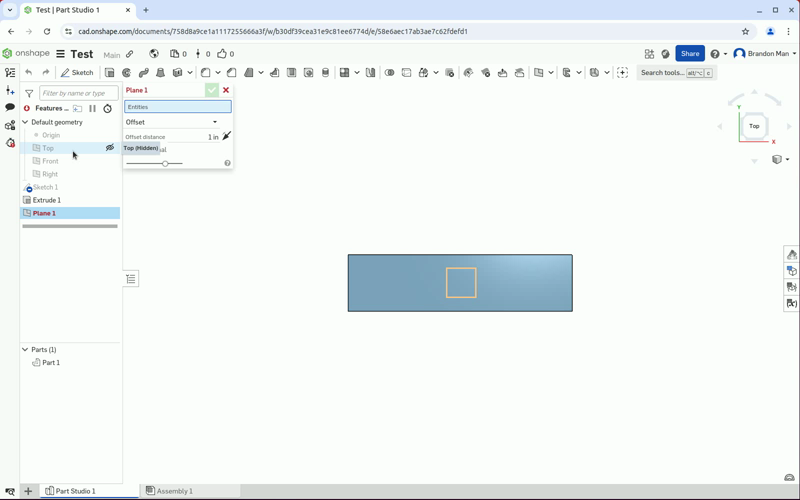
click(73, 150)
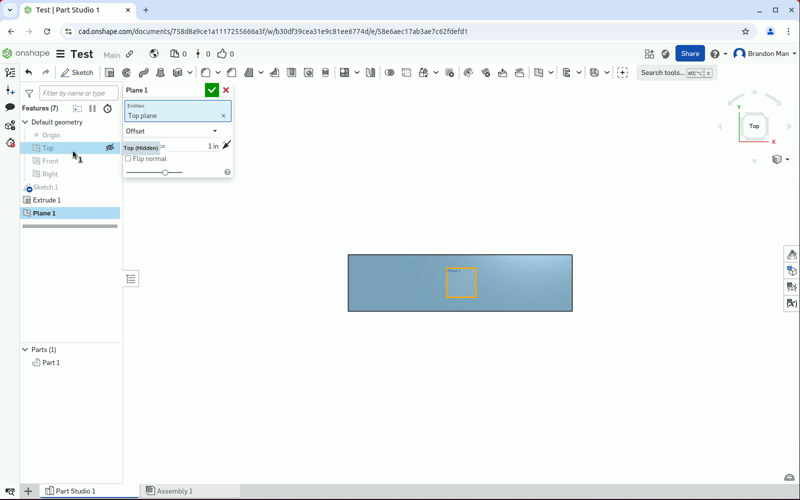
key(tab, 2)
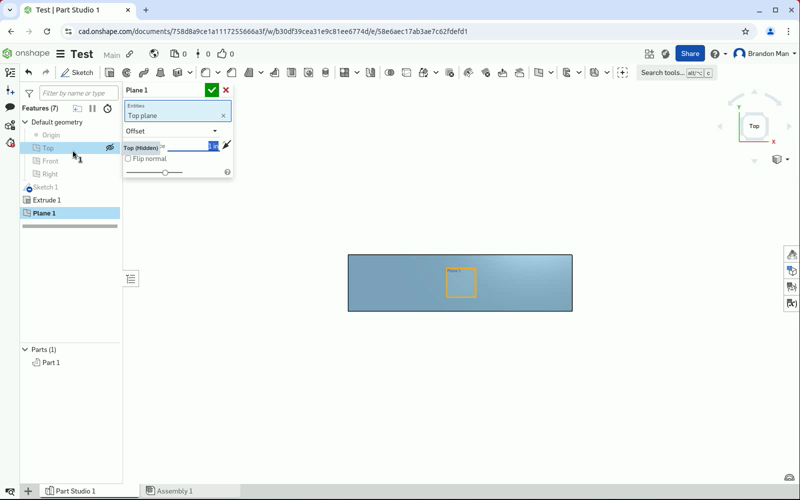
text(0.955)
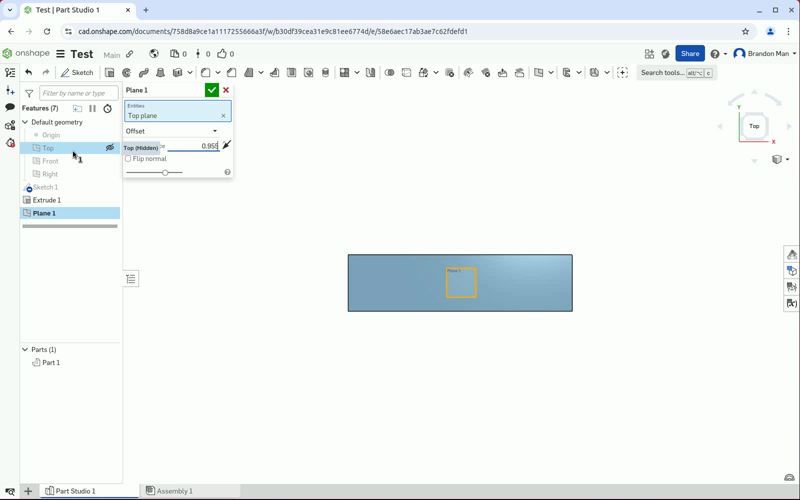
key(enter, 2)
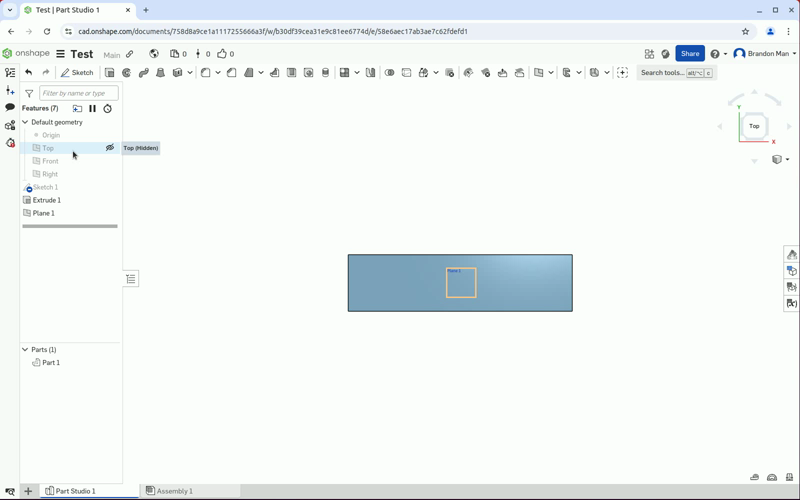
key(shift+s)
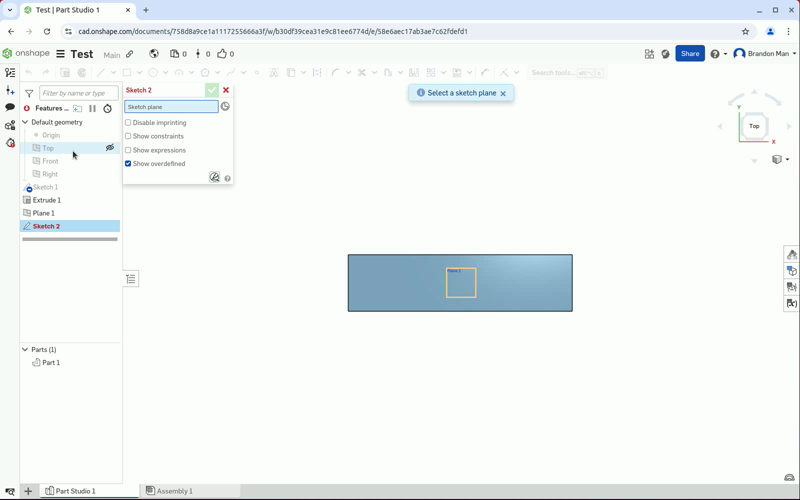
mouse_move(73, 215)
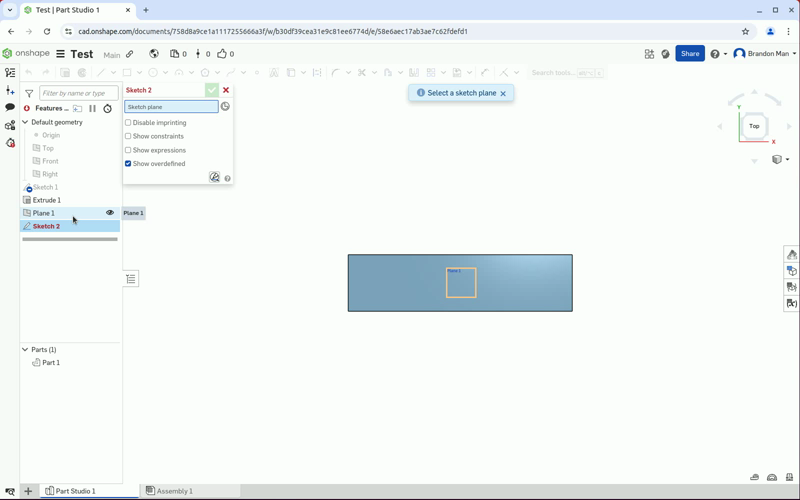
click(73, 215)
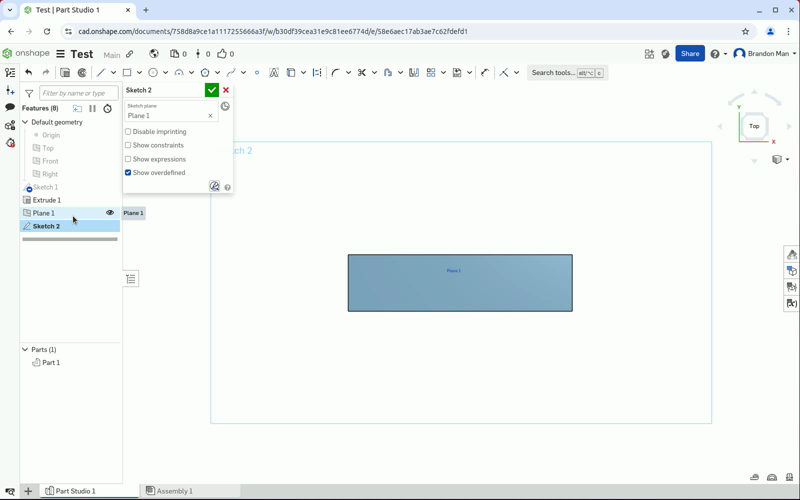
mouse_move(73, 352)
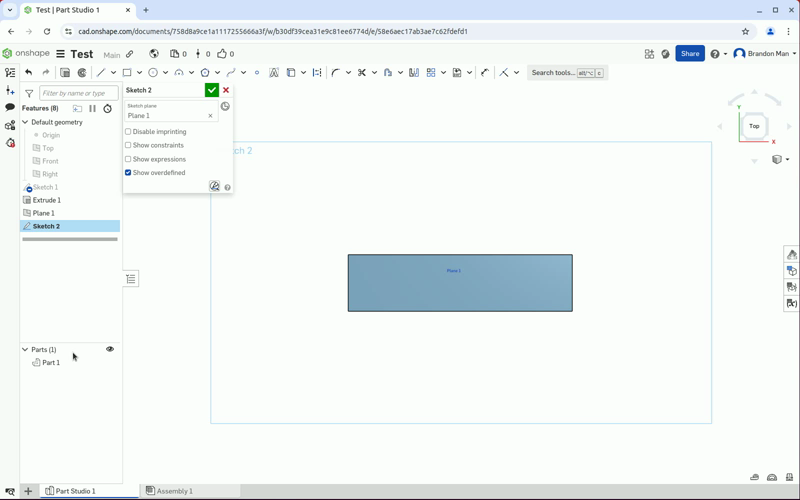
key(y)
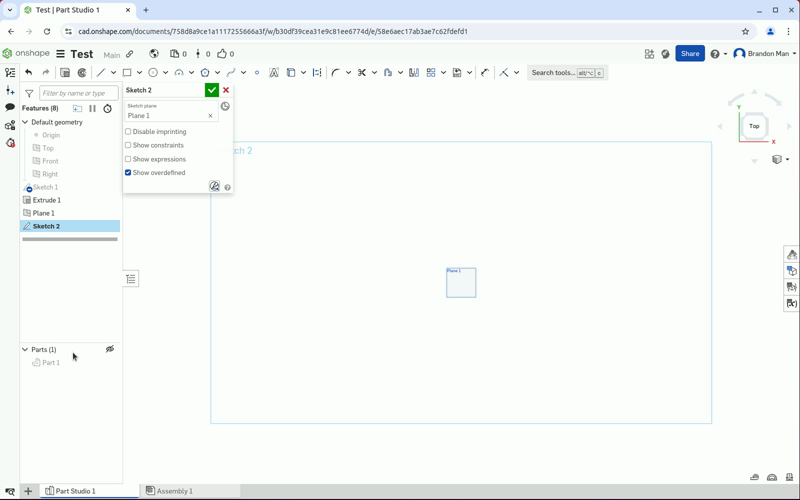
key(l)
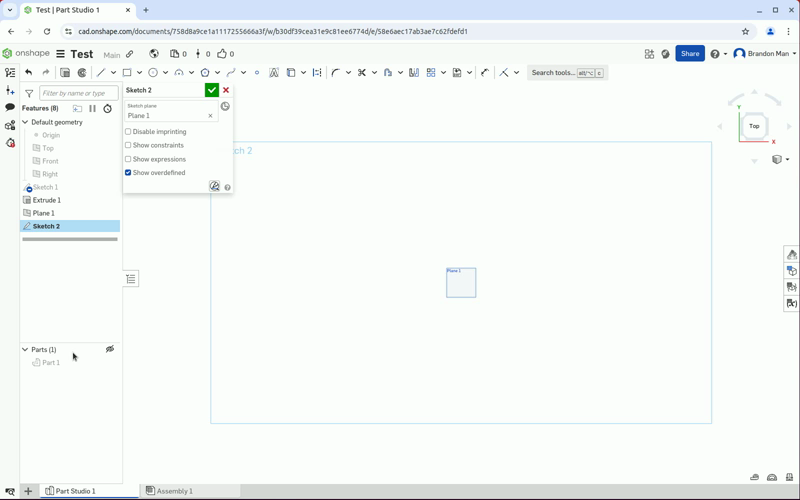
key_down(shift)
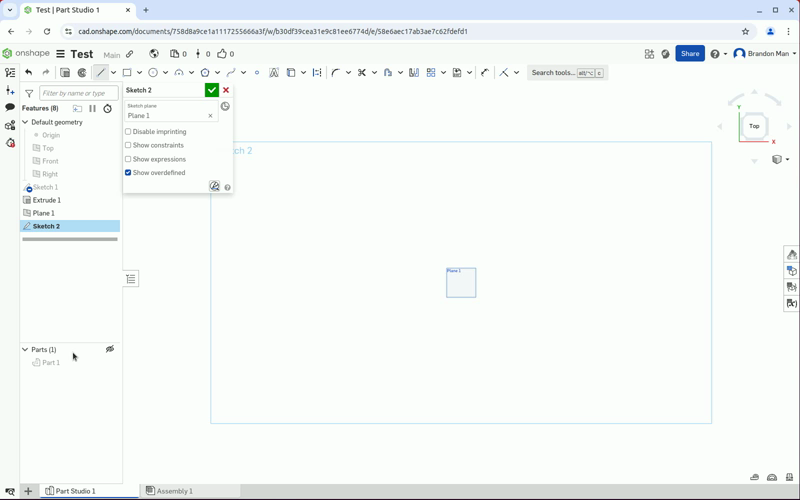
mouse_move(352, 254)
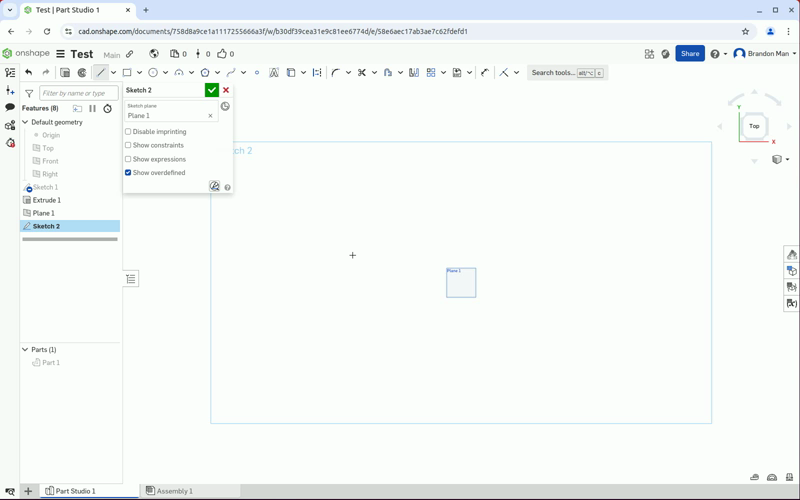
click(352, 254)
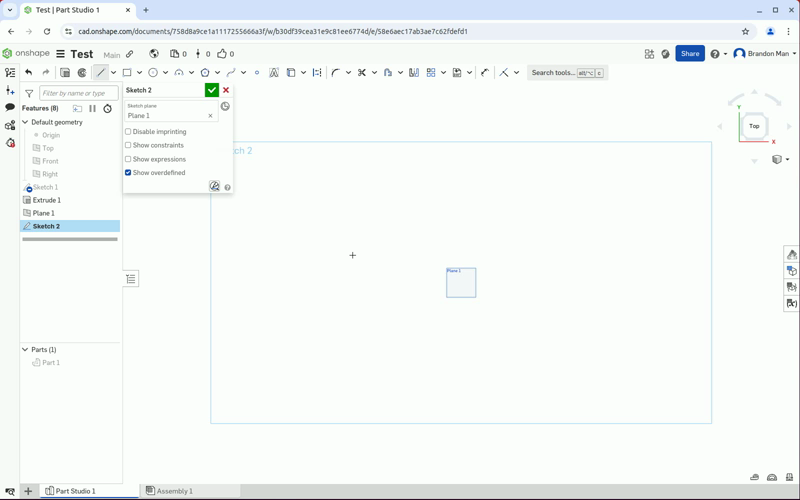
key_up(shift)
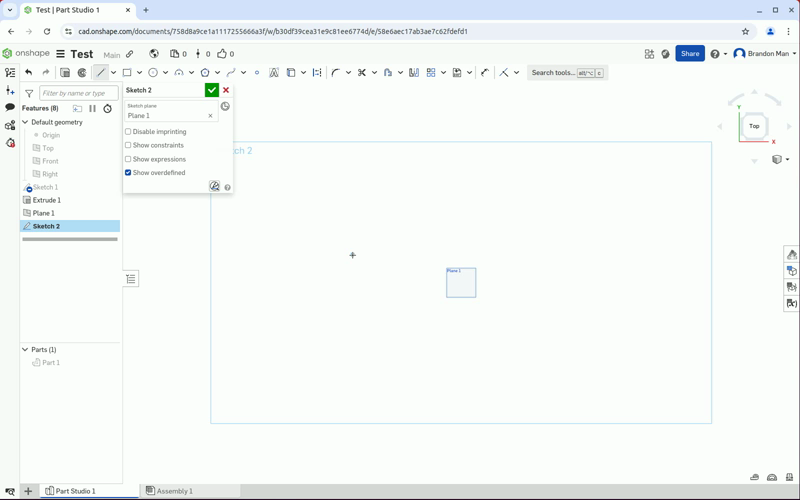
key_down(shift)
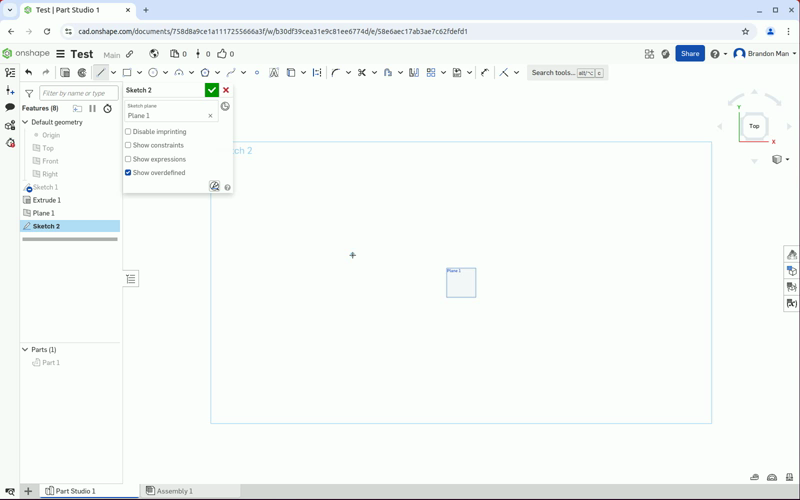
mouse_move(413, 254)
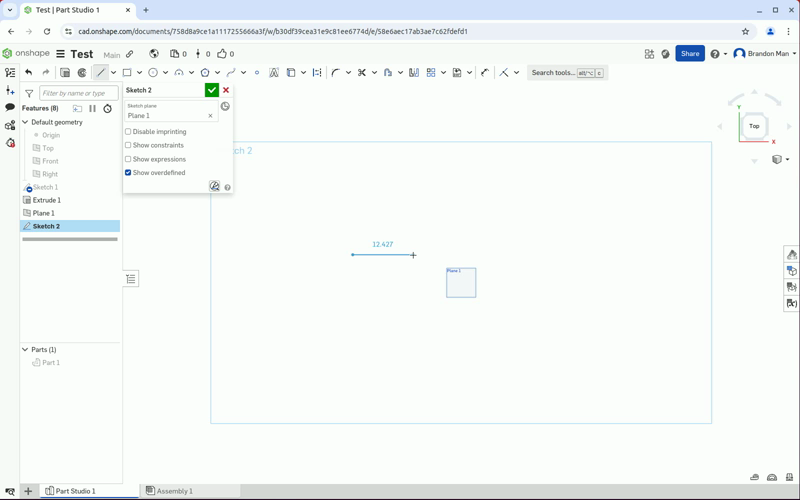
click(413, 254)
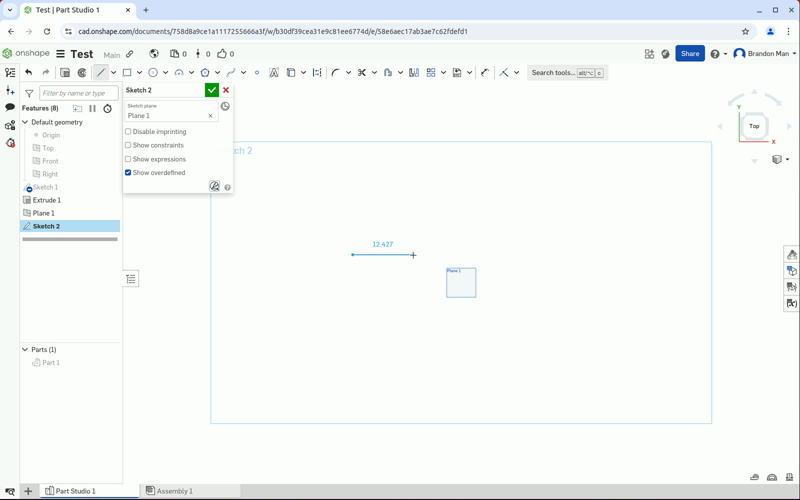
key_up(shift)
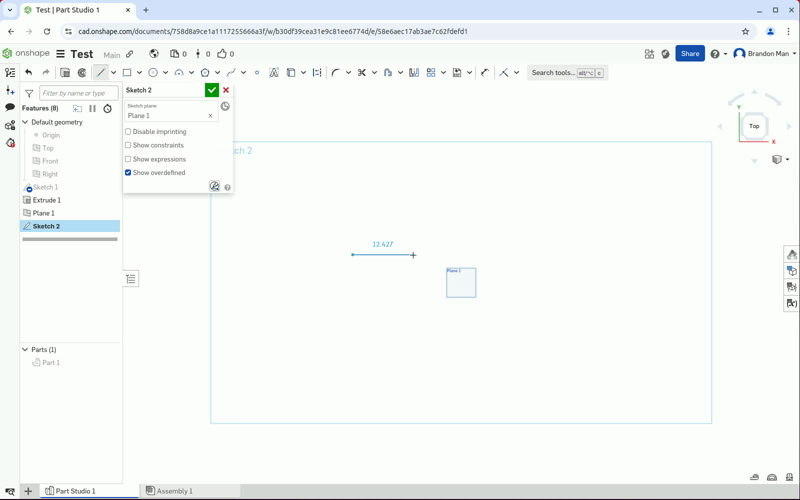
key_down(shift)
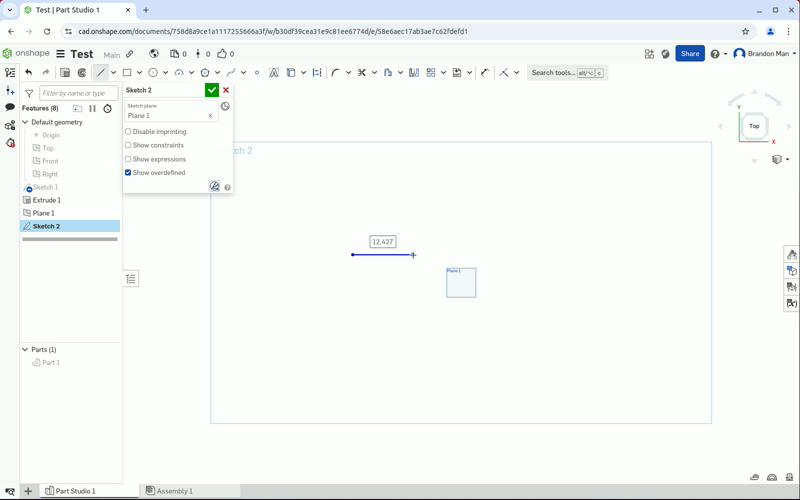
mouse_move(443, 254)
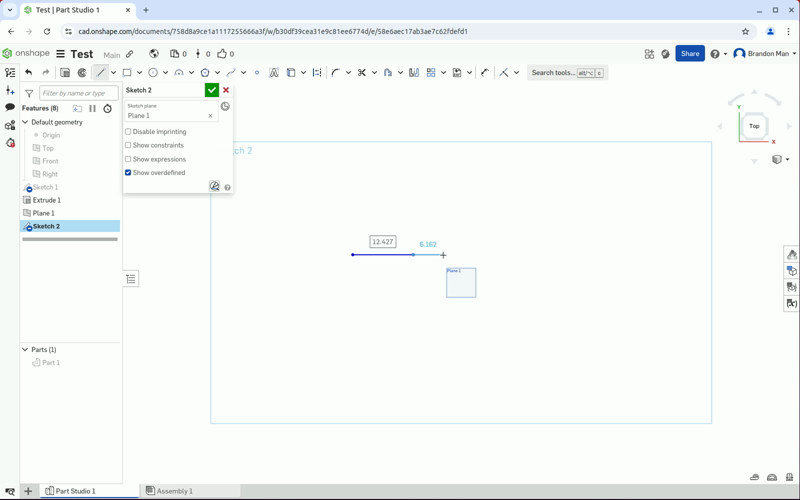
mouse_move(413, 242)
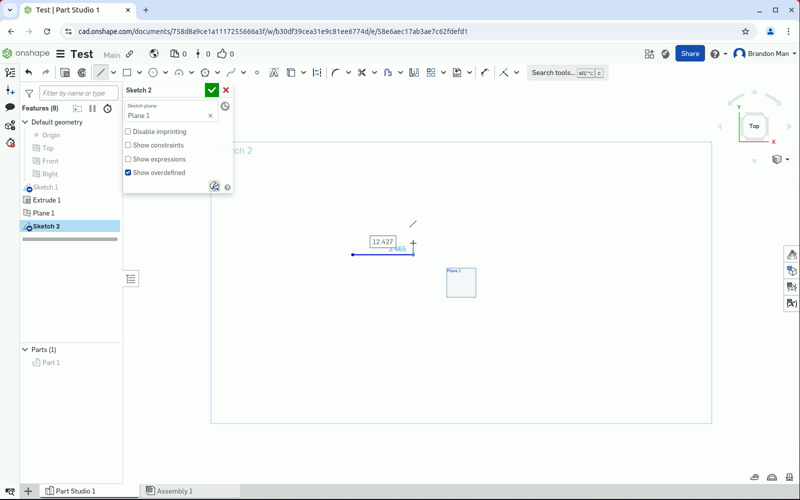
click(413, 242)
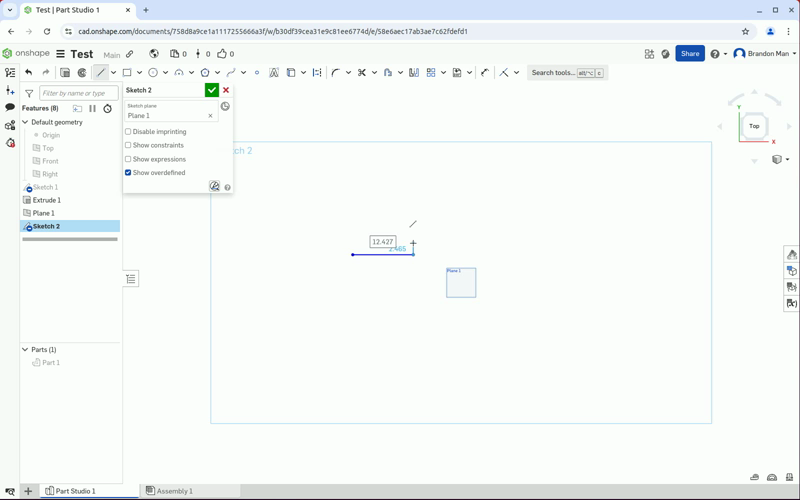
key_up(shift)
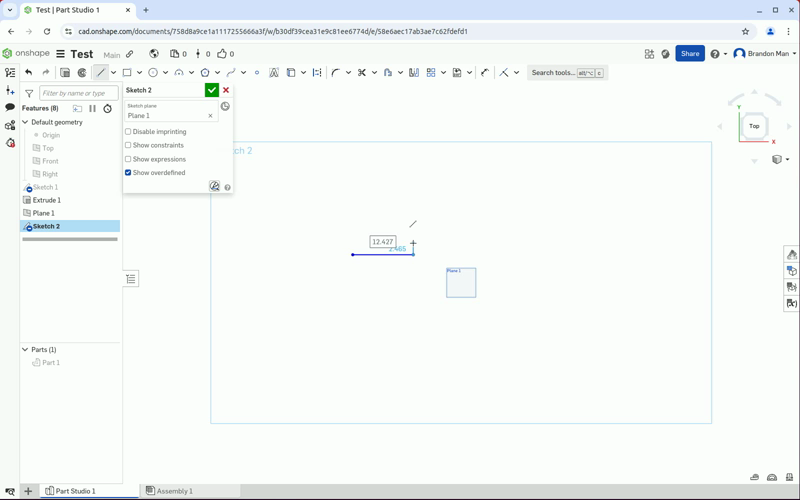
key_down(shift)
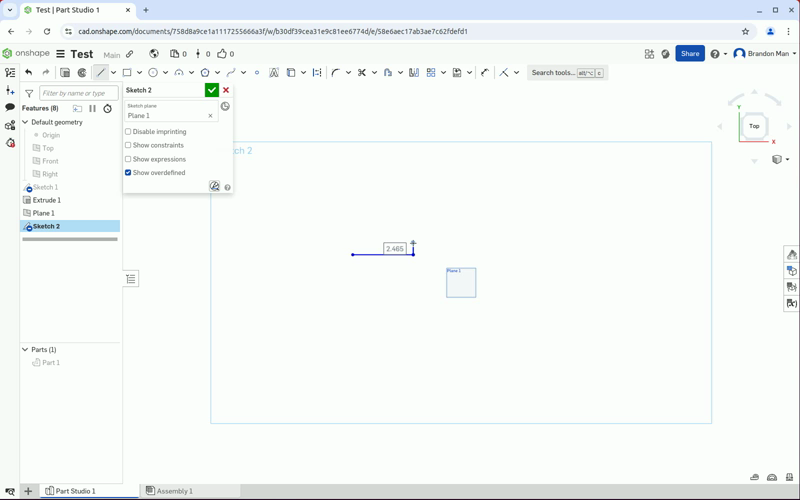
mouse_move(352, 242)
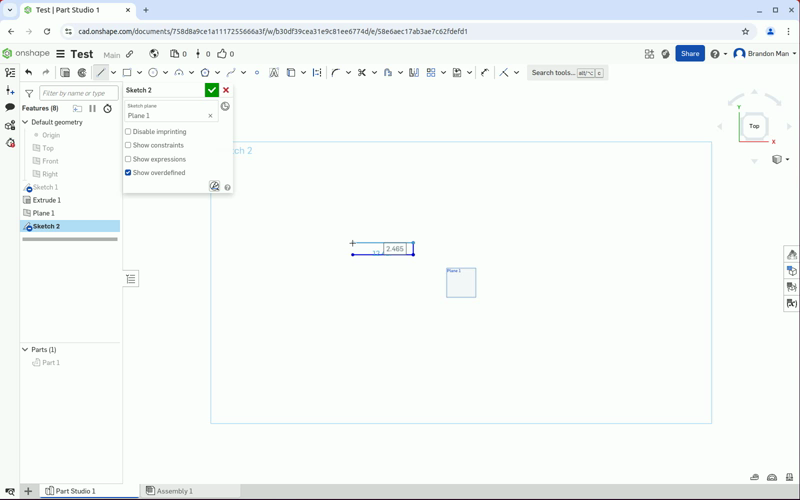
click(352, 242)
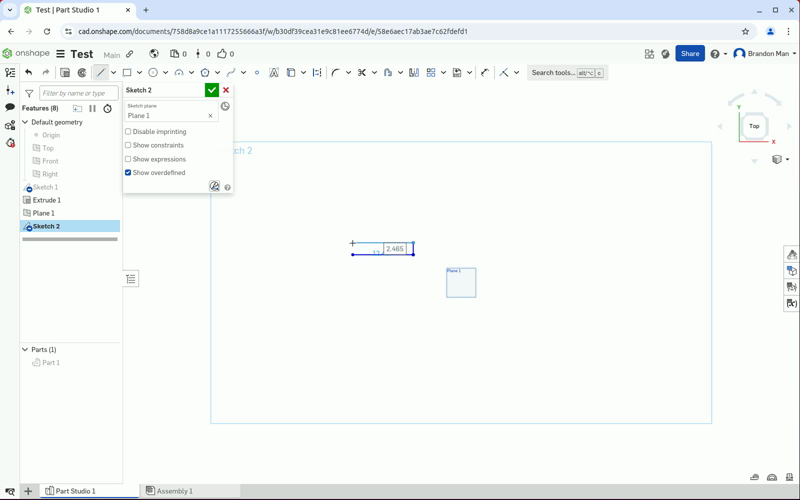
key_up(shift)
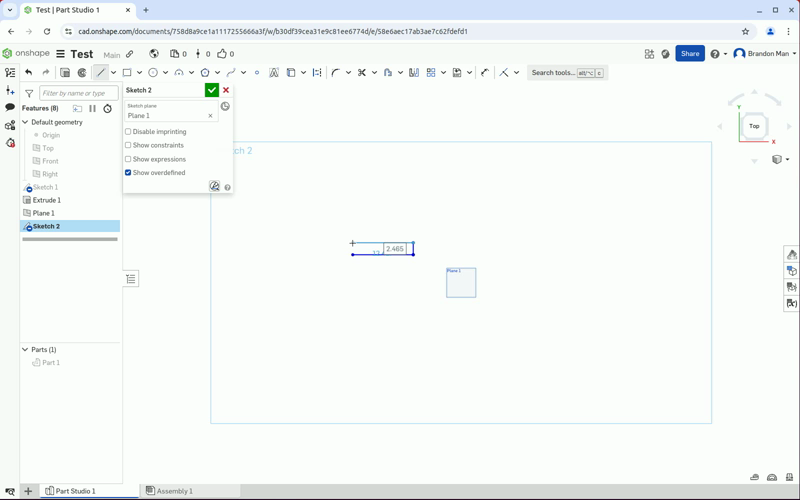
mouse_move(382, 242)
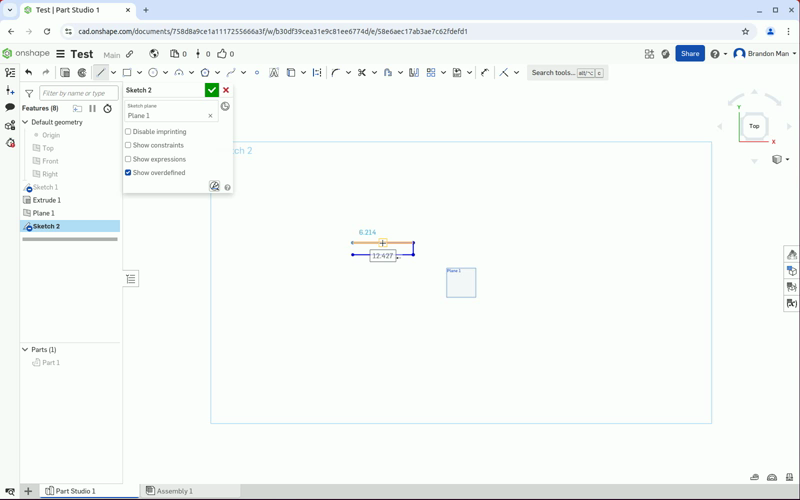
key_down(shift)
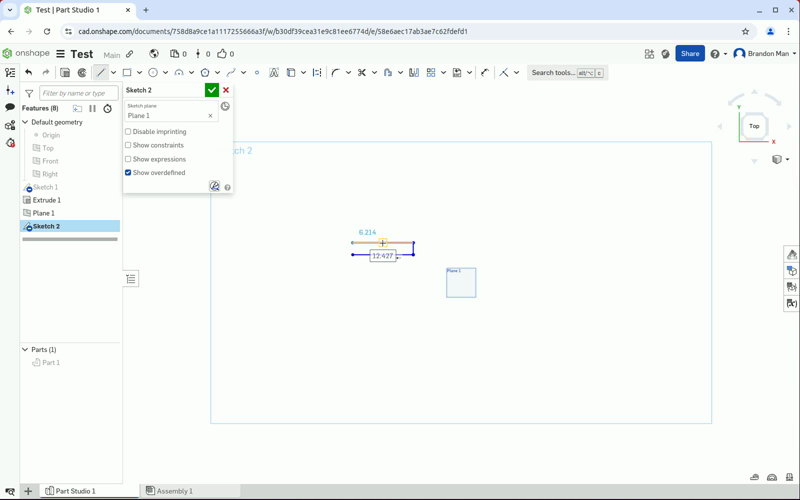
mouse_move(352, 254)
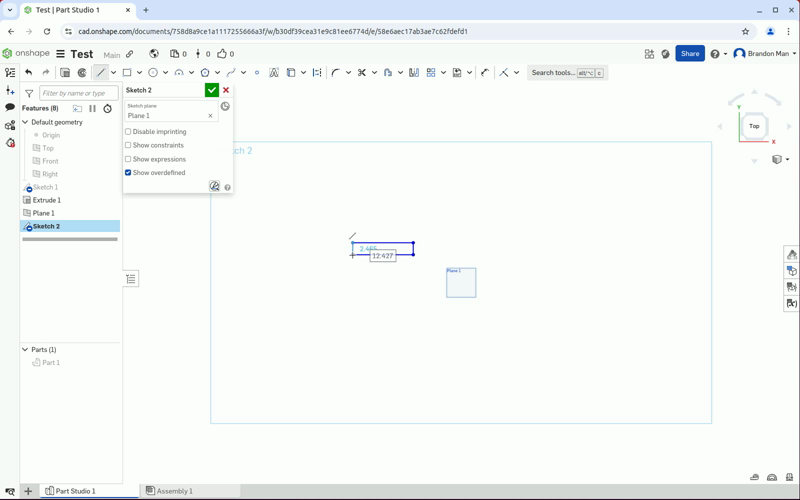
key_up(shift)
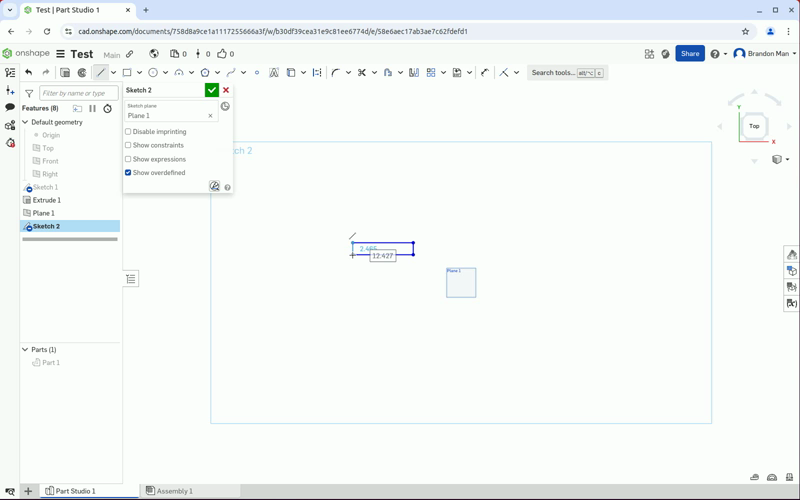
click(352, 254)
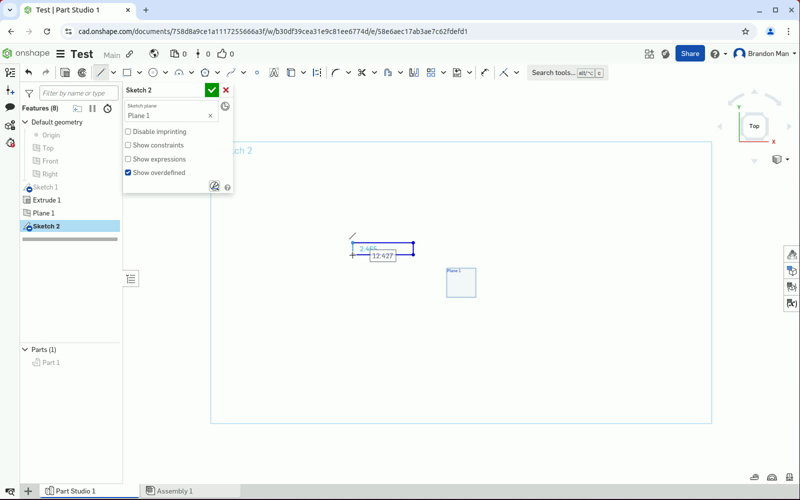
key(esc)
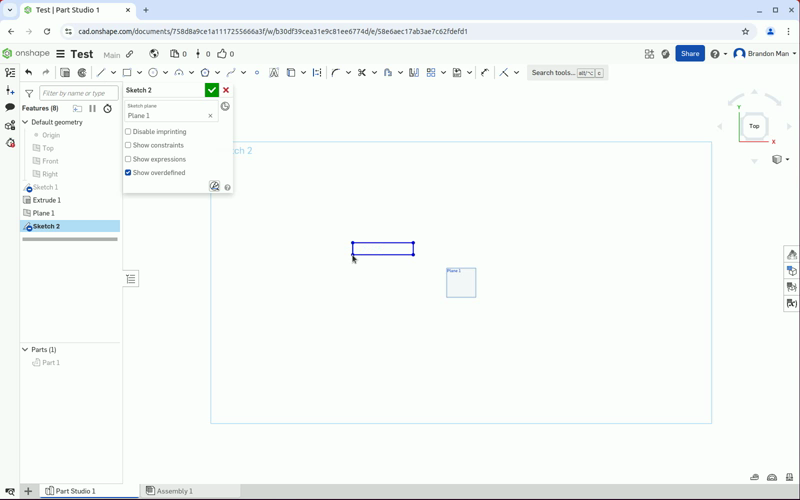
mouse_move(367, 243)
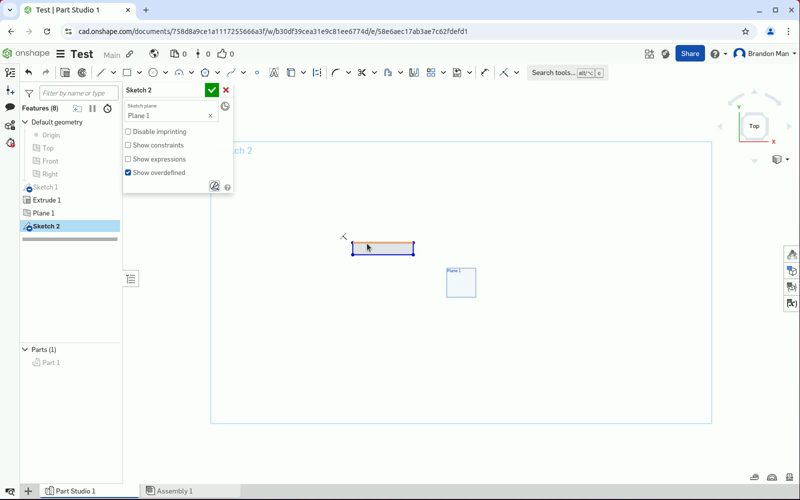
scroll(6)
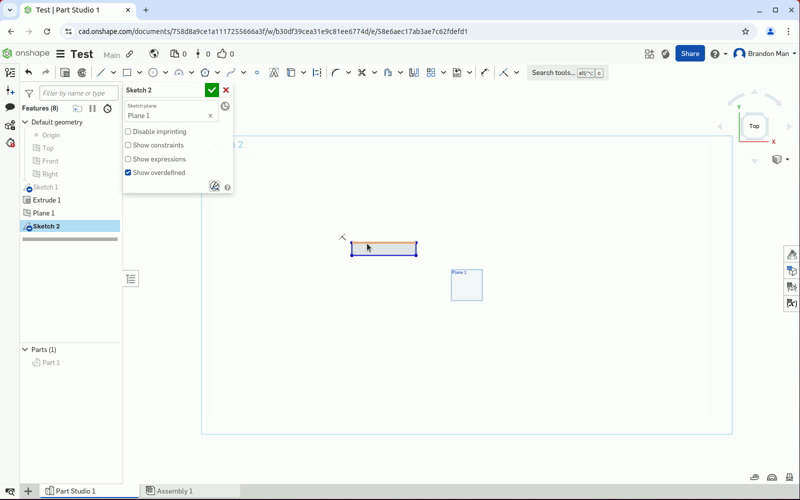
scroll(6)
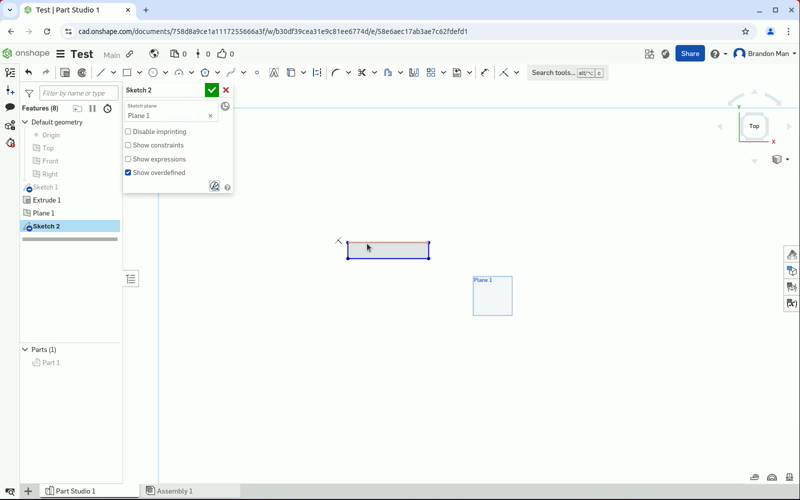
scroll(6)
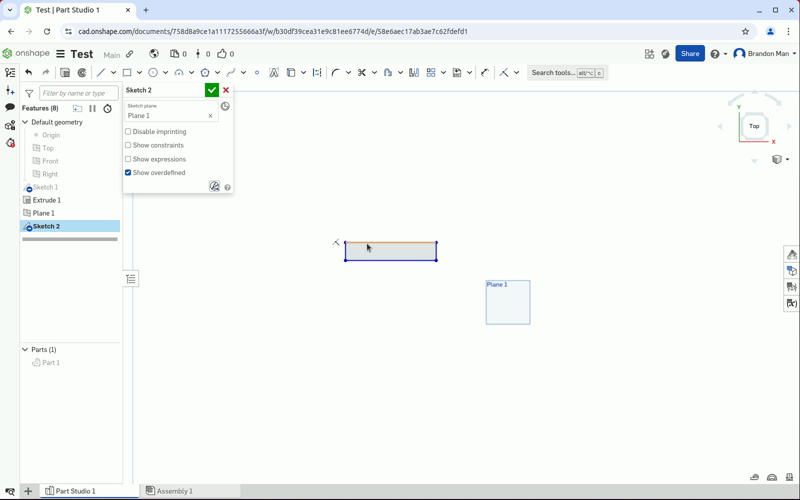
scroll(6)
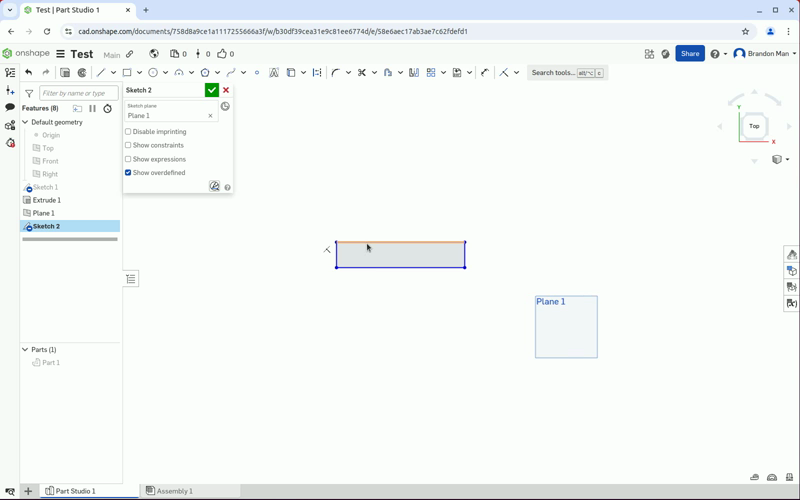
scroll(6)
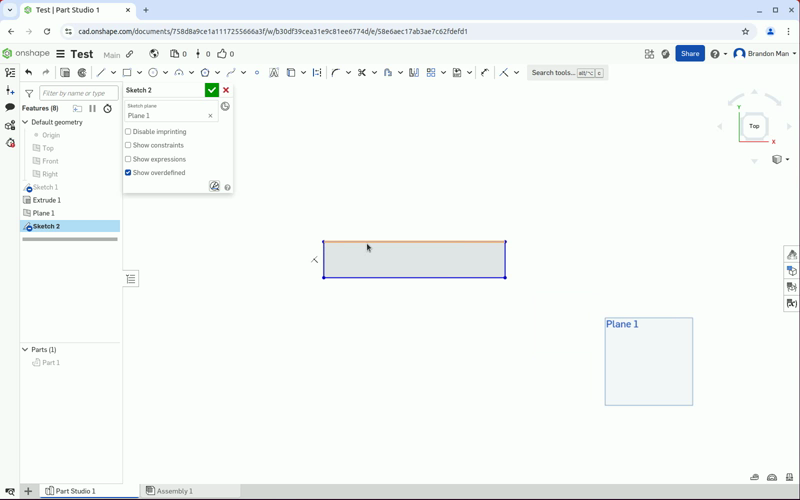
scroll(6)
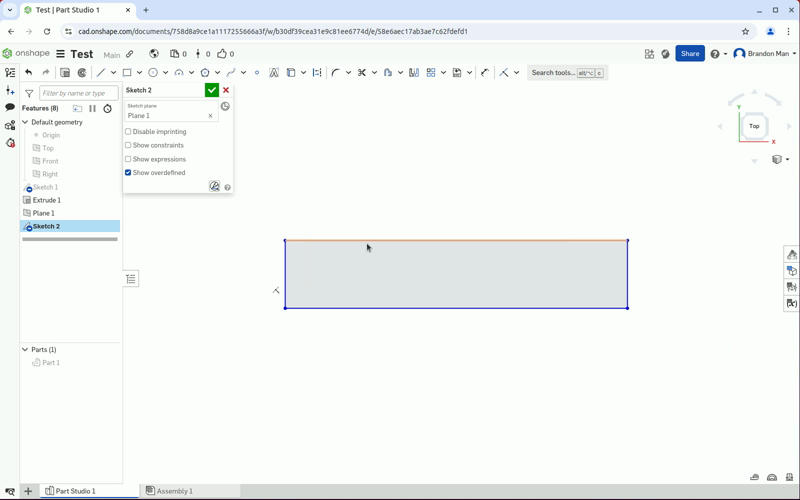
scroll(6)
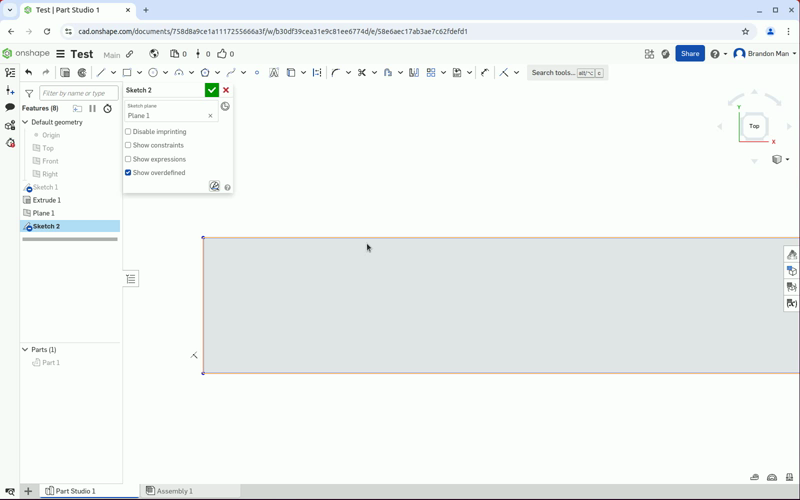
click(367, 243)
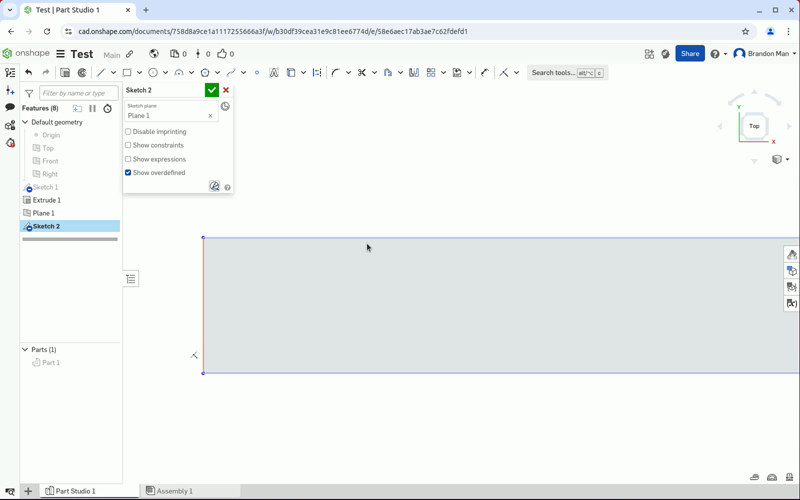
scroll(-6)
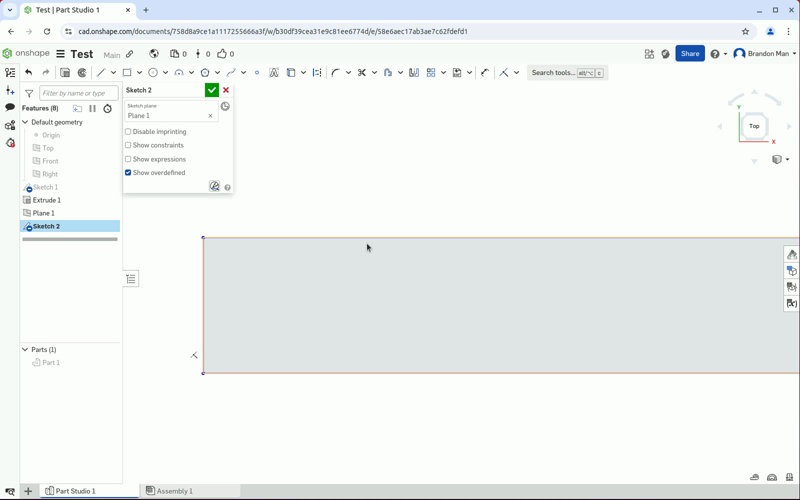
scroll(-6)
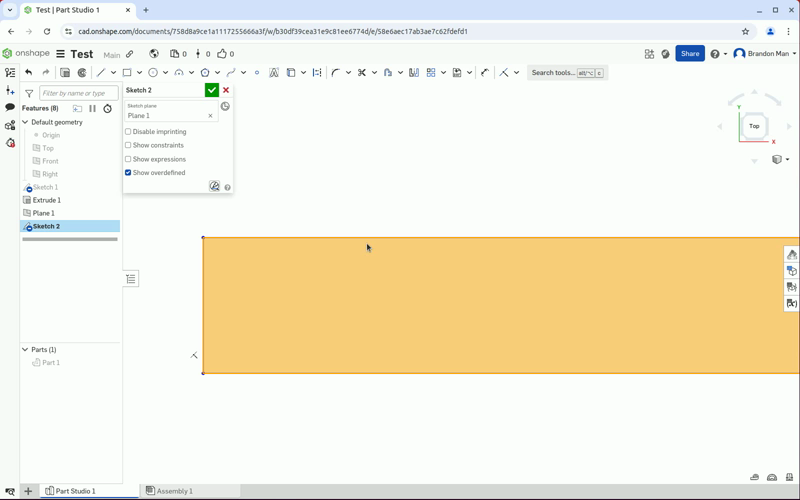
scroll(-6)
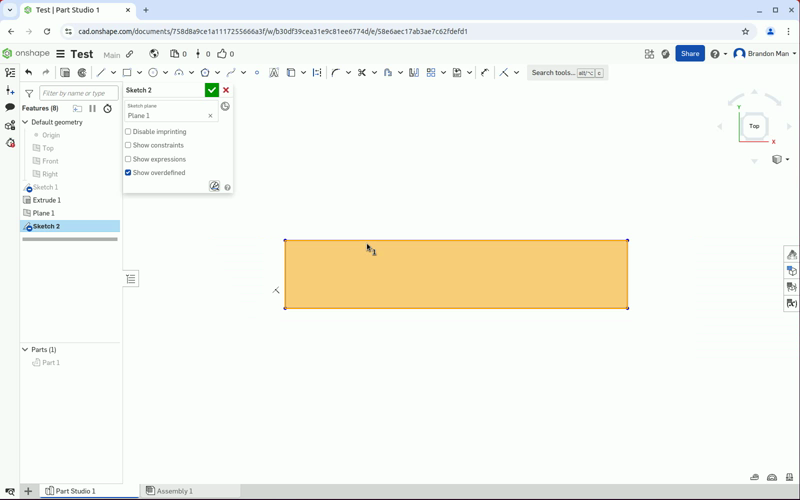
scroll(-6)
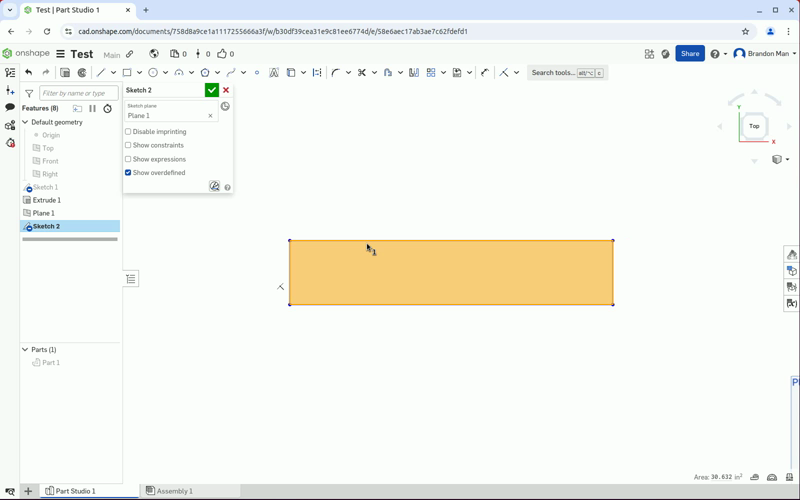
scroll(-6)
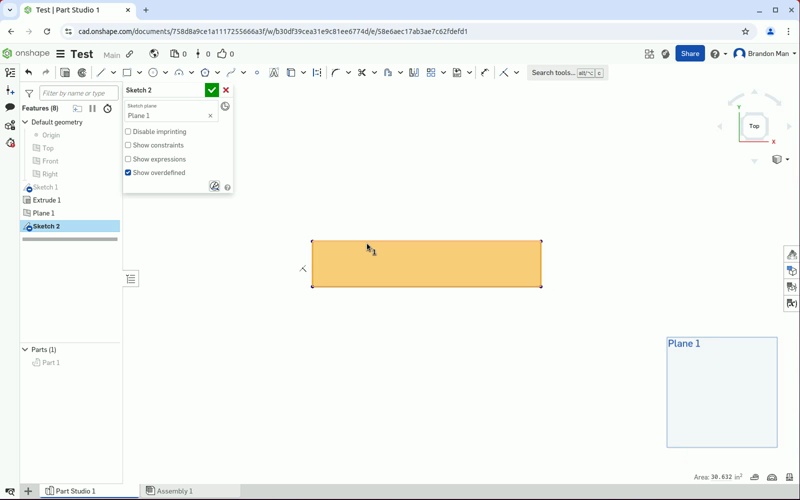
scroll(-6)
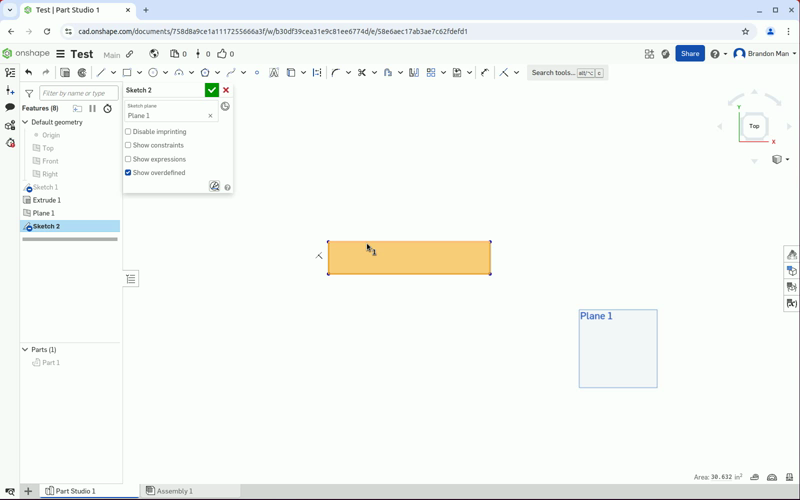
scroll(-6)
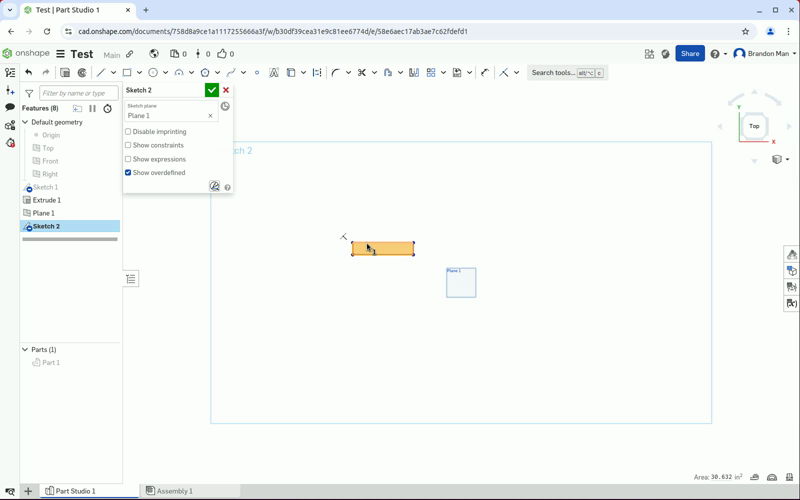
mouse_move(73, 352)
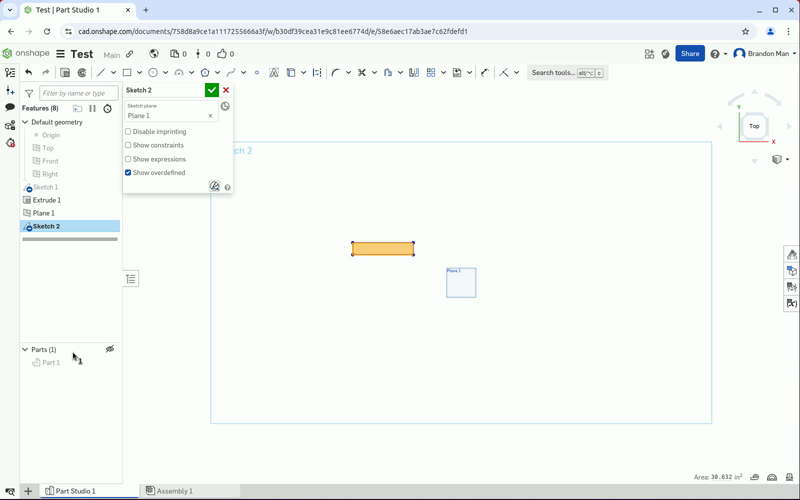
key(shift+y)
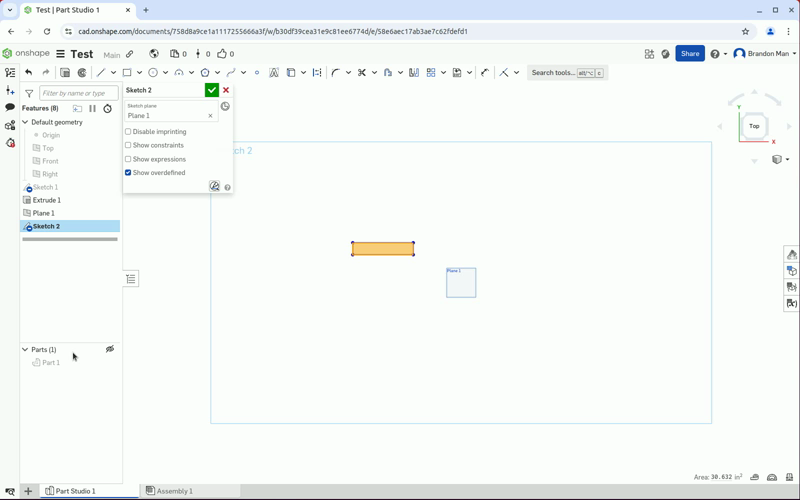
key(shift+e)
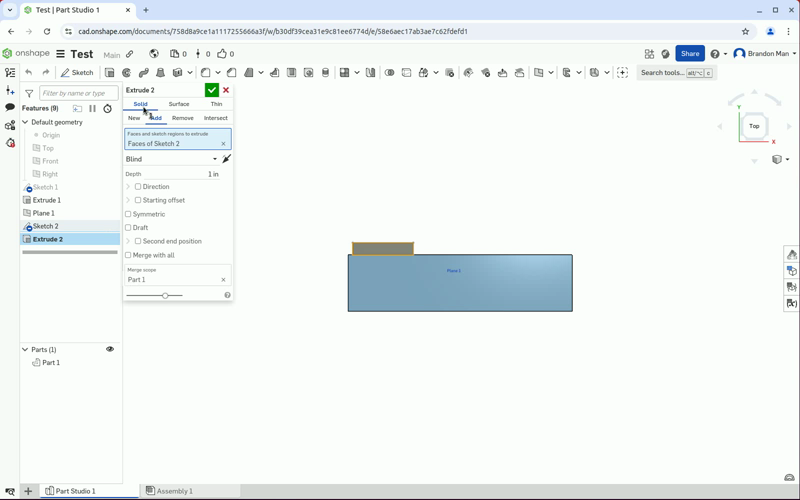
mouse_move(143, 106)
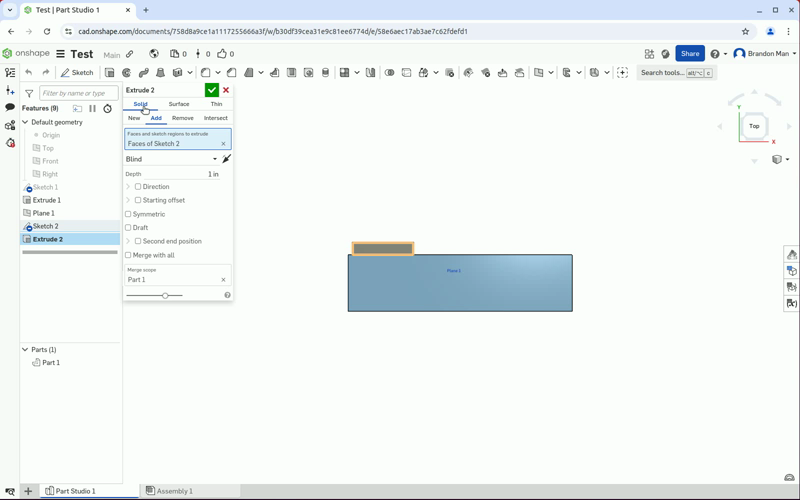
click(143, 106)
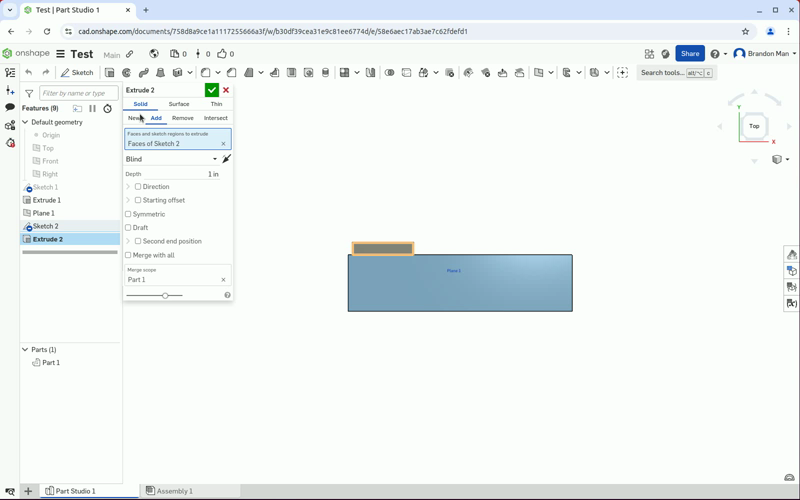
mouse_move(137, 120)
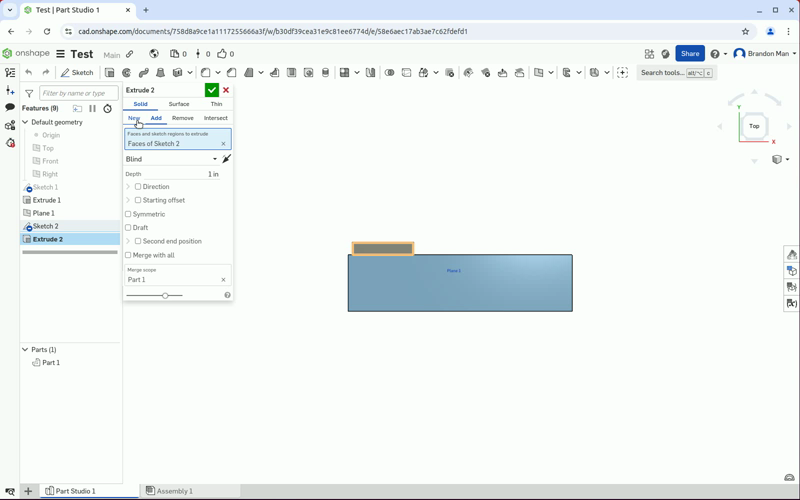
click(137, 120)
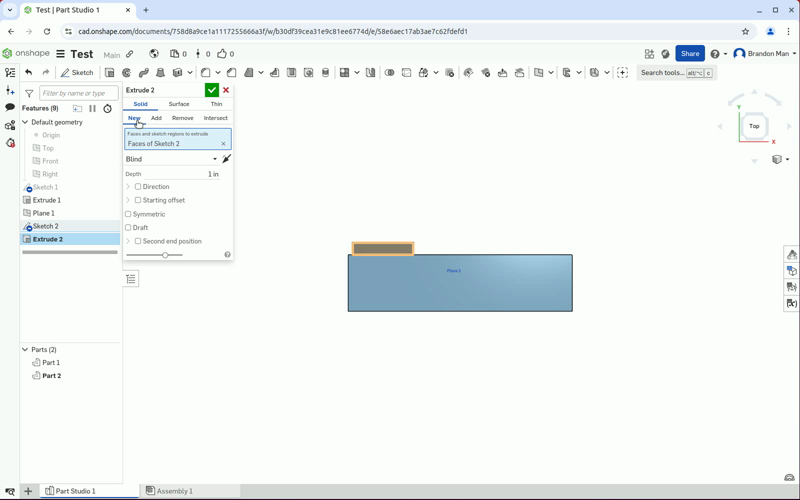
key(tab, 4)
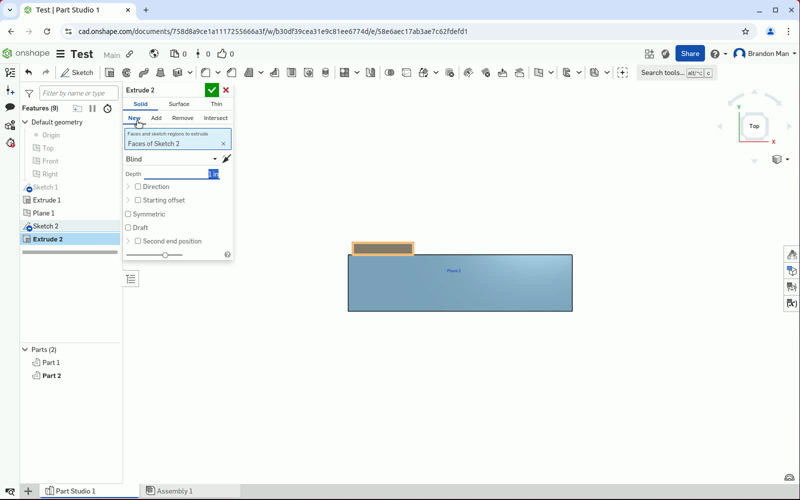
text(3.611)
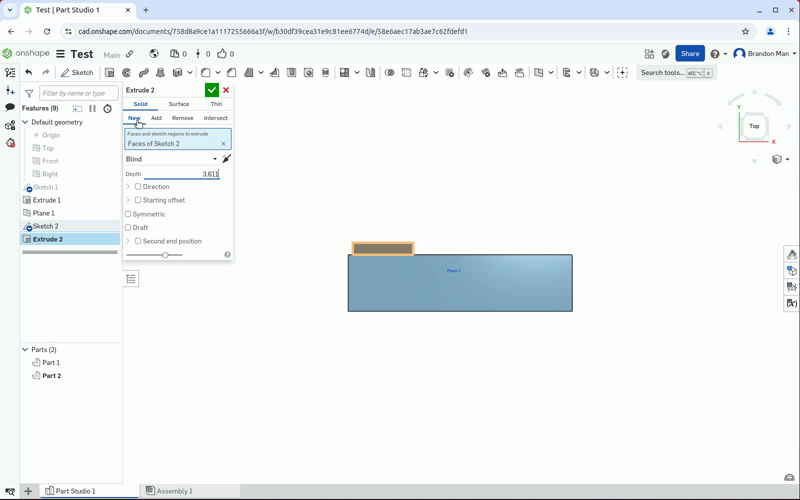
key(enter)
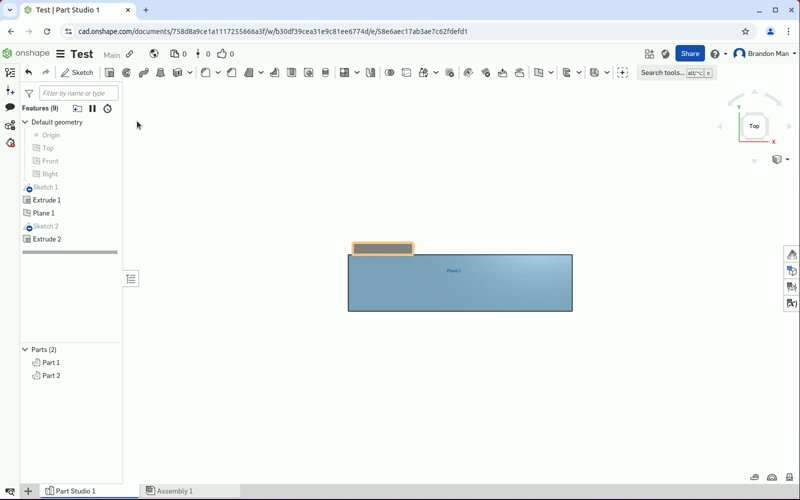
key(shift+h)
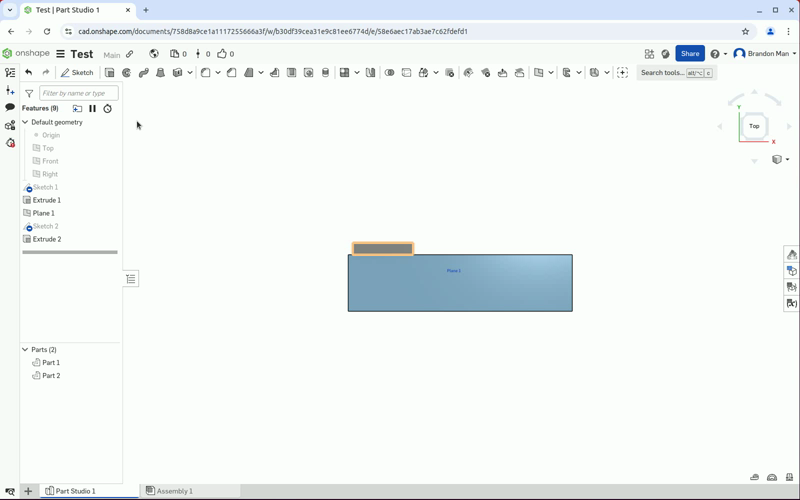
key(shift+h)
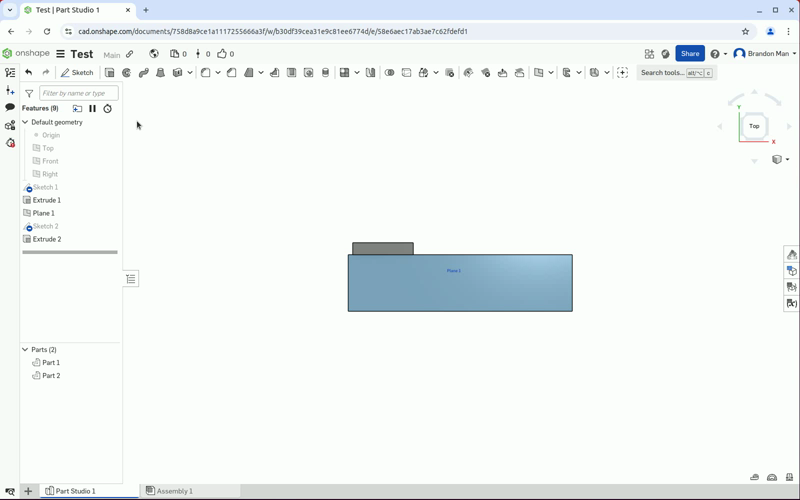
mouse_move(73, 189)
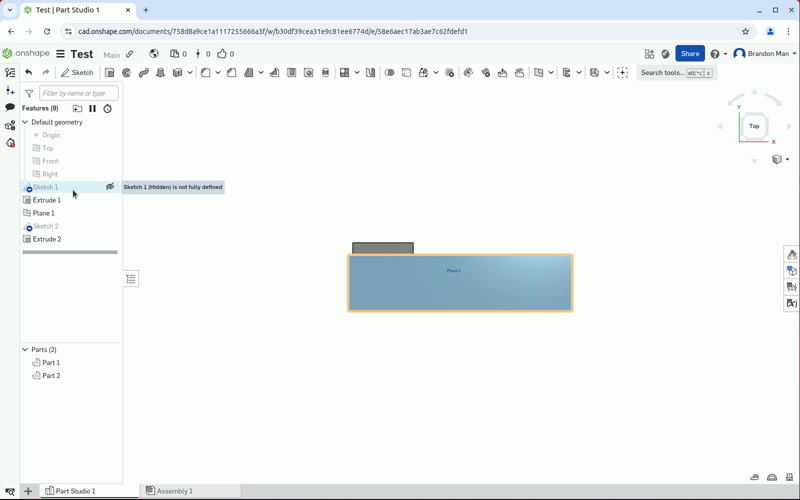
click(73, 189)
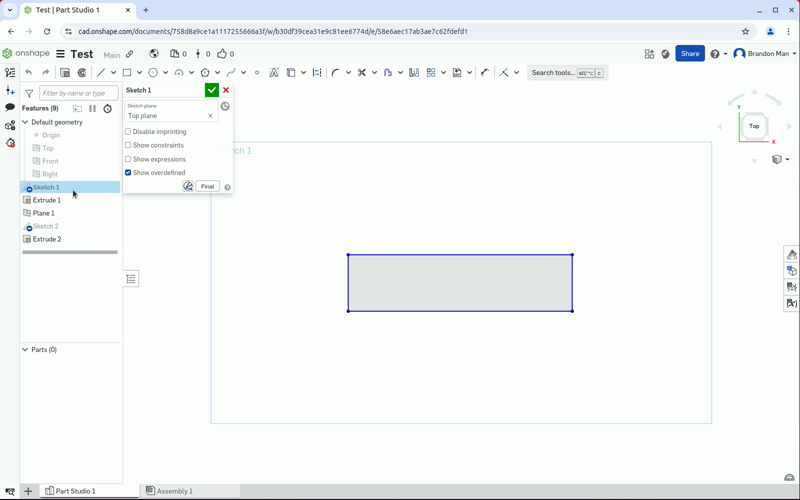
mouse_move(229, 92)
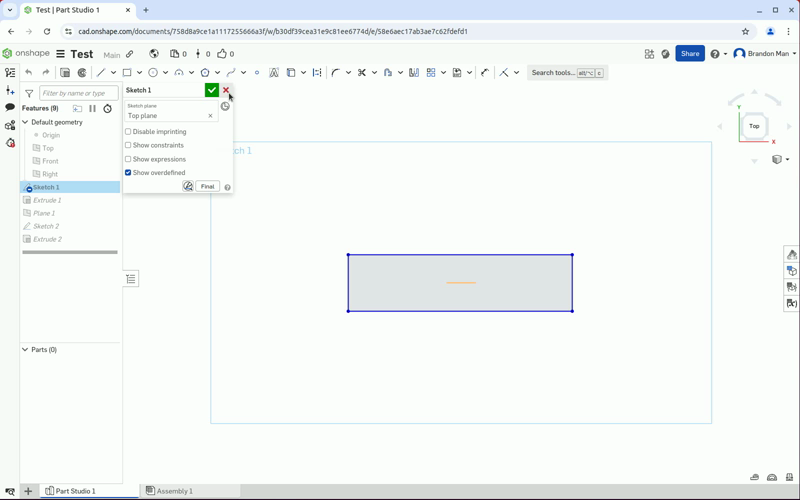
click(229, 92)
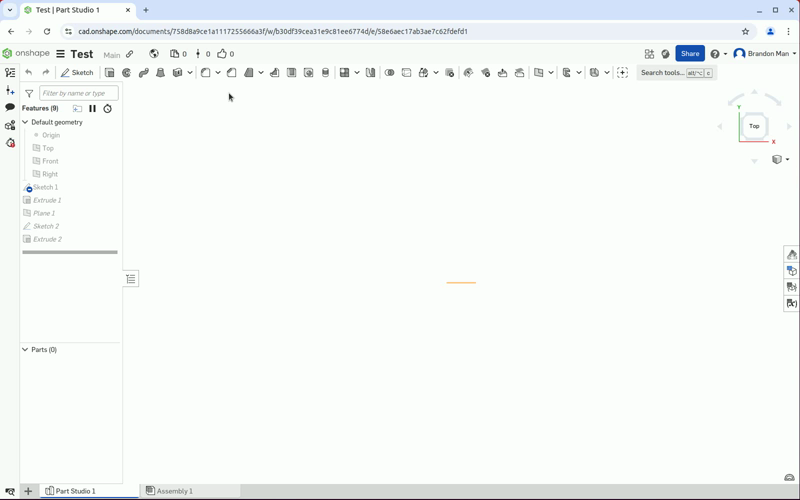
key(shift+s)
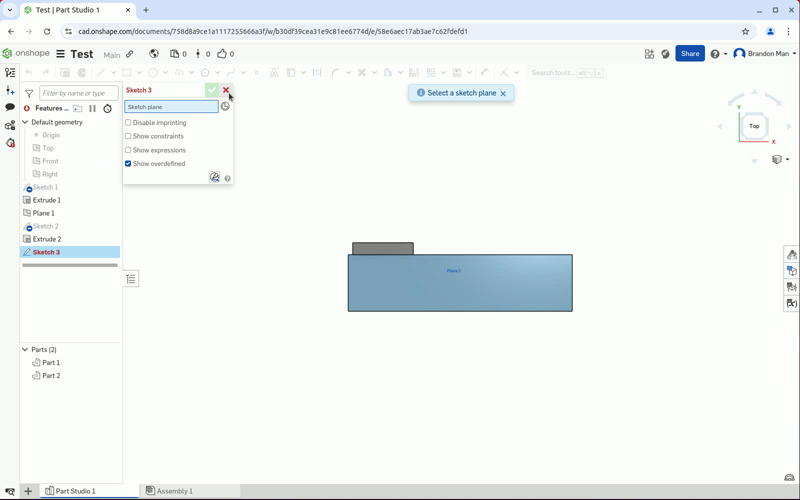
mouse_move(73, 215)
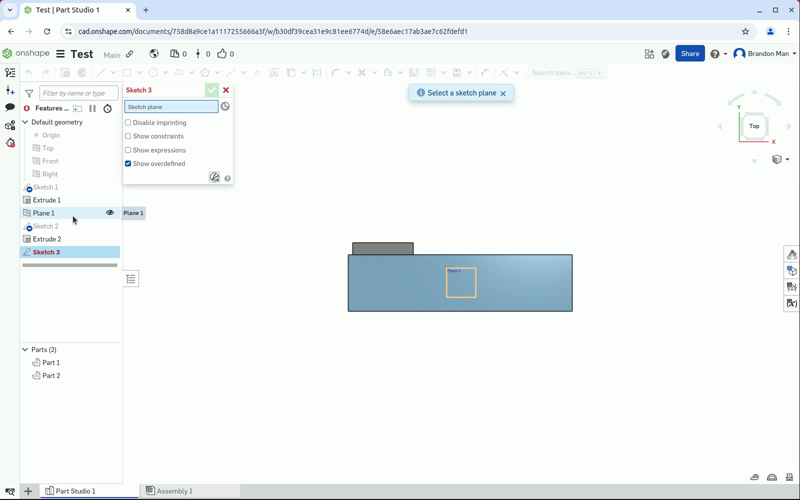
click(73, 215)
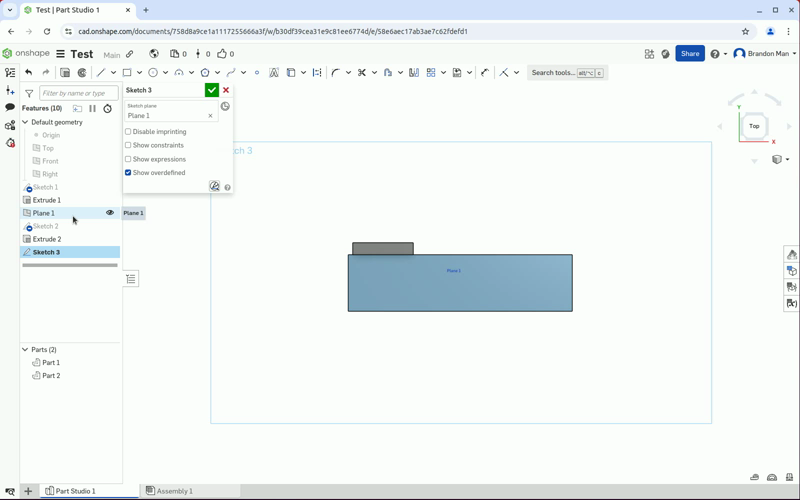
mouse_move(73, 352)
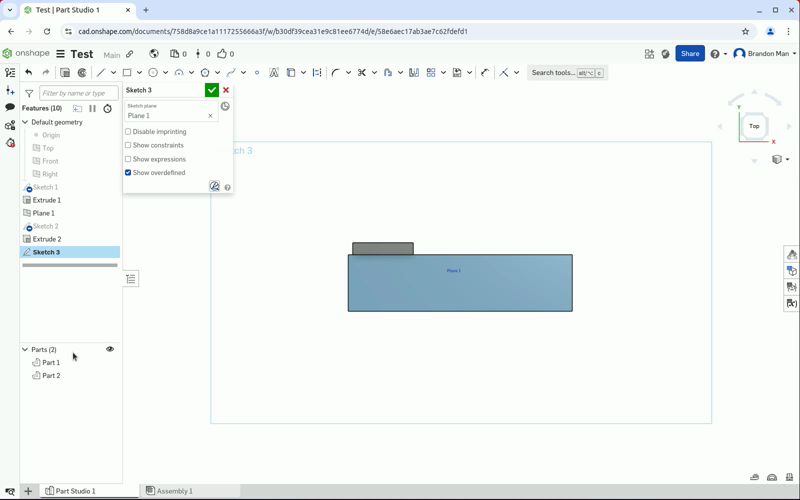
key(y)
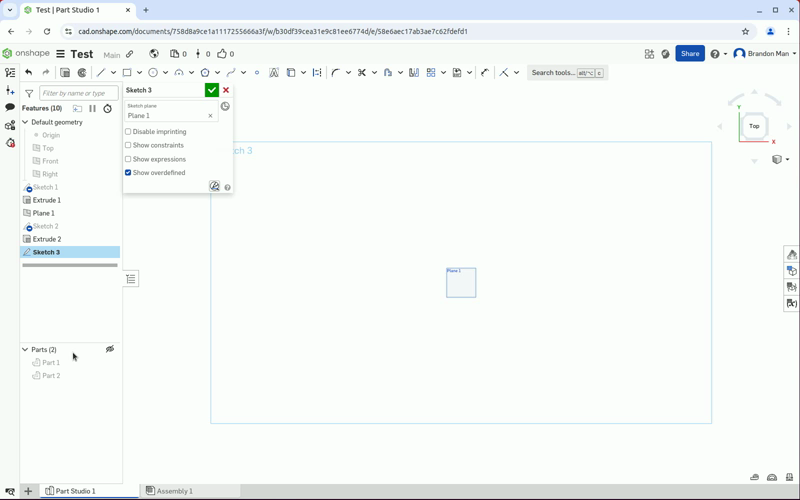
key(l)
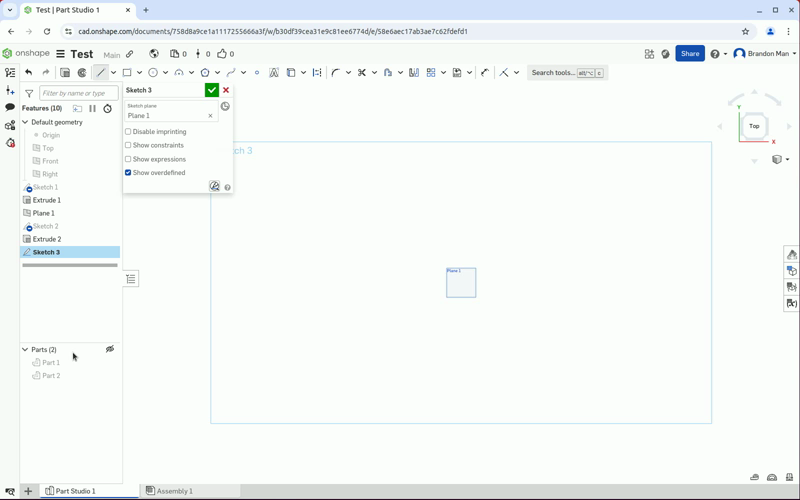
key_down(shift)
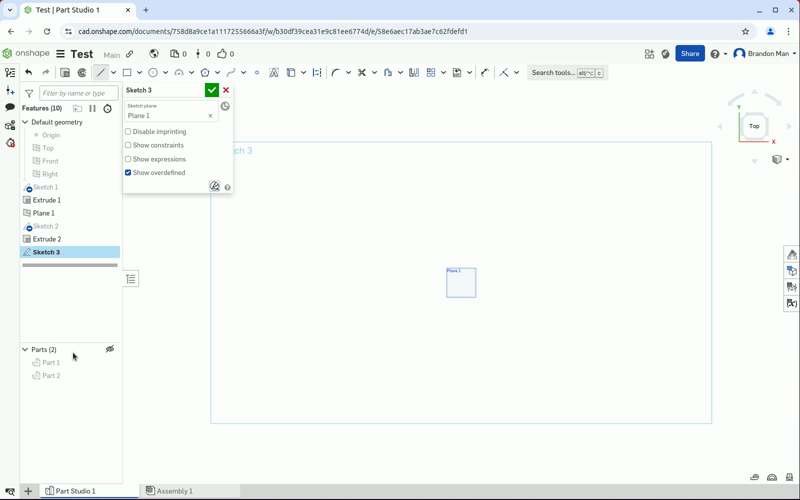
mouse_move(508, 254)
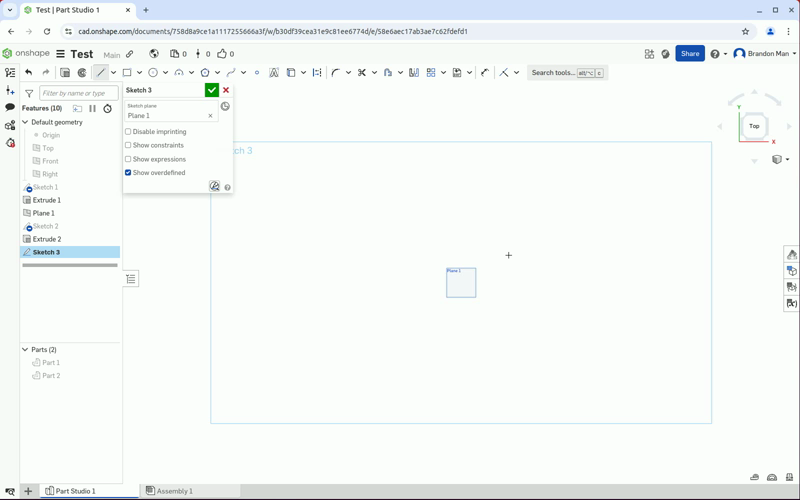
click(508, 254)
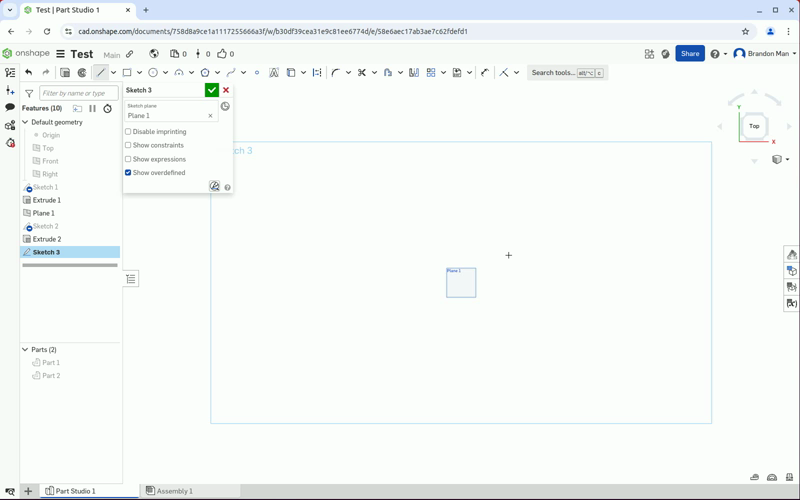
key_up(shift)
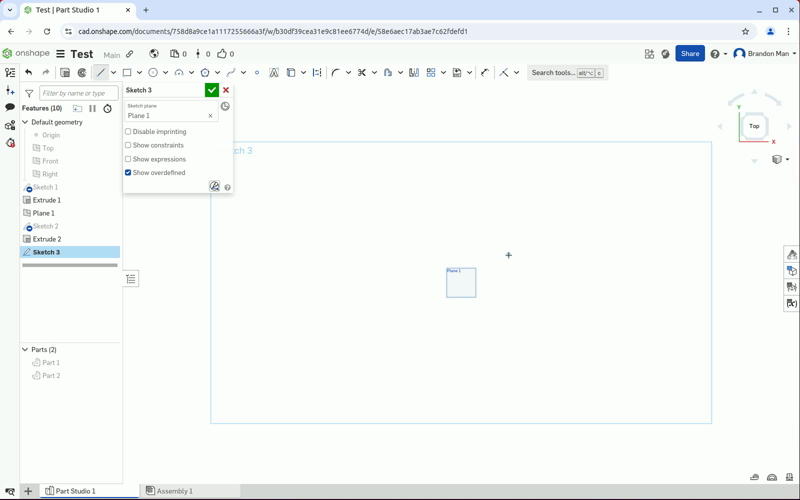
key_down(shift)
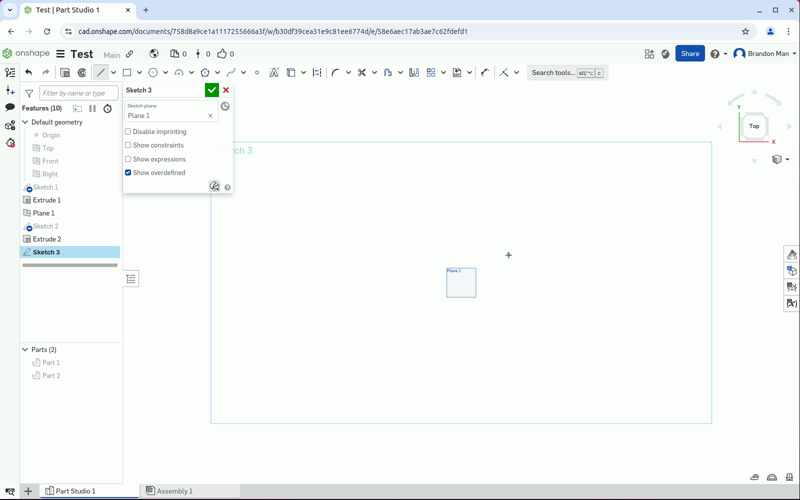
mouse_move(569, 254)
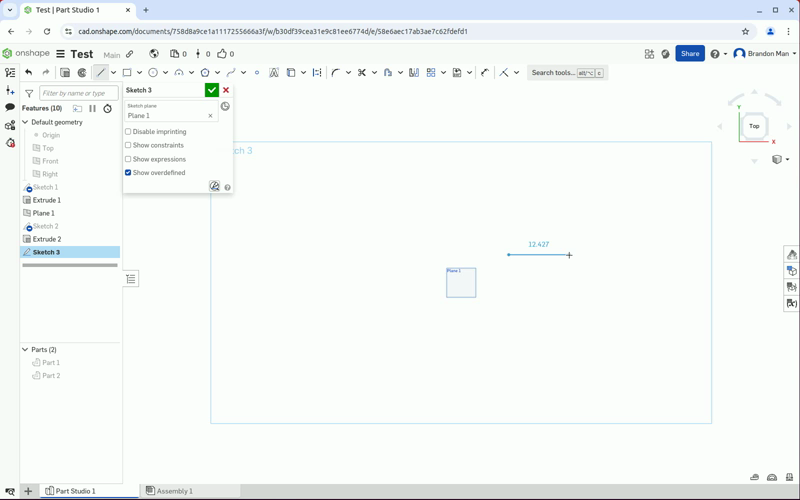
click(569, 254)
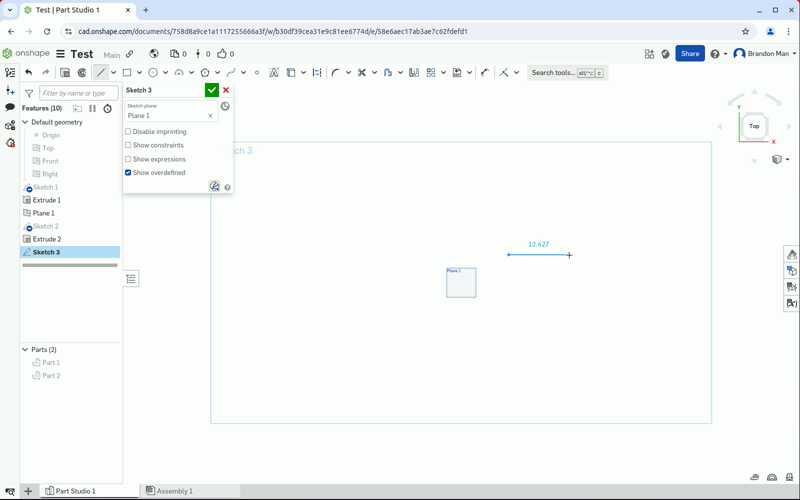
key_up(shift)
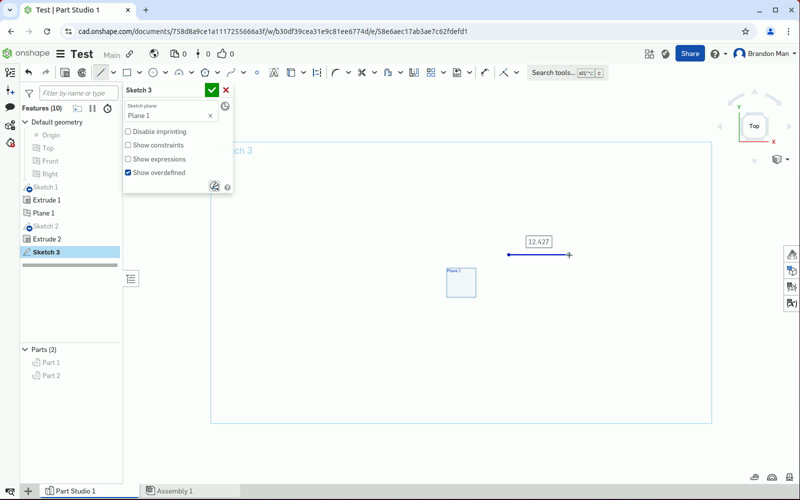
key_down(shift)
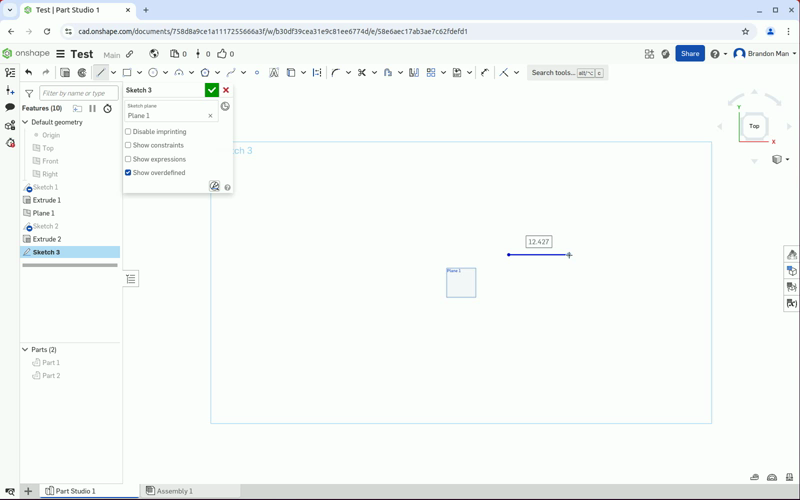
mouse_move(589, 254)
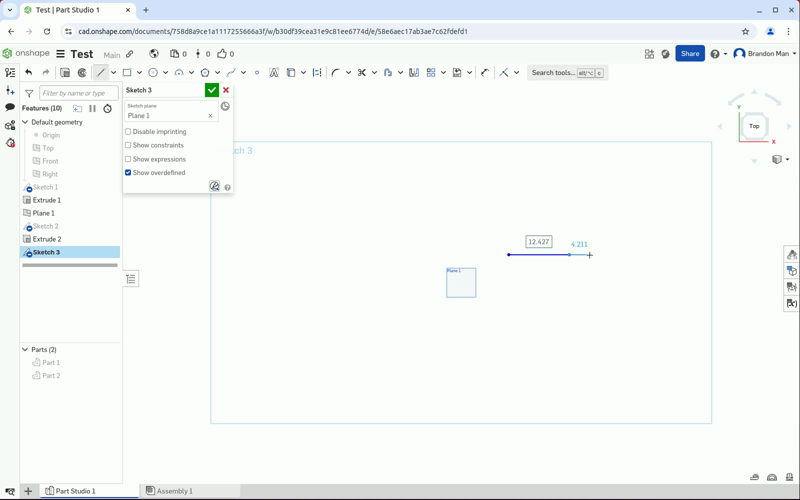
mouse_move(569, 247)
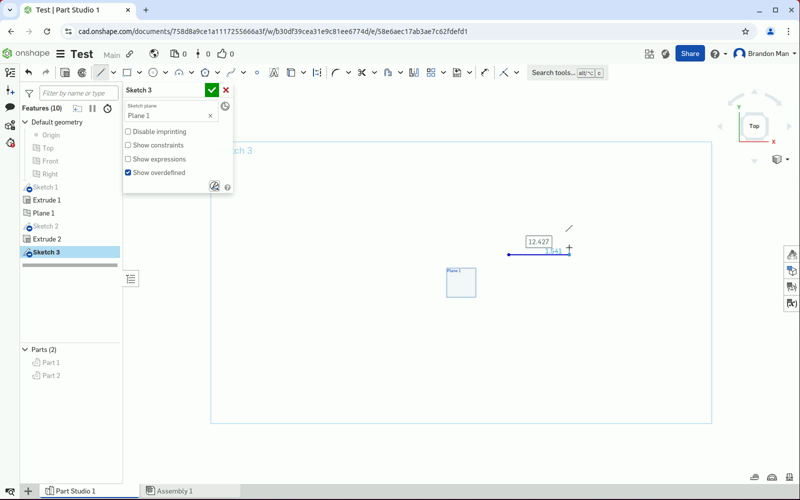
click(569, 247)
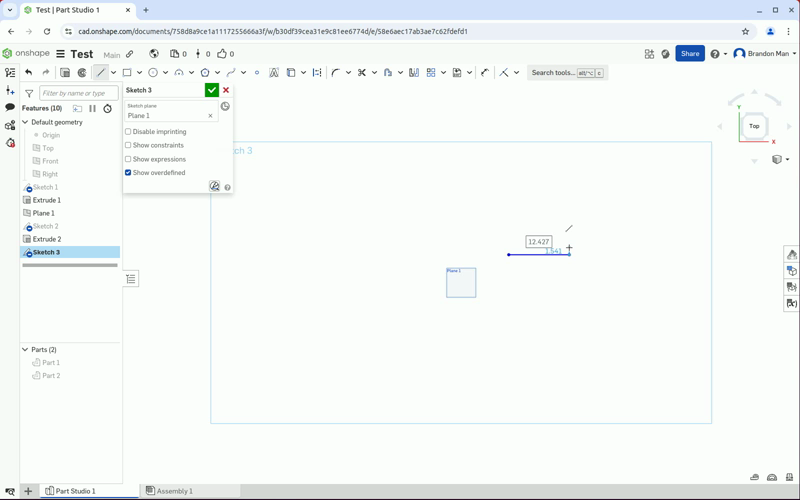
key_up(shift)
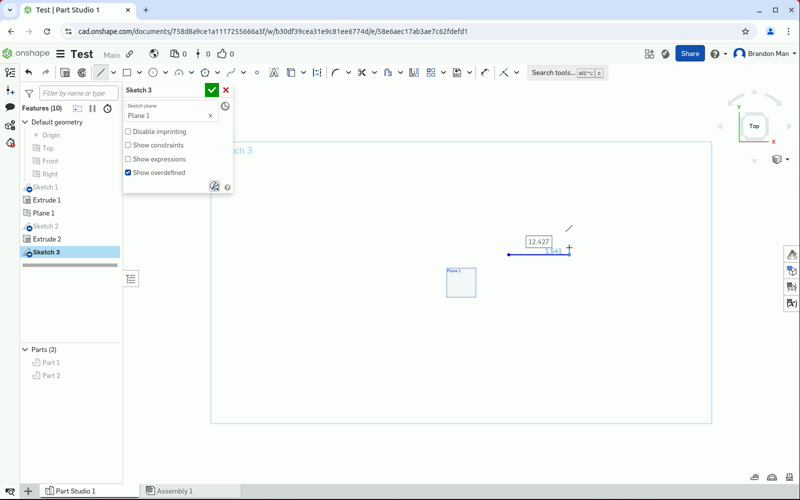
key(esc)
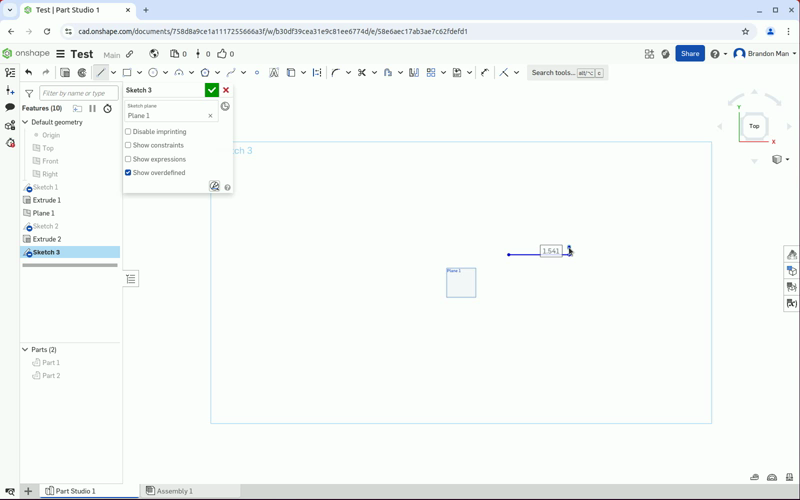
key(a)
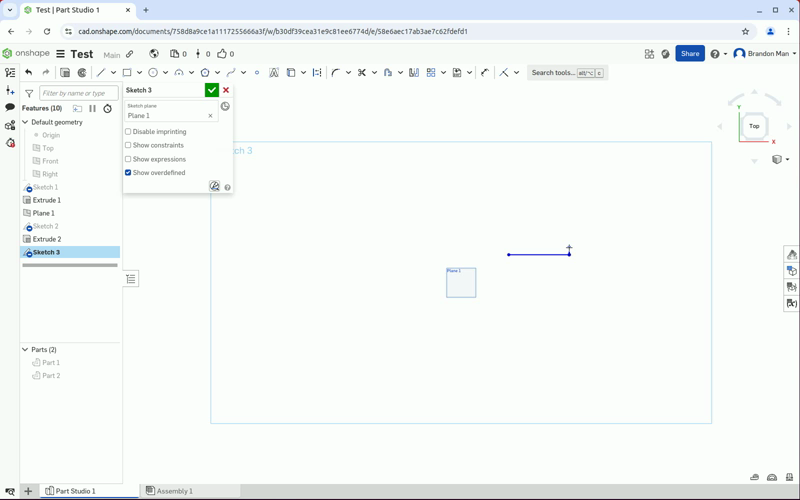
mouse_move(569, 247)
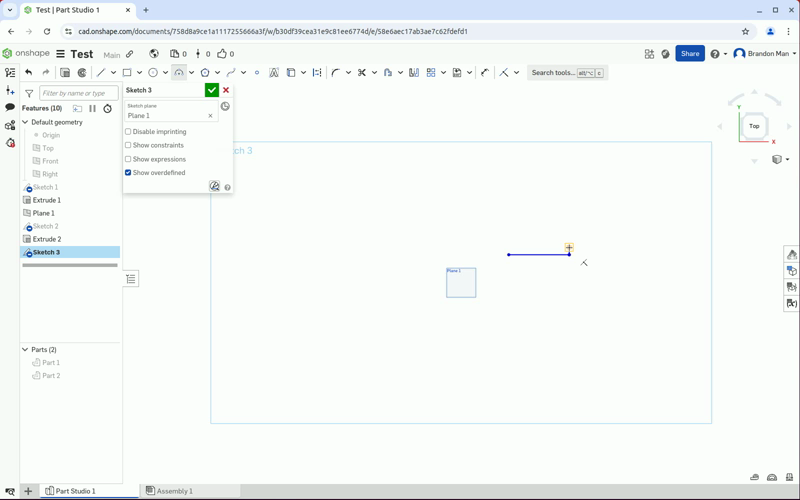
click(569, 247)
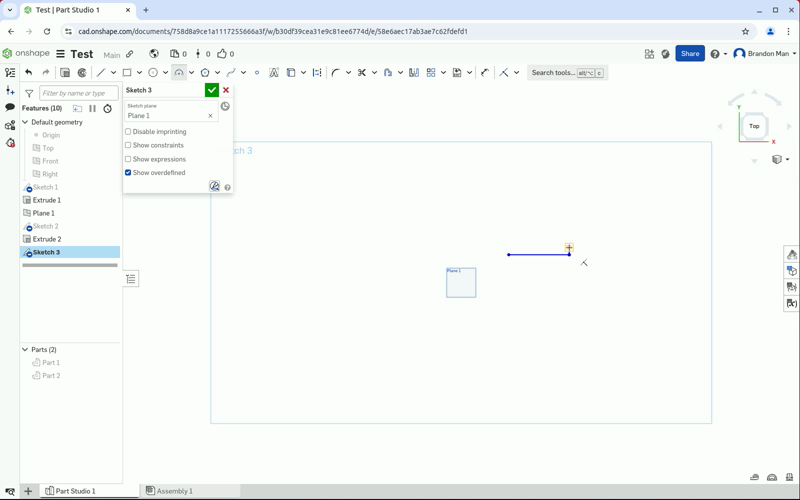
key_down(shift)
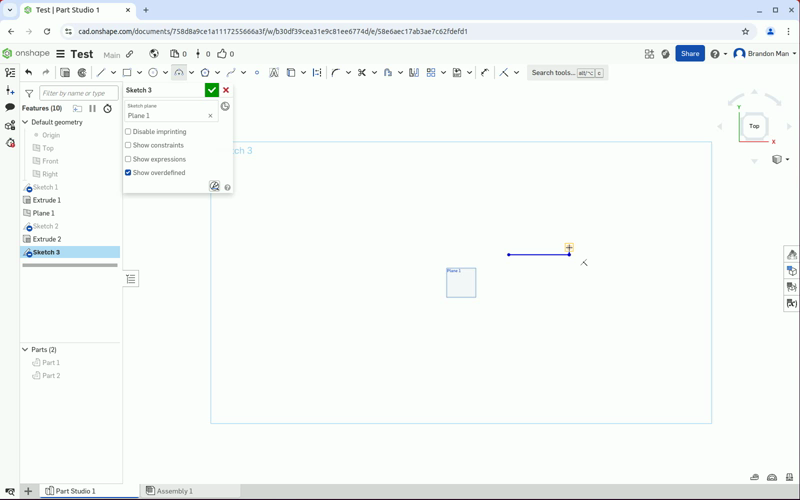
mouse_move(564, 242)
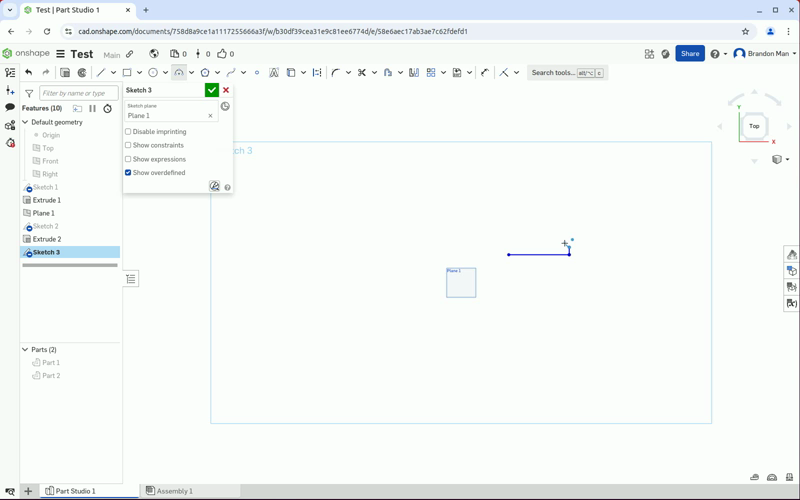
scroll(6)
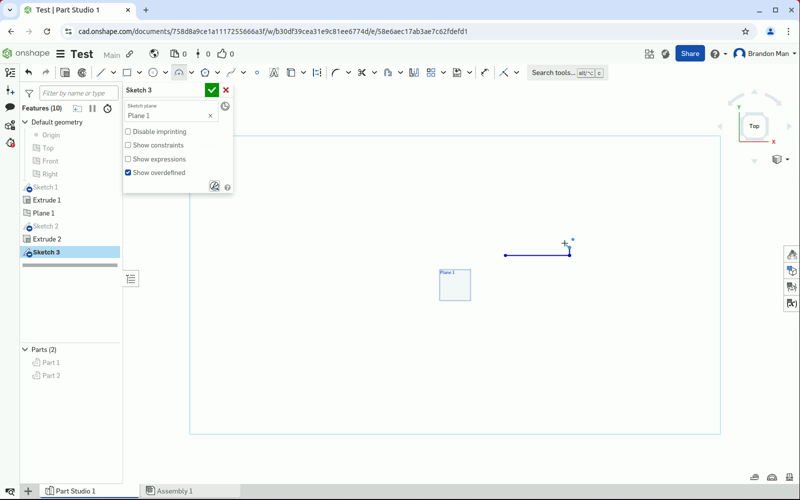
scroll(6)
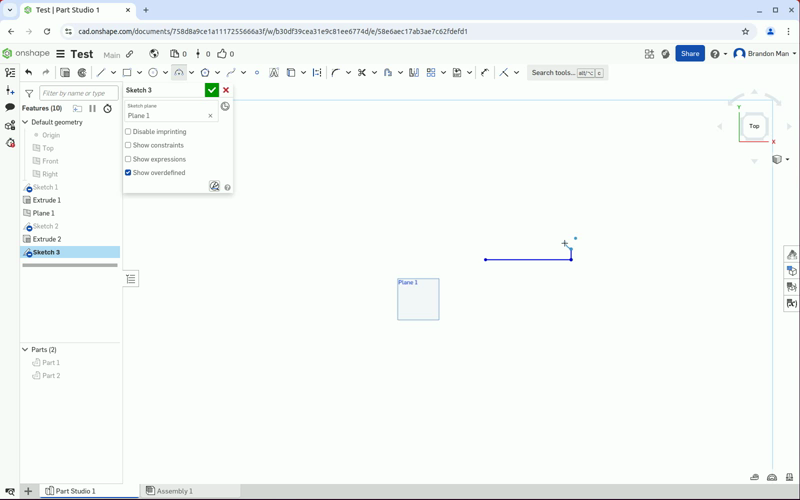
scroll(6)
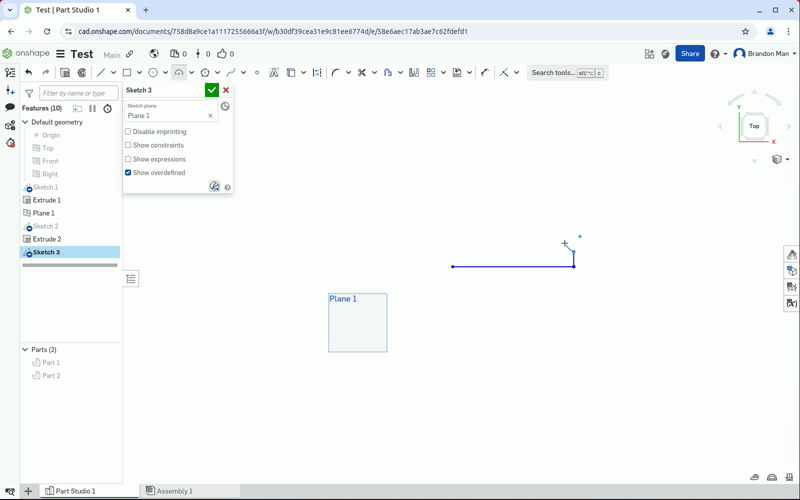
scroll(6)
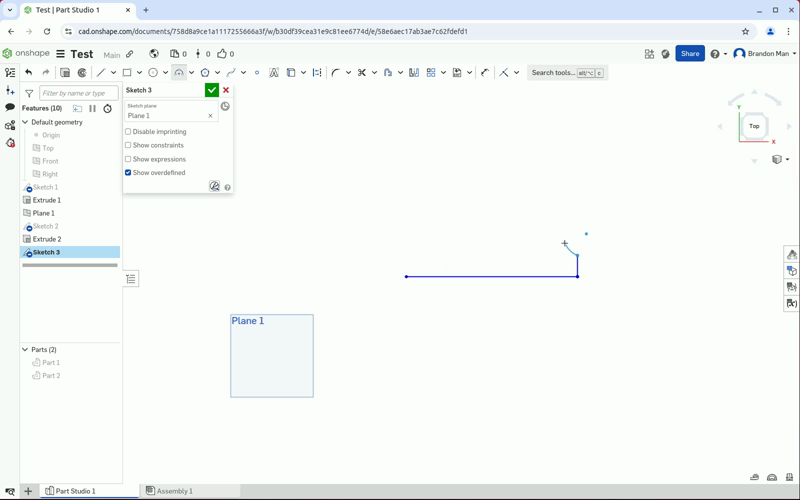
scroll(6)
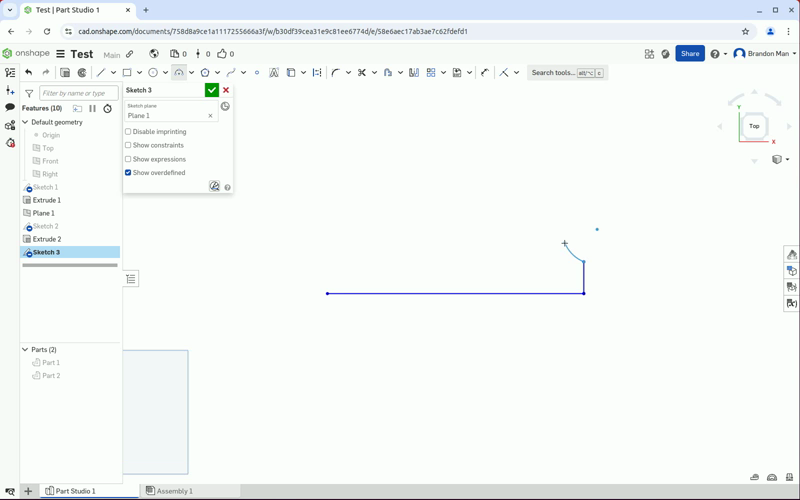
scroll(6)
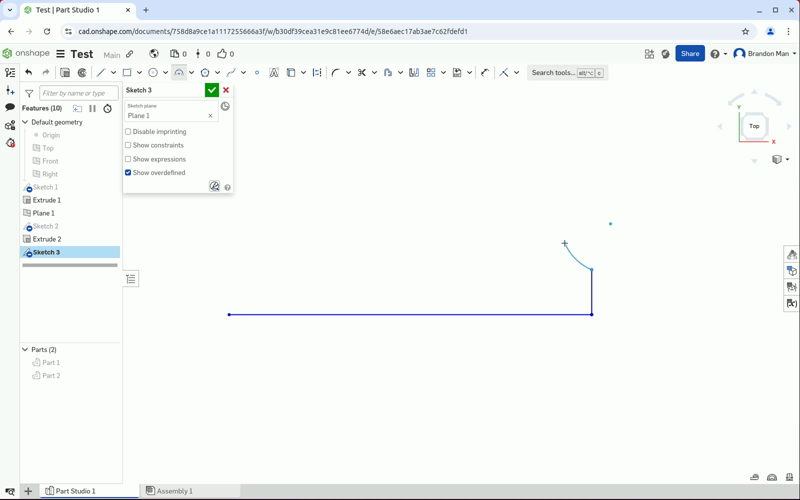
scroll(6)
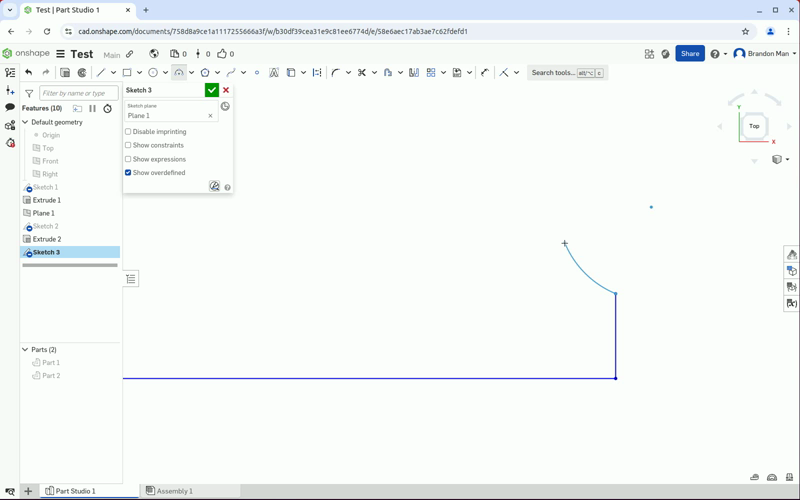
click(564, 242)
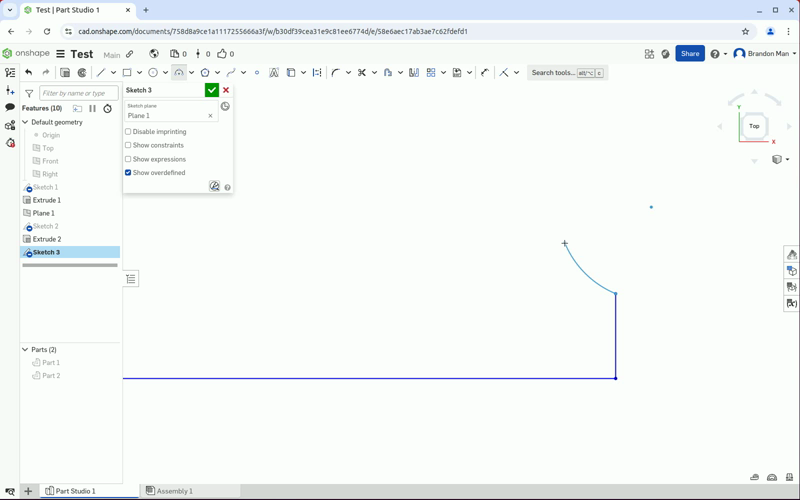
scroll(-6)
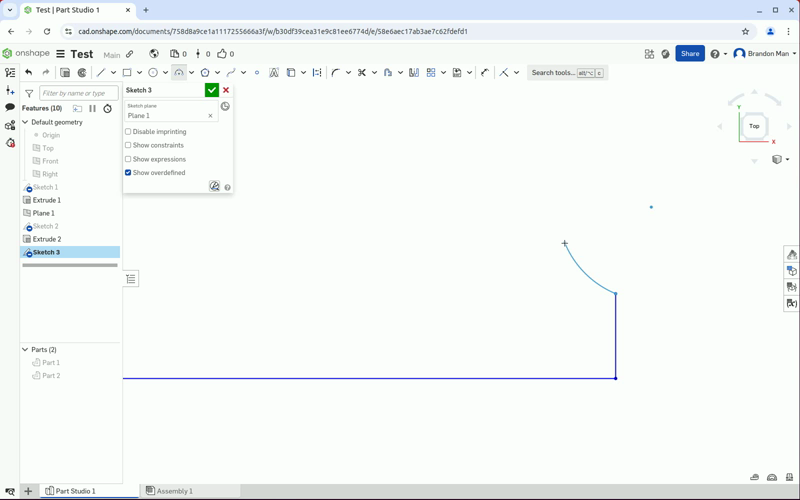
scroll(-6)
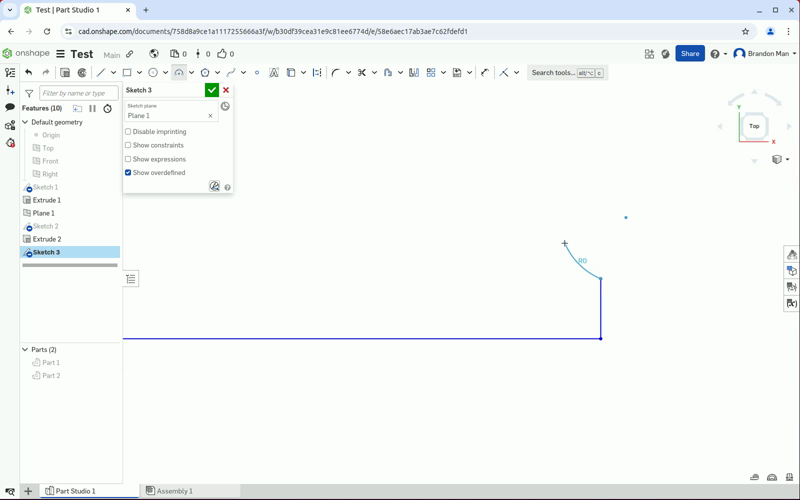
scroll(-6)
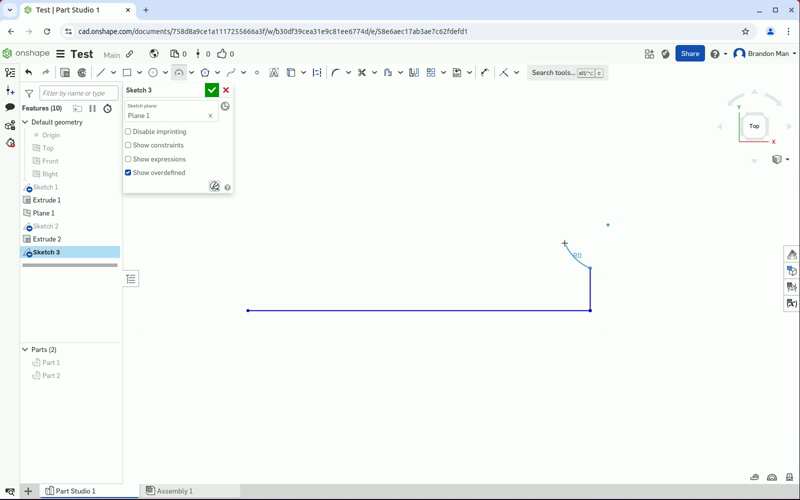
scroll(-6)
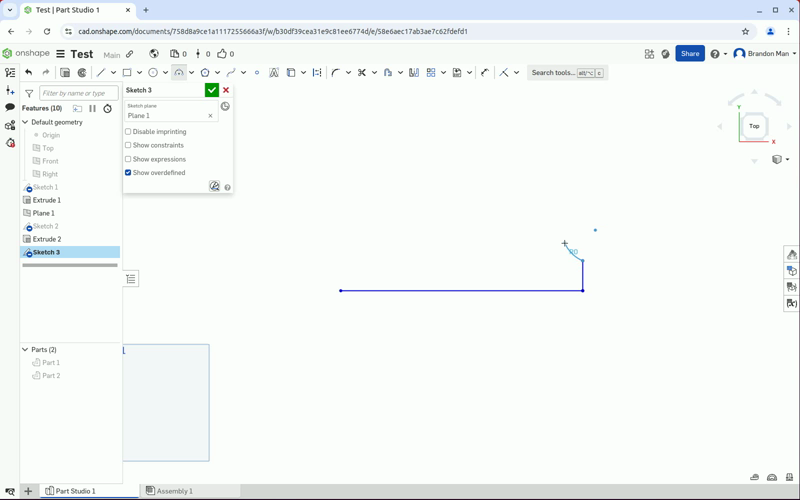
scroll(-6)
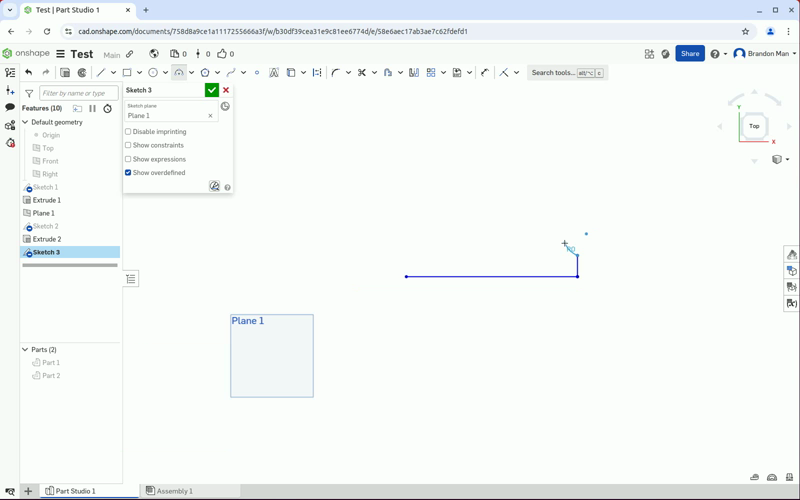
scroll(-6)
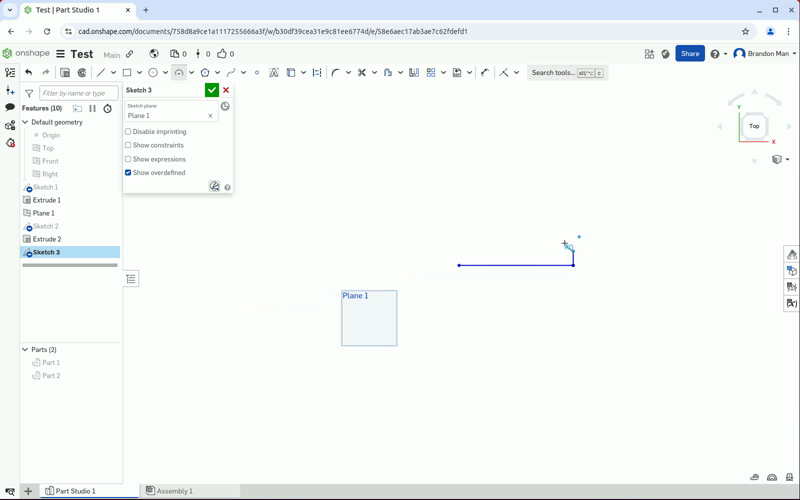
scroll(-6)
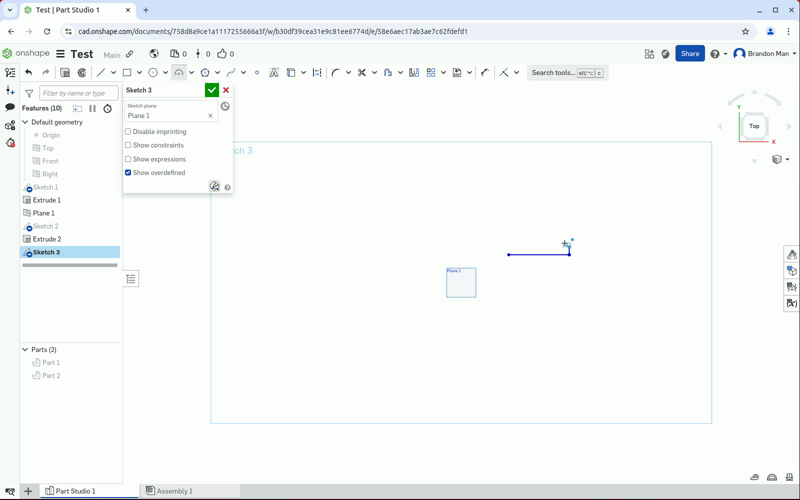
mouse_move(567, 243)
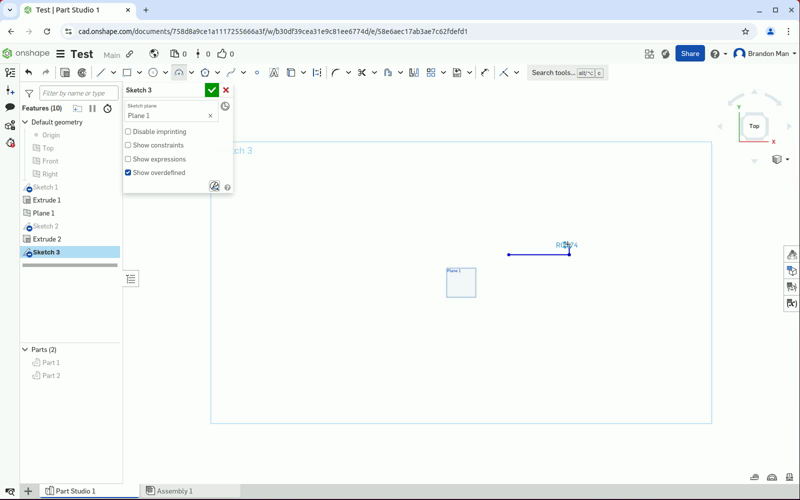
scroll(6)
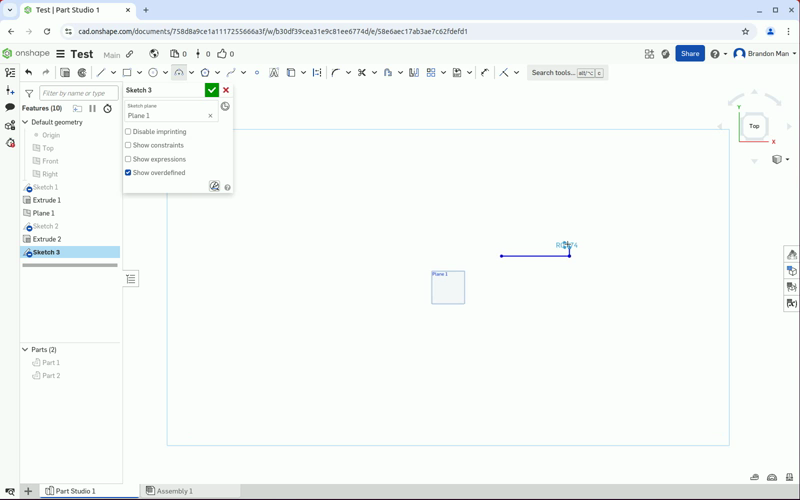
scroll(6)
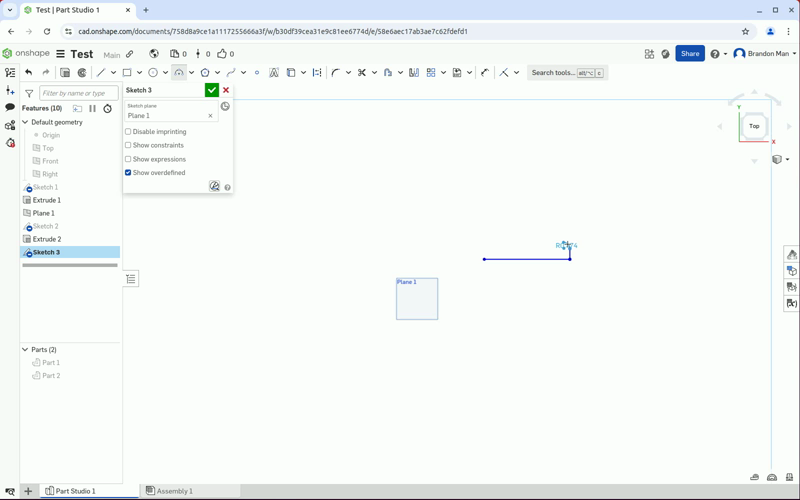
scroll(6)
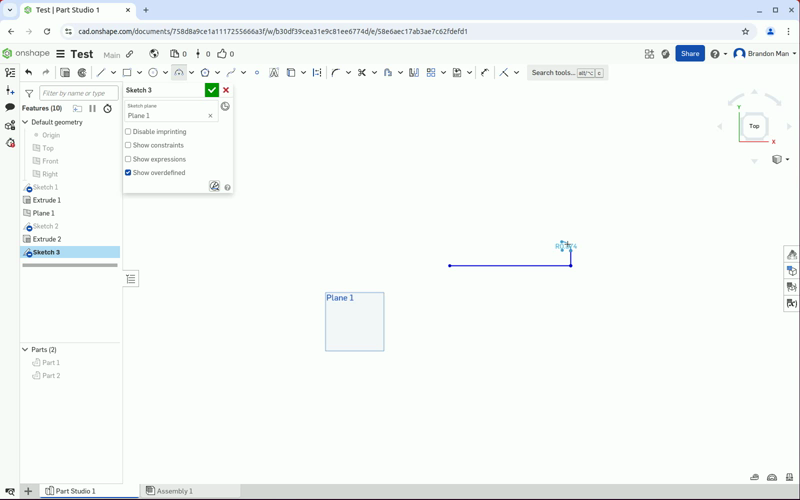
scroll(6)
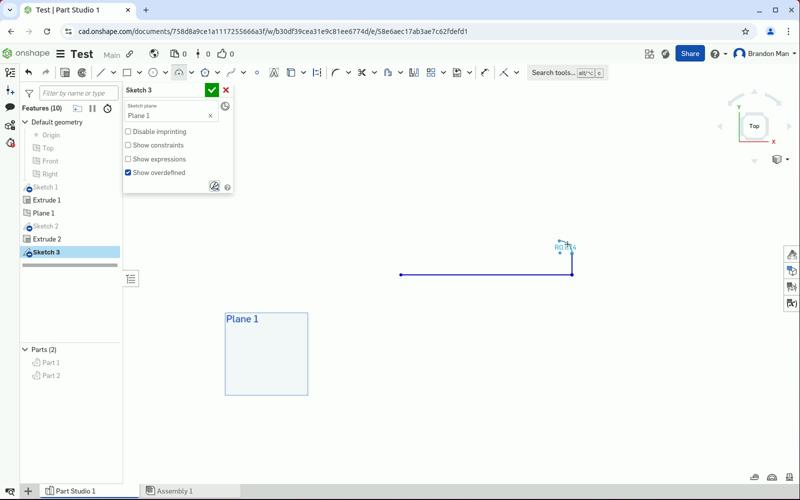
scroll(6)
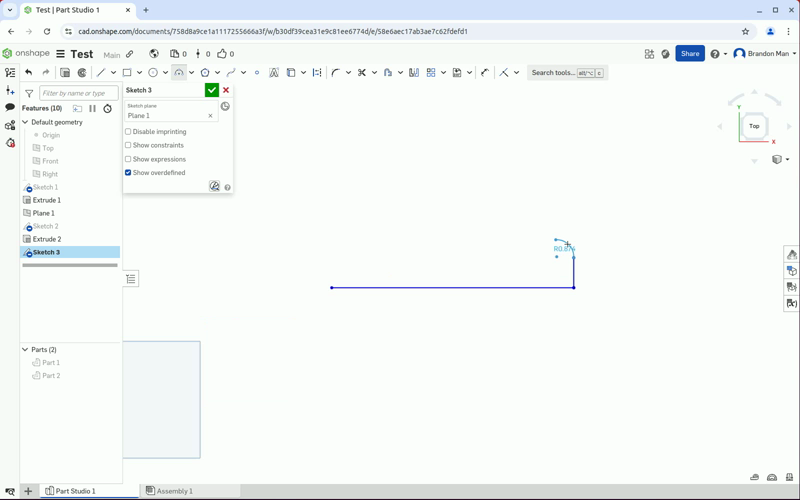
scroll(6)
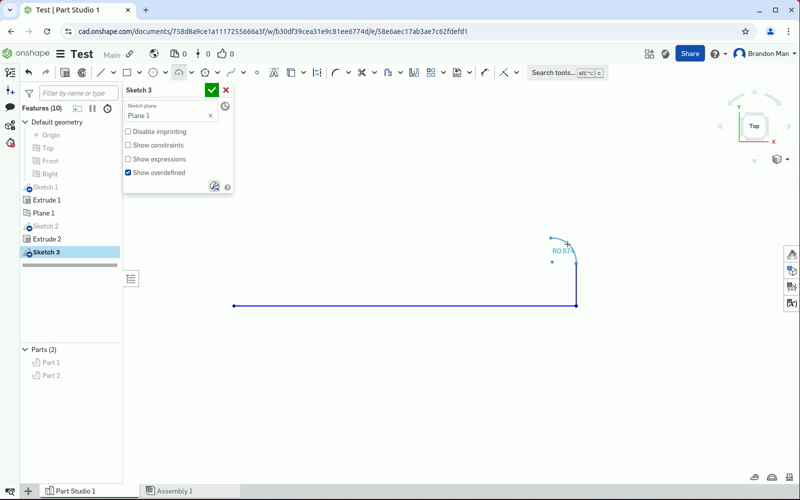
scroll(6)
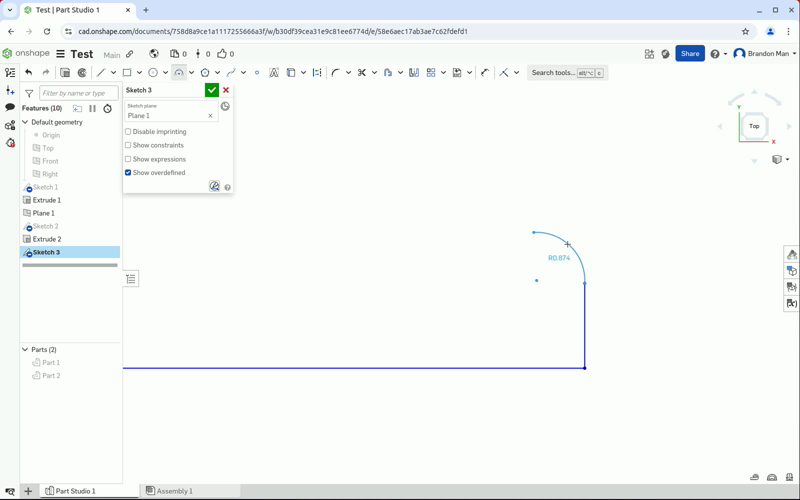
click(567, 243)
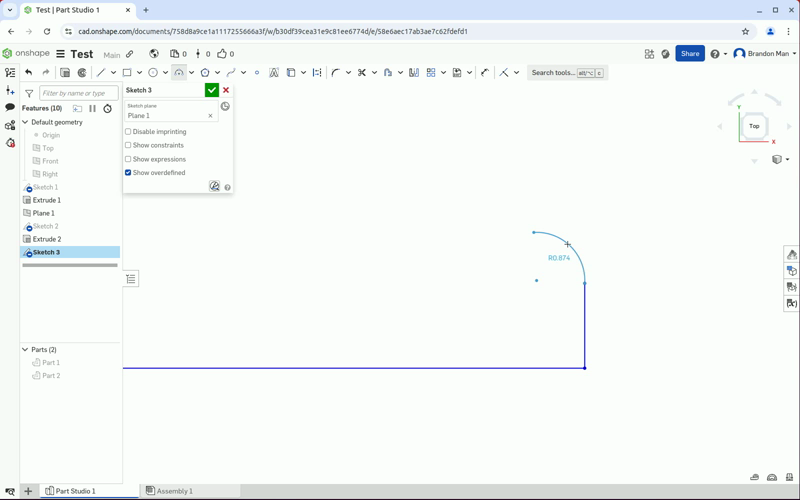
scroll(-6)
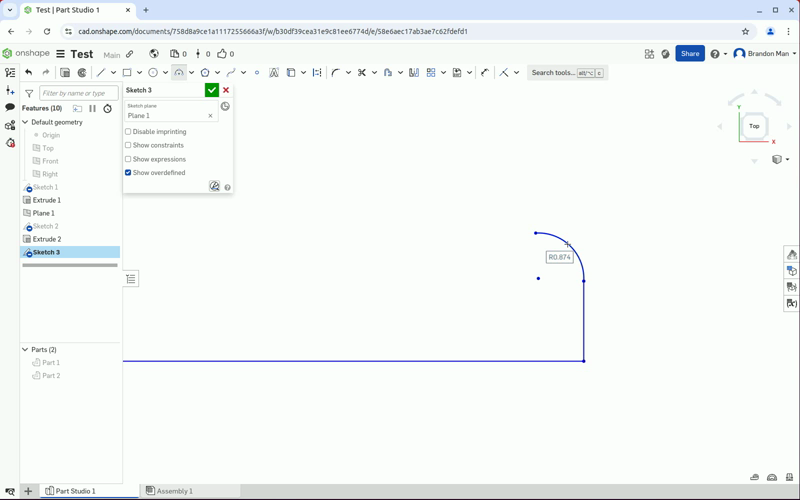
scroll(-6)
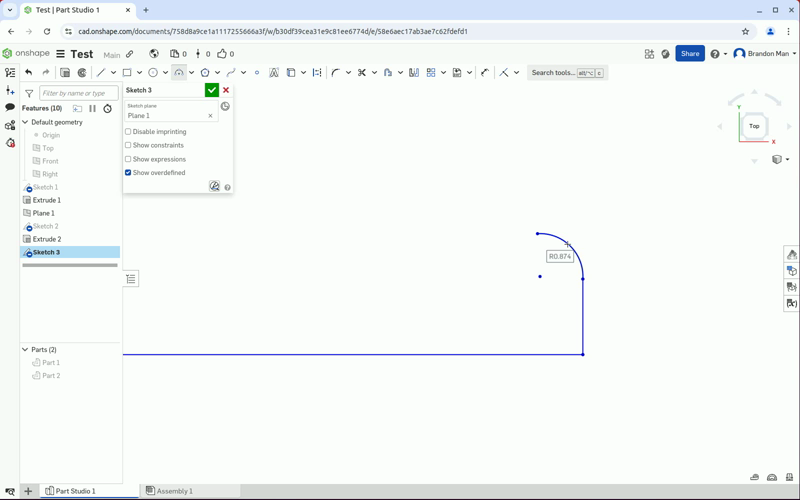
scroll(-6)
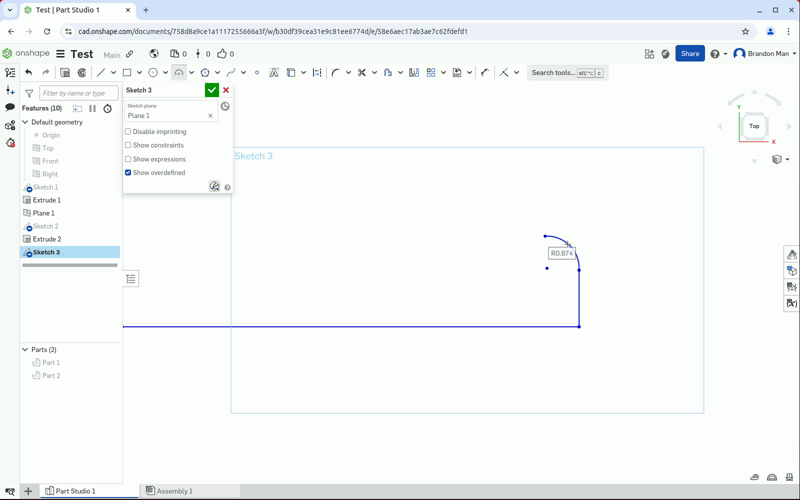
scroll(-6)
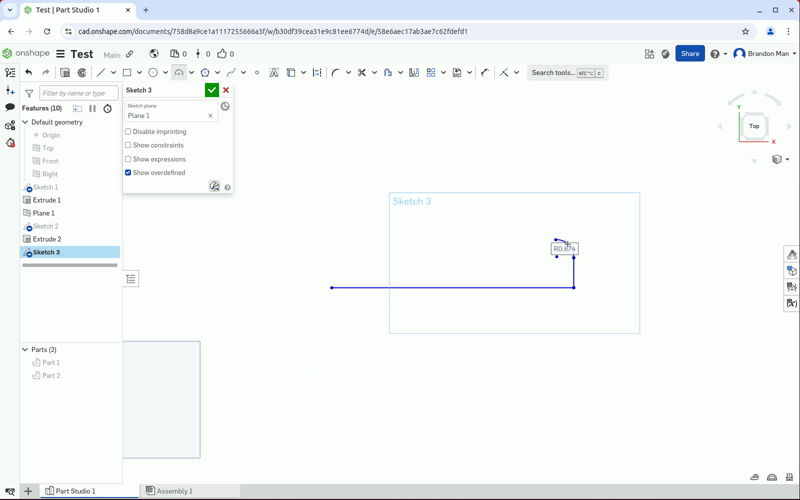
scroll(-6)
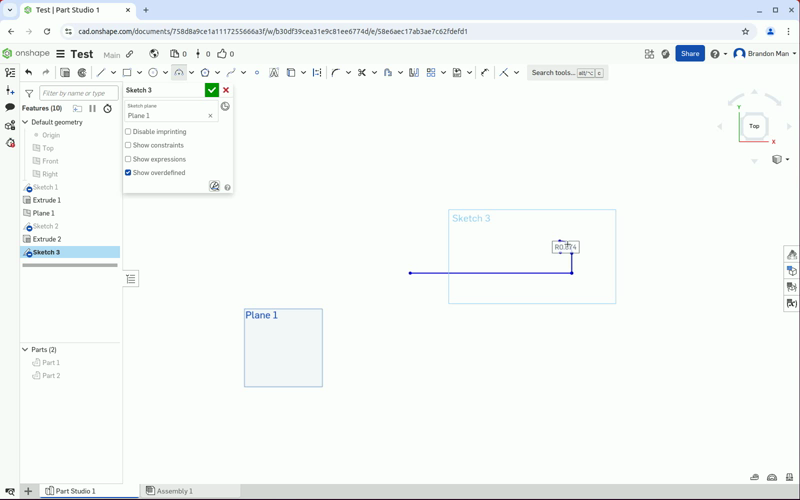
scroll(-6)
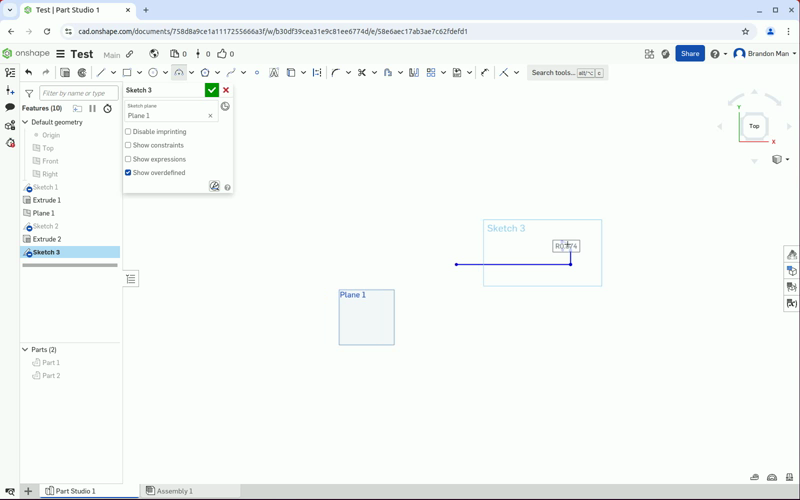
scroll(-6)
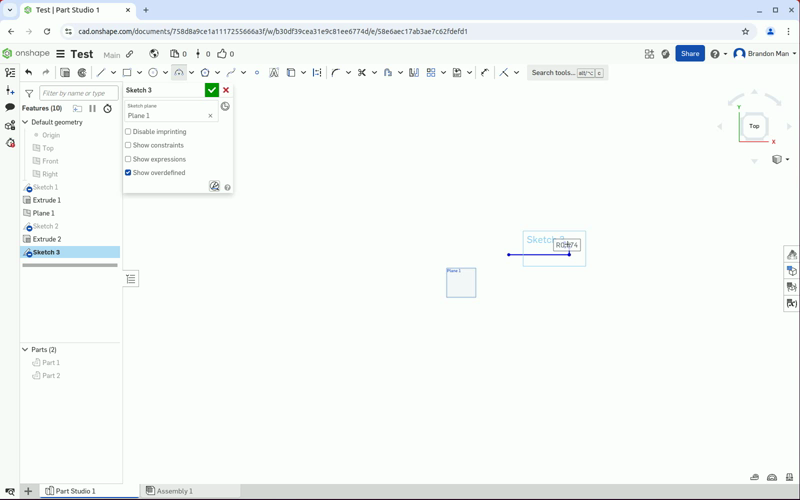
key_up(shift)
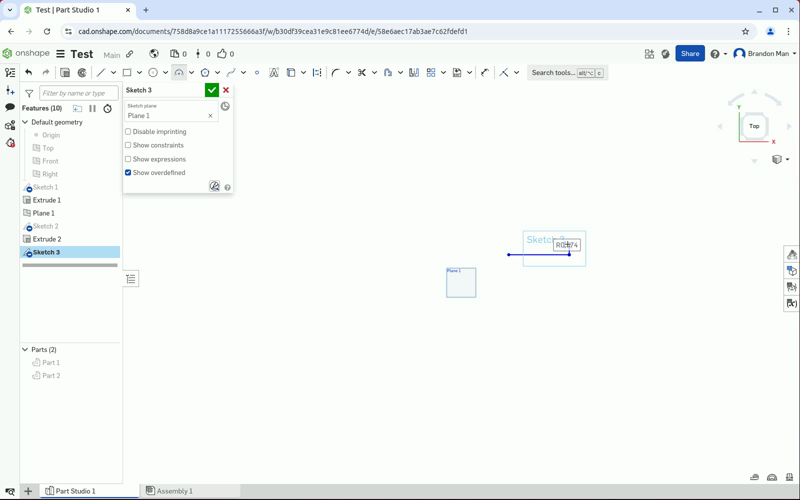
key(esc)
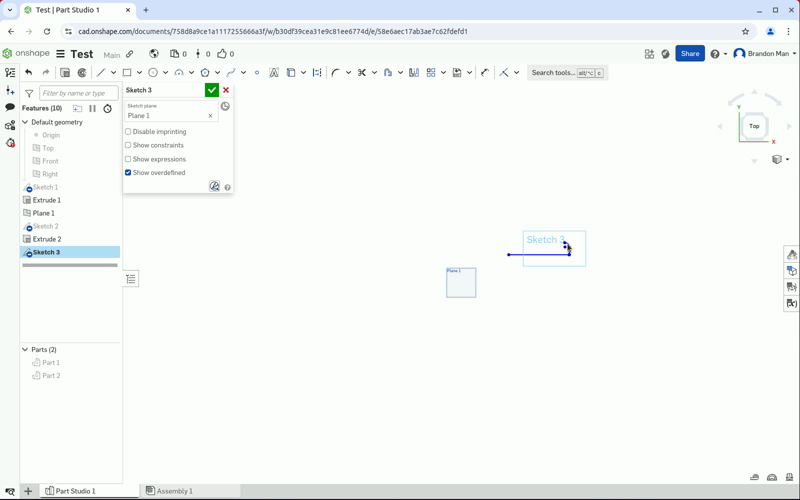
key(l)
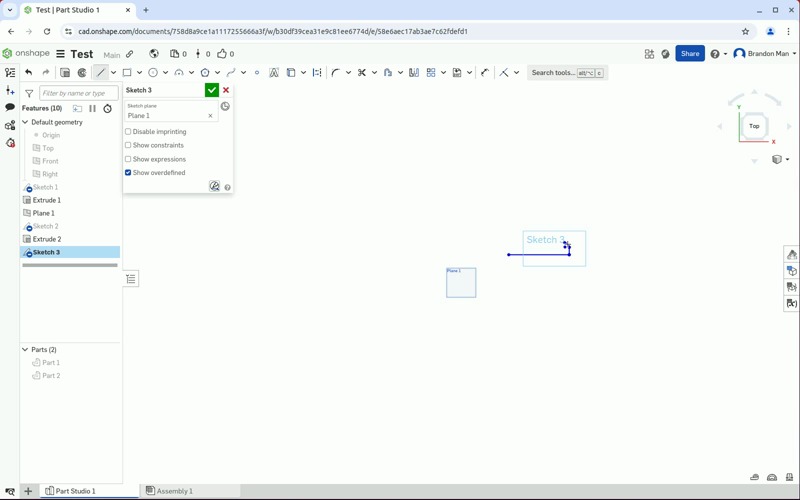
mouse_move(564, 242)
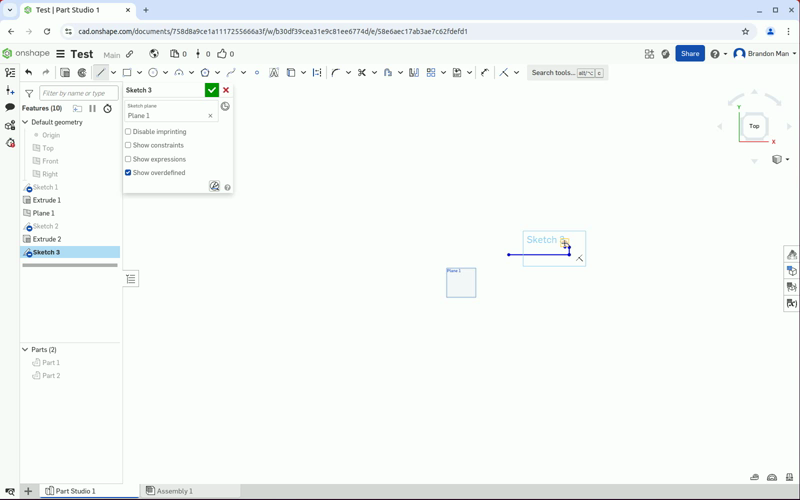
scroll(6)
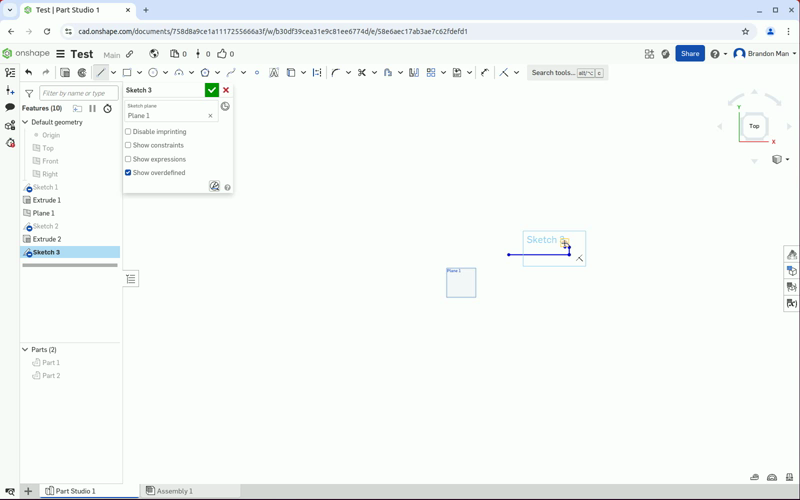
scroll(6)
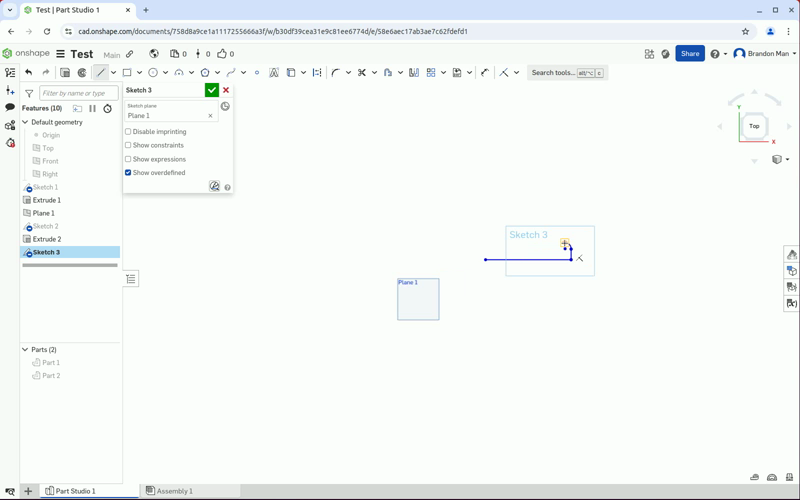
scroll(6)
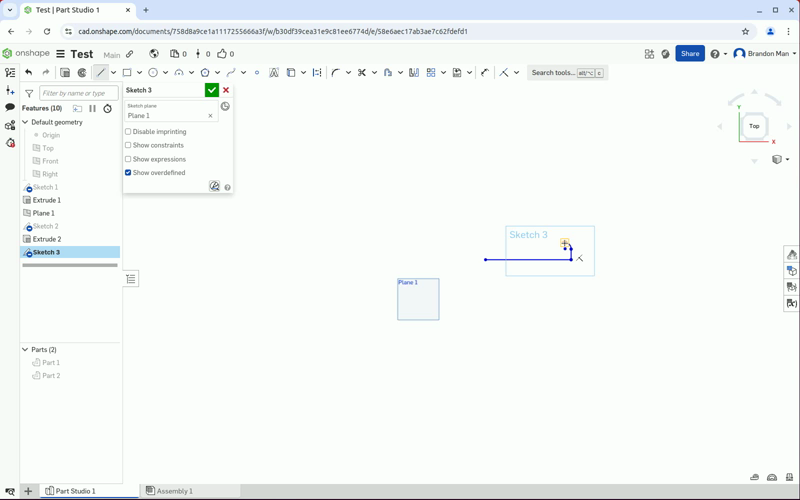
scroll(6)
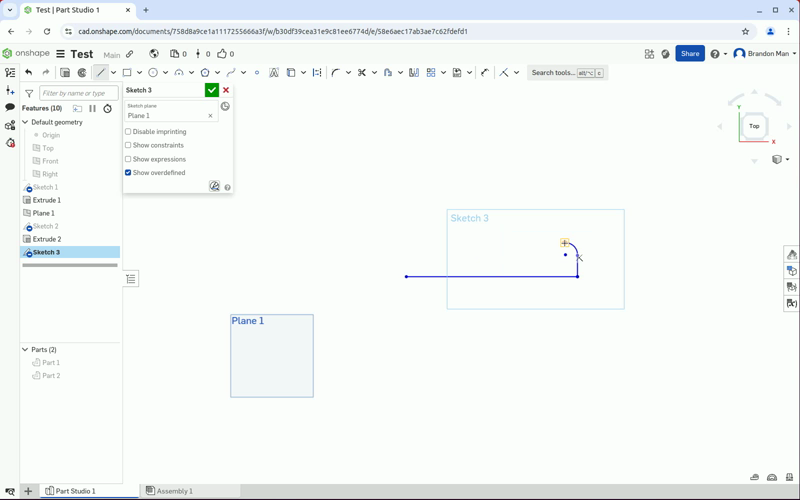
scroll(6)
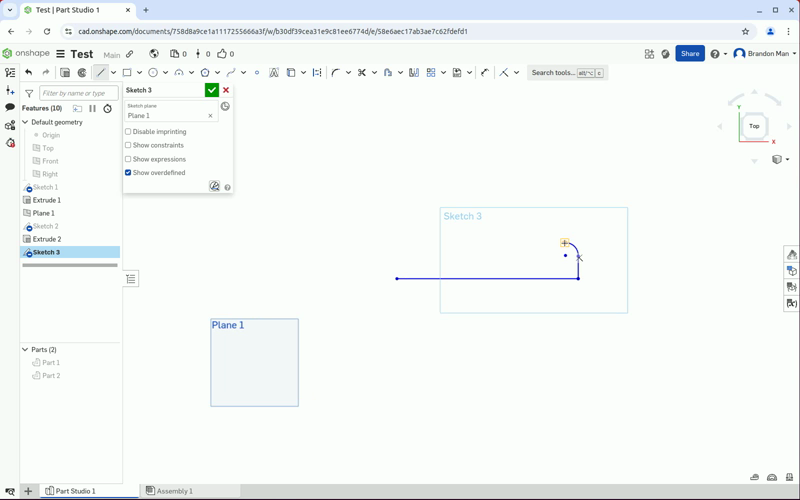
scroll(6)
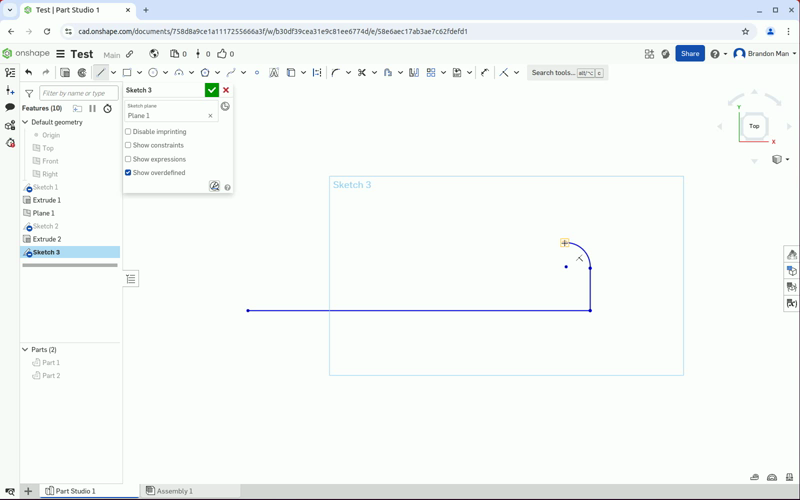
scroll(6)
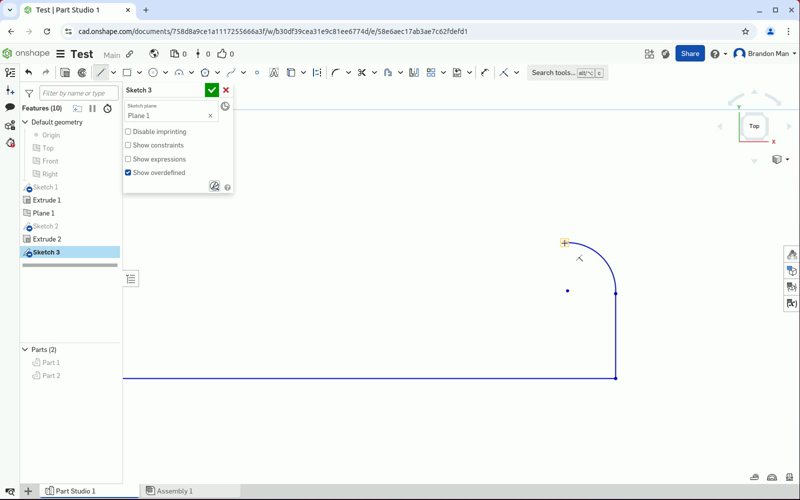
click(564, 242)
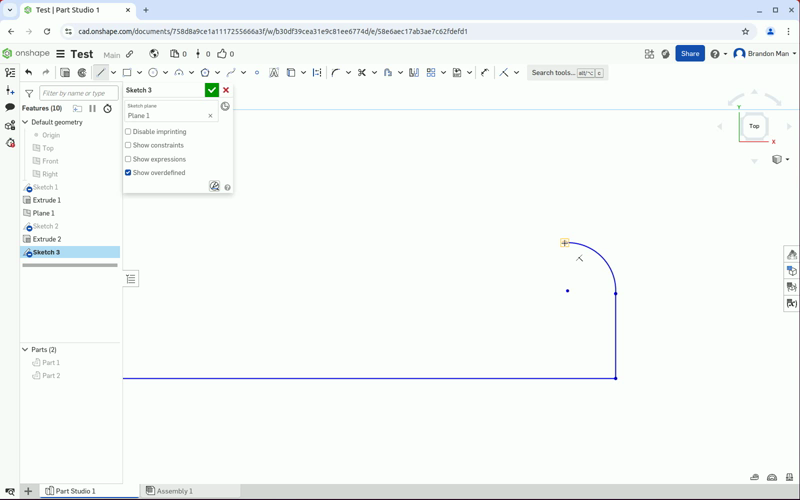
scroll(-6)
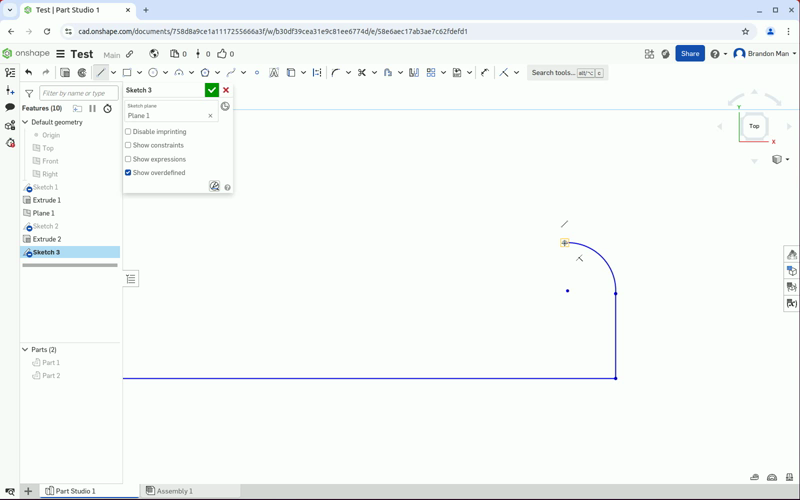
scroll(-6)
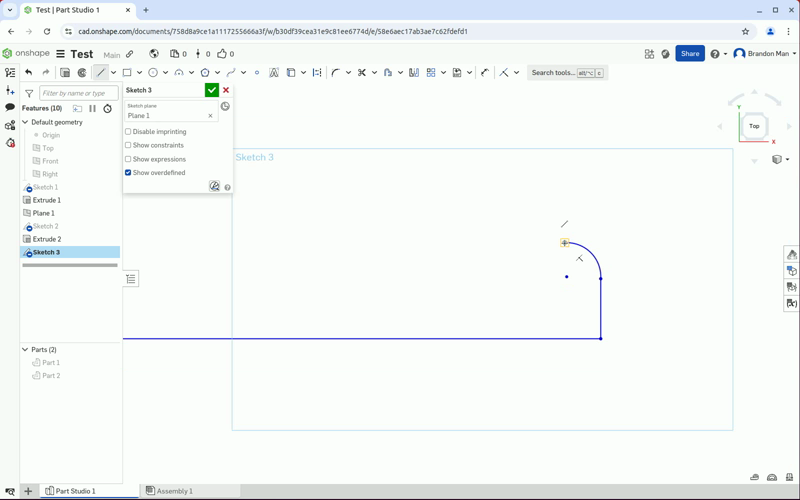
scroll(-6)
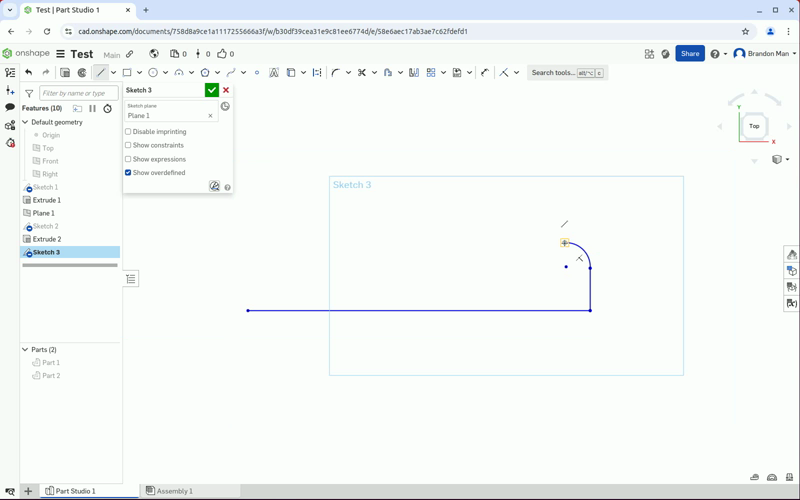
scroll(-6)
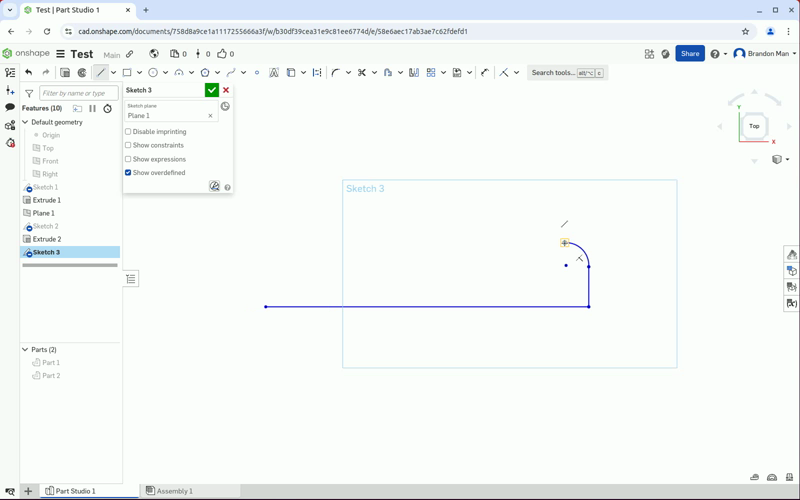
scroll(-6)
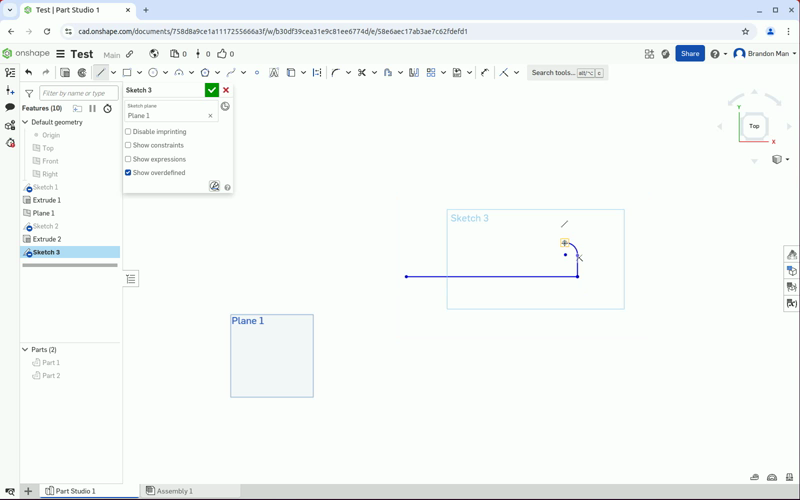
scroll(-6)
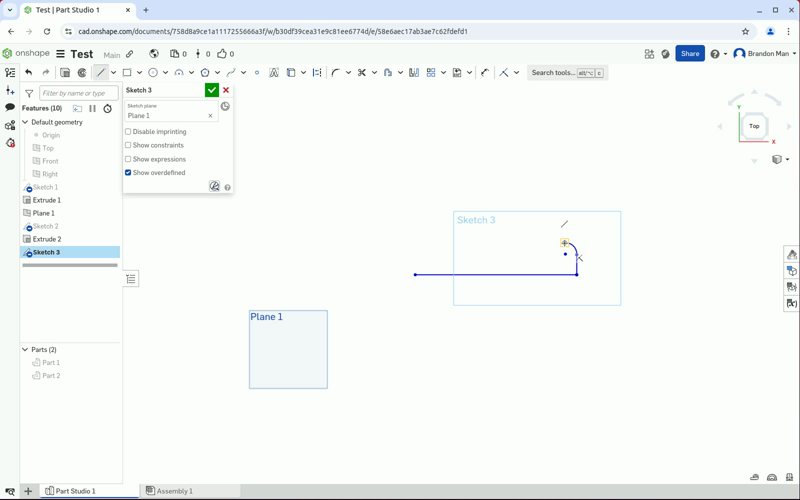
scroll(-6)
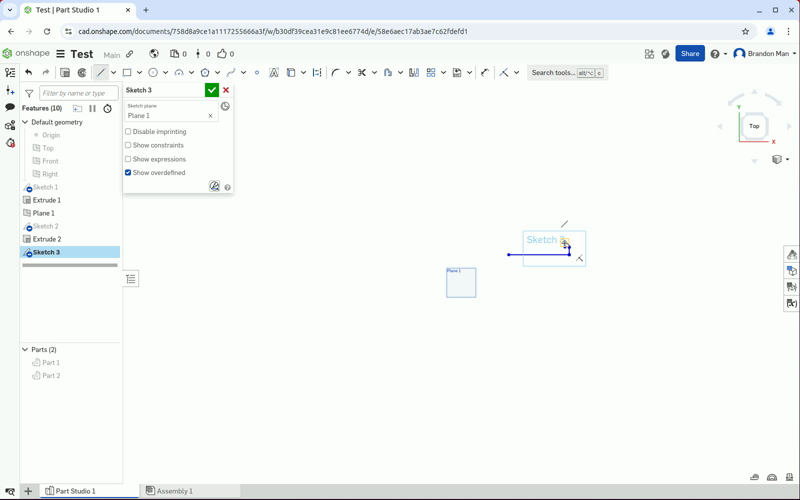
key_down(shift)
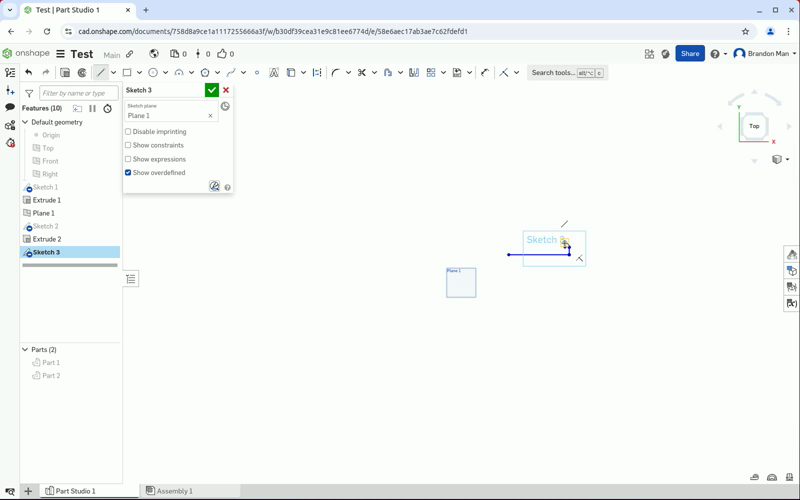
mouse_move(589, 242)
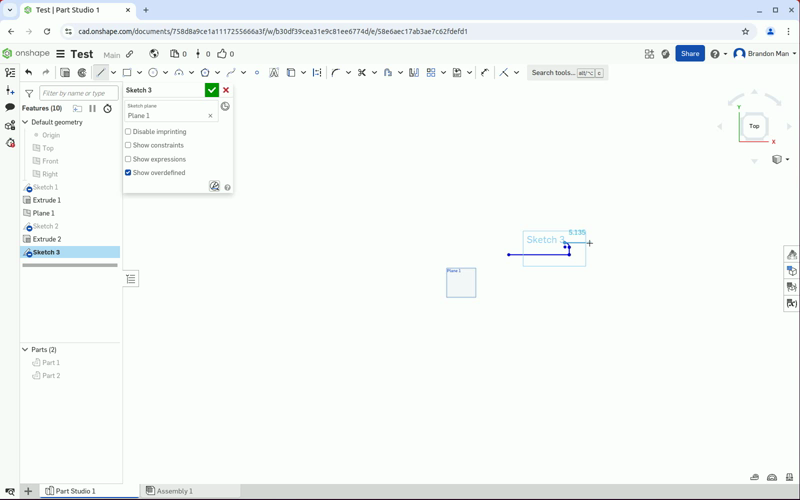
mouse_move(513, 242)
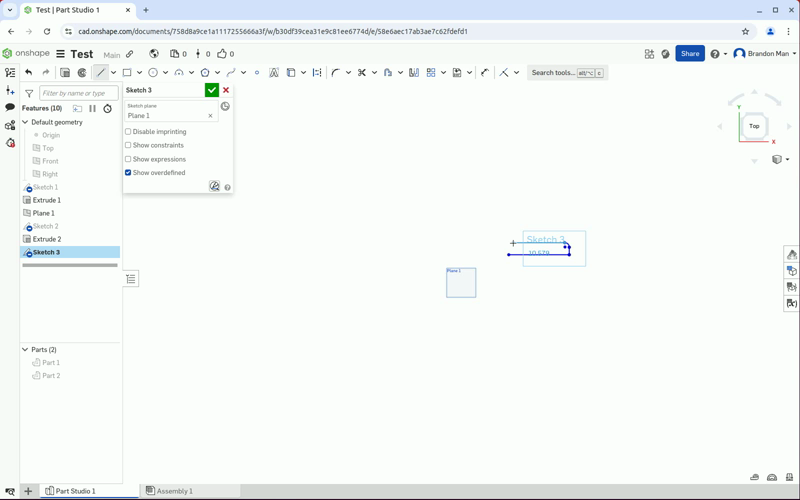
click(513, 242)
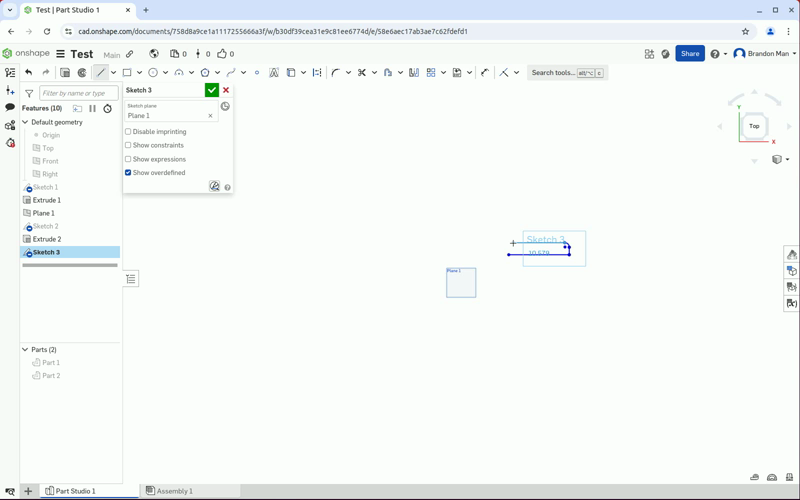
key_up(shift)
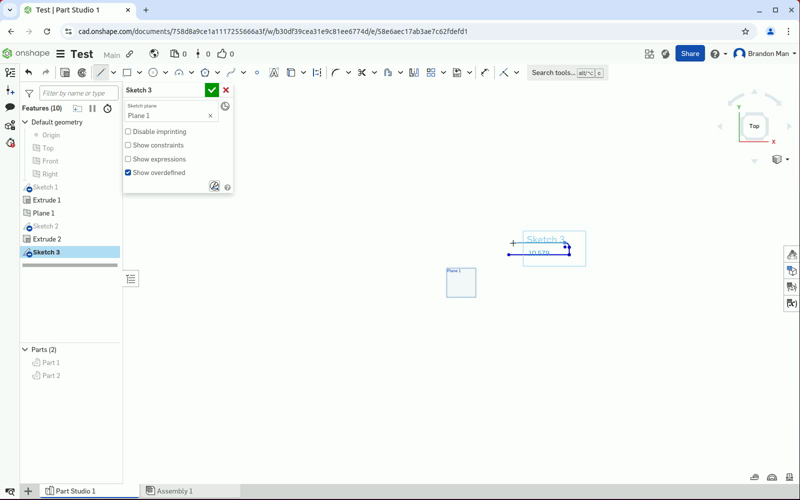
key(esc)
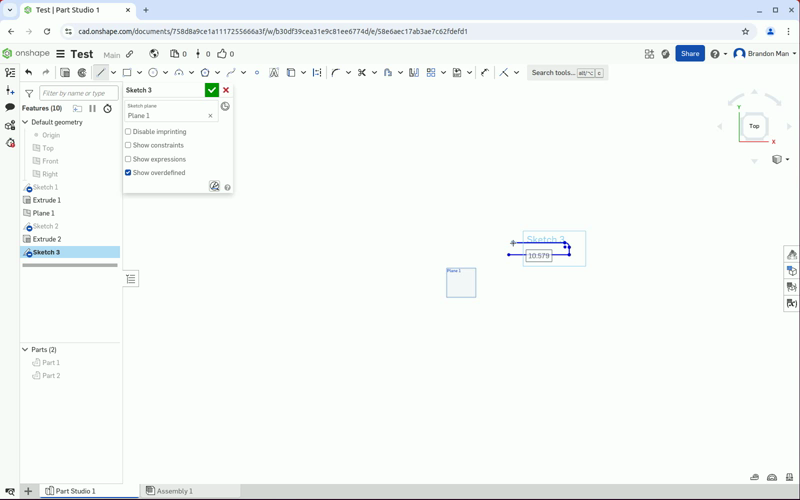
key(a)
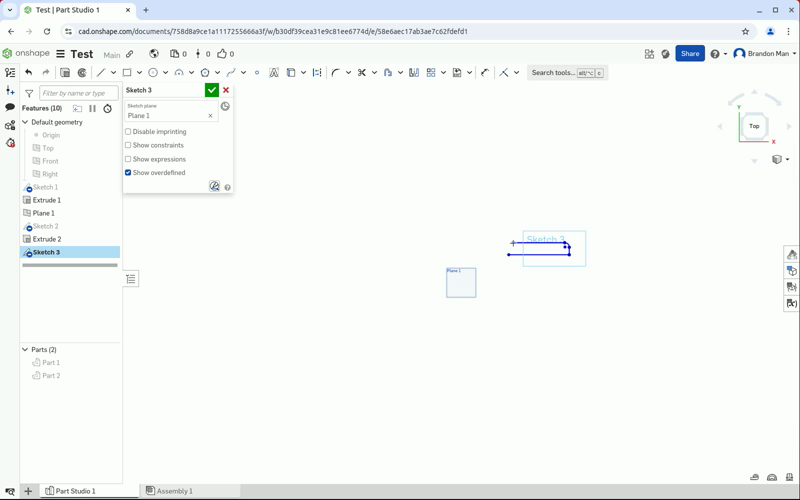
mouse_move(513, 242)
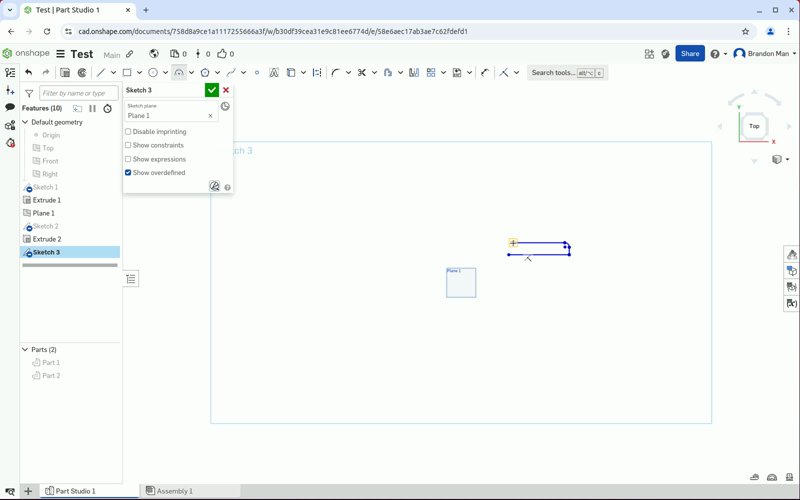
click(513, 242)
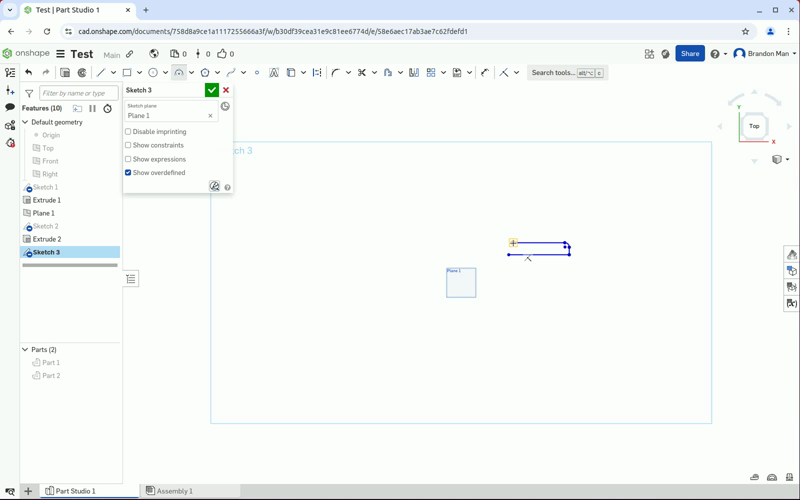
key_down(shift)
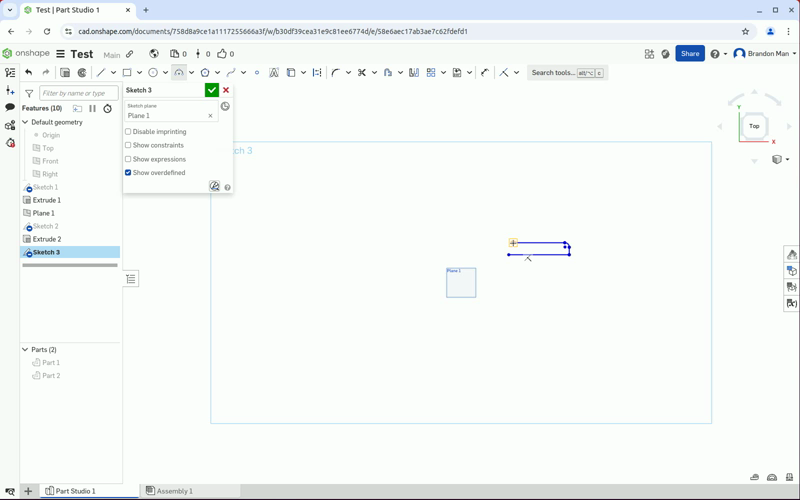
mouse_move(508, 247)
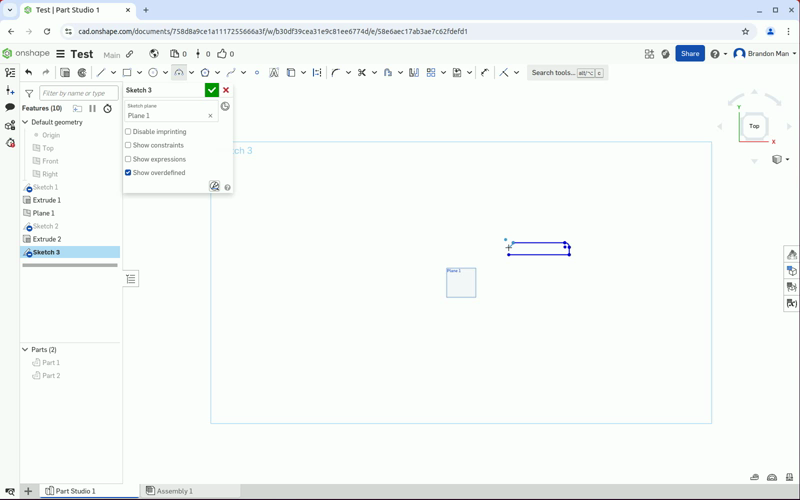
scroll(6)
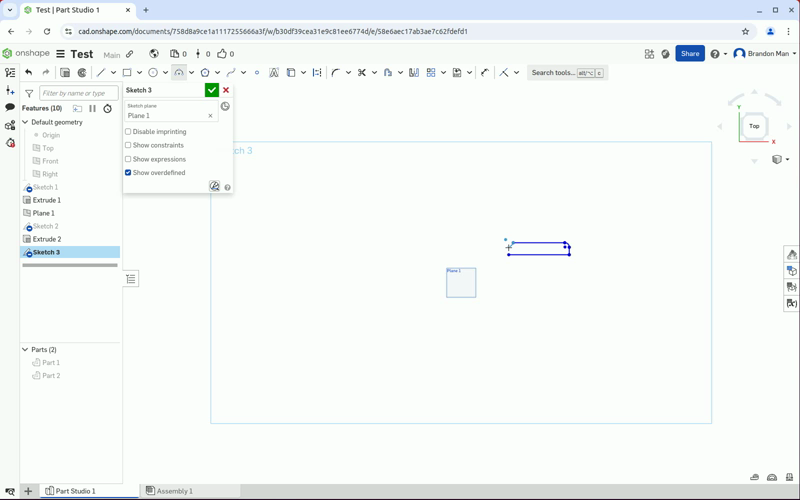
scroll(6)
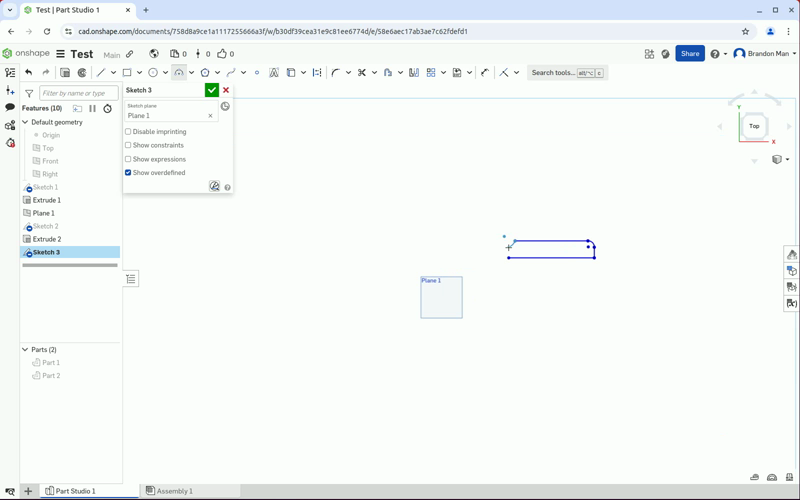
scroll(6)
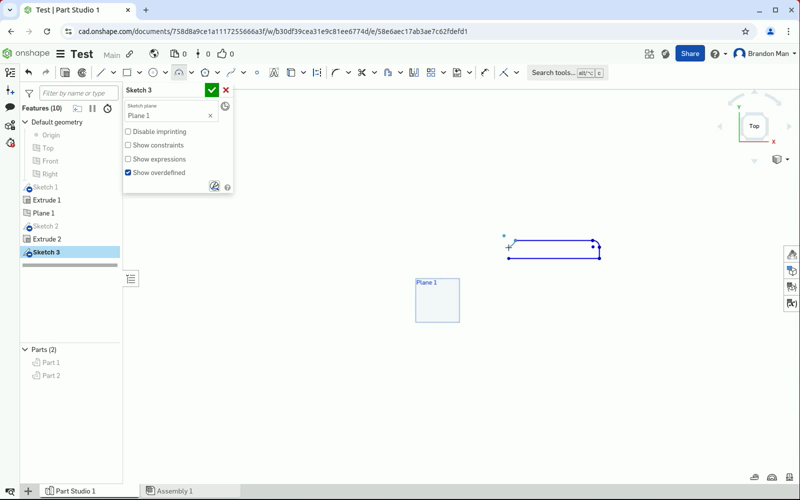
scroll(6)
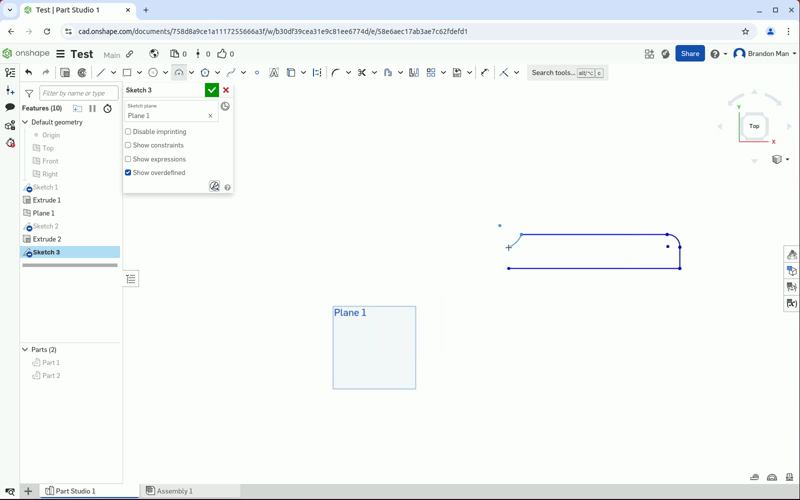
scroll(6)
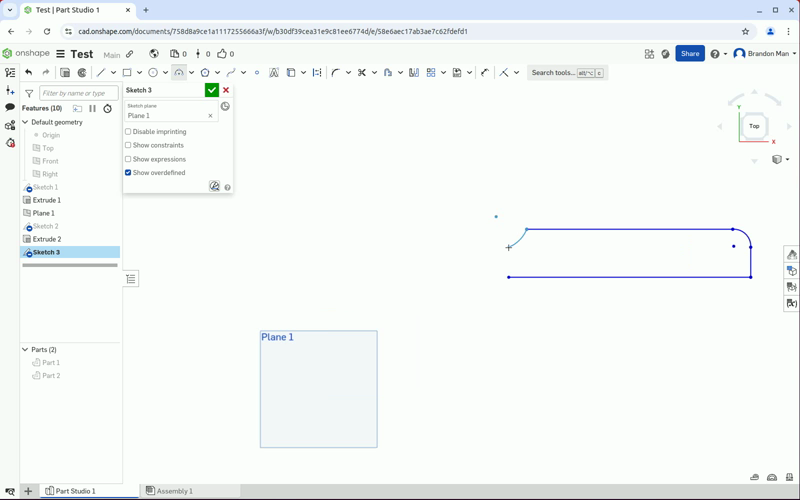
scroll(6)
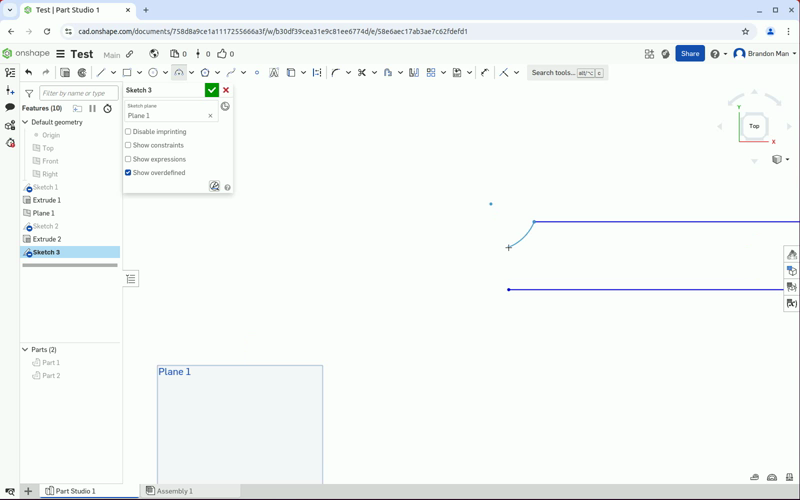
scroll(6)
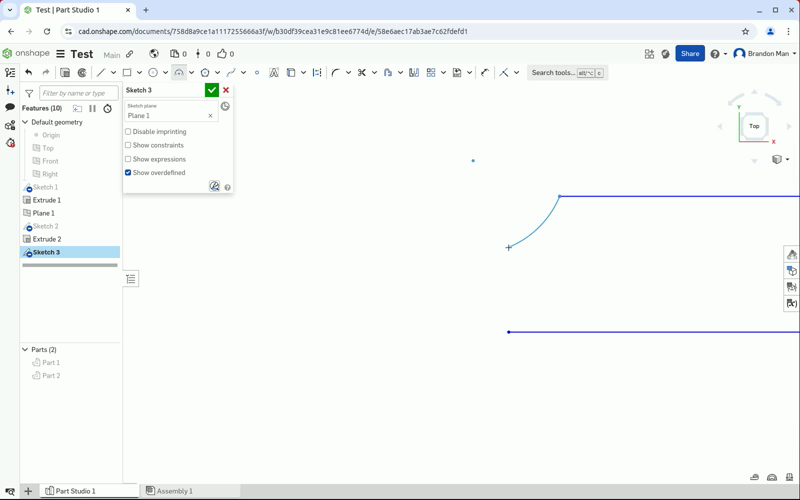
click(508, 247)
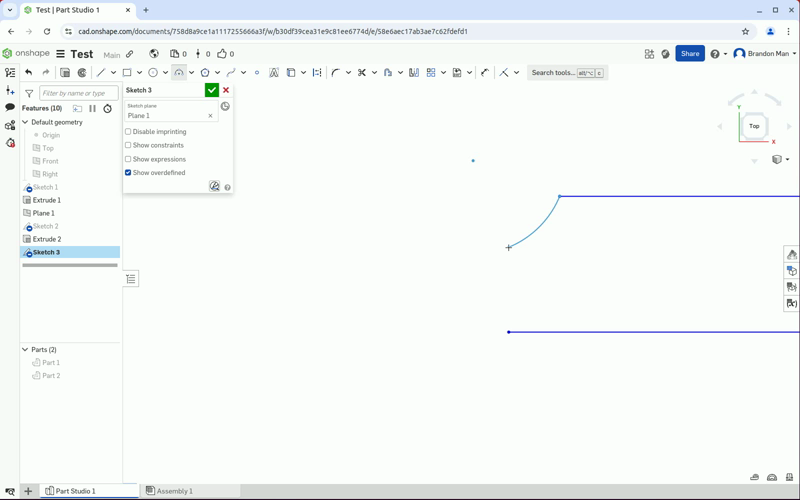
scroll(-6)
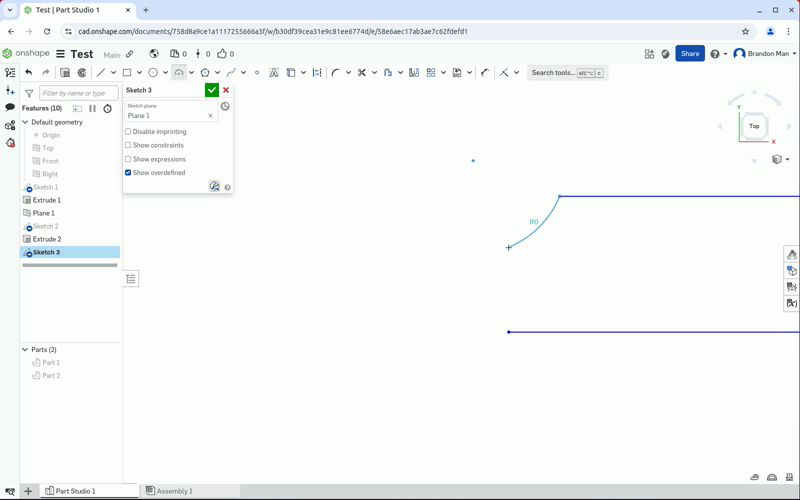
scroll(-6)
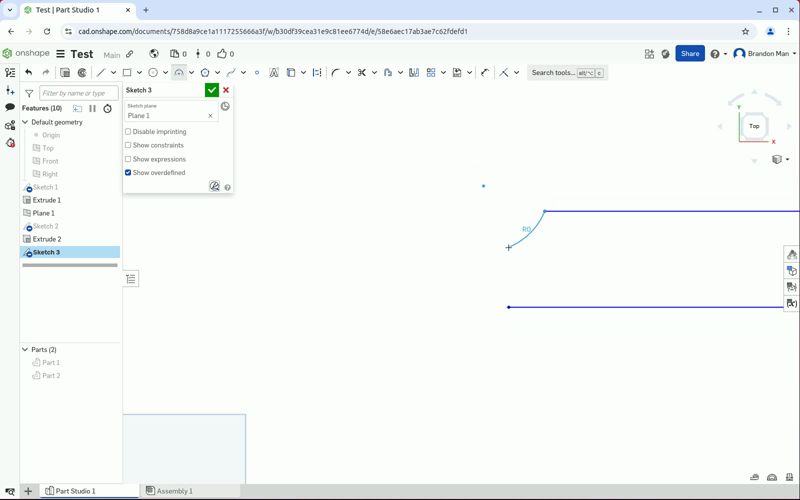
scroll(-6)
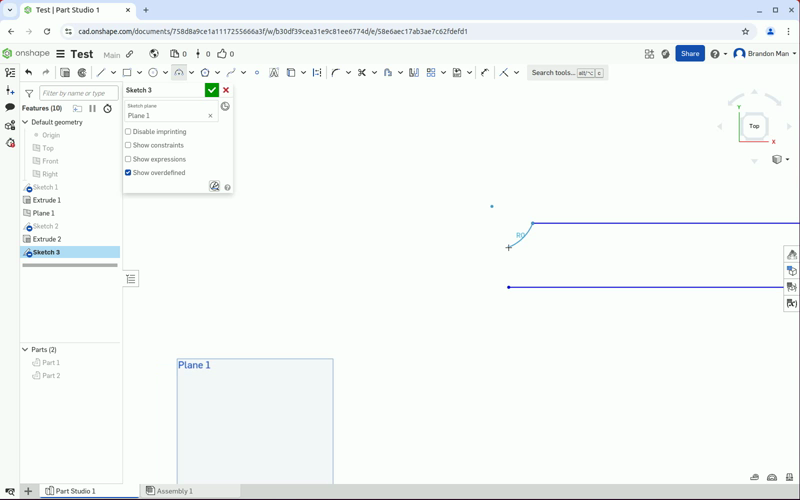
scroll(-6)
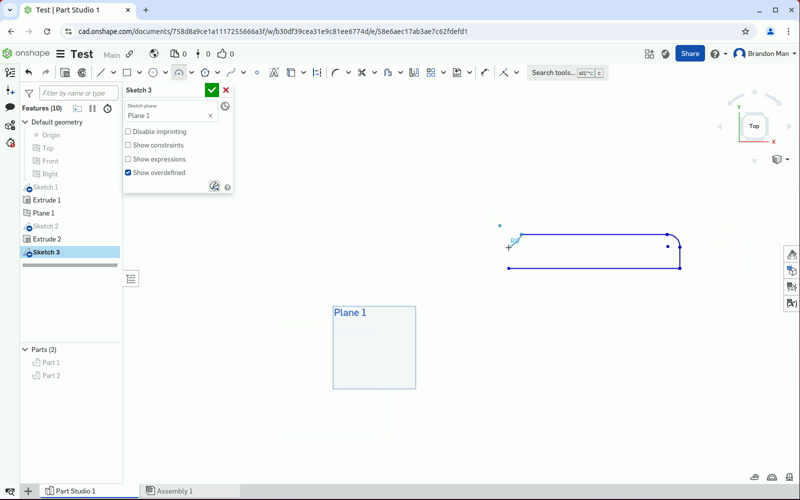
scroll(-6)
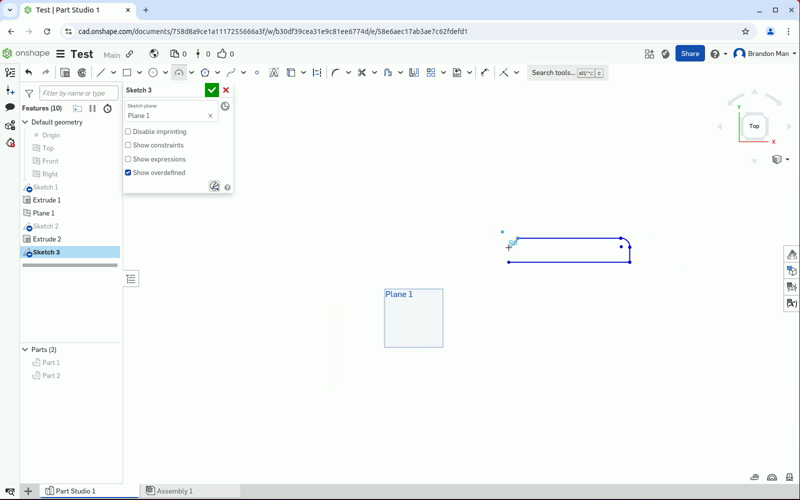
scroll(-6)
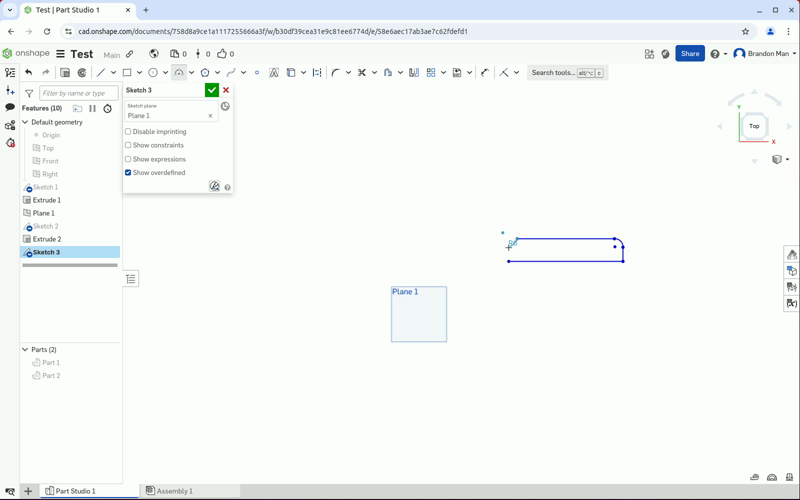
scroll(-6)
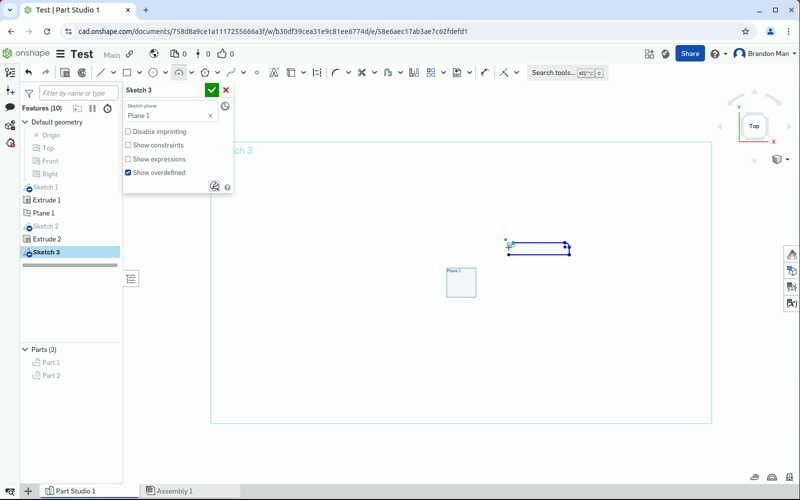
mouse_move(510, 243)
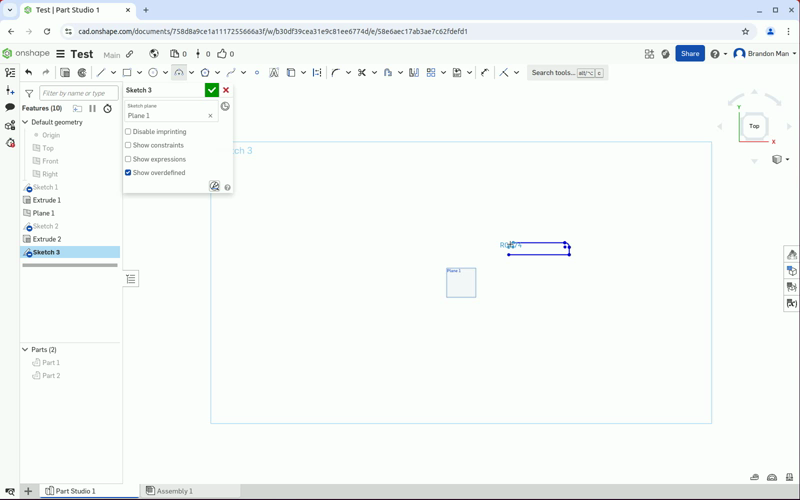
scroll(6)
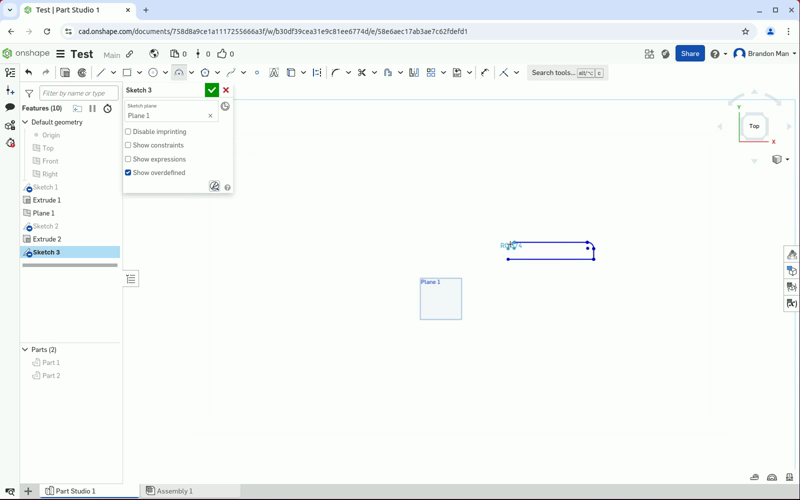
scroll(6)
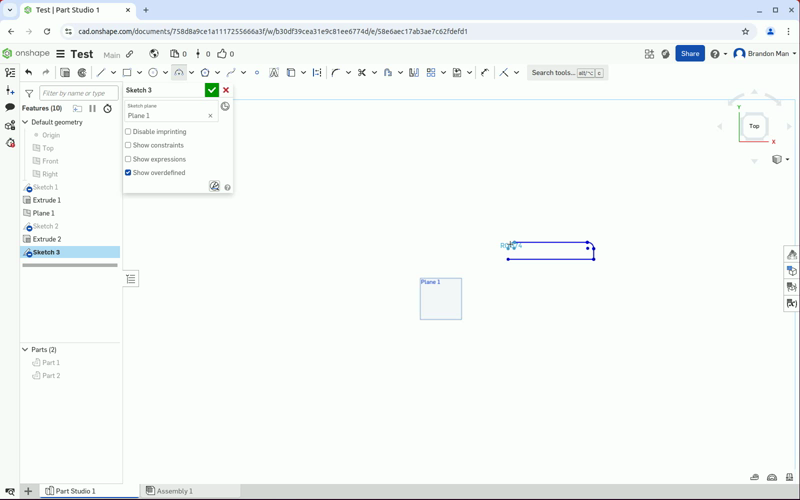
scroll(6)
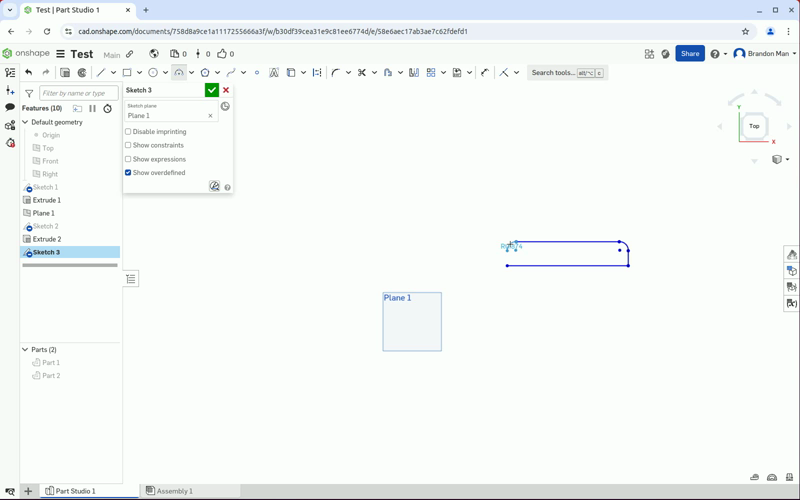
scroll(6)
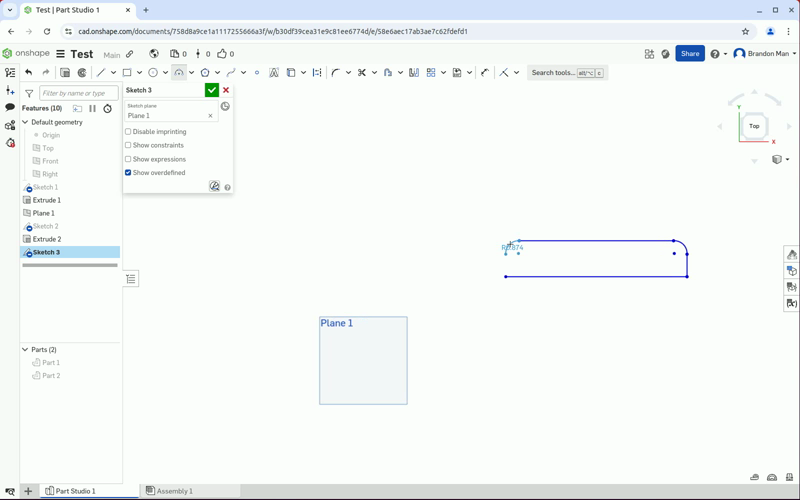
scroll(6)
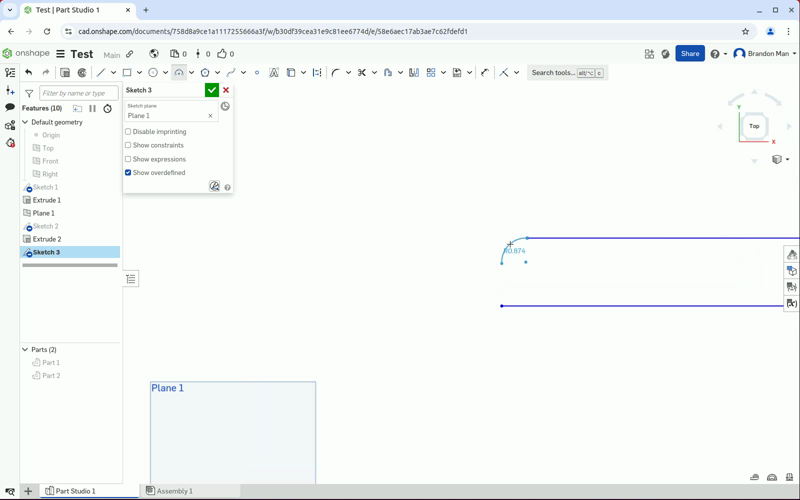
scroll(6)
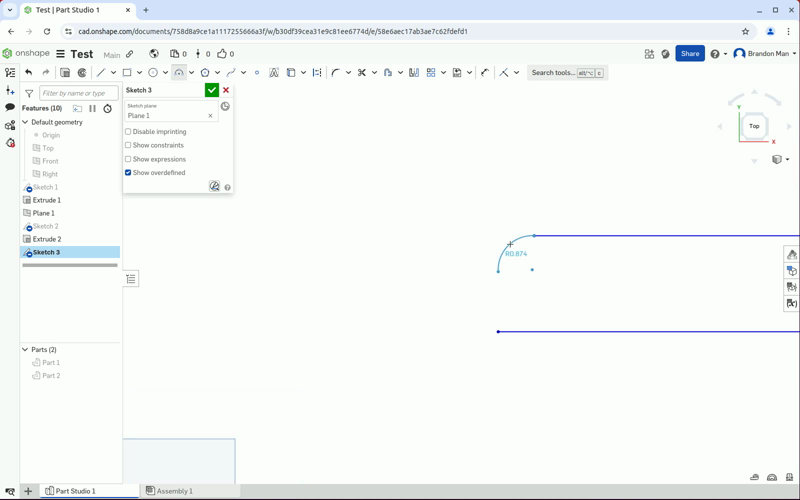
scroll(6)
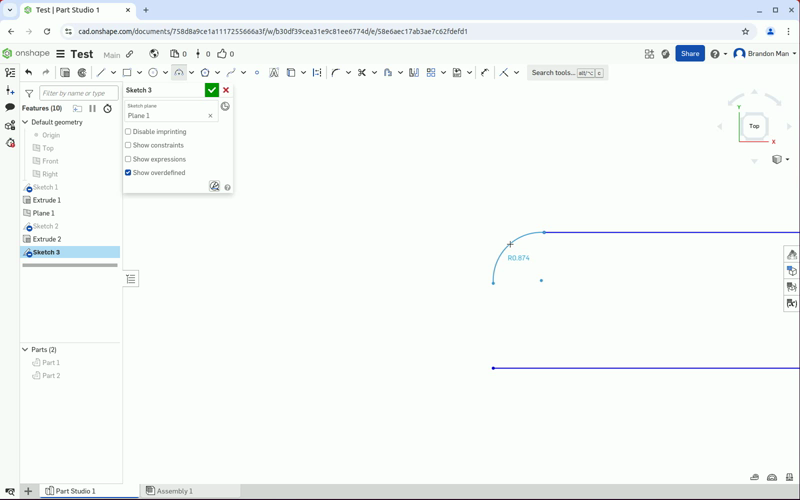
click(510, 243)
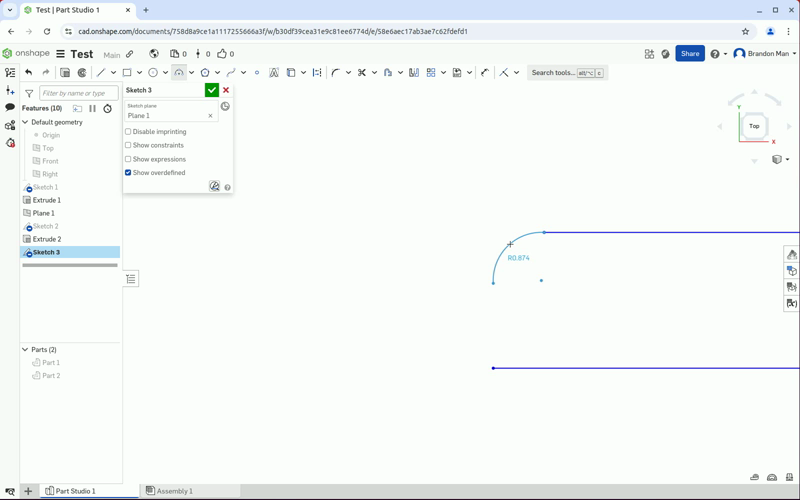
scroll(-6)
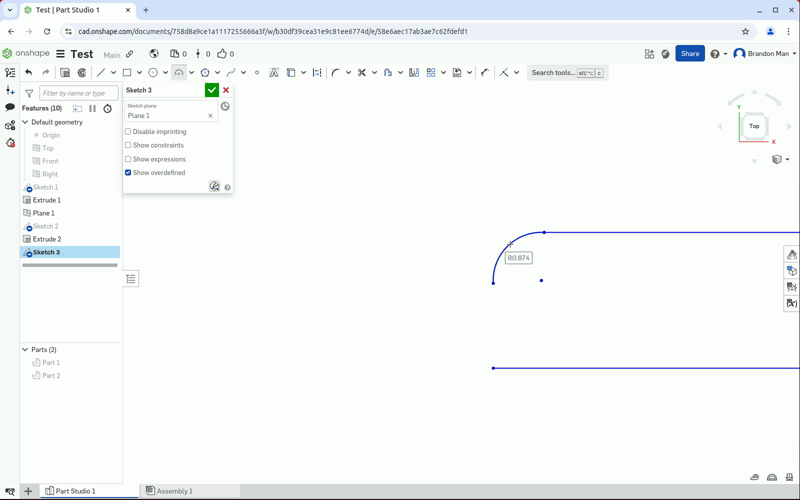
scroll(-6)
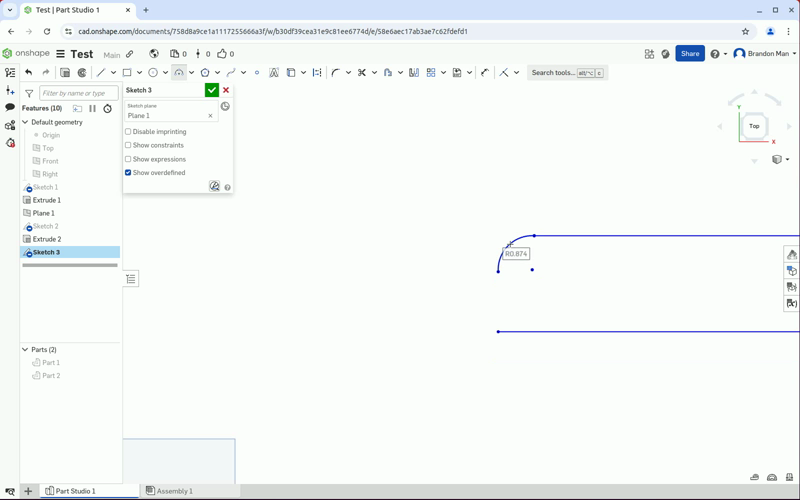
scroll(-6)
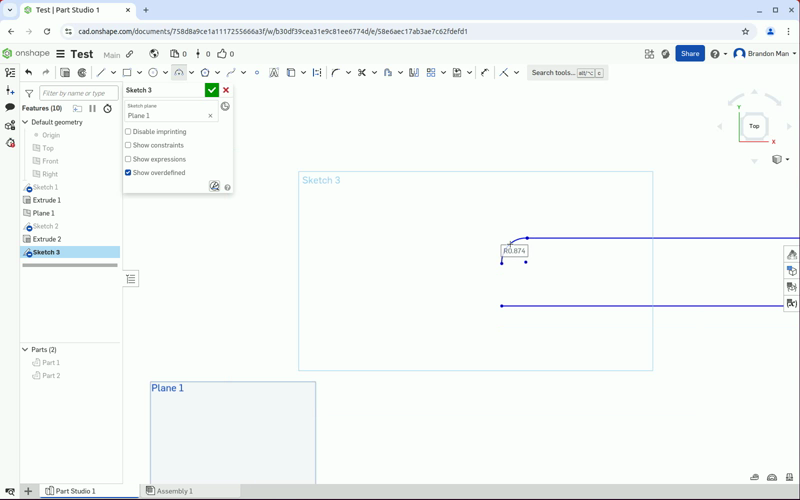
scroll(-6)
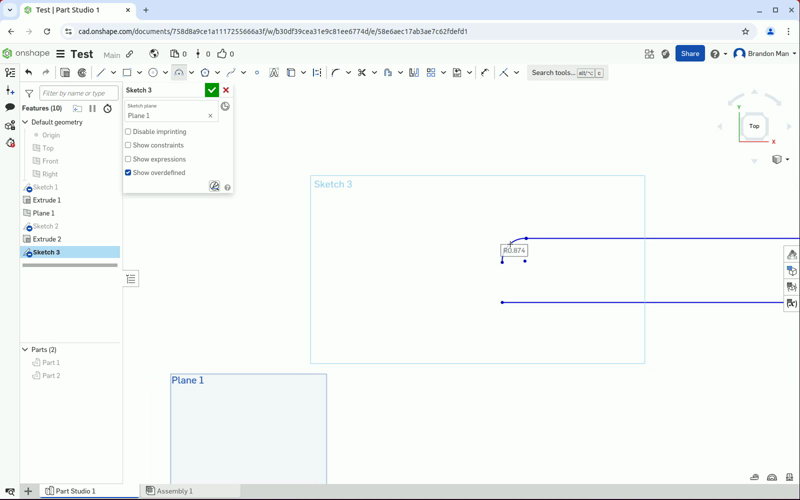
scroll(-6)
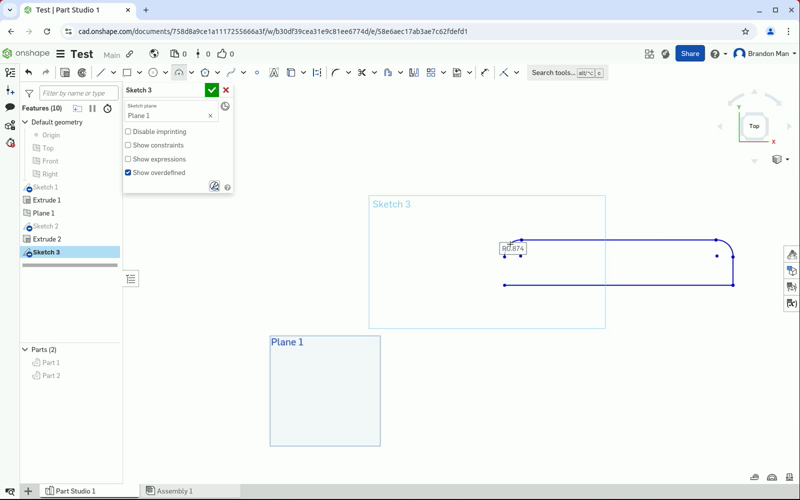
scroll(-6)
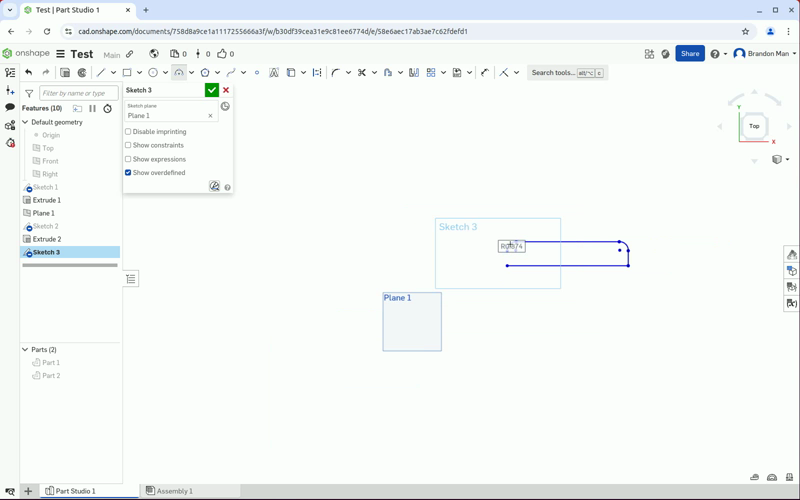
scroll(-6)
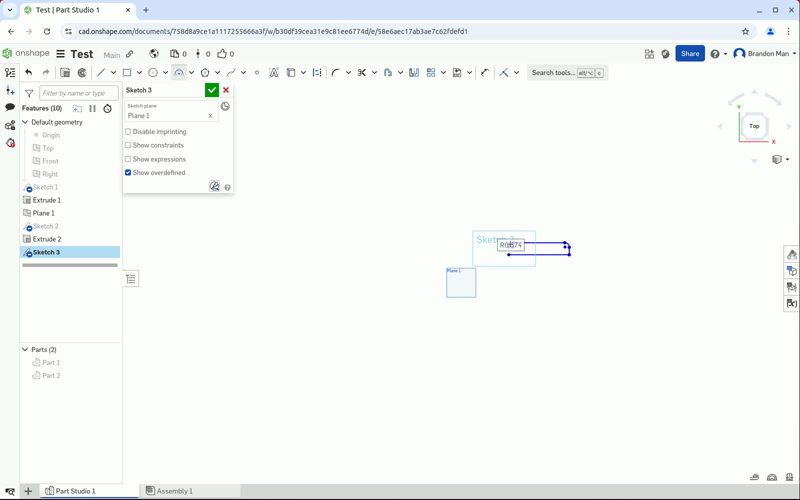
key_up(shift)
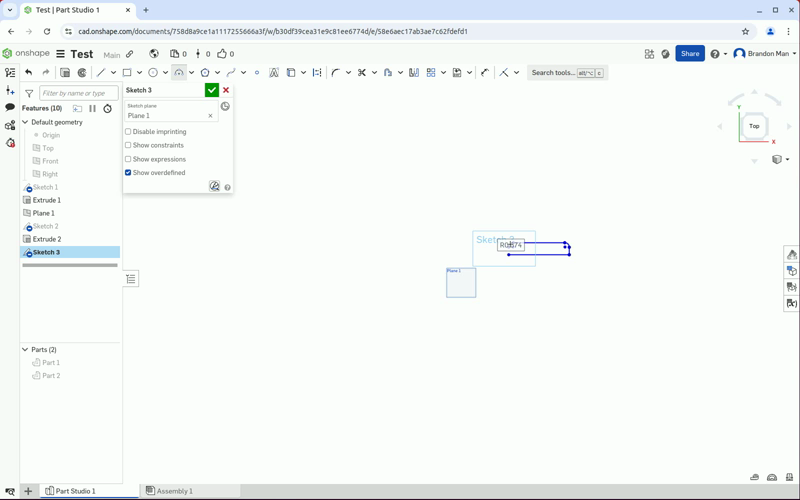
key(esc)
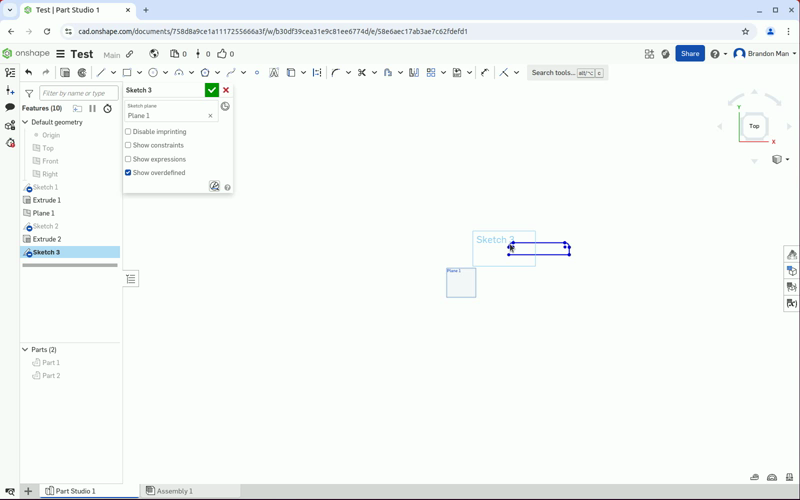
key(l)
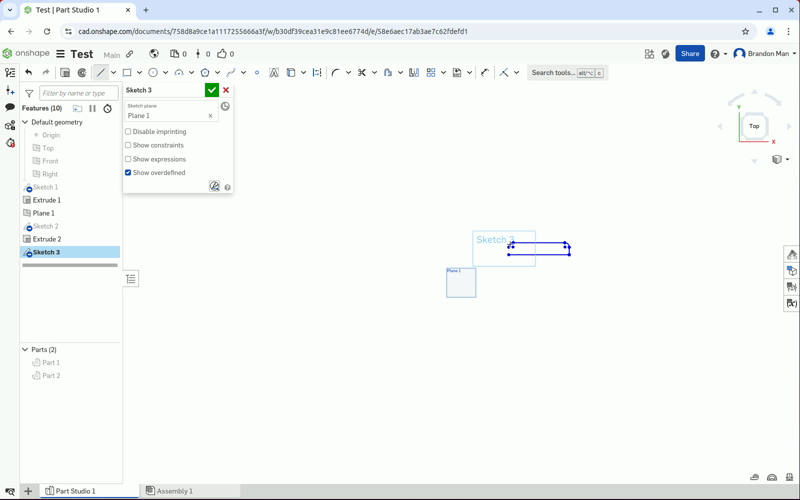
mouse_move(508, 247)
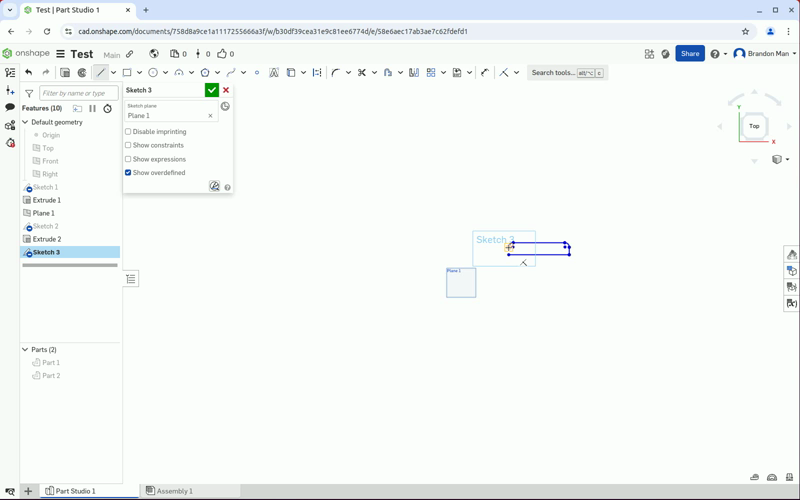
scroll(6)
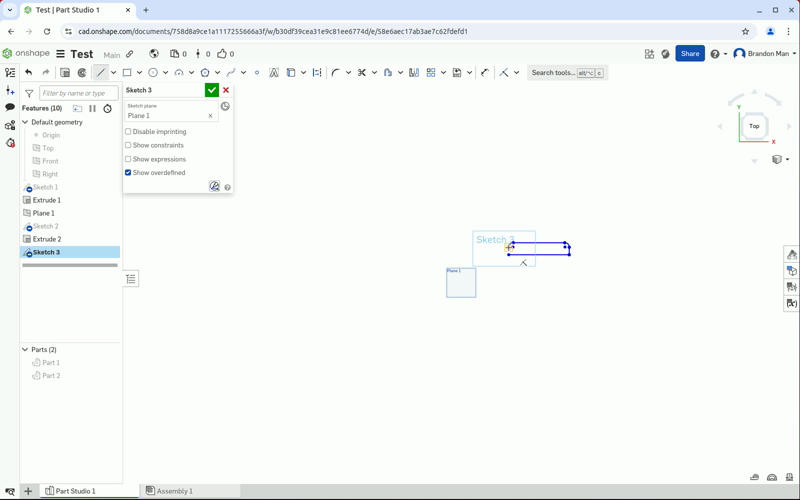
scroll(6)
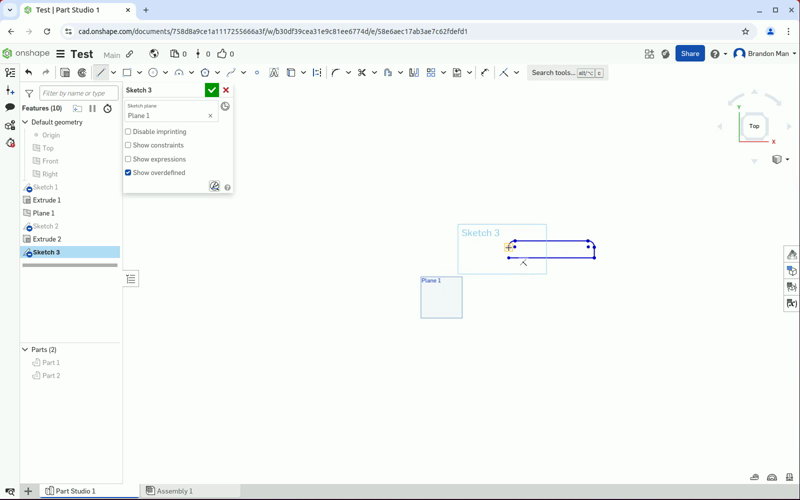
scroll(6)
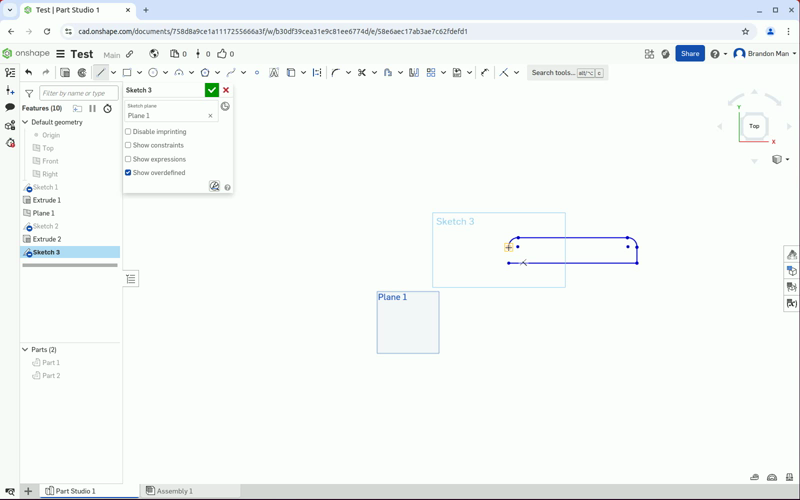
scroll(6)
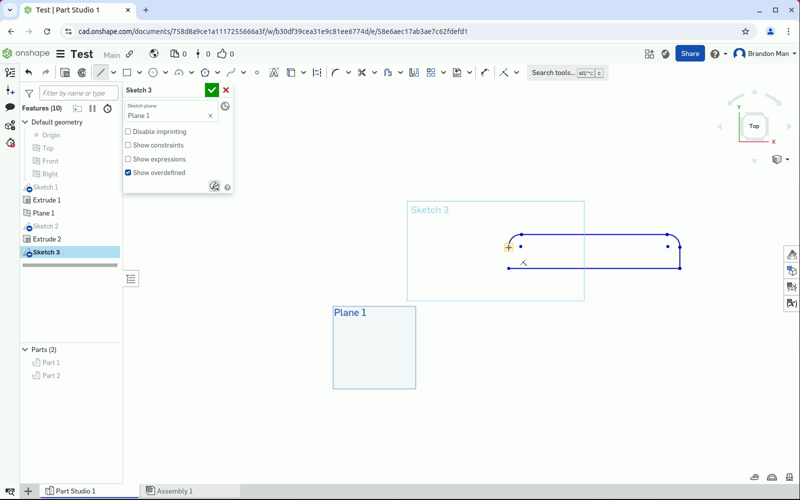
scroll(6)
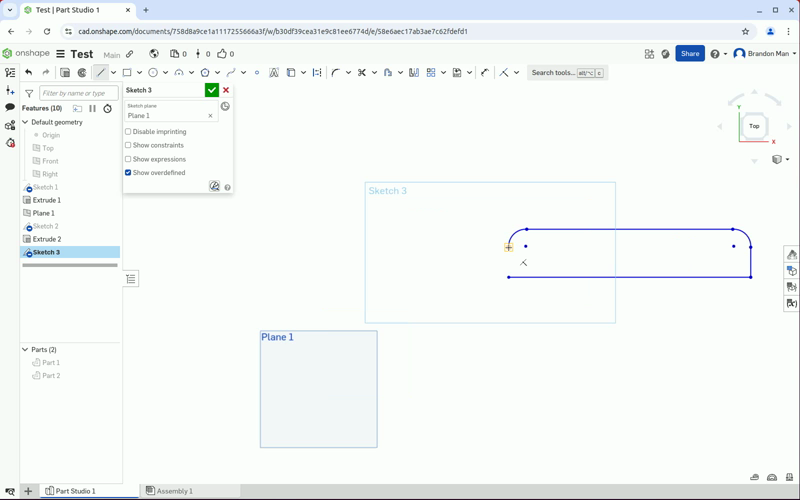
scroll(6)
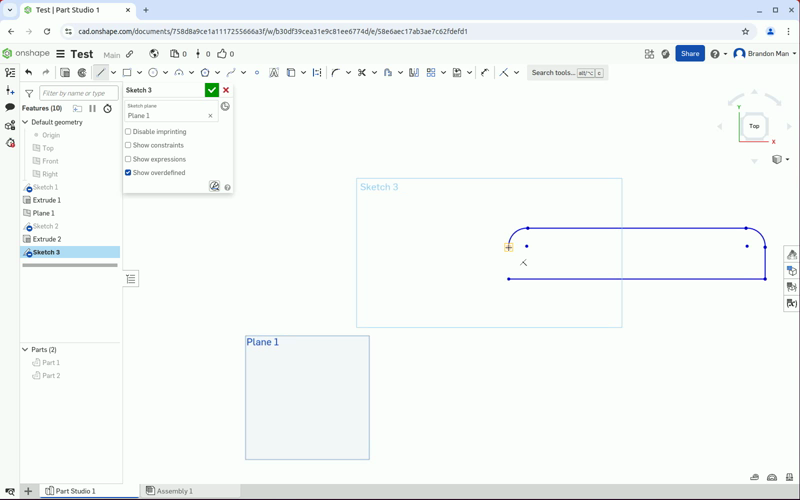
scroll(6)
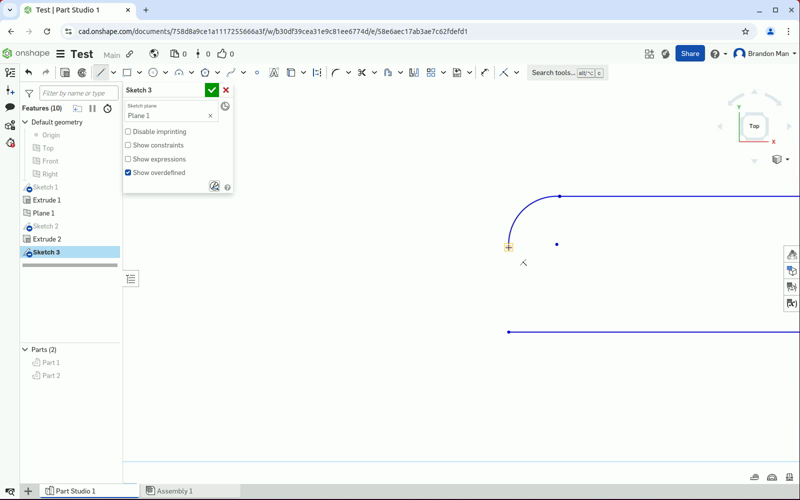
click(508, 247)
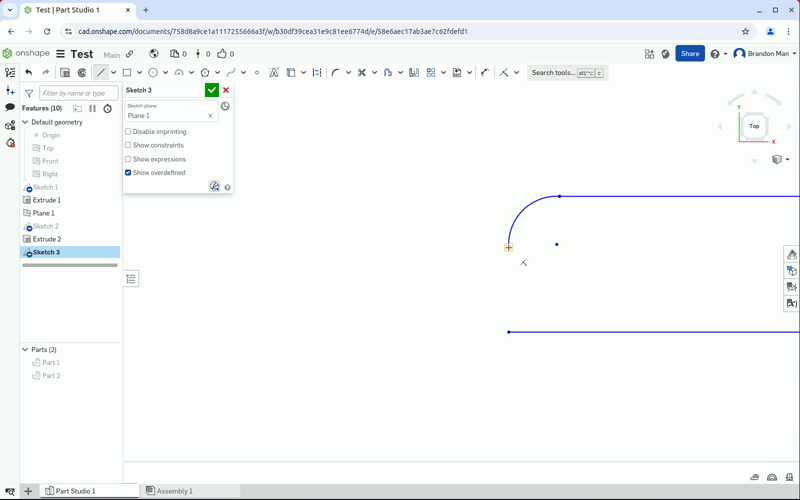
scroll(-6)
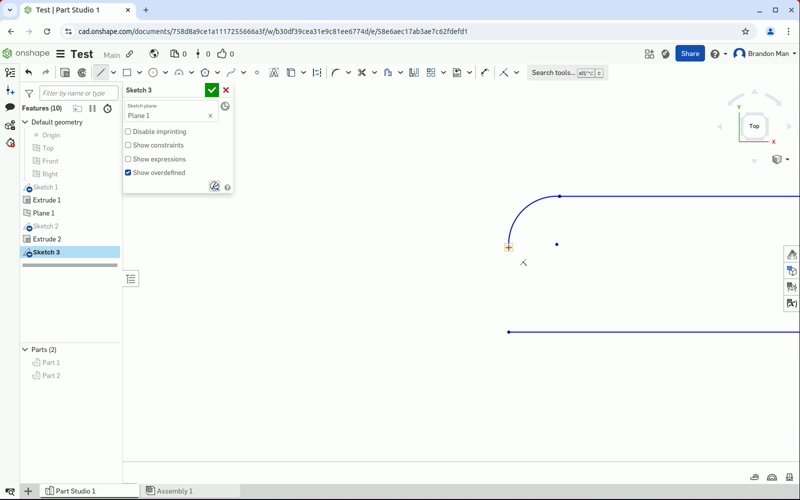
scroll(-6)
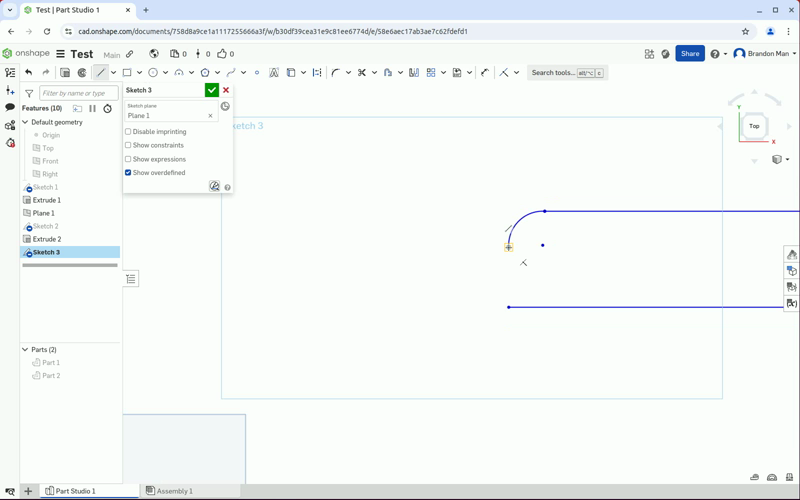
scroll(-6)
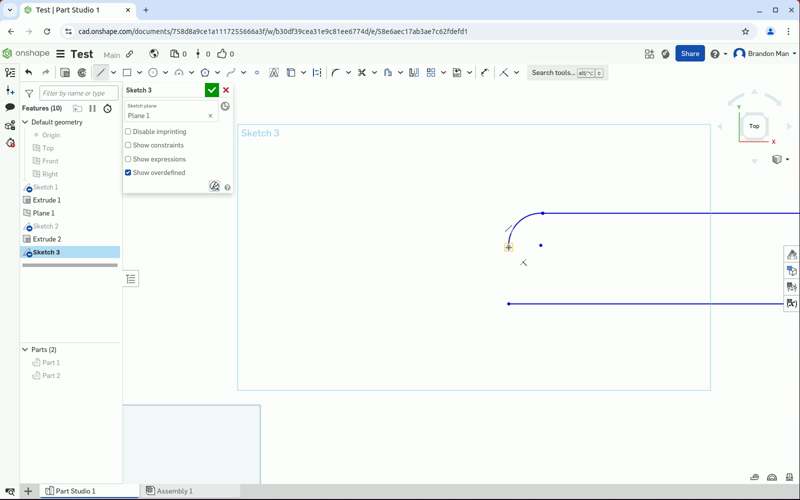
scroll(-6)
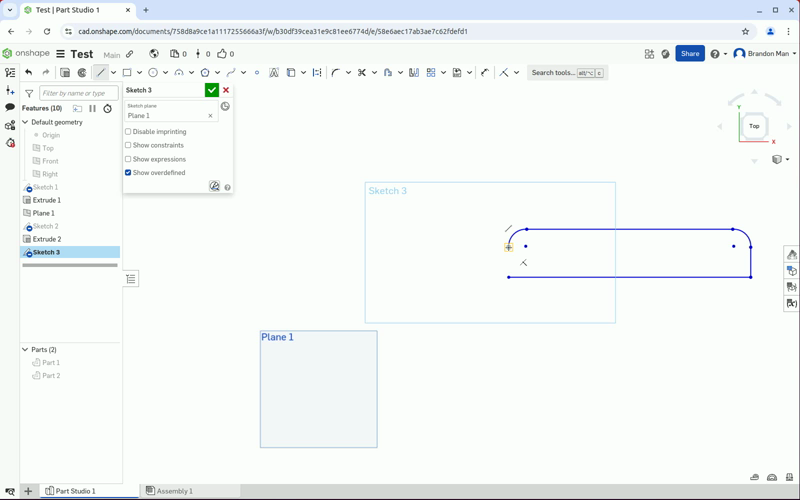
scroll(-6)
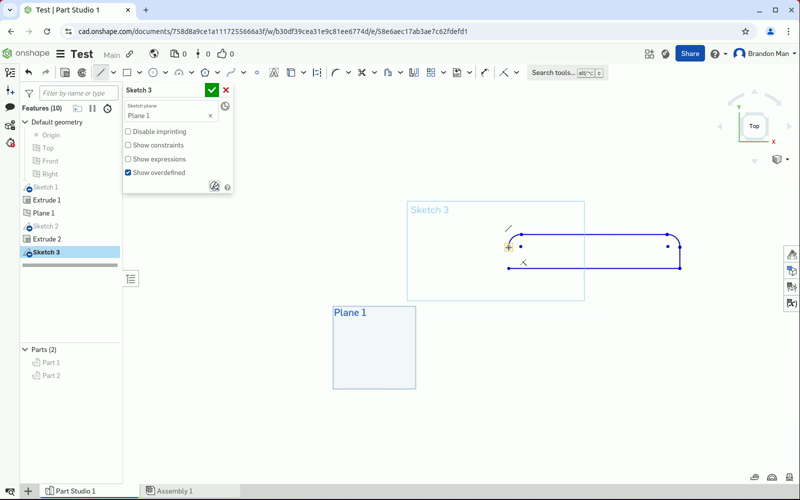
scroll(-6)
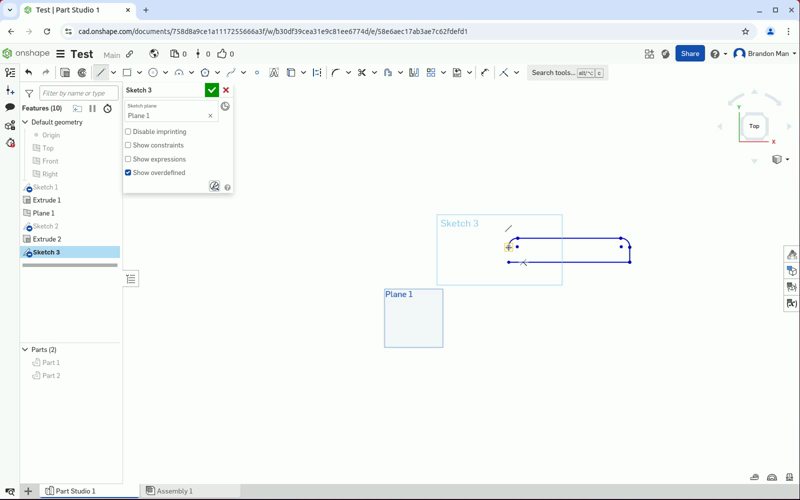
scroll(-6)
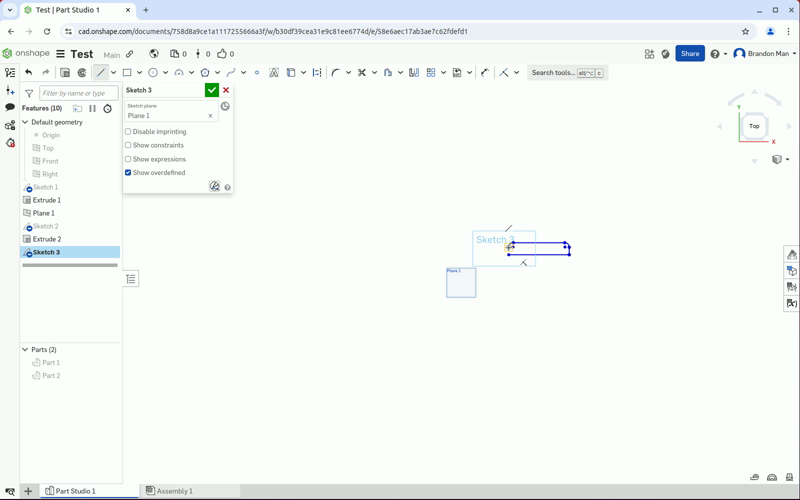
mouse_move(538, 247)
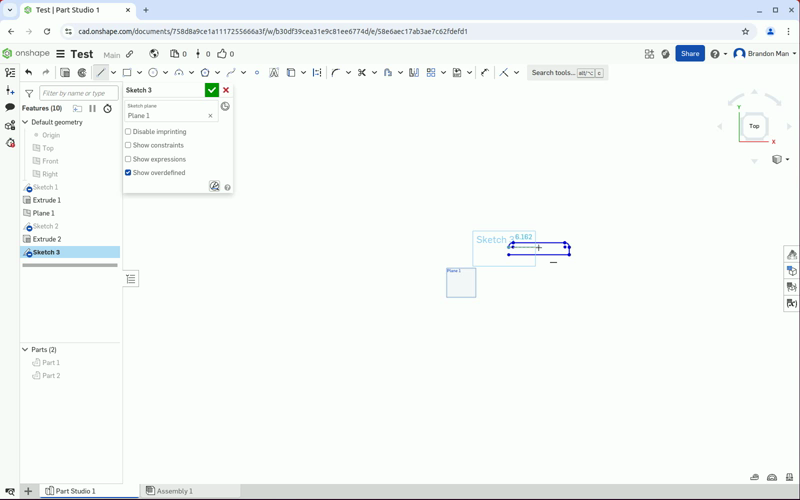
key_down(shift)
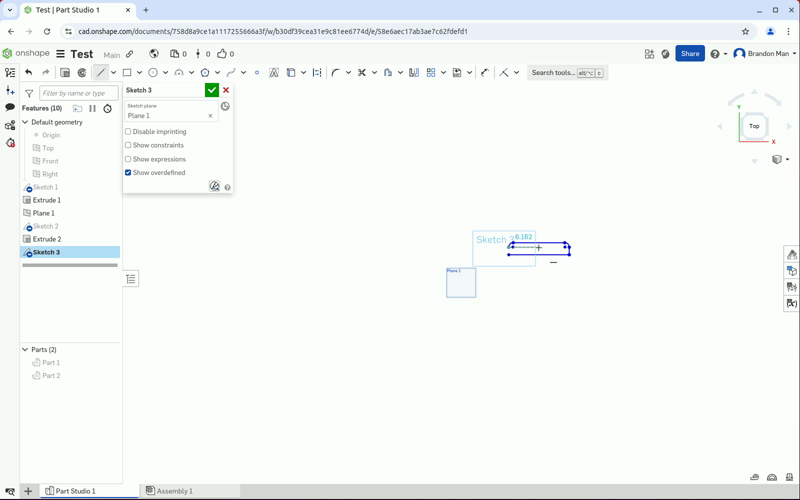
mouse_move(508, 254)
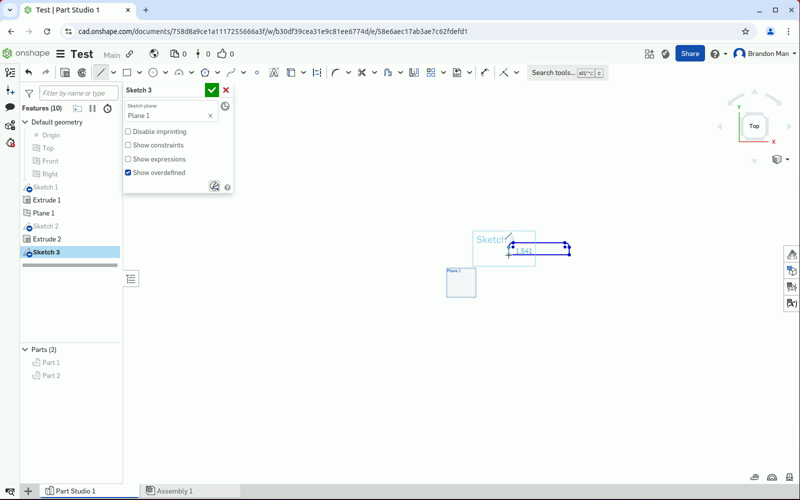
key_up(shift)
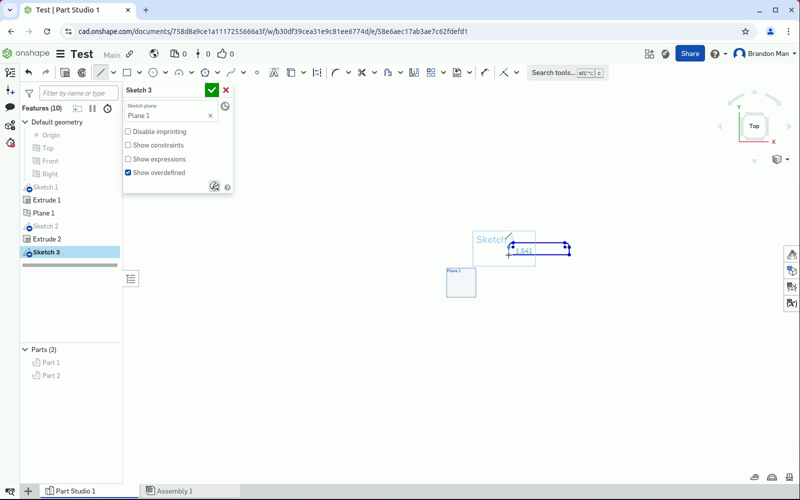
click(508, 254)
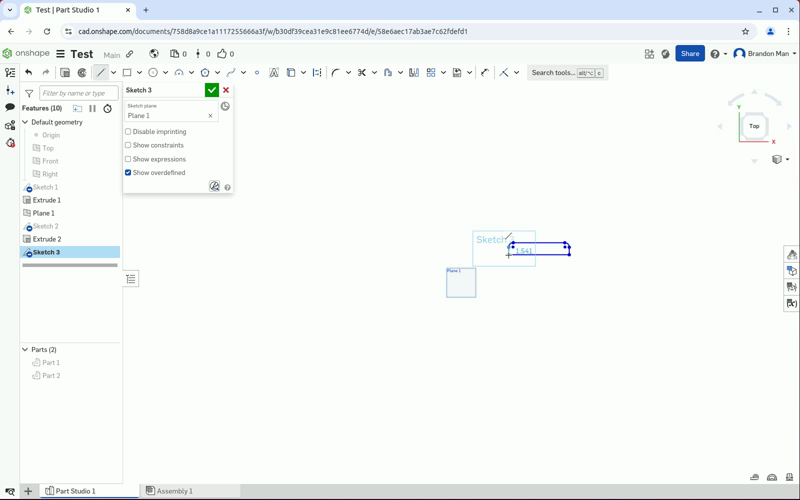
key(esc)
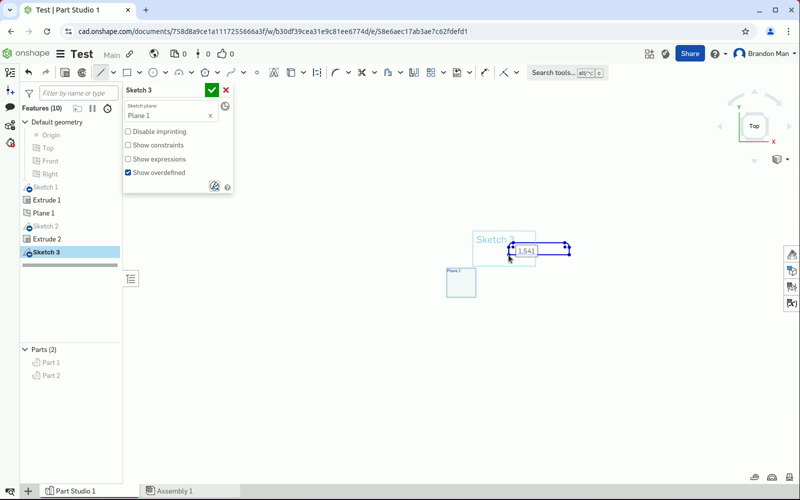
mouse_move(559, 244)
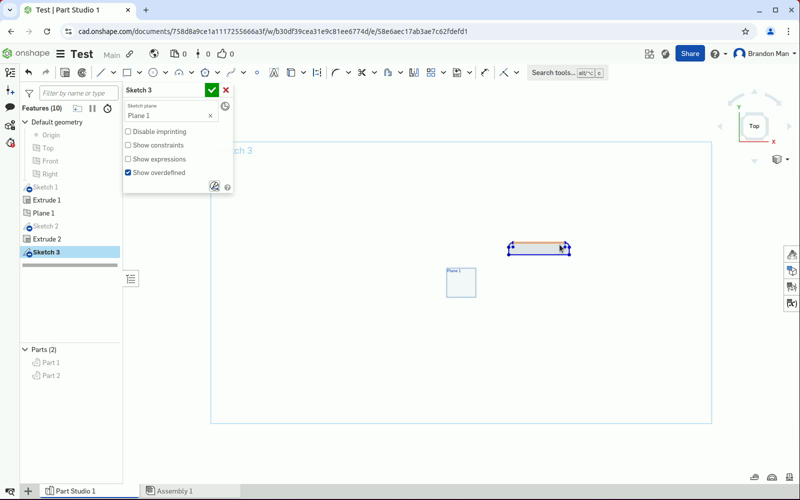
scroll(6)
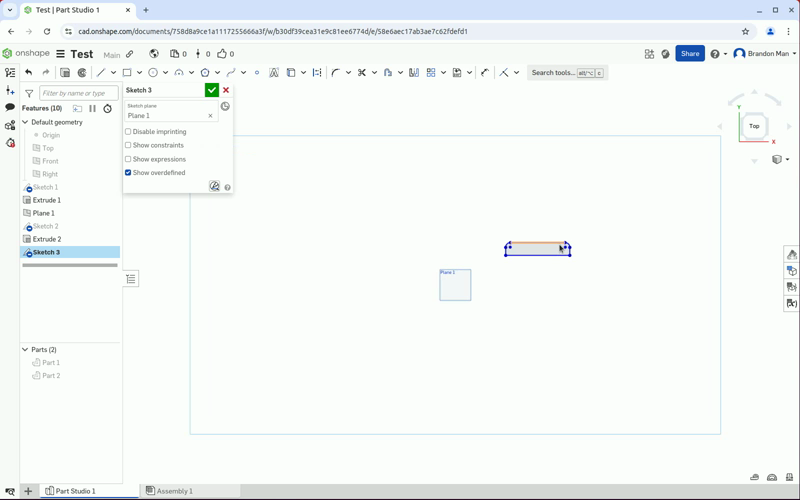
scroll(6)
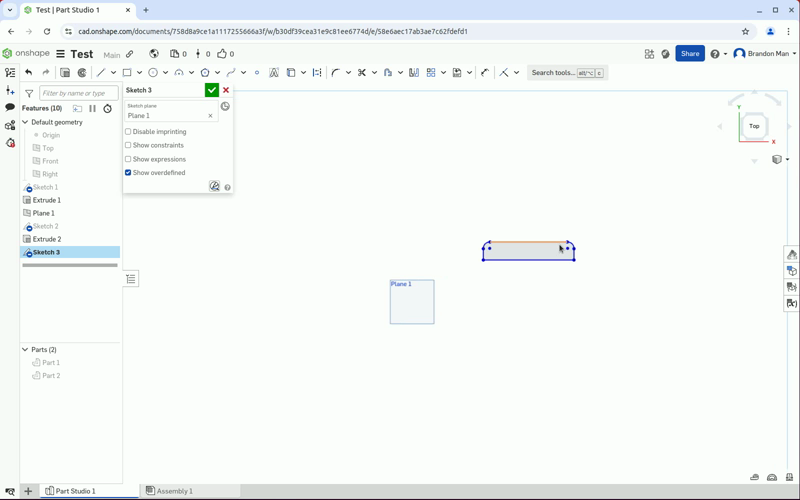
scroll(6)
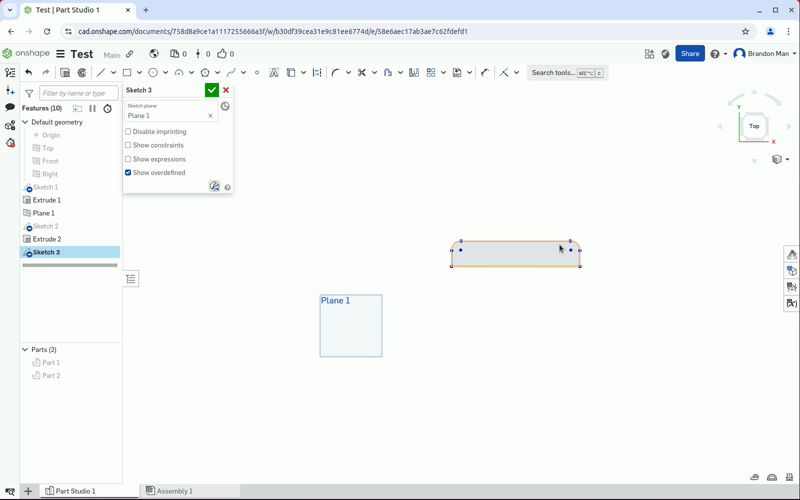
scroll(6)
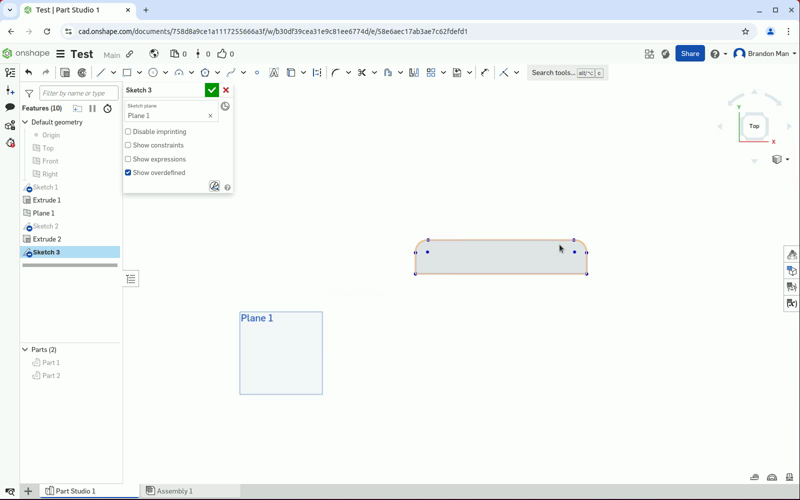
scroll(6)
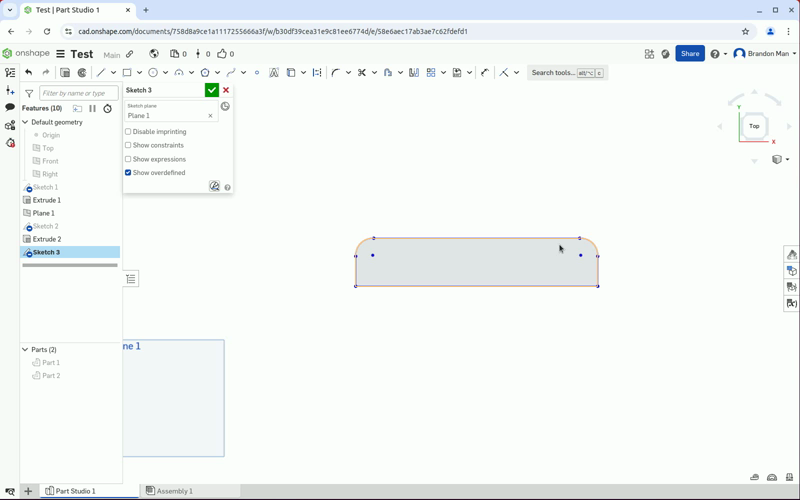
scroll(6)
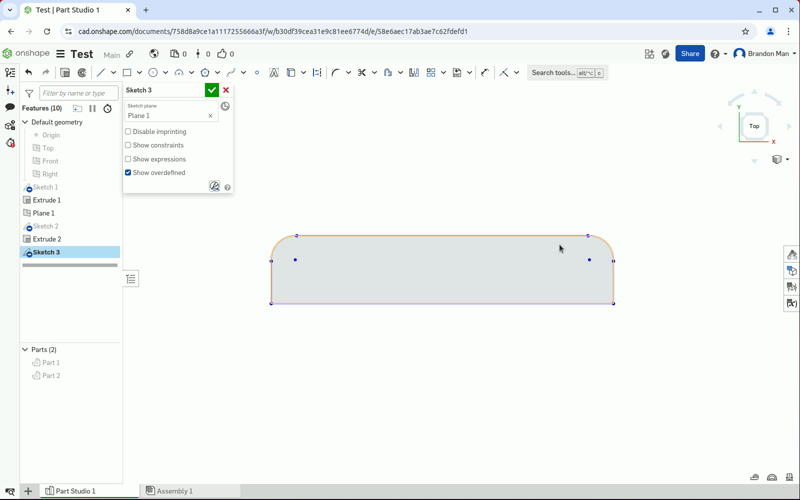
scroll(6)
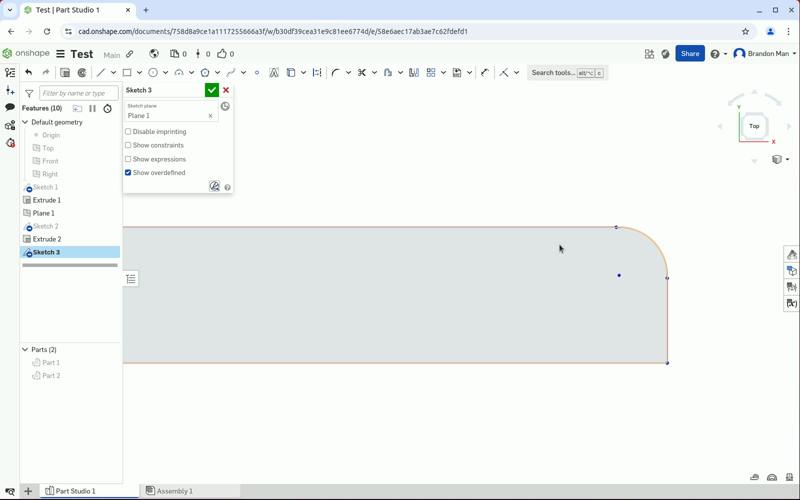
click(559, 244)
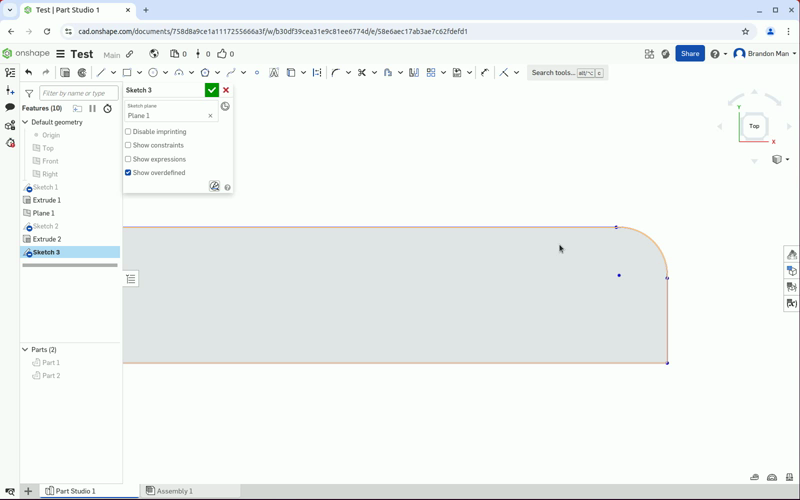
scroll(-6)
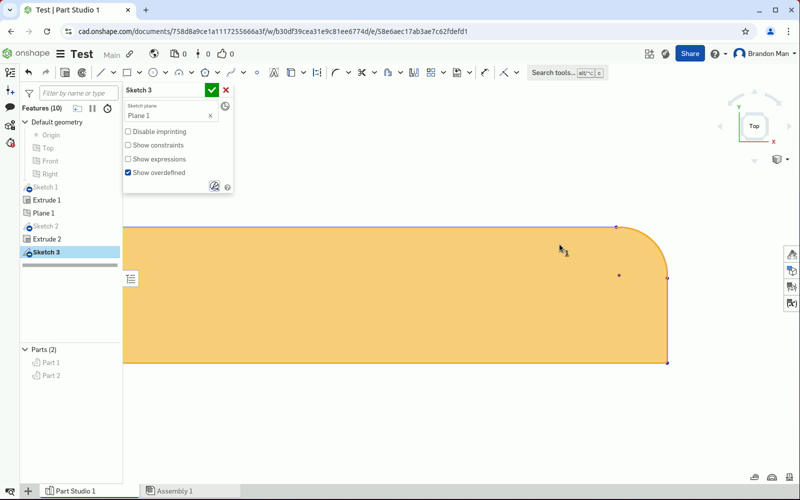
scroll(-6)
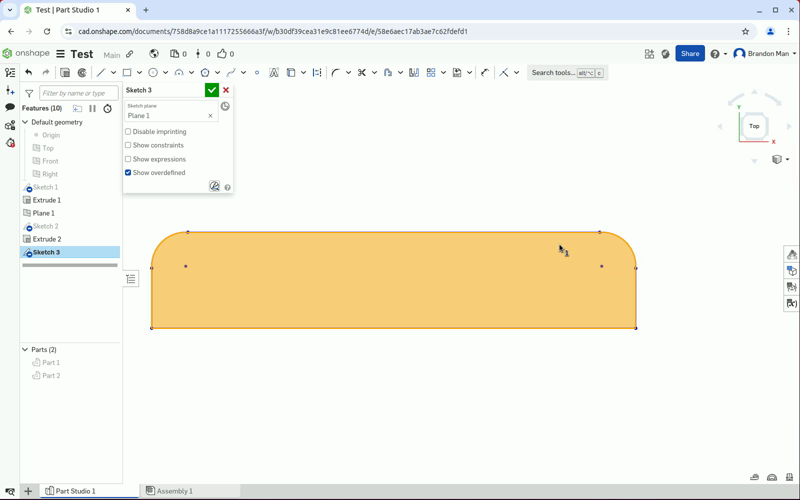
scroll(-6)
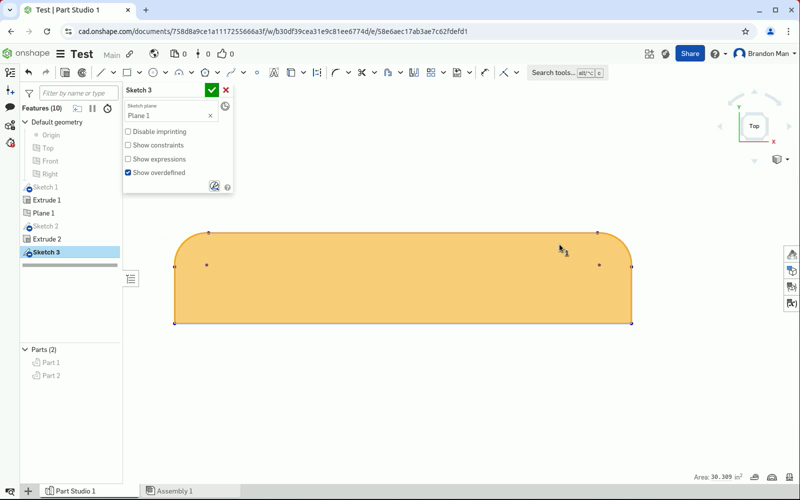
scroll(-6)
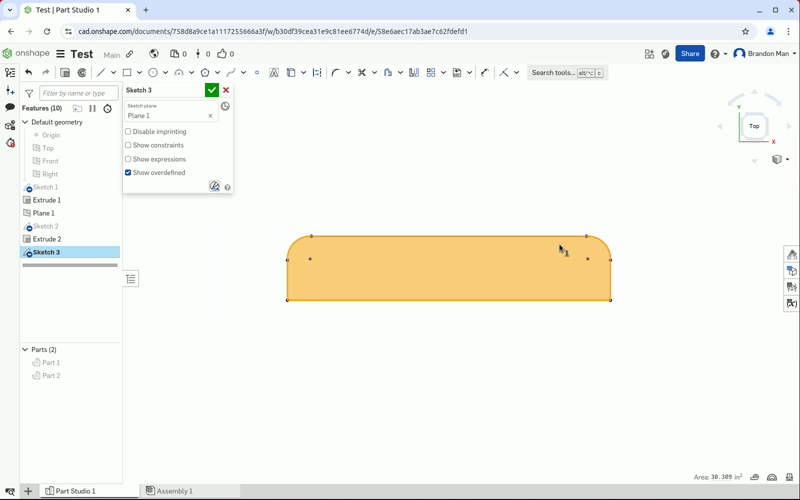
scroll(-6)
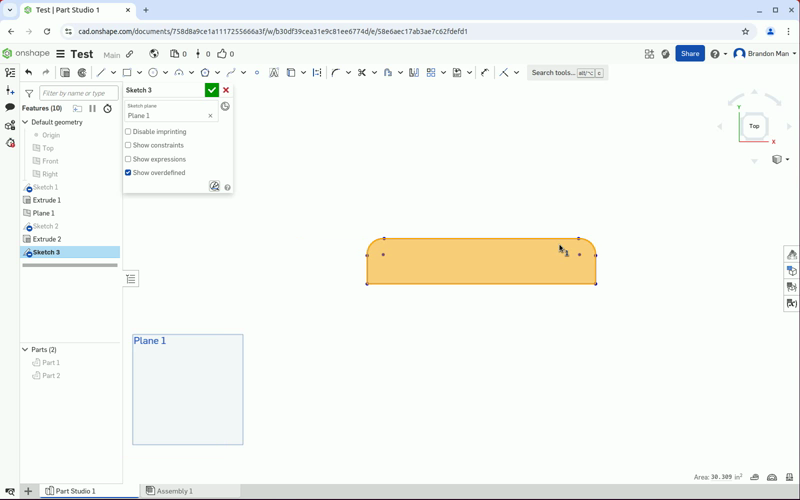
scroll(-6)
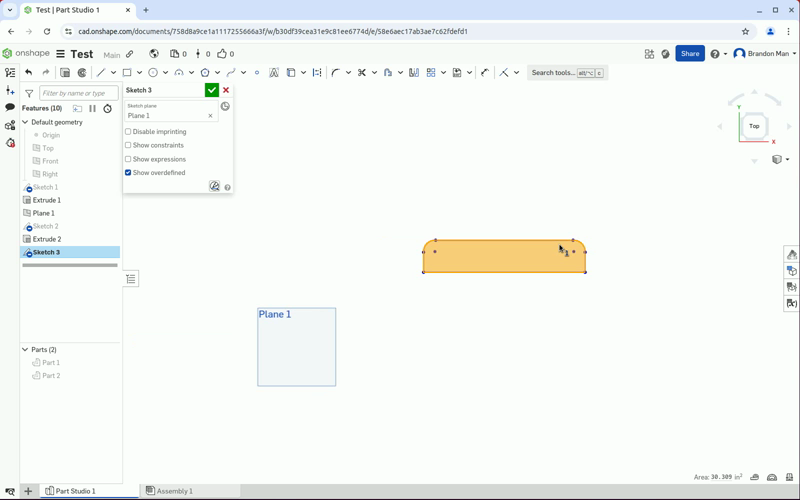
scroll(-6)
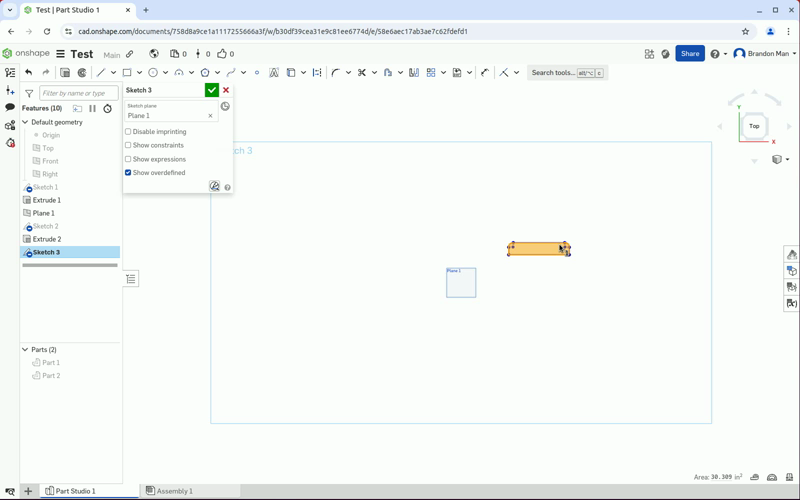
mouse_move(73, 352)
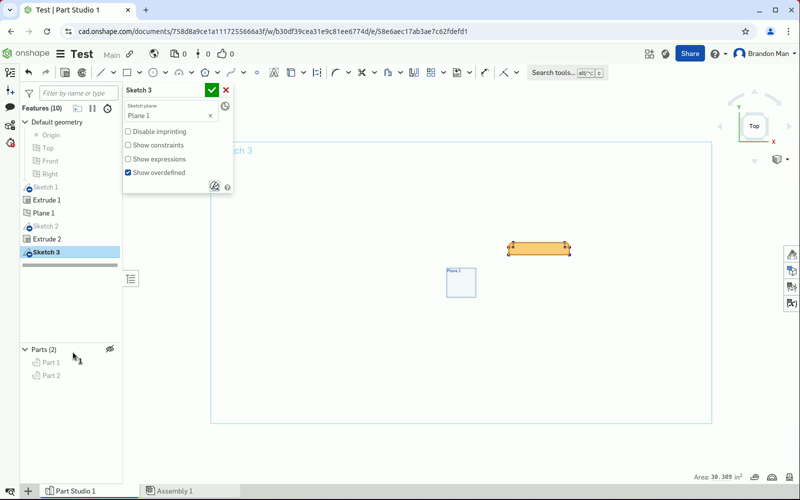
key(shift+y)
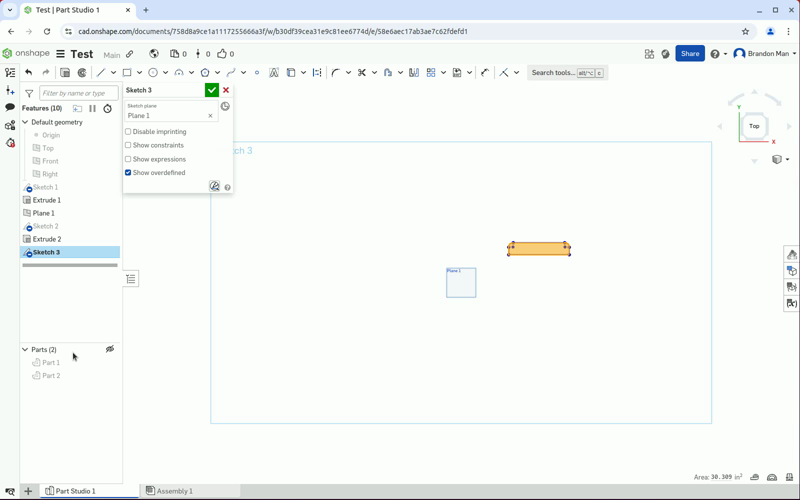
key(shift+e)
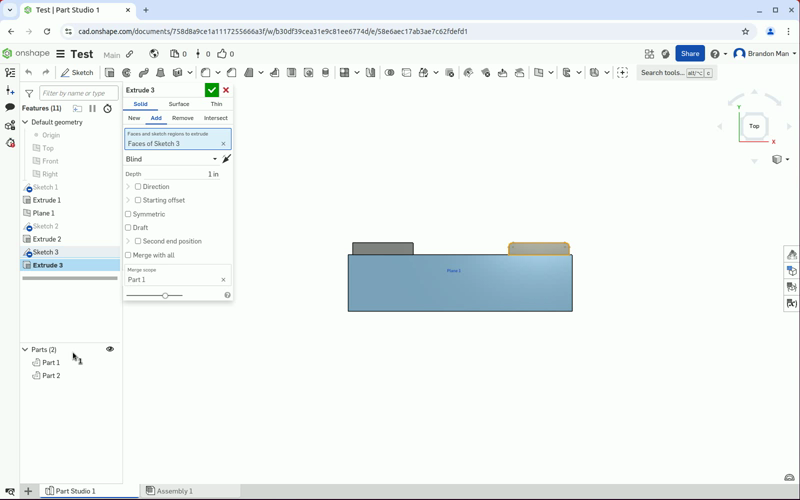
mouse_move(143, 106)
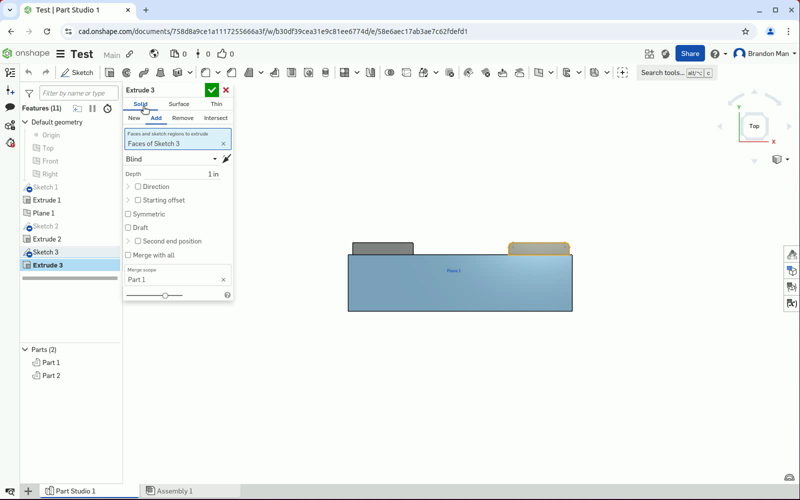
click(143, 106)
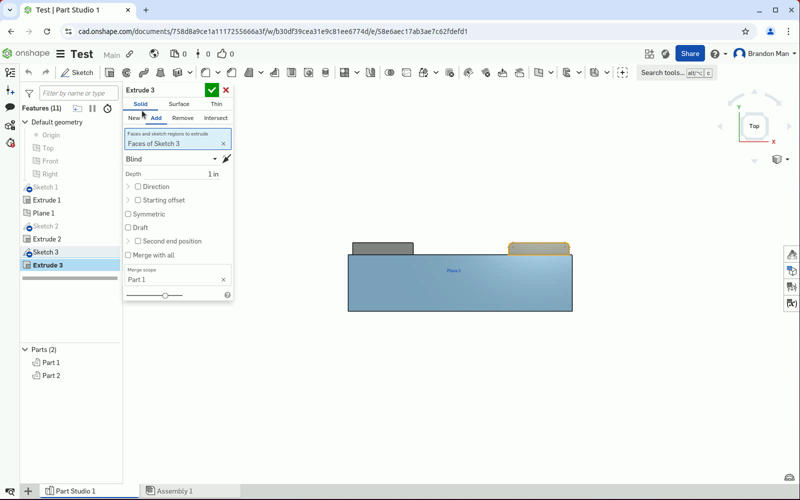
mouse_move(137, 120)
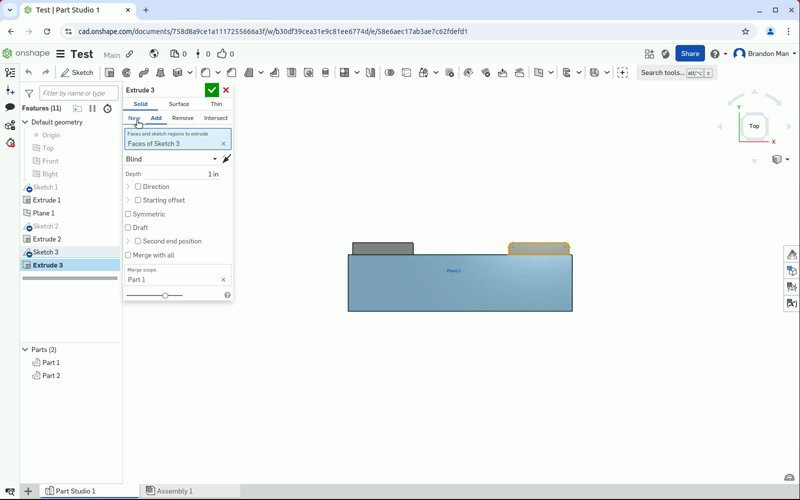
click(137, 120)
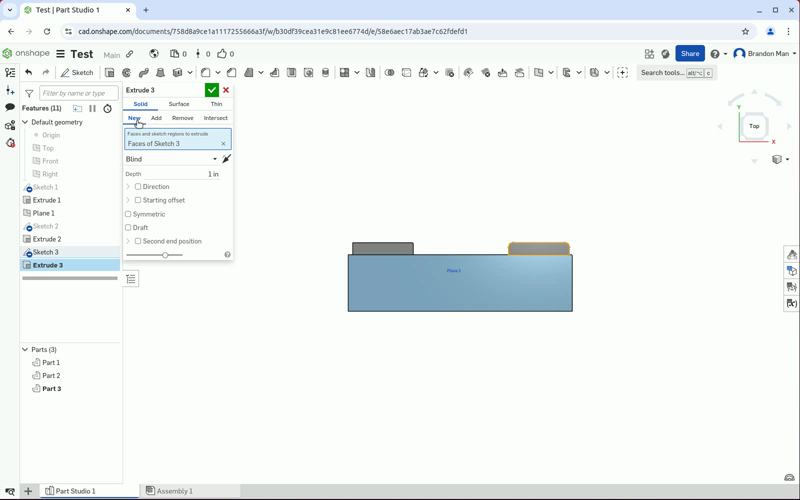
key(tab, 4)
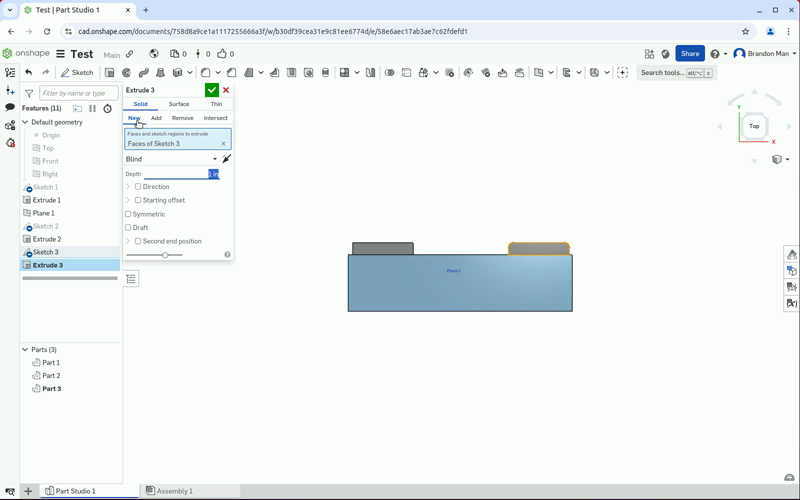
text(3.611)
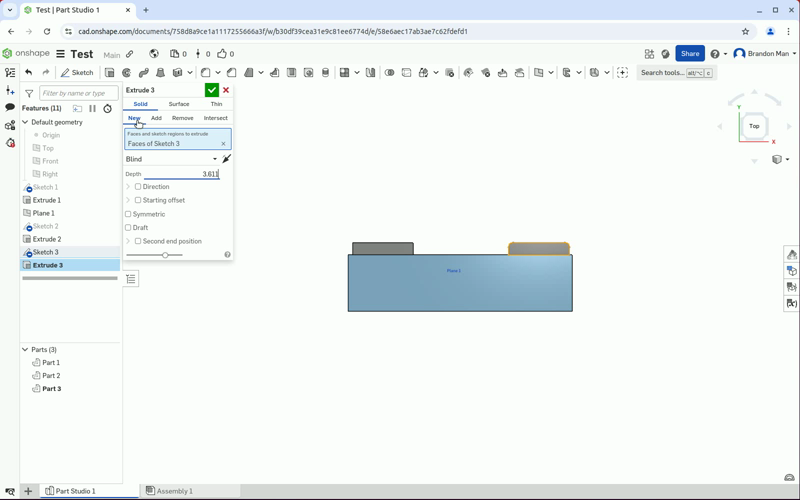
key(enter)
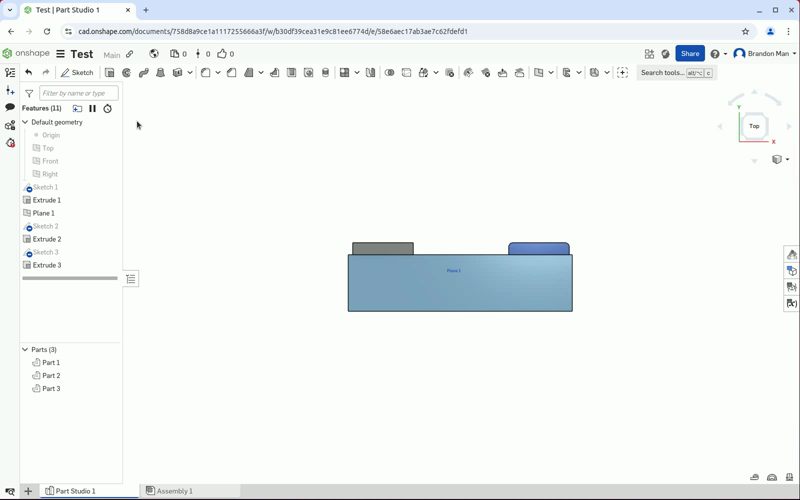
key(shift+h)
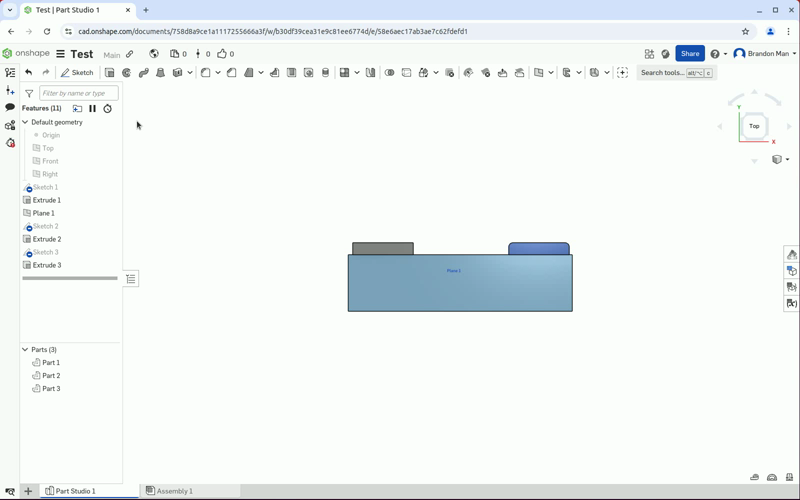
key(shift+h)
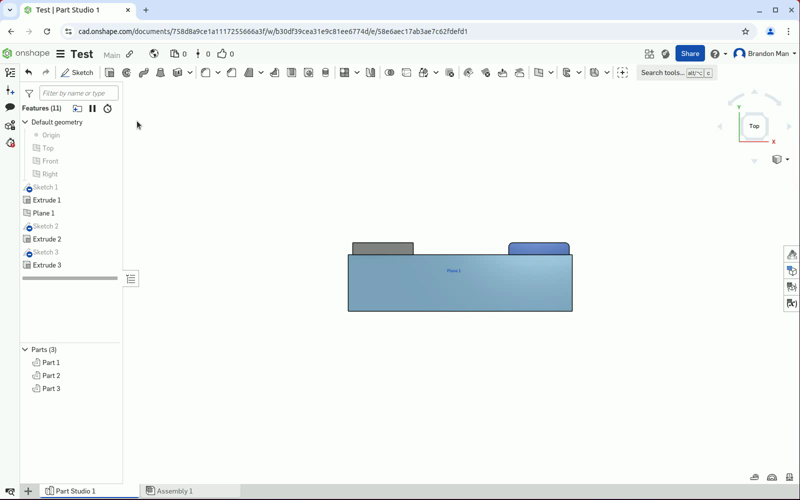
mouse_move(73, 189)
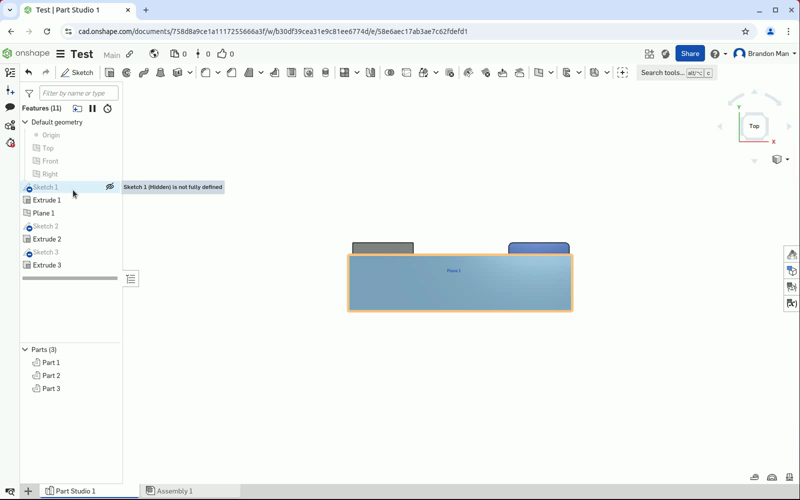
click(73, 189)
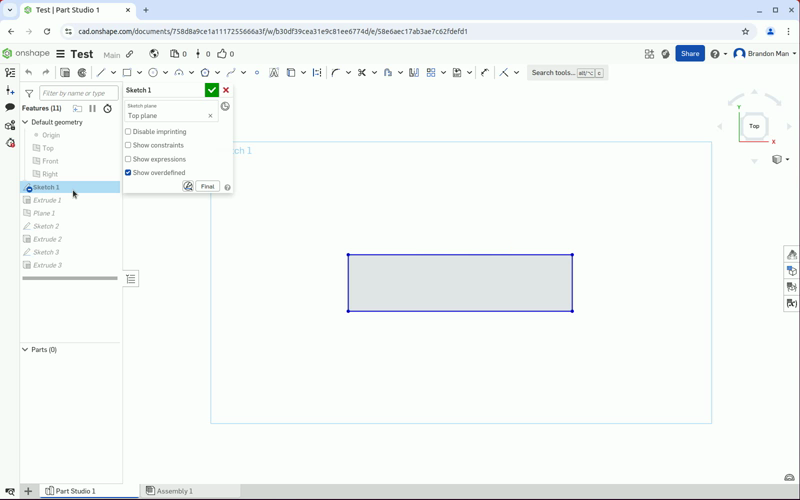
mouse_move(229, 92)
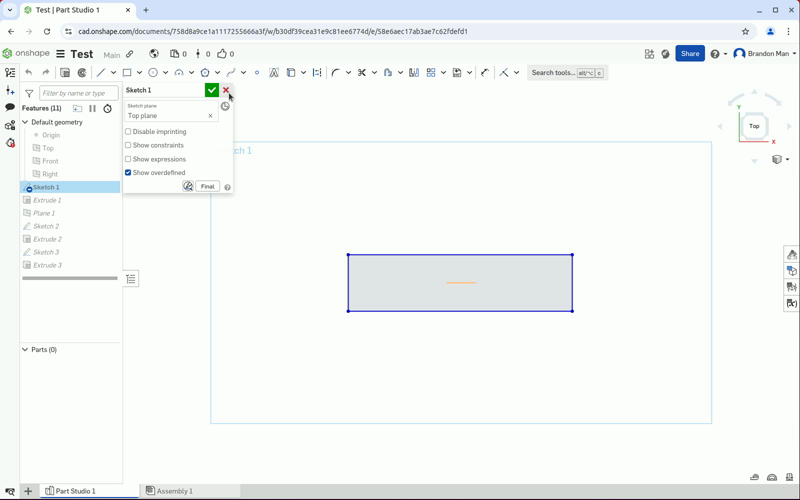
click(229, 92)
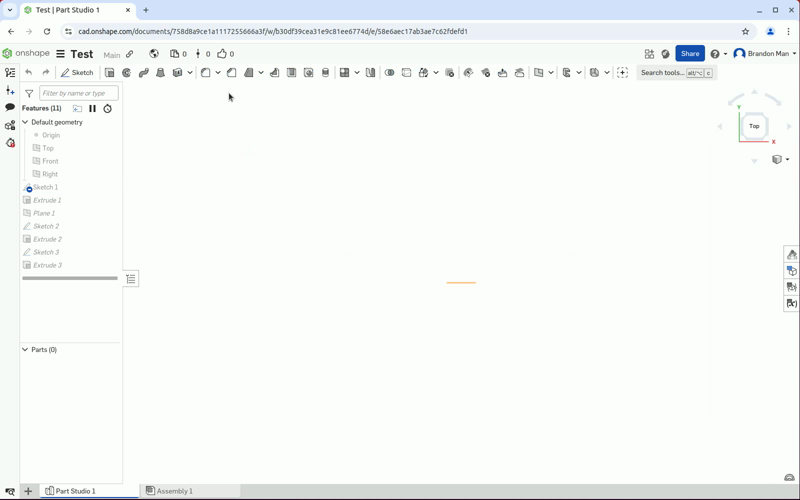
key(shift+s)
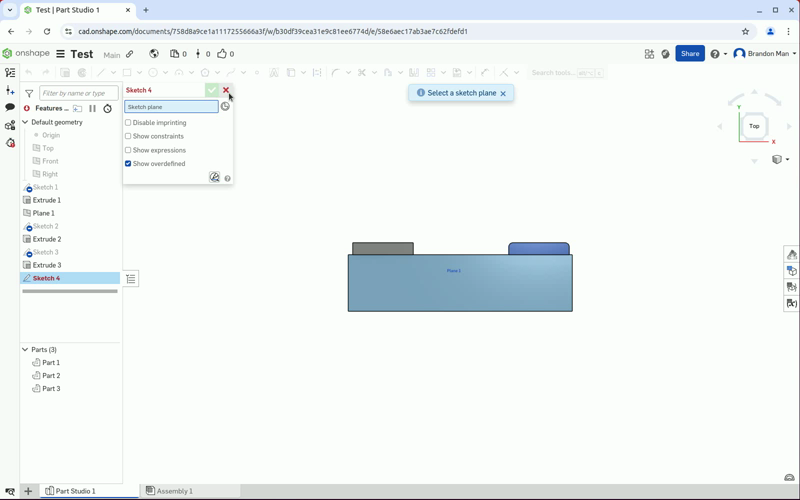
mouse_move(73, 215)
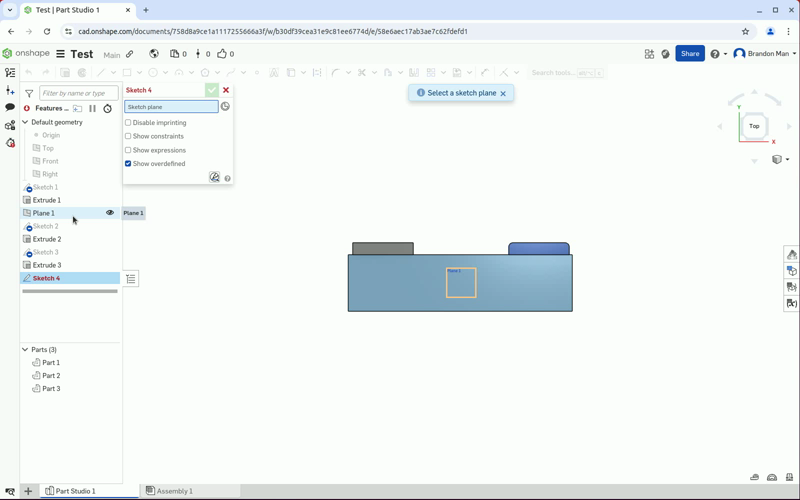
click(73, 215)
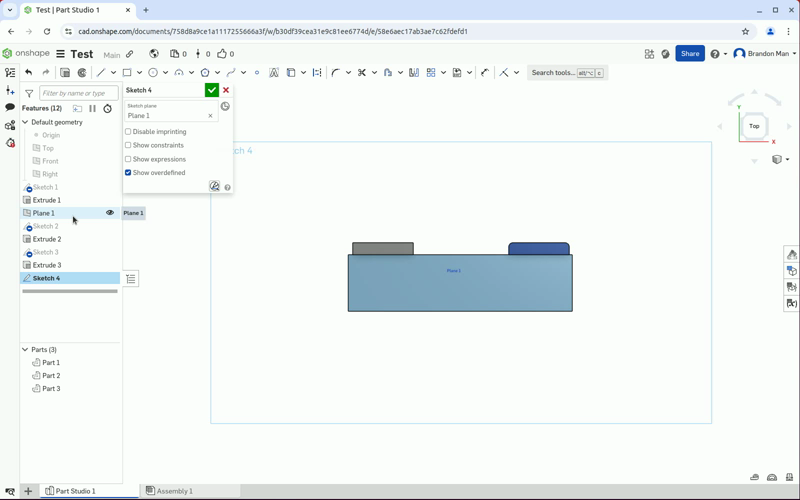
mouse_move(73, 352)
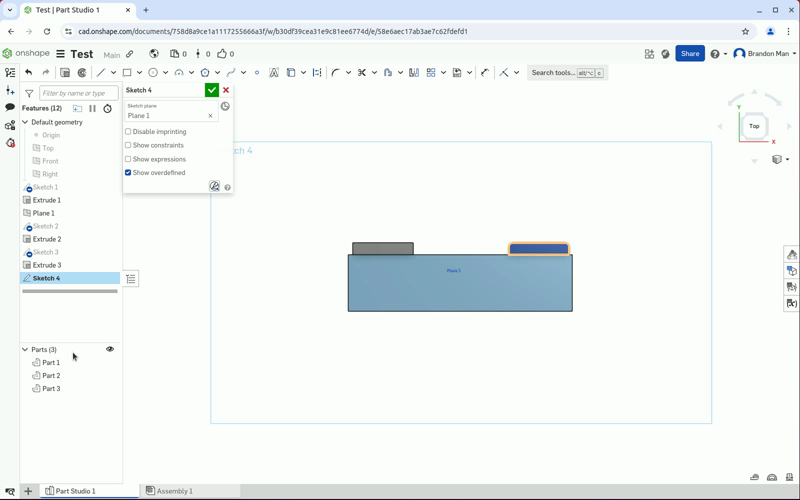
key(y)
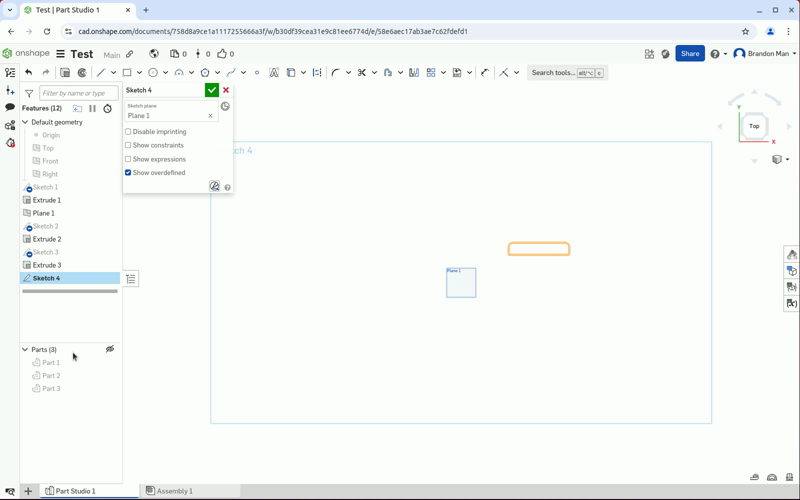
key(l)
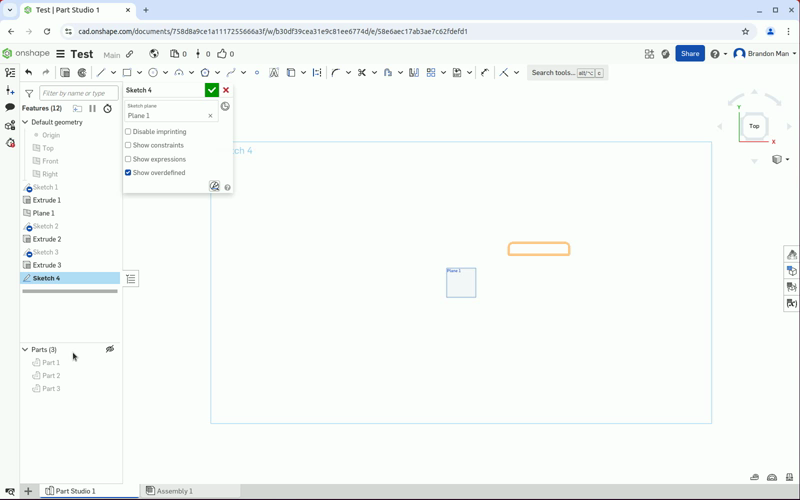
key_down(shift)
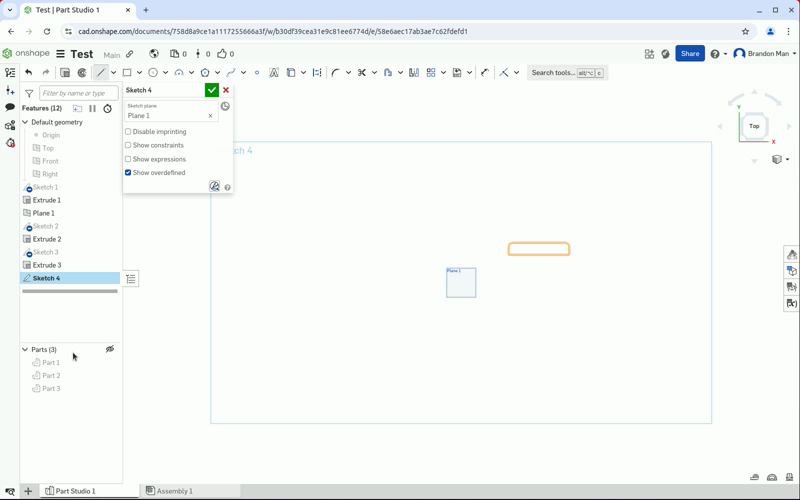
mouse_move(430, 254)
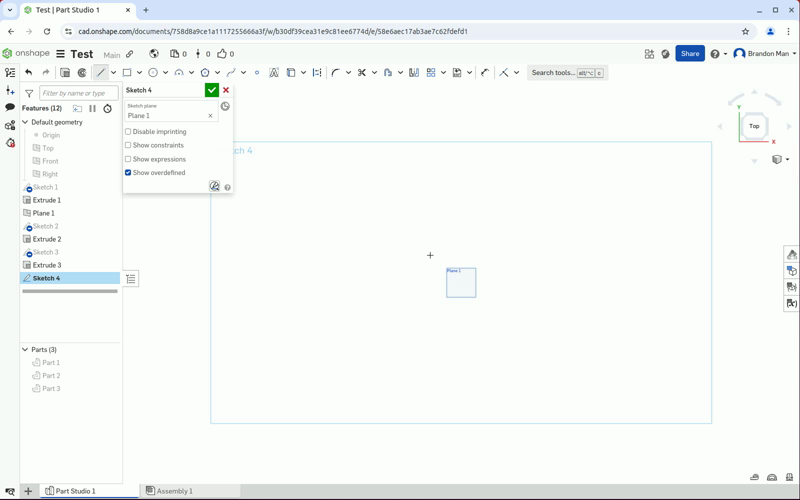
click(430, 254)
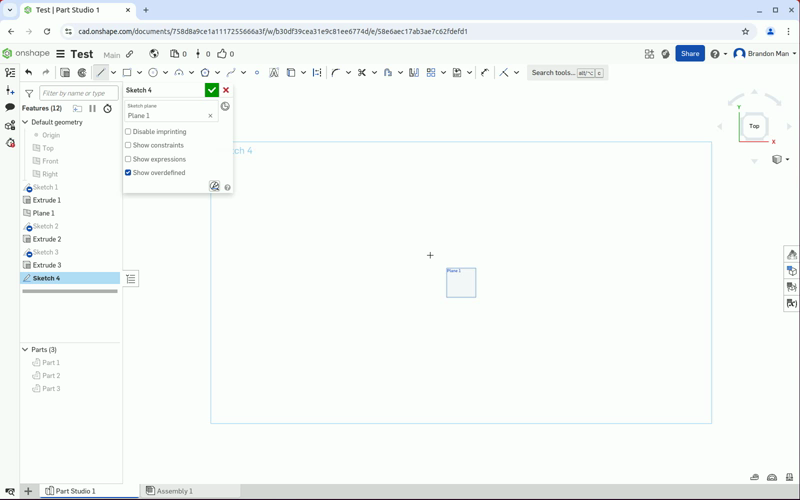
key_up(shift)
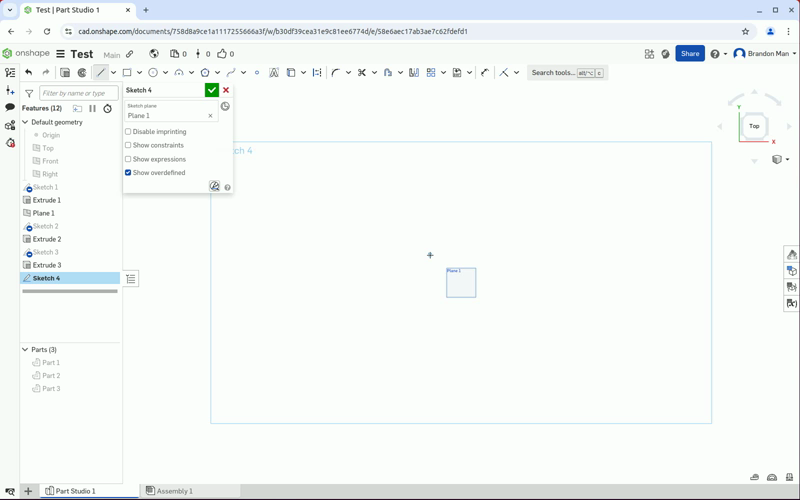
key_down(shift)
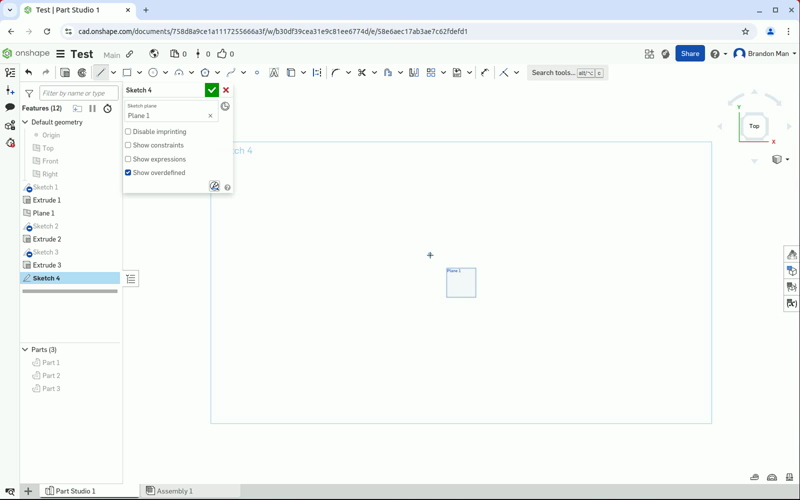
mouse_move(490, 254)
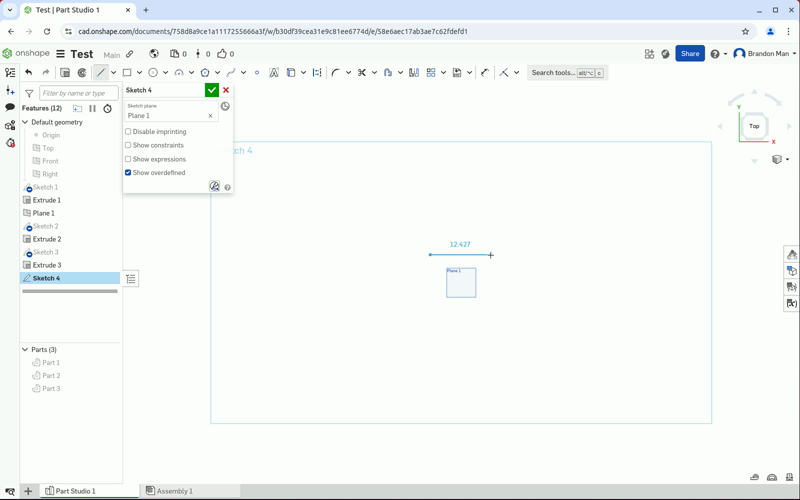
click(490, 254)
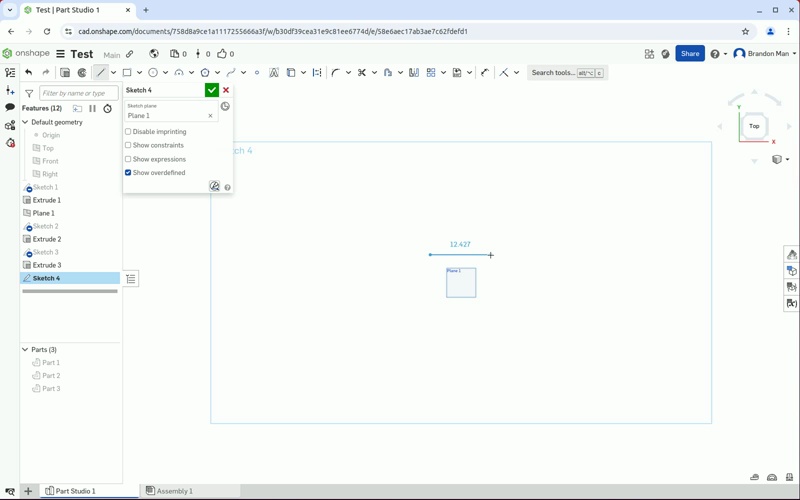
key_up(shift)
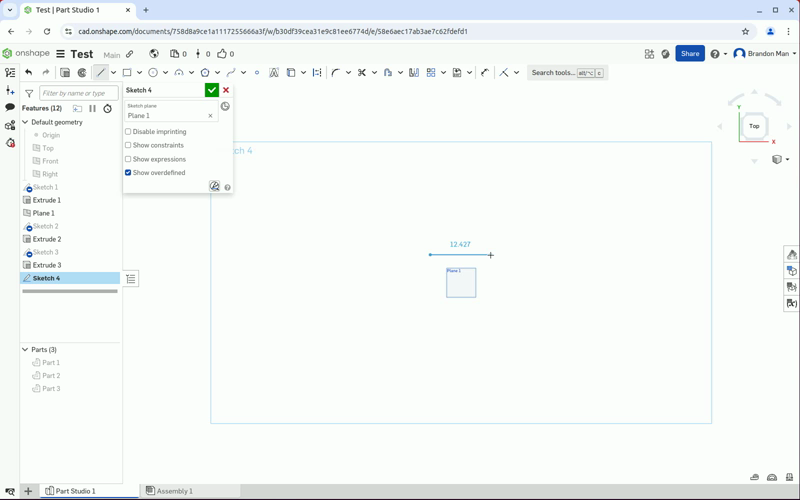
key_down(shift)
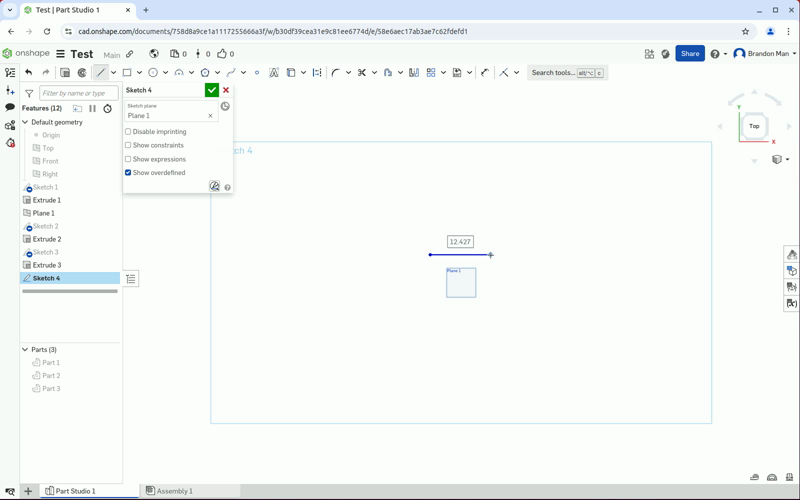
mouse_move(520, 254)
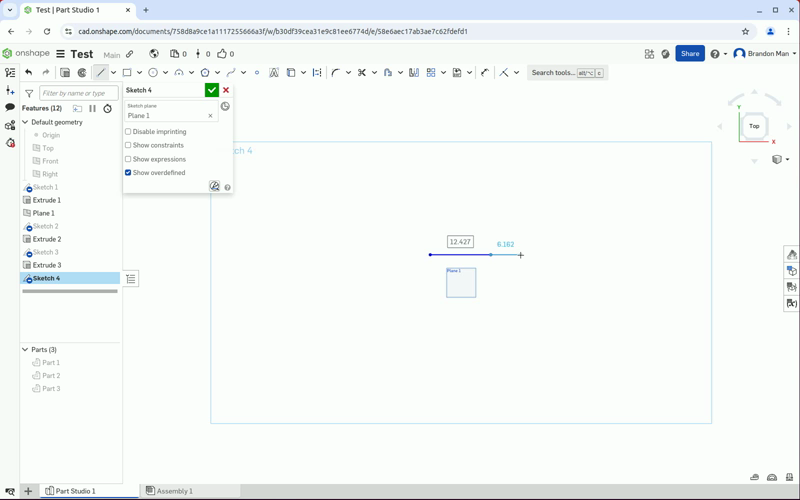
mouse_move(490, 247)
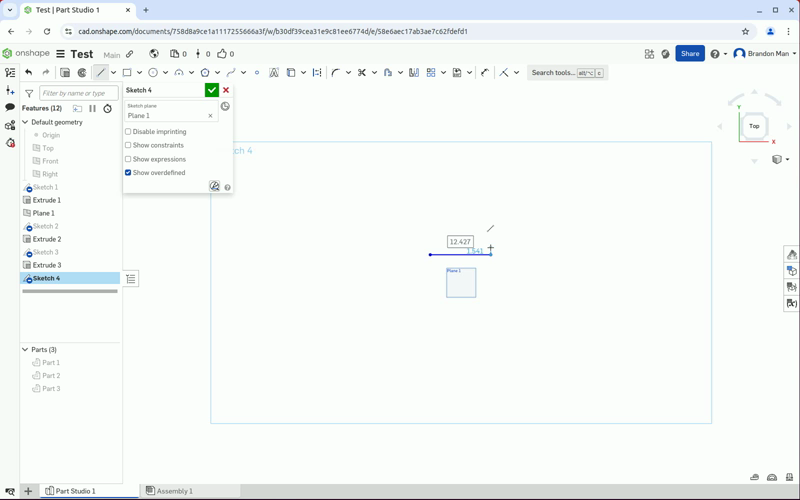
click(490, 247)
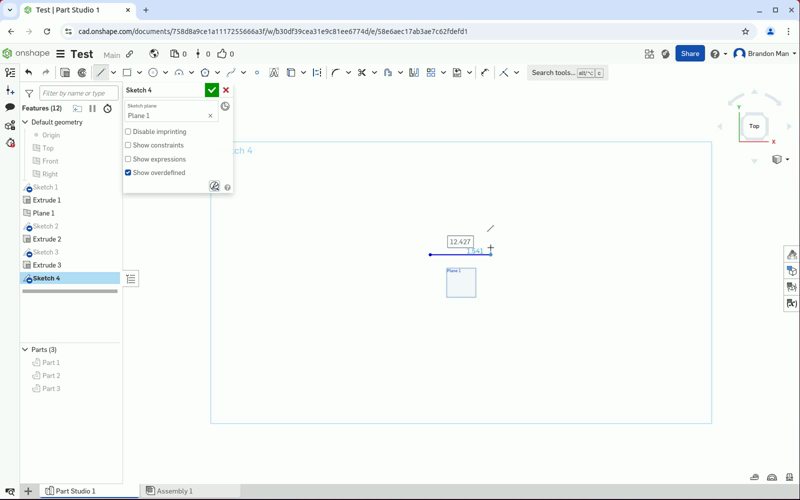
key_up(shift)
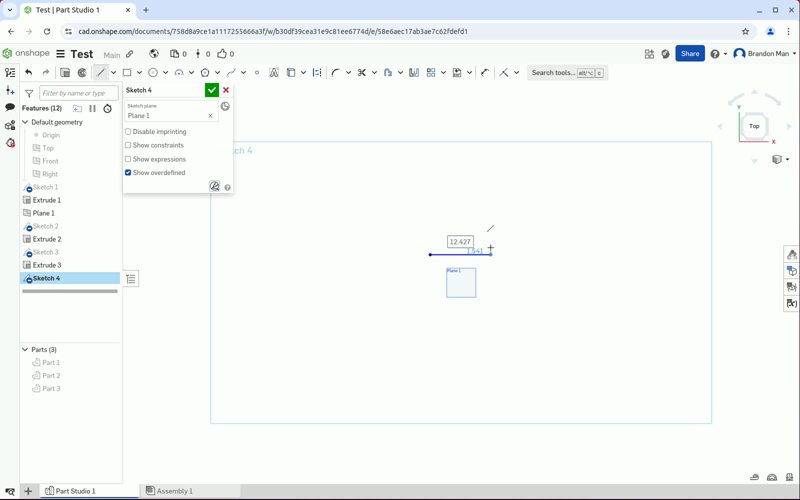
key(esc)
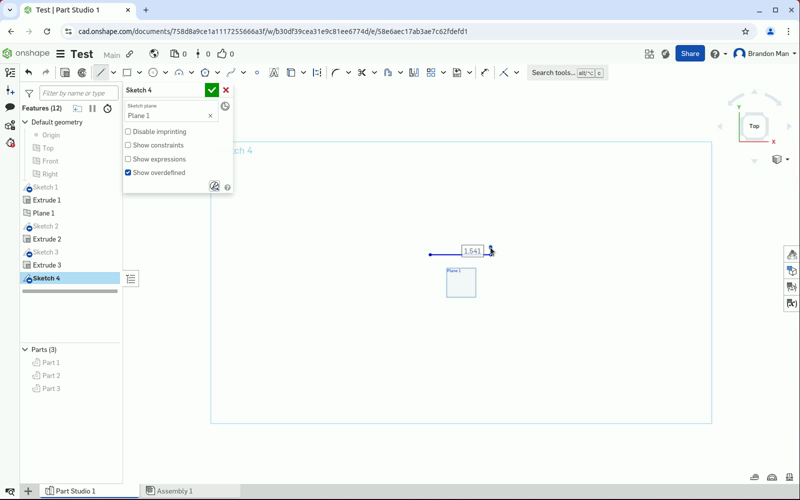
key(a)
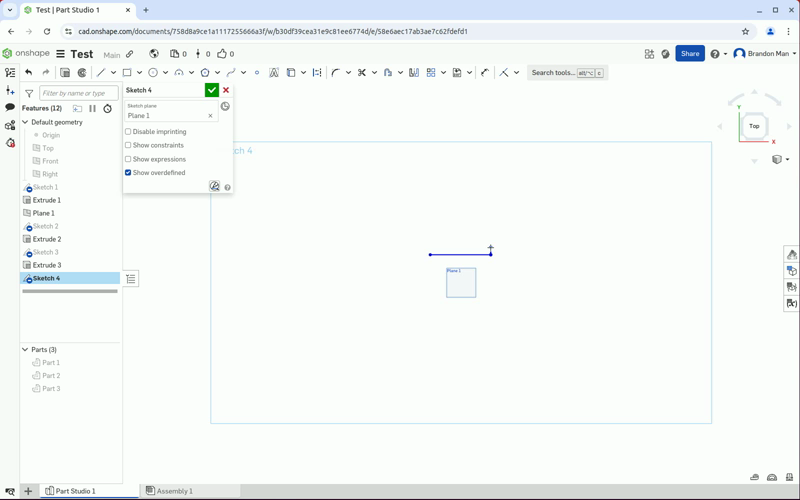
mouse_move(490, 247)
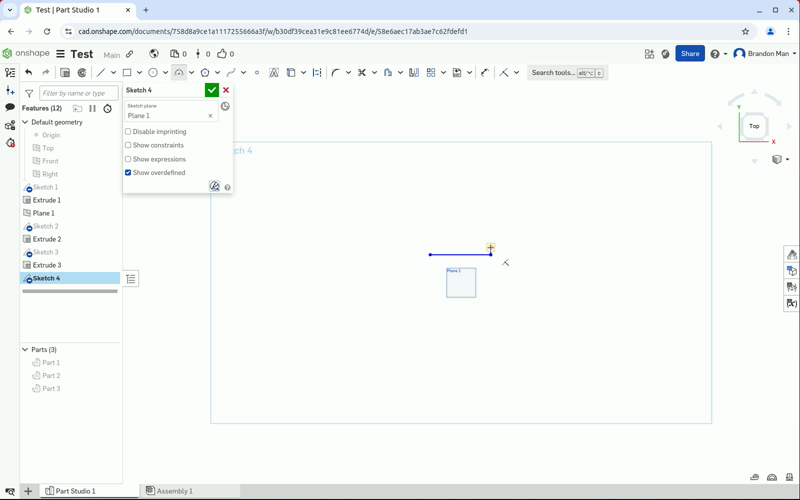
click(490, 247)
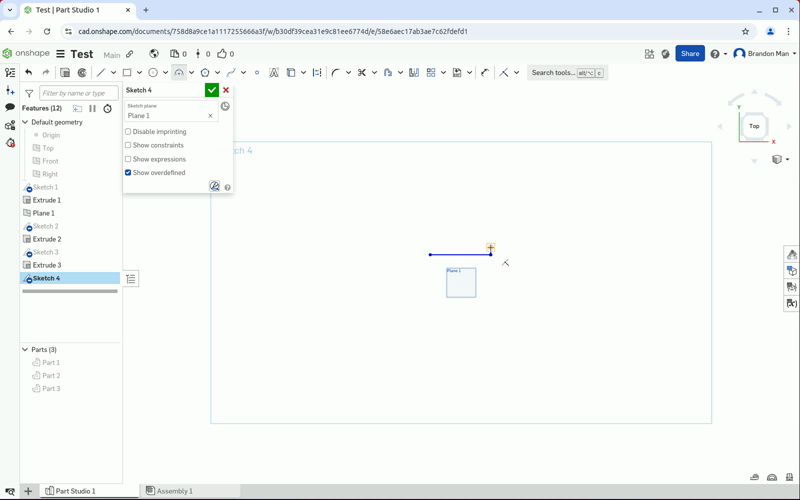
key_down(shift)
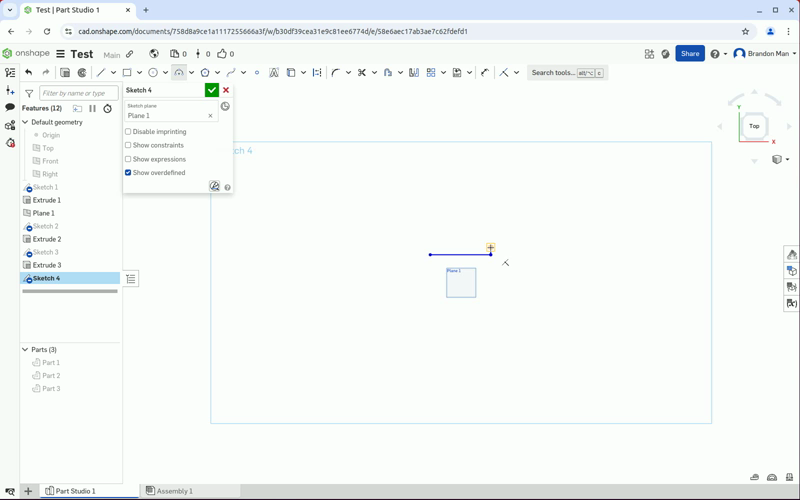
mouse_move(486, 242)
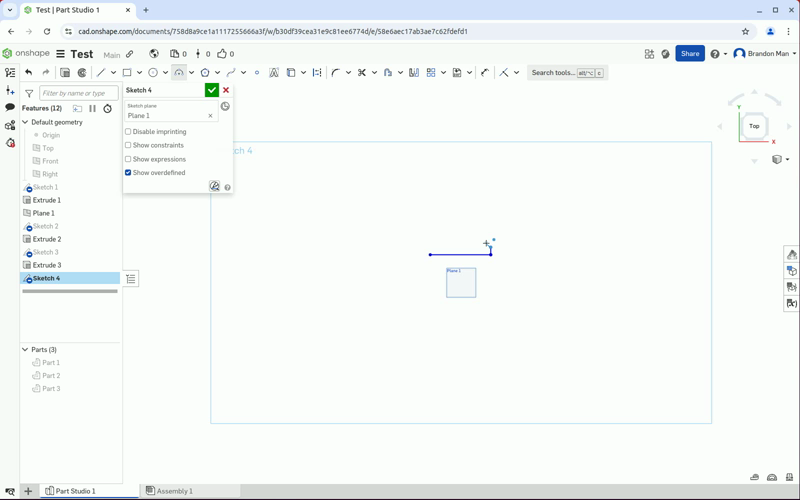
scroll(6)
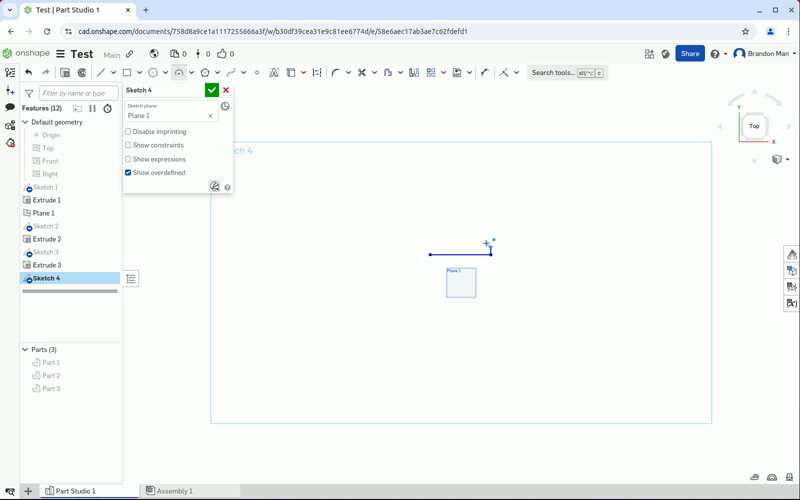
scroll(6)
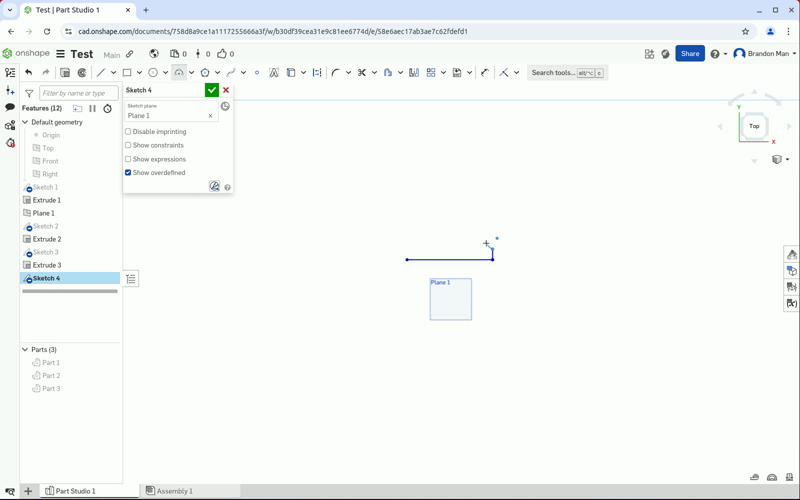
scroll(6)
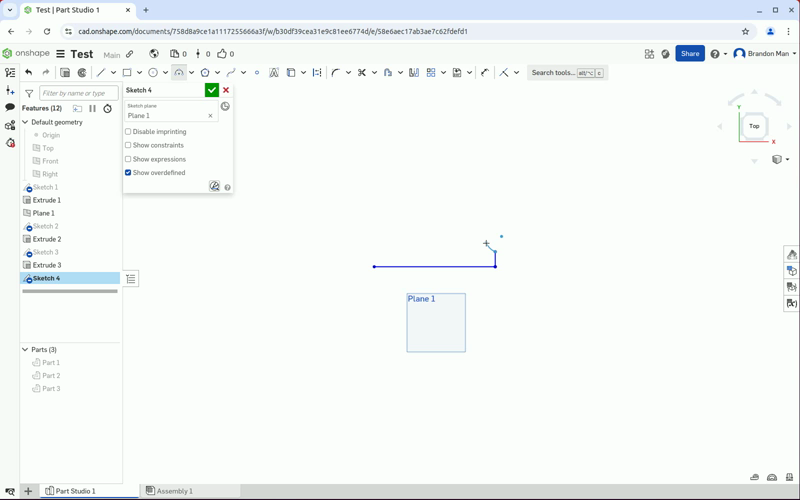
scroll(6)
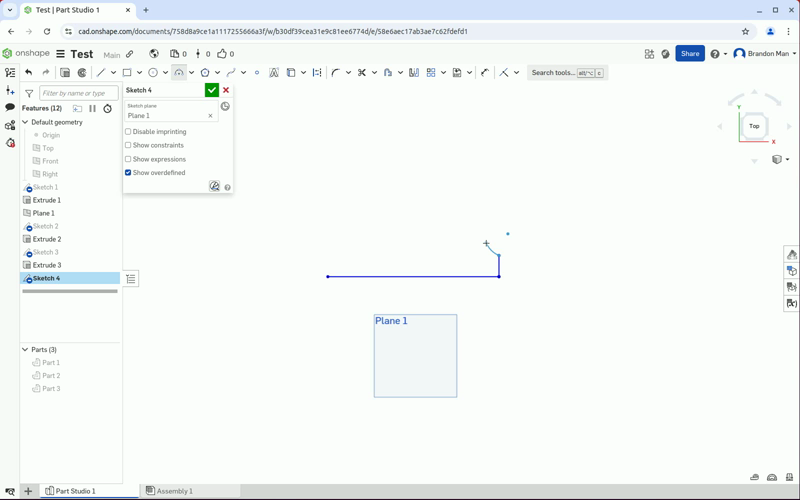
scroll(6)
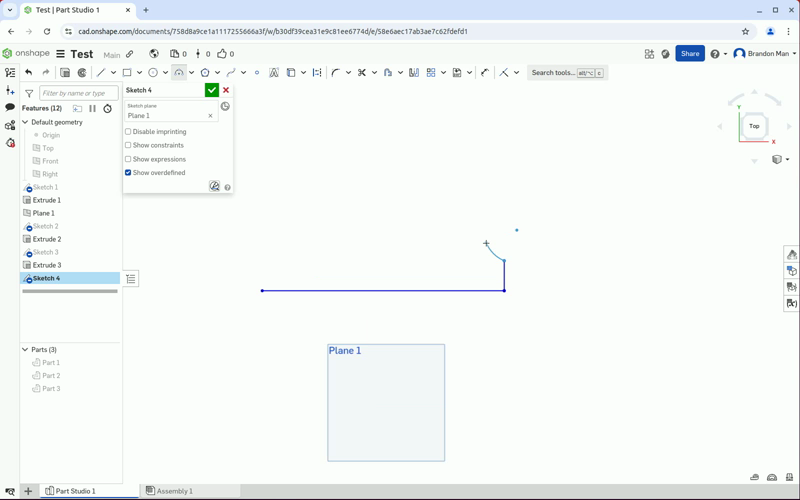
scroll(6)
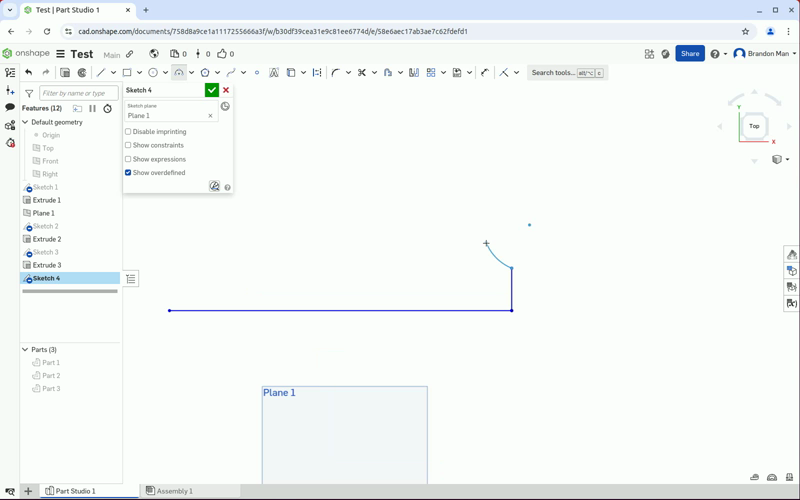
scroll(6)
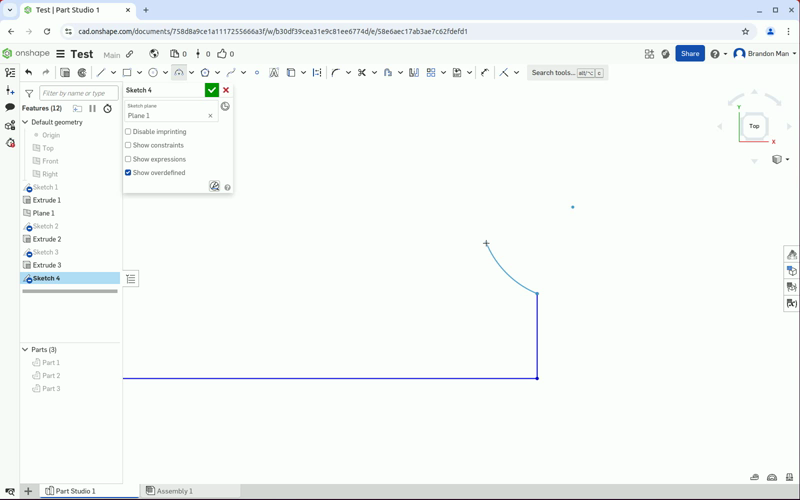
click(486, 242)
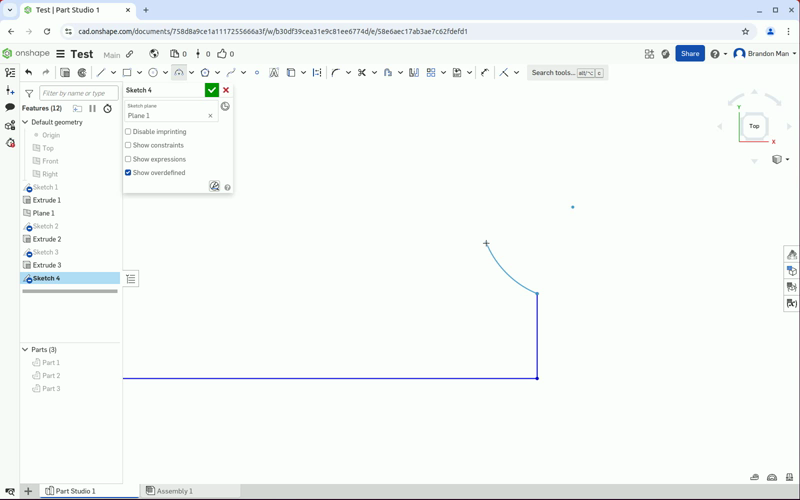
scroll(-6)
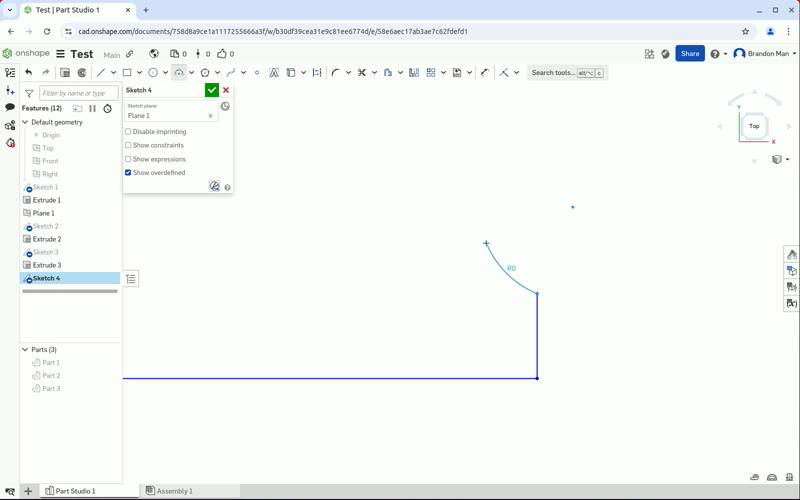
scroll(-6)
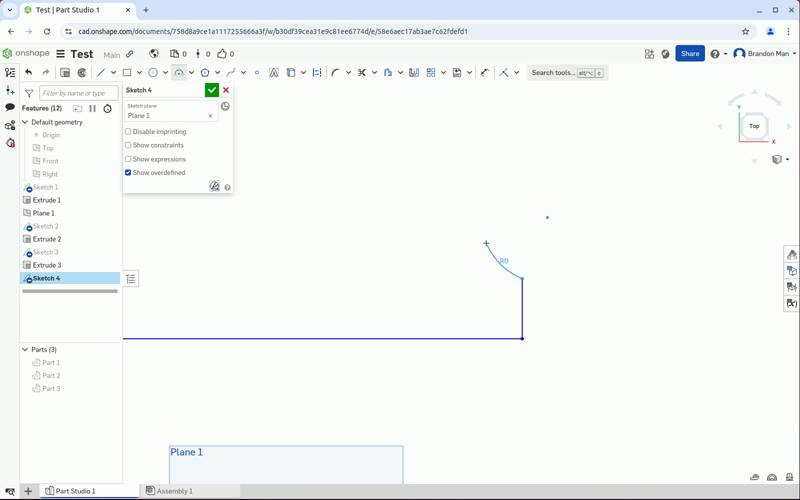
scroll(-6)
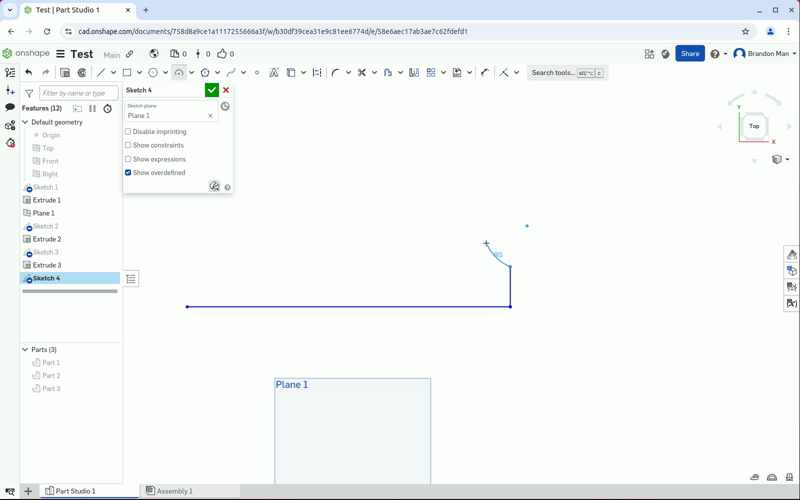
scroll(-6)
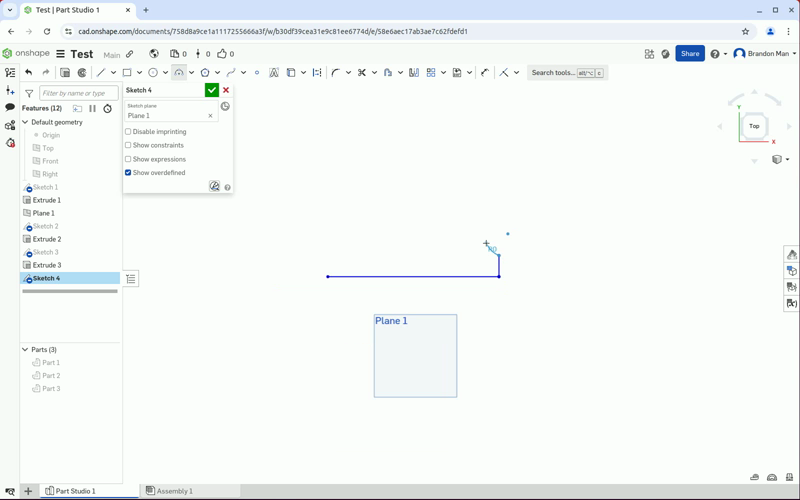
scroll(-6)
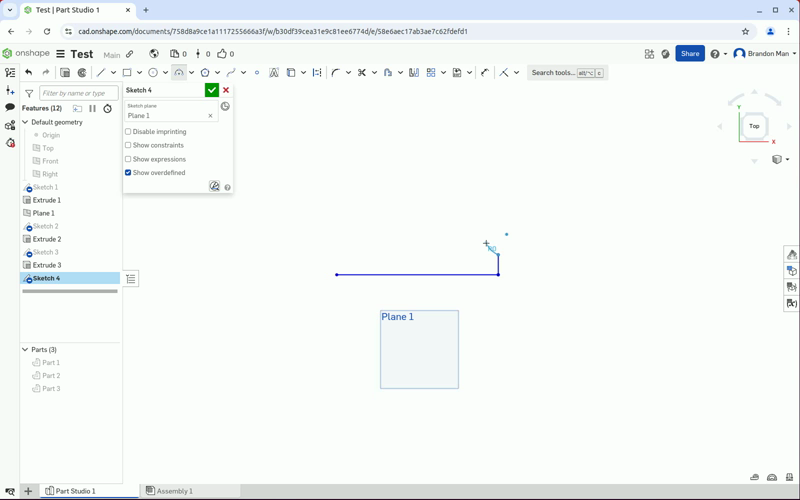
scroll(-6)
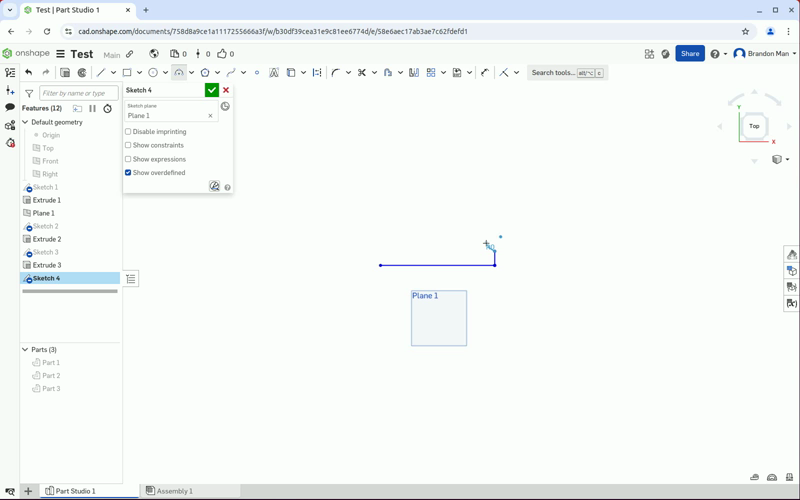
scroll(-6)
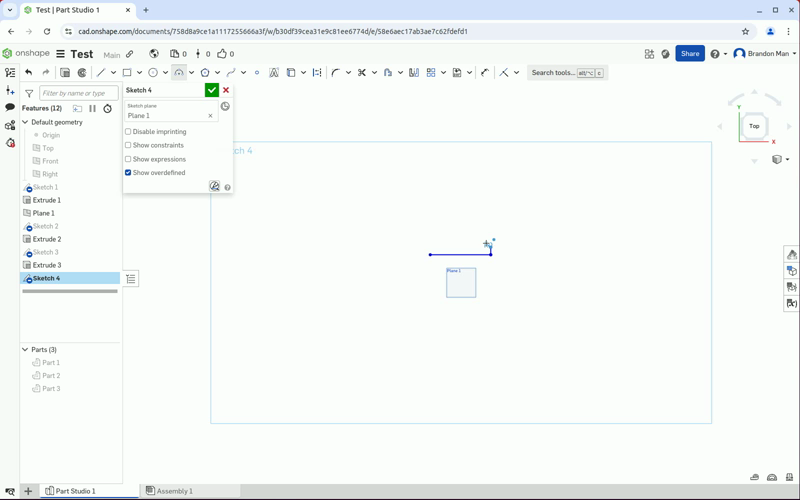
mouse_move(489, 243)
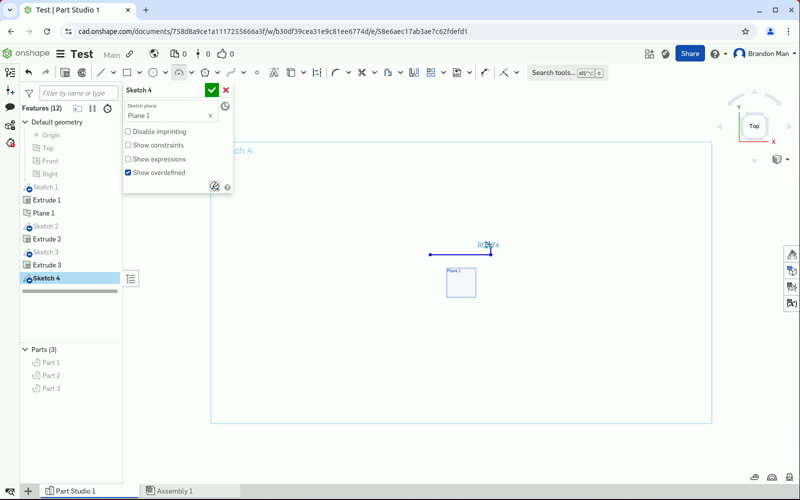
scroll(6)
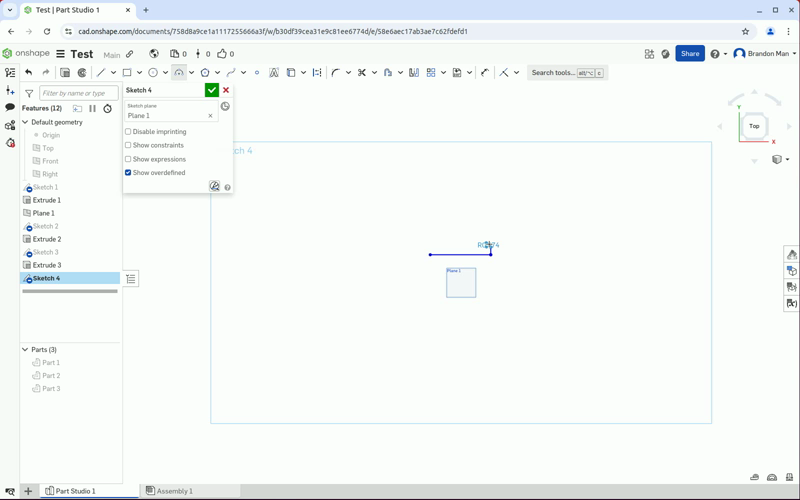
scroll(6)
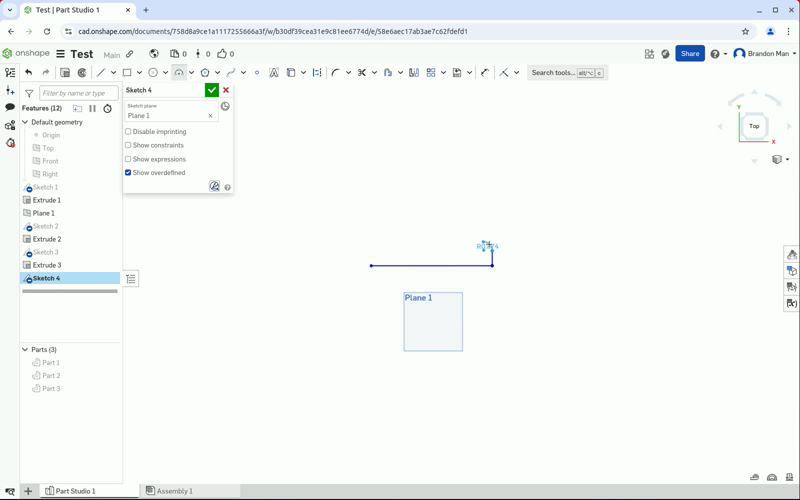
scroll(6)
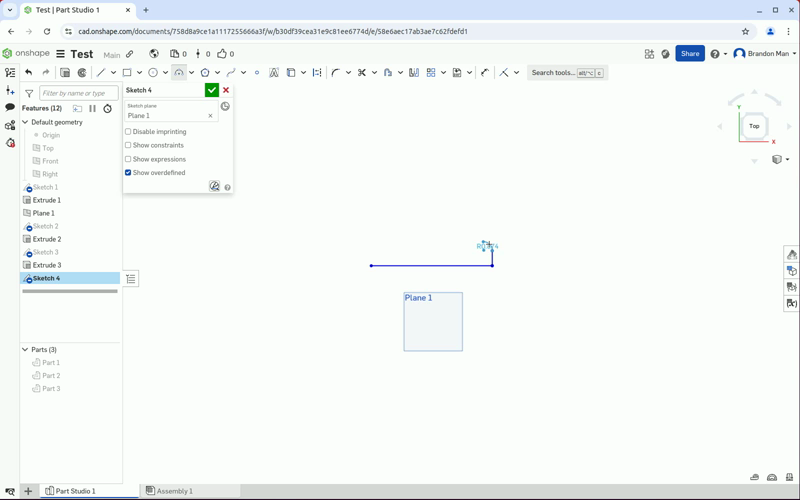
scroll(6)
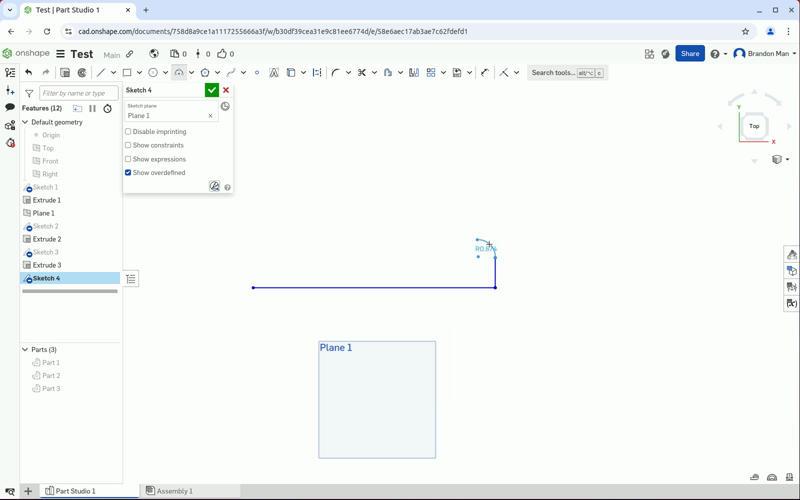
scroll(6)
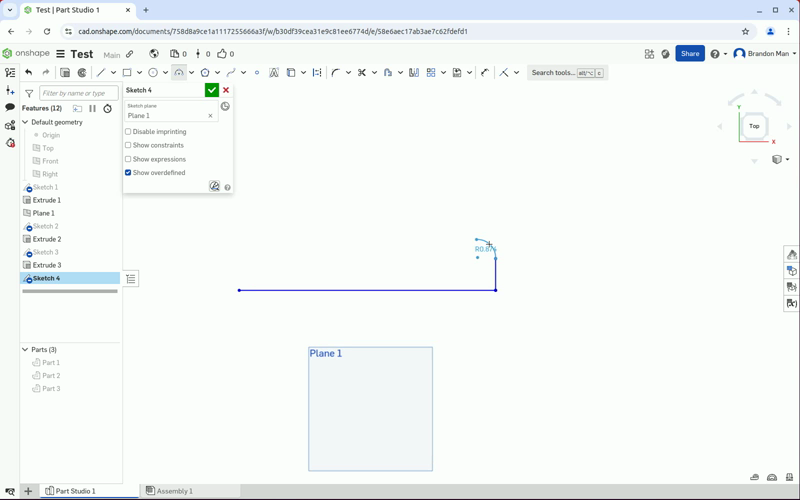
scroll(6)
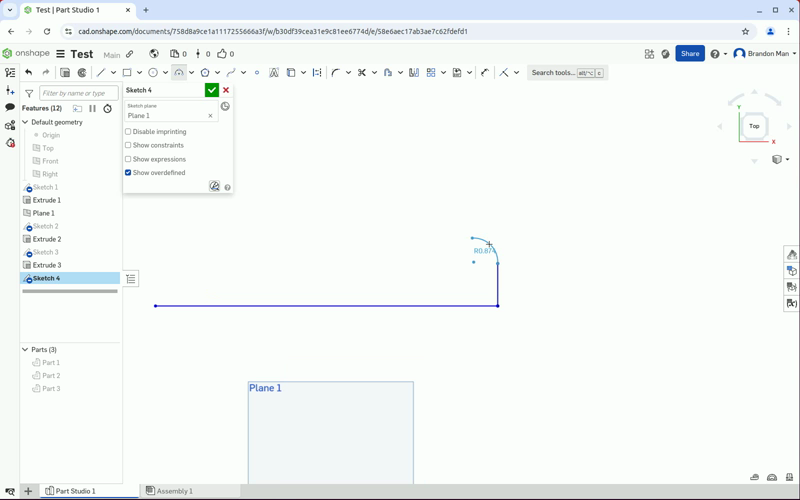
scroll(6)
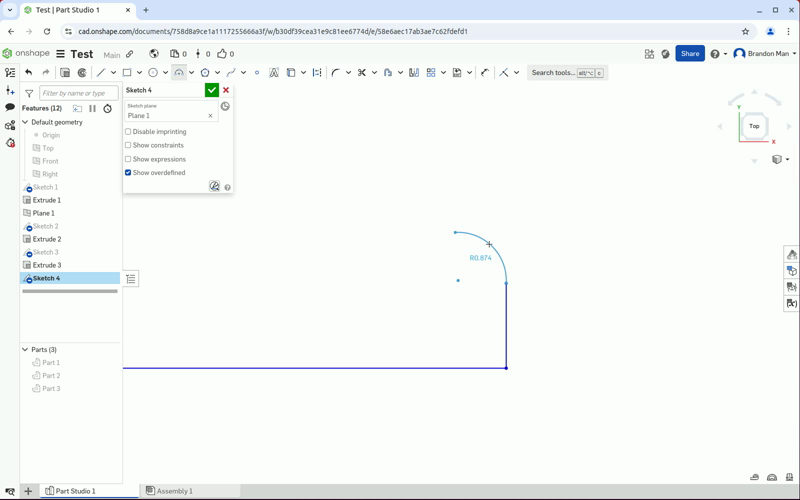
click(489, 243)
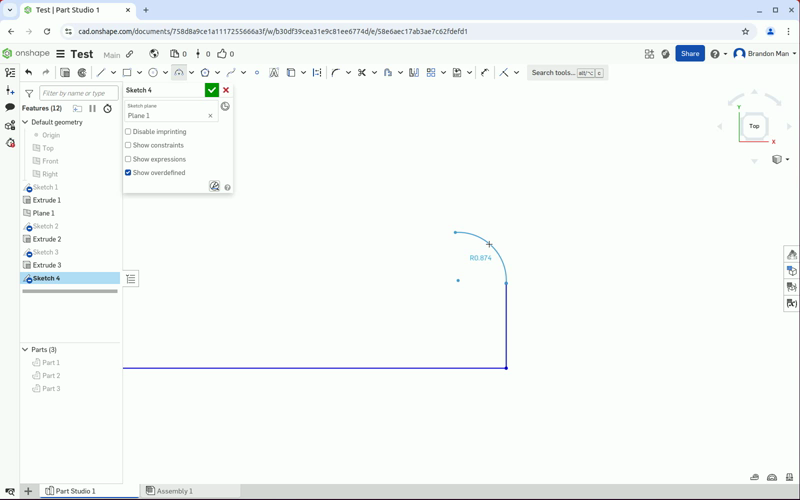
scroll(-6)
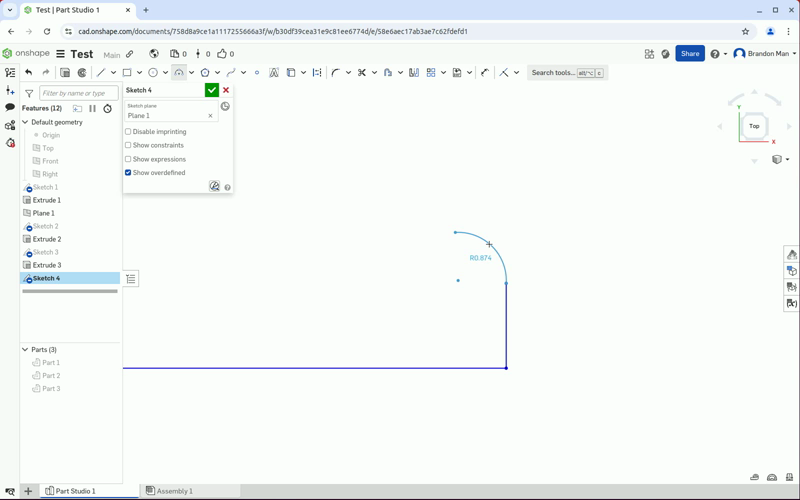
scroll(-6)
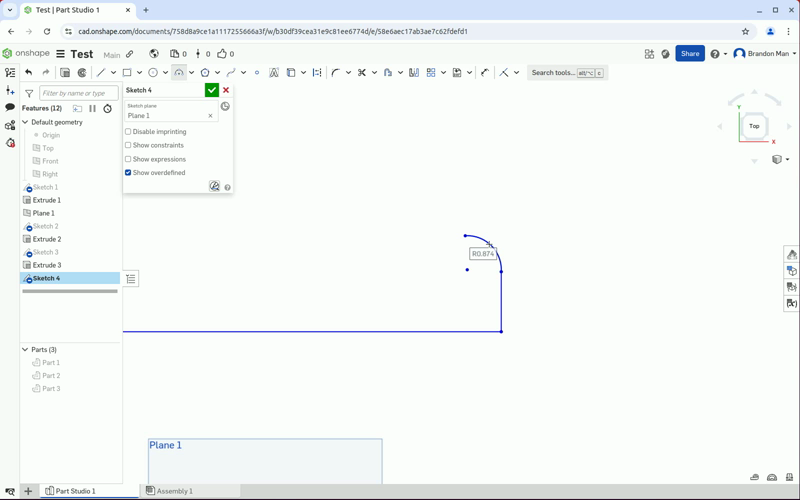
scroll(-6)
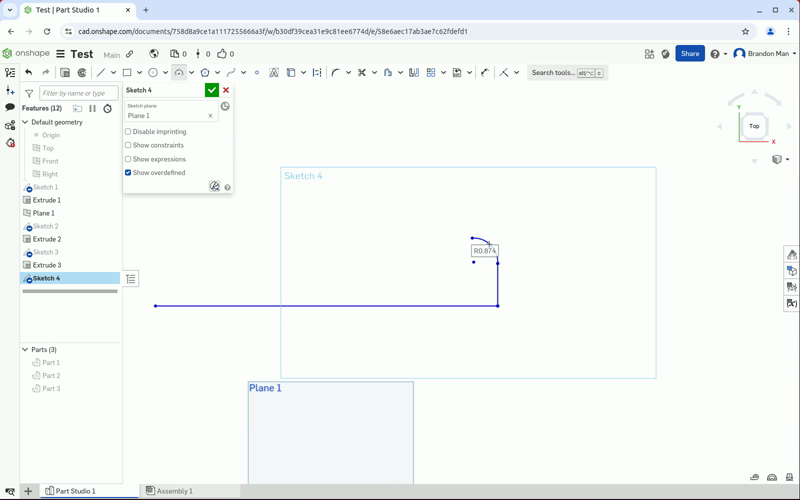
scroll(-6)
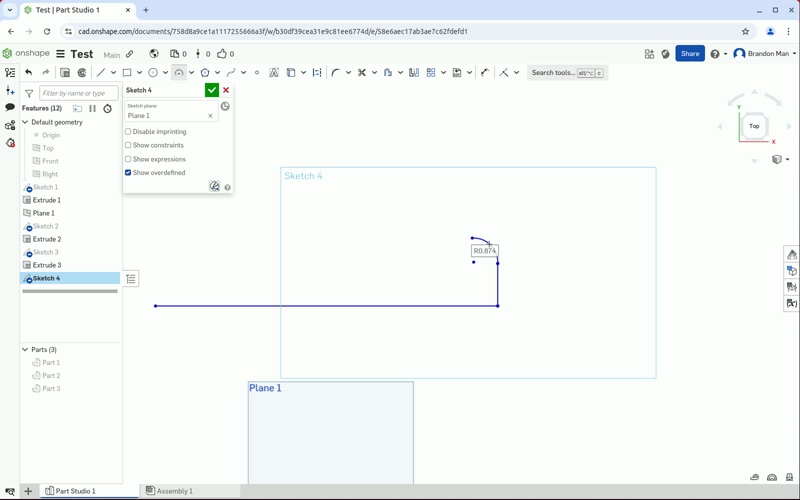
scroll(-6)
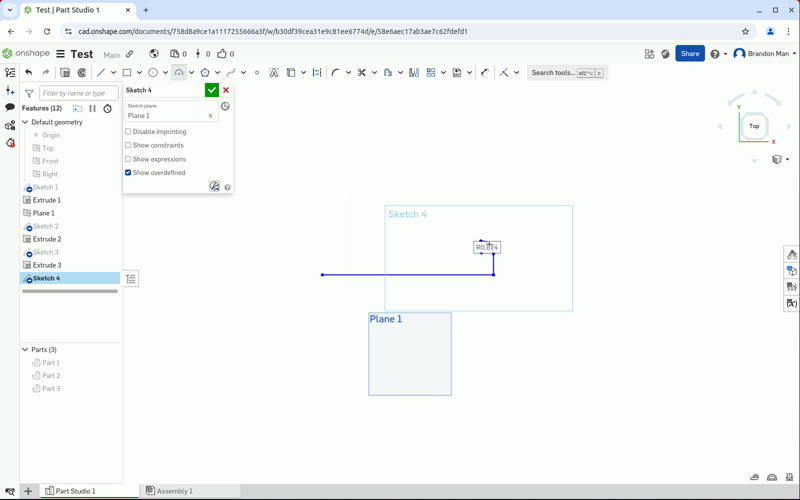
scroll(-6)
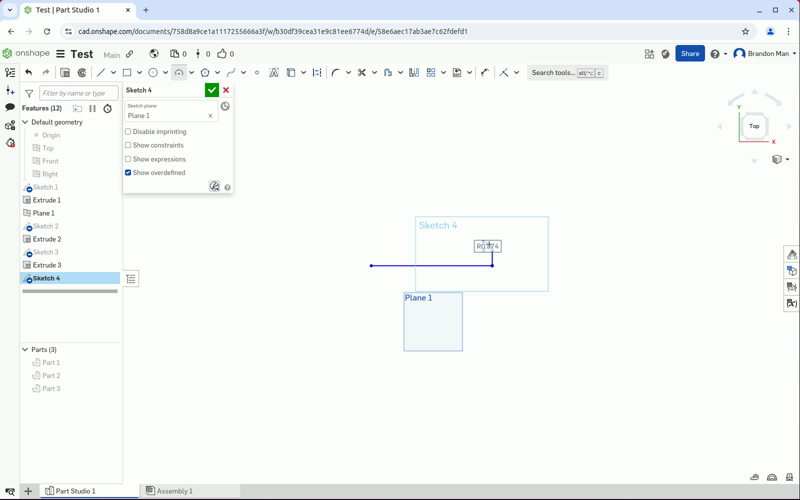
scroll(-6)
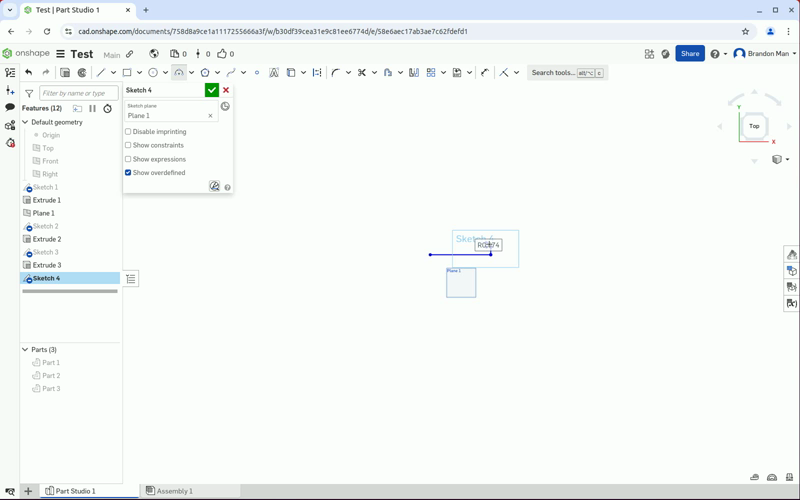
key_up(shift)
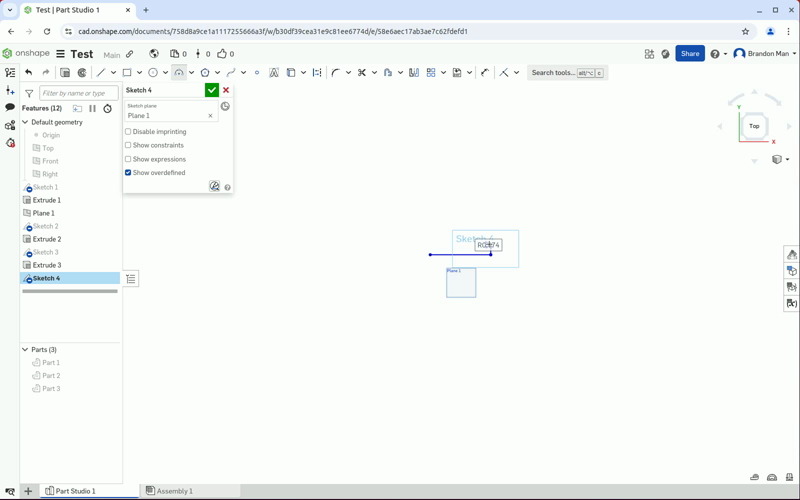
key(esc)
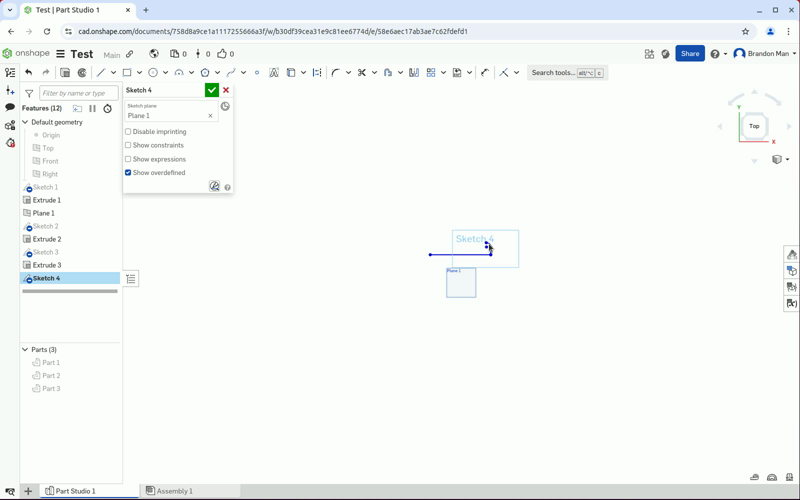
key(l)
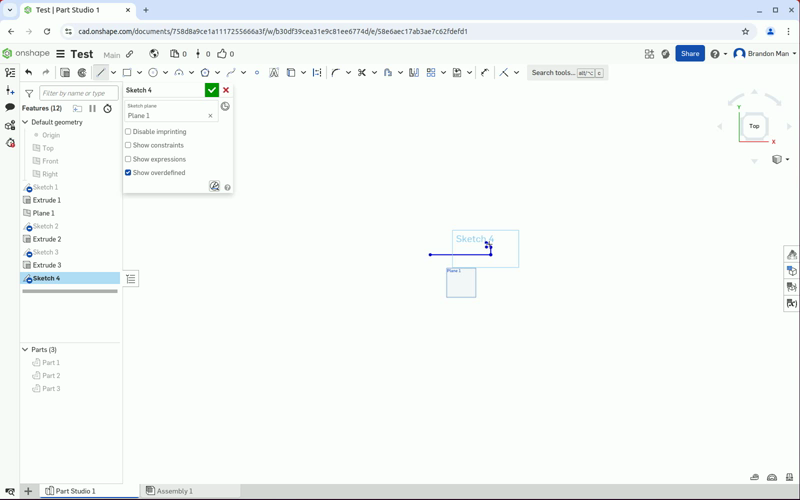
mouse_move(486, 242)
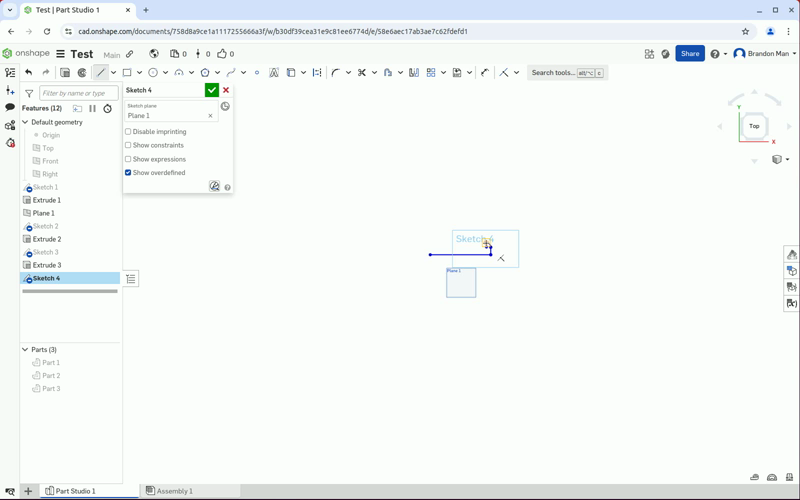
scroll(6)
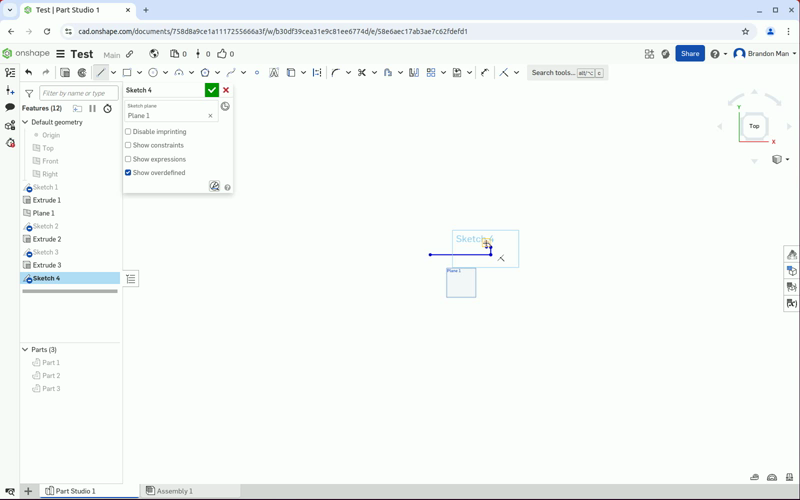
scroll(6)
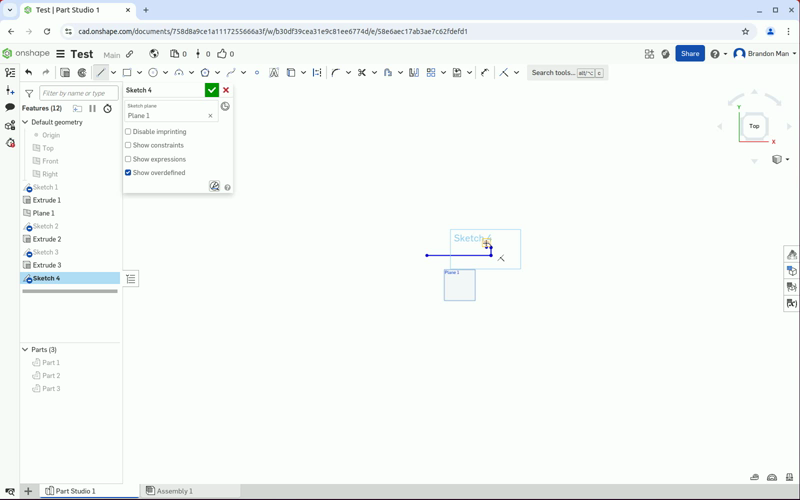
scroll(6)
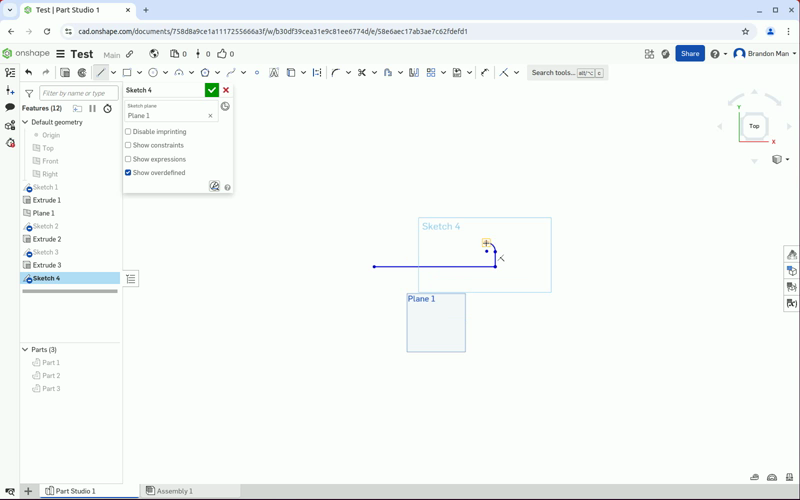
scroll(6)
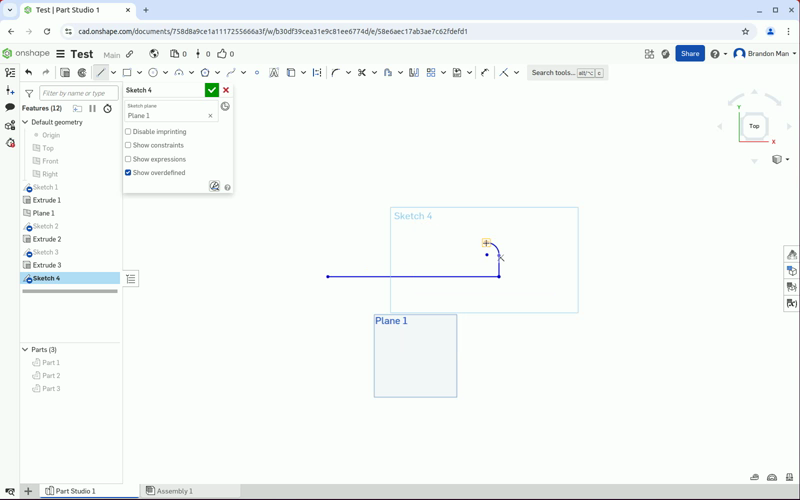
scroll(6)
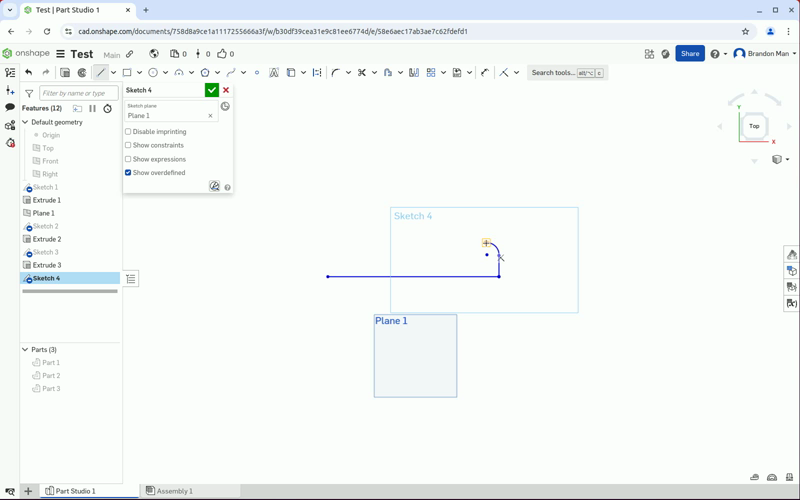
scroll(6)
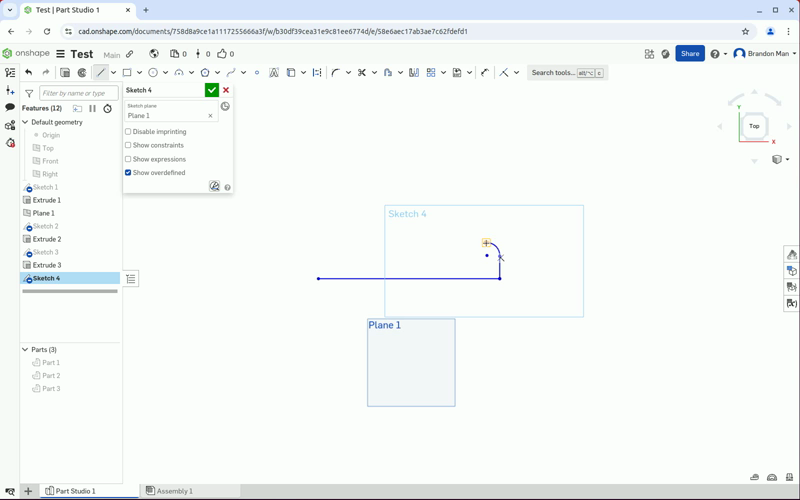
scroll(6)
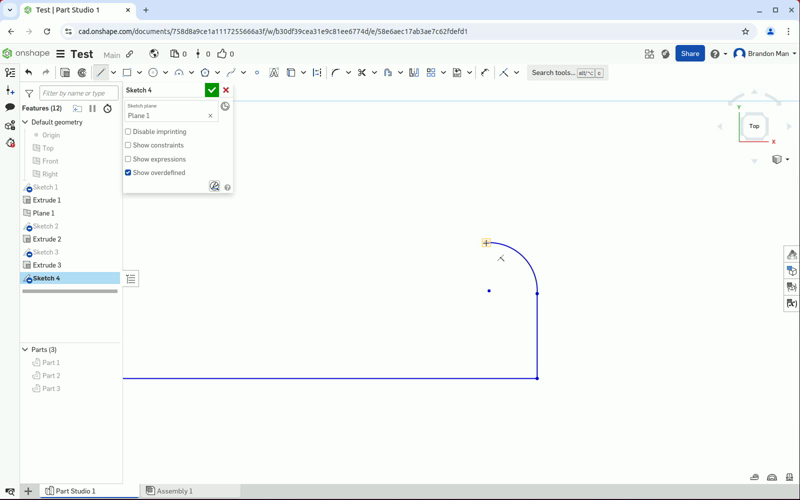
click(486, 242)
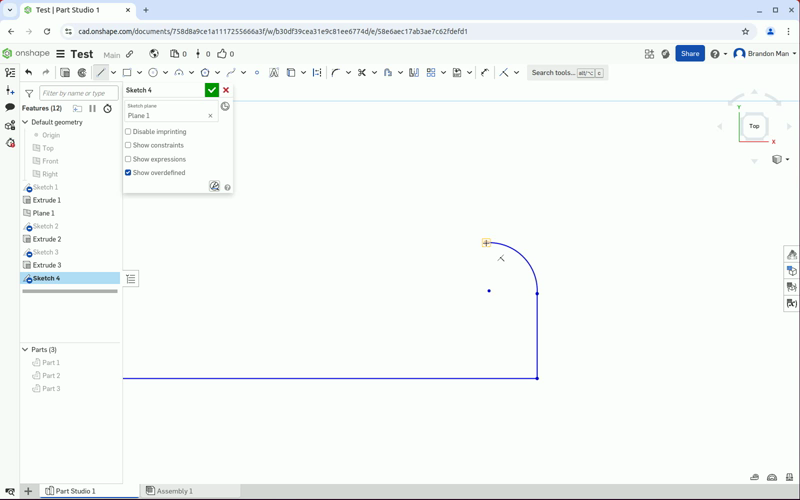
scroll(-6)
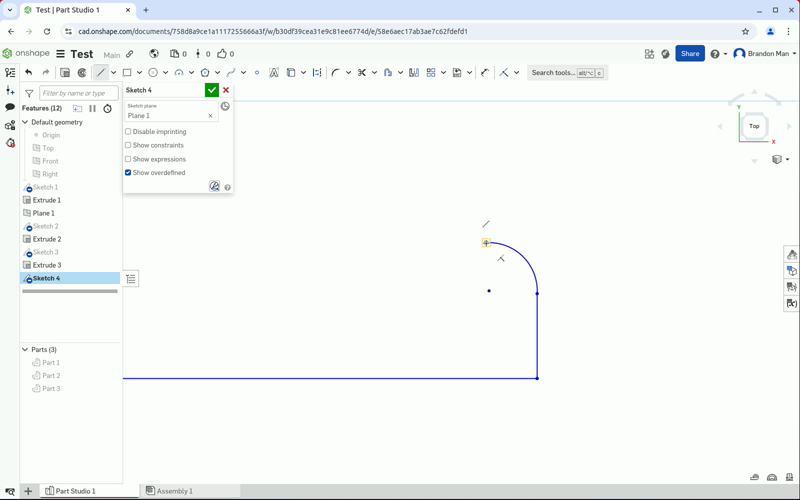
scroll(-6)
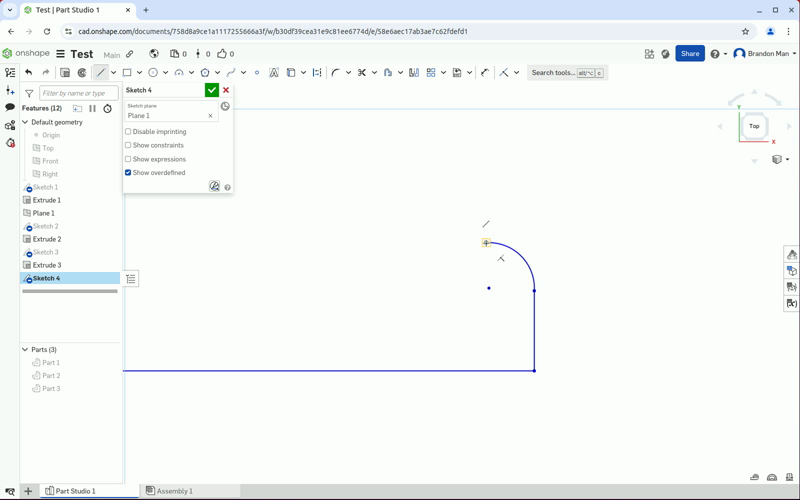
scroll(-6)
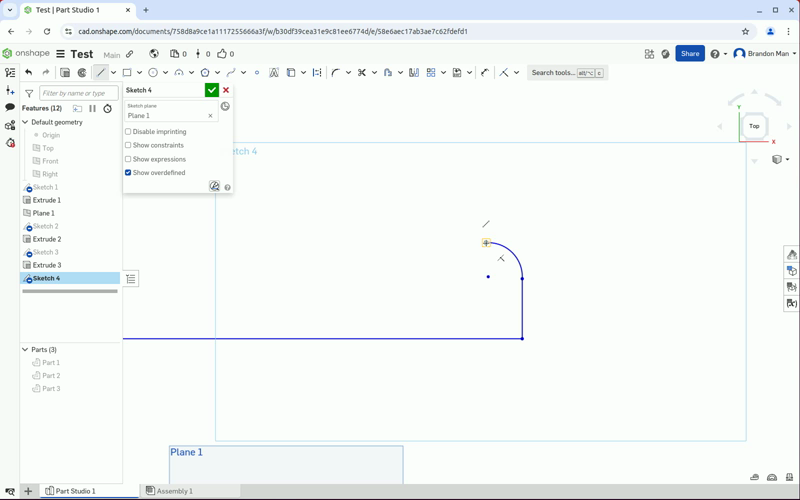
scroll(-6)
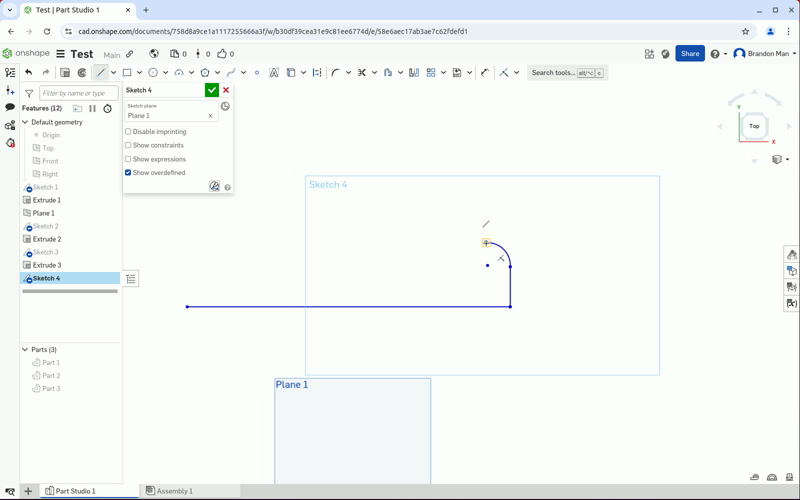
scroll(-6)
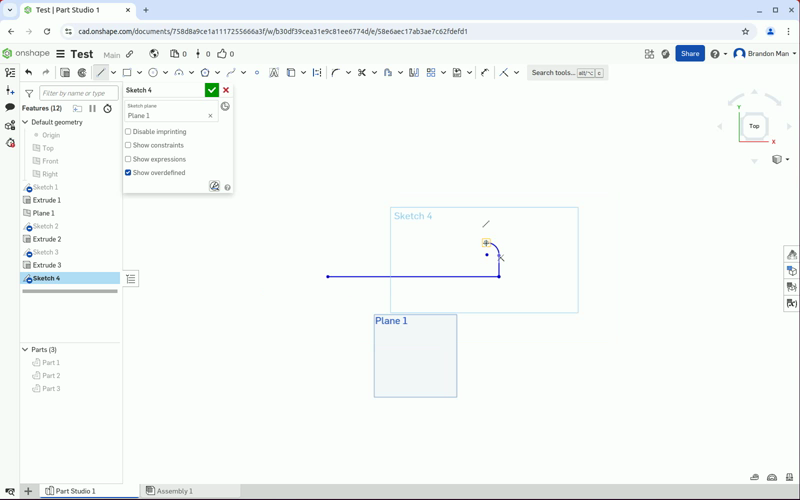
scroll(-6)
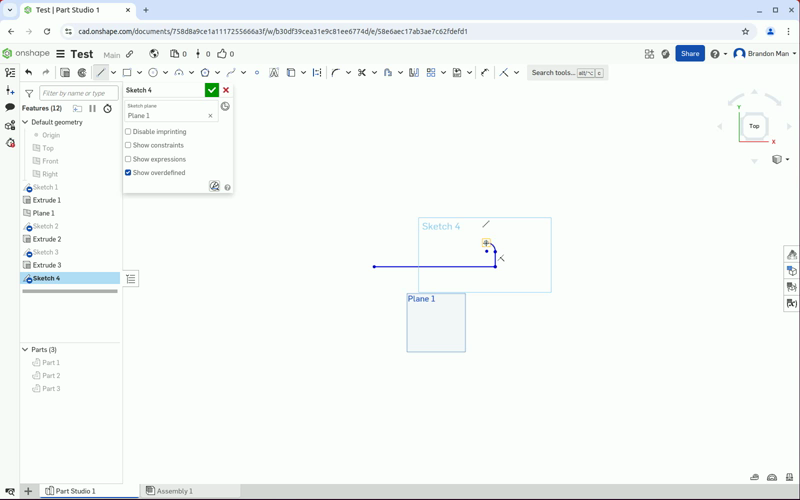
scroll(-6)
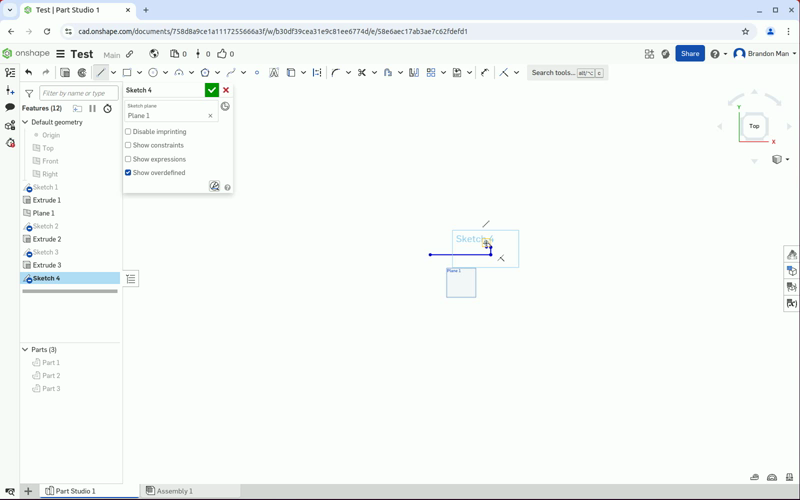
key_down(shift)
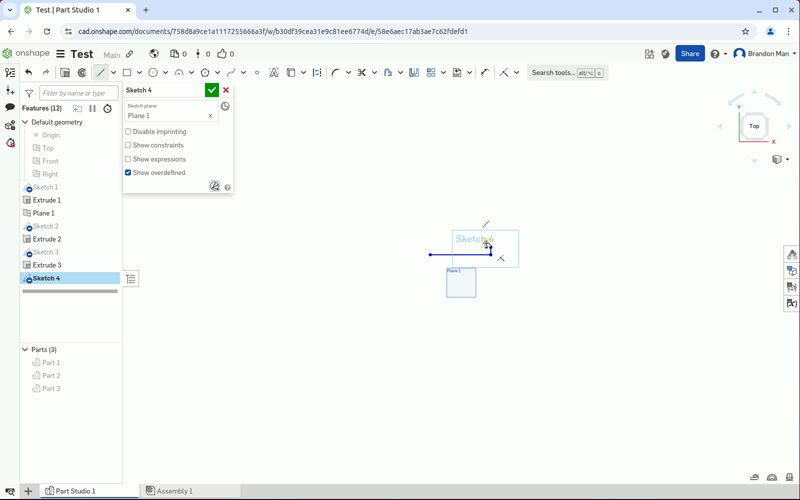
mouse_move(516, 242)
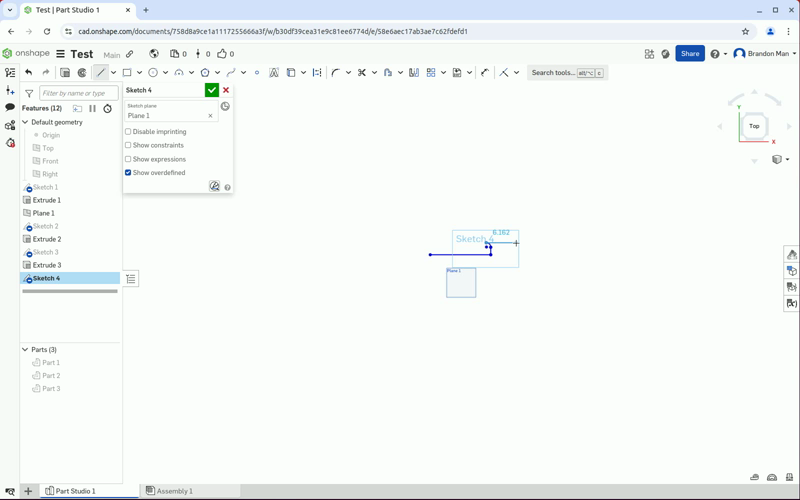
mouse_move(434, 242)
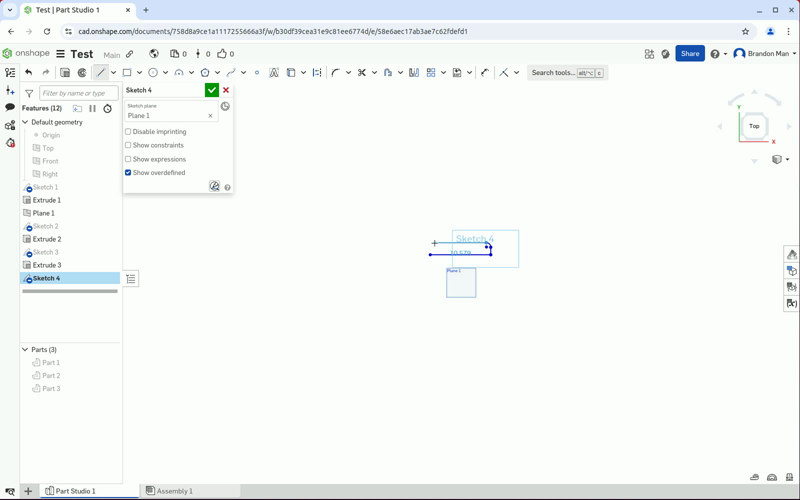
click(434, 242)
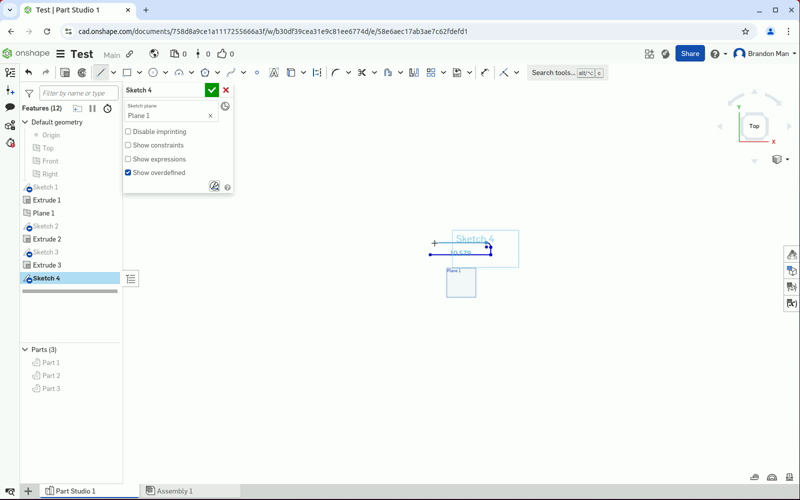
key_up(shift)
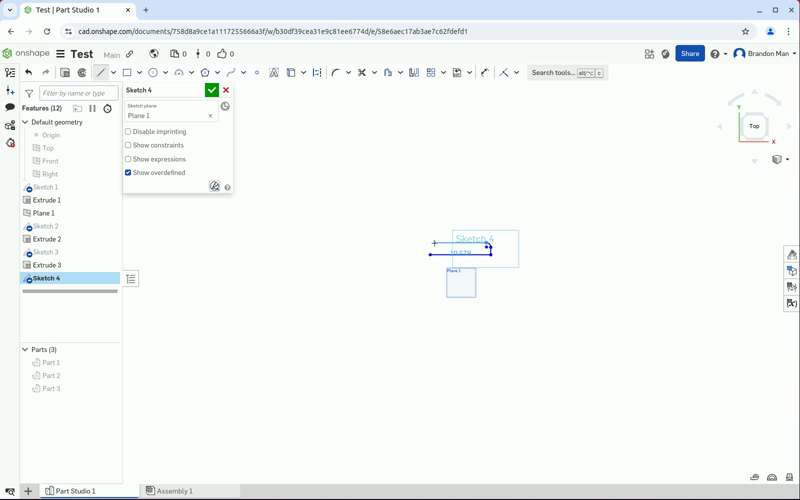
key(esc)
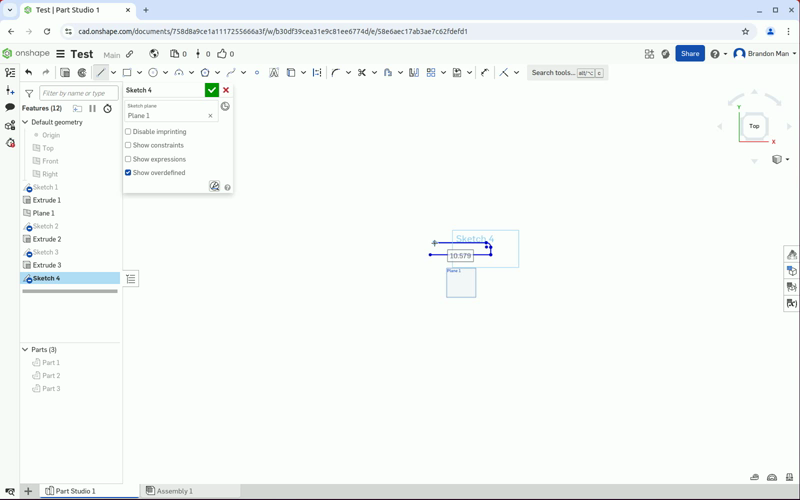
key(a)
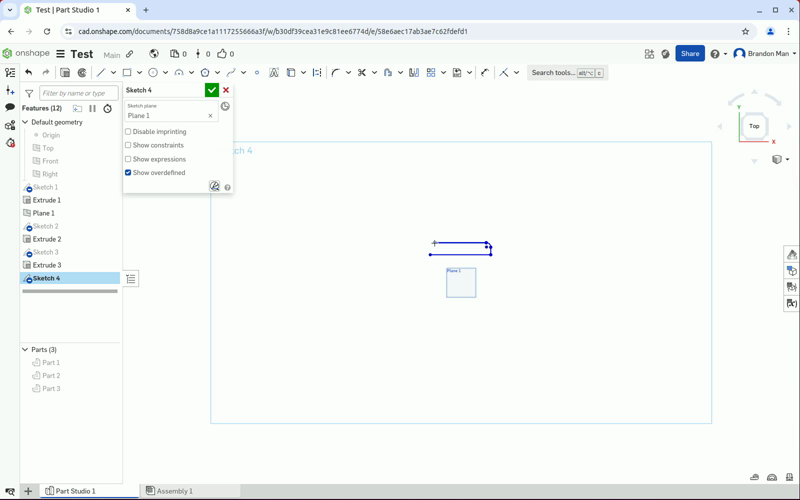
mouse_move(434, 242)
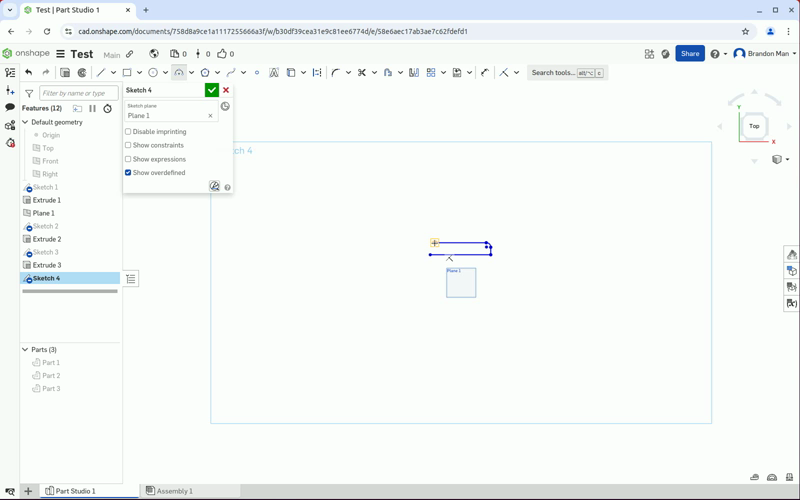
click(434, 242)
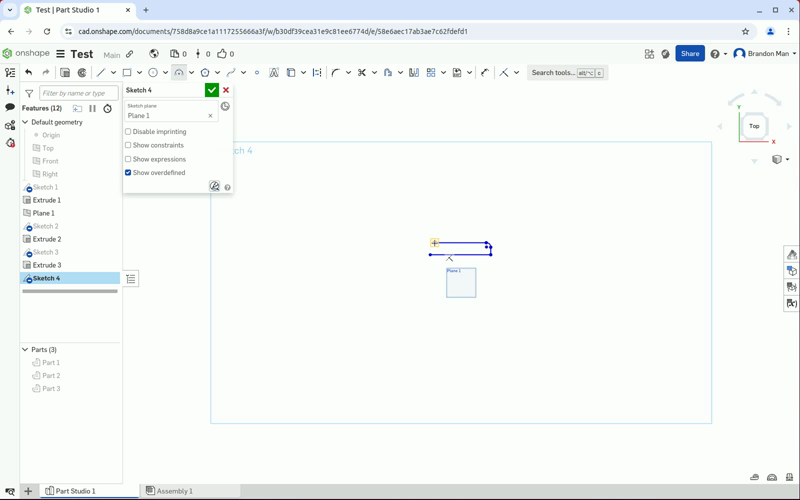
key_down(shift)
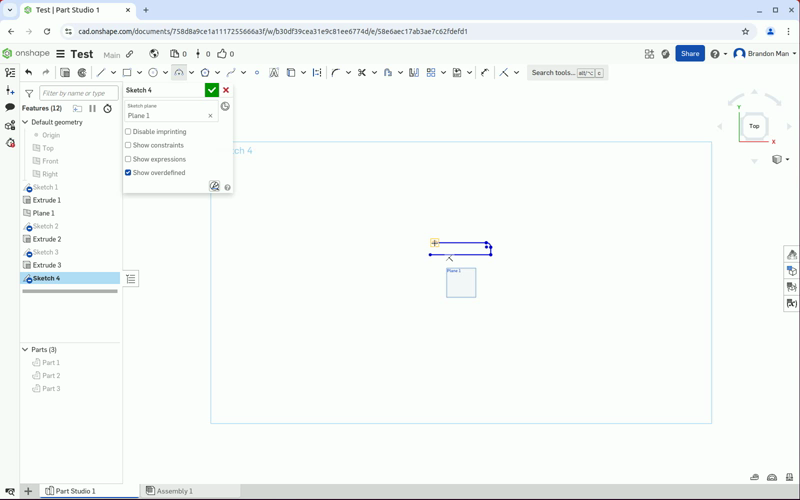
mouse_move(430, 247)
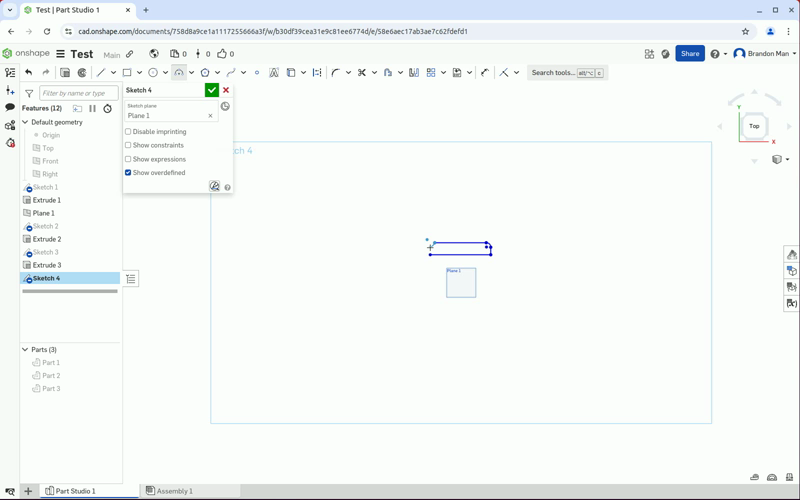
scroll(6)
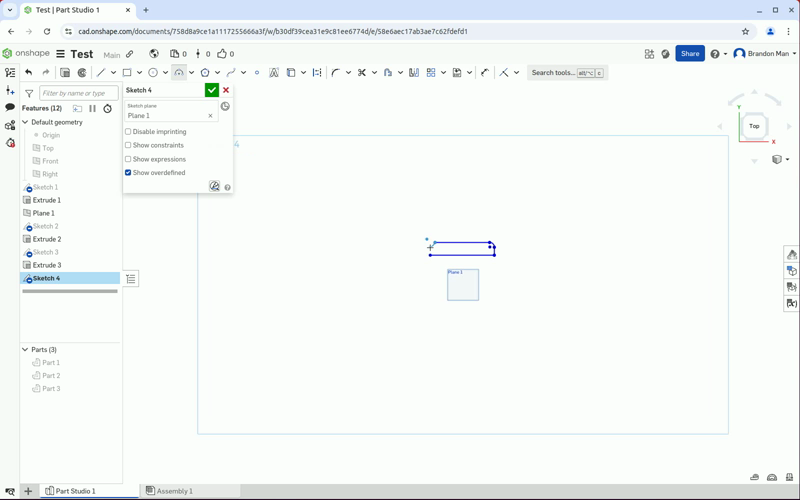
scroll(6)
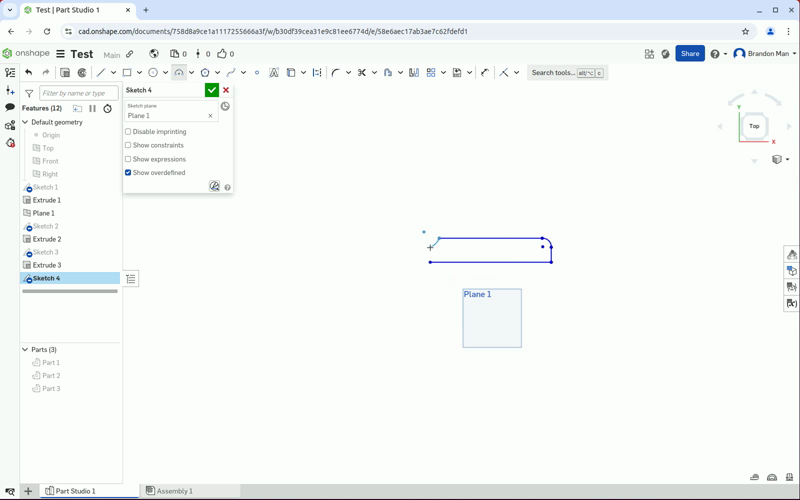
scroll(6)
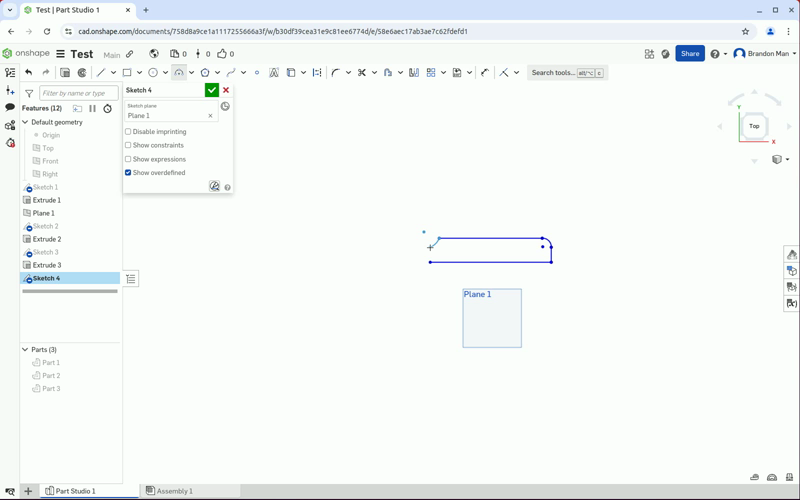
scroll(6)
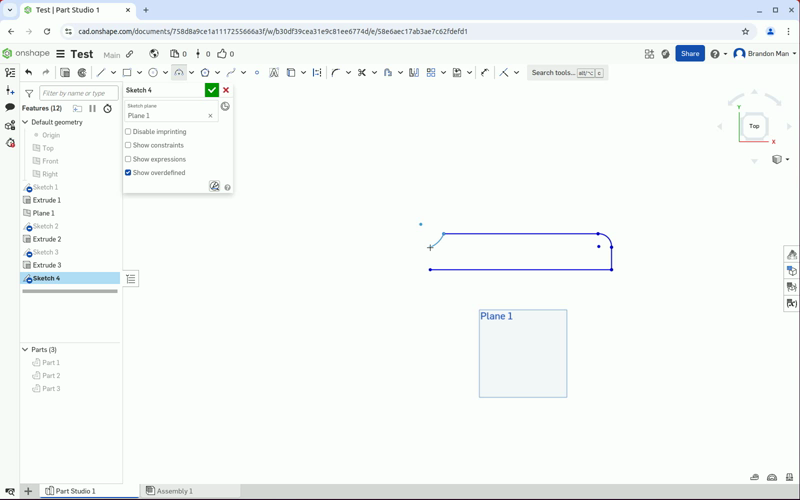
scroll(6)
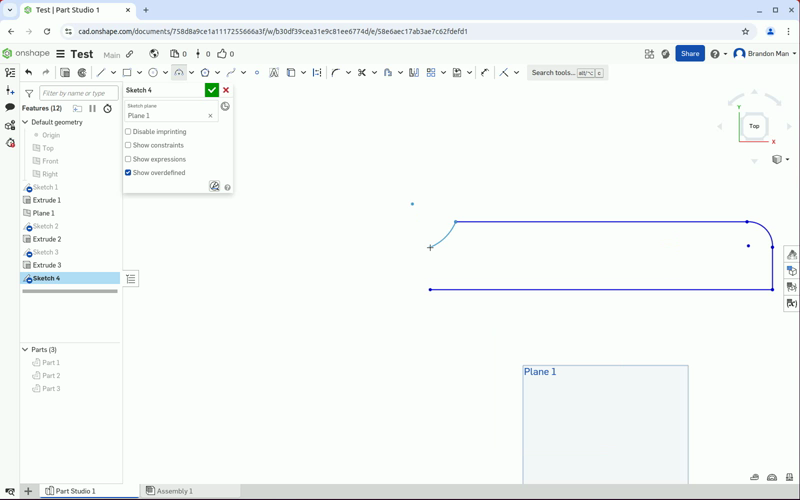
scroll(6)
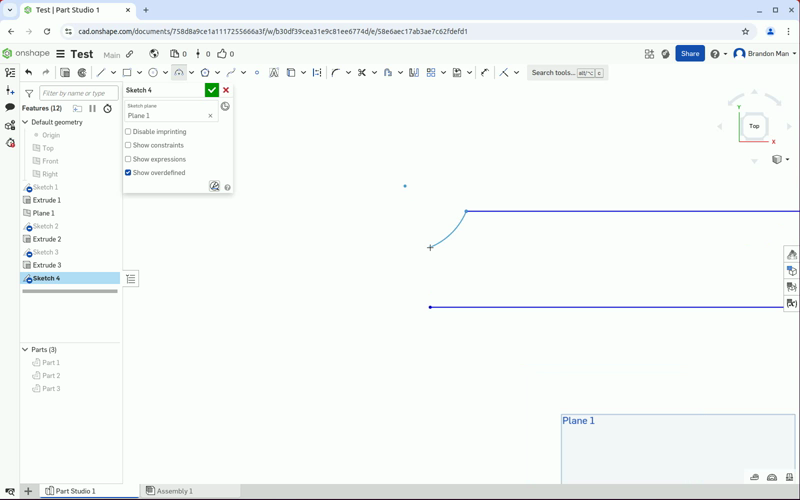
scroll(6)
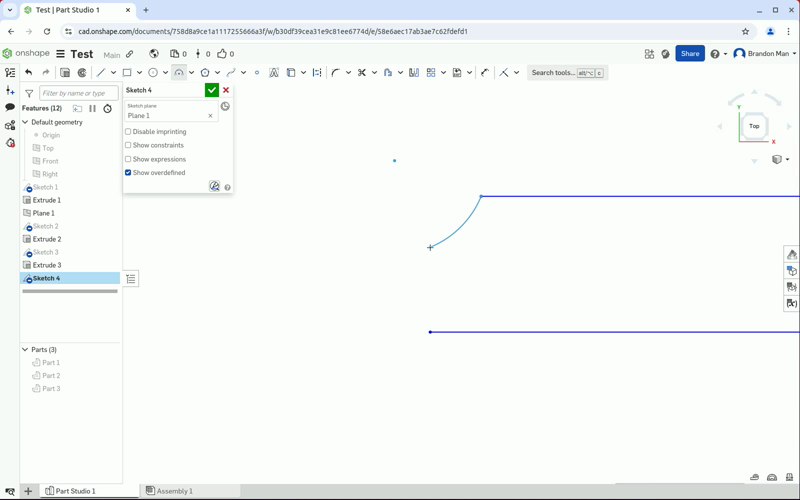
click(430, 247)
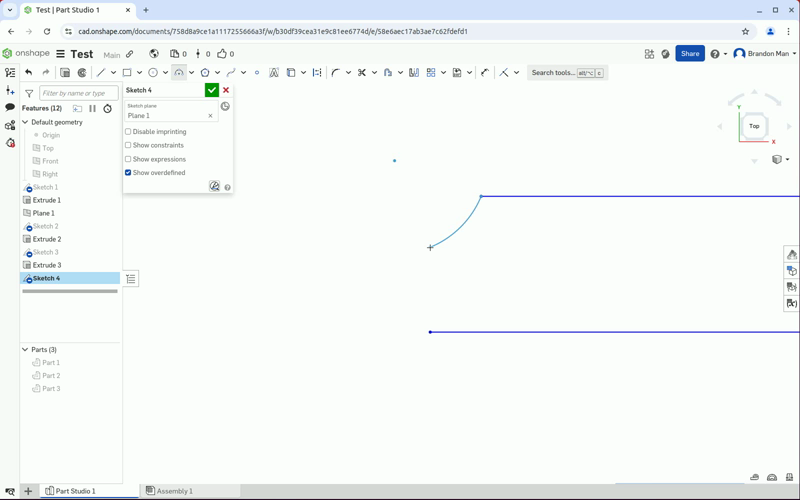
scroll(-6)
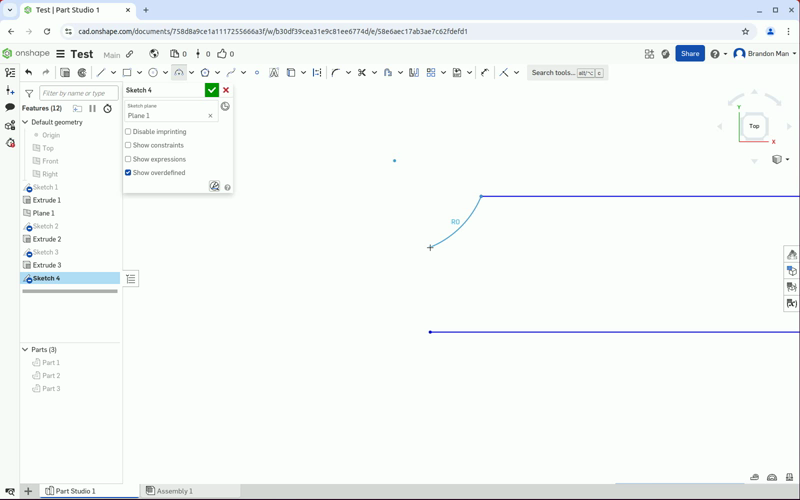
scroll(-6)
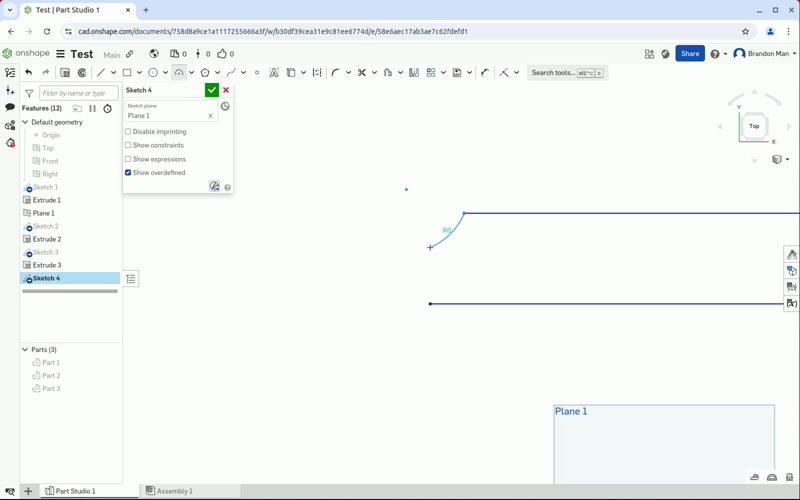
scroll(-6)
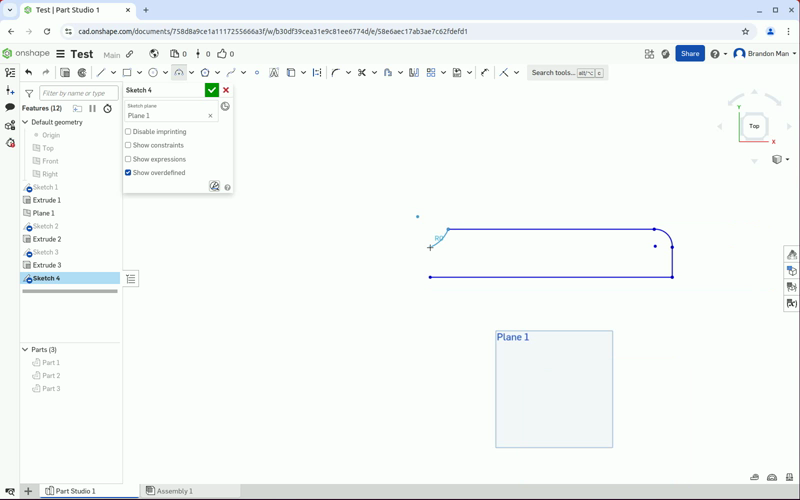
scroll(-6)
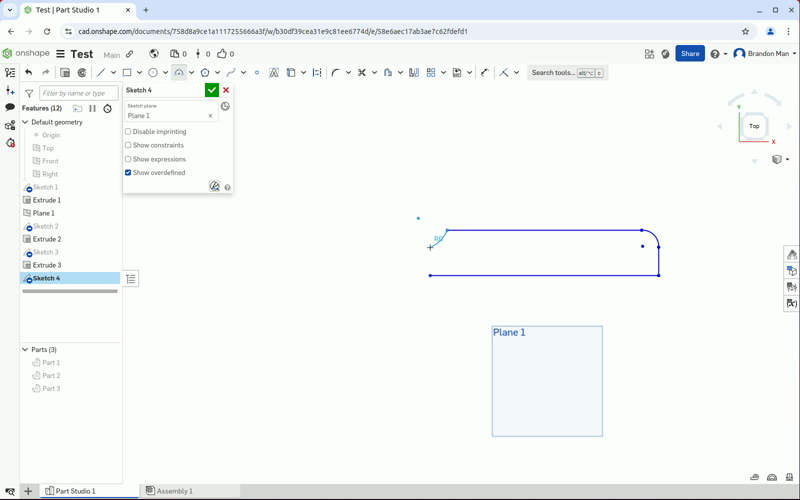
scroll(-6)
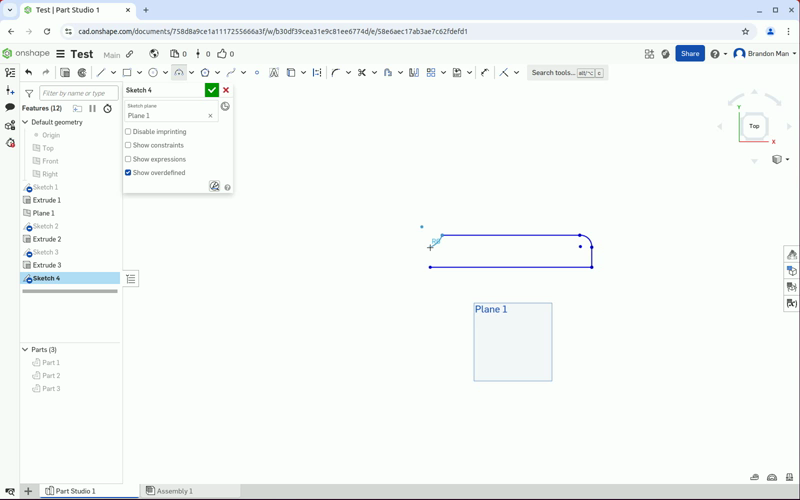
scroll(-6)
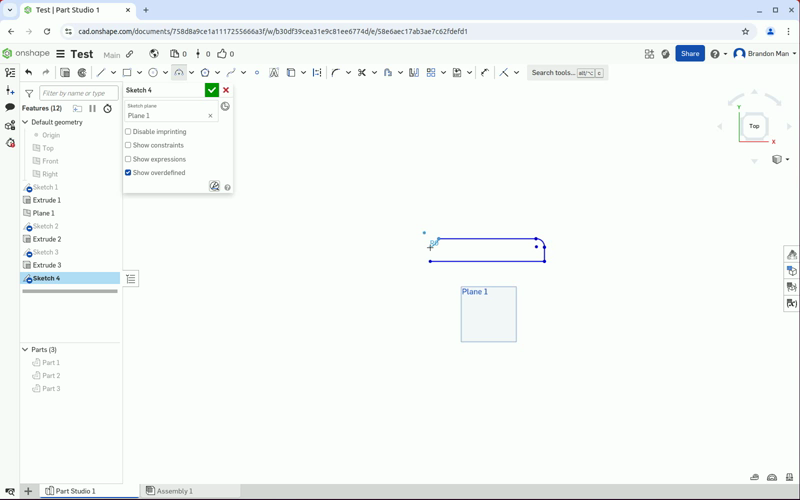
scroll(-6)
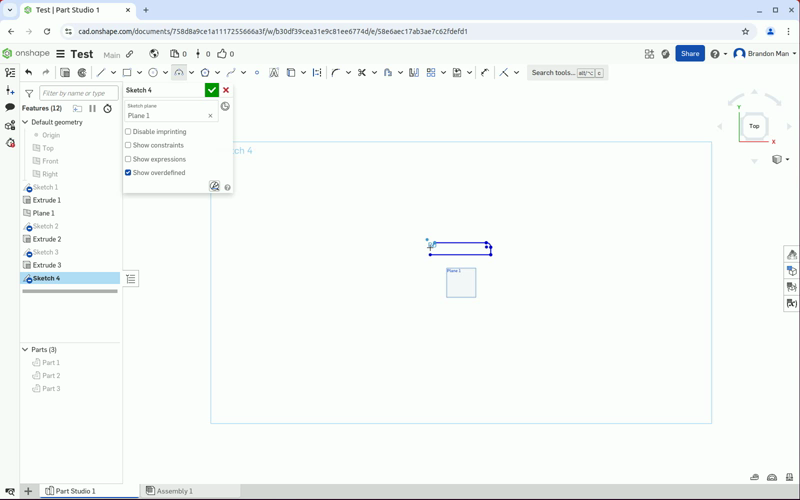
mouse_move(431, 243)
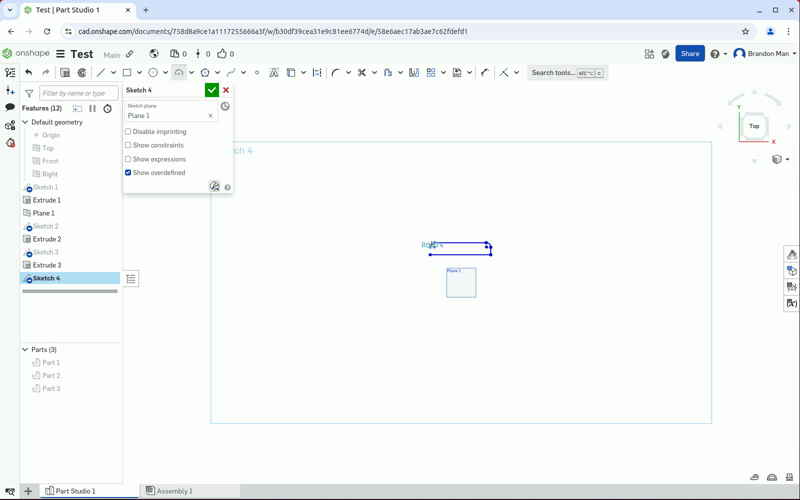
scroll(6)
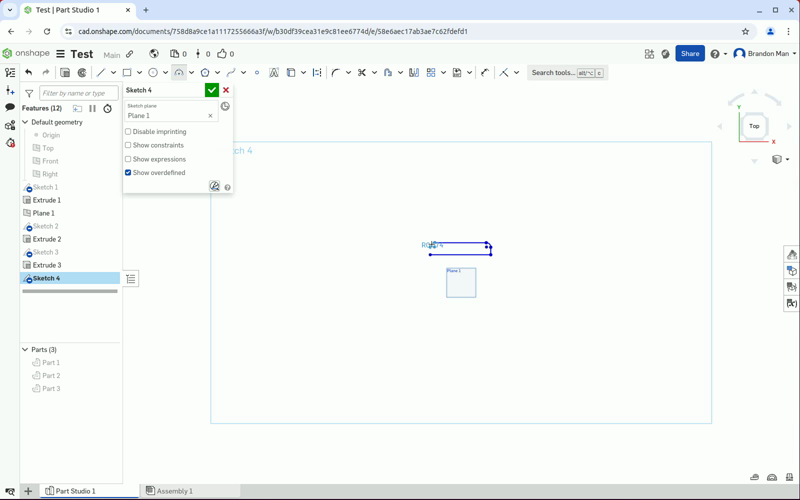
scroll(6)
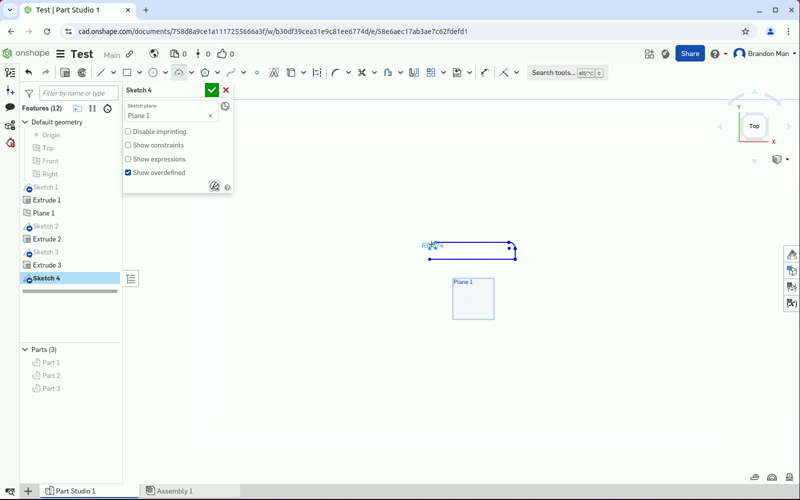
scroll(6)
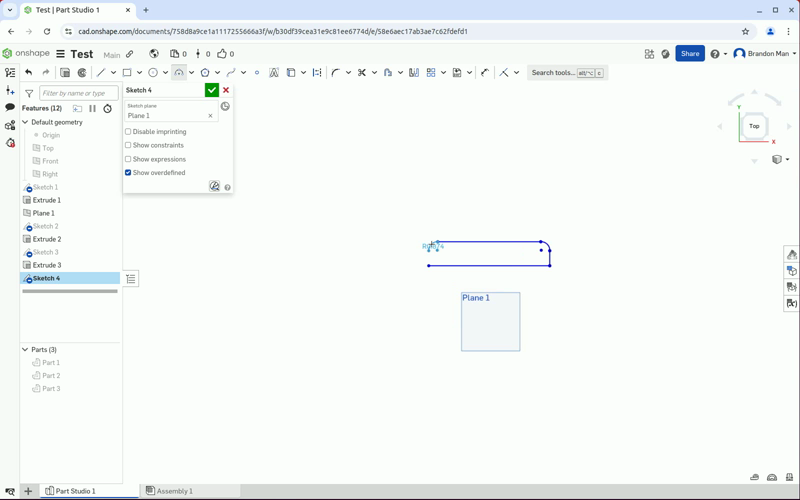
scroll(6)
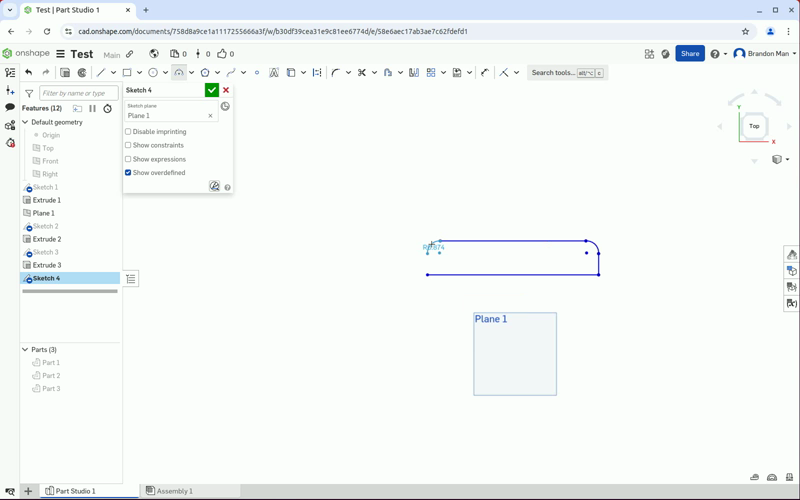
scroll(6)
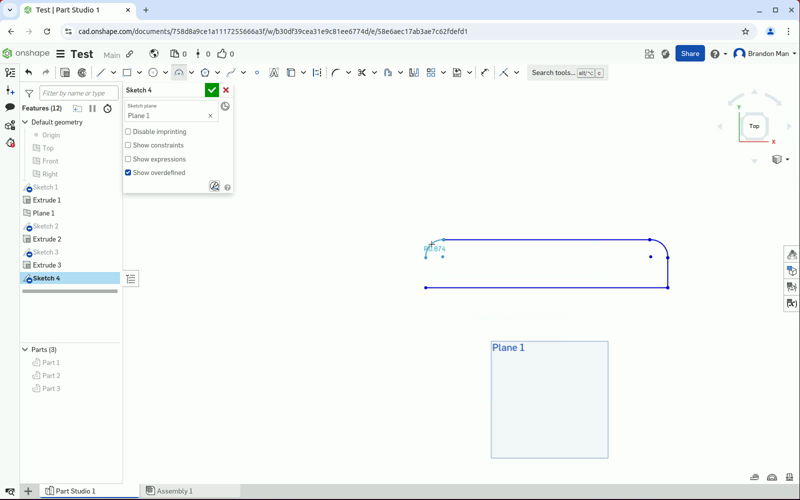
scroll(6)
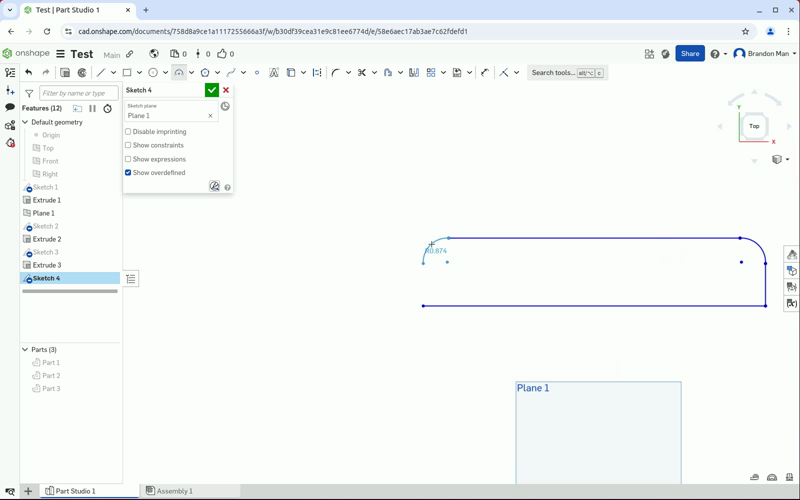
scroll(6)
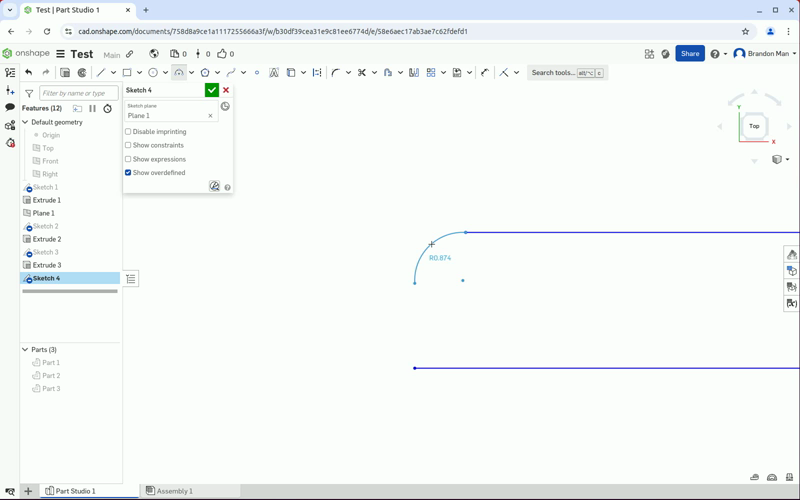
click(431, 243)
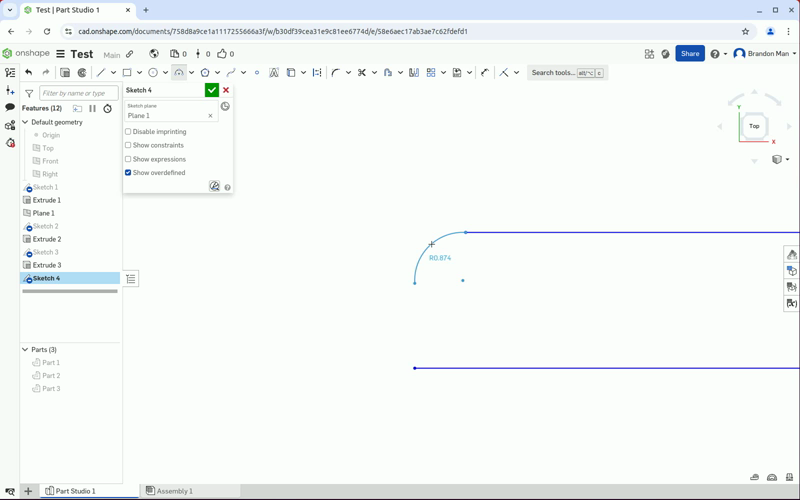
scroll(-6)
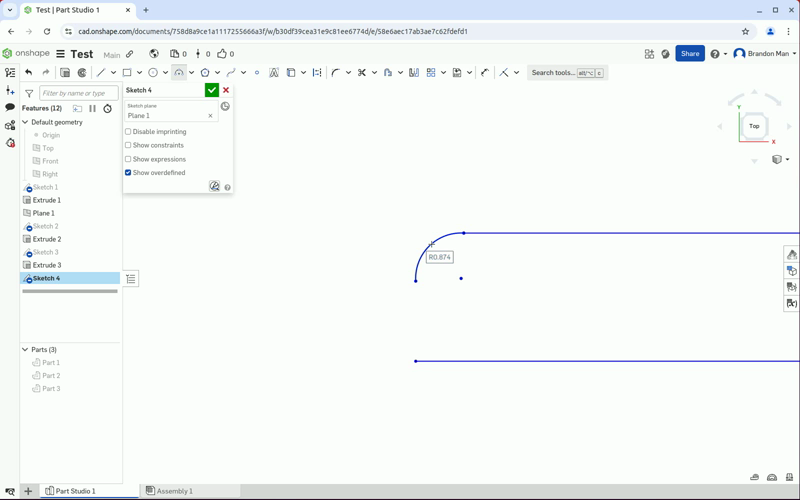
scroll(-6)
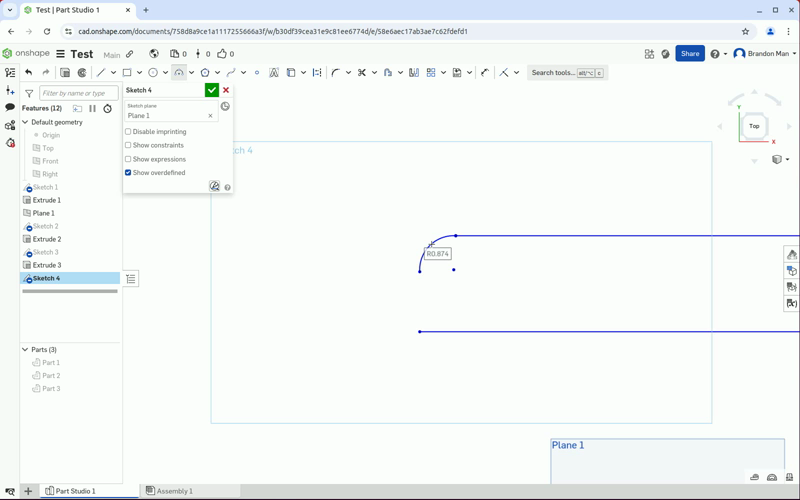
scroll(-6)
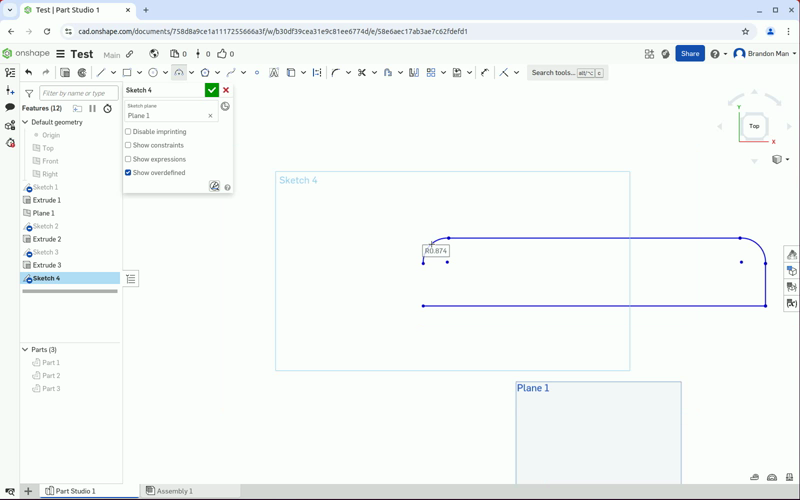
scroll(-6)
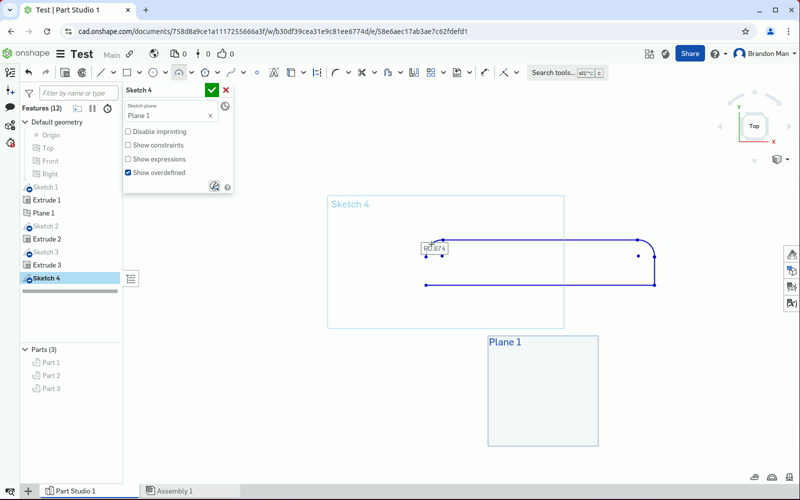
scroll(-6)
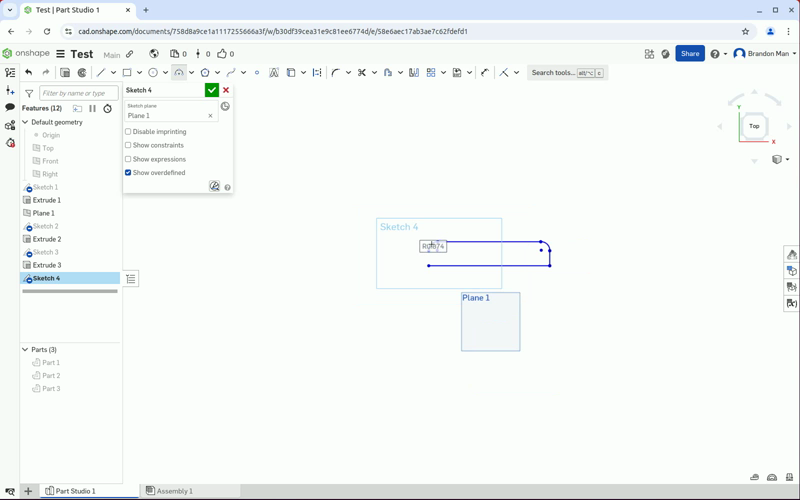
scroll(-6)
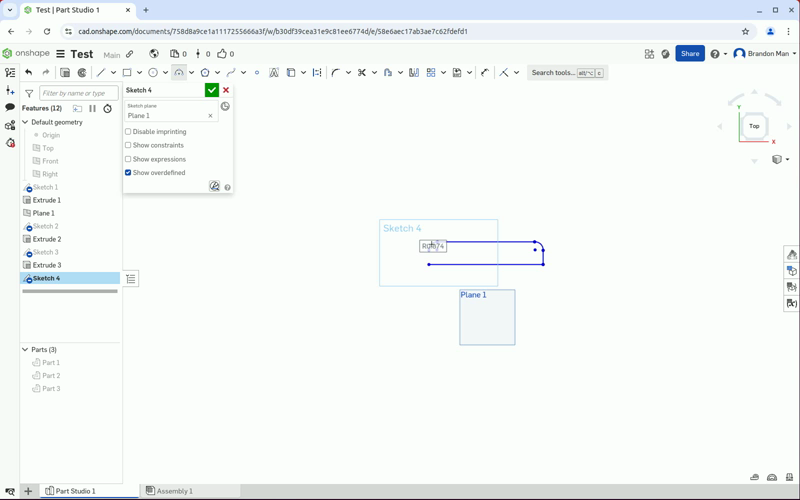
scroll(-6)
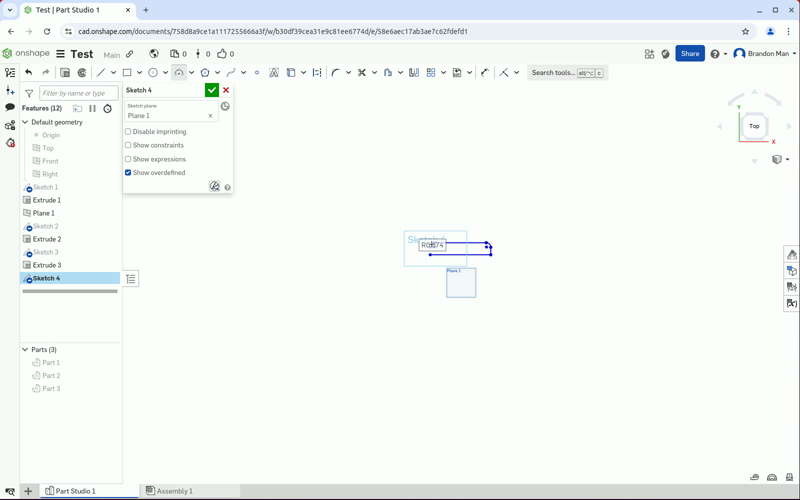
key_up(shift)
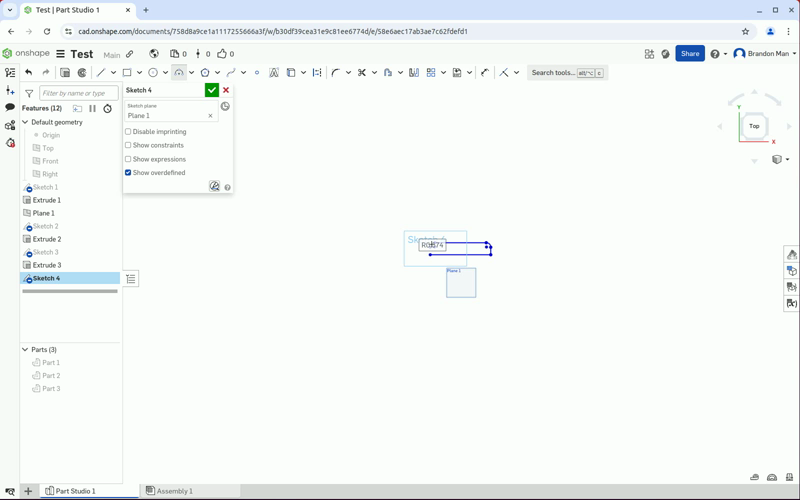
key(esc)
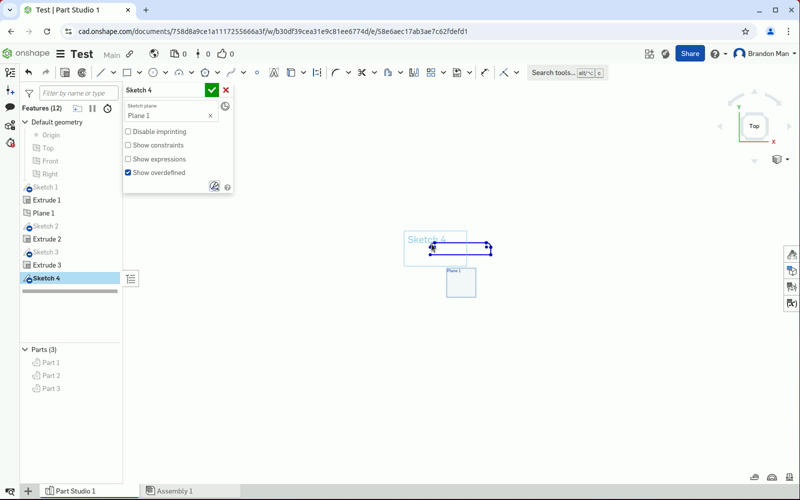
key(l)
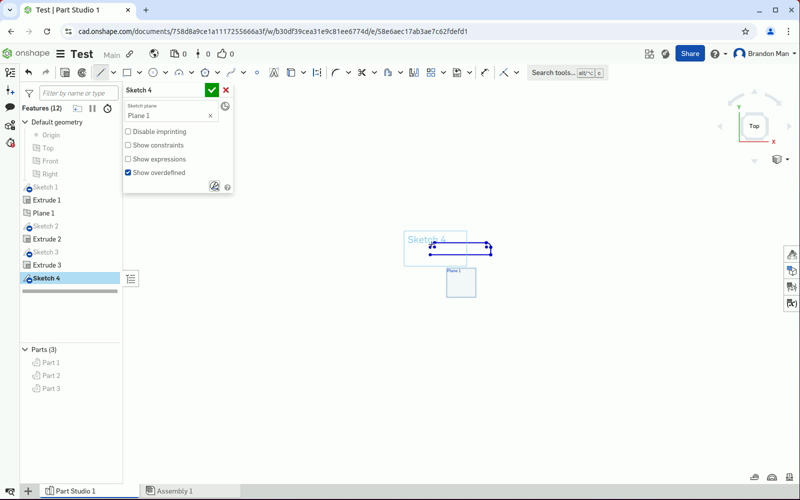
mouse_move(430, 247)
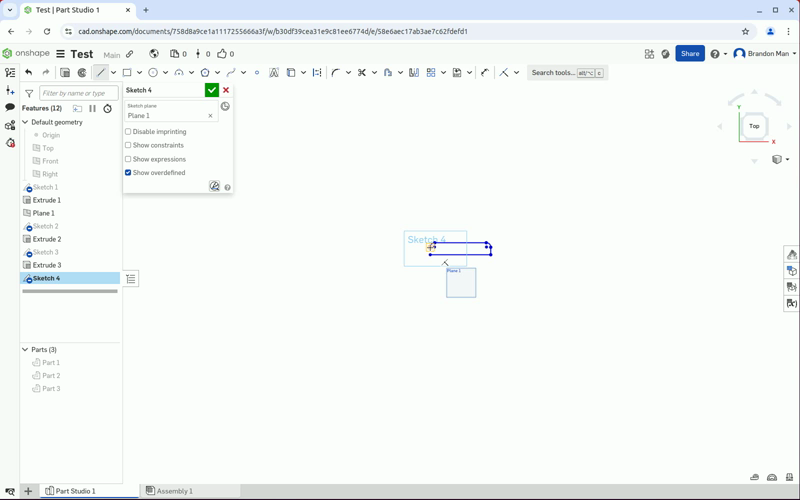
scroll(6)
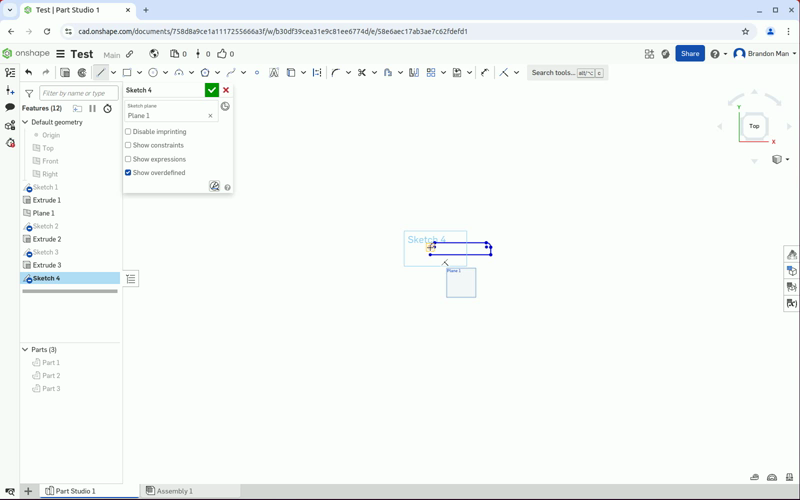
scroll(6)
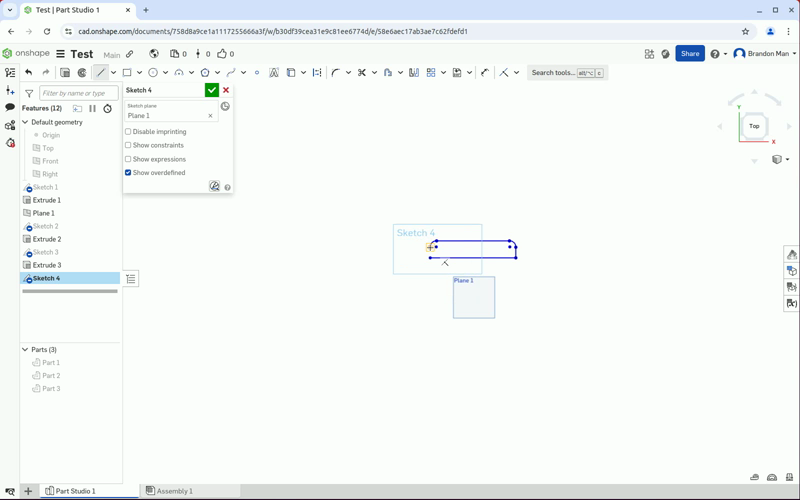
scroll(6)
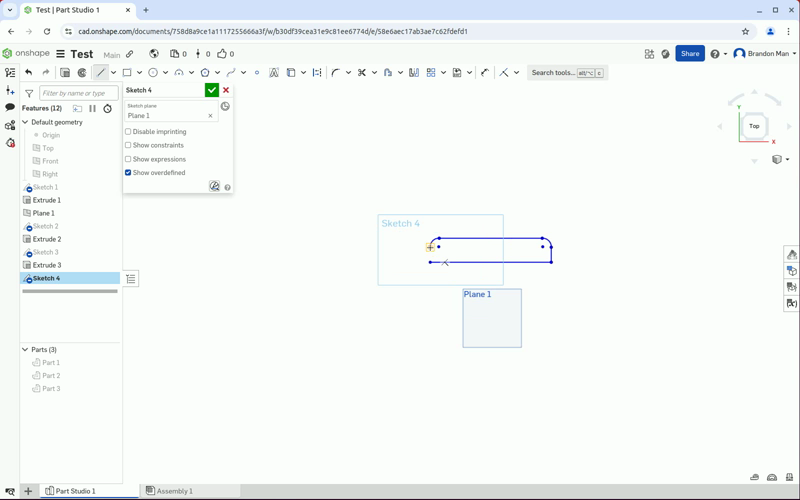
scroll(6)
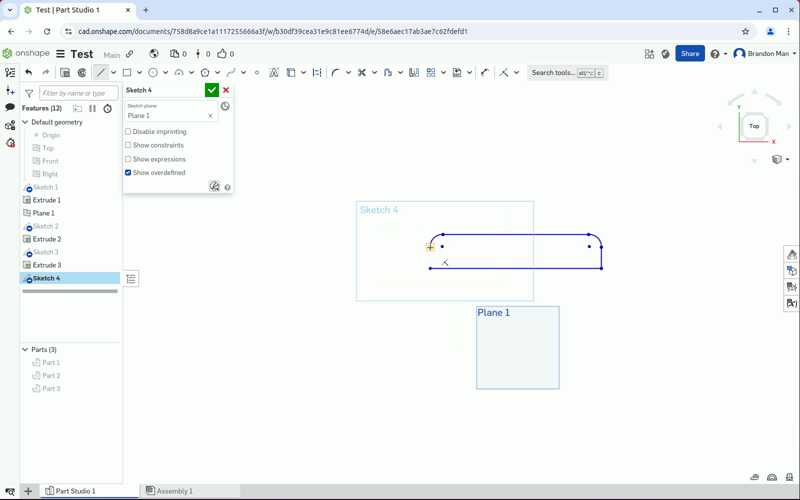
scroll(6)
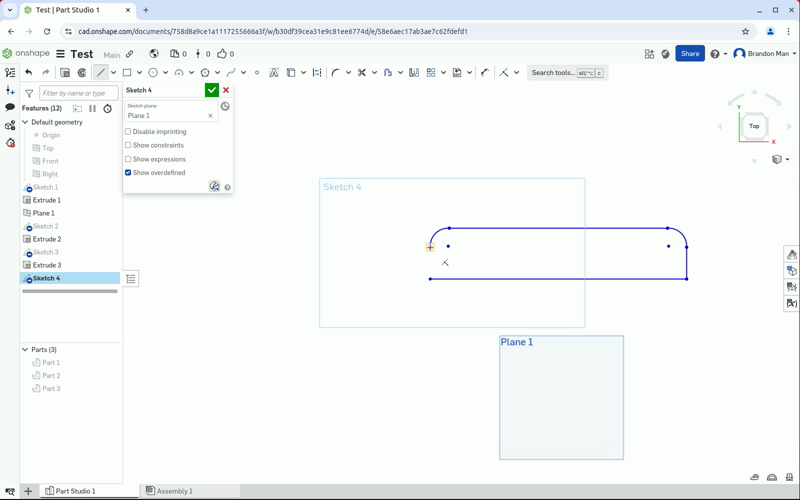
scroll(6)
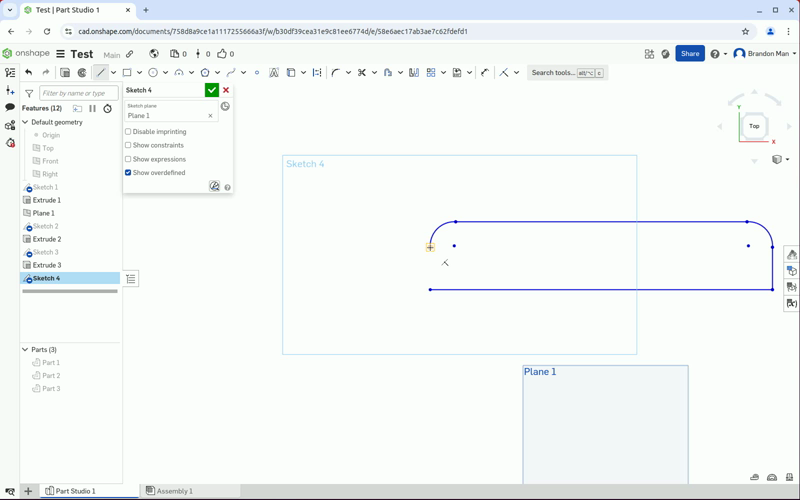
scroll(6)
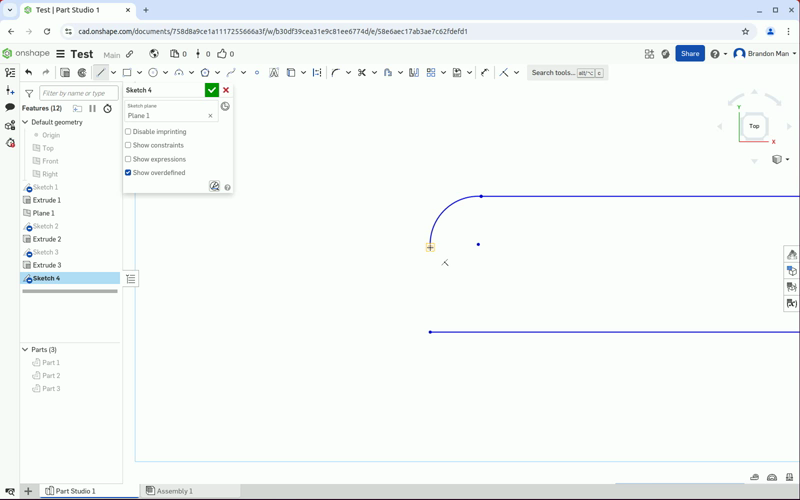
click(430, 247)
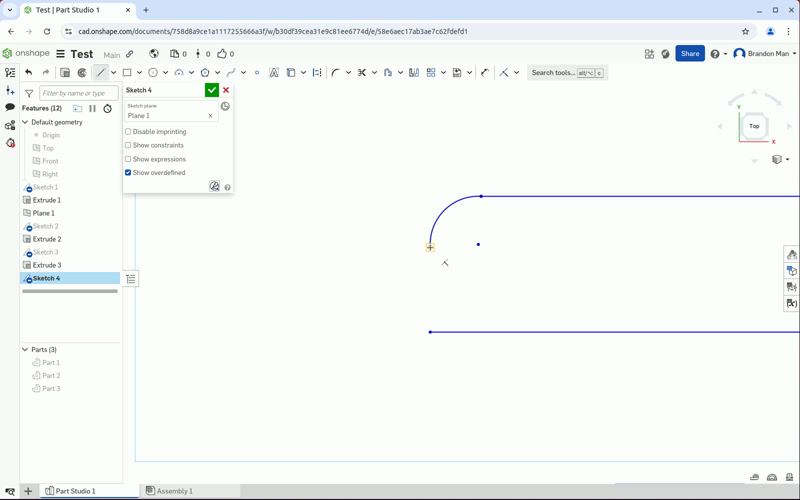
scroll(-6)
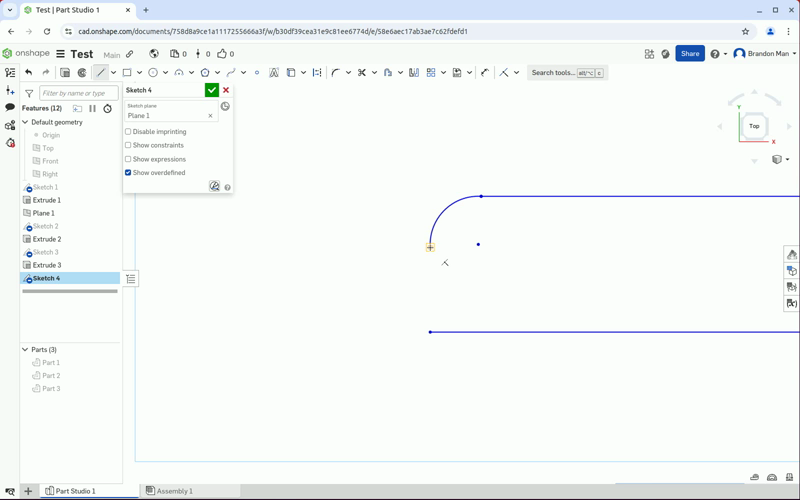
scroll(-6)
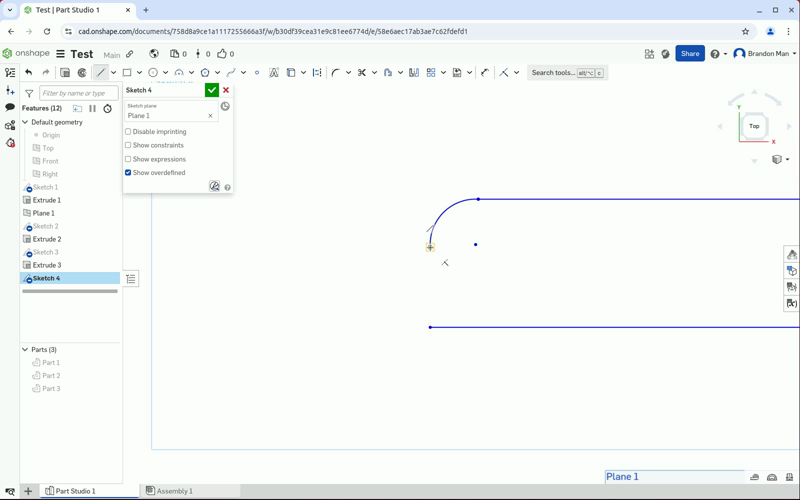
scroll(-6)
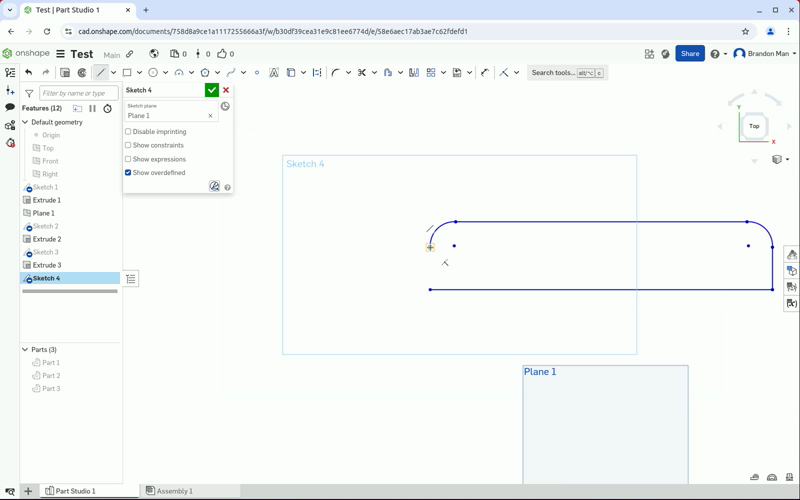
scroll(-6)
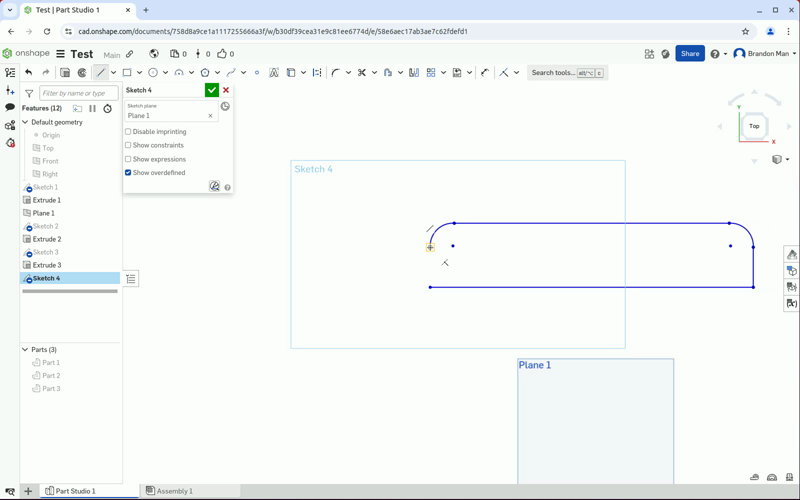
scroll(-6)
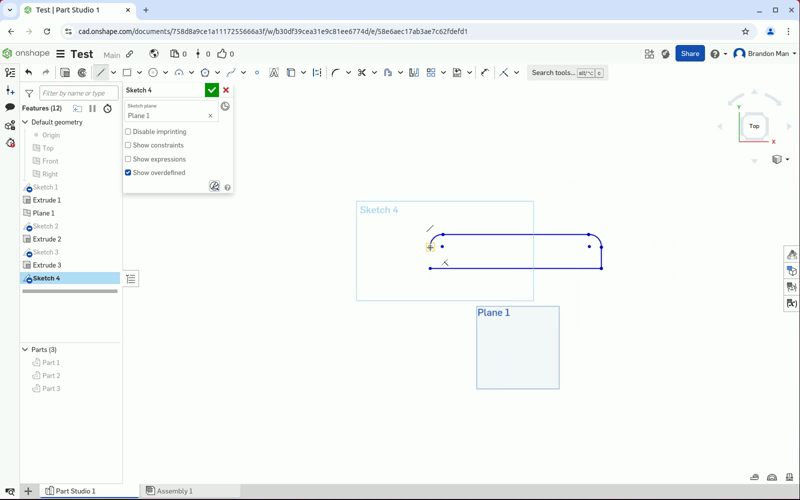
scroll(-6)
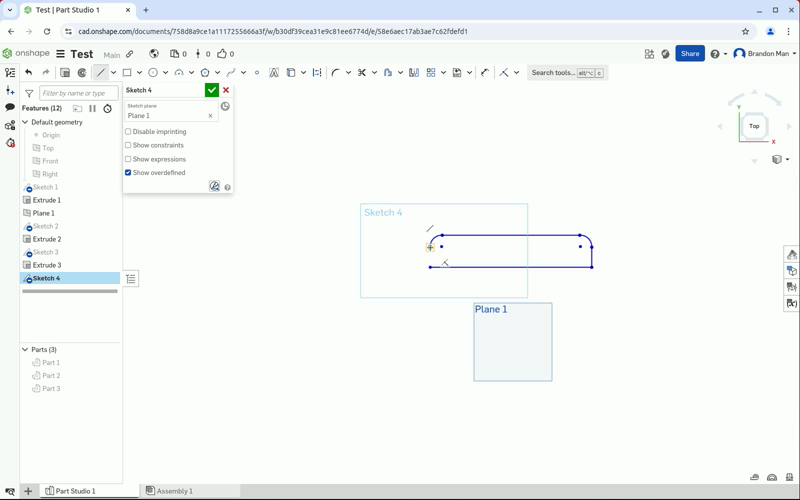
scroll(-6)
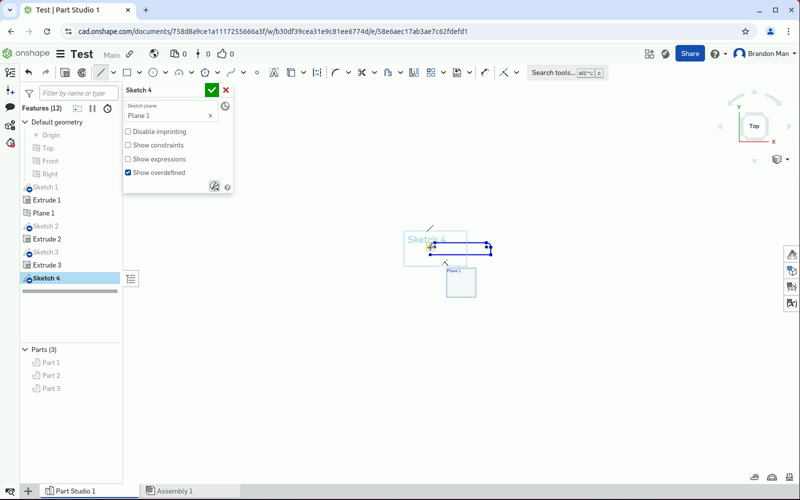
mouse_move(460, 247)
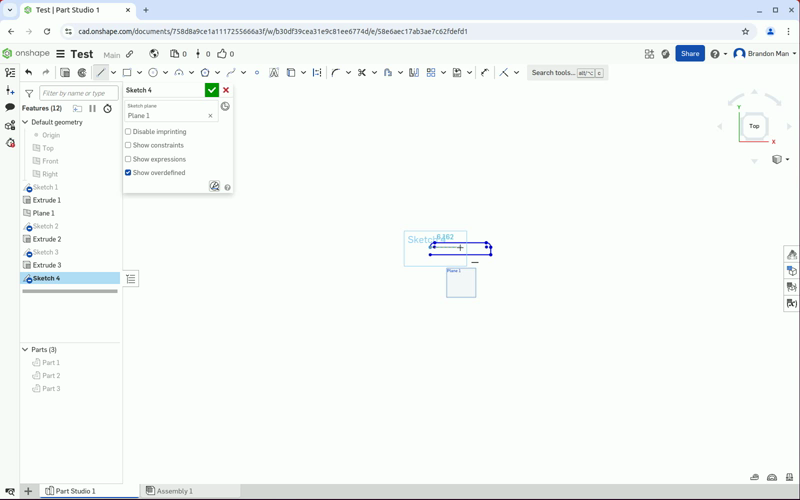
key_down(shift)
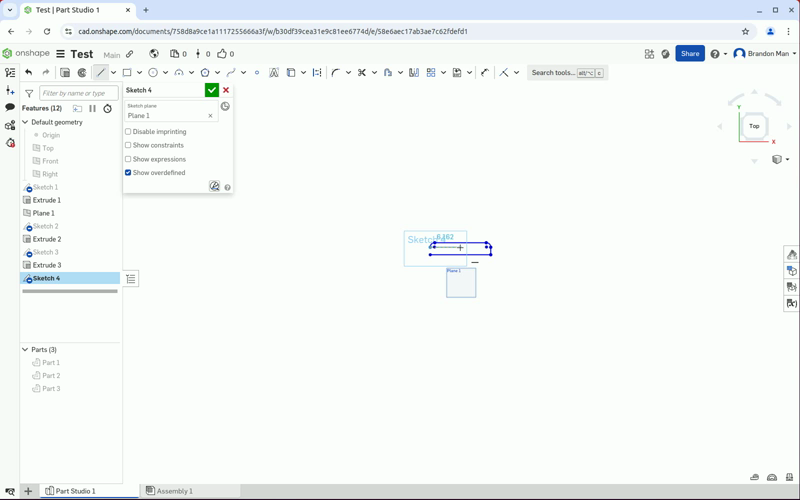
mouse_move(430, 254)
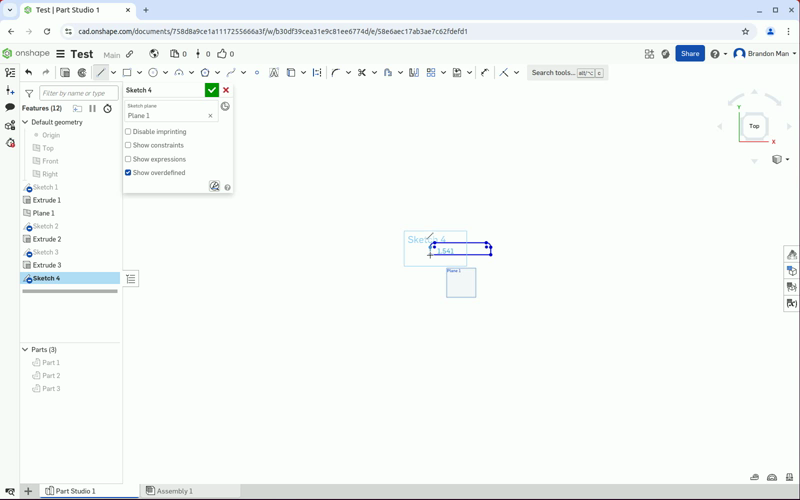
key_up(shift)
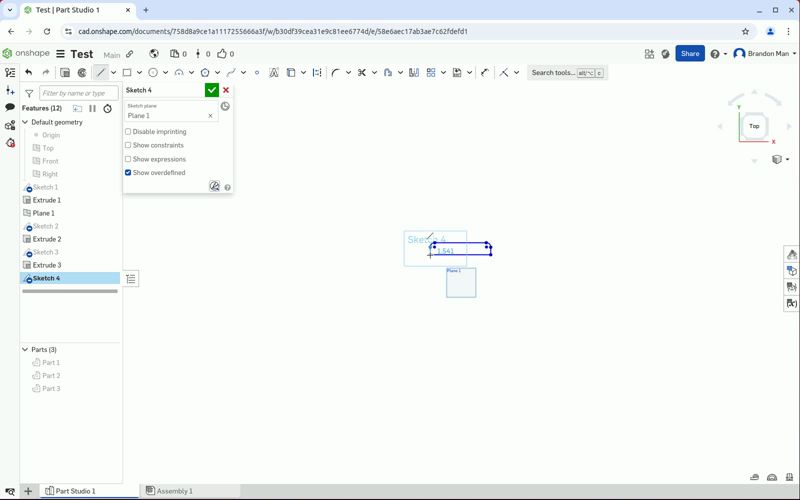
click(430, 254)
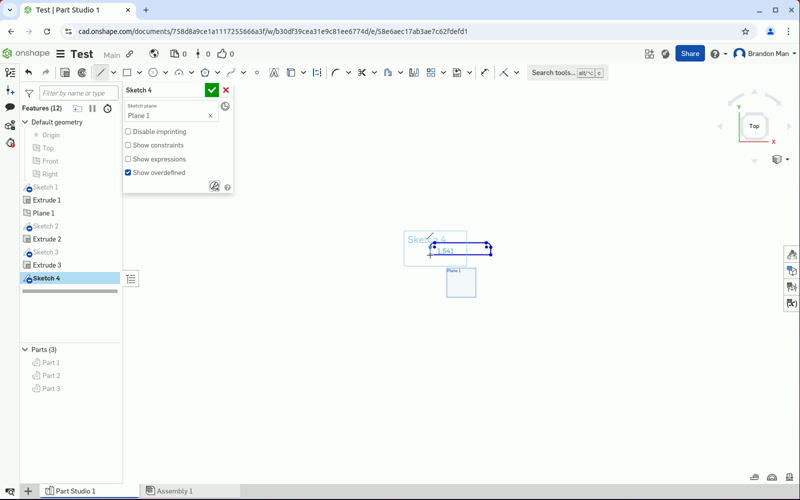
key(esc)
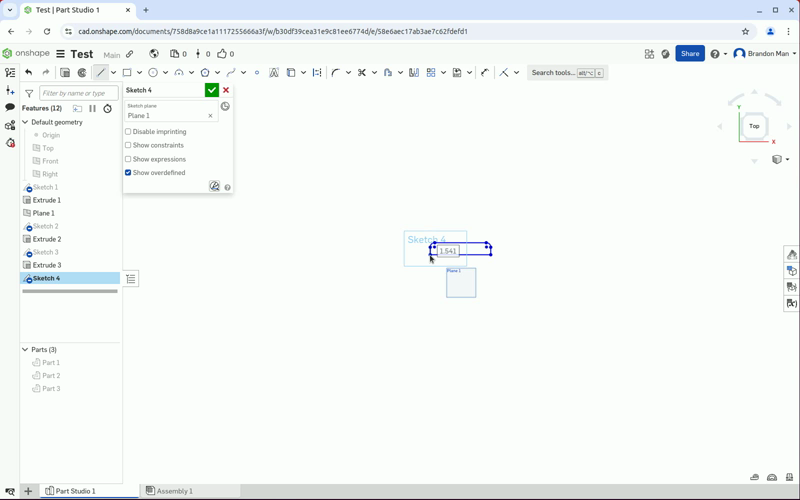
mouse_move(476, 243)
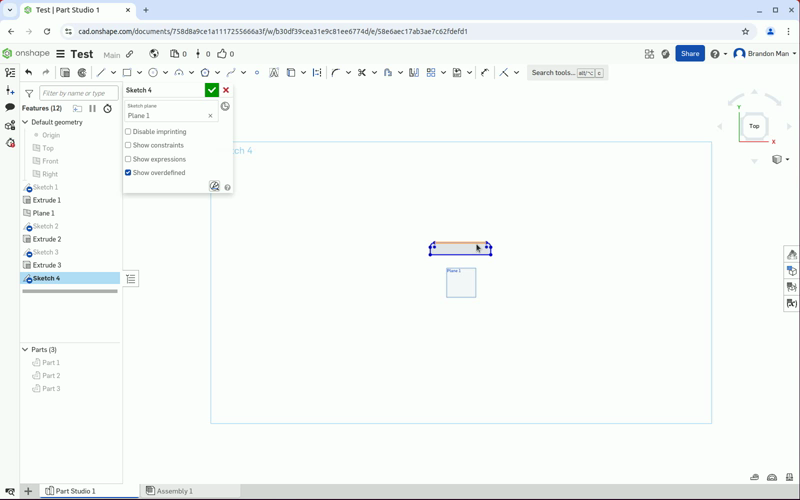
scroll(6)
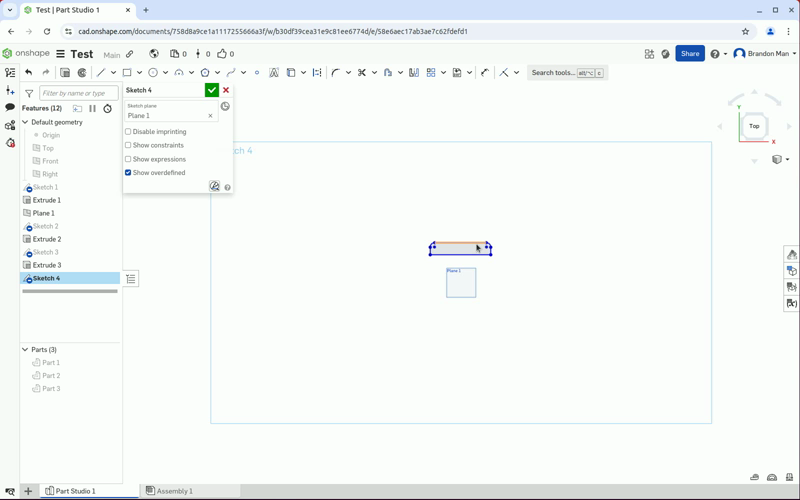
scroll(6)
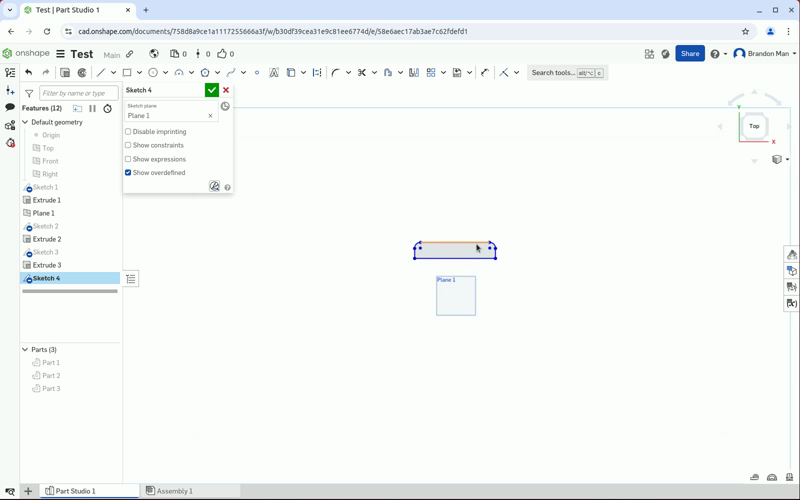
scroll(6)
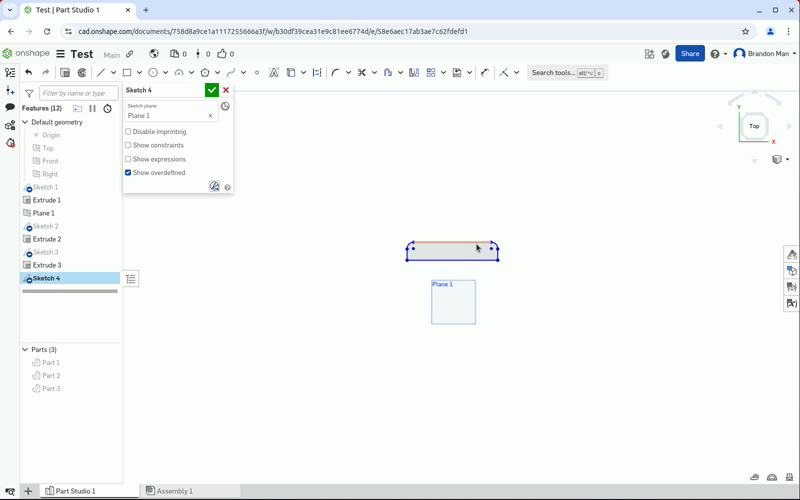
scroll(6)
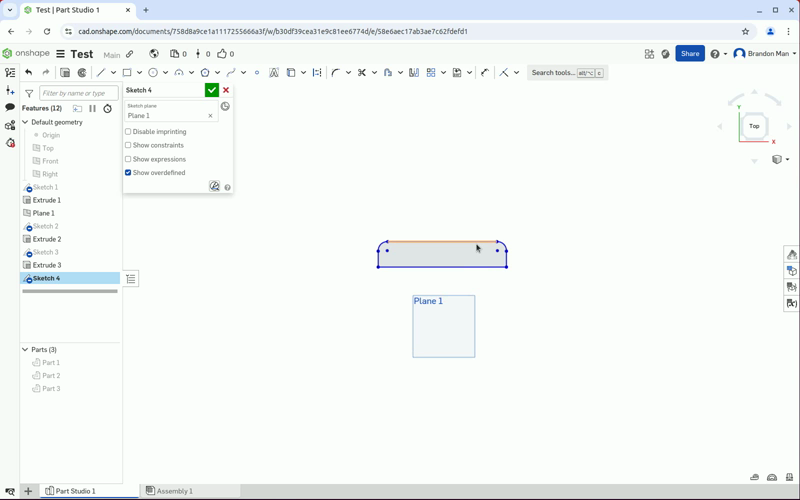
scroll(6)
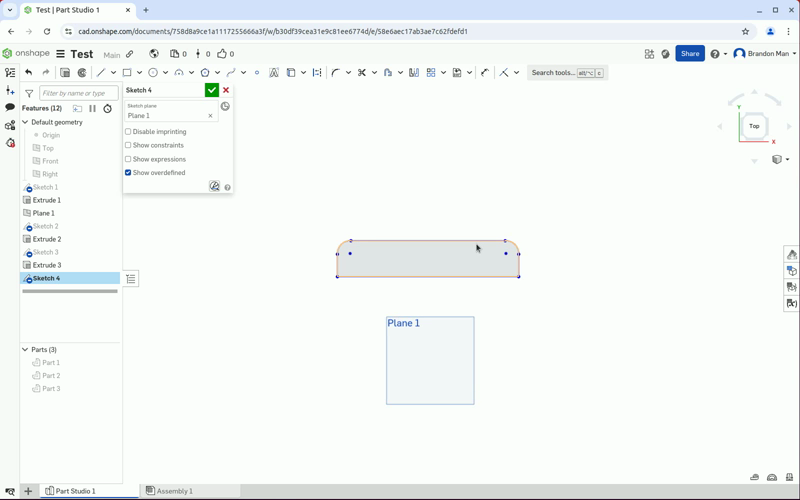
scroll(6)
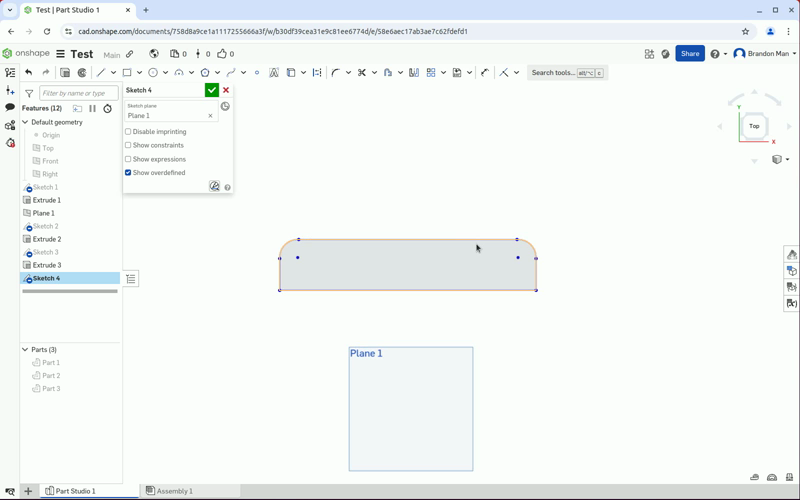
scroll(6)
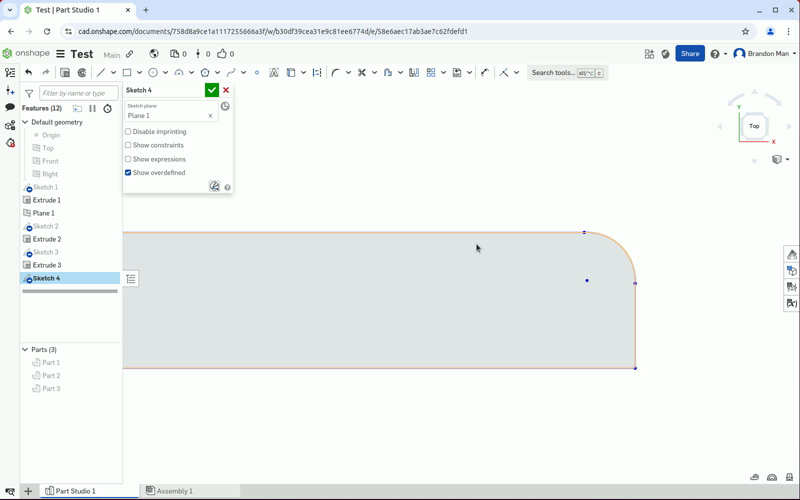
click(476, 243)
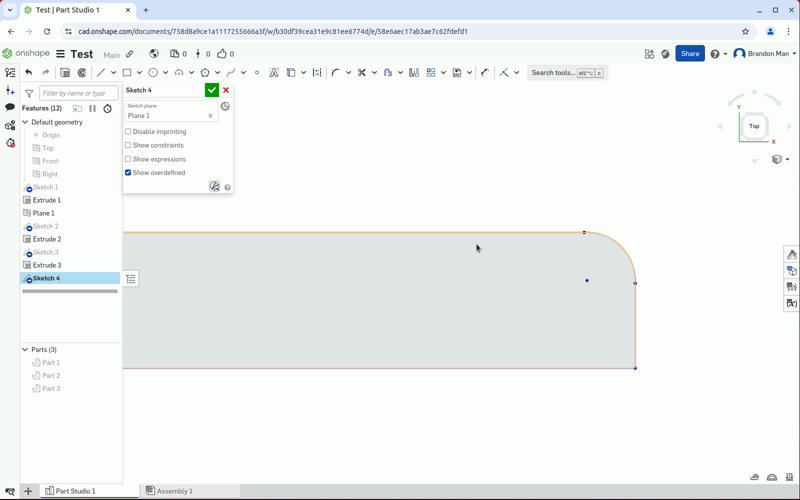
scroll(-6)
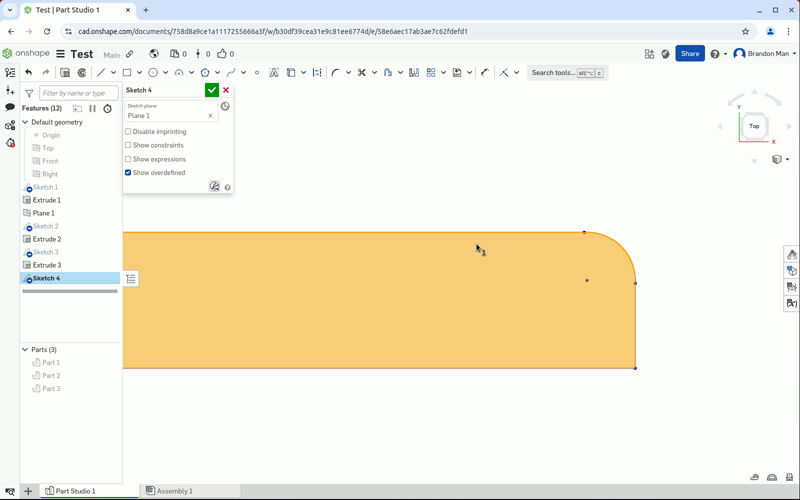
scroll(-6)
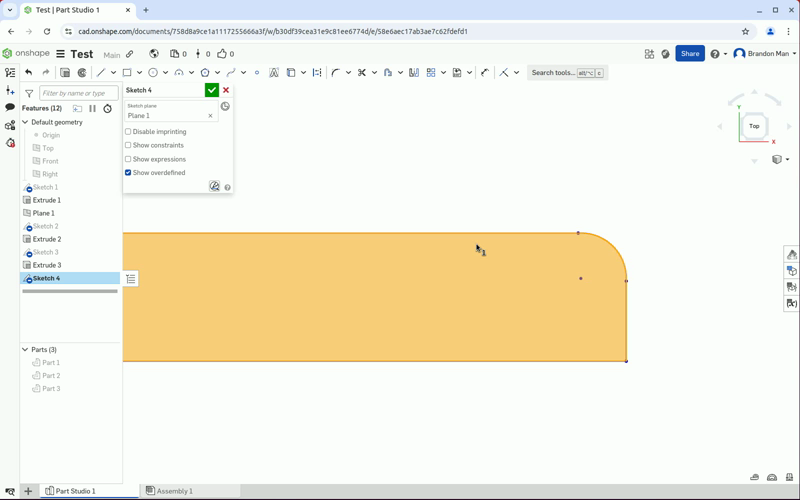
scroll(-6)
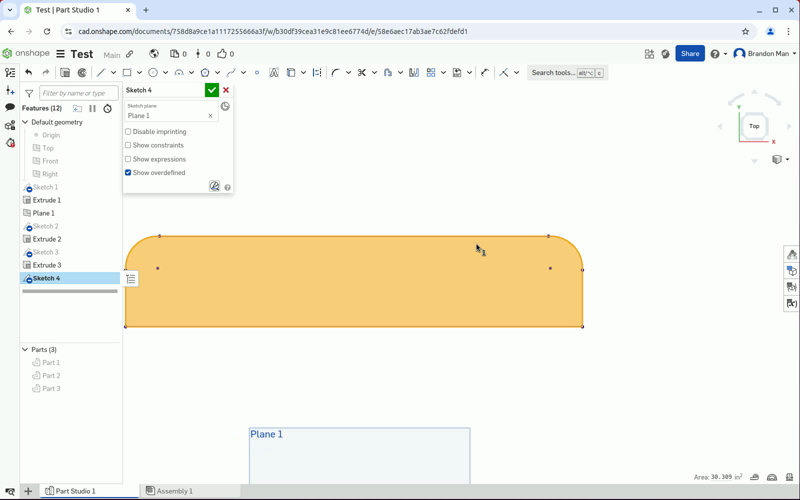
scroll(-6)
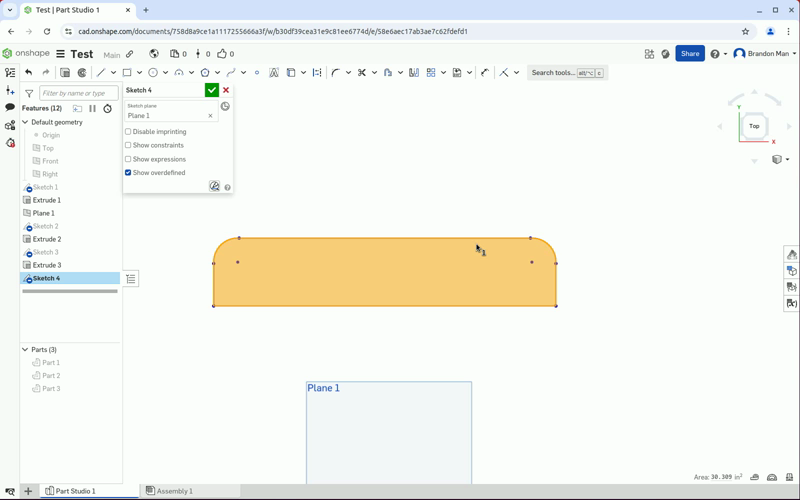
scroll(-6)
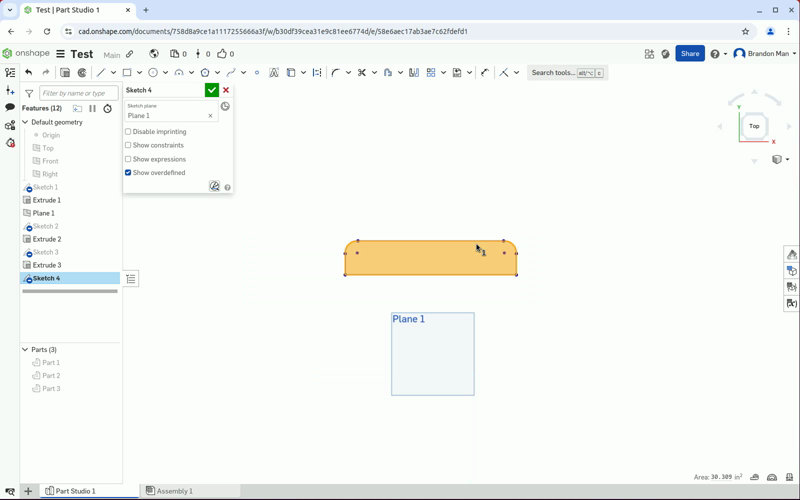
scroll(-6)
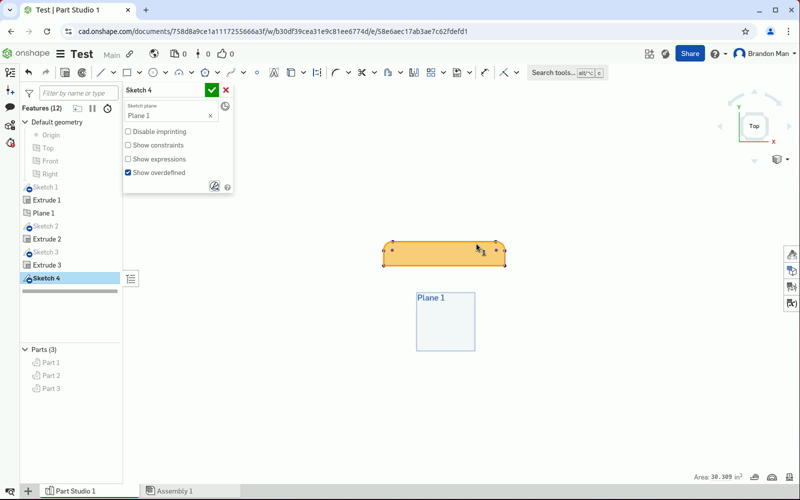
scroll(-6)
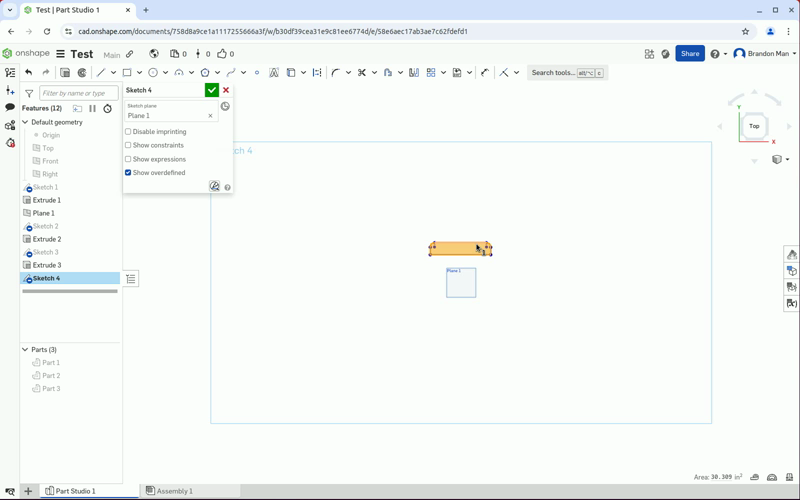
mouse_move(73, 352)
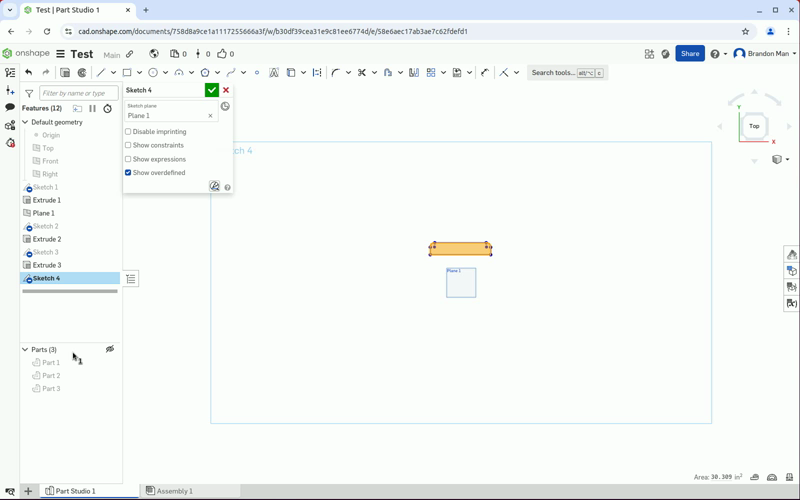
key(shift+y)
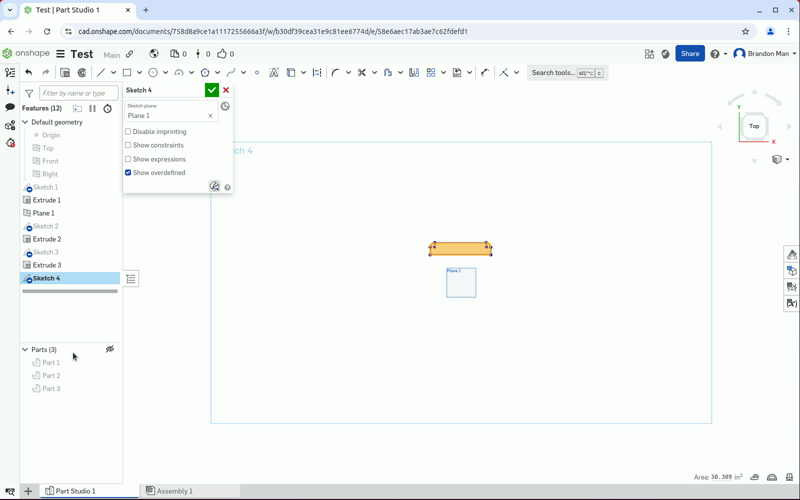
key(shift+e)
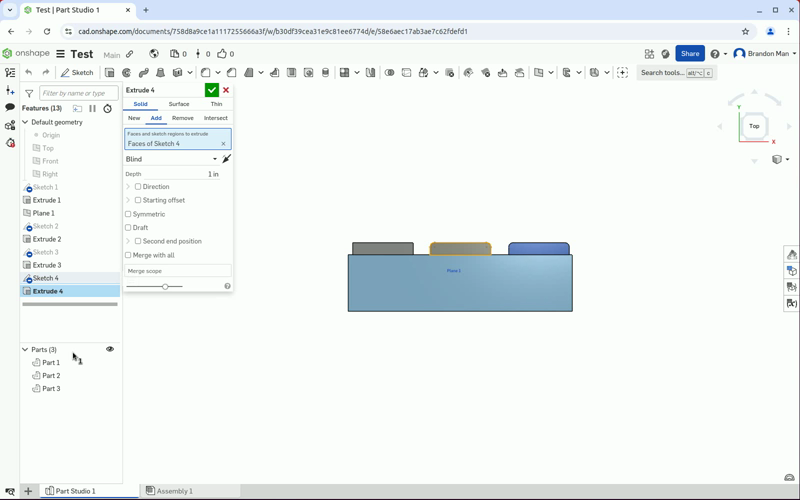
mouse_move(143, 106)
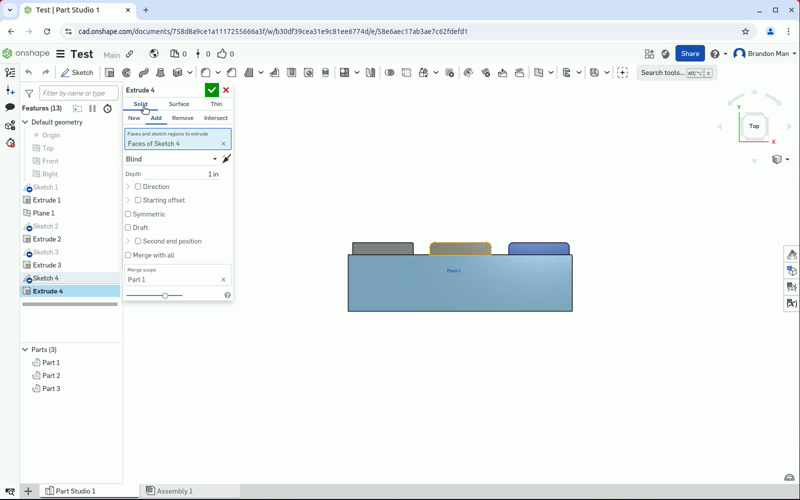
click(143, 106)
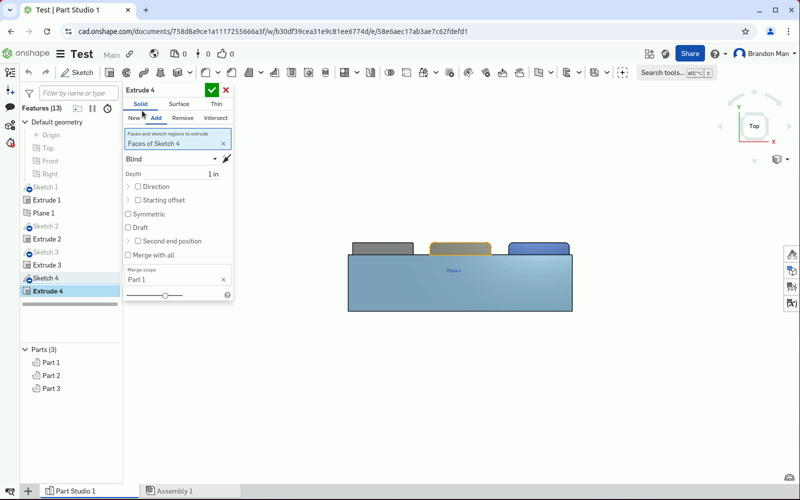
mouse_move(137, 120)
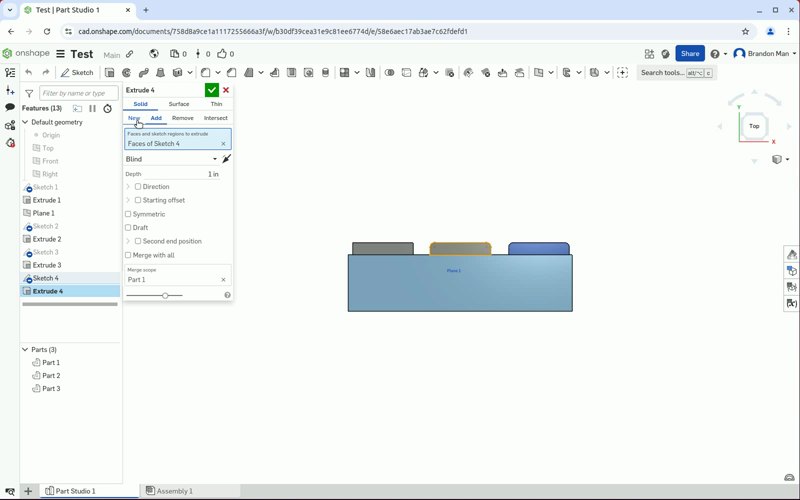
click(137, 120)
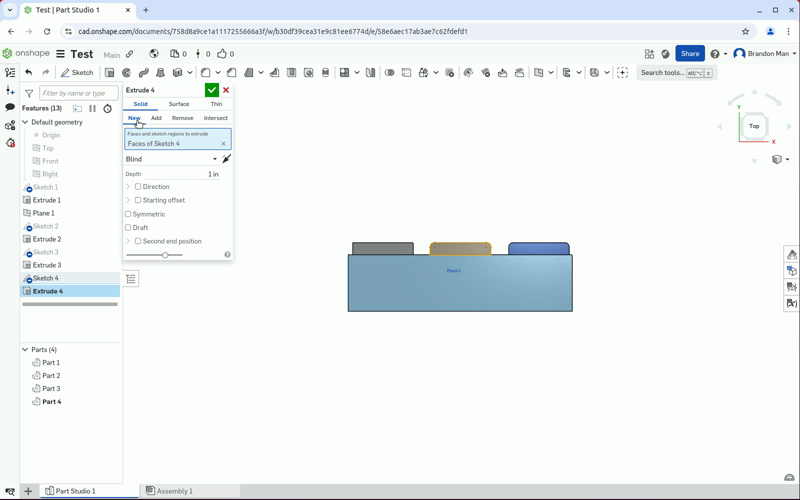
key(tab, 4)
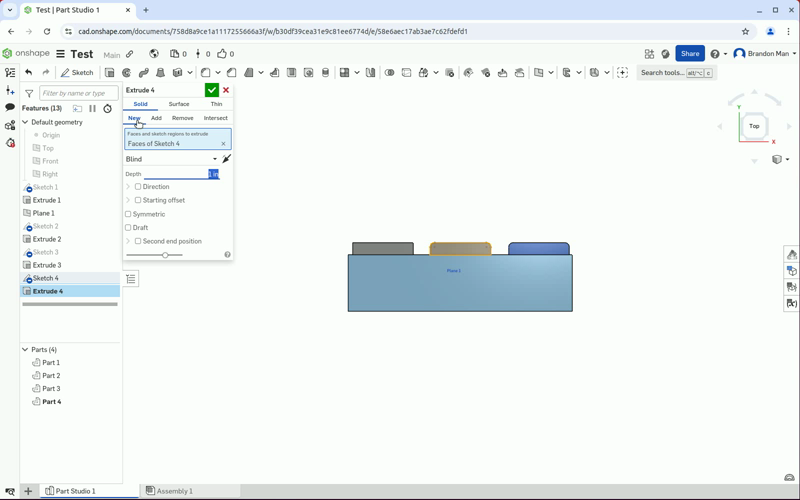
text(3.611)
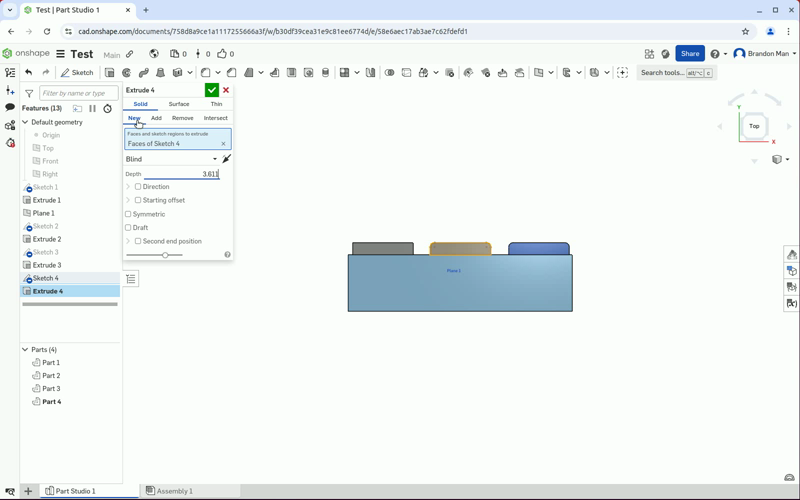
key(enter)
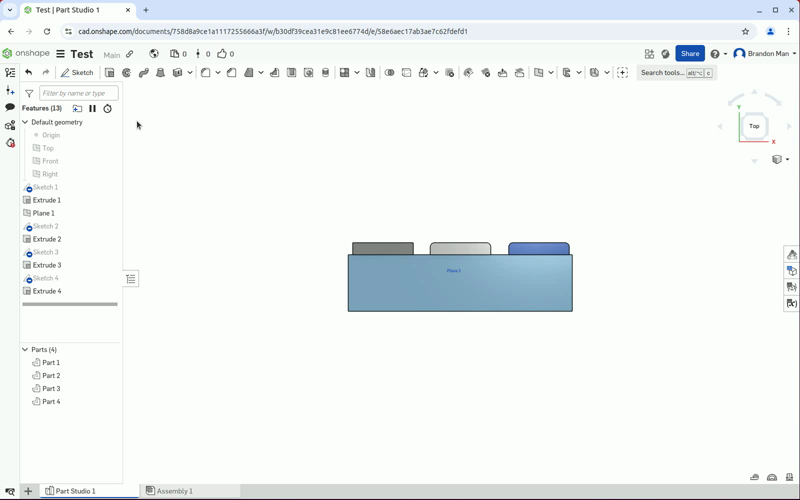
key(shift+h)
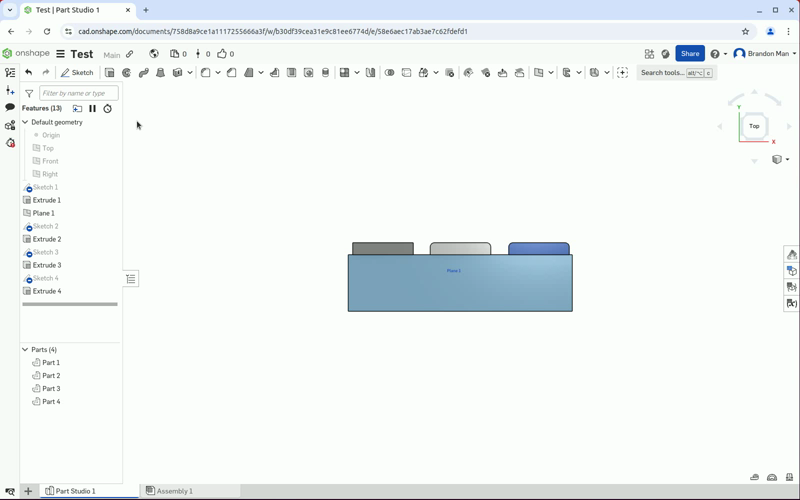
key(shift+h)
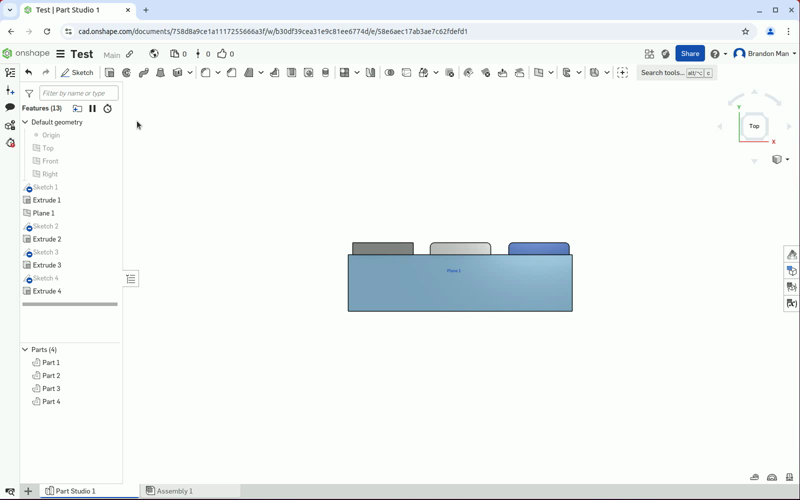
mouse_move(73, 189)
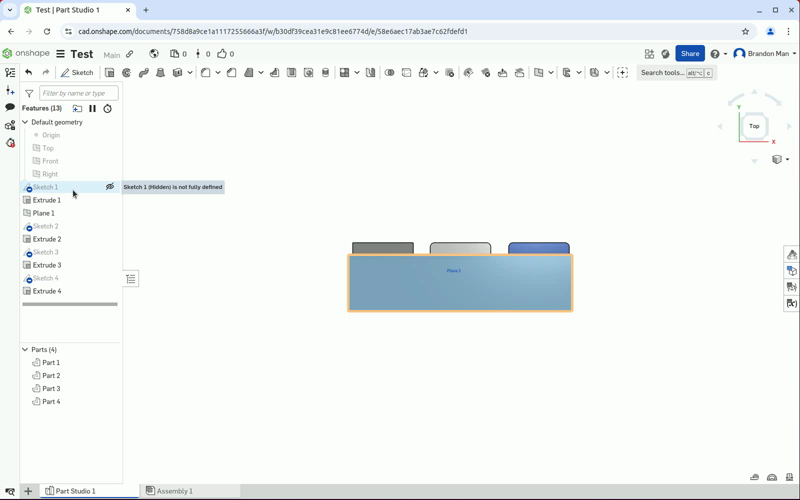
click(73, 189)
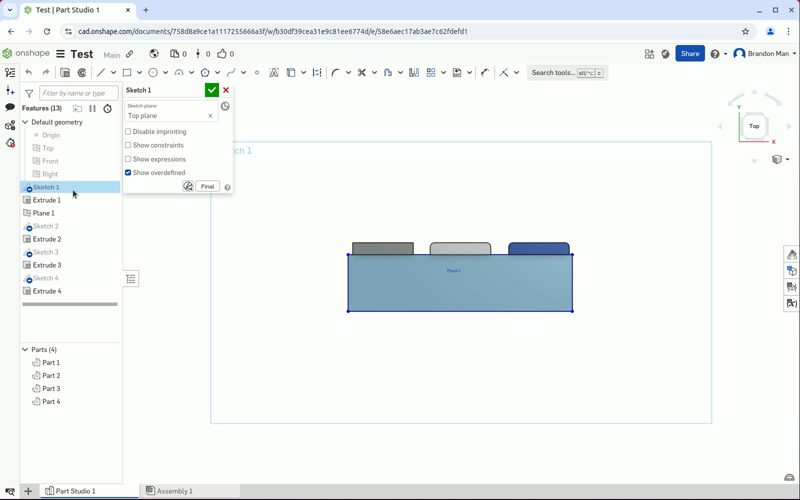
mouse_move(229, 92)
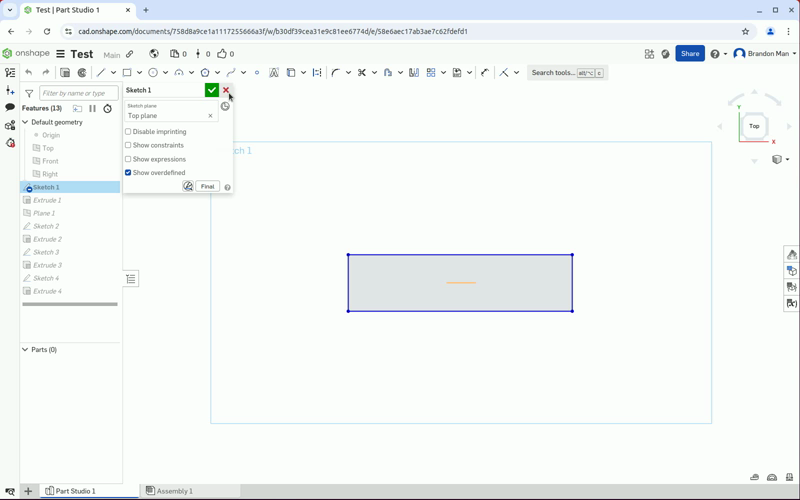
click(229, 92)
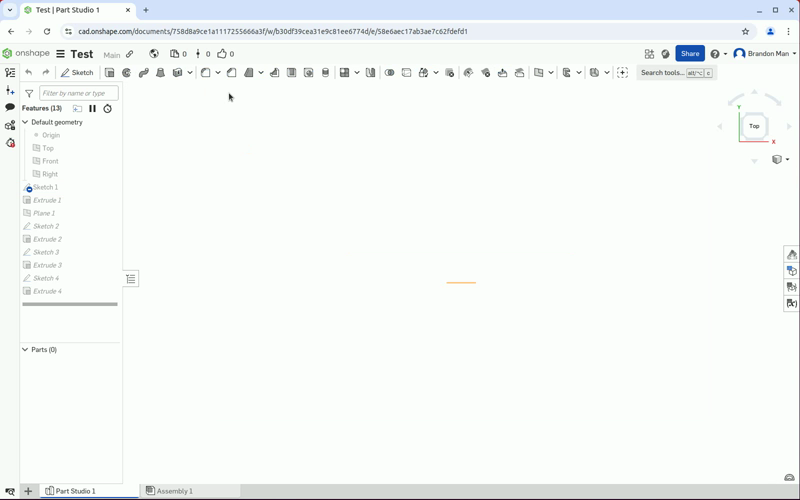
key(shift+s)
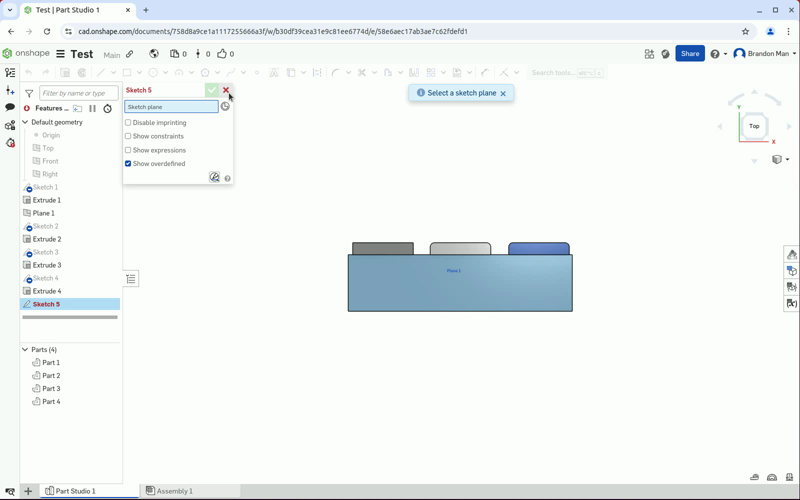
mouse_move(73, 215)
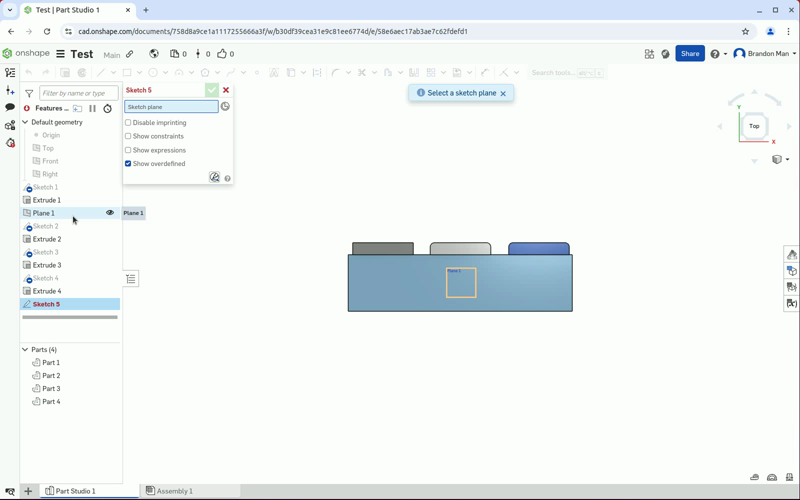
click(73, 215)
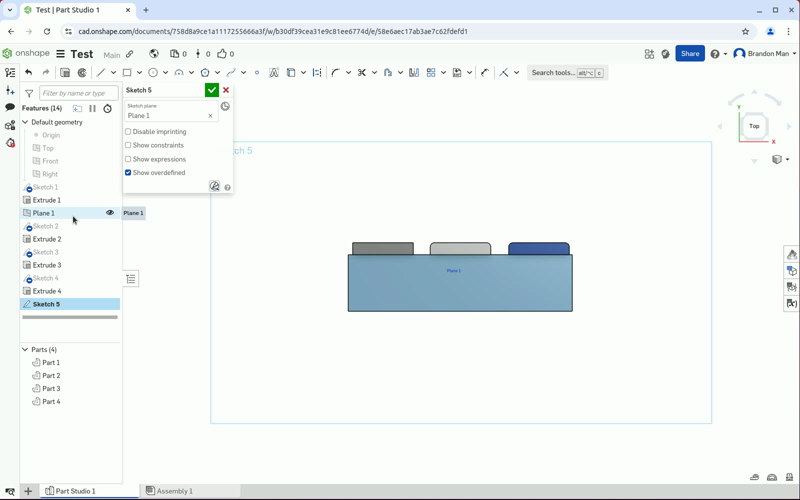
mouse_move(73, 352)
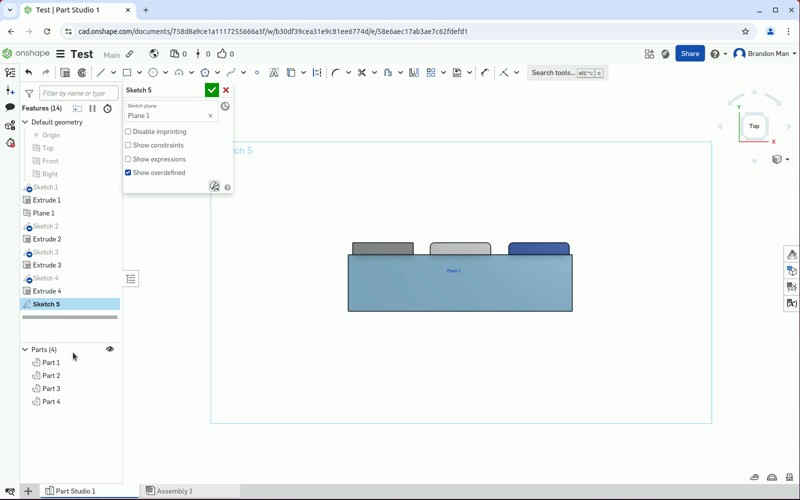
key(y)
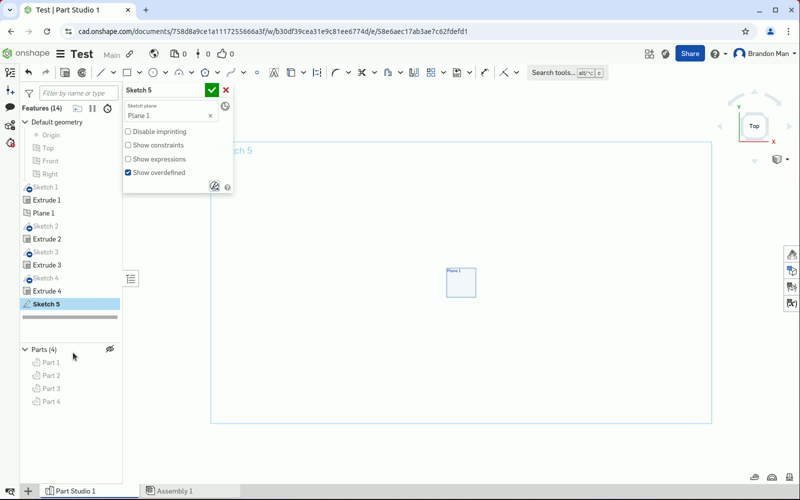
key(a)
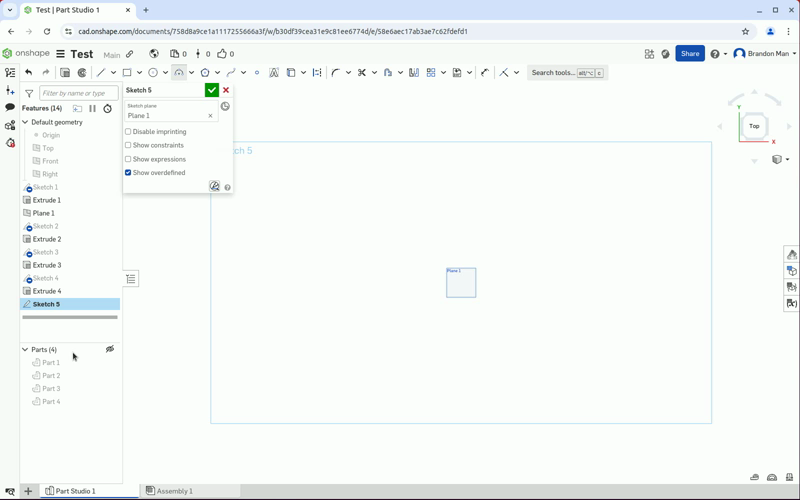
key_down(shift)
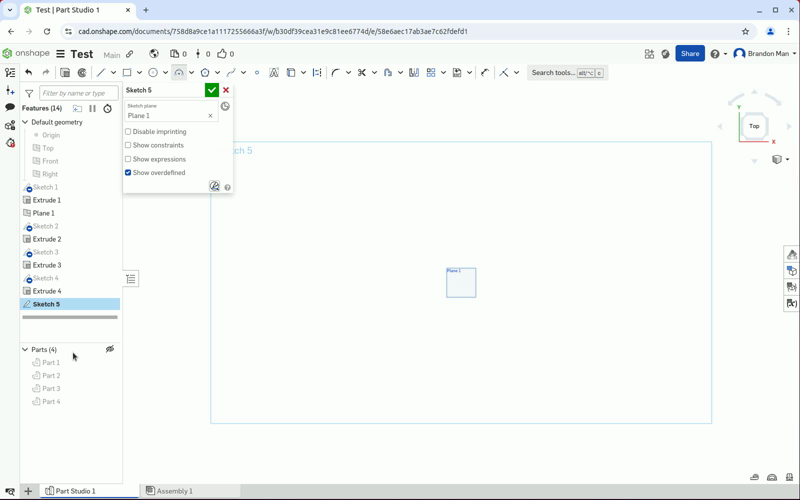
mouse_move(352, 306)
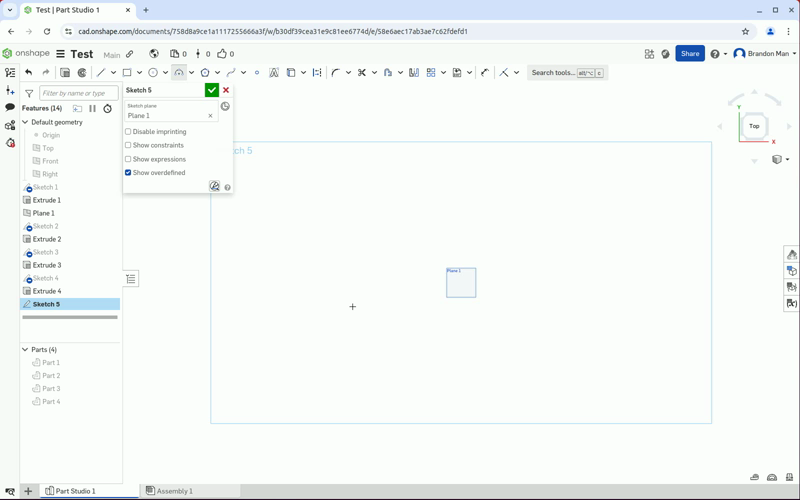
click(352, 306)
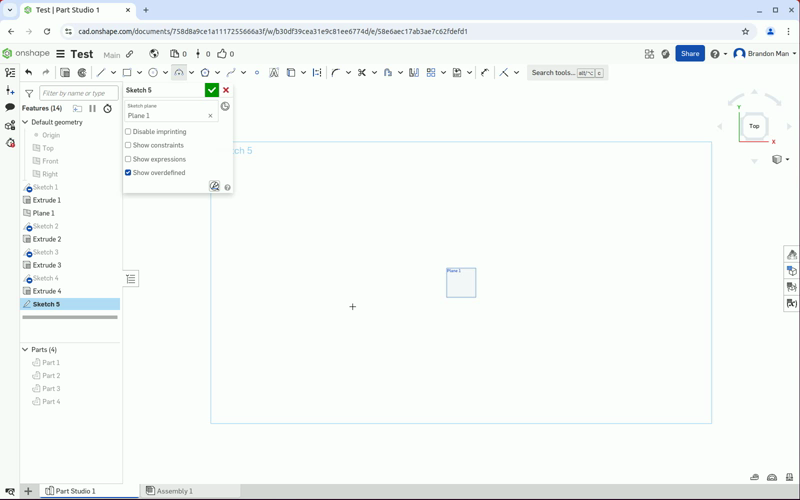
key_up(shift)
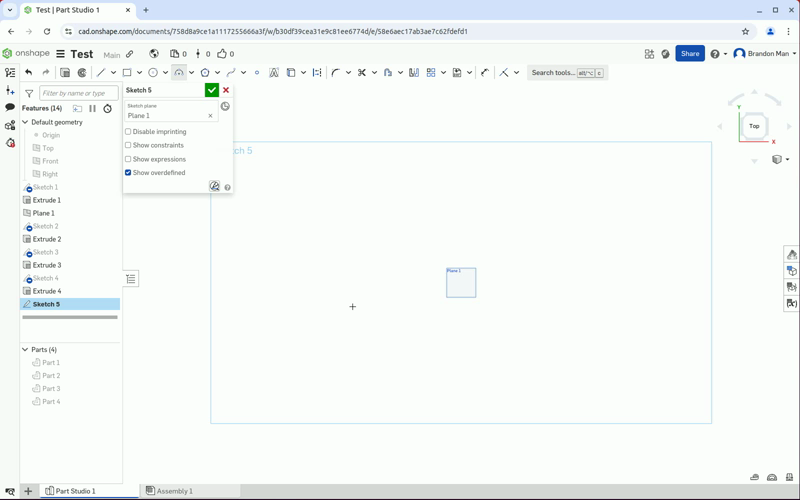
key_down(shift)
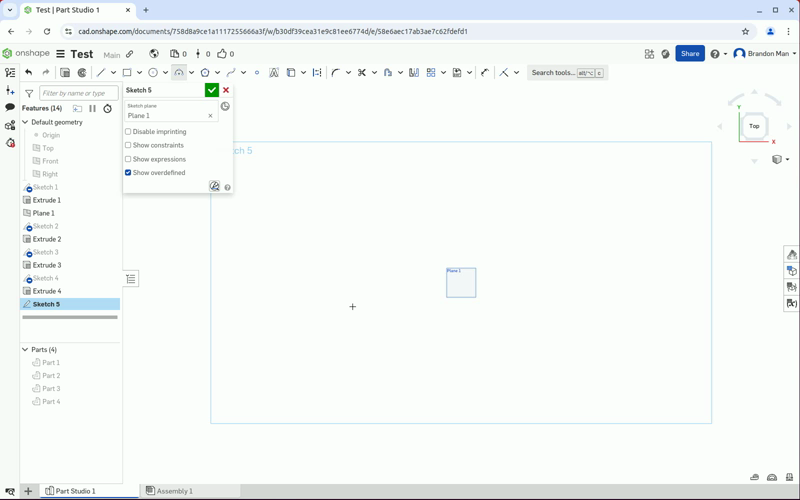
mouse_move(357, 310)
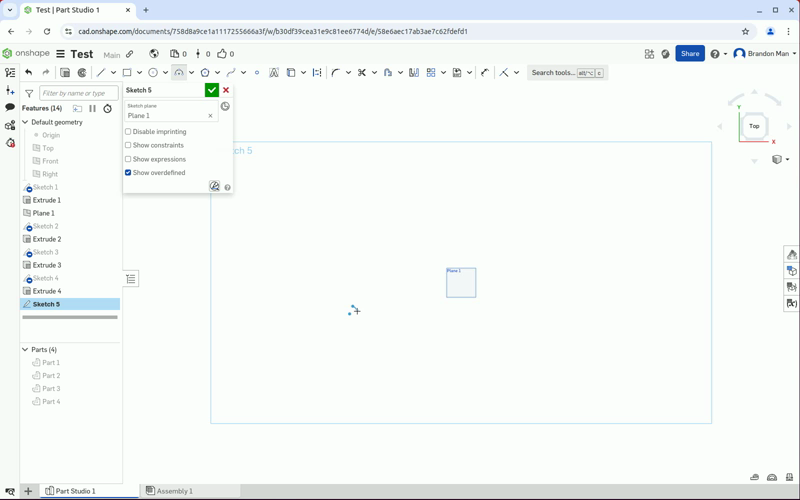
scroll(6)
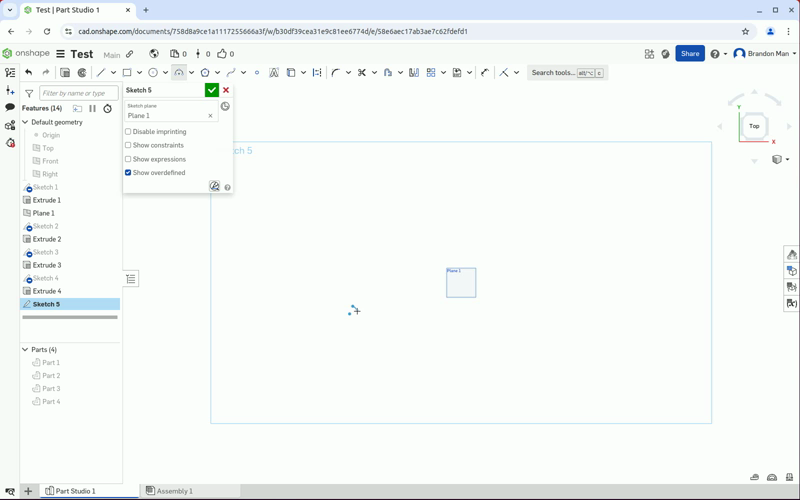
scroll(6)
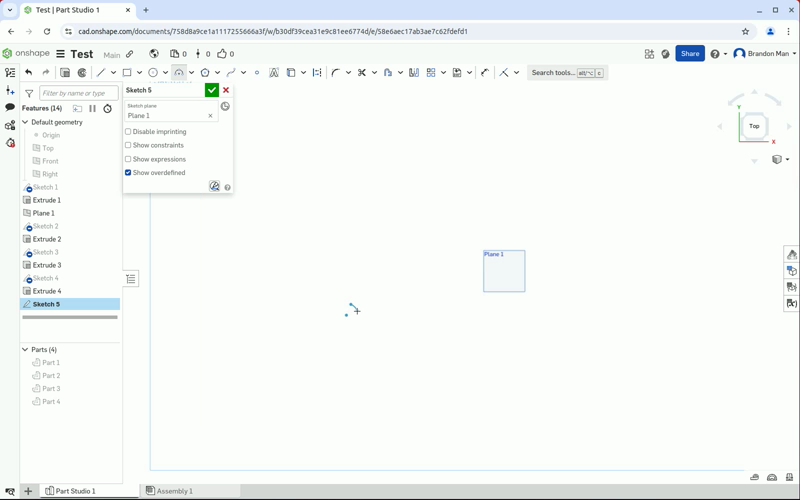
scroll(6)
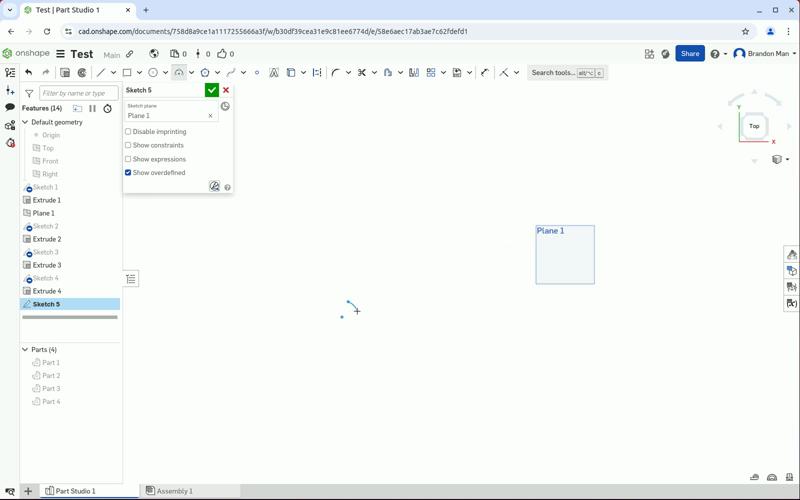
scroll(6)
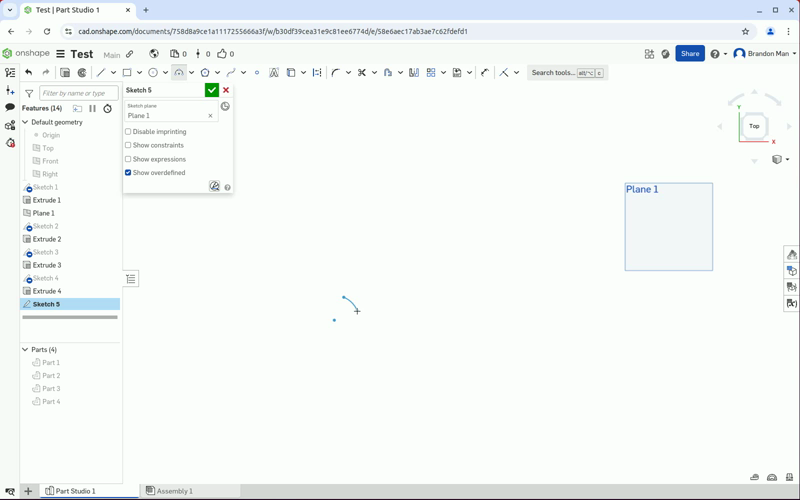
scroll(6)
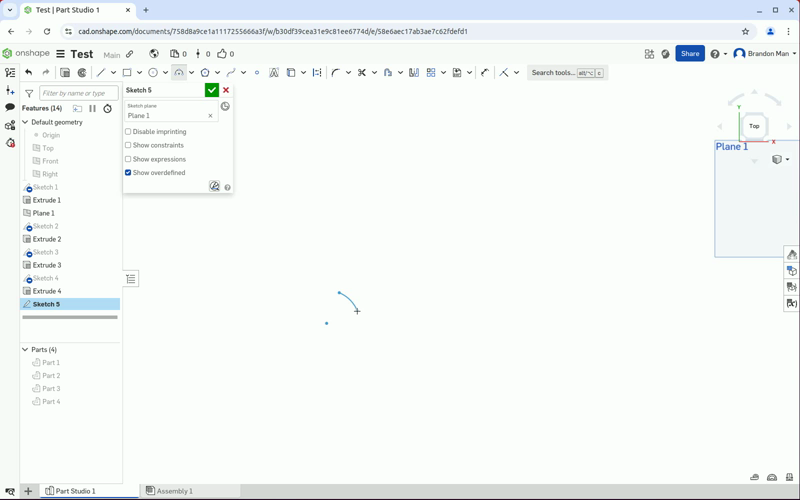
scroll(6)
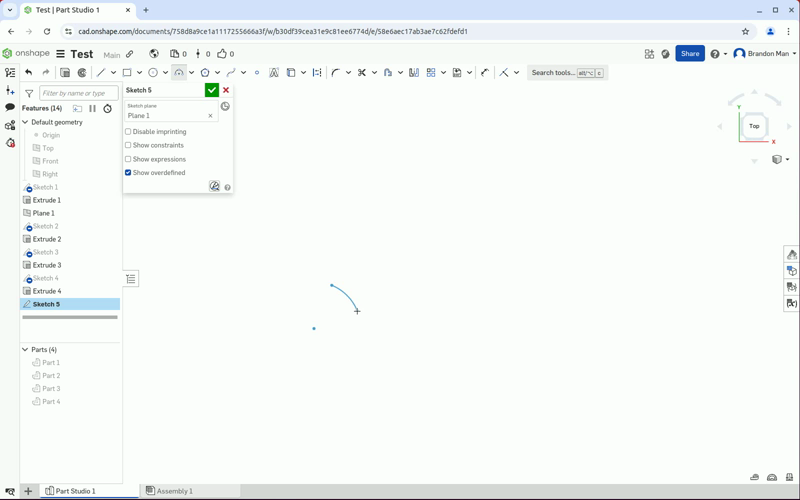
scroll(6)
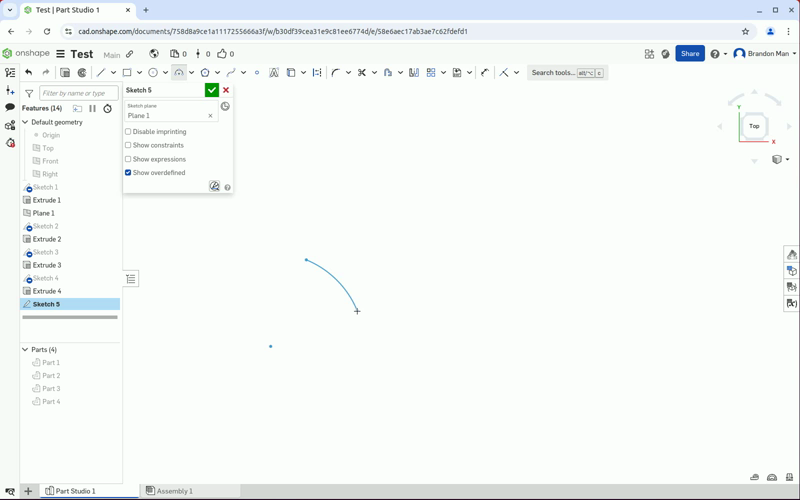
click(357, 310)
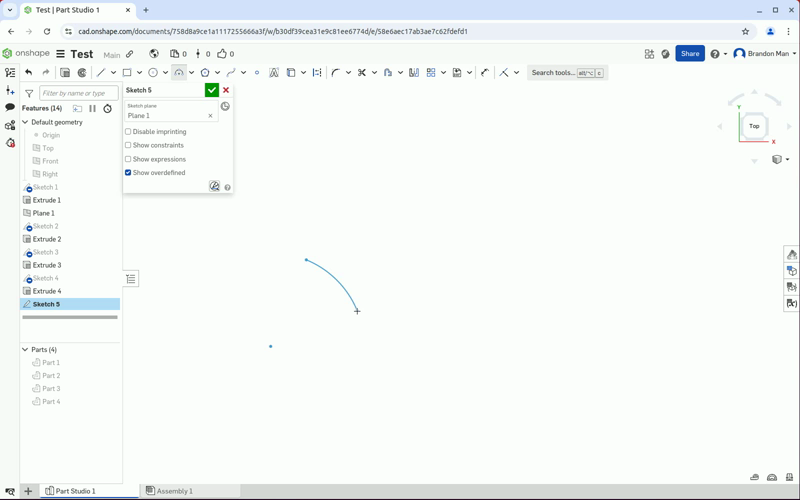
scroll(-6)
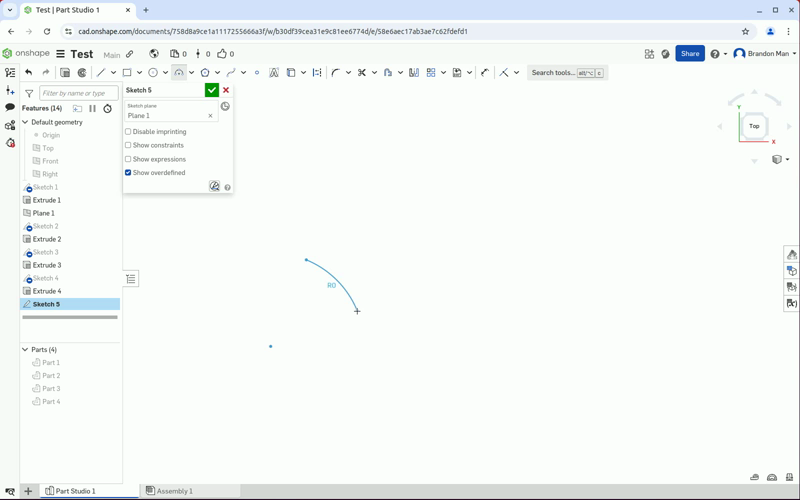
scroll(-6)
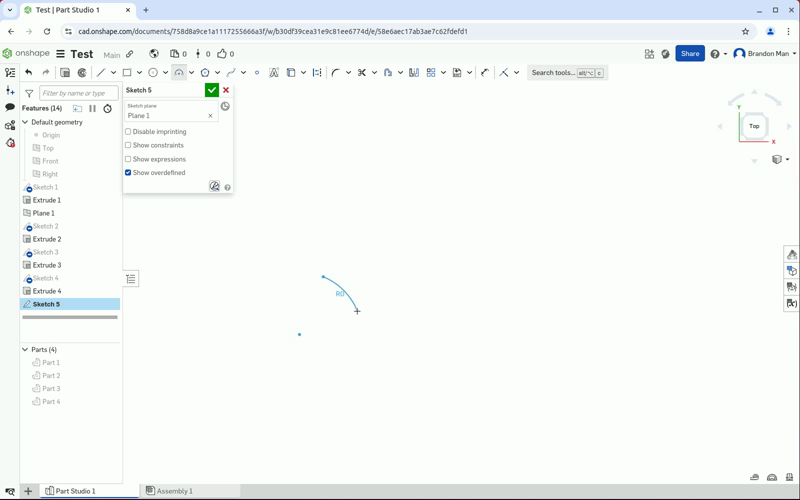
scroll(-6)
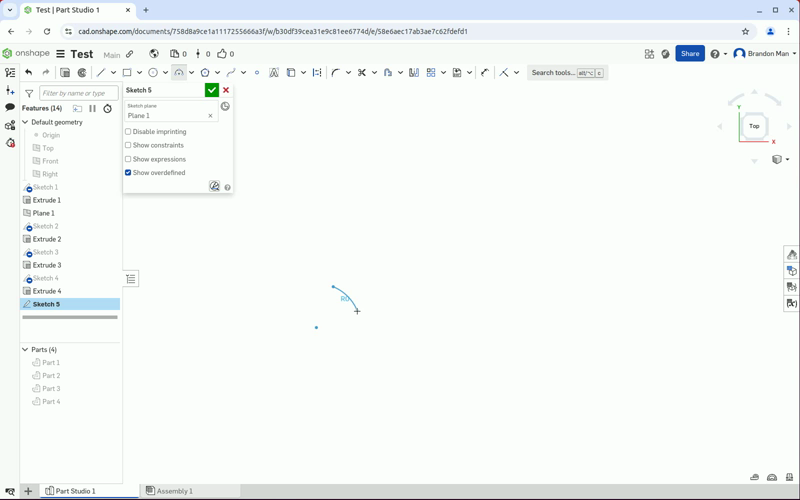
scroll(-6)
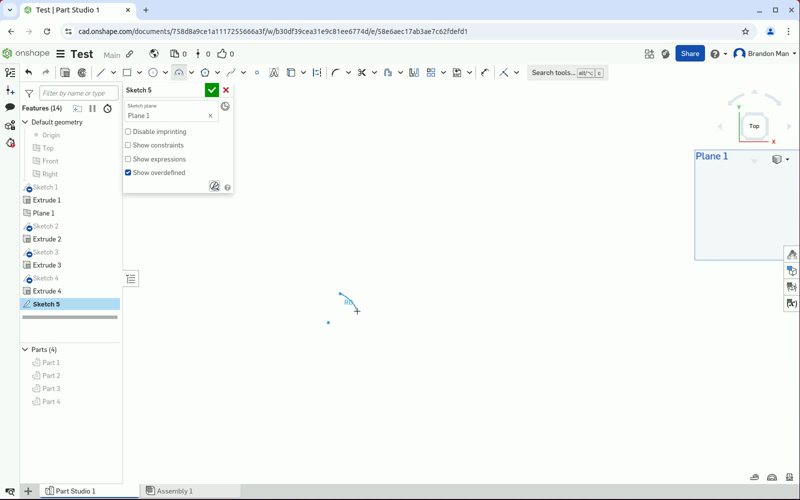
scroll(-6)
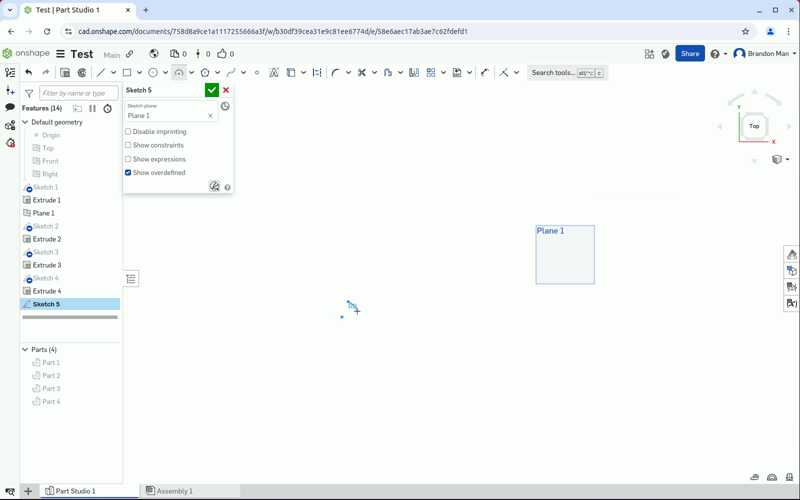
scroll(-6)
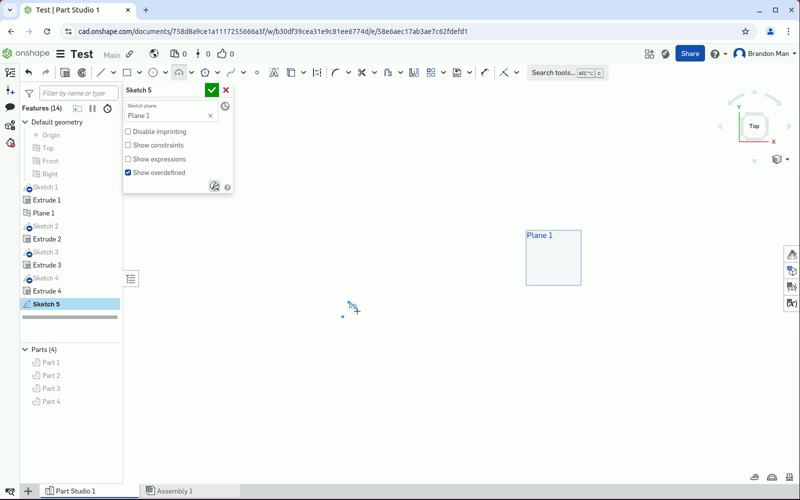
scroll(-6)
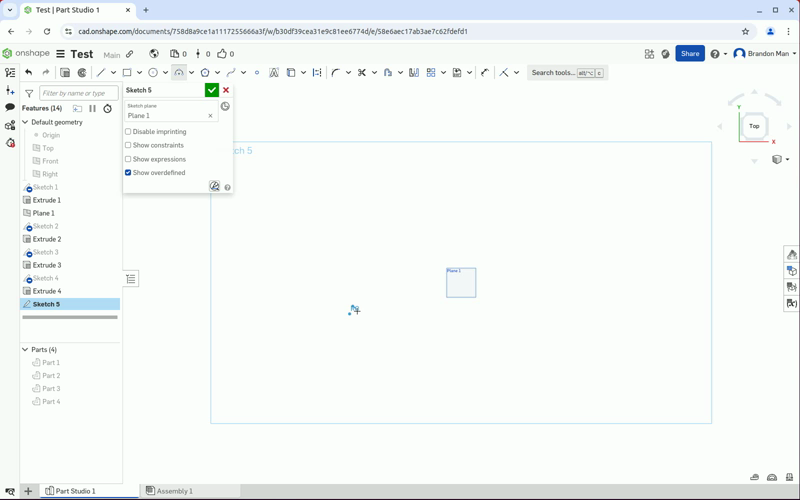
mouse_move(354, 309)
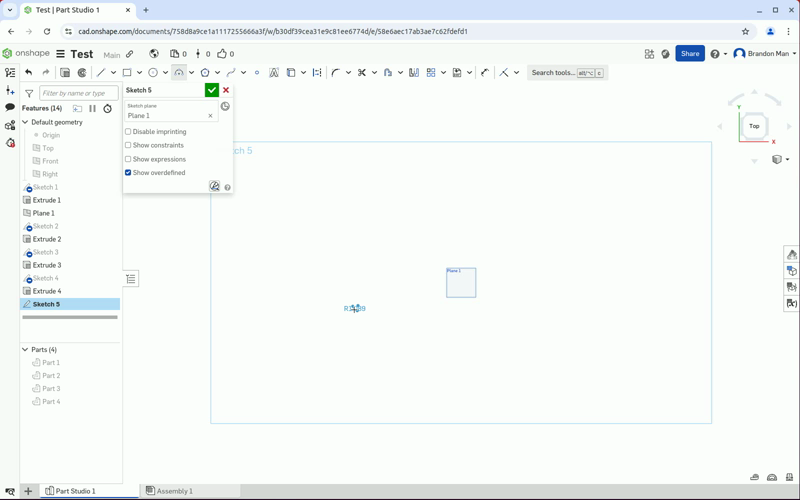
scroll(6)
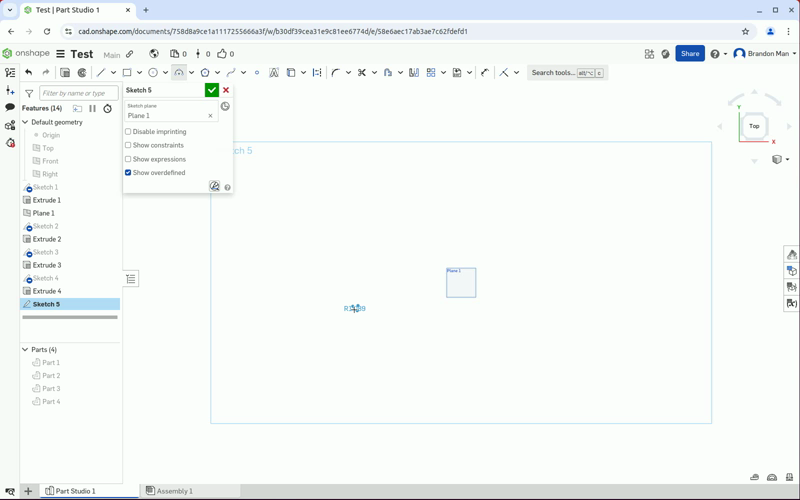
scroll(6)
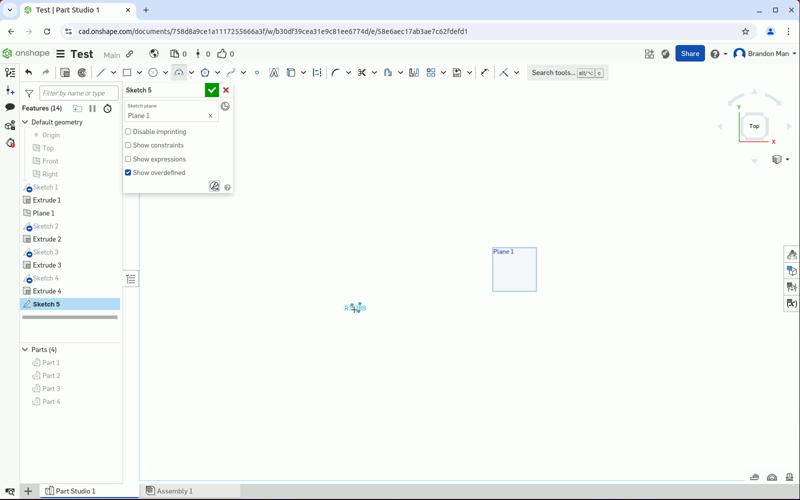
scroll(6)
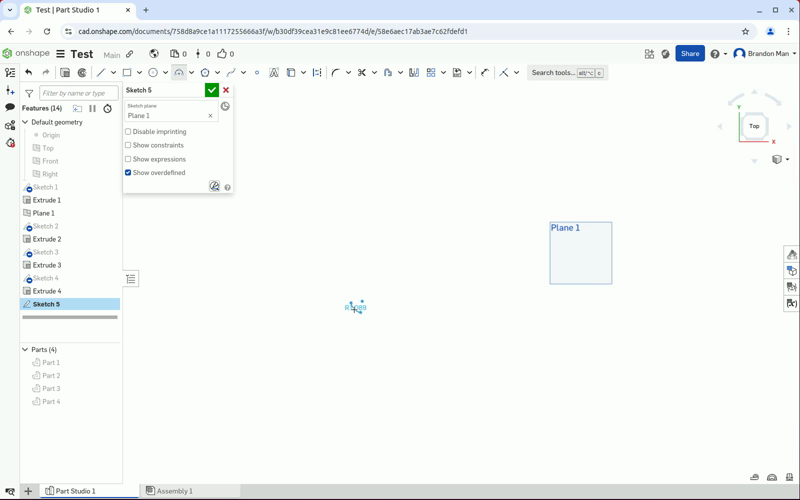
scroll(6)
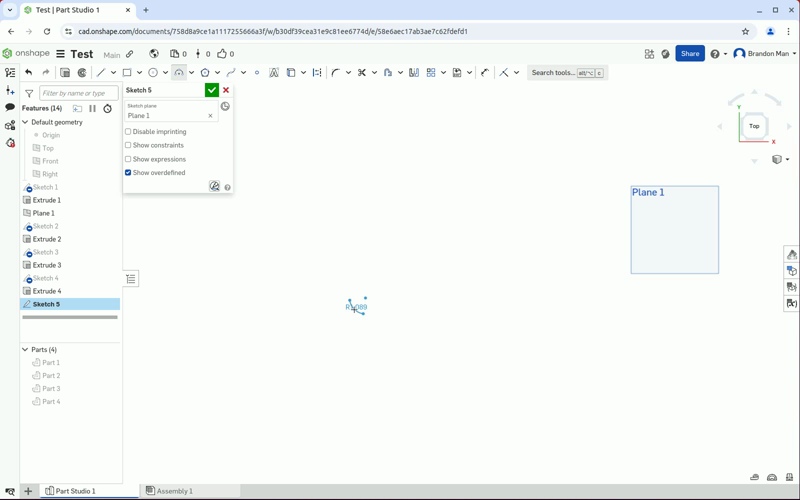
scroll(6)
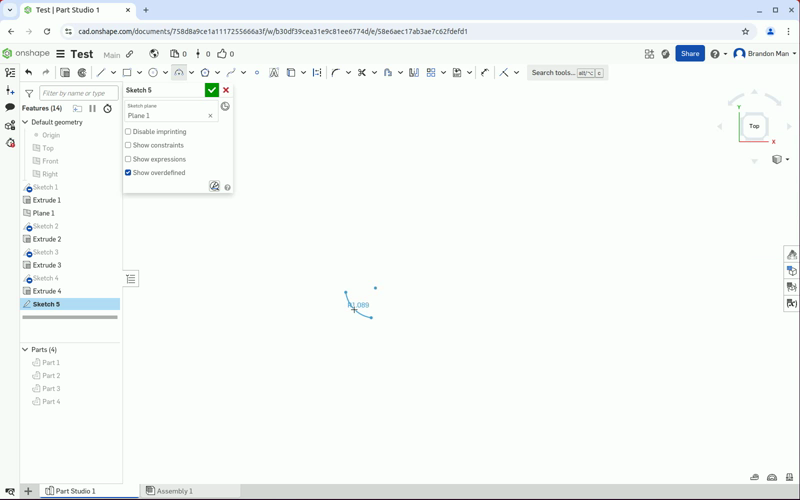
scroll(6)
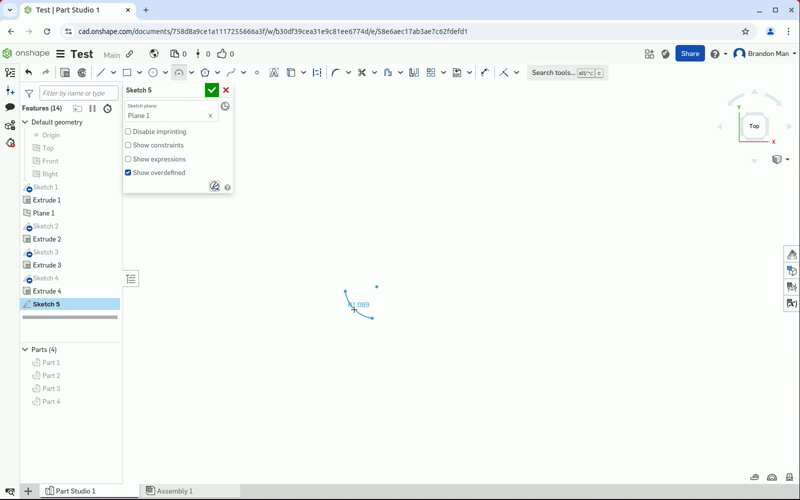
scroll(6)
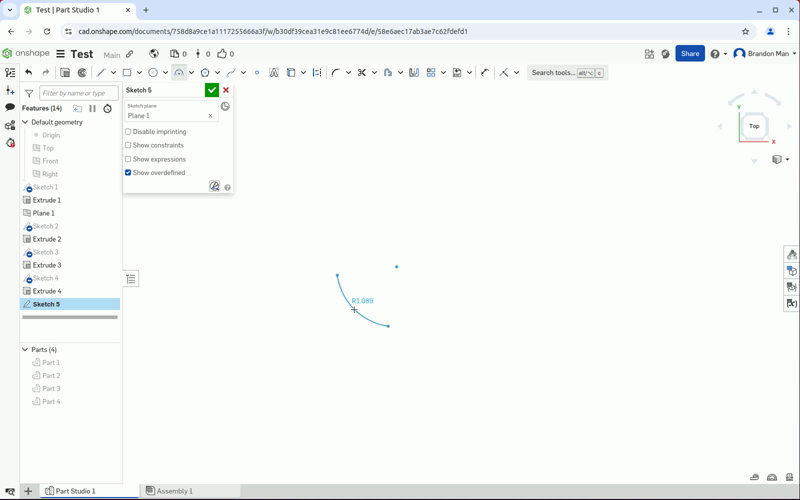
click(354, 309)
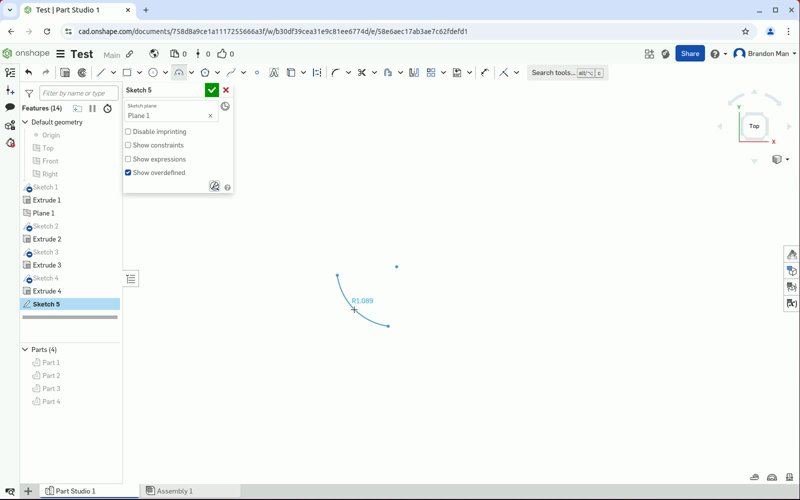
scroll(-6)
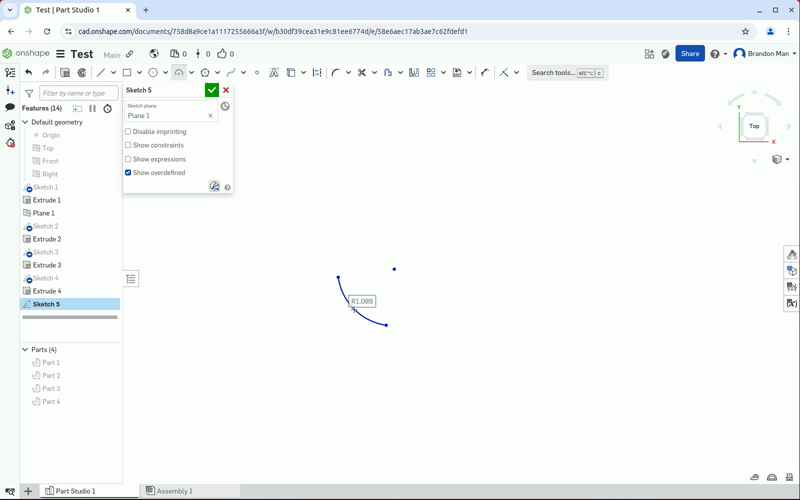
scroll(-6)
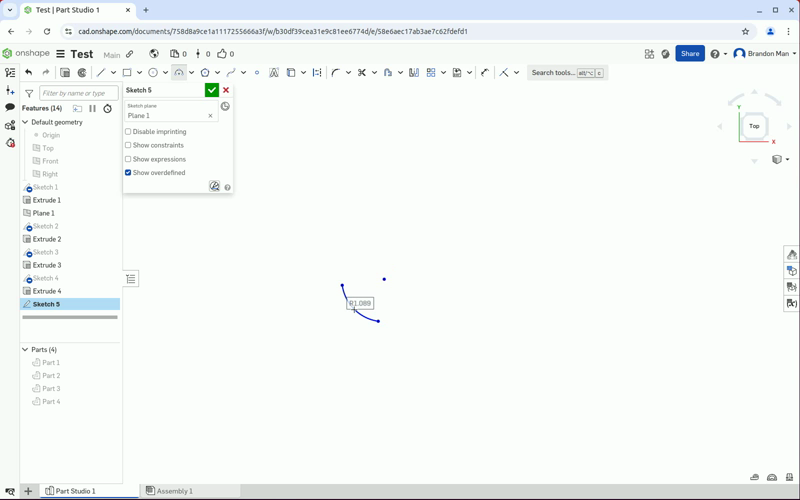
scroll(-6)
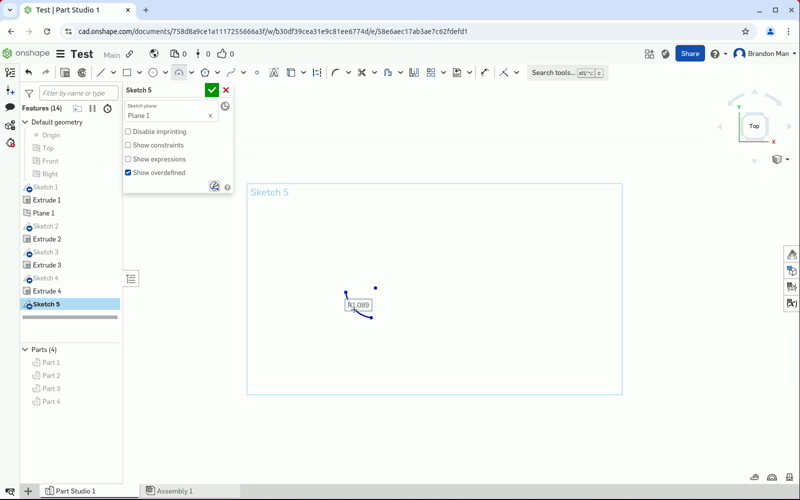
scroll(-6)
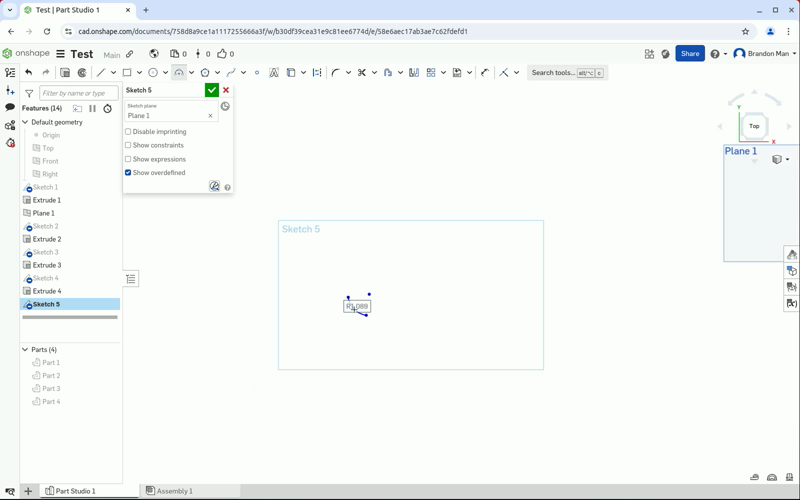
scroll(-6)
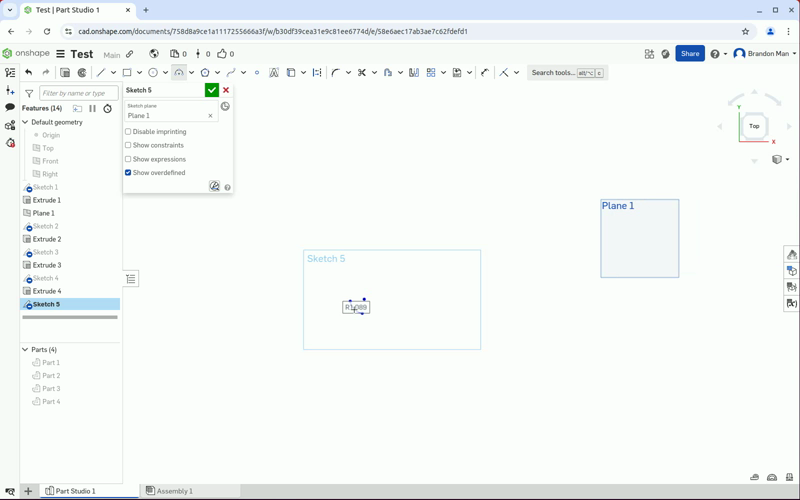
scroll(-6)
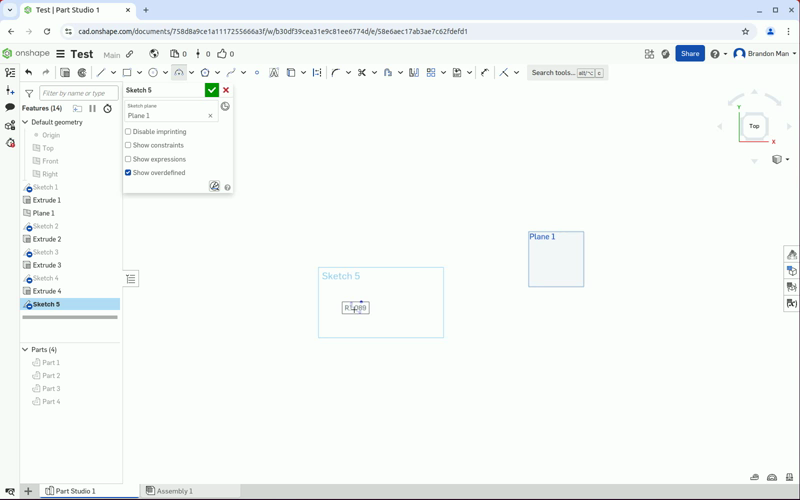
scroll(-6)
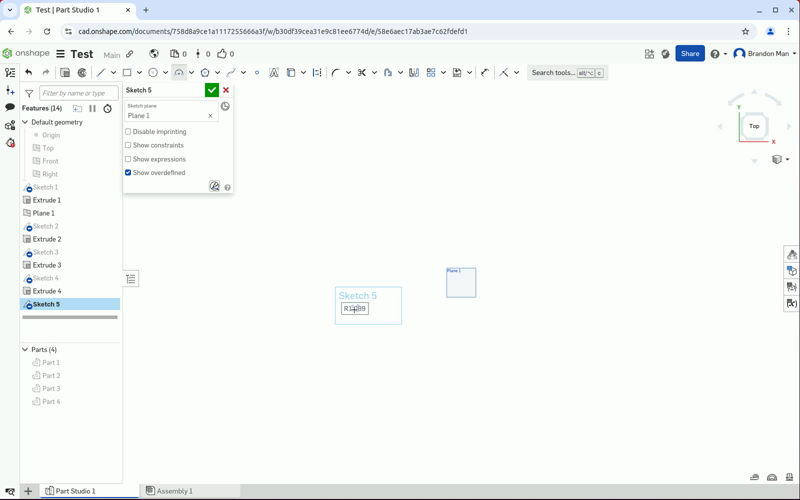
key_up(shift)
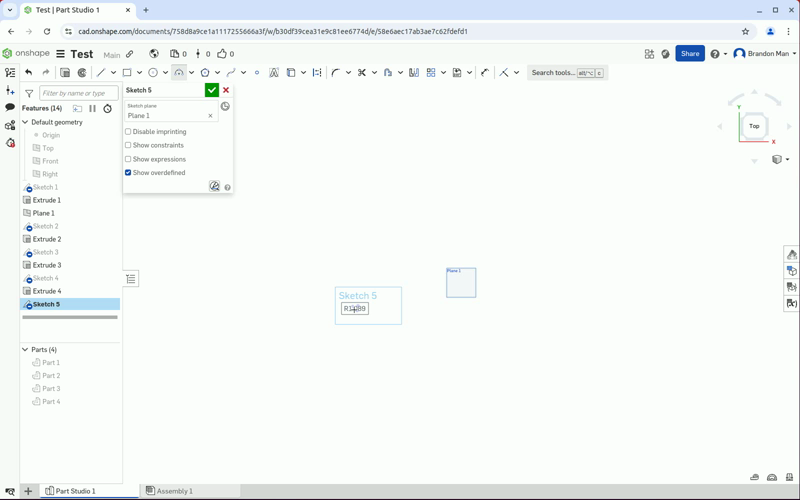
key(esc)
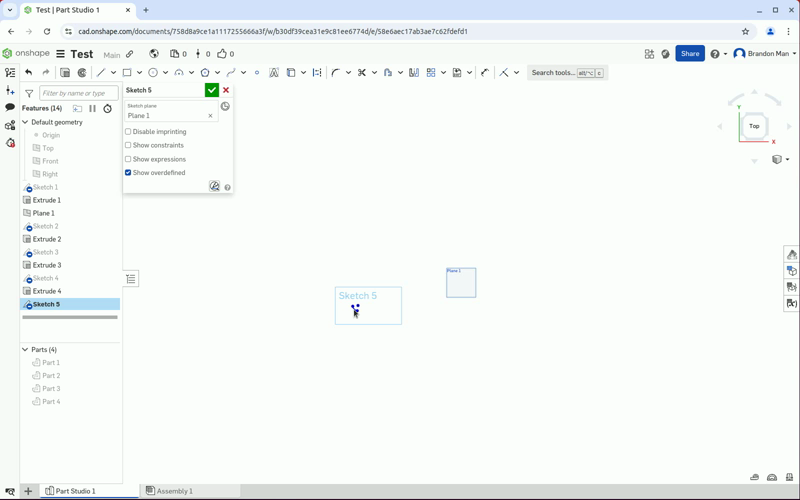
key(l)
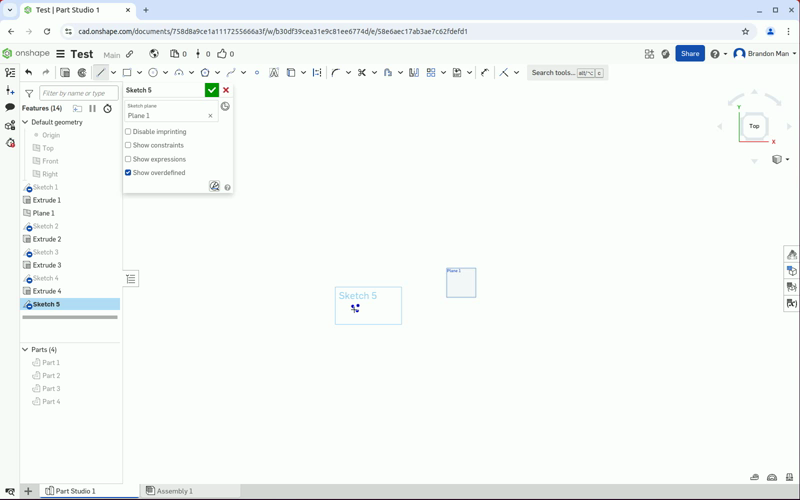
mouse_move(357, 310)
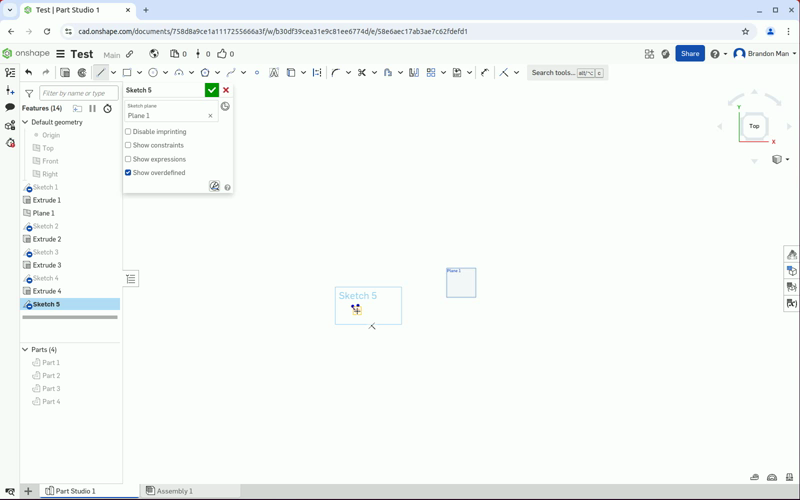
scroll(6)
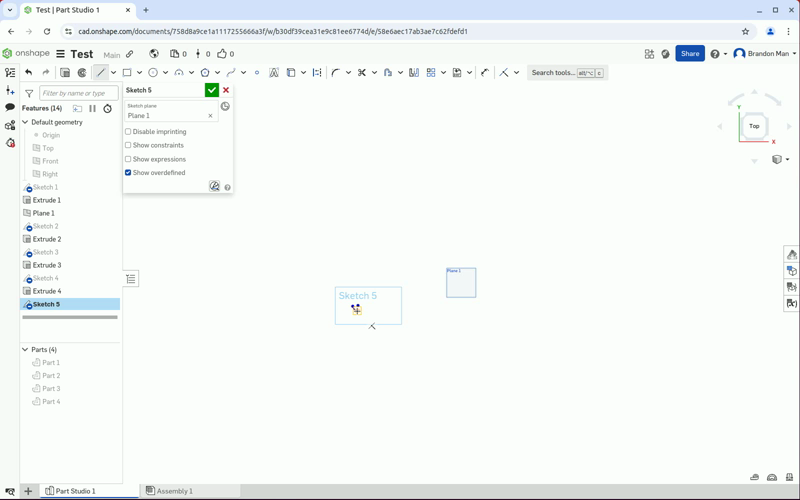
scroll(6)
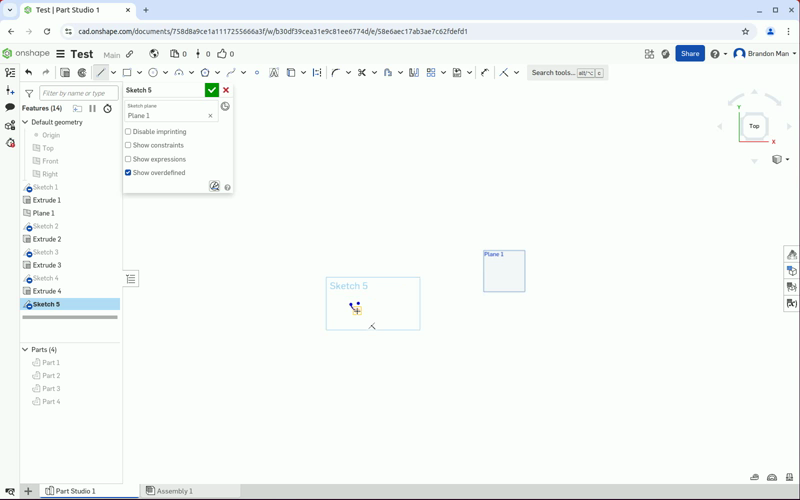
scroll(6)
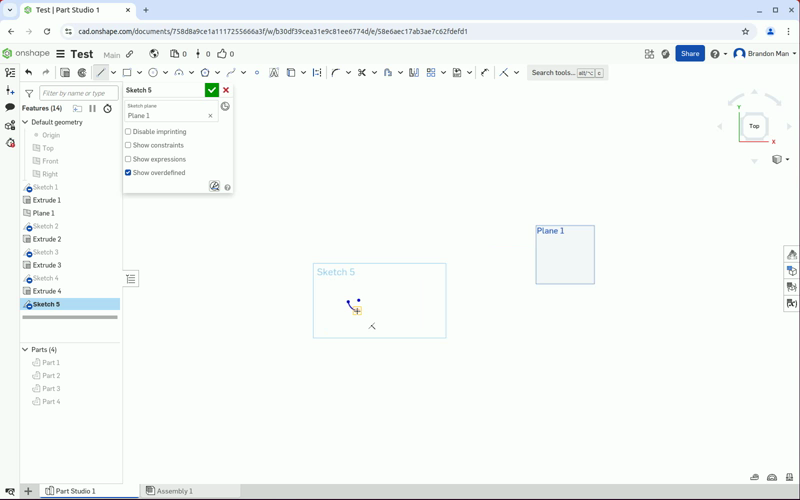
scroll(6)
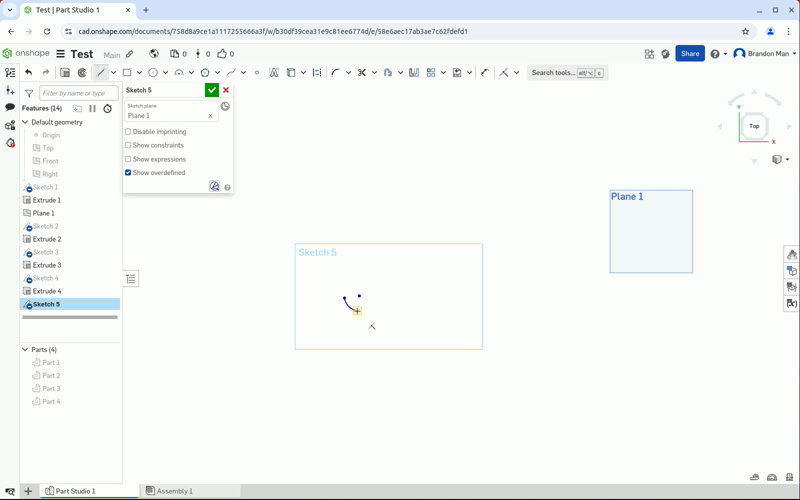
scroll(6)
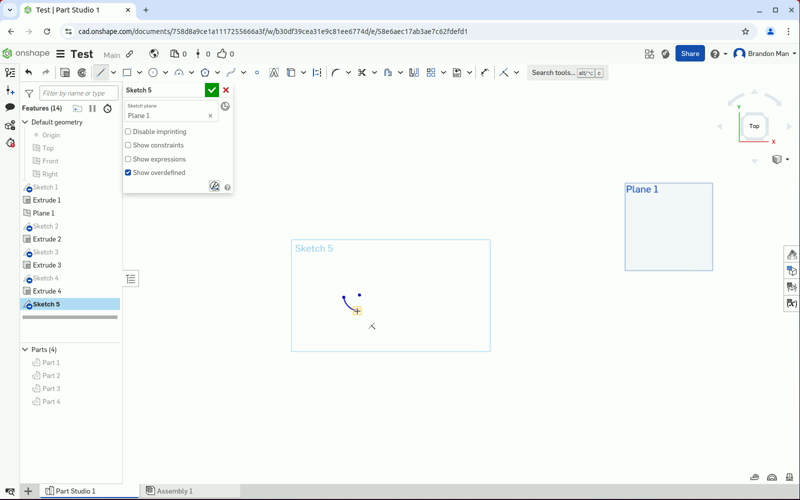
scroll(6)
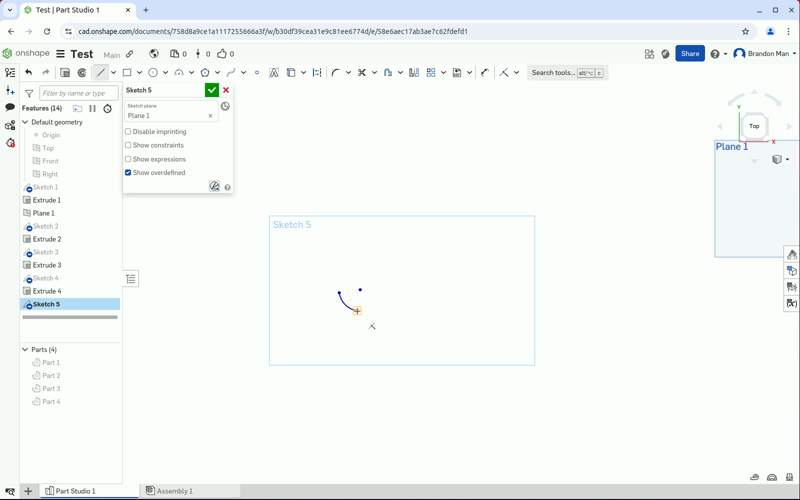
scroll(6)
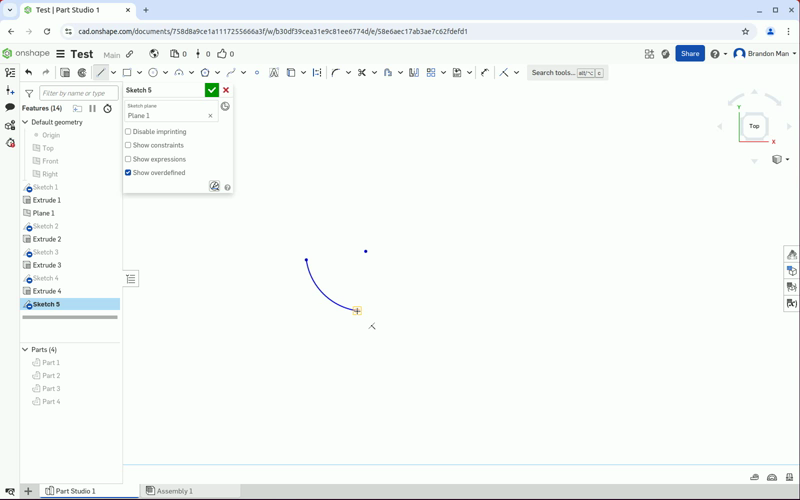
click(357, 310)
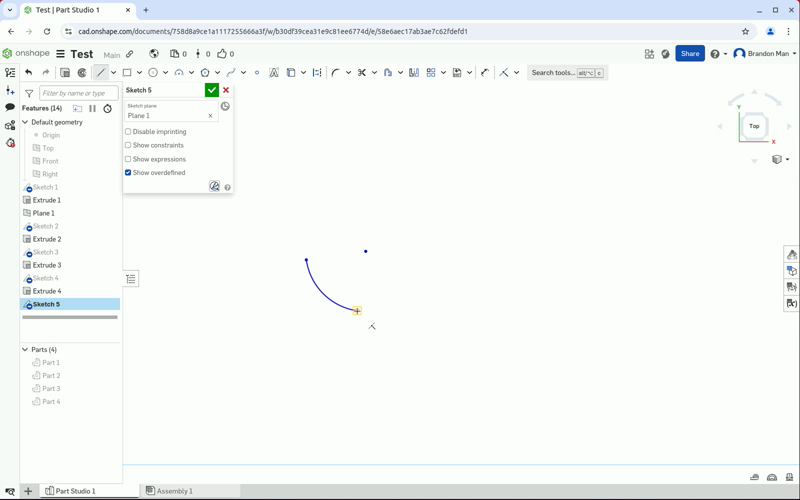
scroll(-6)
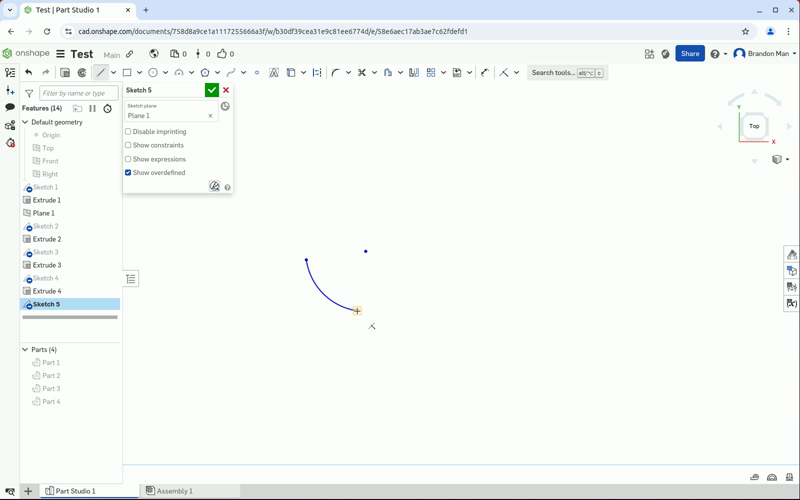
scroll(-6)
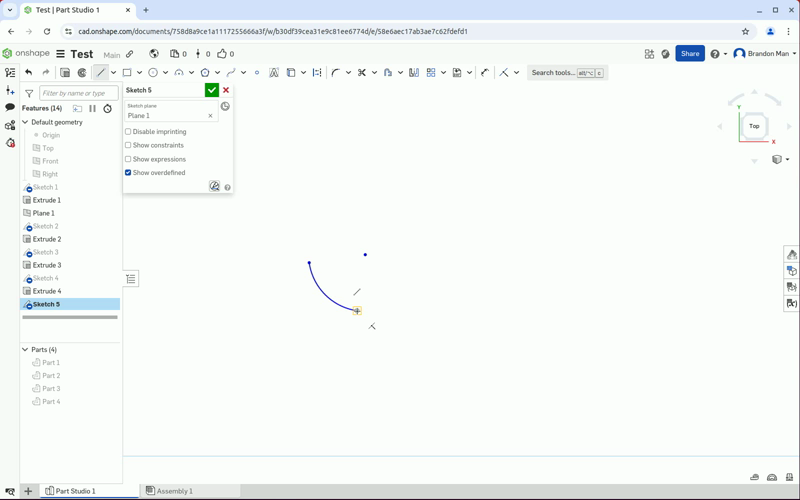
scroll(-6)
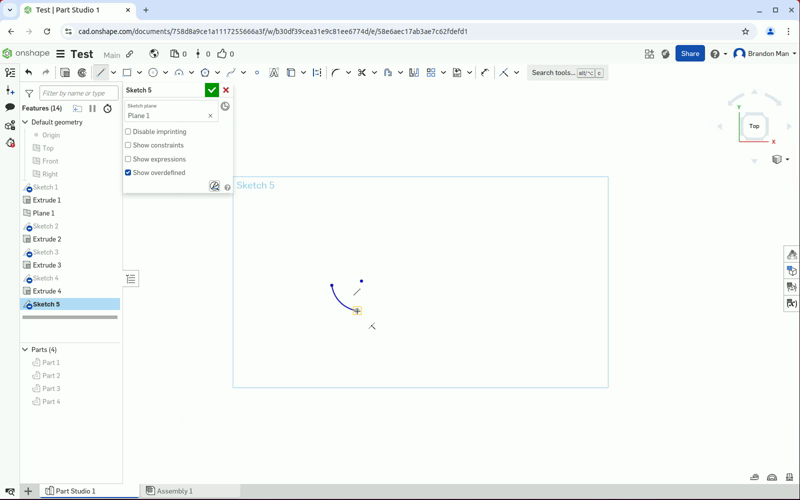
scroll(-6)
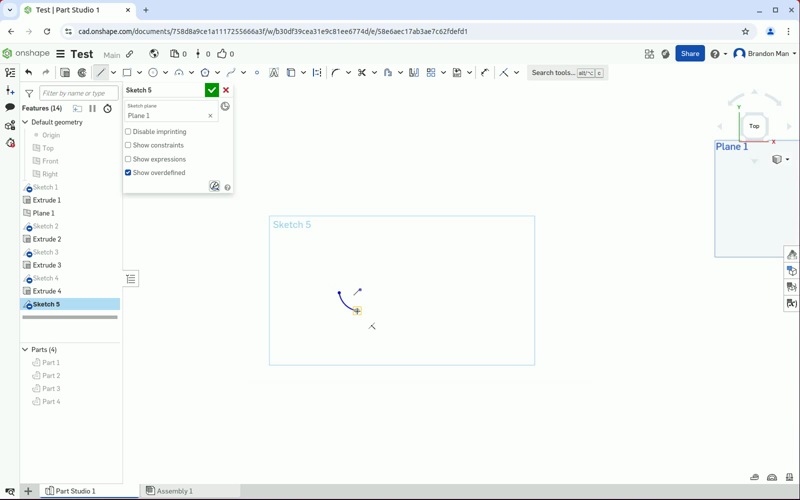
scroll(-6)
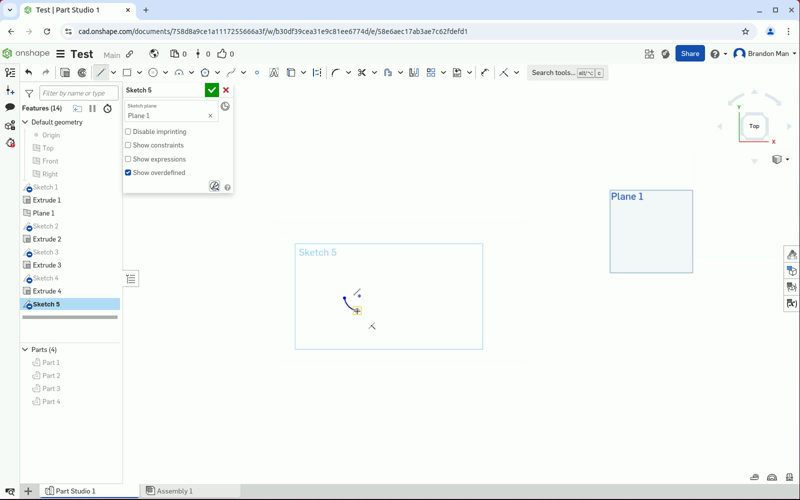
scroll(-6)
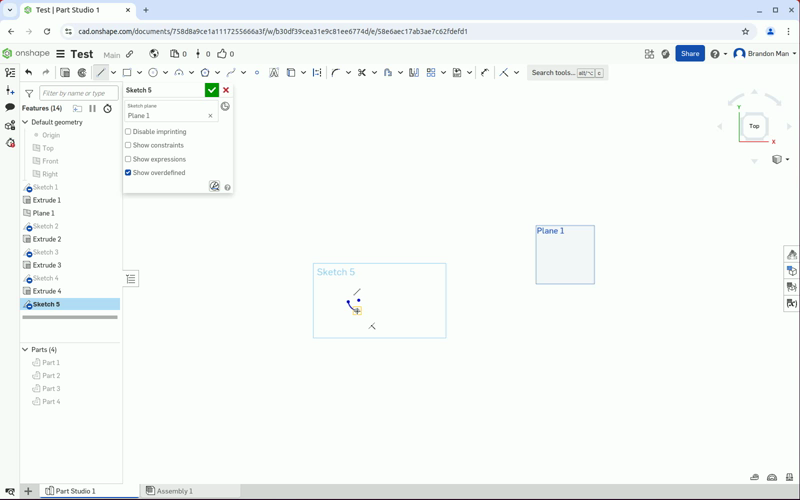
scroll(-6)
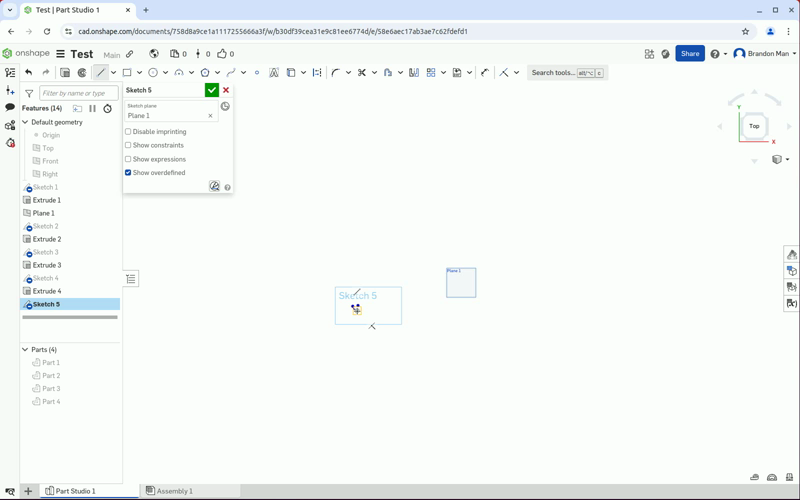
key_down(shift)
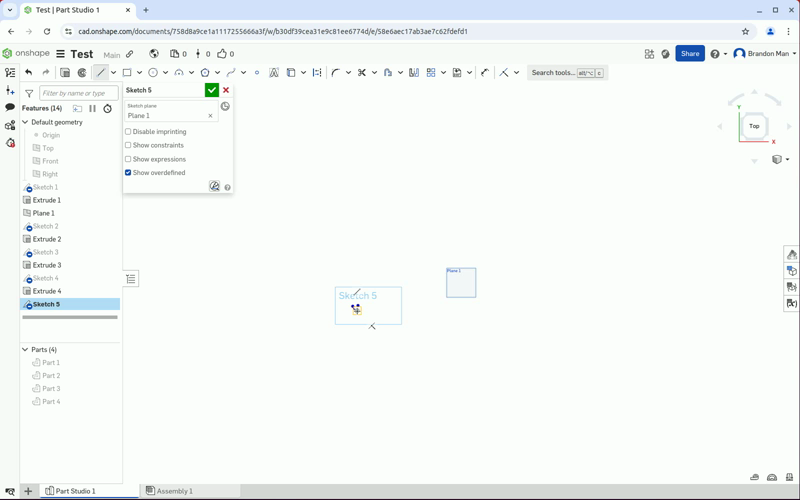
mouse_move(387, 310)
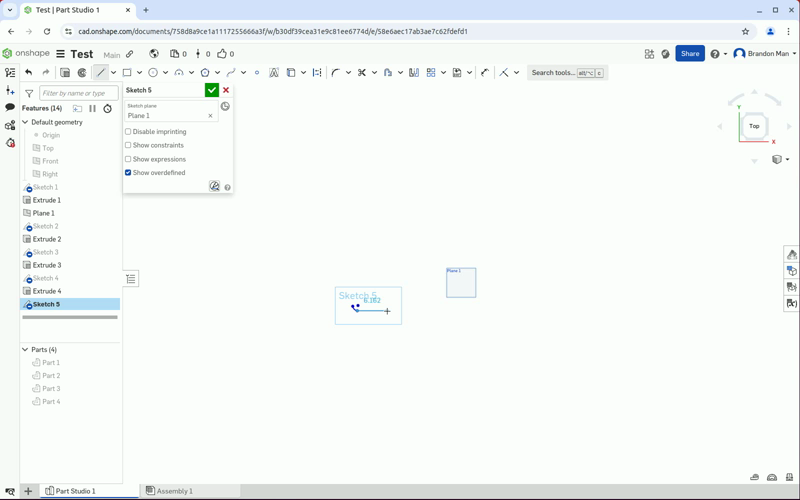
mouse_move(408, 310)
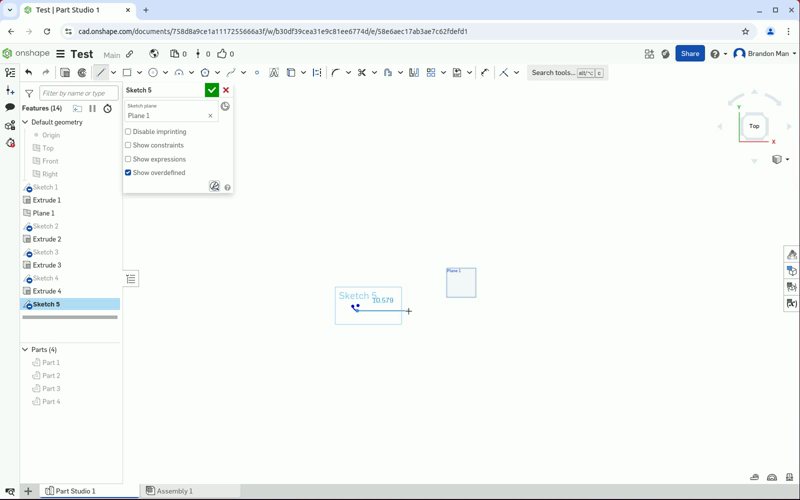
click(408, 310)
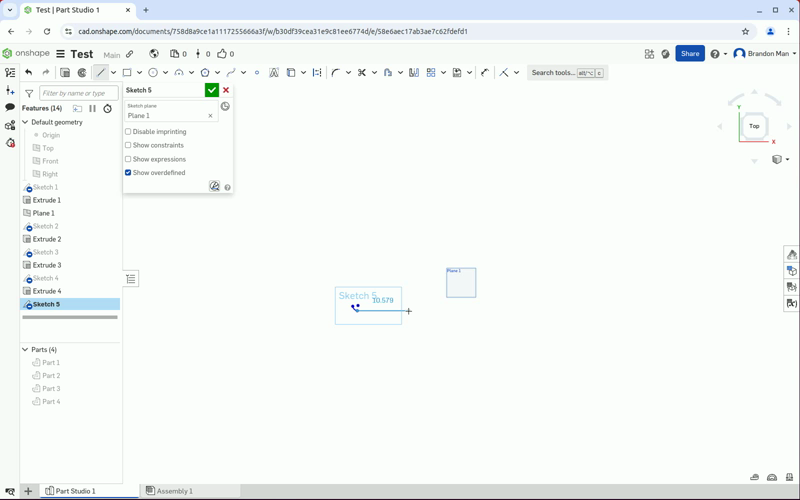
key_up(shift)
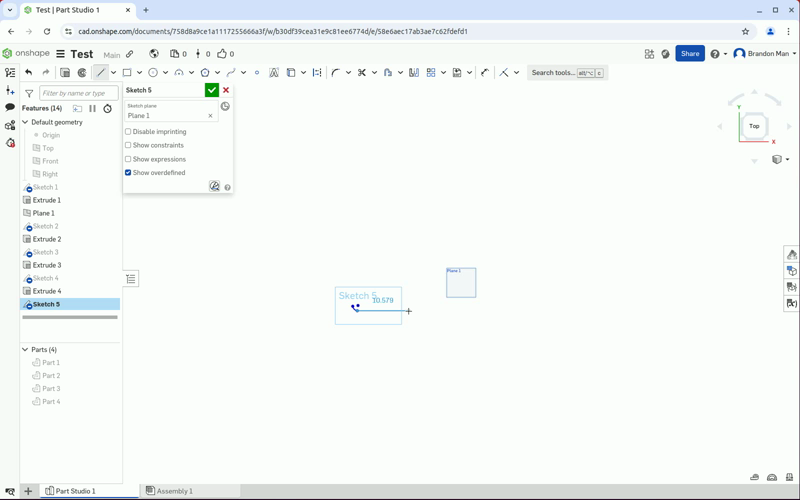
key(esc)
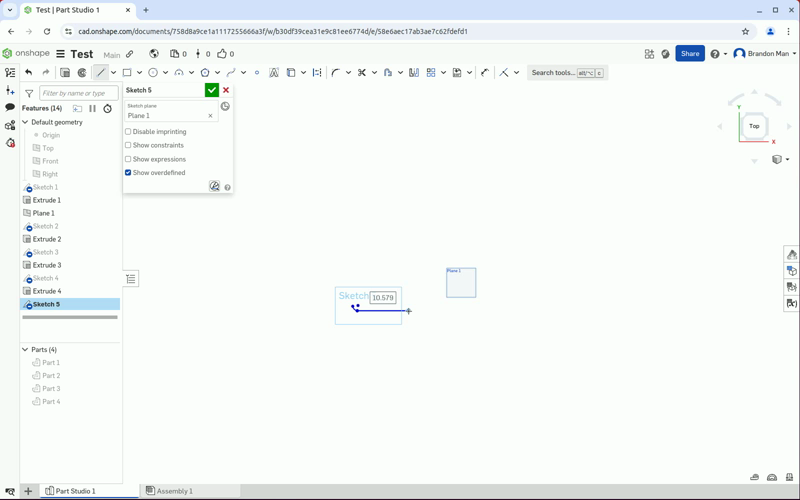
key(a)
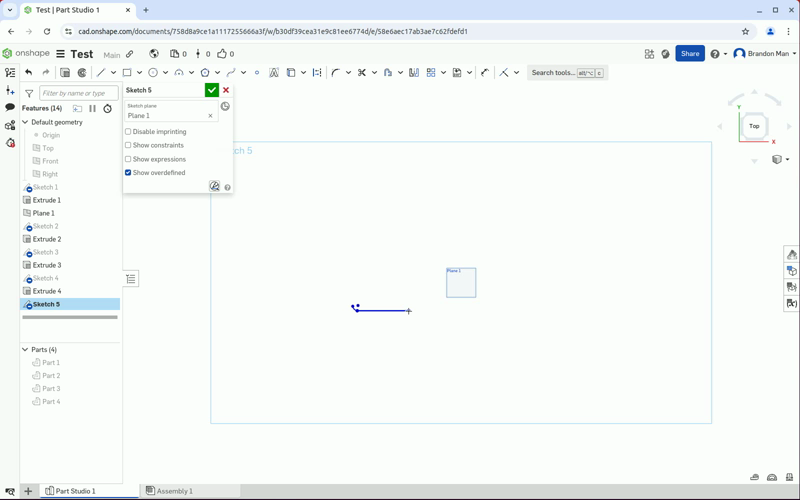
mouse_move(408, 310)
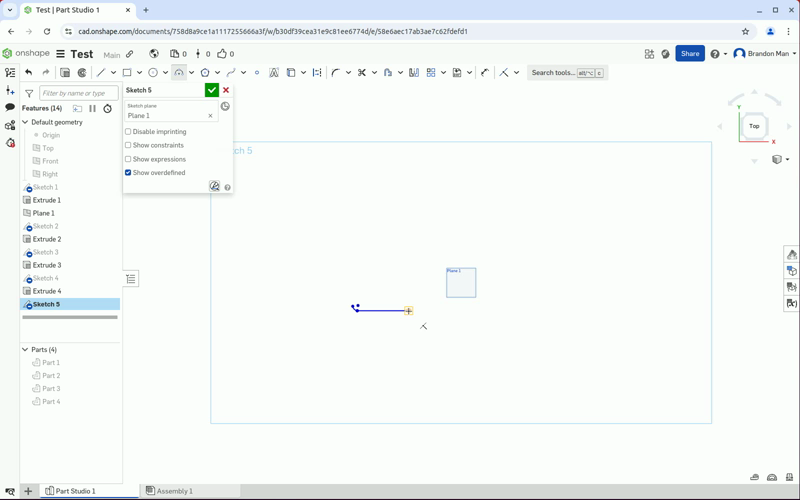
click(408, 310)
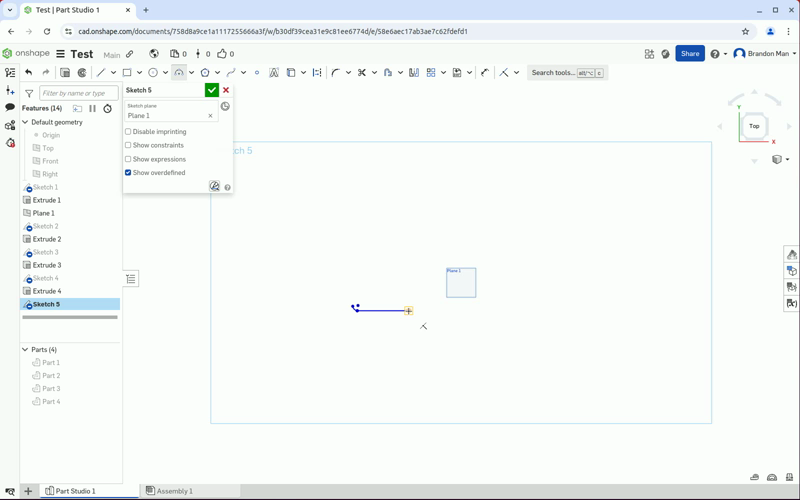
key_down(shift)
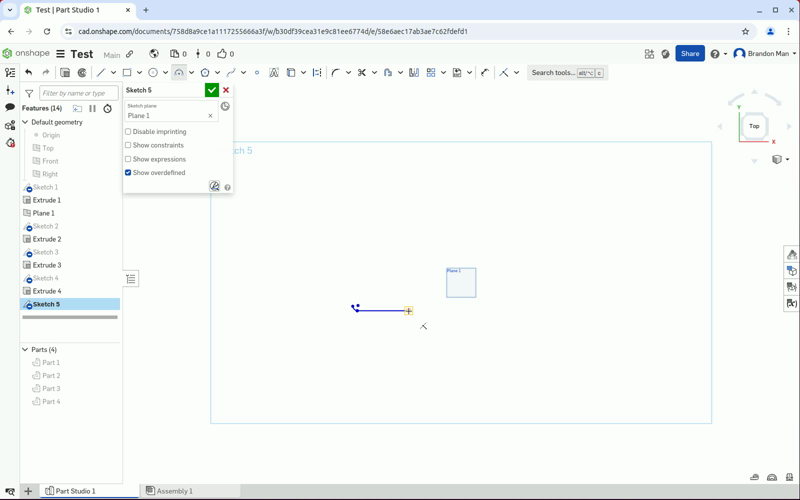
mouse_move(413, 306)
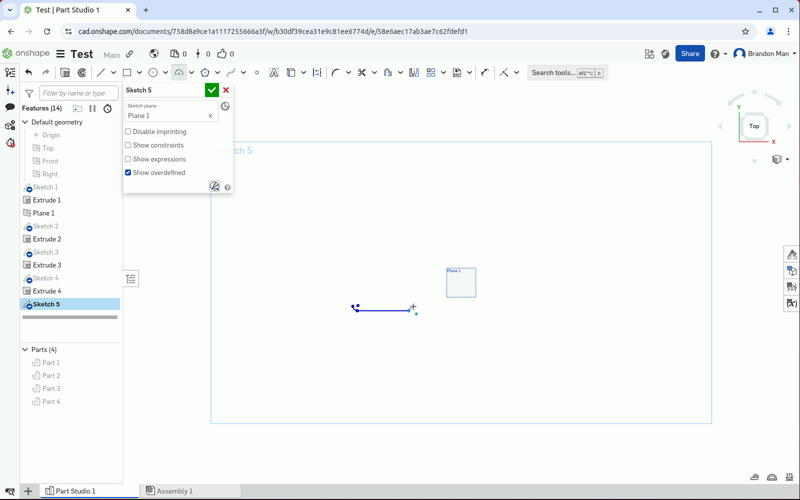
scroll(6)
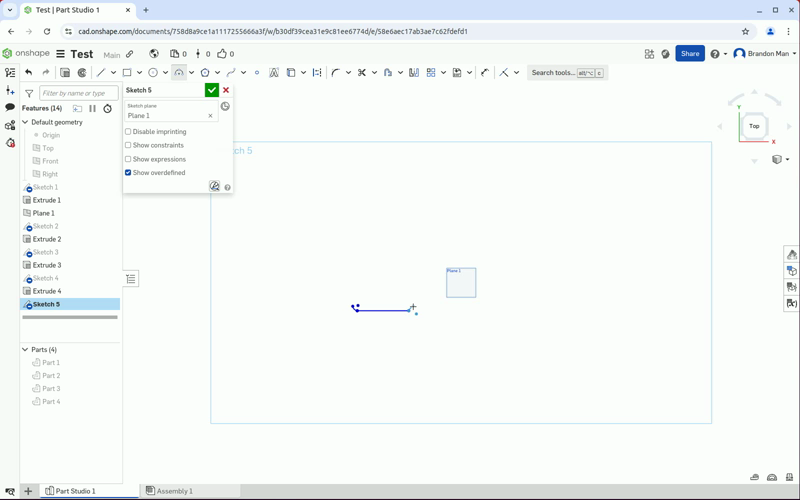
scroll(6)
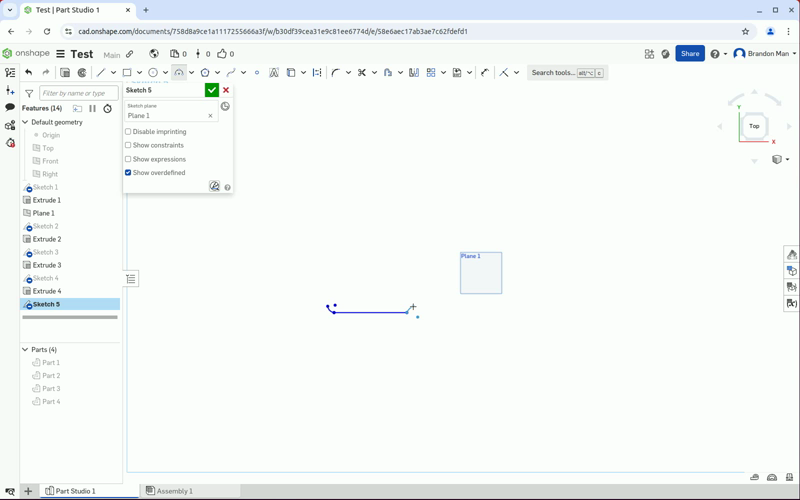
scroll(6)
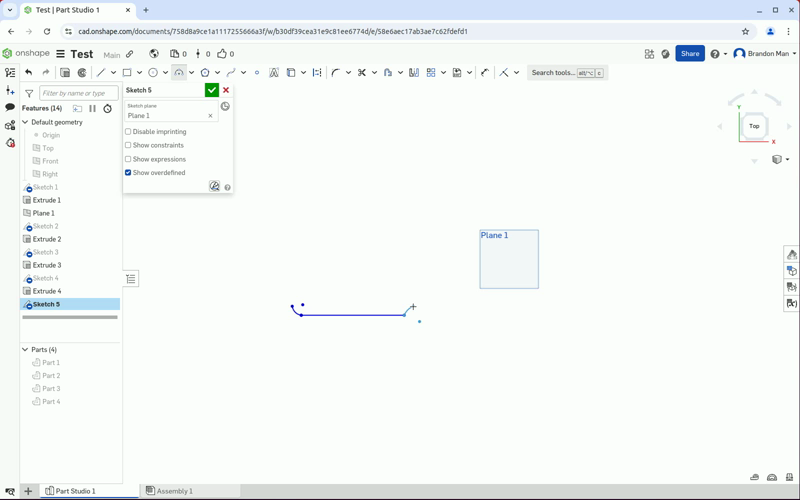
scroll(6)
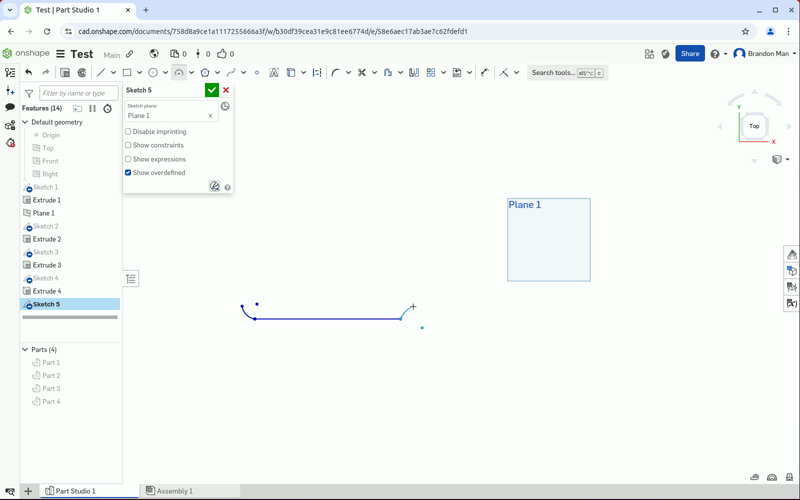
scroll(6)
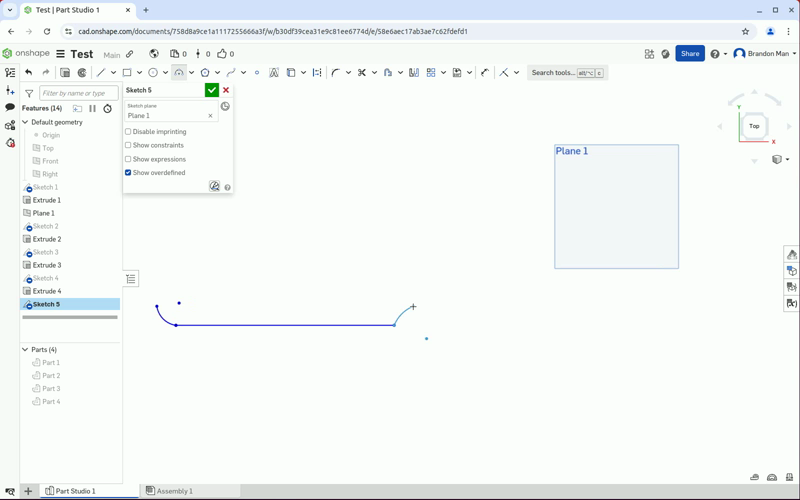
scroll(6)
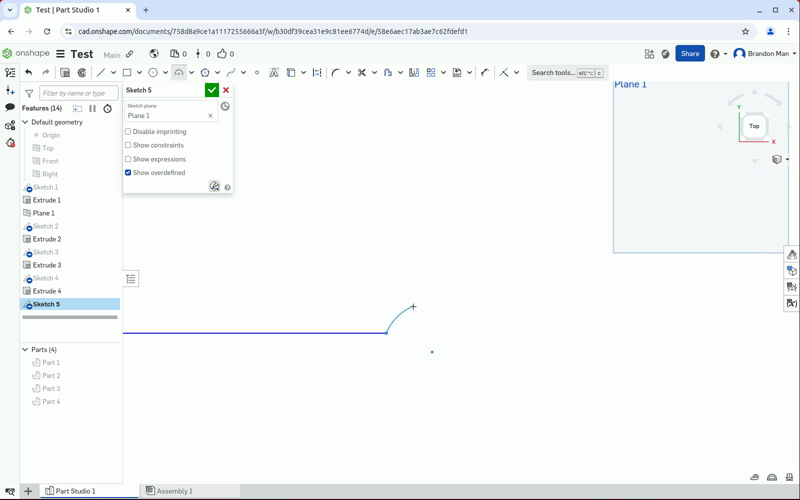
scroll(6)
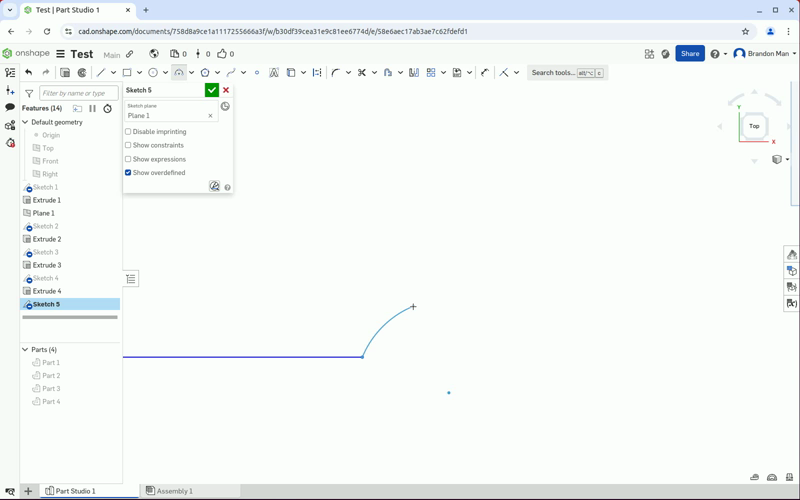
click(413, 306)
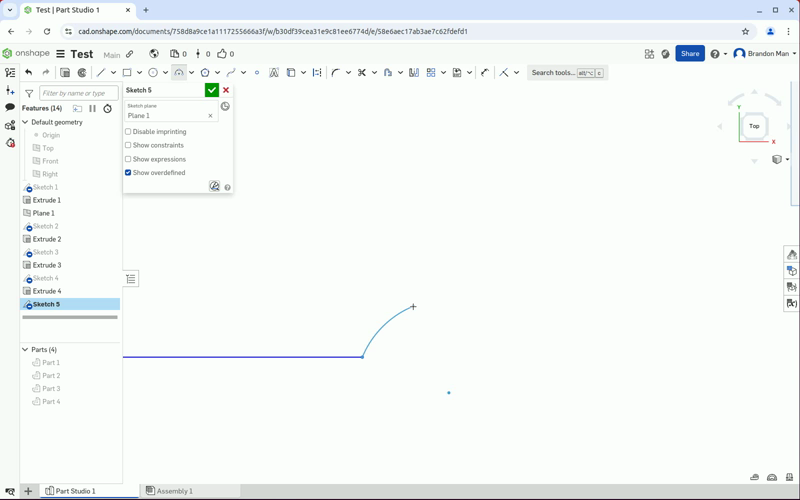
scroll(-6)
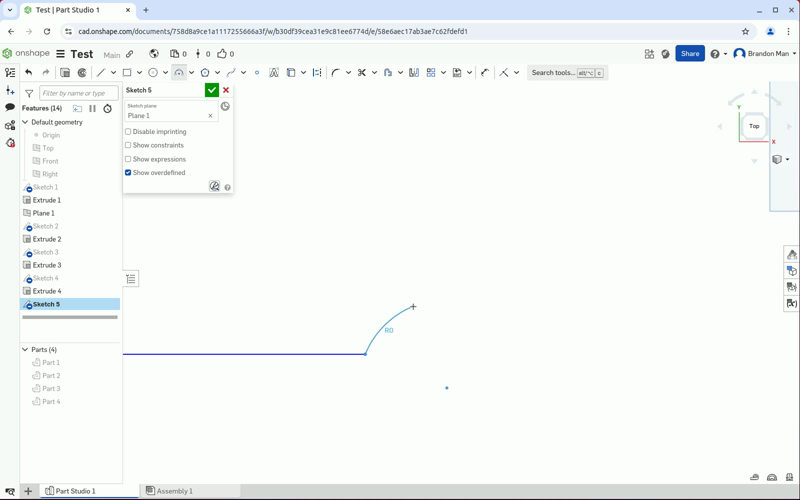
scroll(-6)
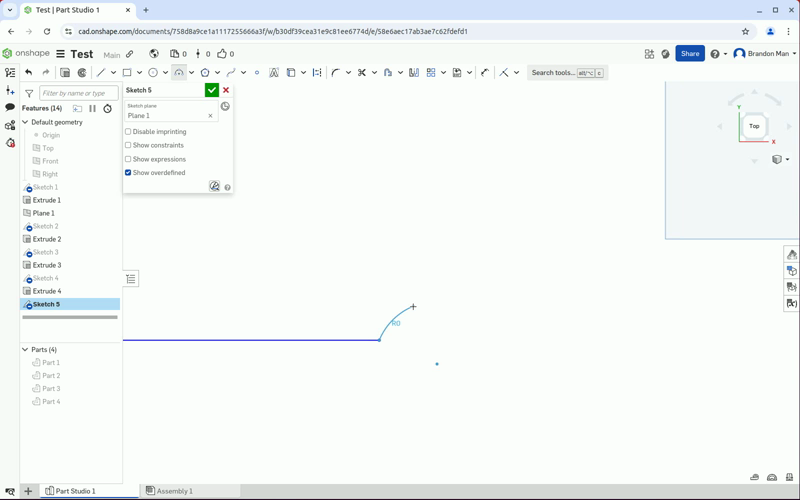
scroll(-6)
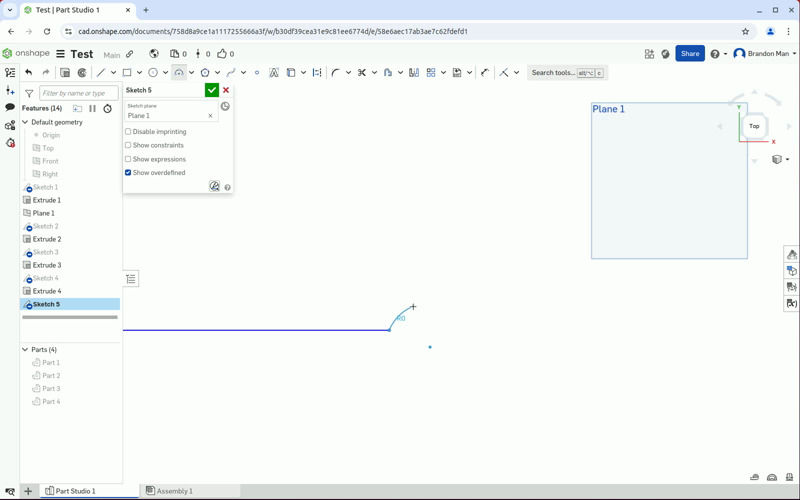
scroll(-6)
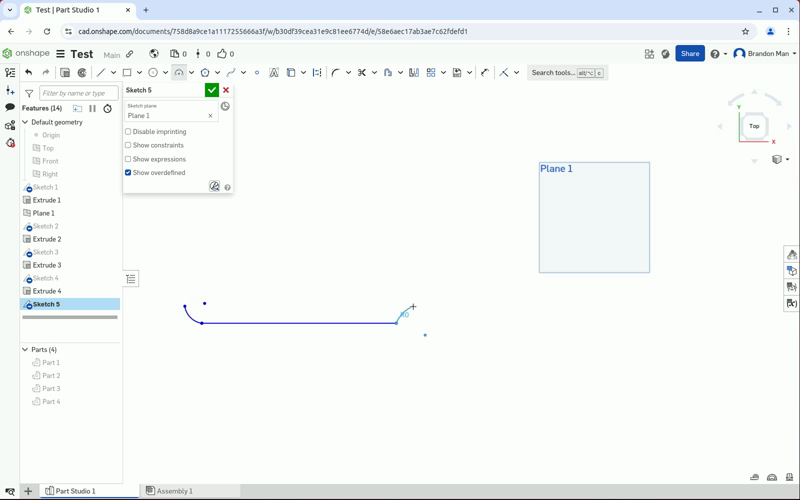
scroll(-6)
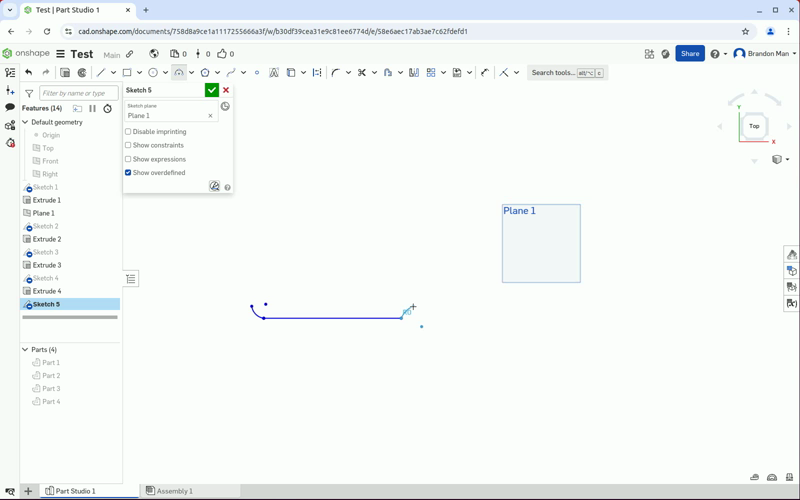
scroll(-6)
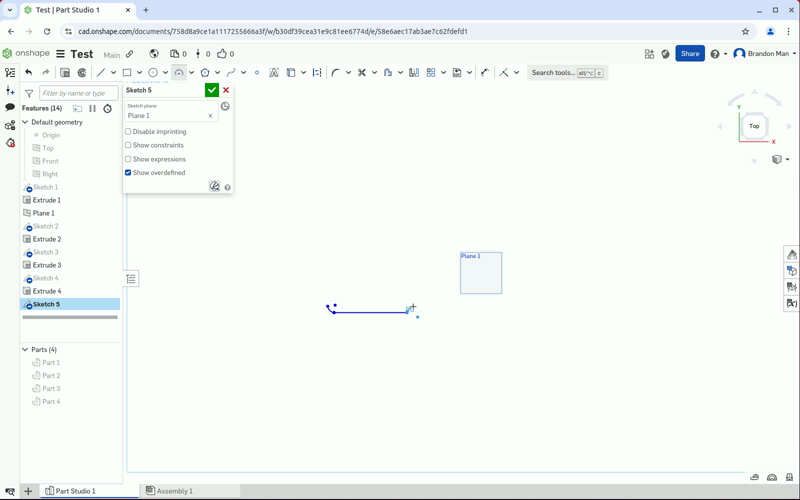
scroll(-6)
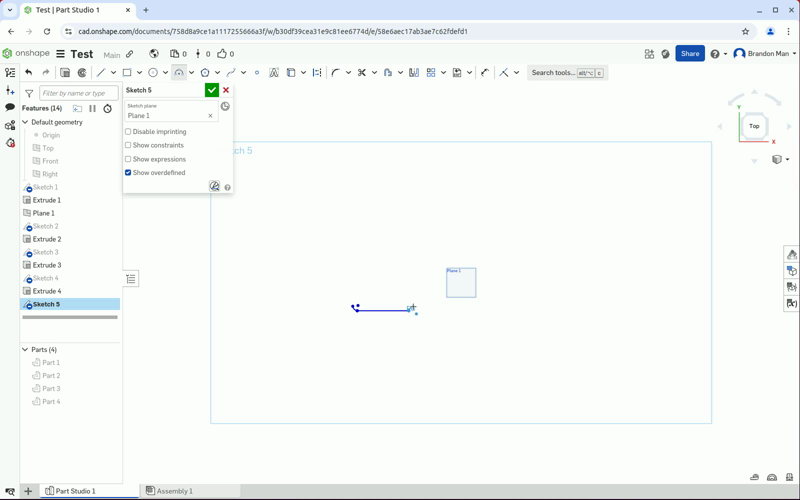
mouse_move(411, 309)
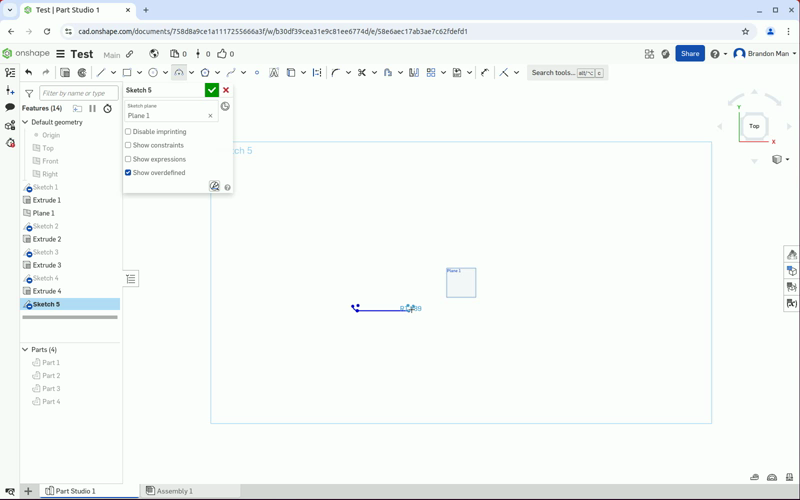
scroll(6)
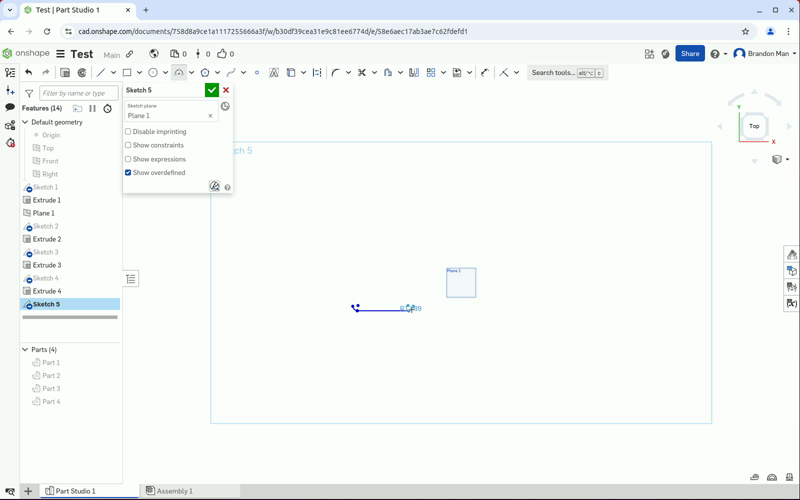
scroll(6)
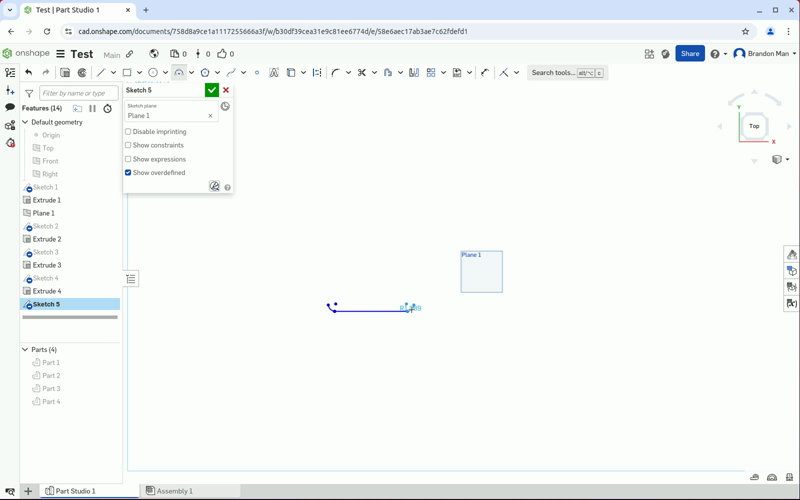
scroll(6)
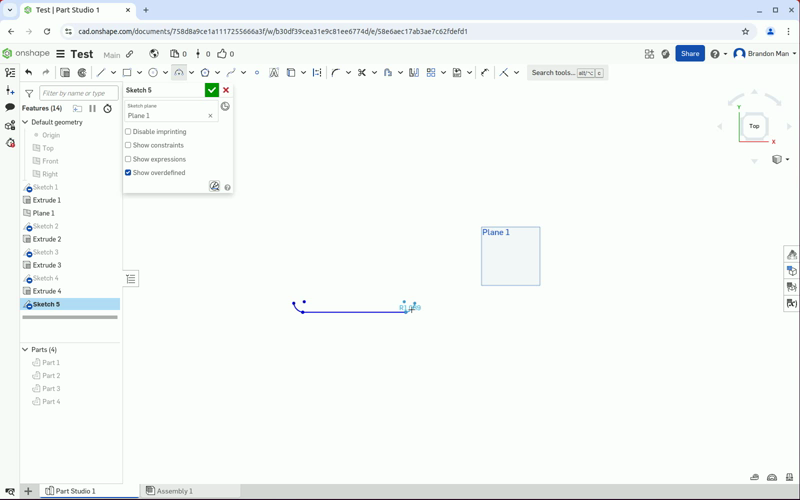
scroll(6)
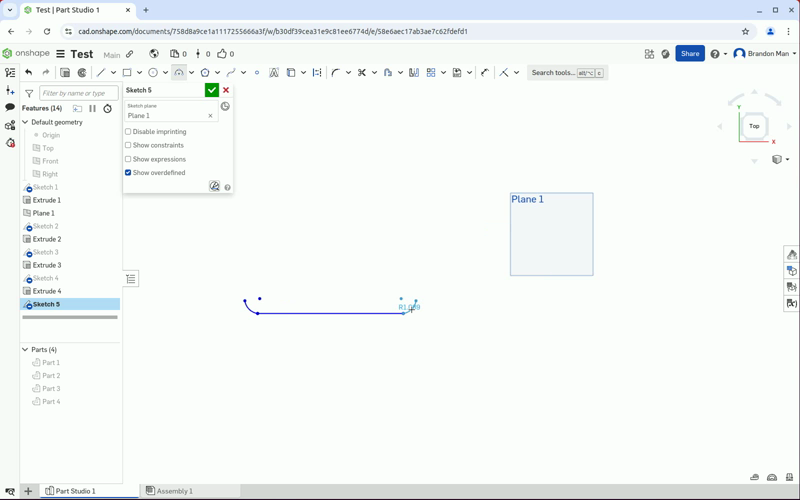
scroll(6)
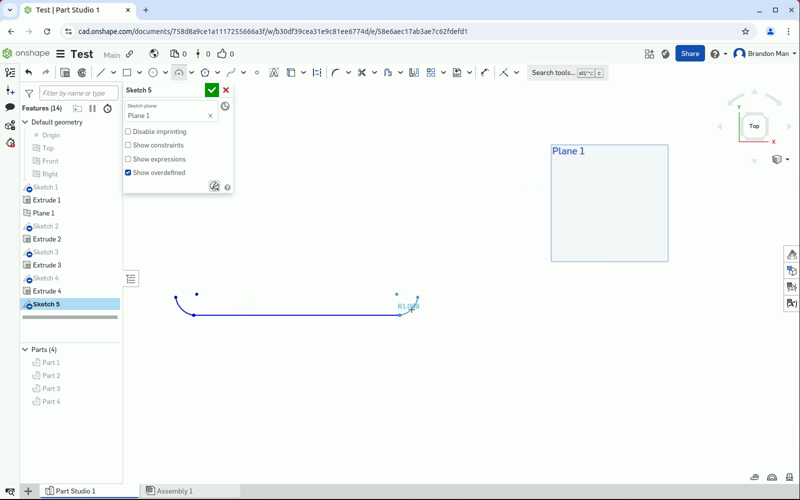
scroll(6)
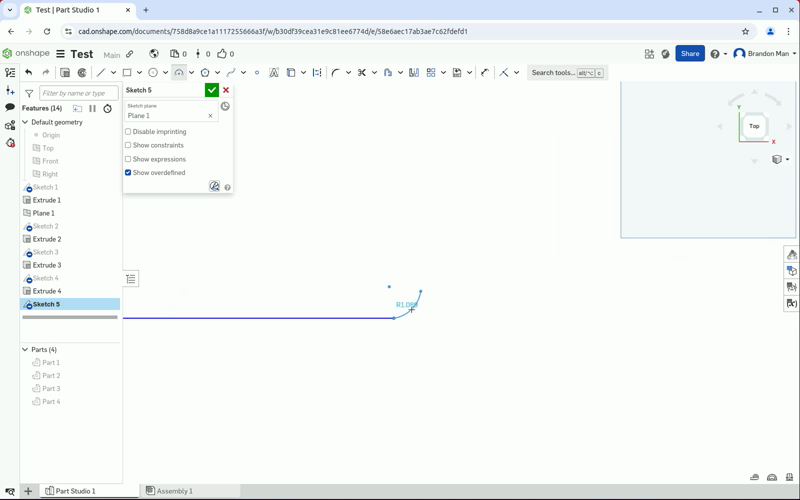
scroll(6)
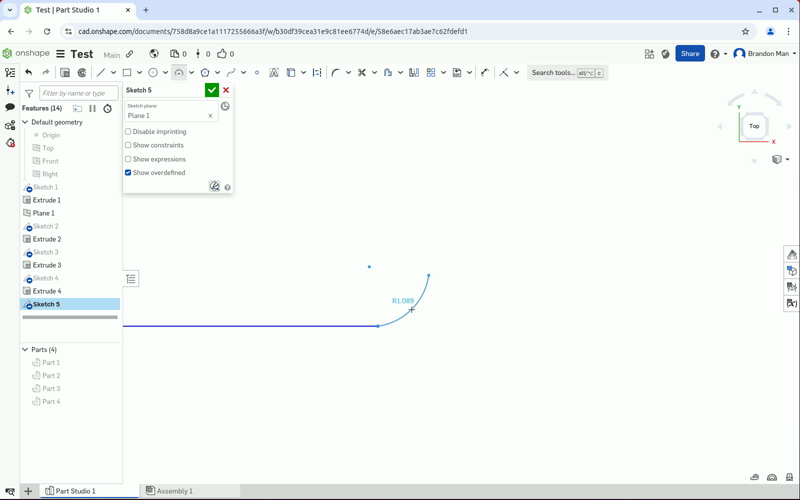
click(411, 309)
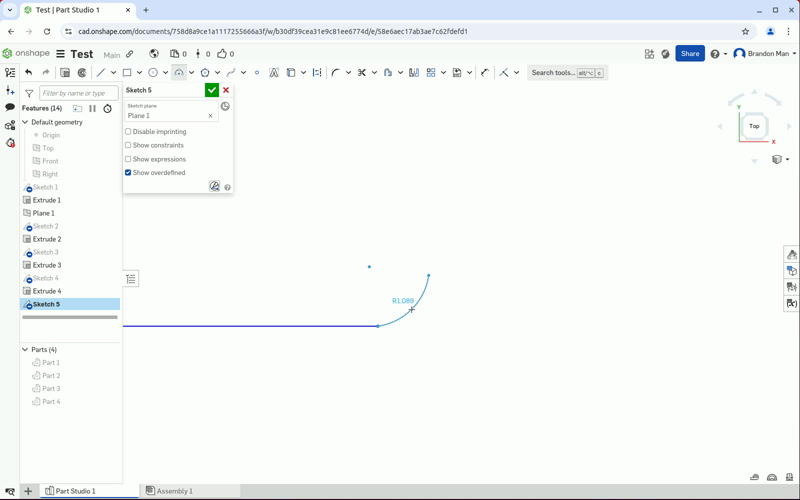
scroll(-6)
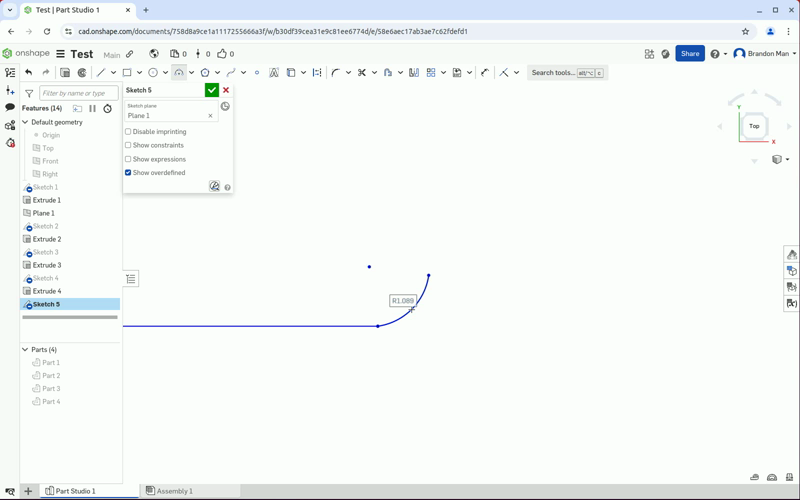
scroll(-6)
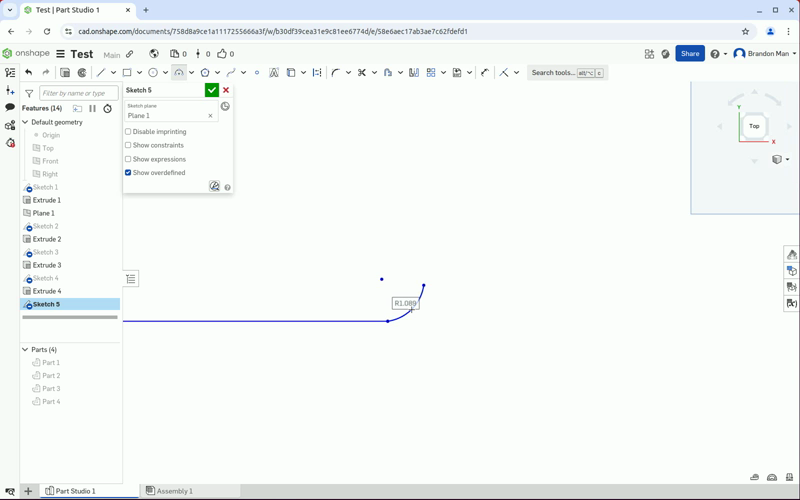
scroll(-6)
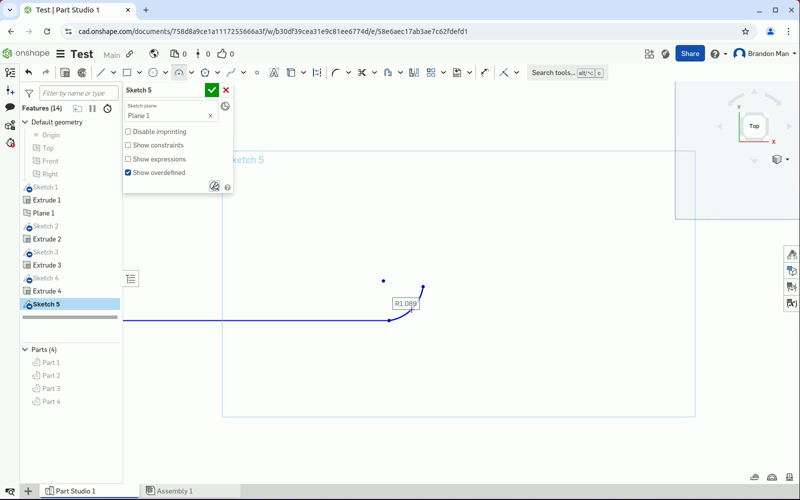
scroll(-6)
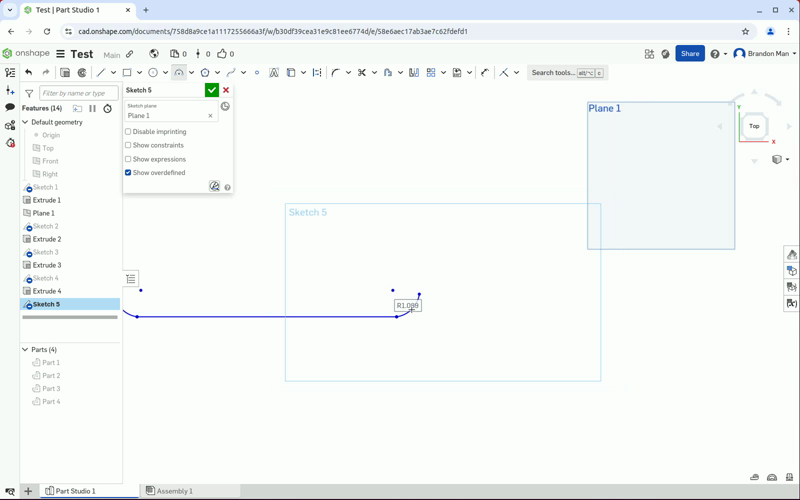
scroll(-6)
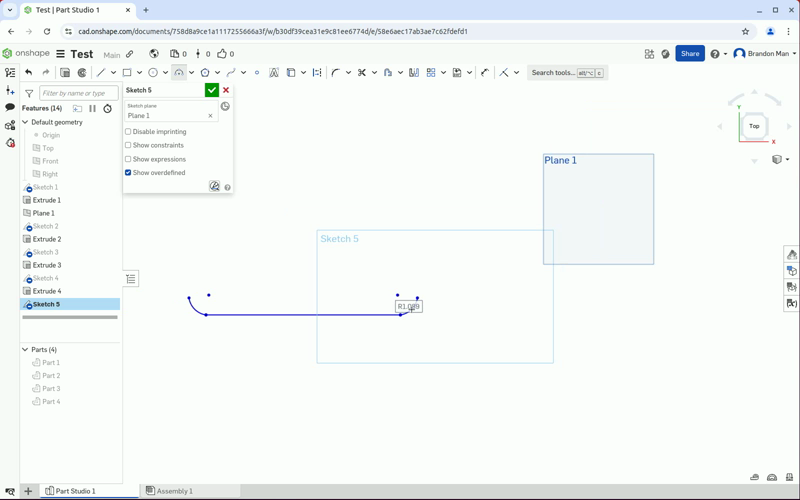
scroll(-6)
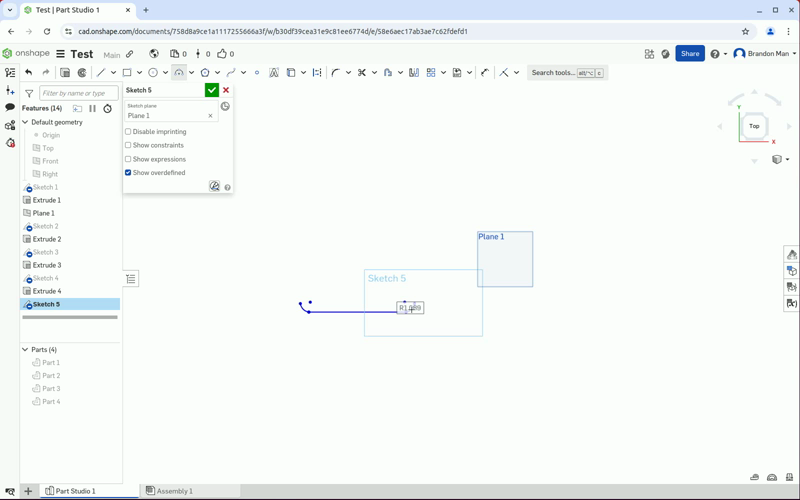
scroll(-6)
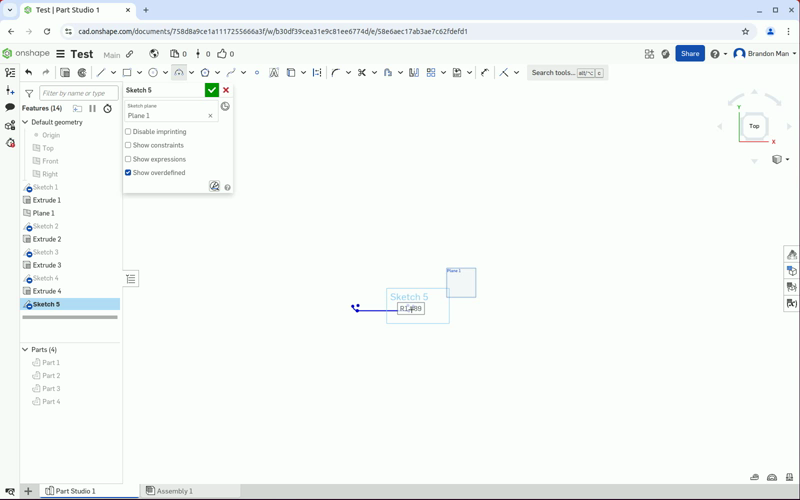
key_up(shift)
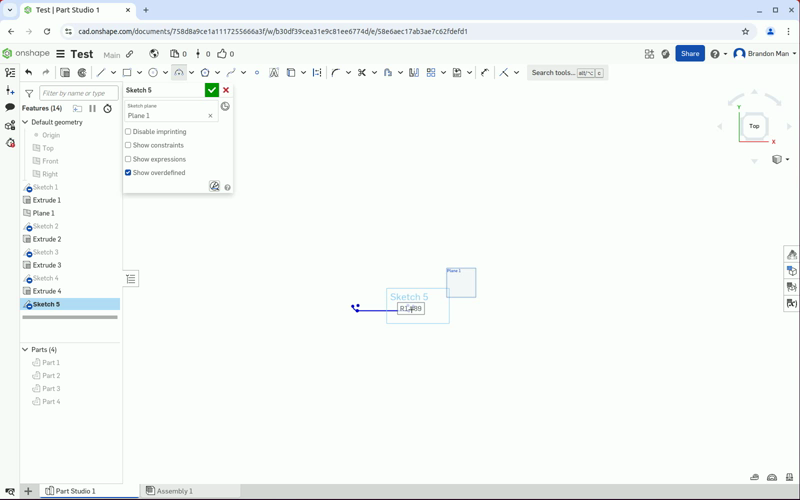
key(esc)
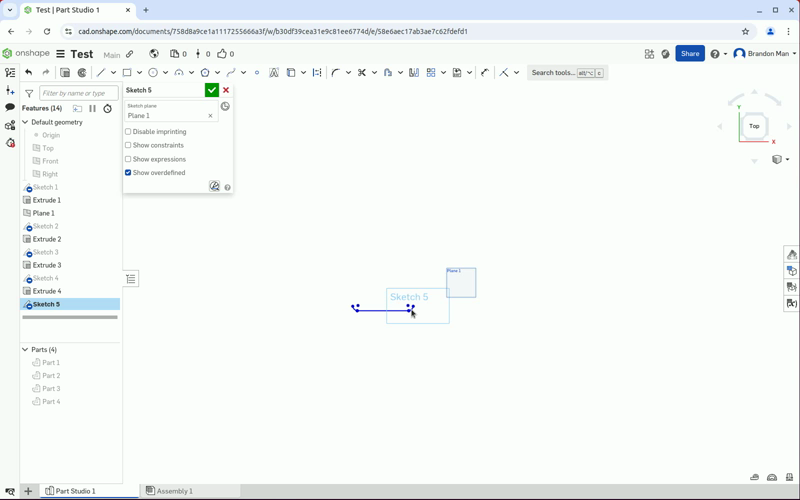
key(l)
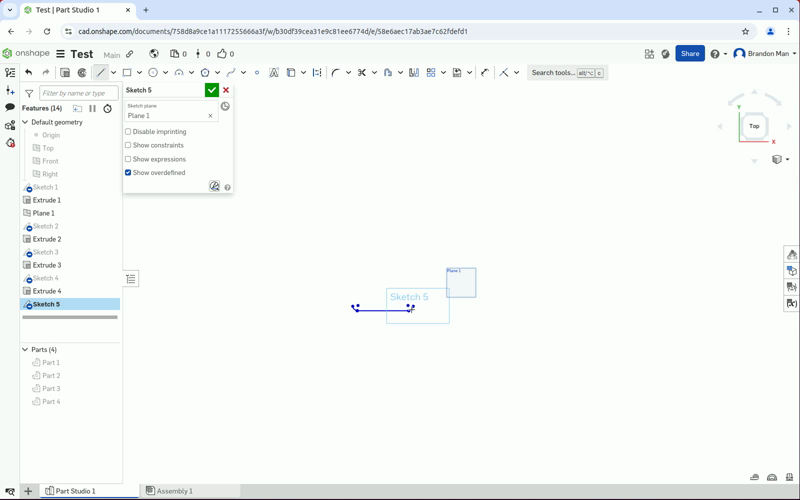
mouse_move(413, 306)
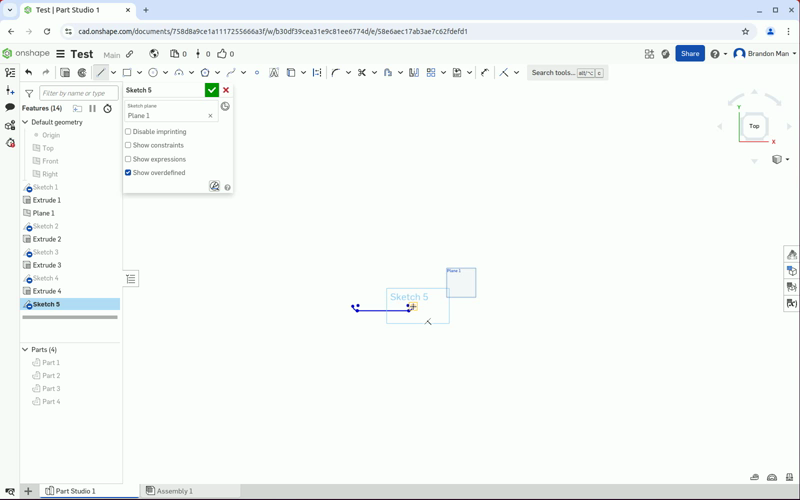
scroll(6)
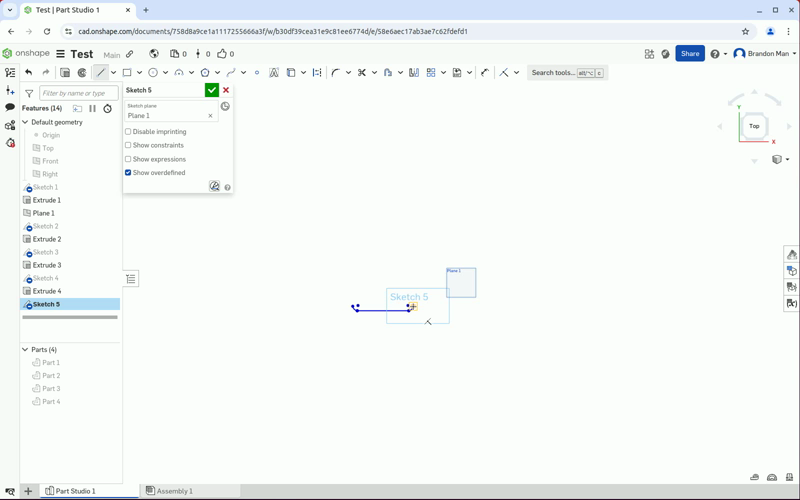
scroll(6)
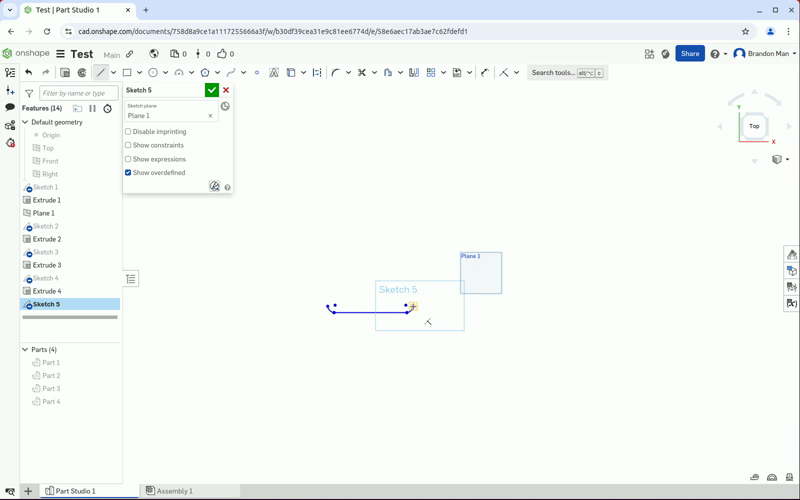
scroll(6)
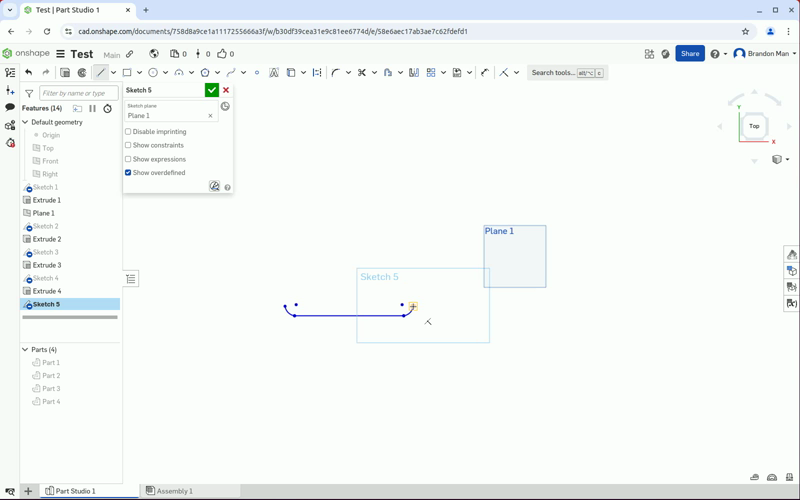
scroll(6)
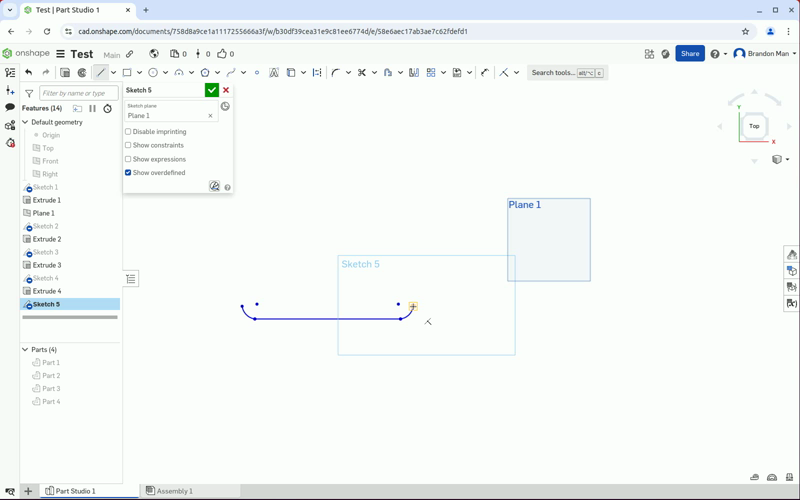
scroll(6)
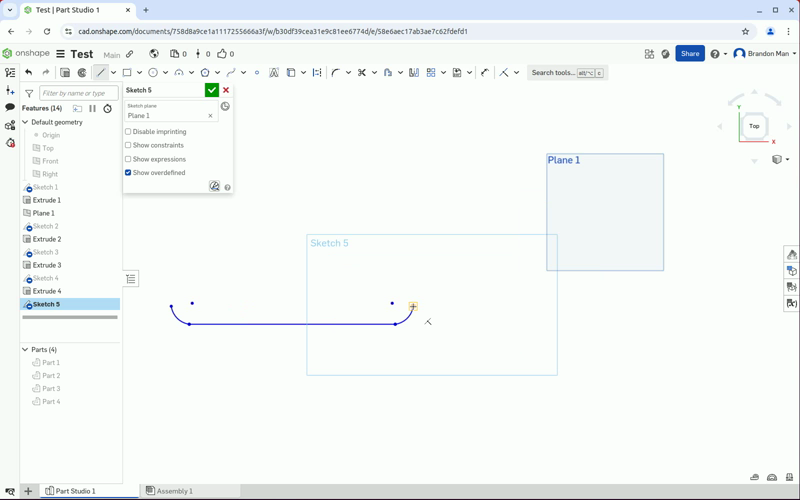
scroll(6)
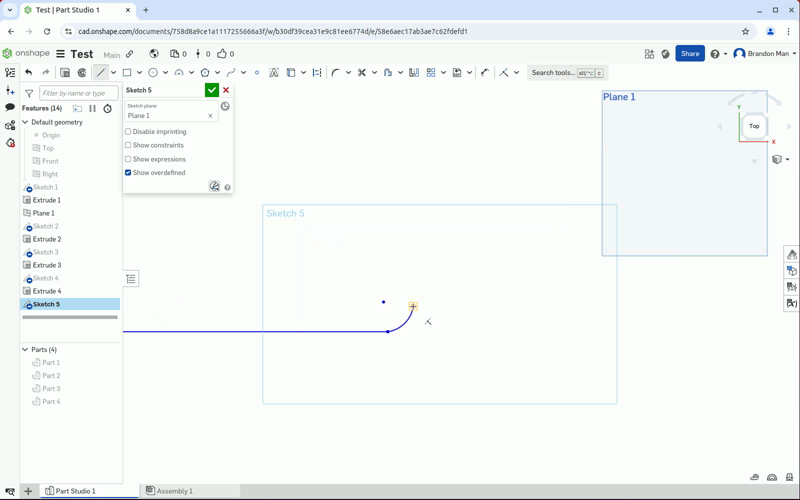
scroll(6)
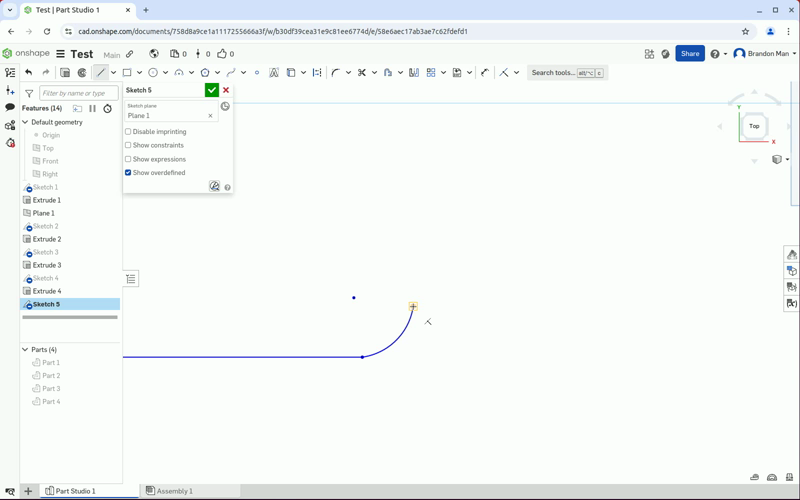
click(413, 306)
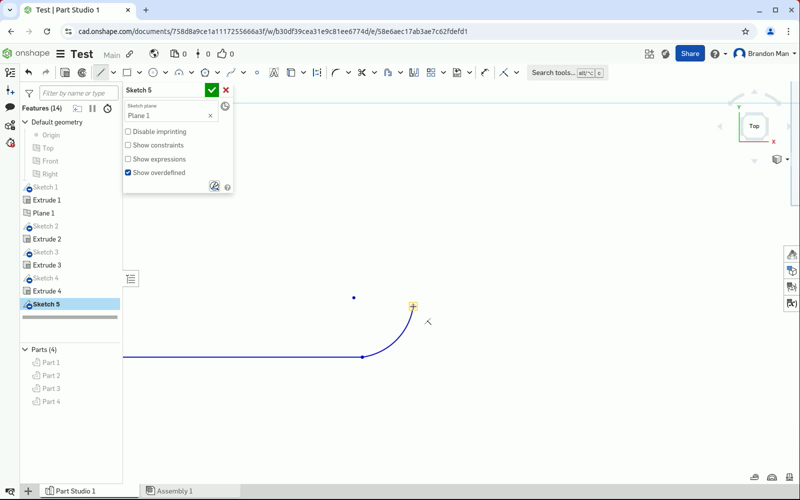
scroll(-6)
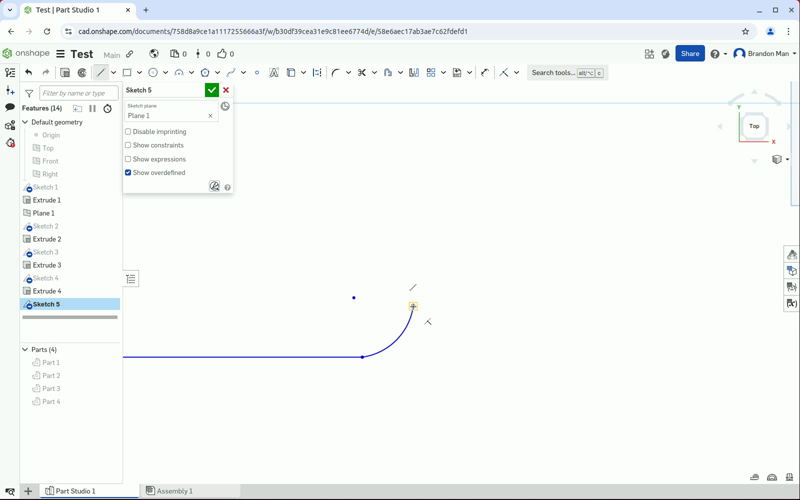
scroll(-6)
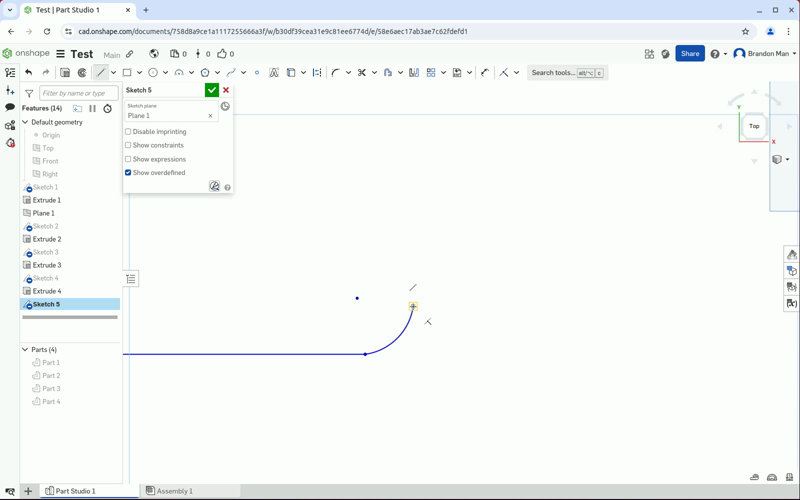
scroll(-6)
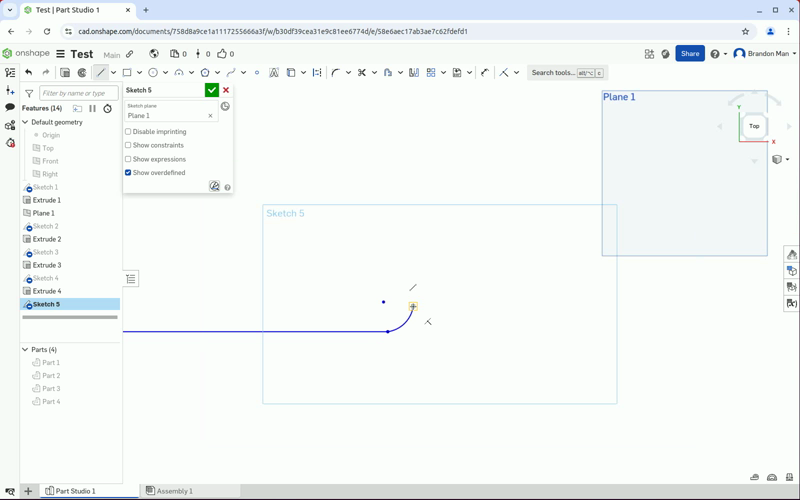
scroll(-6)
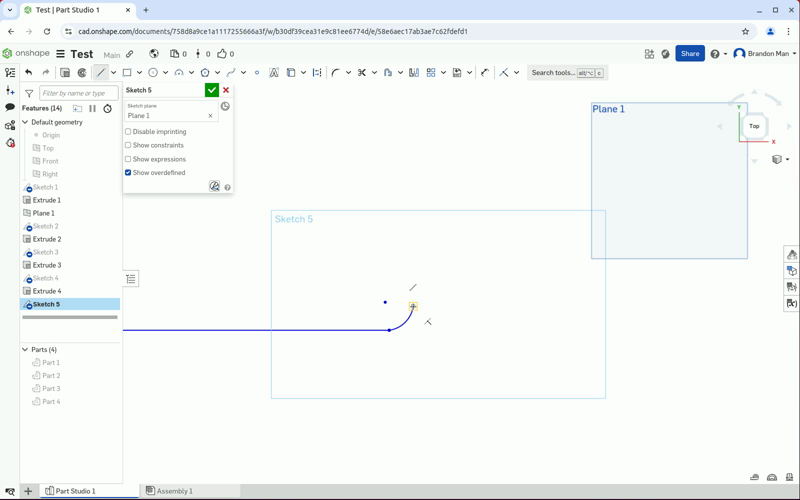
scroll(-6)
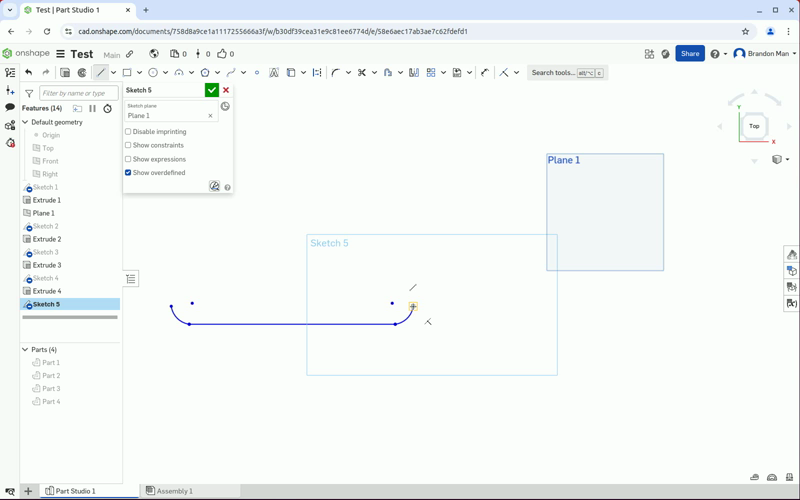
scroll(-6)
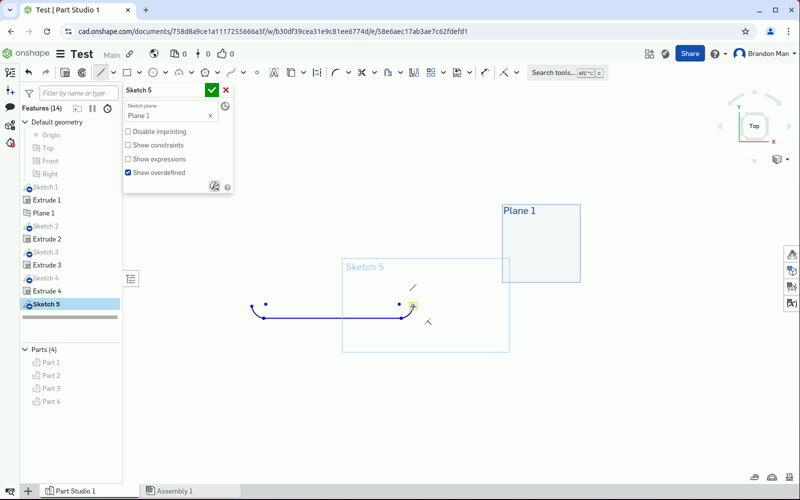
scroll(-6)
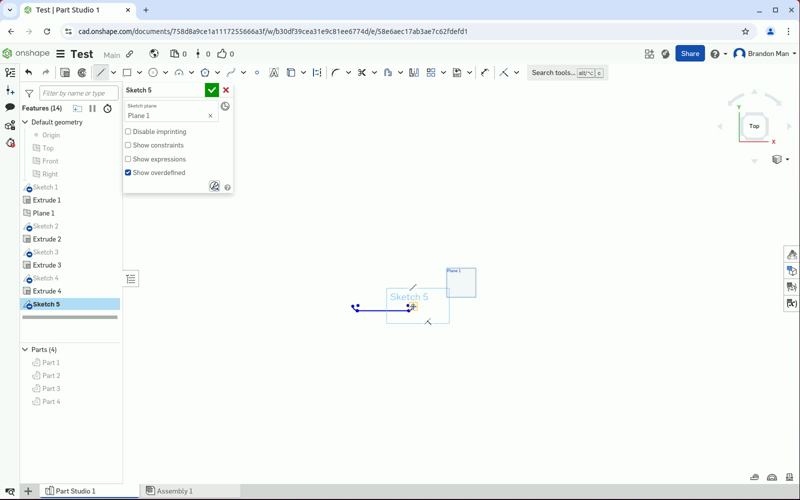
key_down(shift)
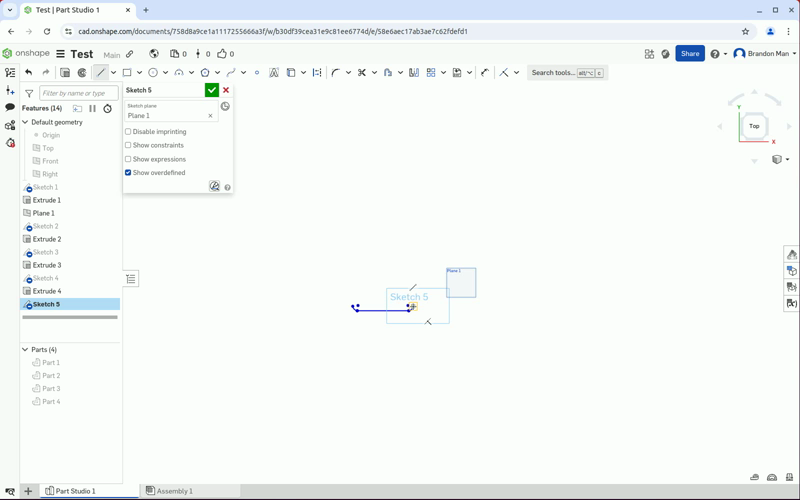
mouse_move(443, 306)
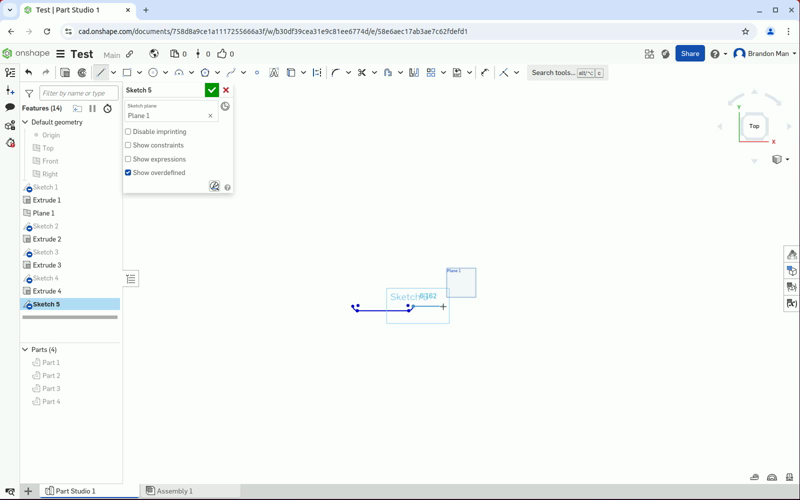
mouse_move(413, 254)
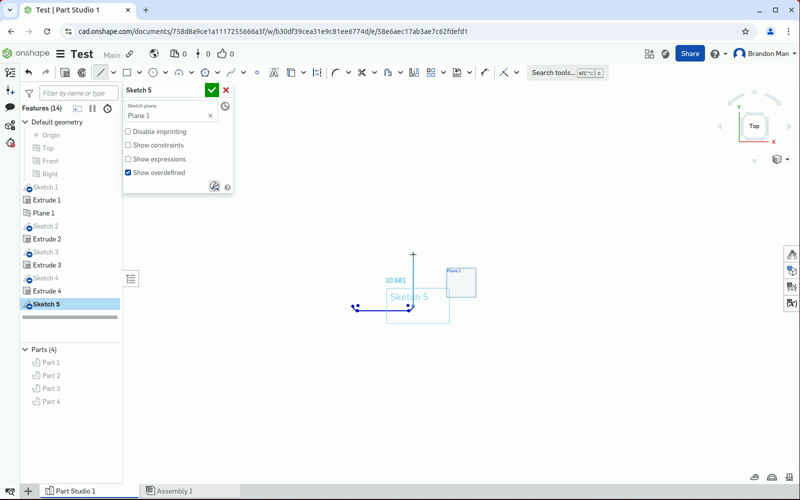
click(413, 254)
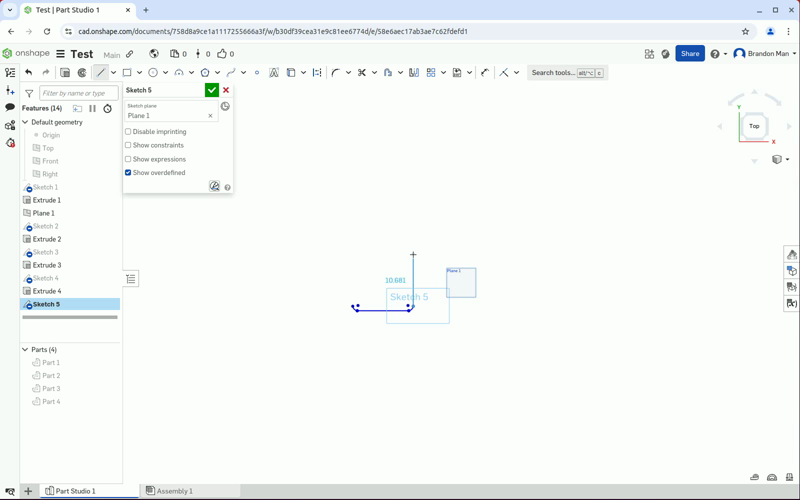
key_up(shift)
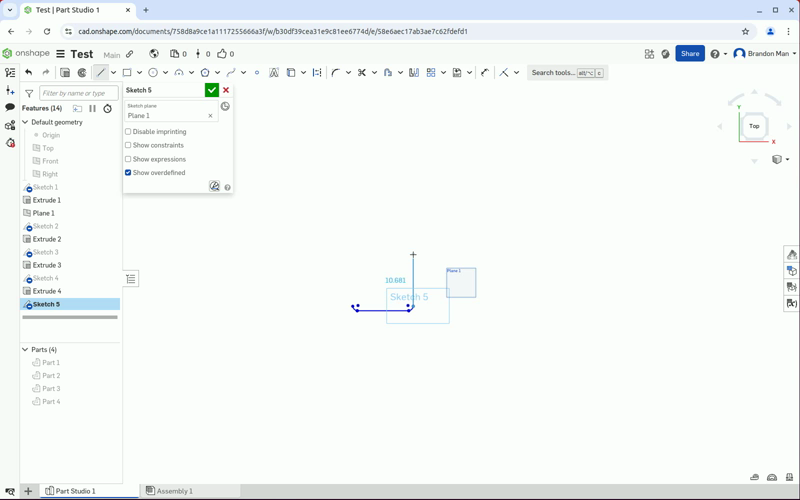
key_down(shift)
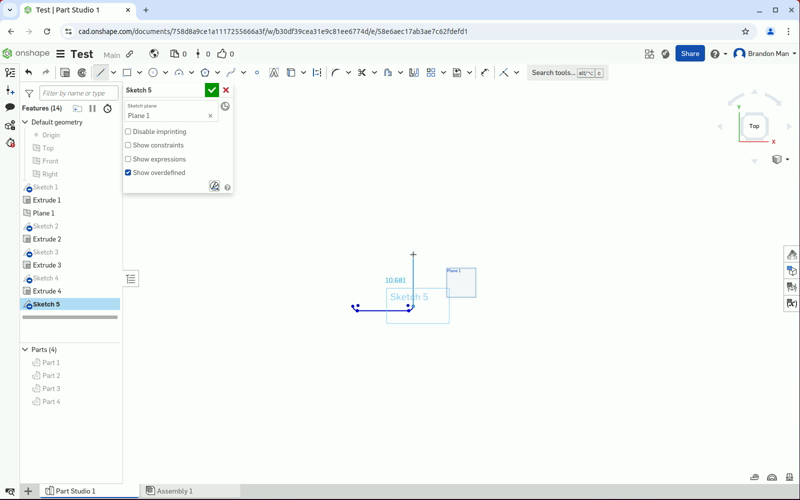
mouse_move(352, 254)
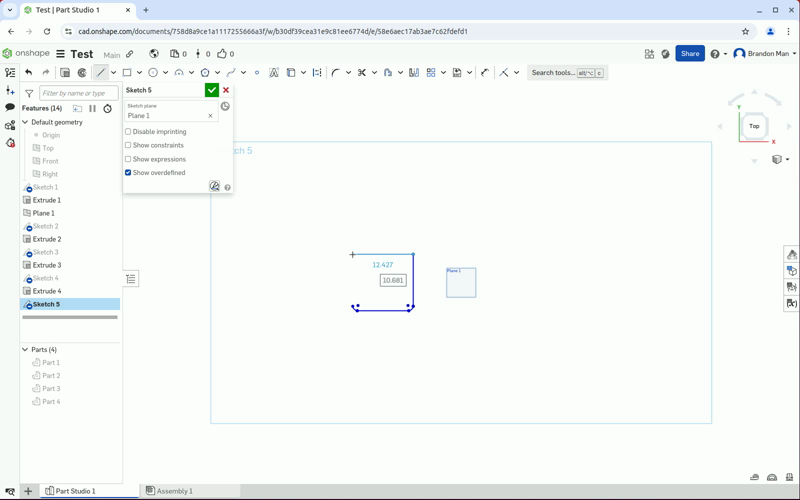
click(352, 254)
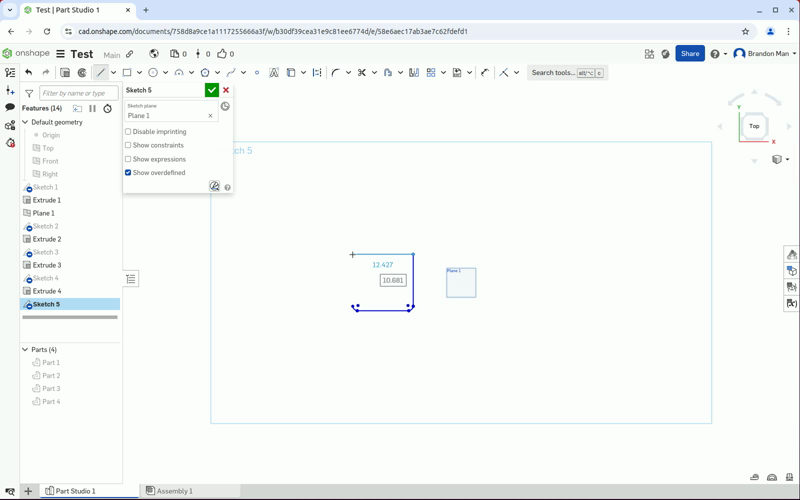
key_up(shift)
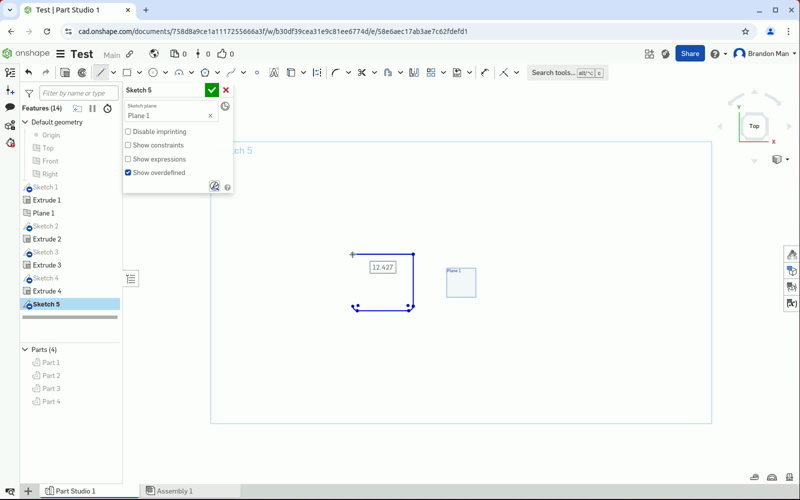
mouse_move(382, 254)
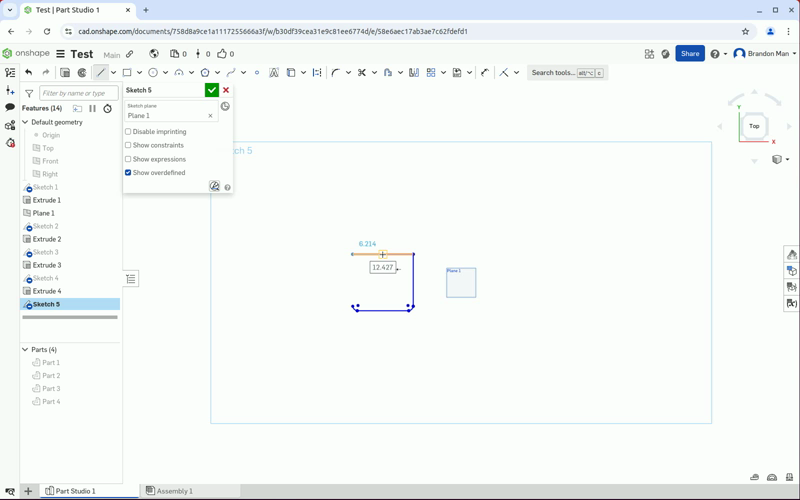
key_down(shift)
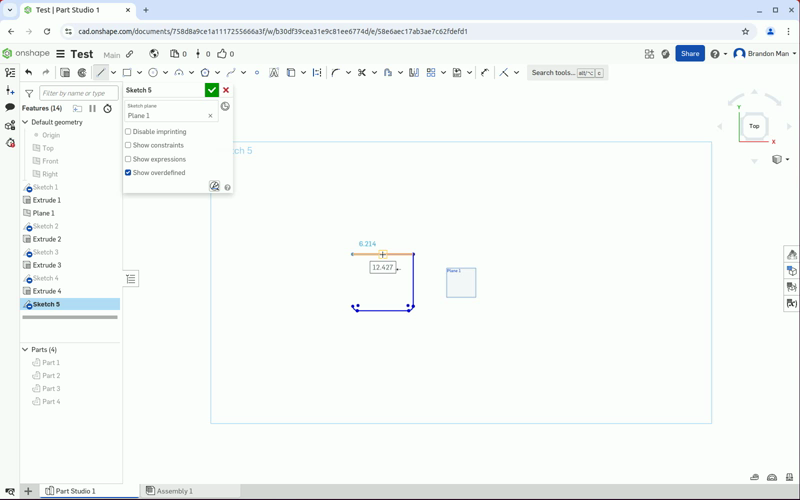
mouse_move(352, 306)
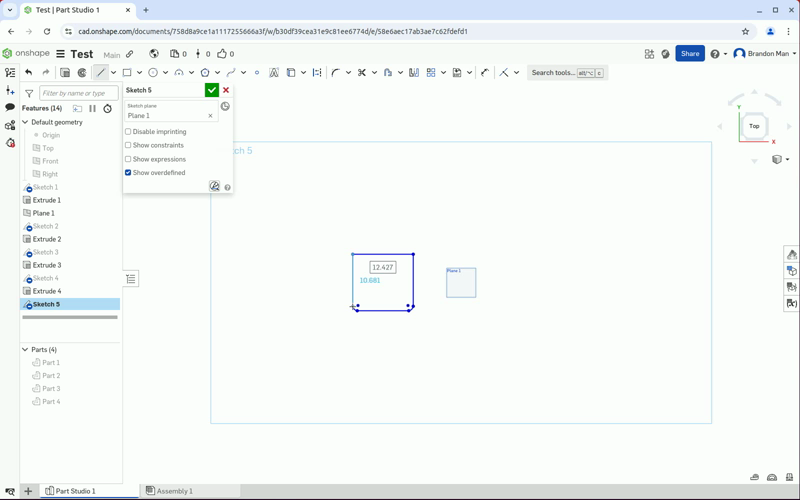
scroll(6)
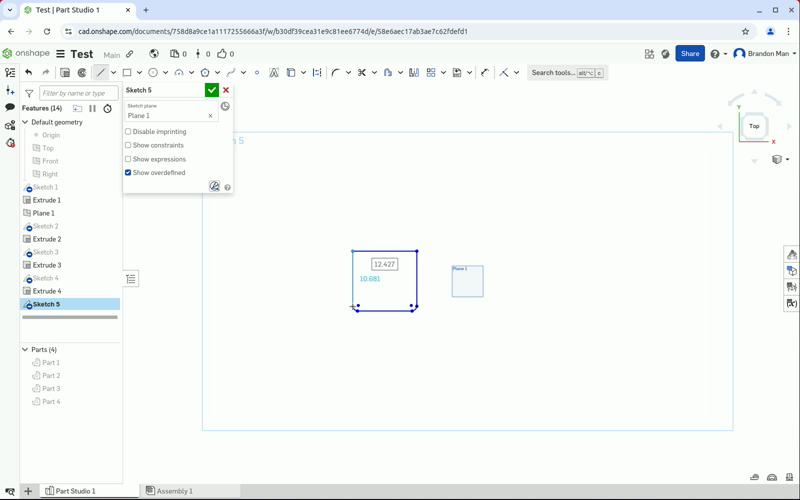
scroll(6)
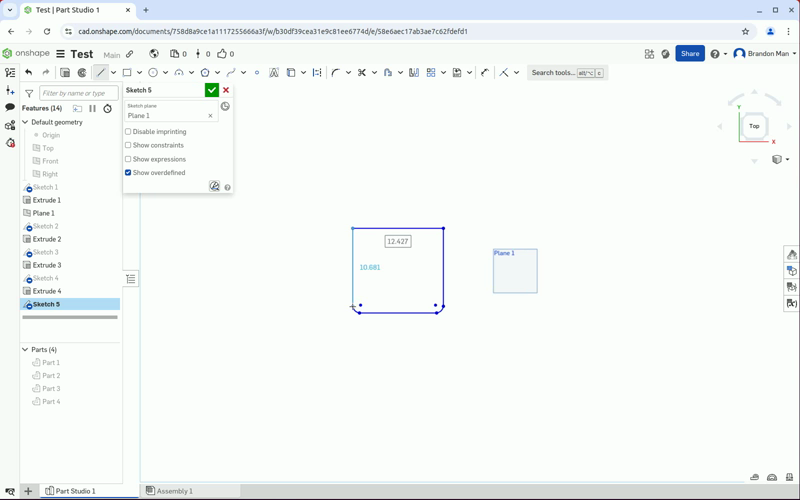
scroll(6)
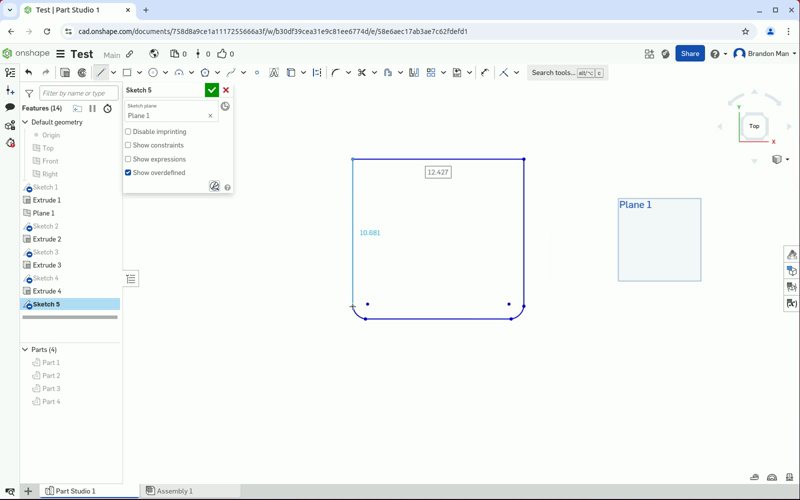
scroll(6)
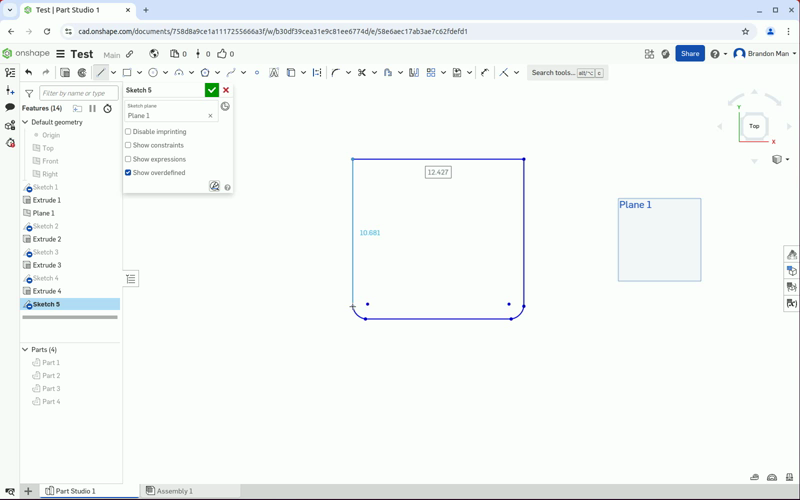
scroll(6)
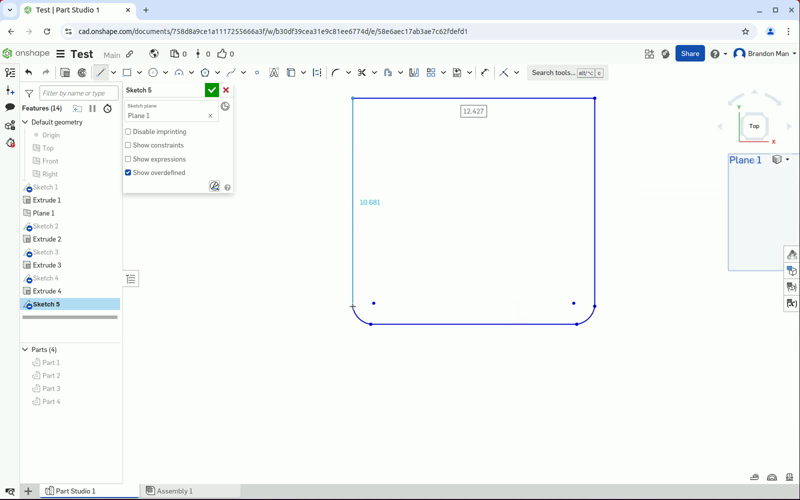
scroll(6)
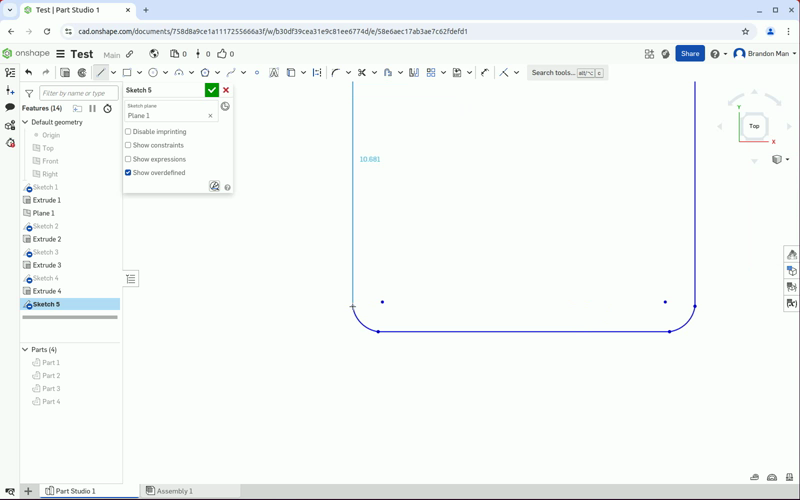
scroll(6)
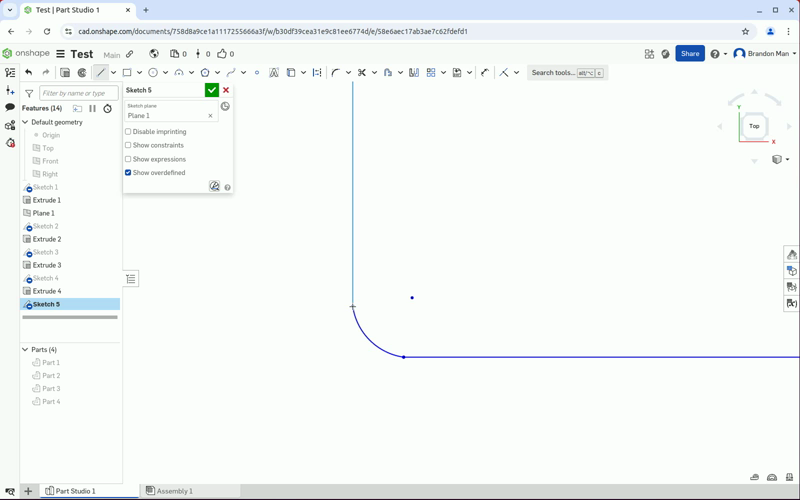
key_up(shift)
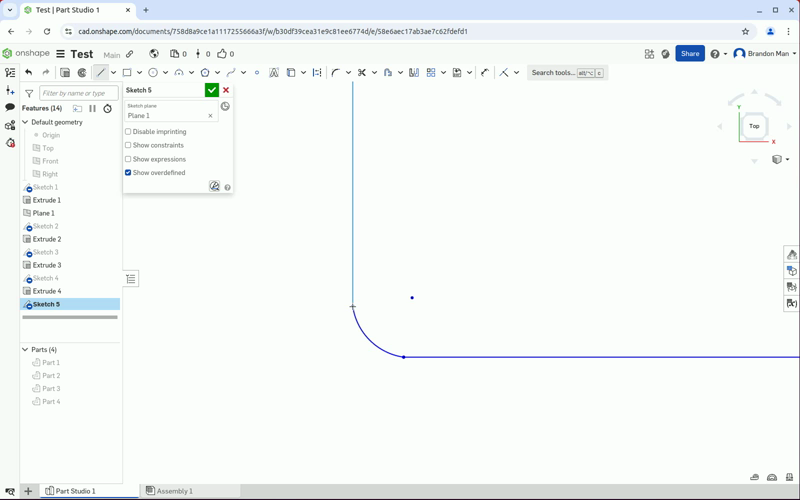
click(352, 306)
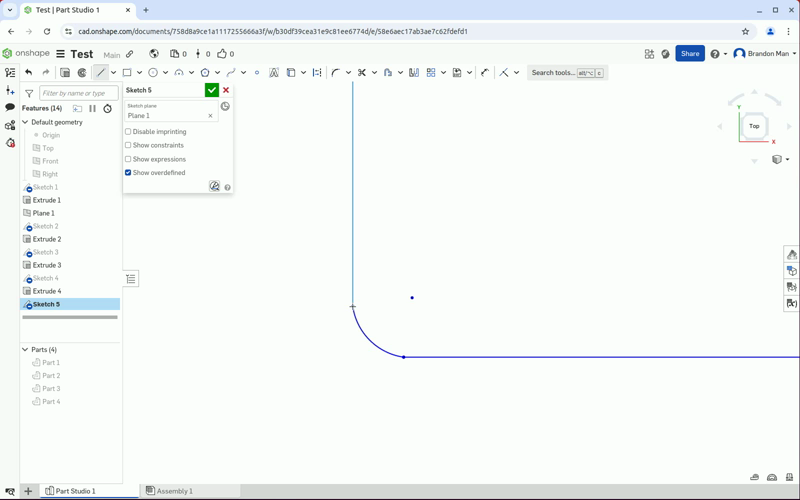
scroll(-6)
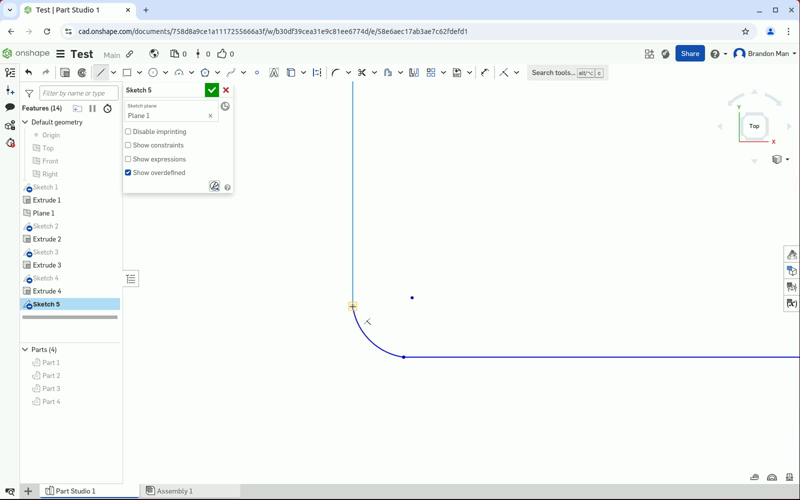
scroll(-6)
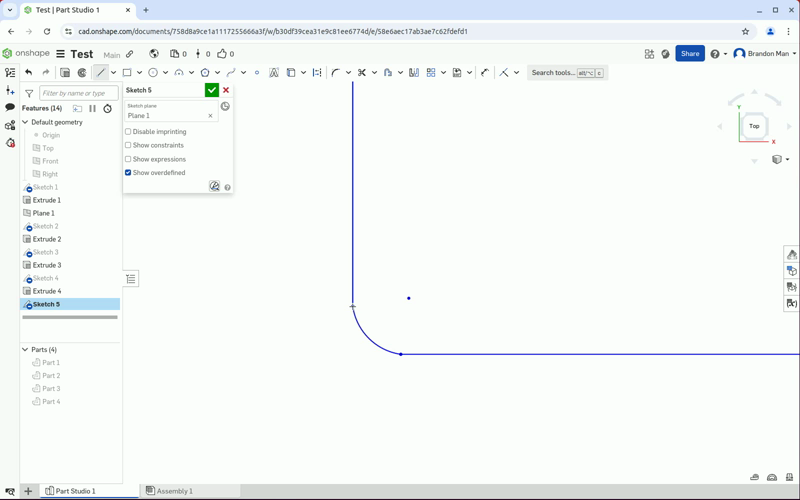
scroll(-6)
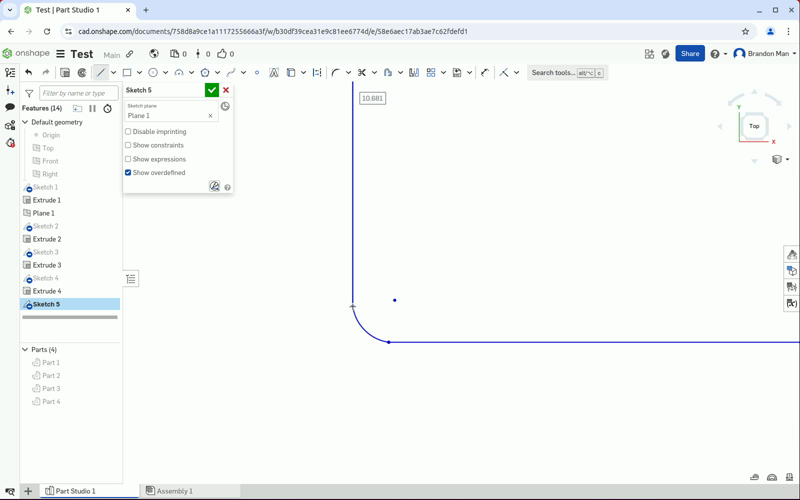
scroll(-6)
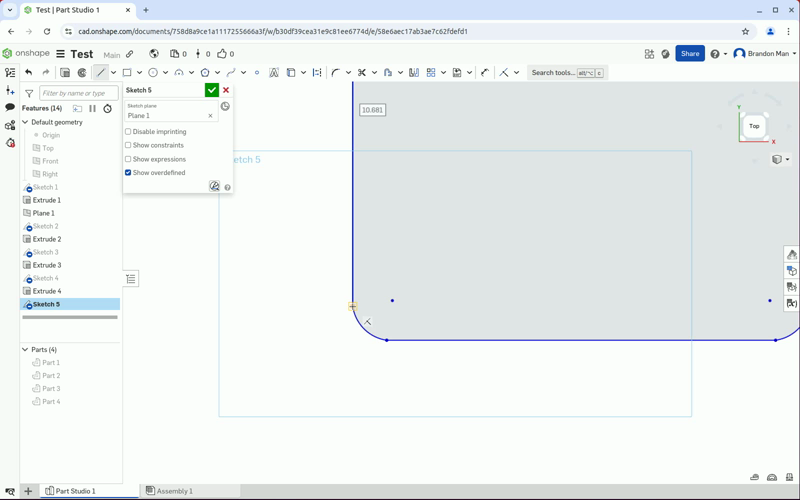
scroll(-6)
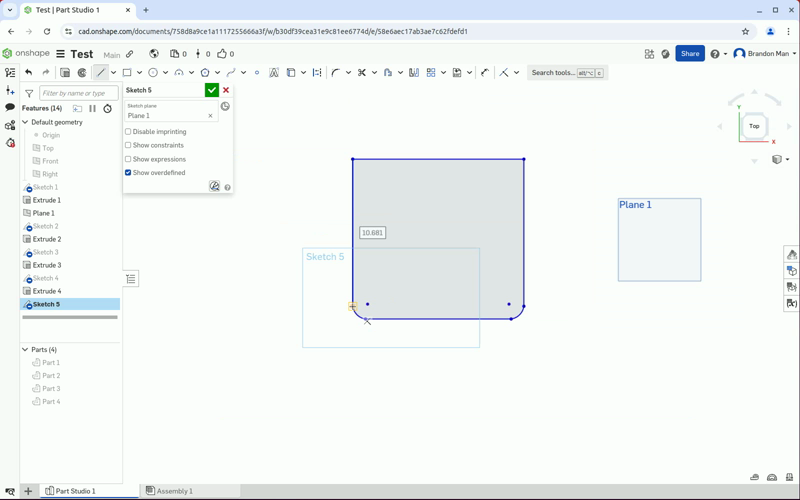
scroll(-6)
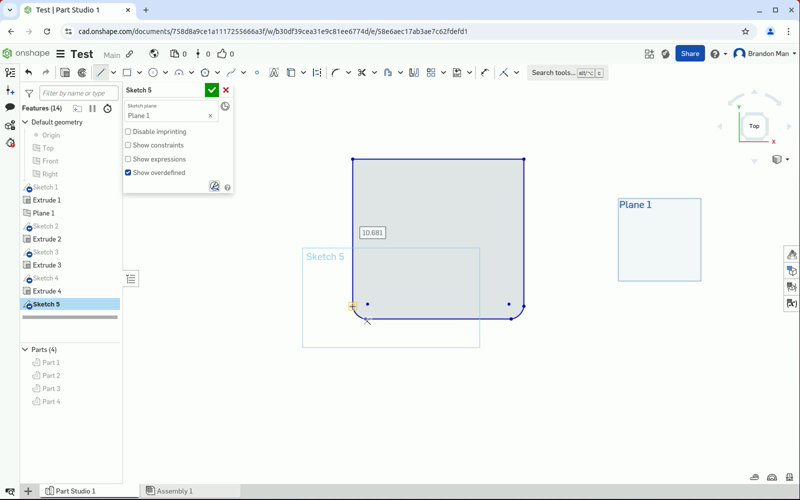
scroll(-6)
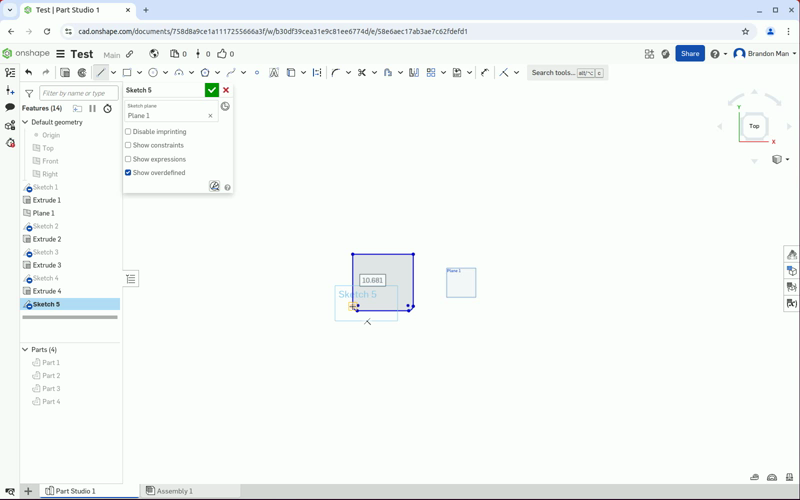
key(esc)
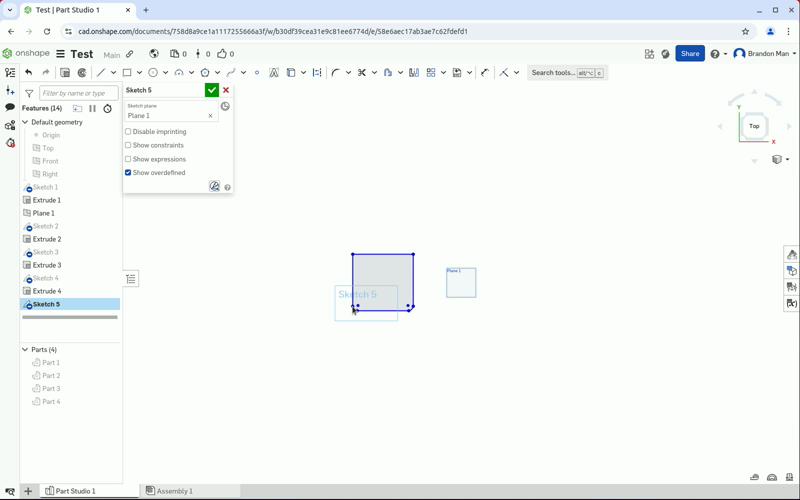
mouse_move(376, 259)
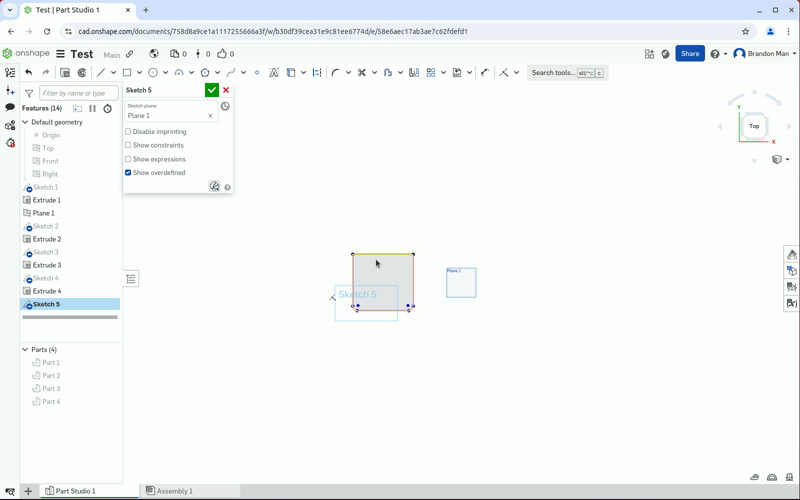
click(376, 259)
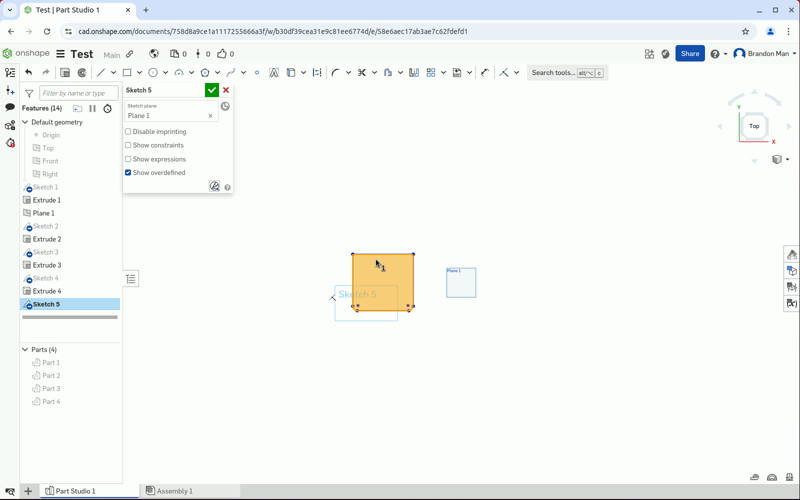
mouse_move(73, 352)
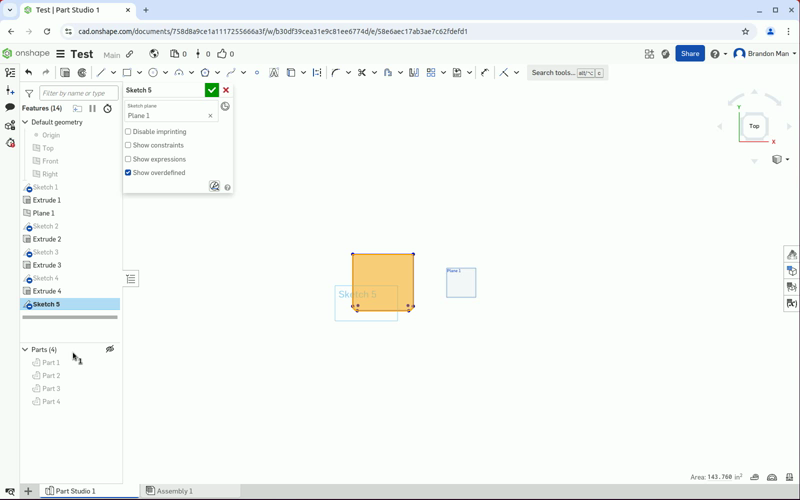
key(shift+y)
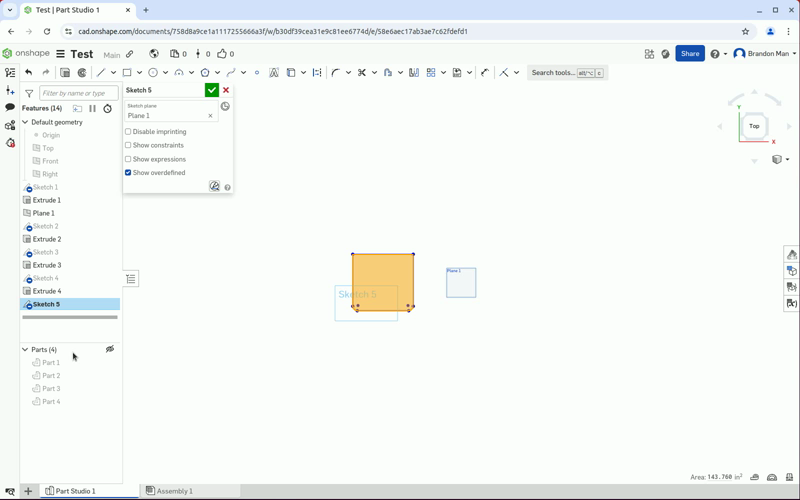
key(shift+e)
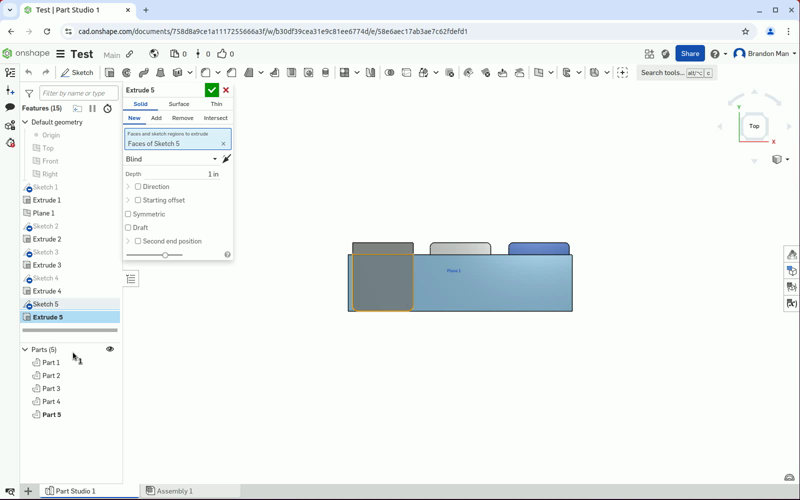
mouse_move(143, 106)
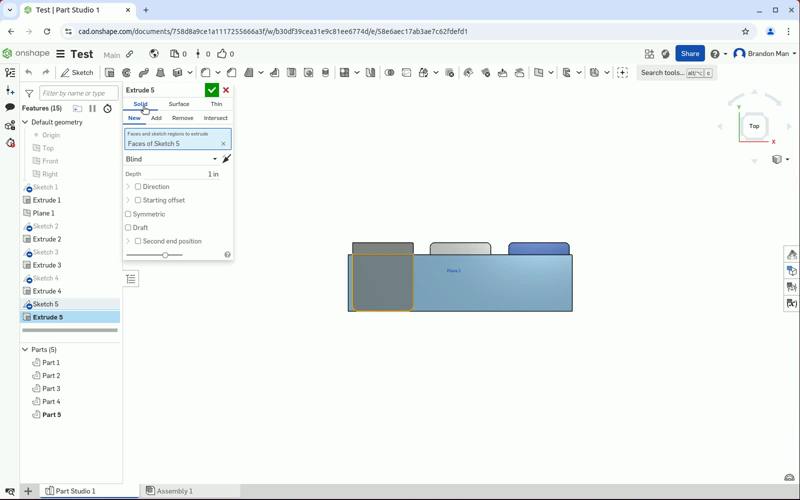
click(143, 106)
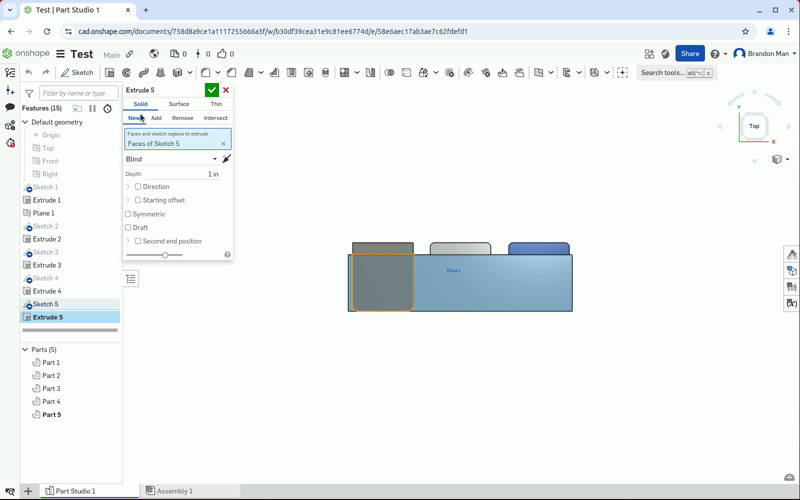
mouse_move(137, 120)
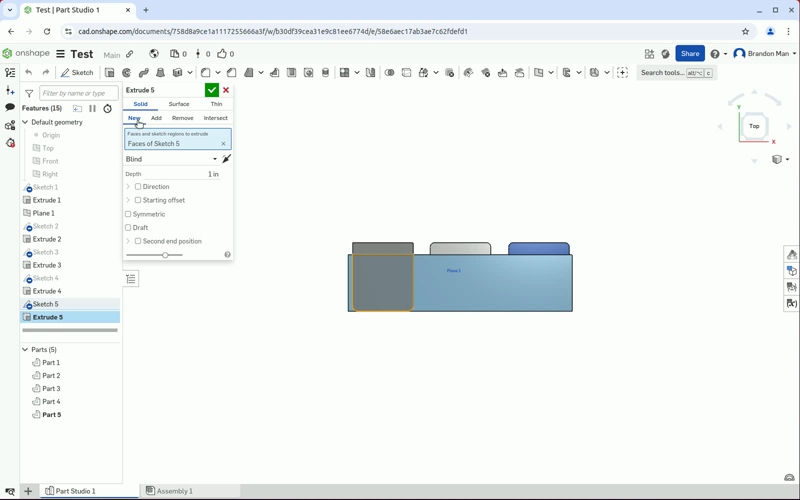
click(137, 120)
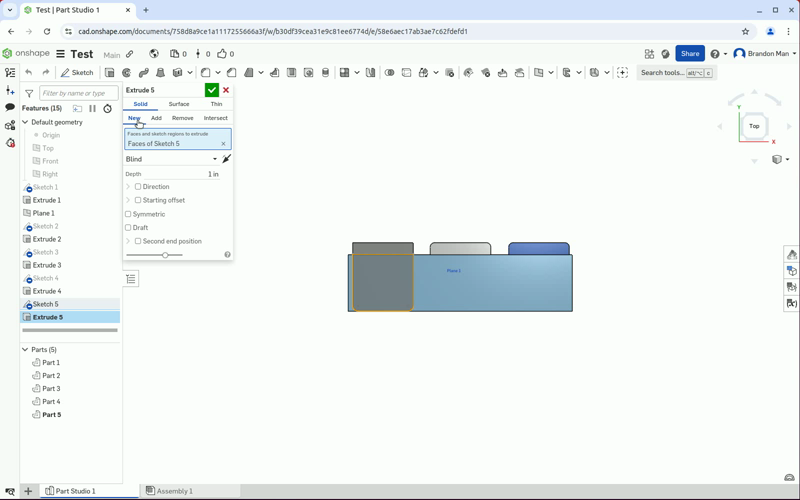
key(tab, 4)
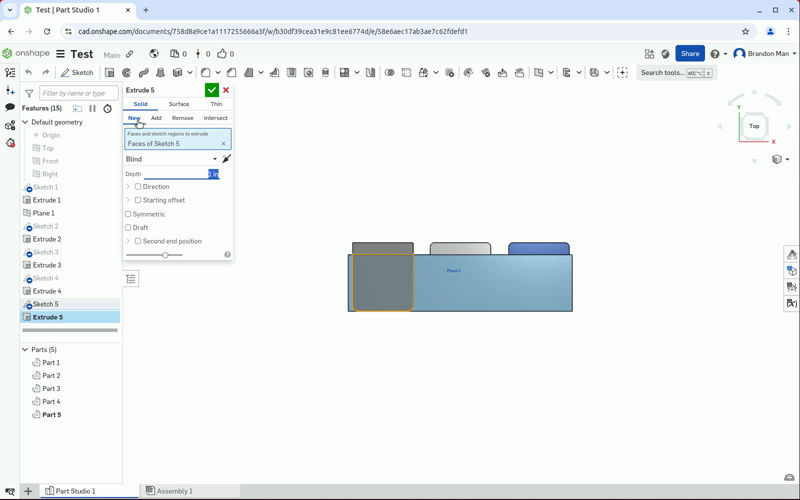
text(3.611)
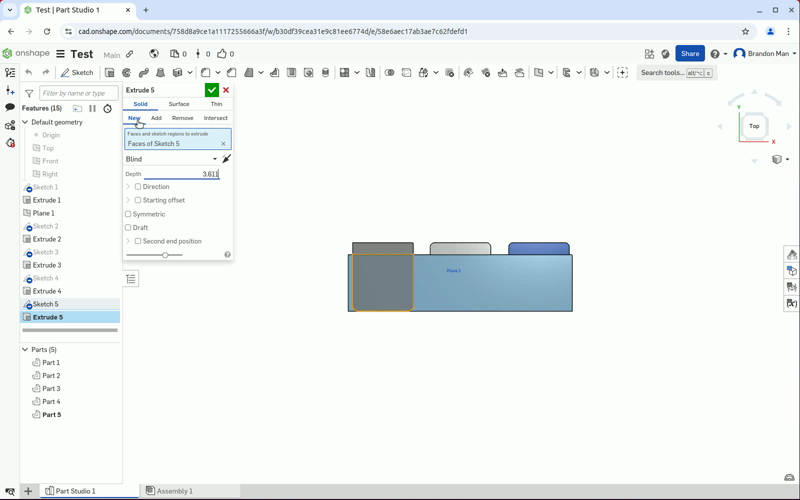
key(enter)
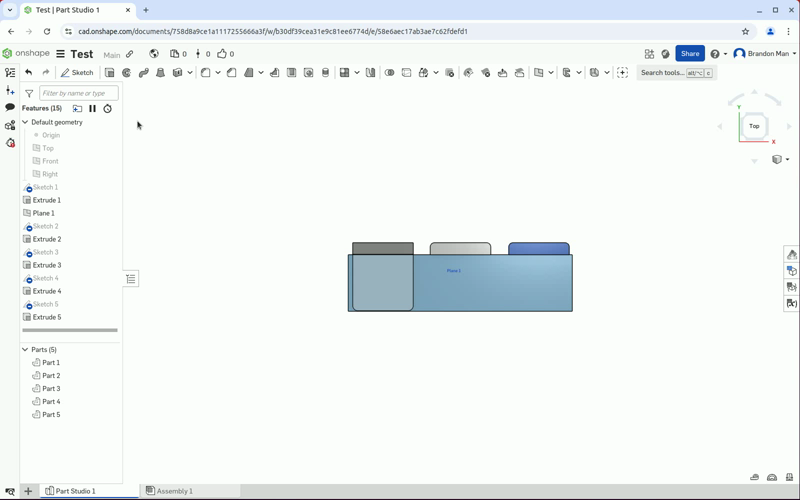
key(shift+h)
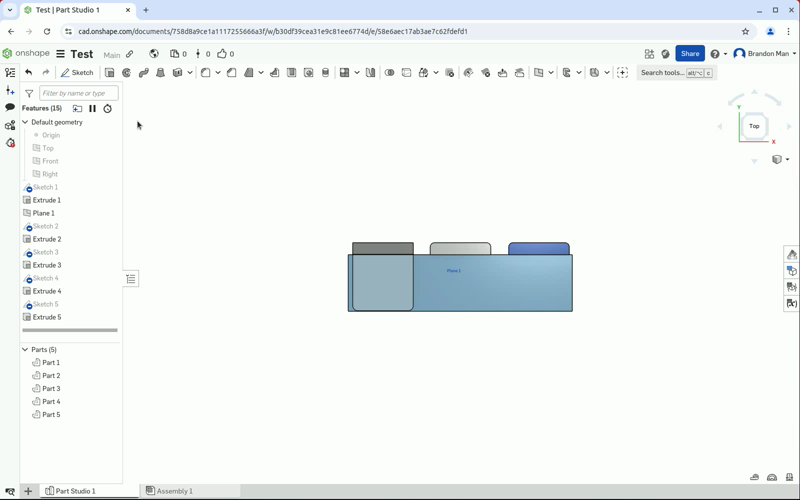
key(shift+h)
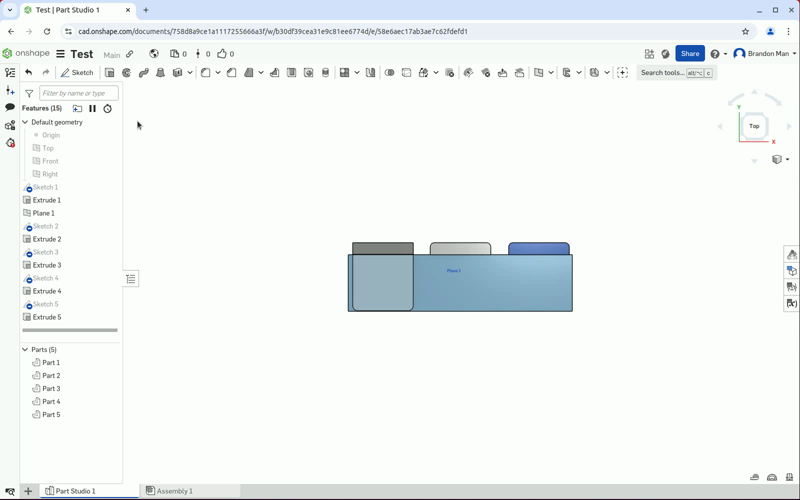
mouse_move(73, 189)
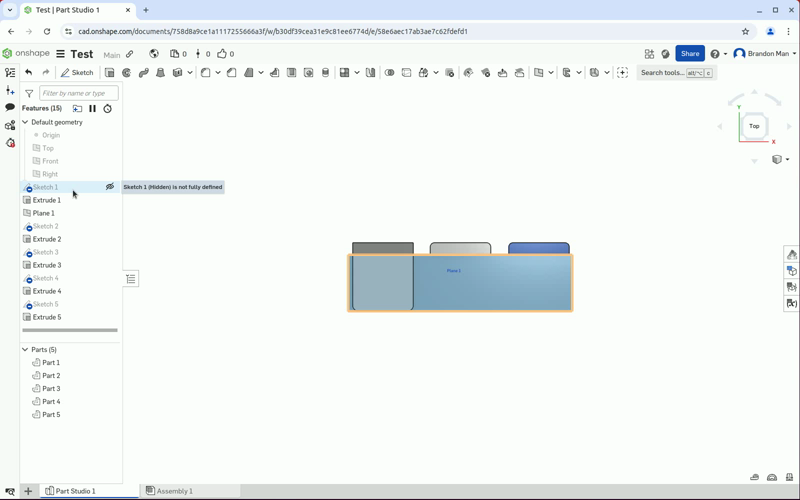
click(73, 189)
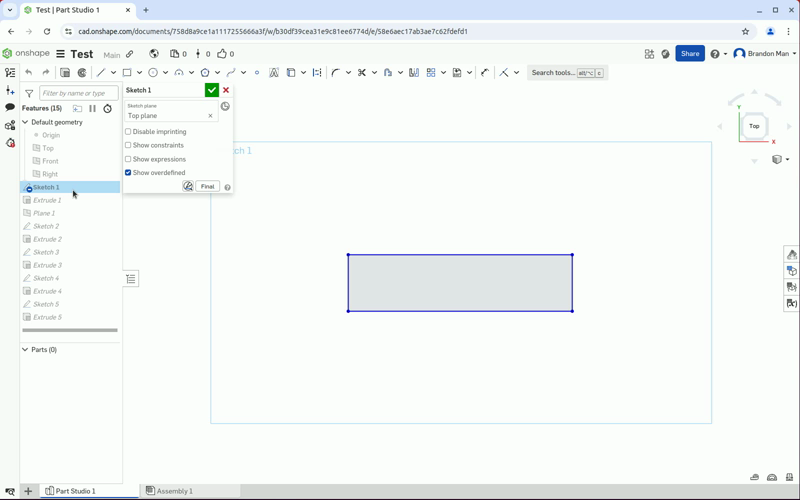
mouse_move(229, 92)
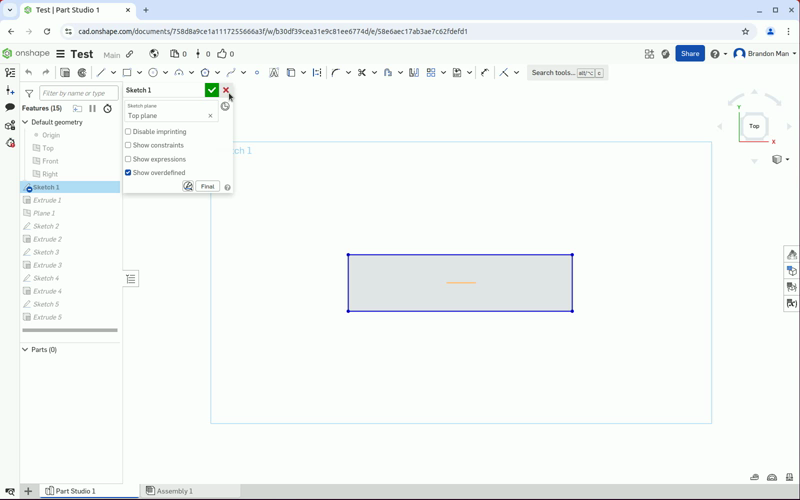
click(229, 92)
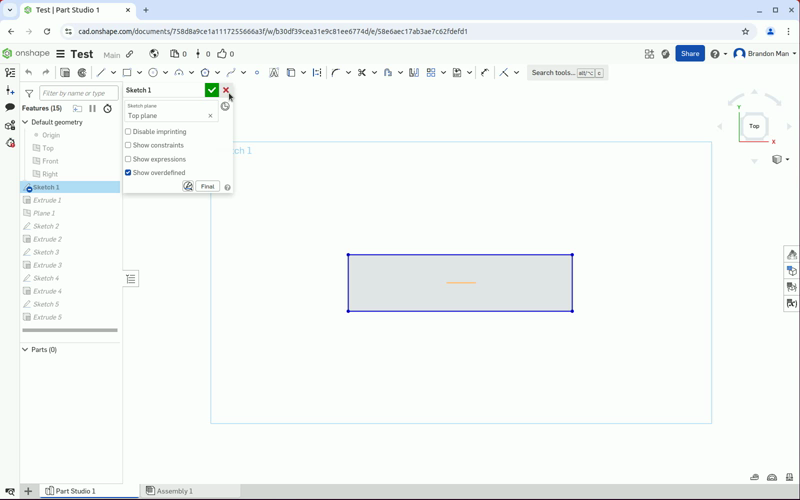
key(shift+s)
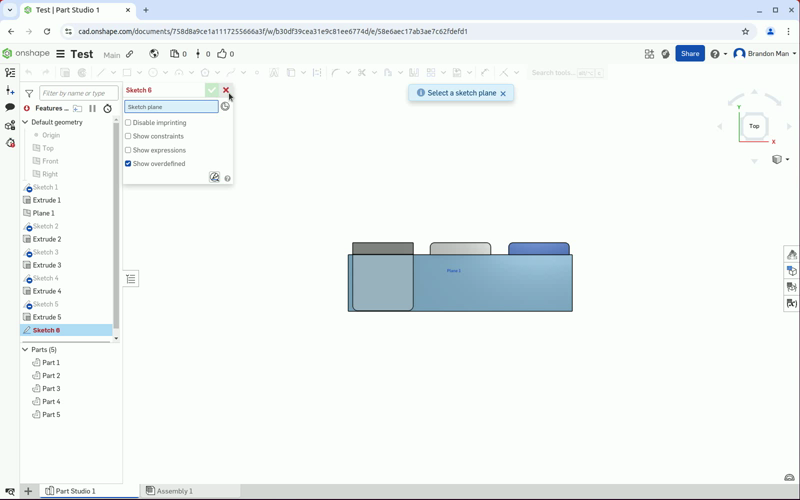
mouse_move(69, 215)
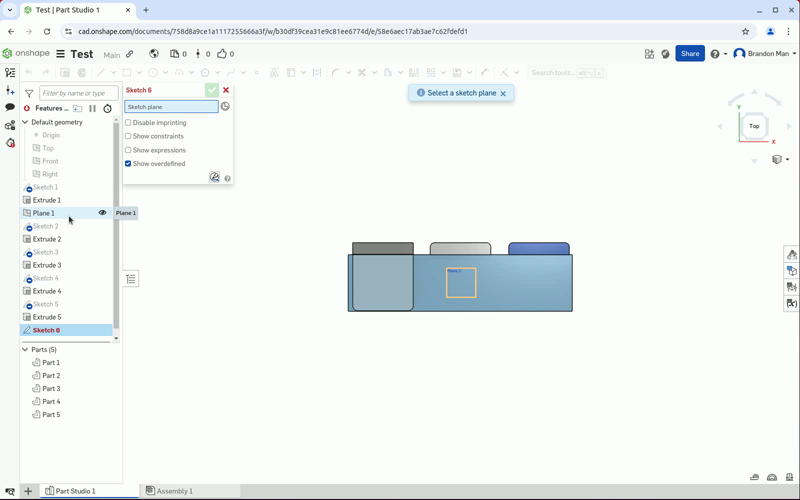
click(69, 215)
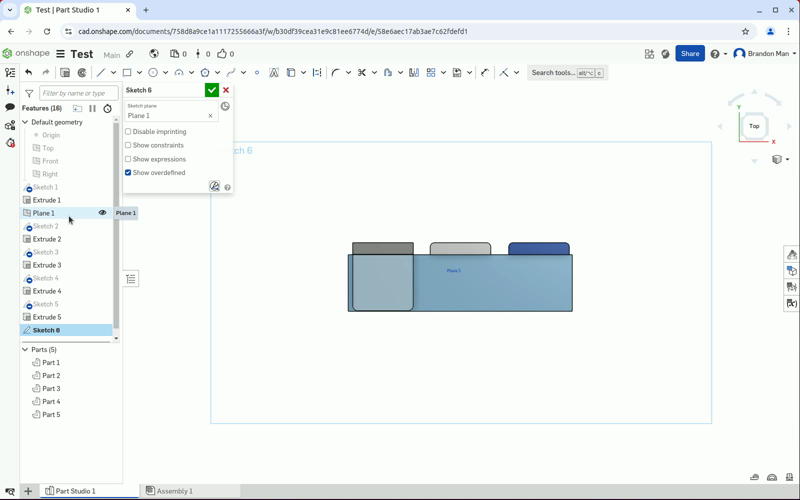
mouse_move(73, 352)
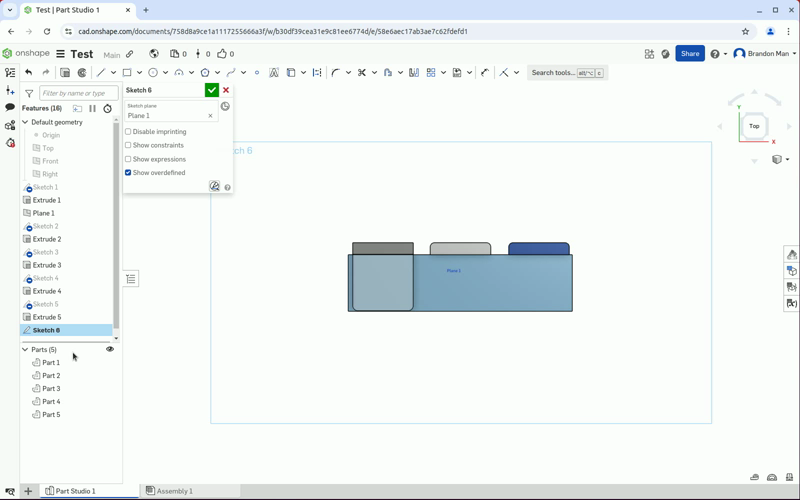
key(y)
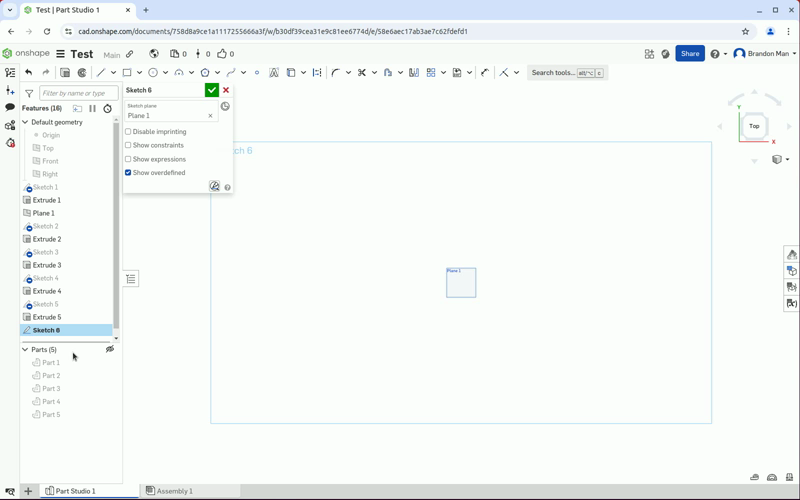
key(l)
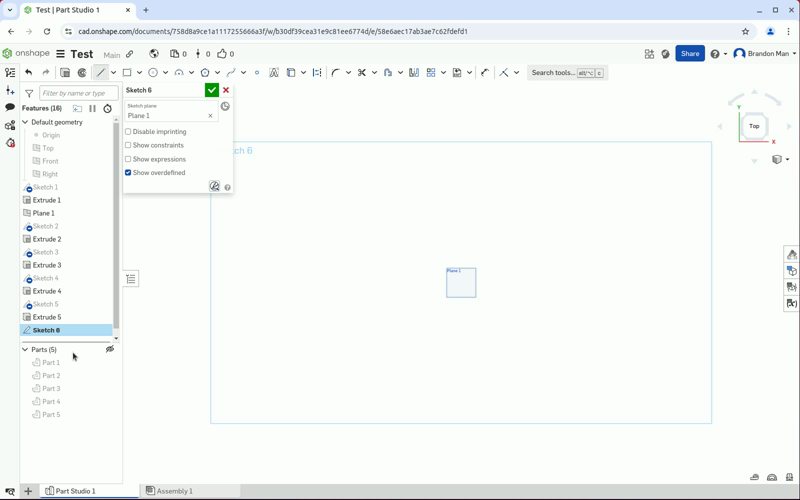
key_down(shift)
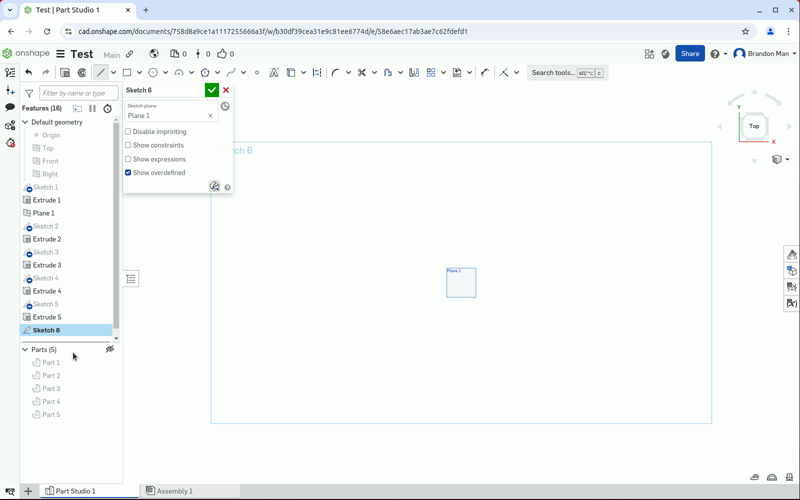
mouse_move(508, 311)
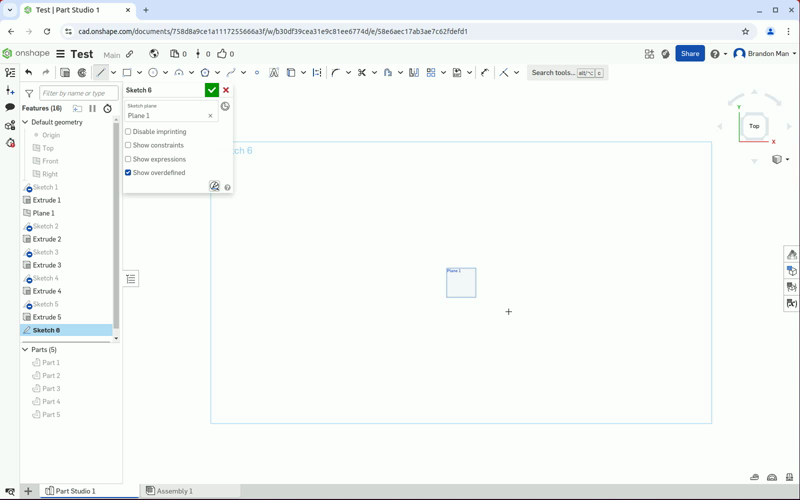
click(508, 311)
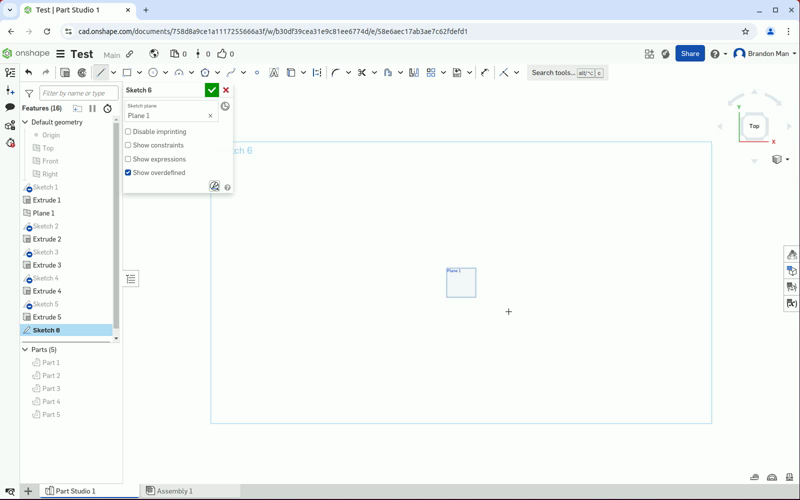
key_up(shift)
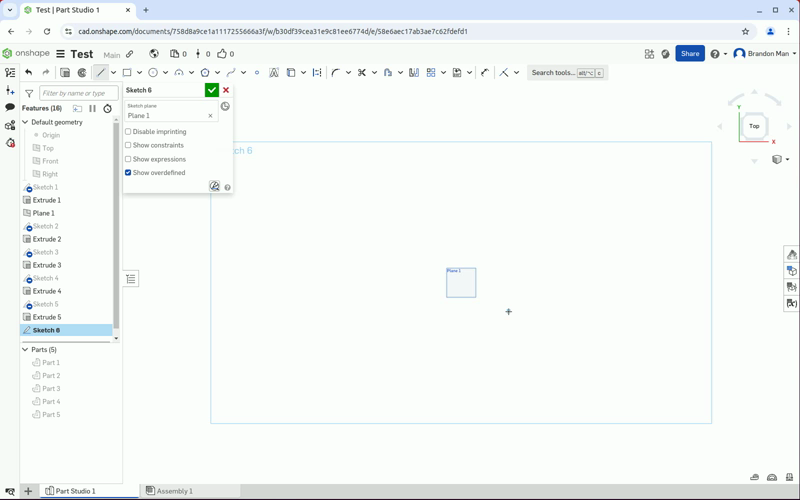
key_down(shift)
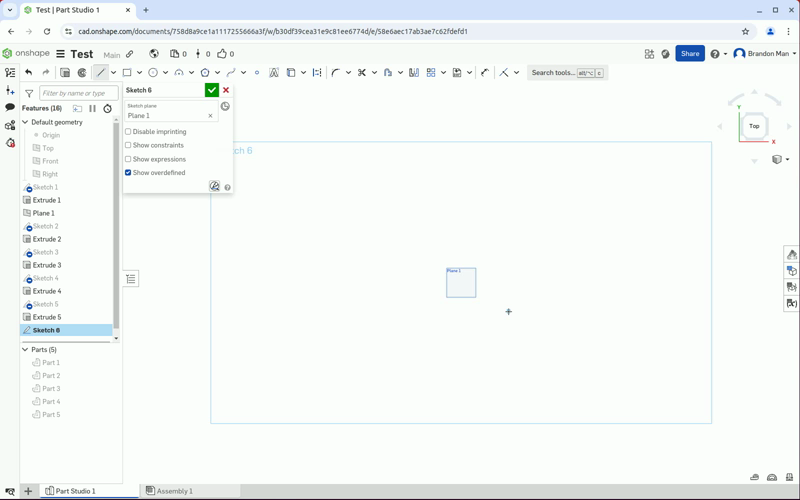
mouse_move(569, 311)
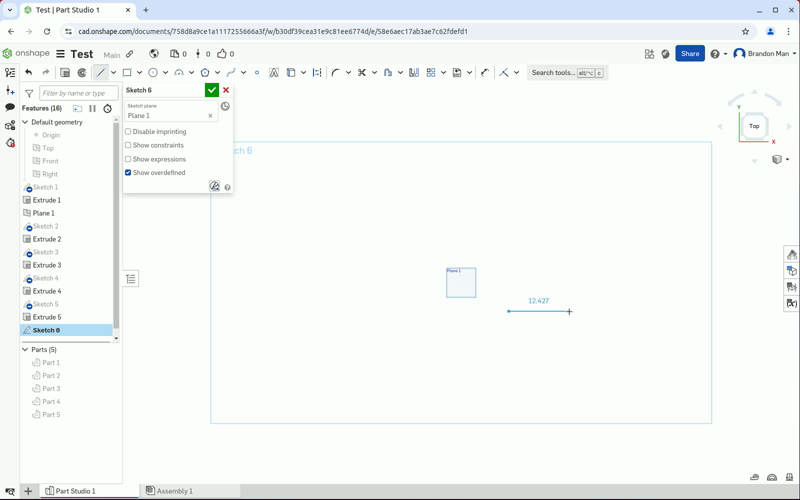
click(569, 311)
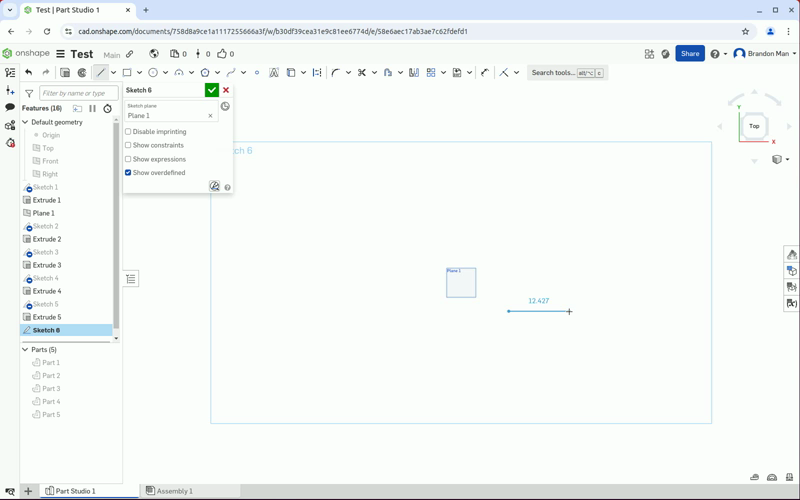
key_up(shift)
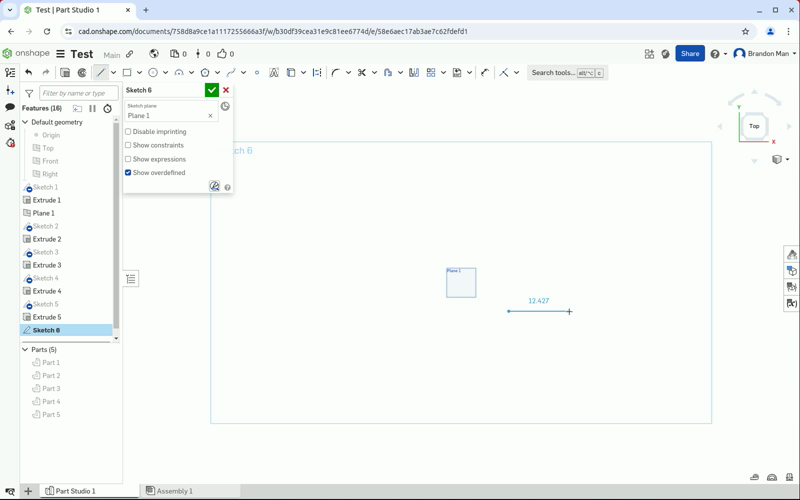
key_down(shift)
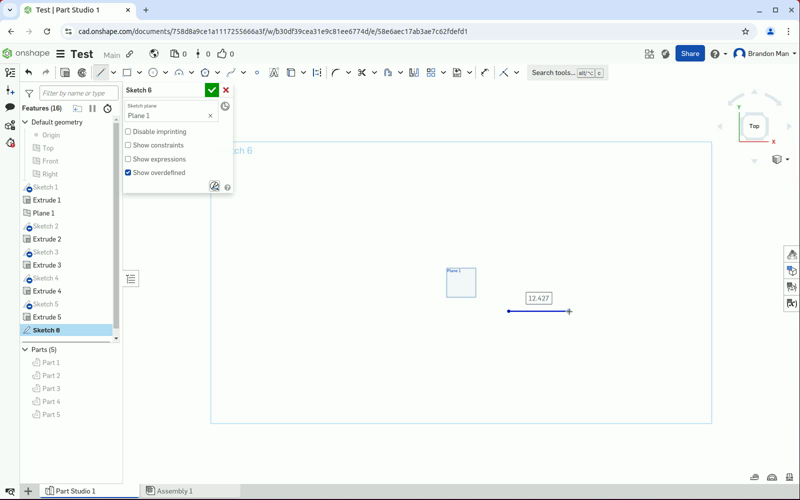
mouse_move(589, 311)
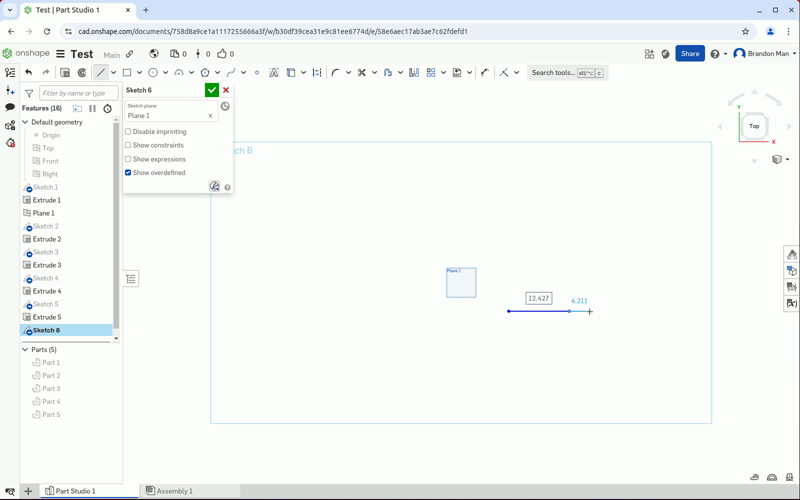
mouse_move(569, 254)
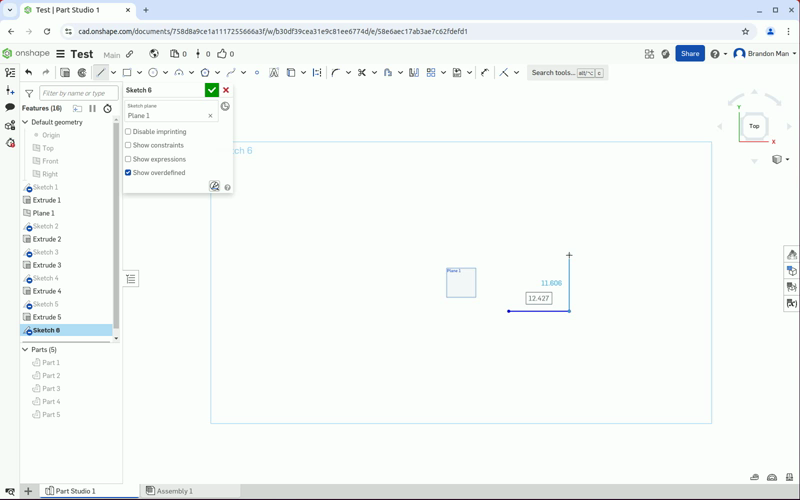
click(569, 254)
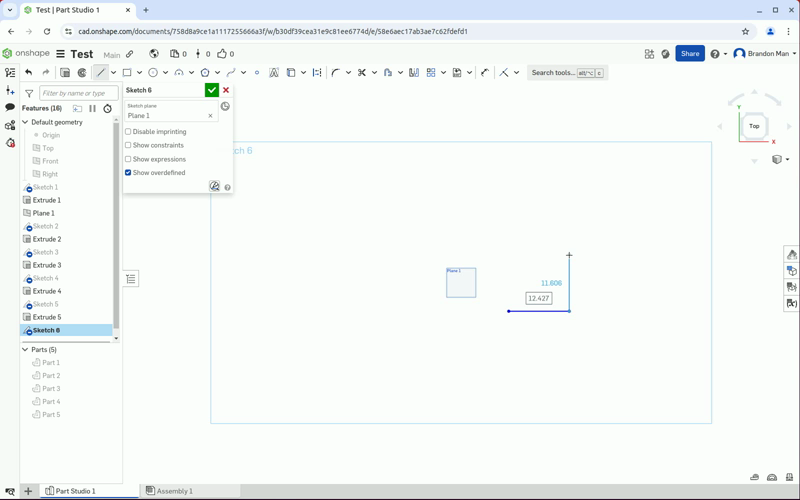
key_up(shift)
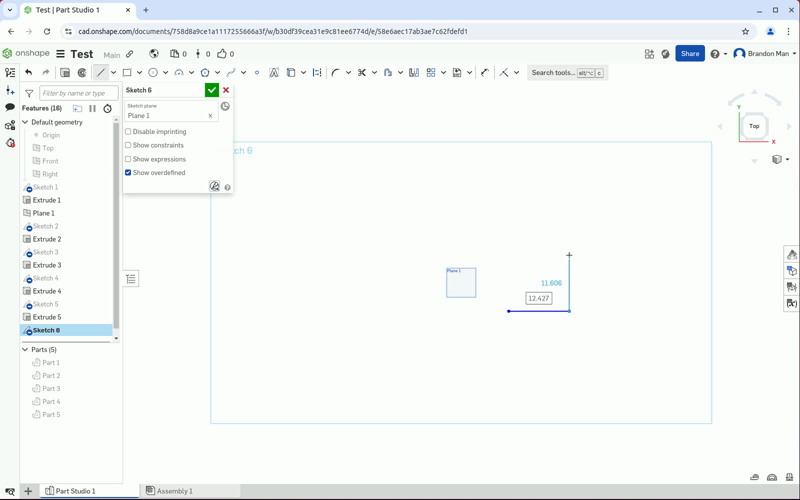
key_down(shift)
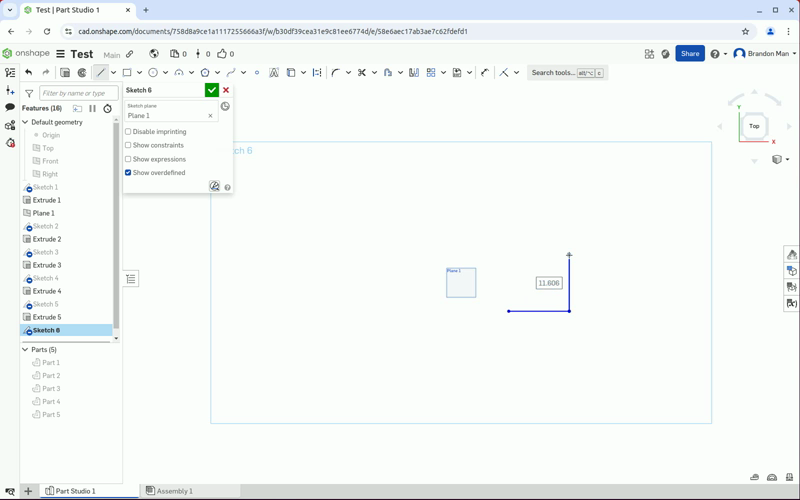
mouse_move(508, 254)
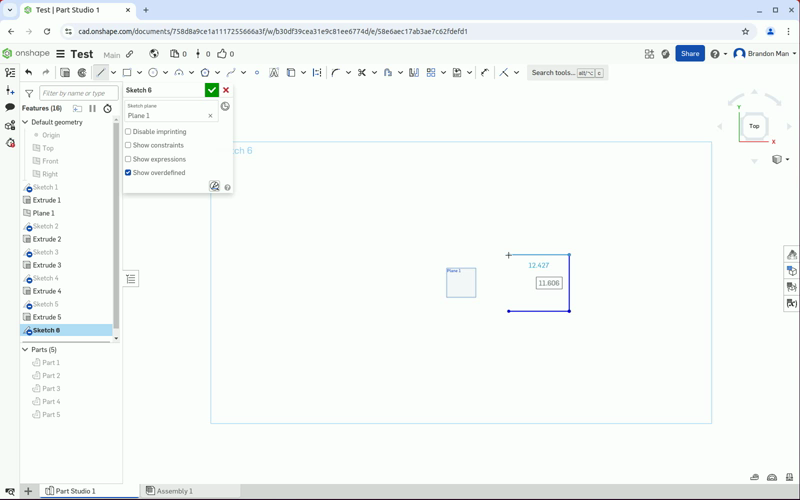
click(508, 254)
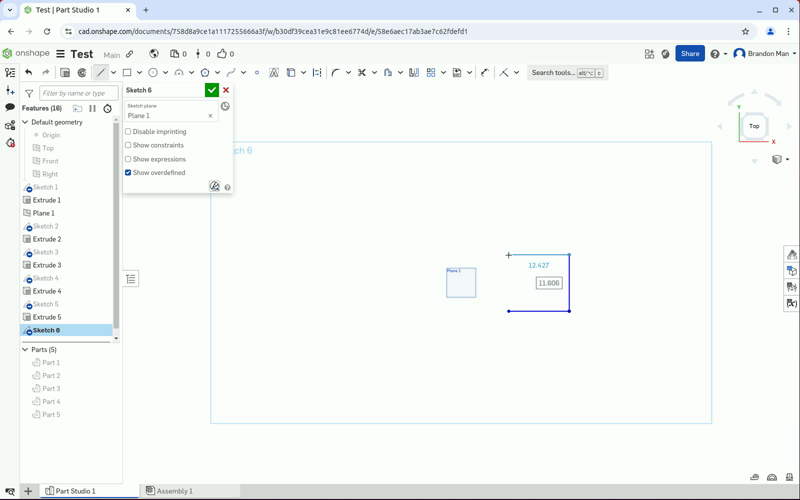
key_up(shift)
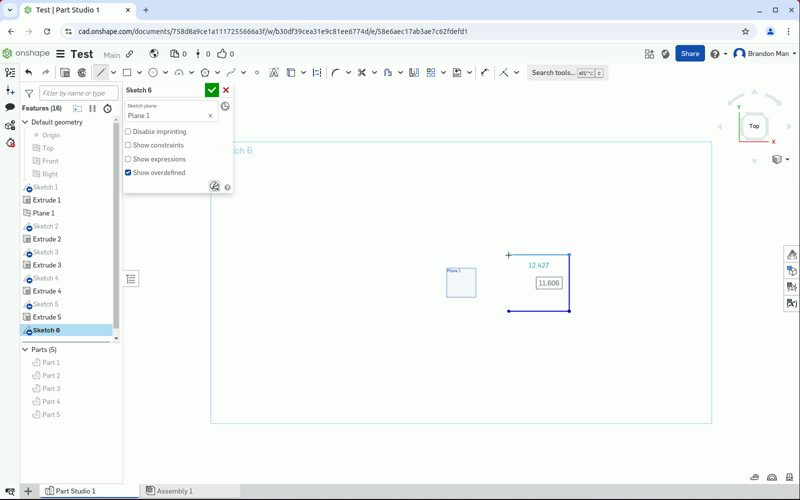
mouse_move(538, 254)
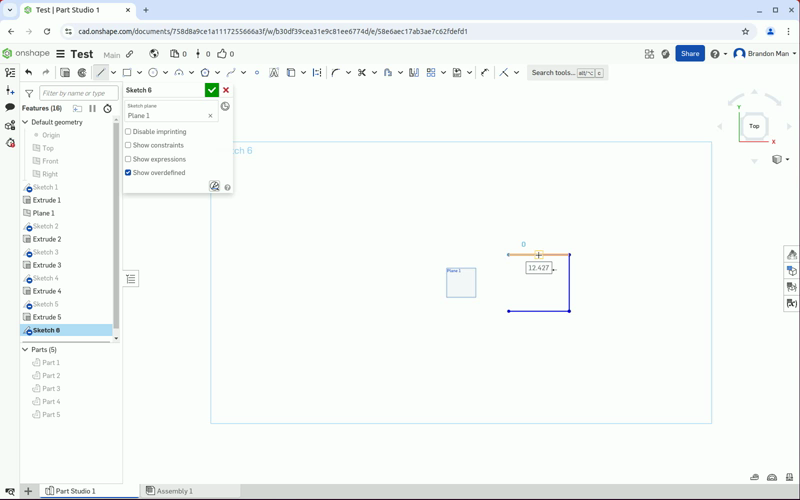
key_down(shift)
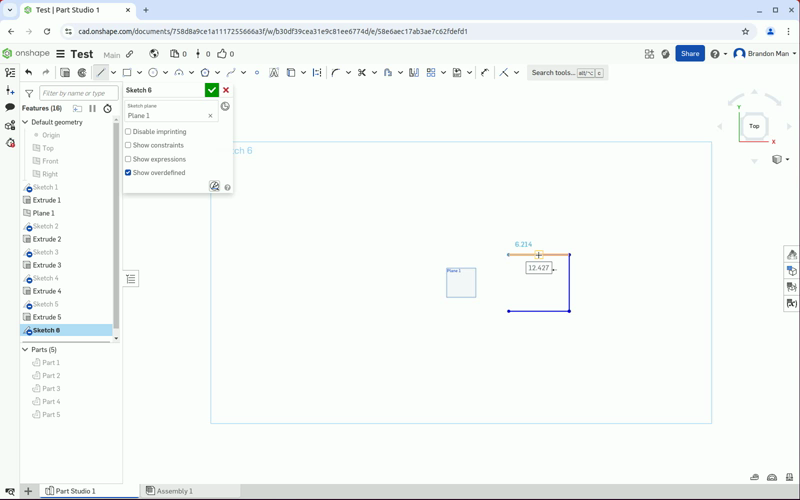
mouse_move(508, 311)
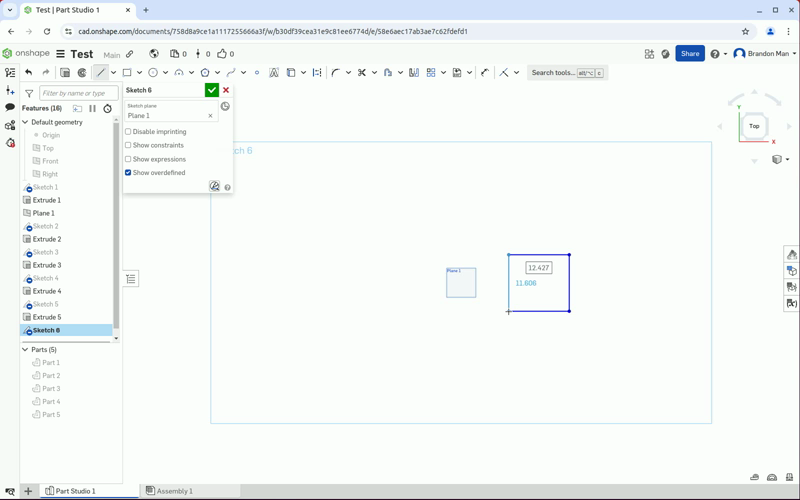
key_up(shift)
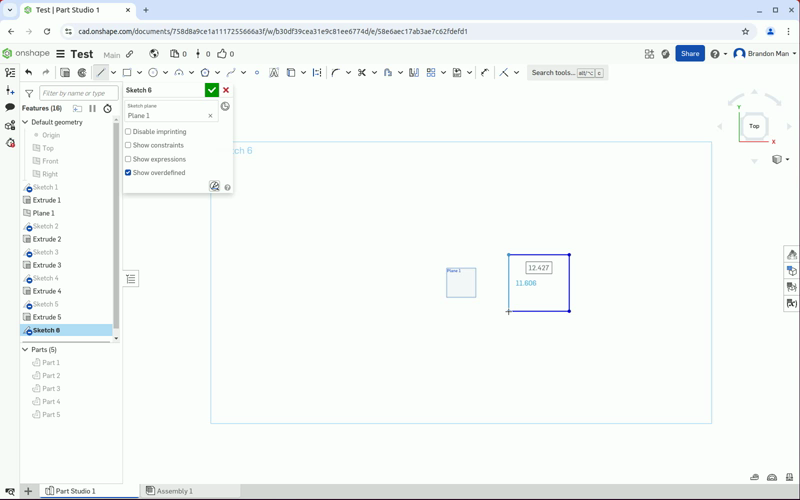
click(508, 311)
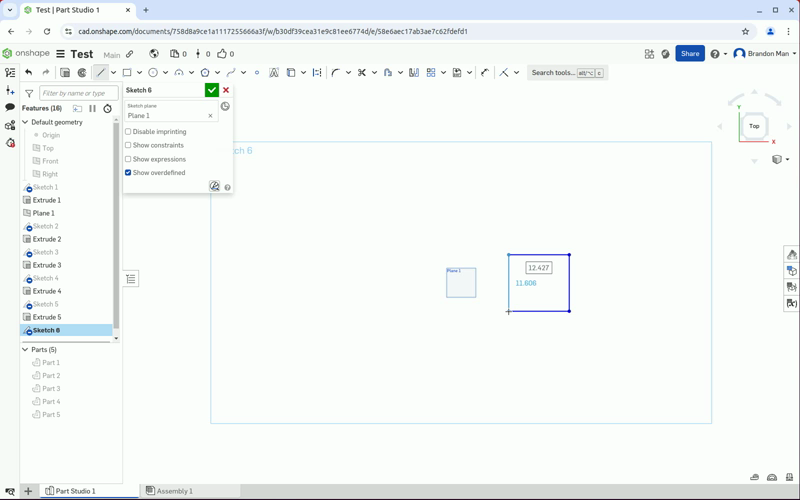
key(esc)
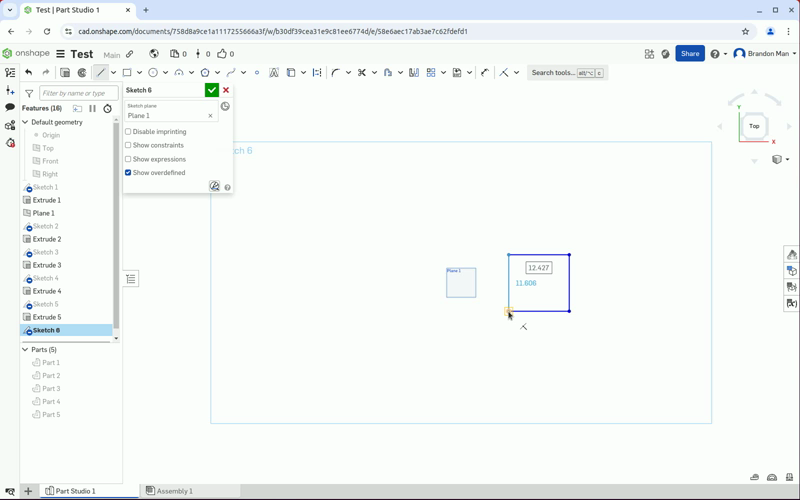
mouse_move(565, 275)
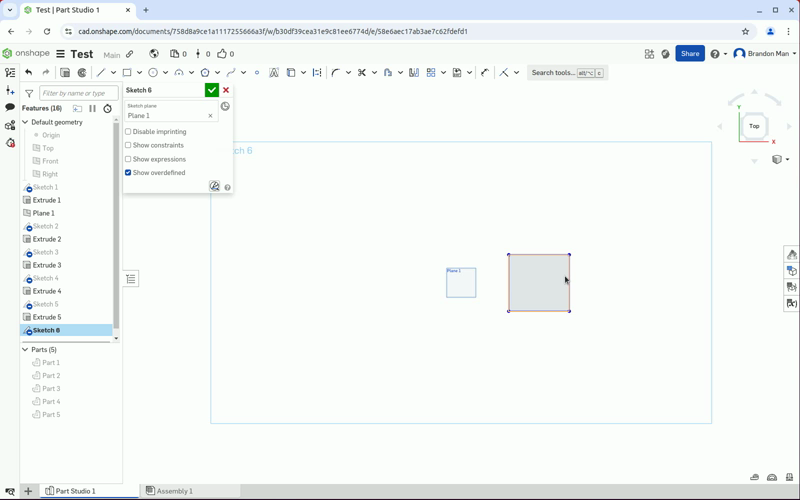
click(565, 275)
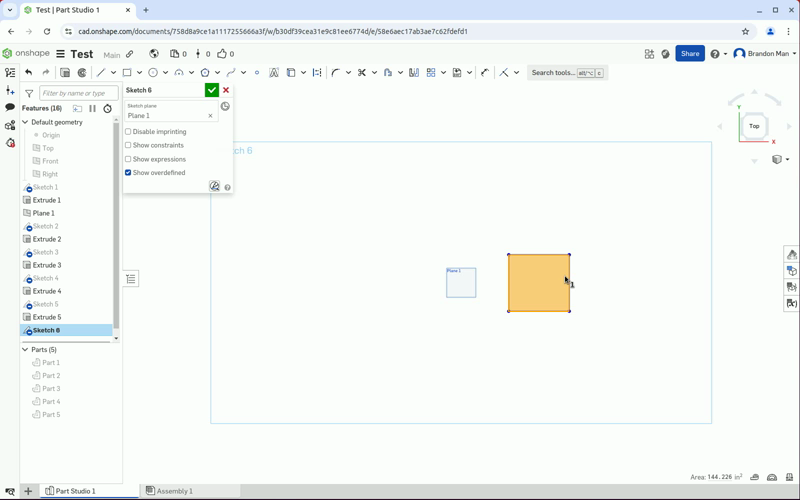
mouse_move(73, 352)
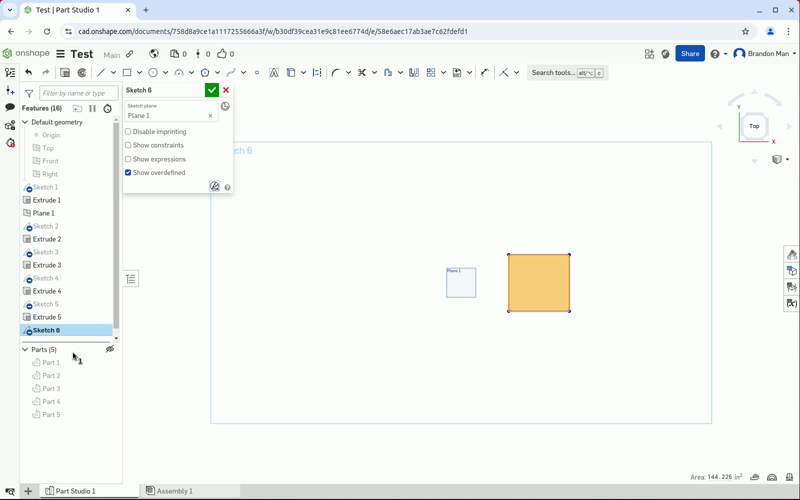
key(shift+y)
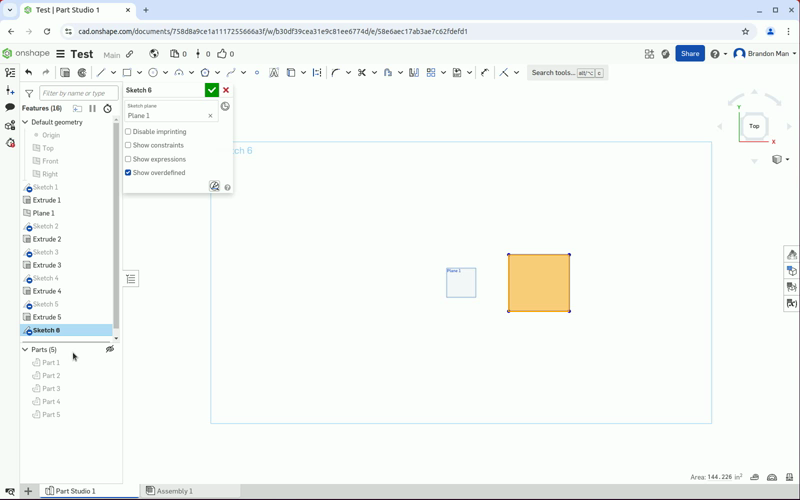
key(shift+e)
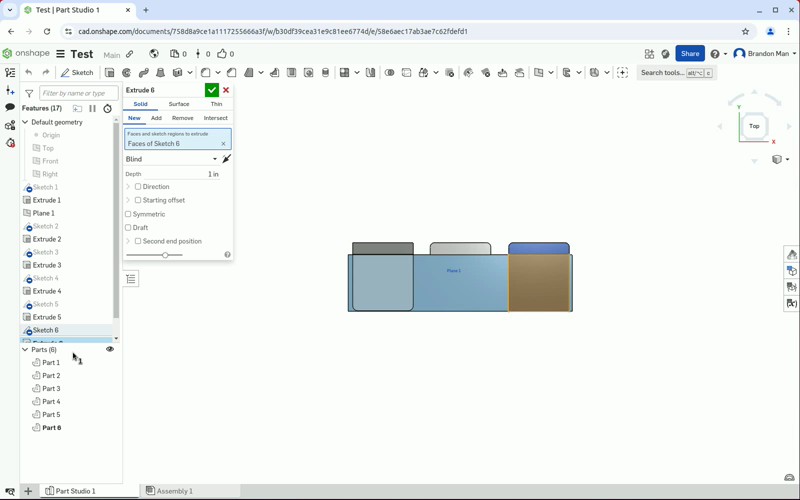
mouse_move(143, 106)
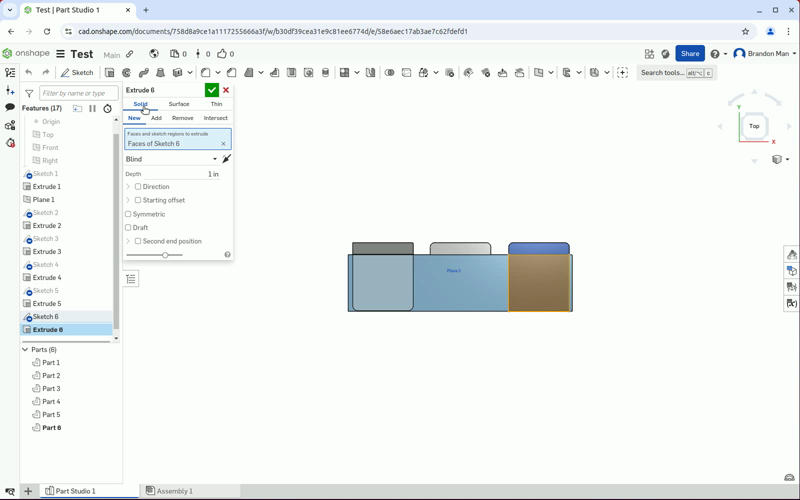
click(143, 106)
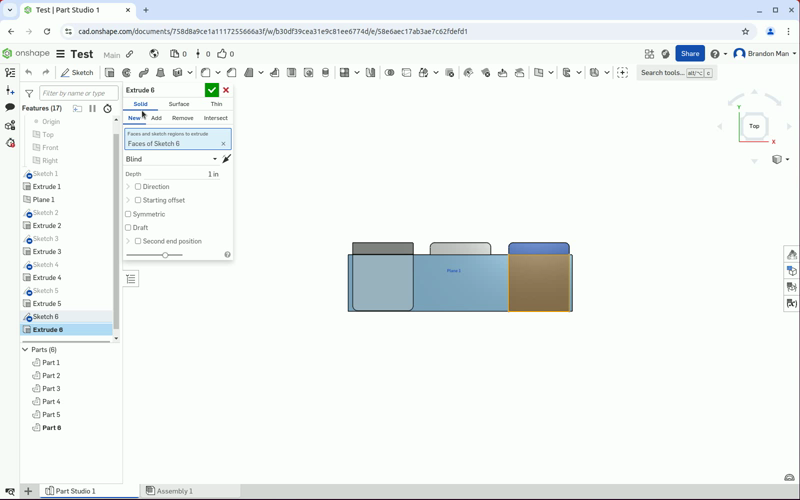
mouse_move(137, 120)
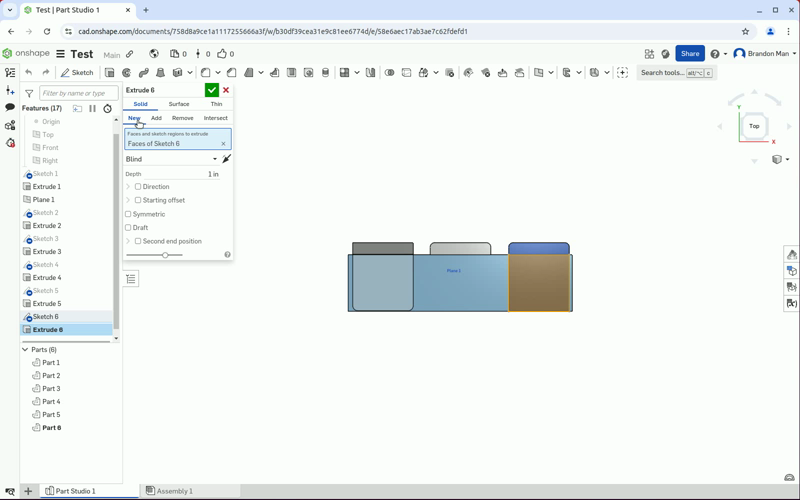
click(137, 120)
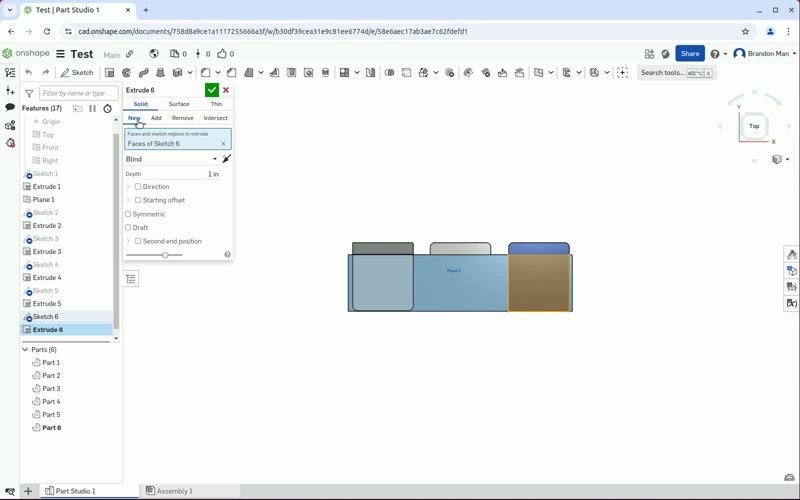
key(tab, 4)
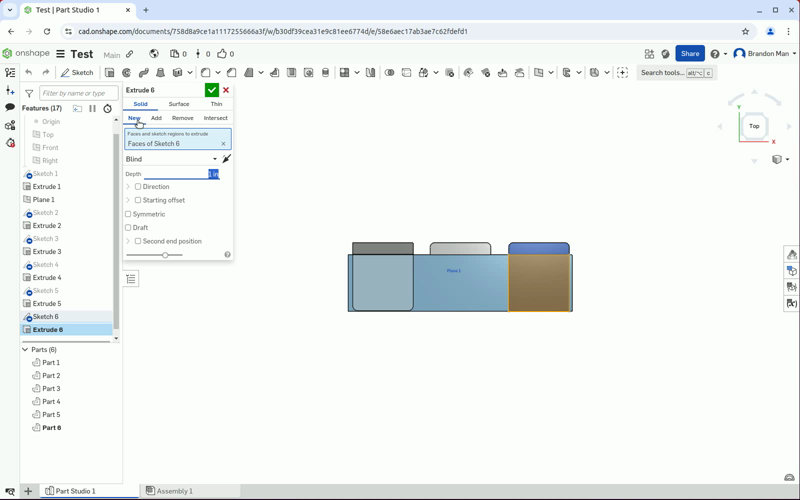
text(3.611)
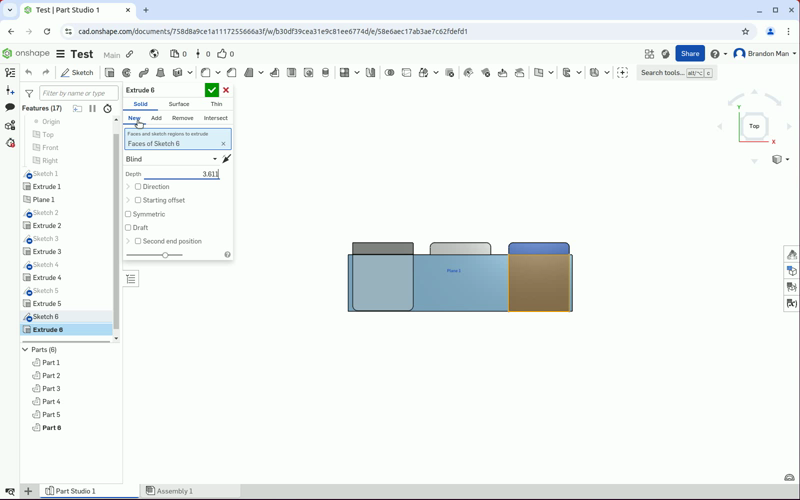
key(enter)
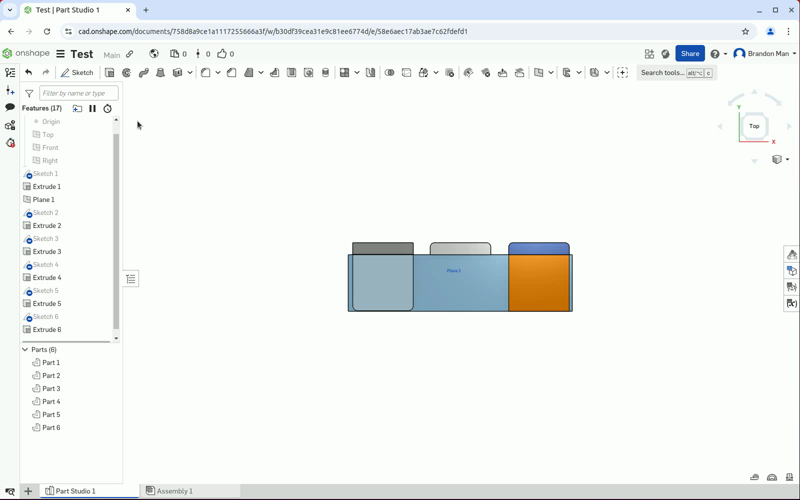
key(shift+h)
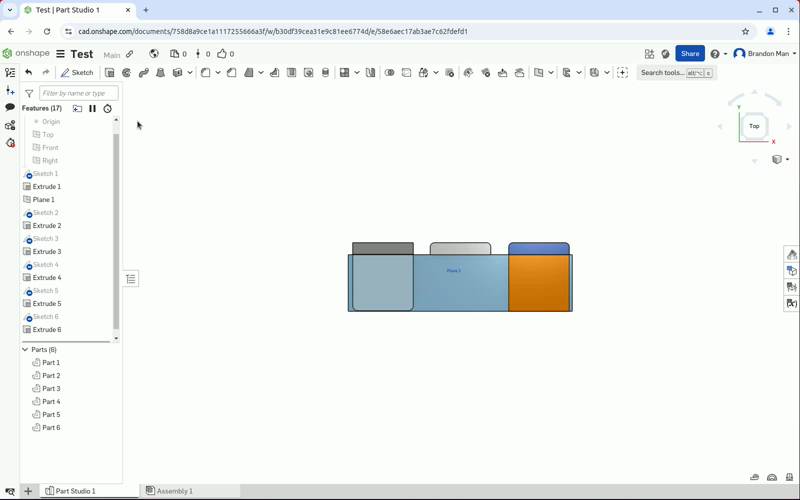
key(shift+h)
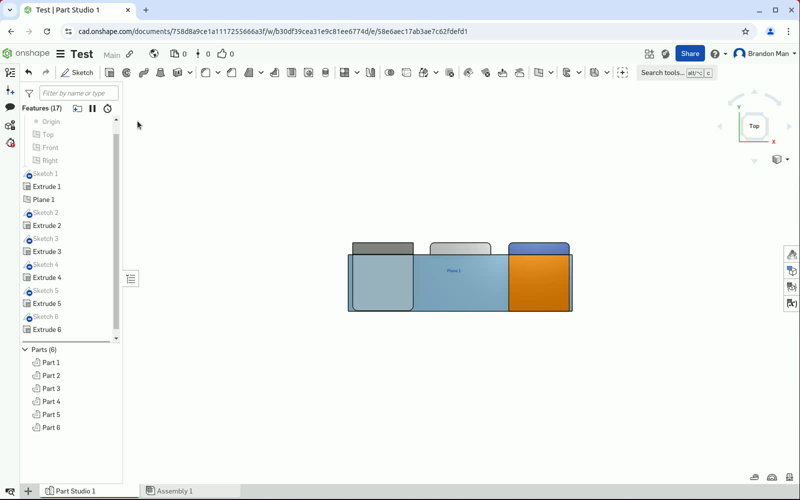
mouse_move(69, 176)
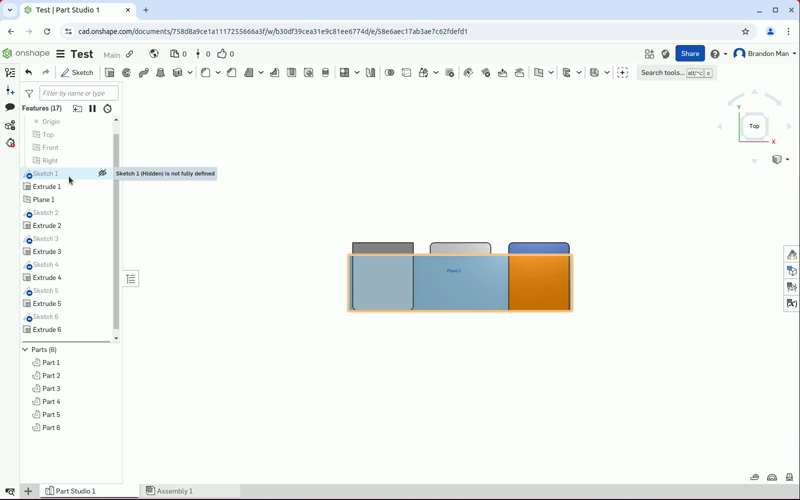
click(69, 176)
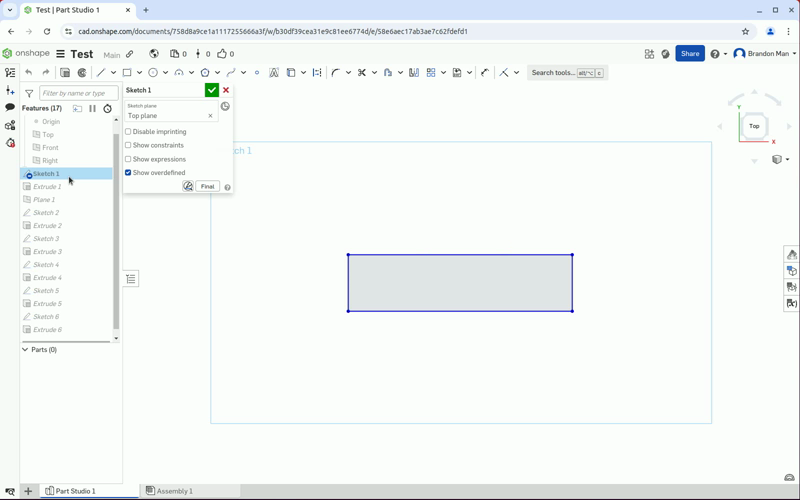
mouse_move(229, 92)
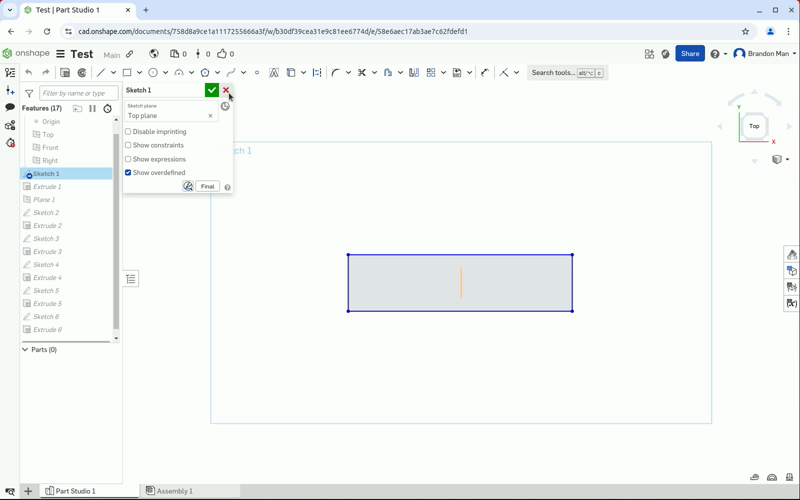
click(229, 92)
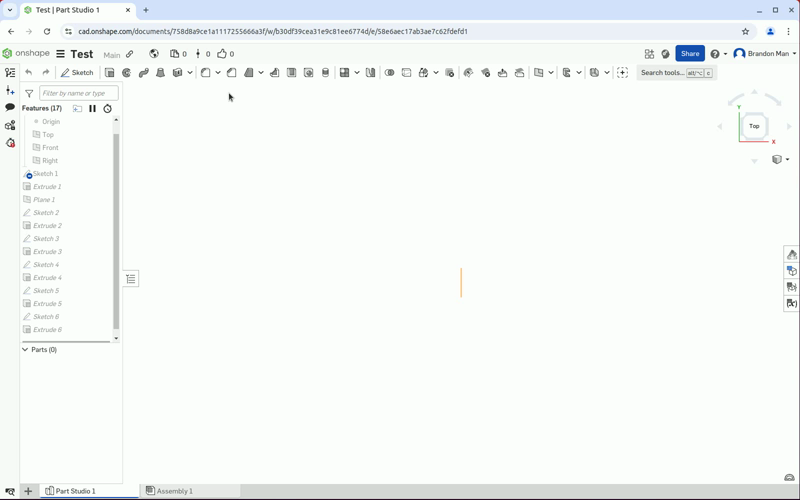
key(shift+s)
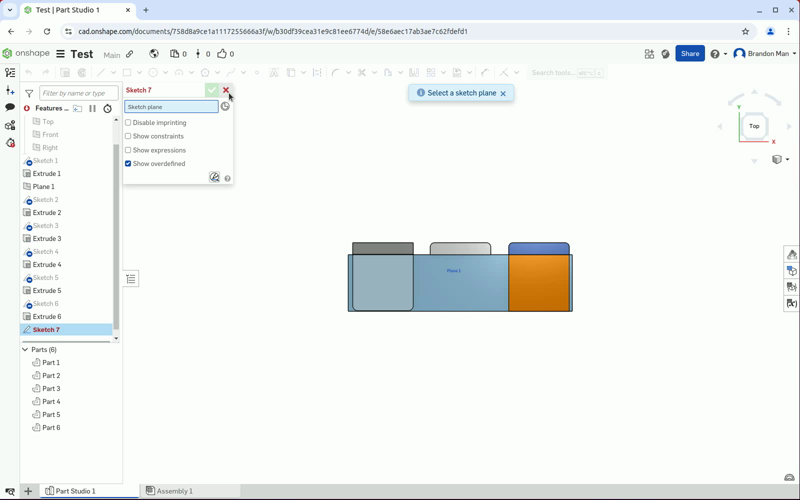
mouse_move(69, 189)
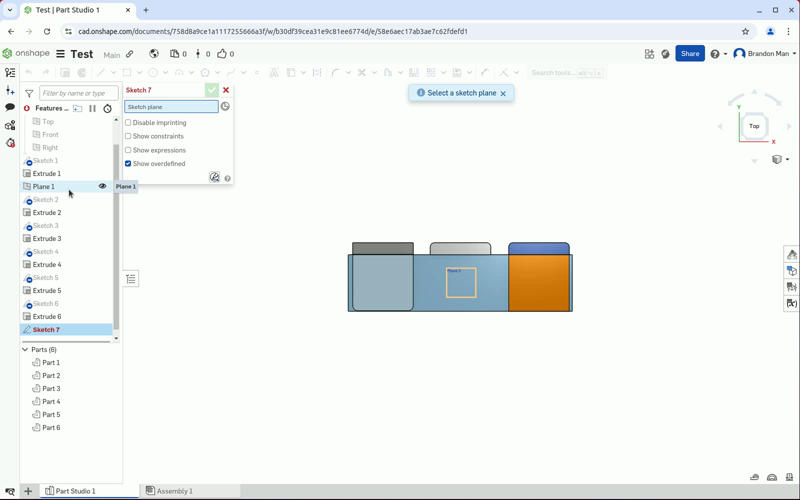
click(69, 189)
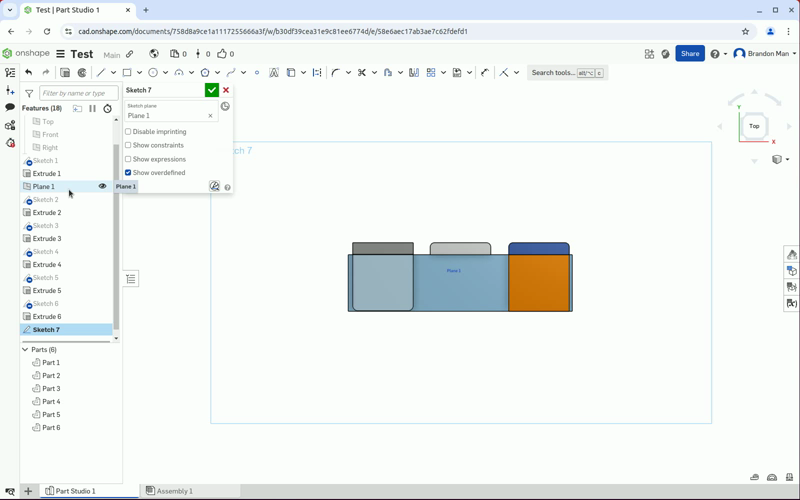
mouse_move(73, 352)
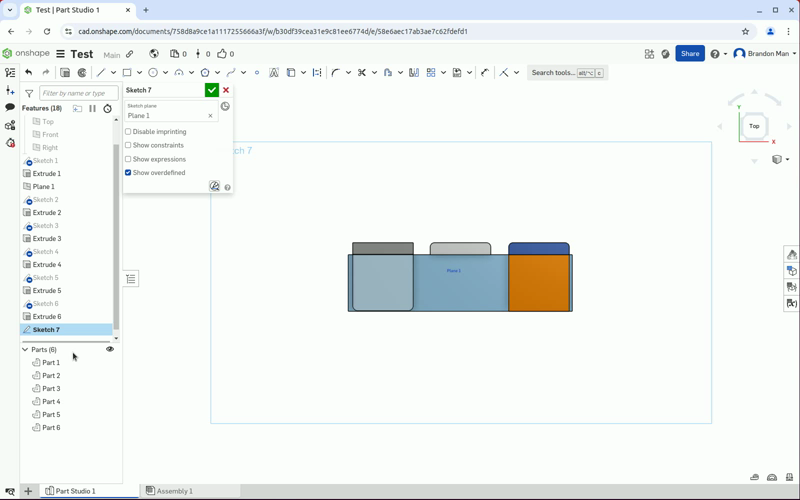
key(y)
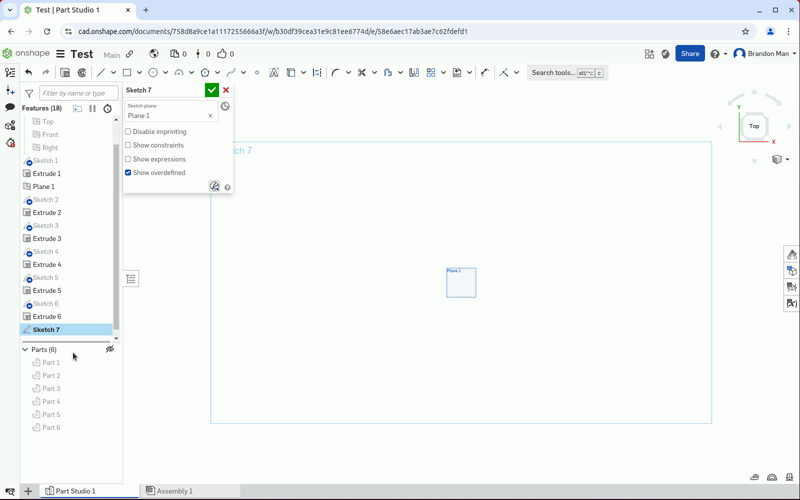
key(a)
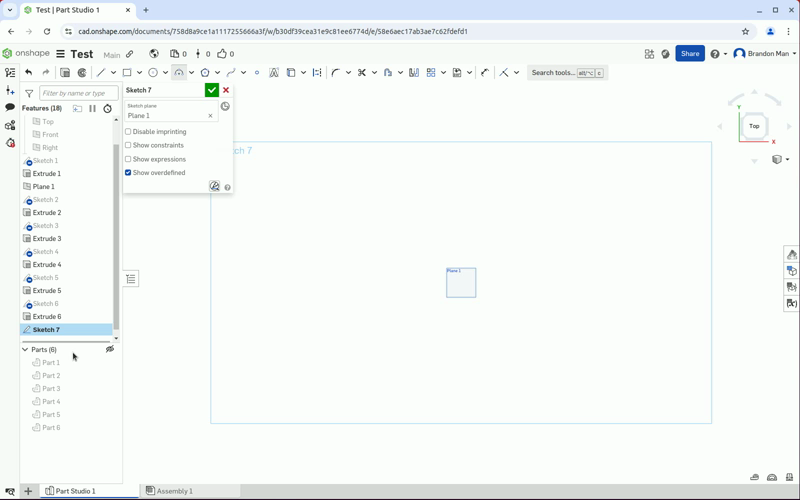
key_down(shift)
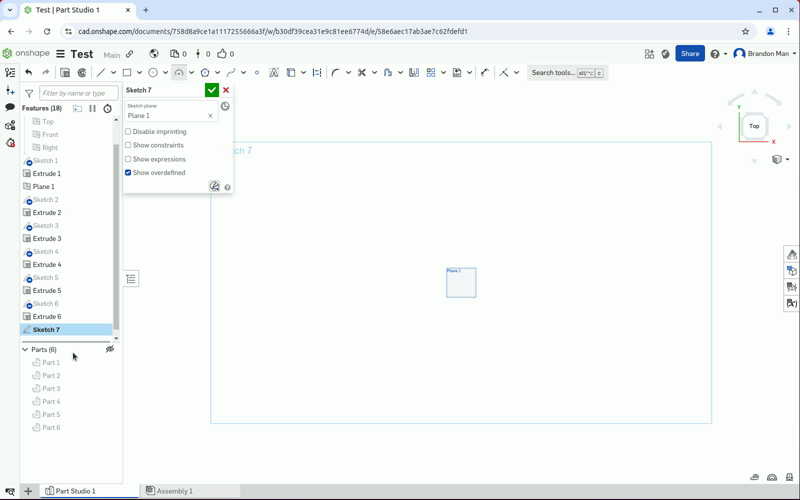
mouse_move(430, 306)
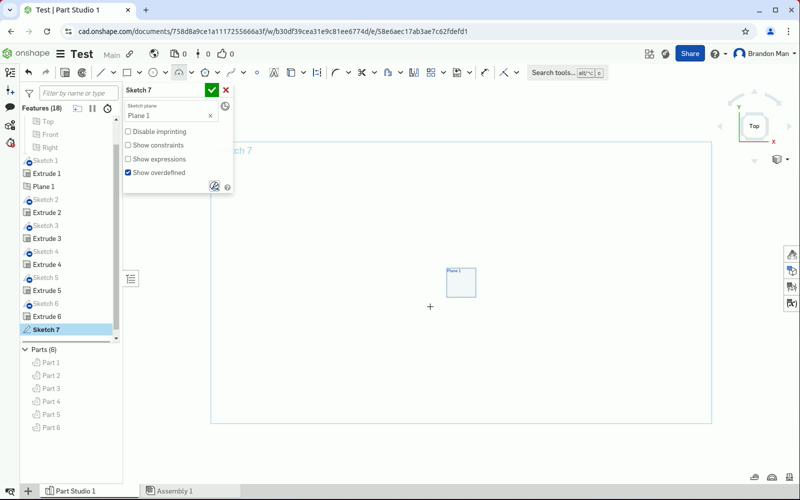
click(430, 306)
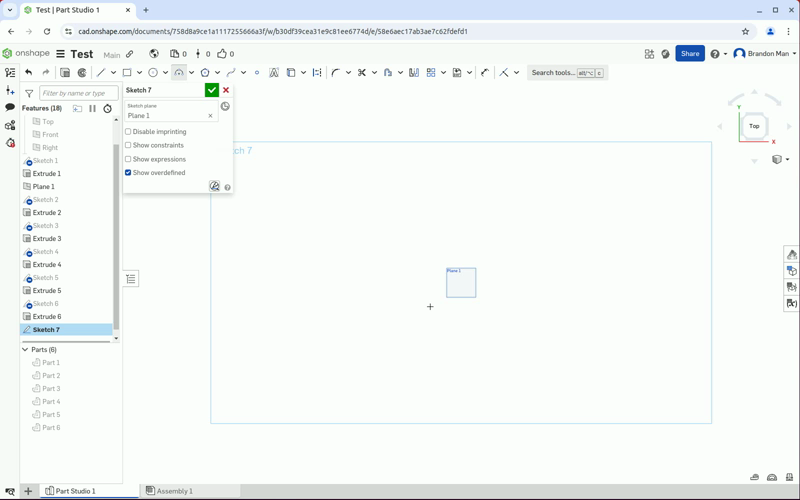
key_up(shift)
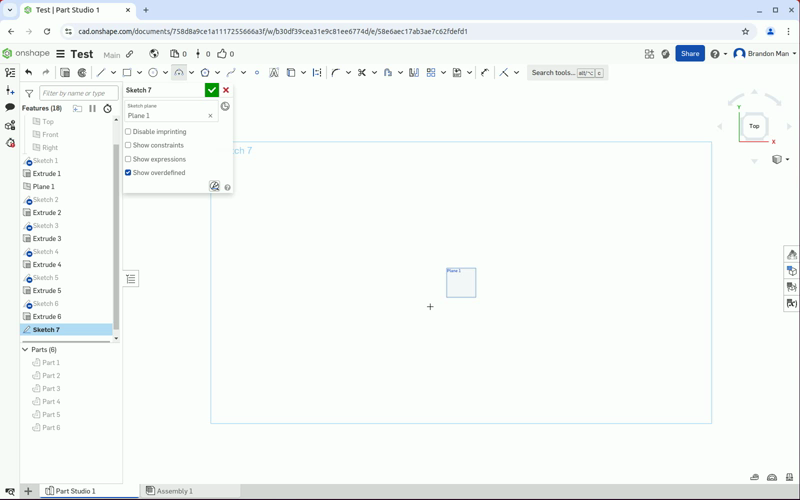
key_down(shift)
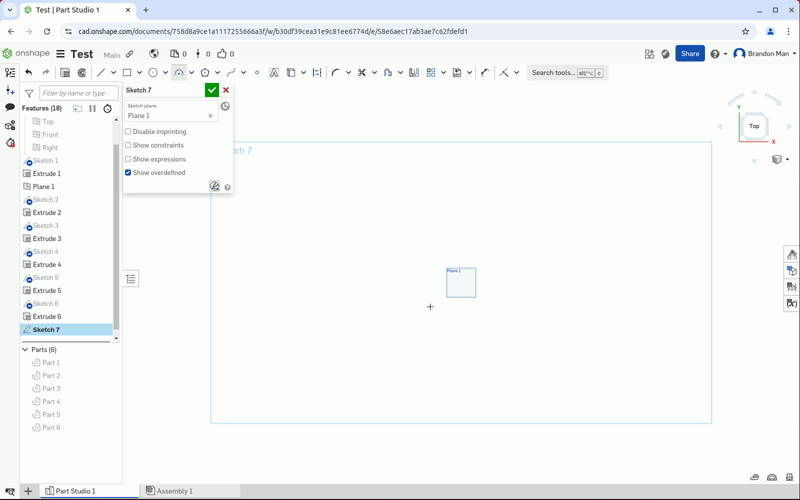
mouse_move(434, 310)
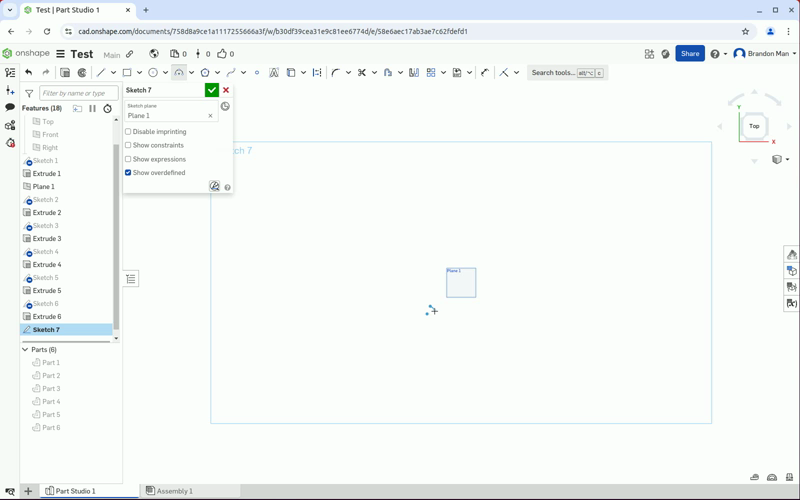
scroll(6)
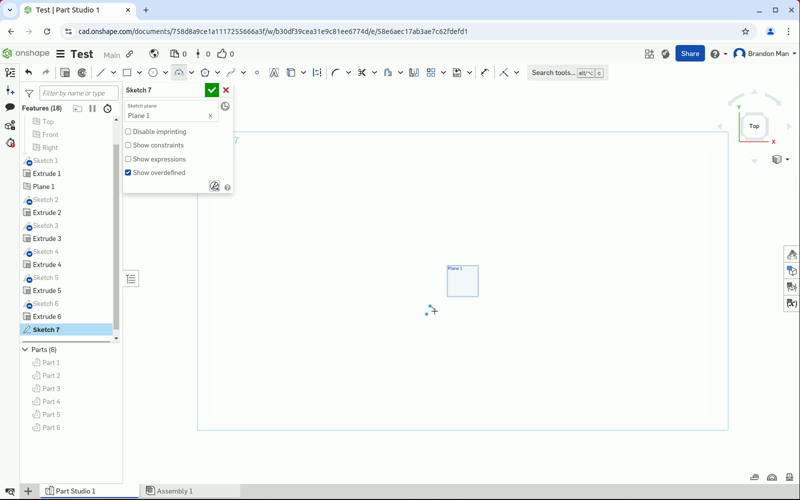
scroll(6)
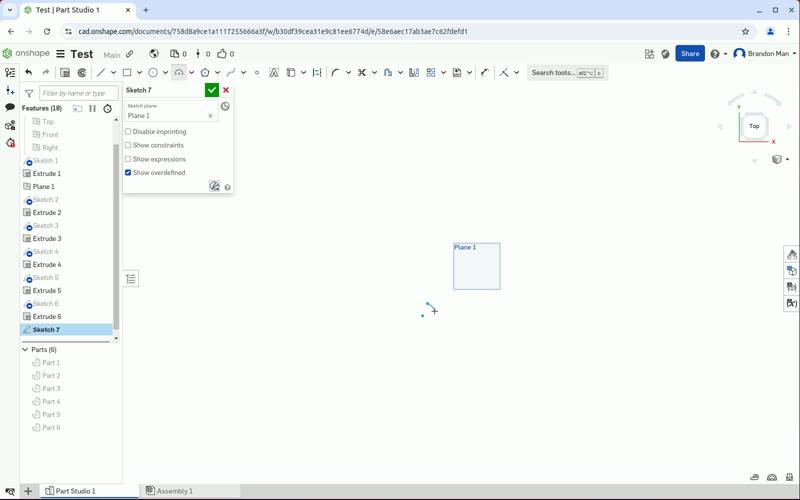
scroll(6)
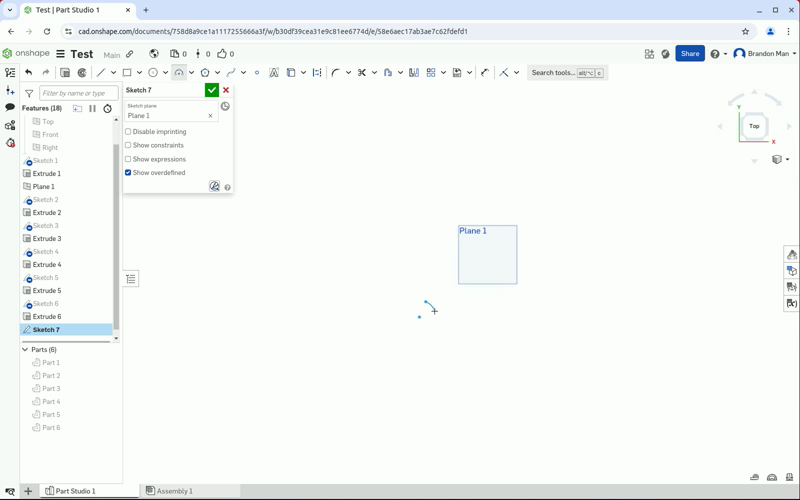
scroll(6)
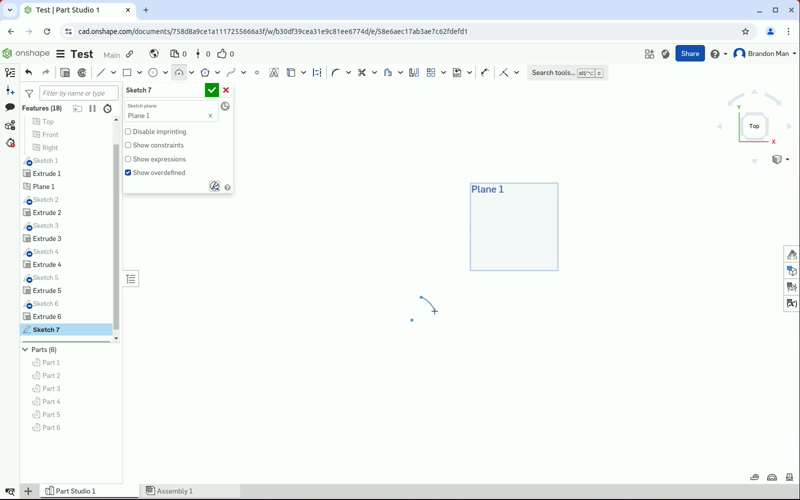
scroll(6)
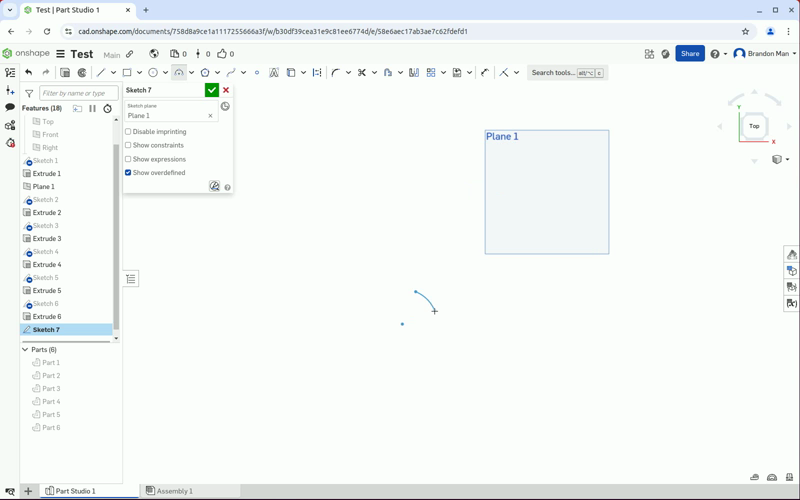
scroll(6)
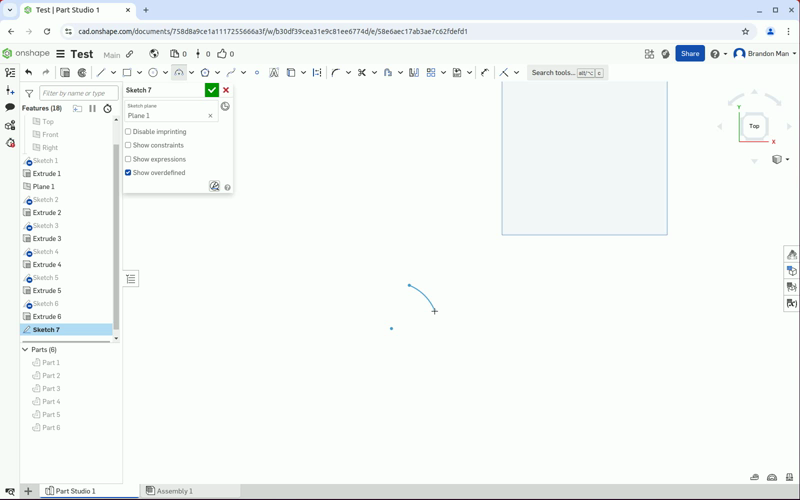
scroll(6)
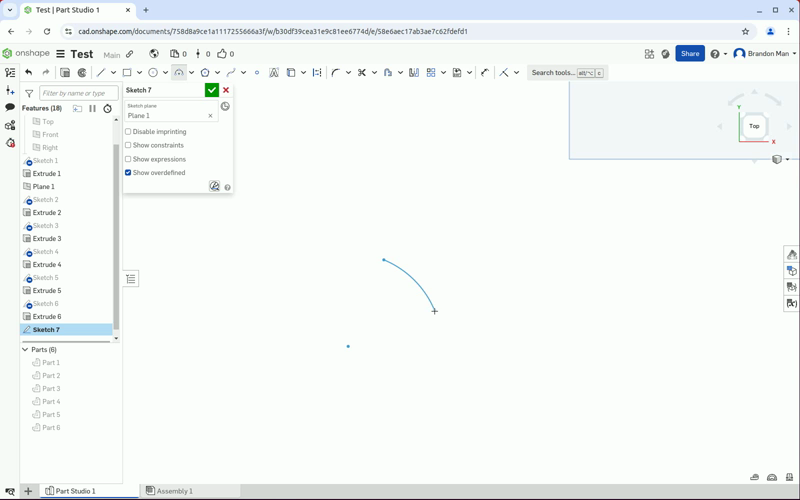
click(434, 310)
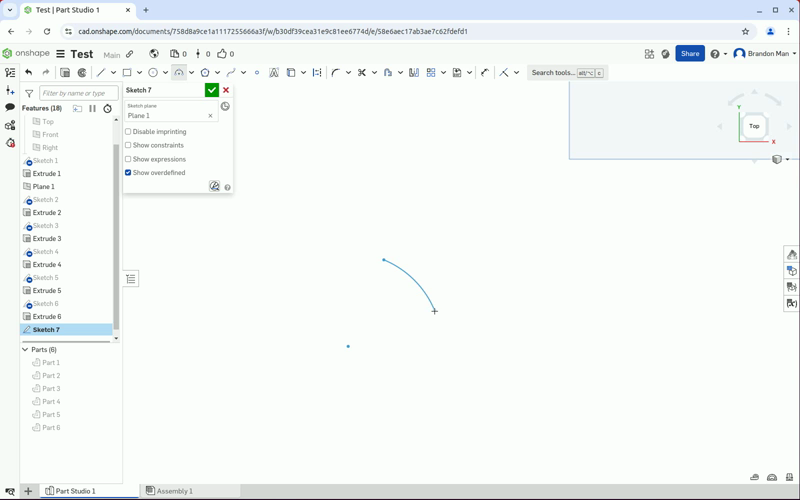
scroll(-6)
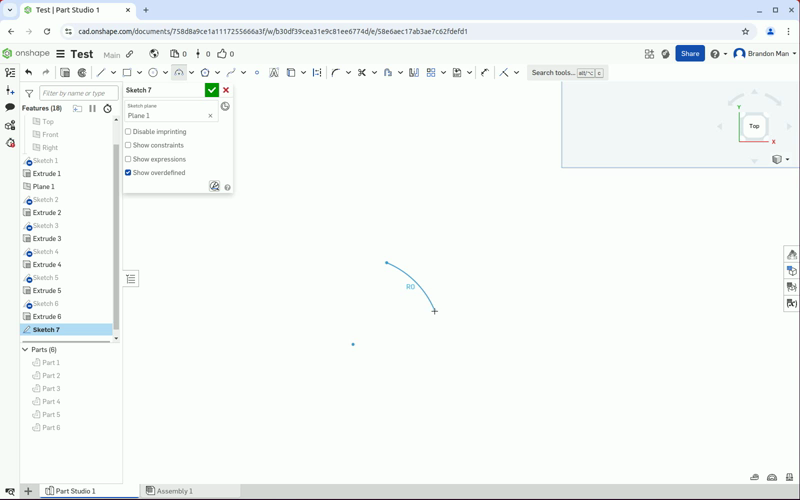
scroll(-6)
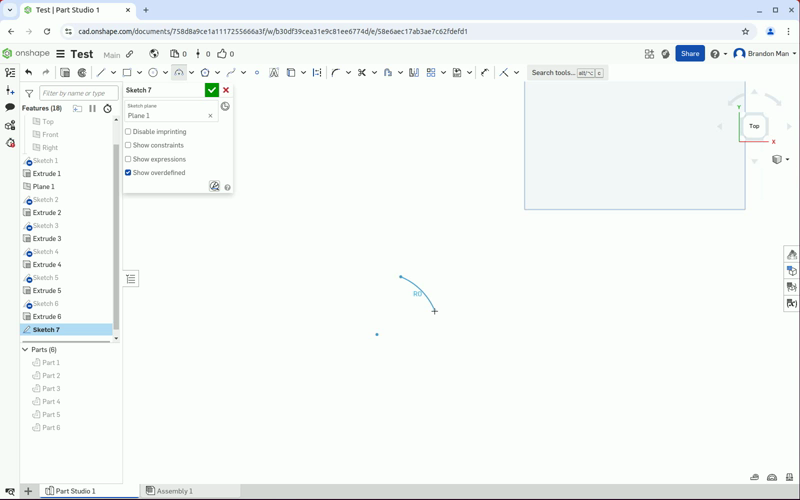
scroll(-6)
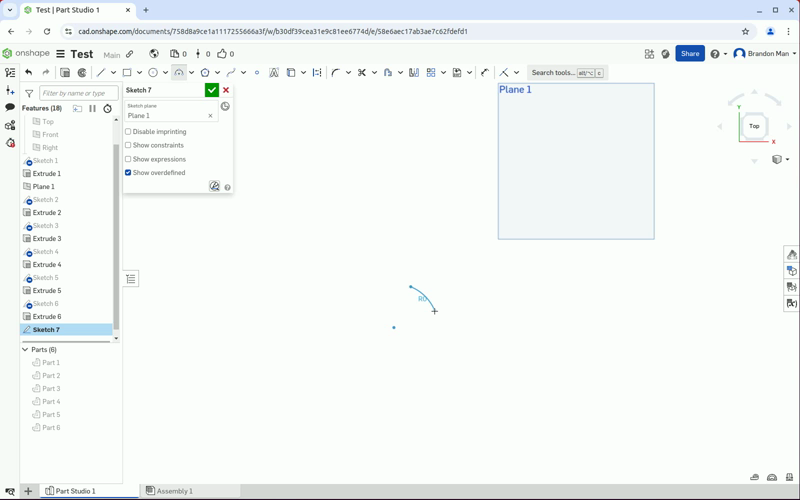
scroll(-6)
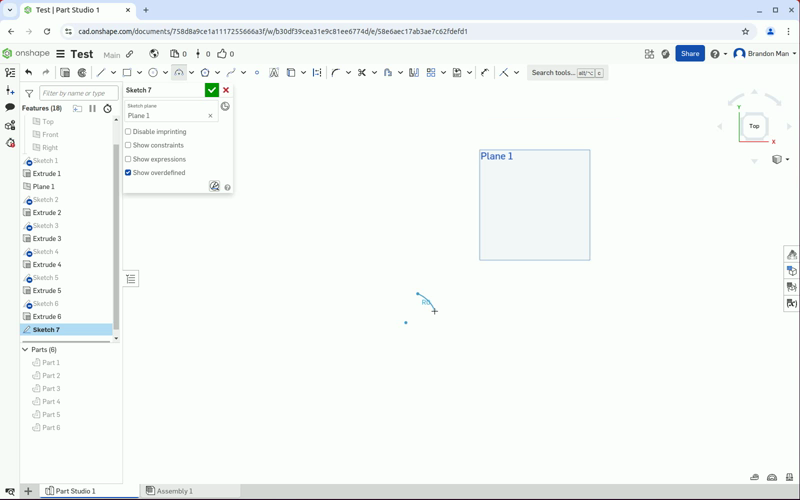
scroll(-6)
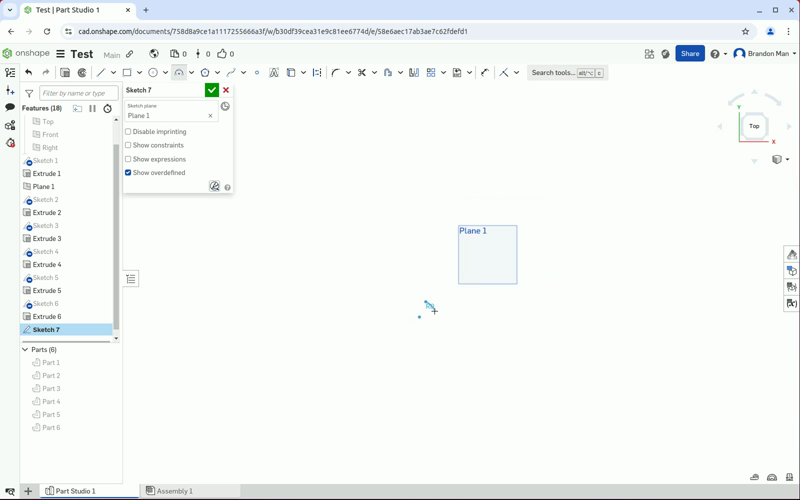
scroll(-6)
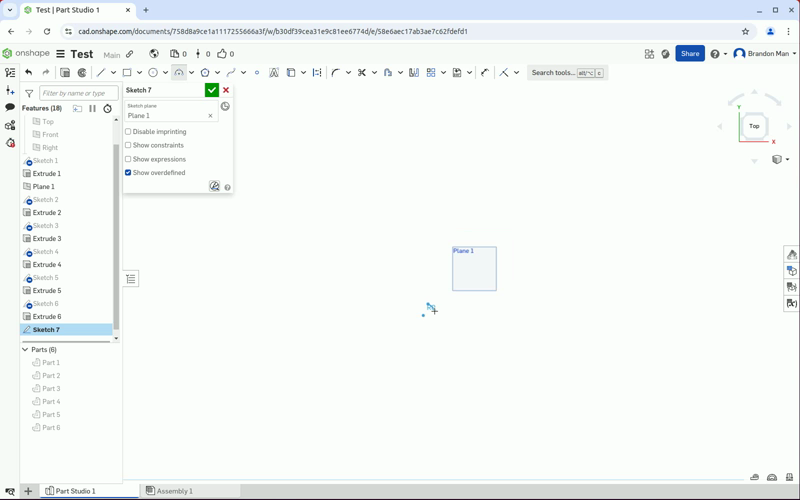
scroll(-6)
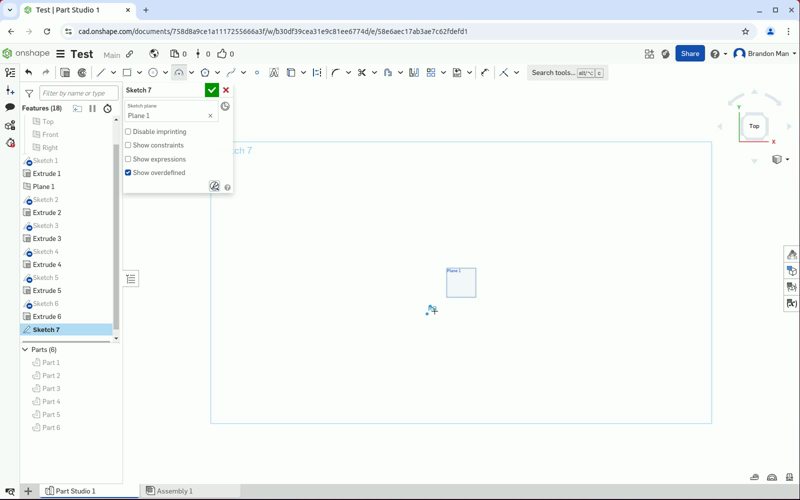
mouse_move(431, 309)
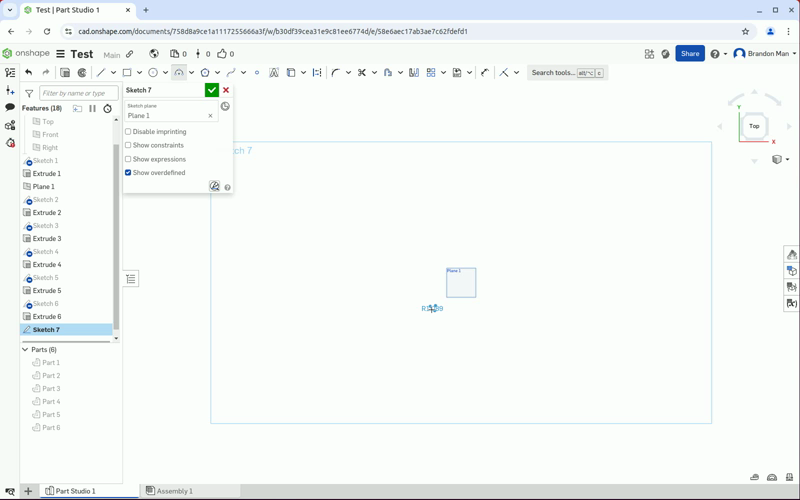
scroll(6)
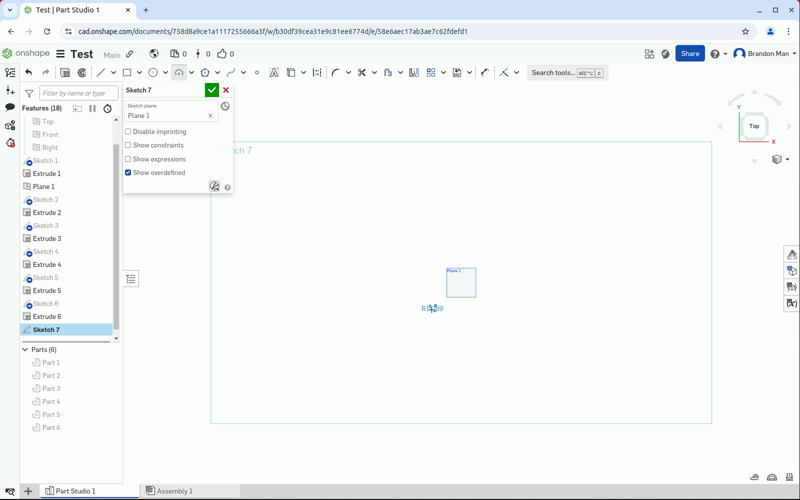
scroll(6)
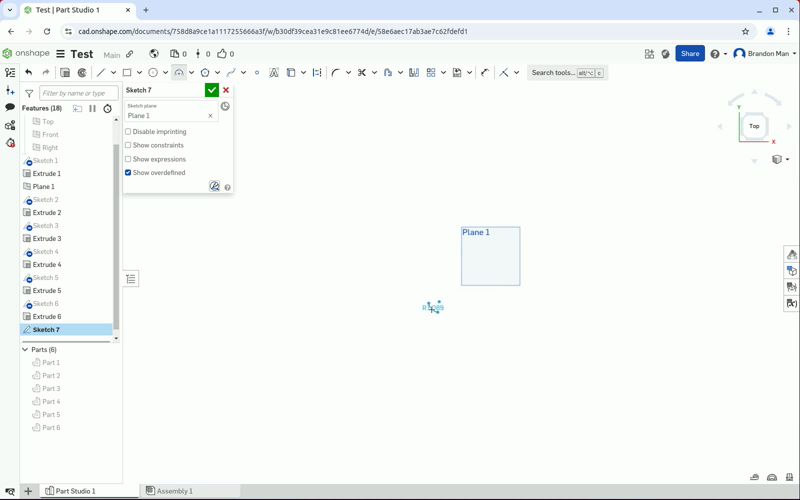
scroll(6)
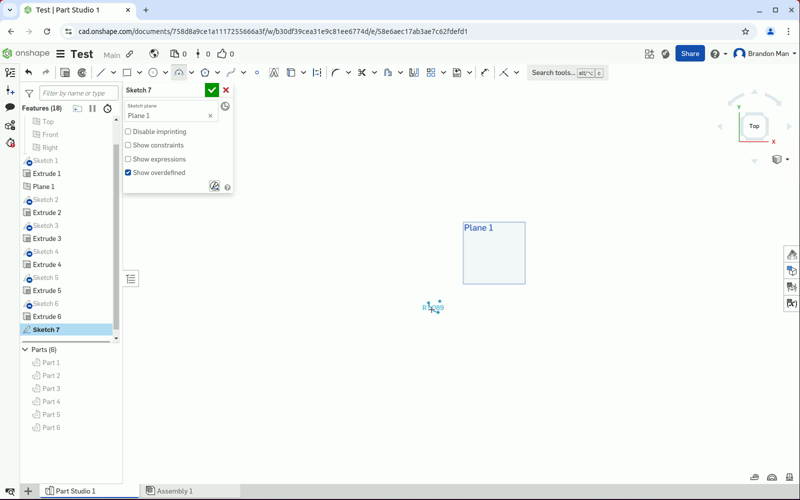
scroll(6)
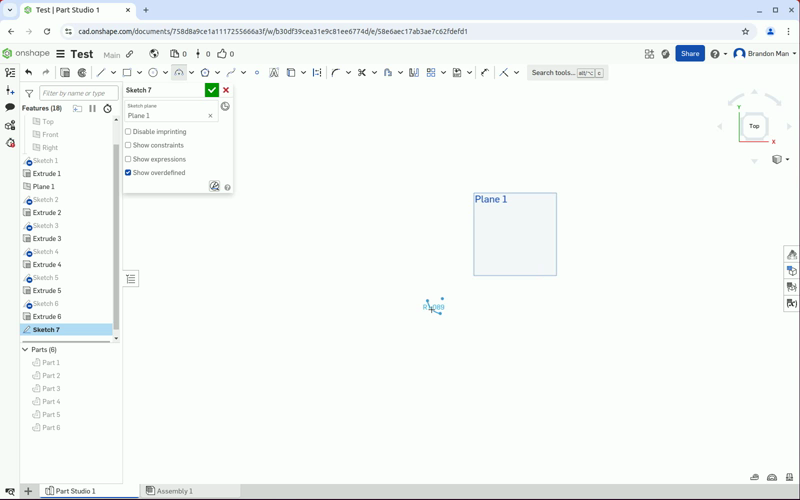
scroll(6)
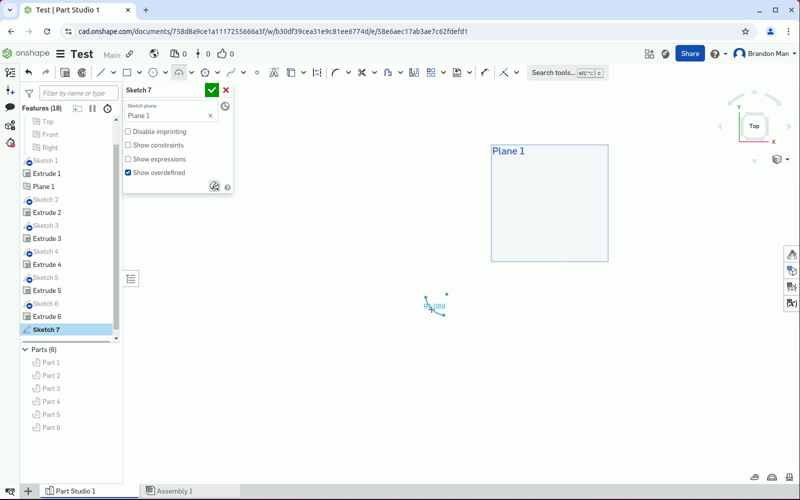
scroll(6)
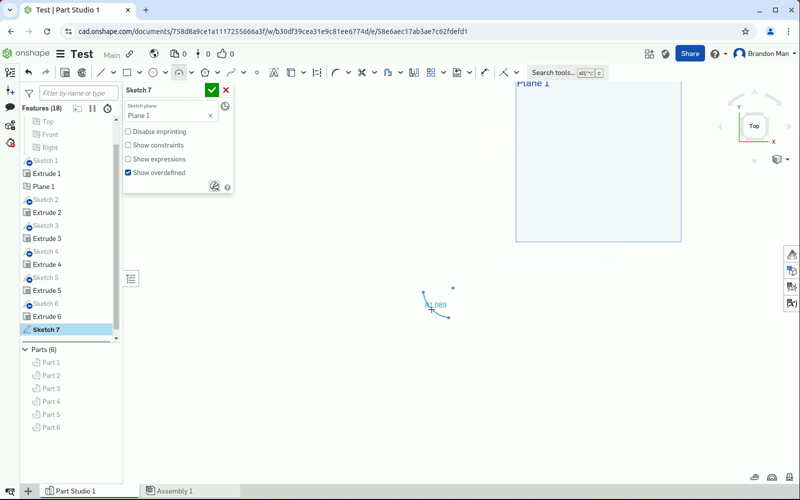
scroll(6)
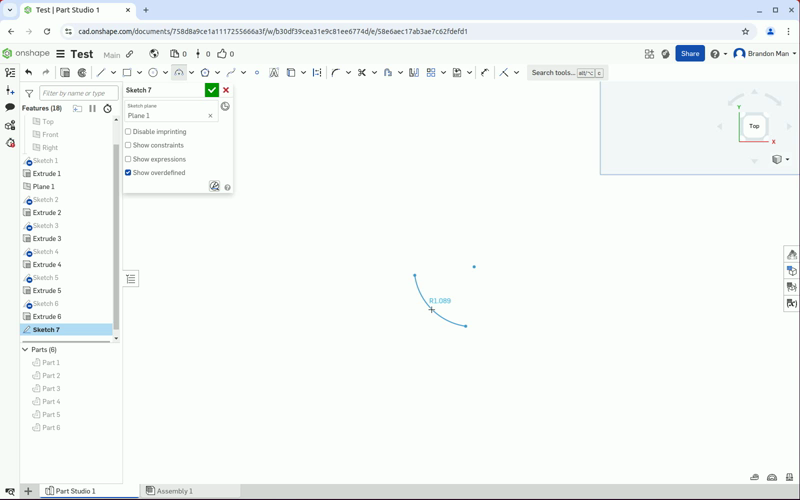
click(431, 309)
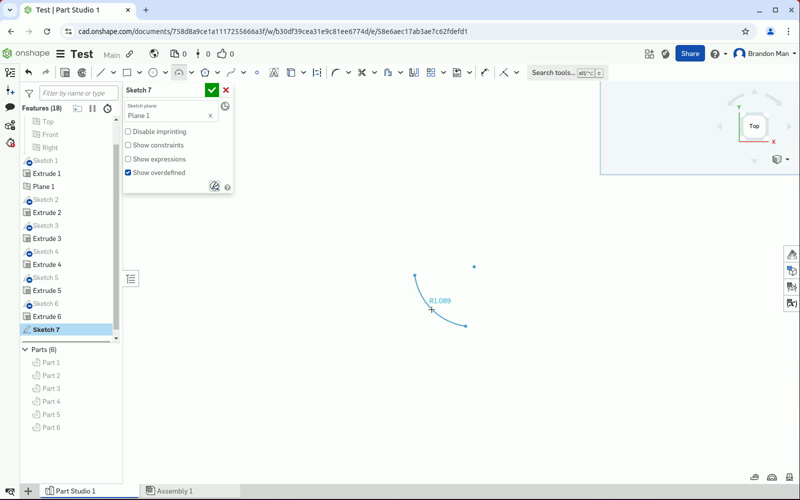
scroll(-6)
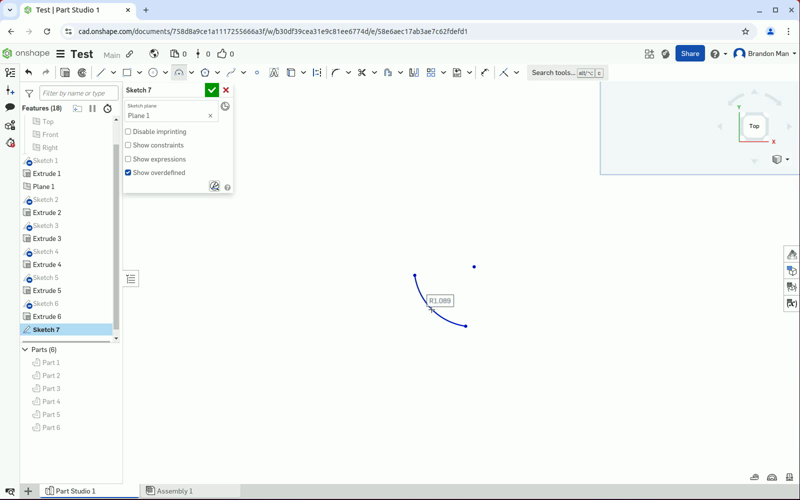
scroll(-6)
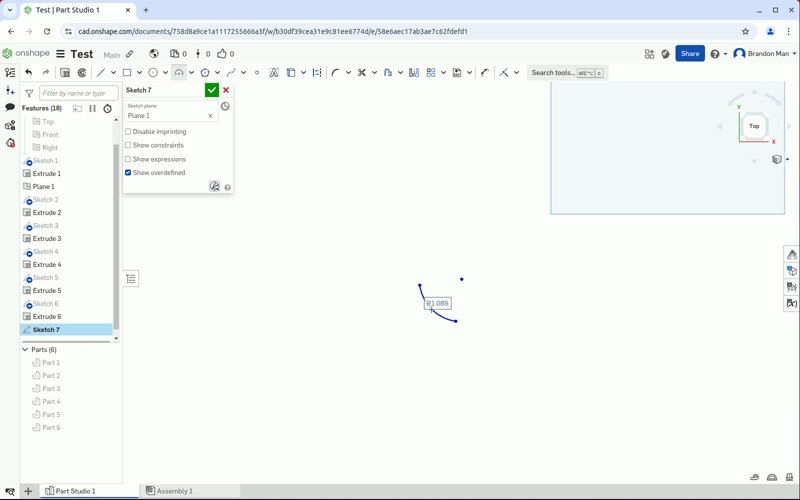
scroll(-6)
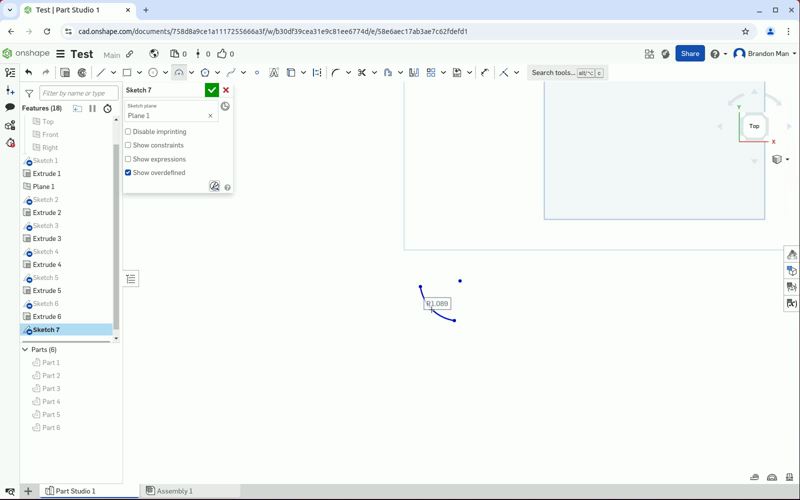
scroll(-6)
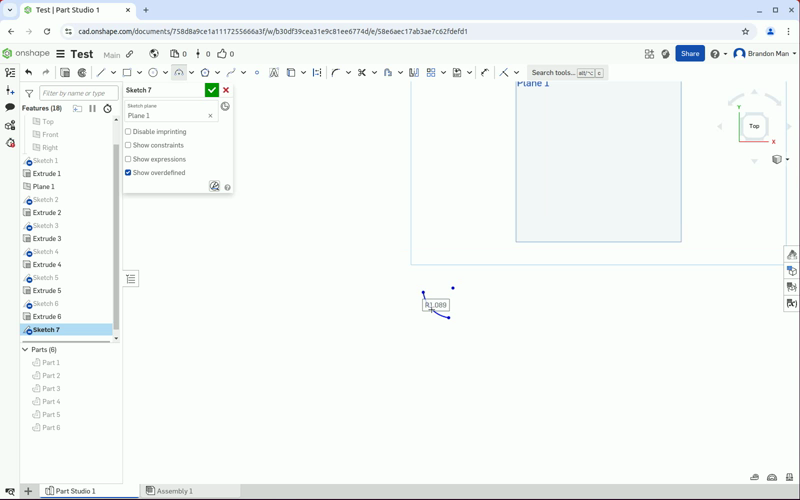
scroll(-6)
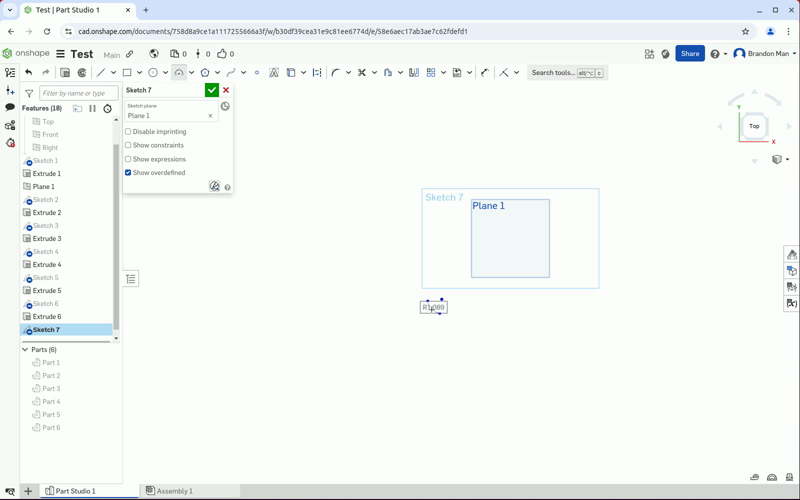
scroll(-6)
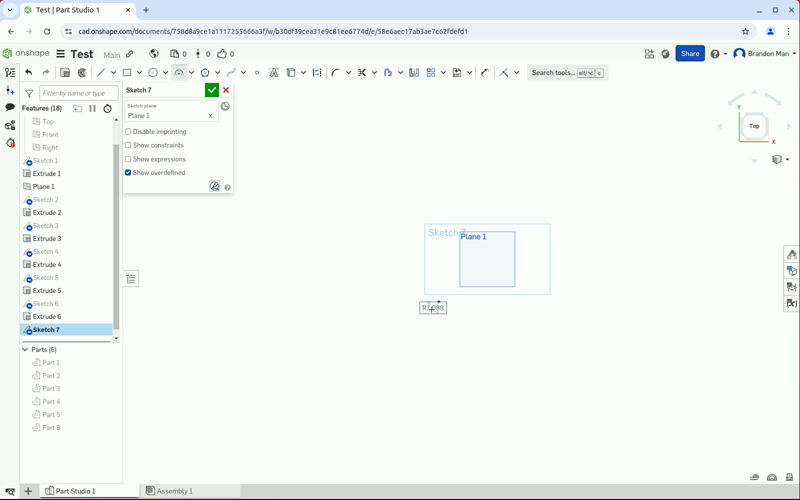
scroll(-6)
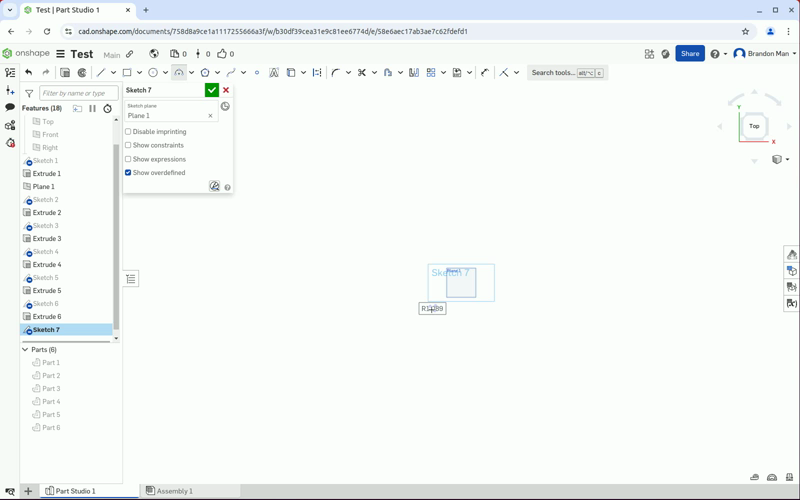
key_up(shift)
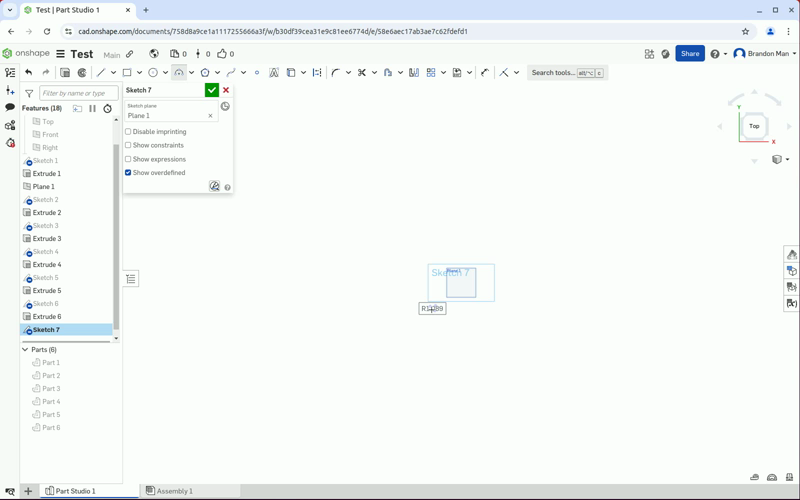
key(esc)
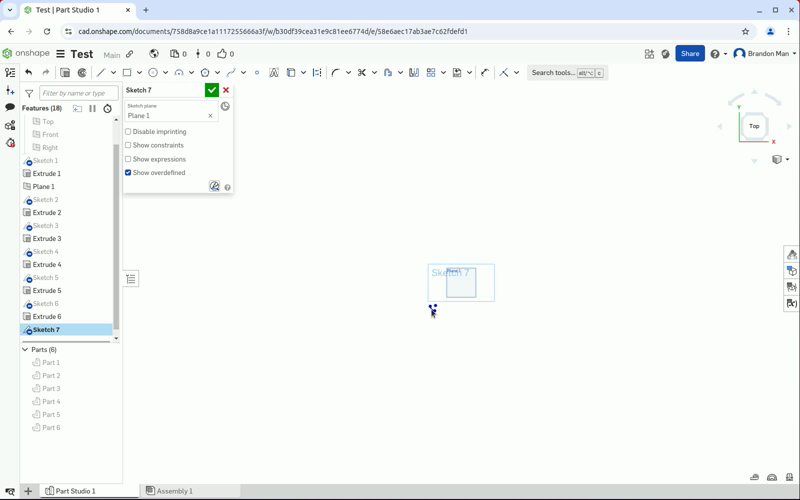
key(l)
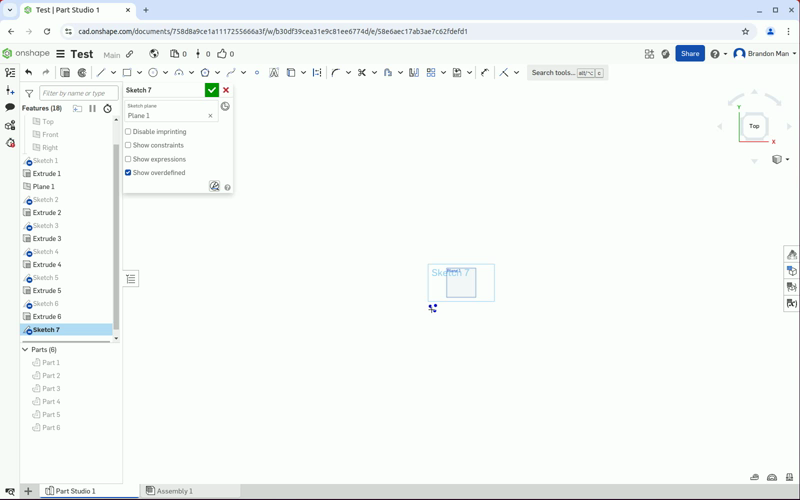
mouse_move(434, 310)
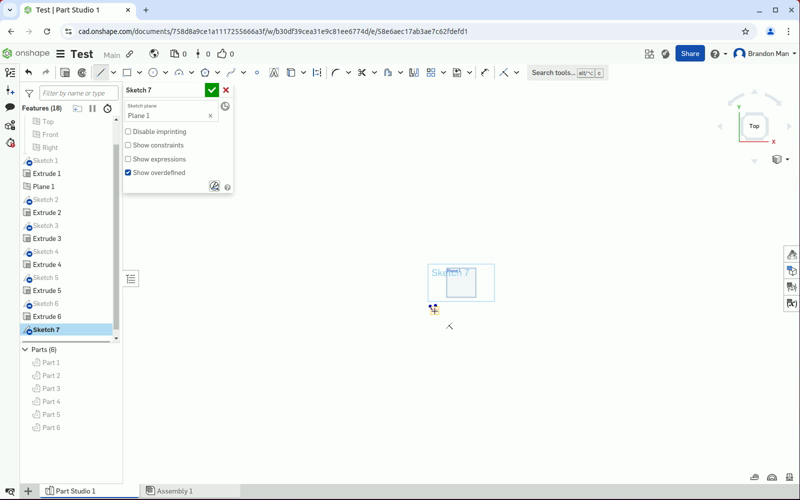
scroll(6)
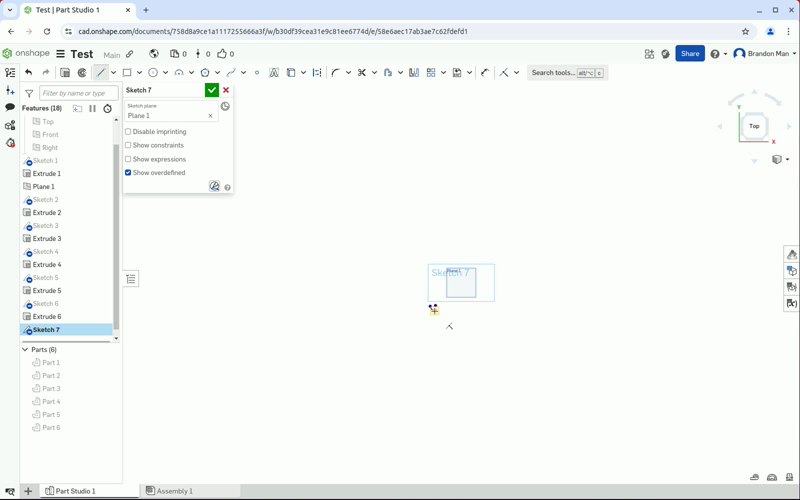
scroll(6)
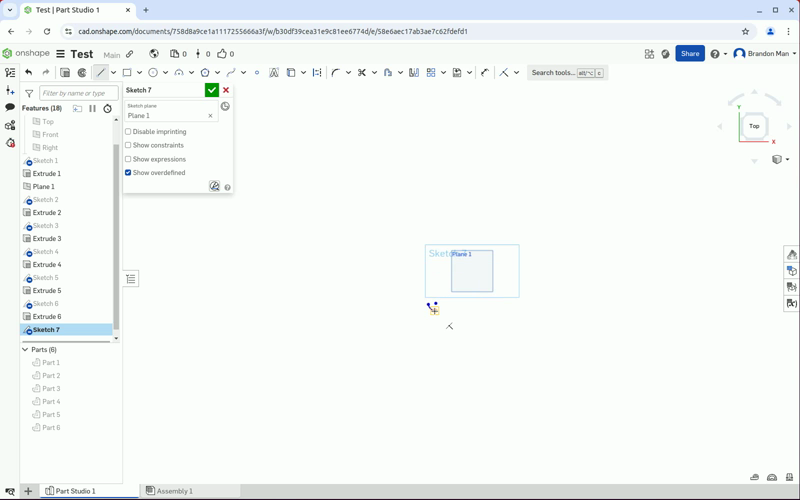
scroll(6)
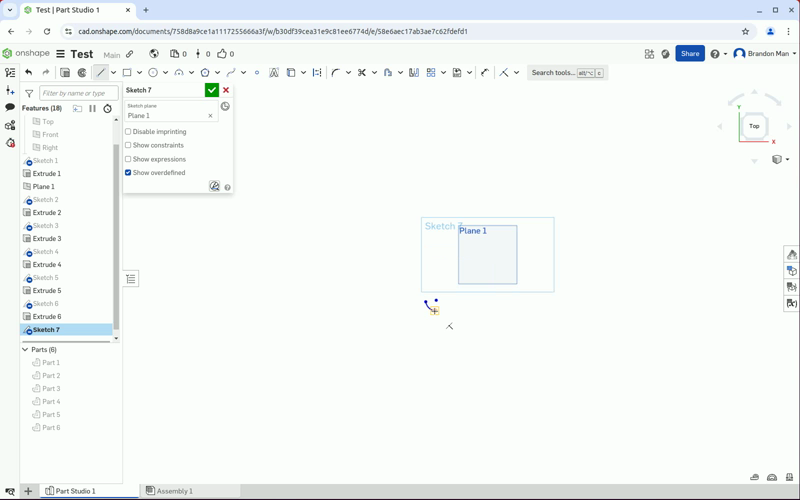
scroll(6)
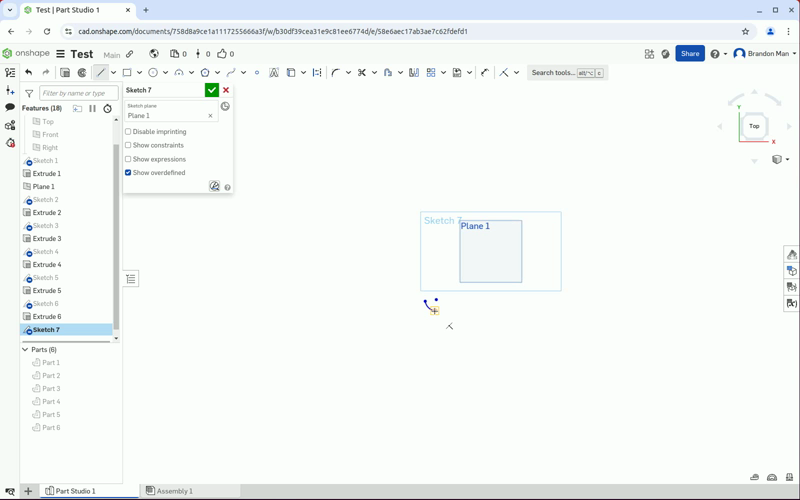
scroll(6)
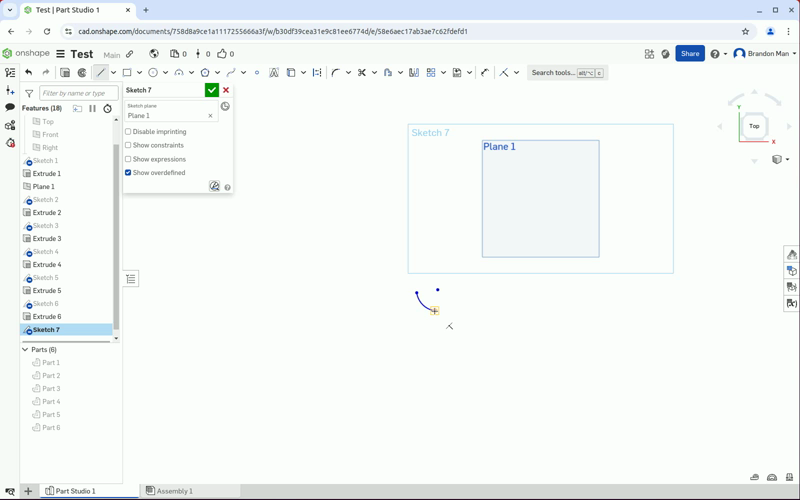
scroll(6)
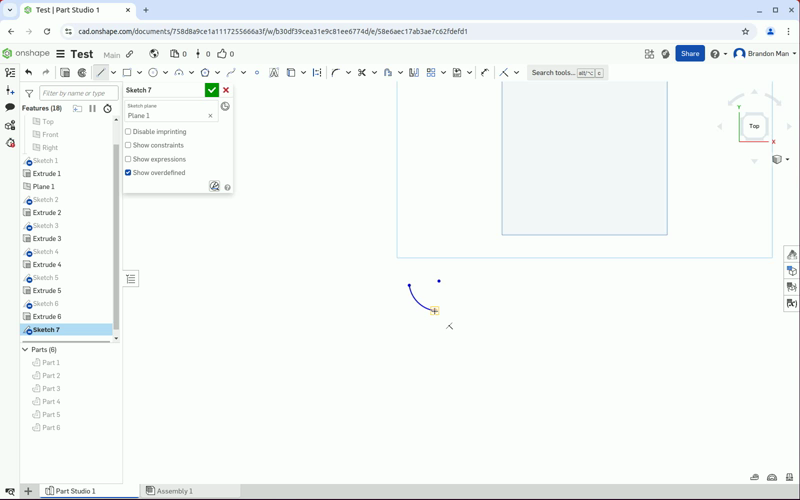
scroll(6)
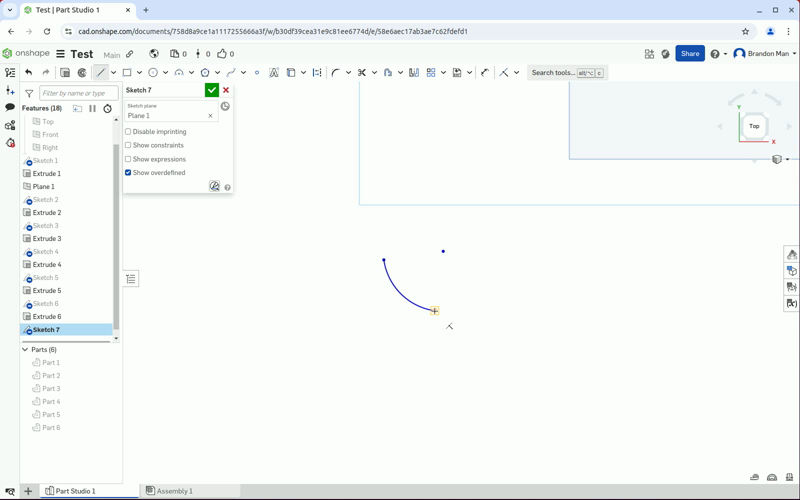
click(434, 310)
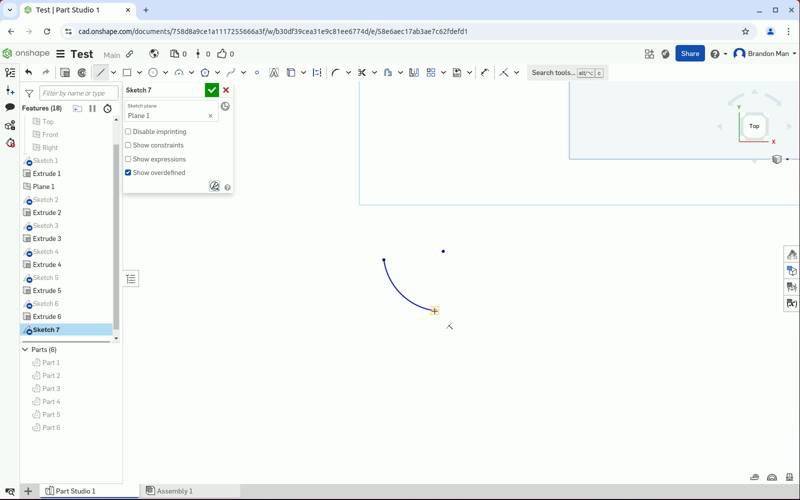
scroll(-6)
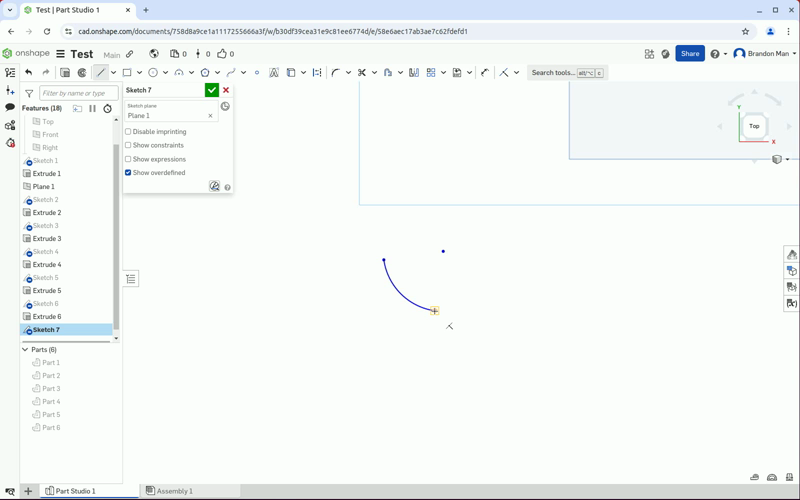
scroll(-6)
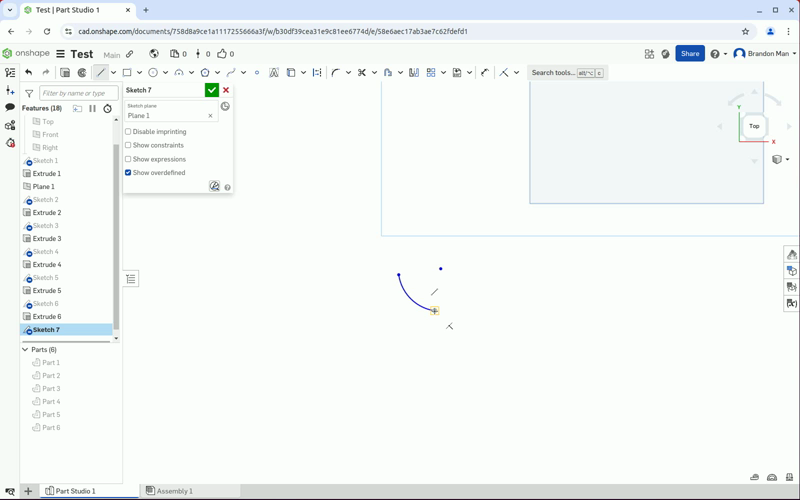
scroll(-6)
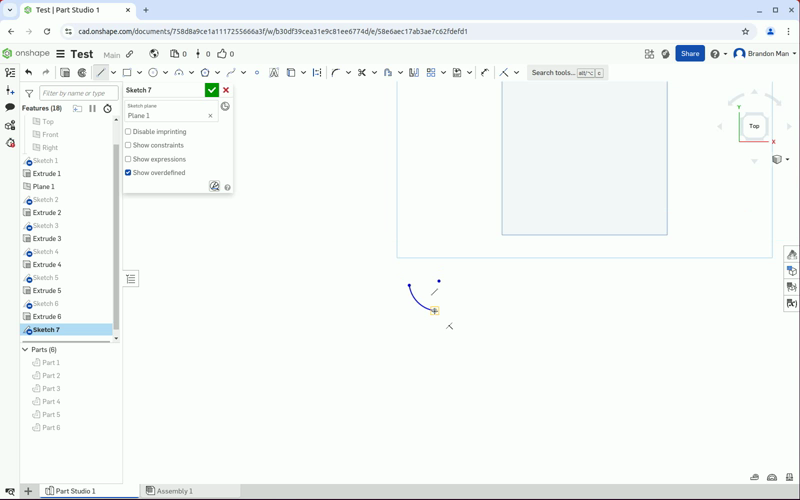
scroll(-6)
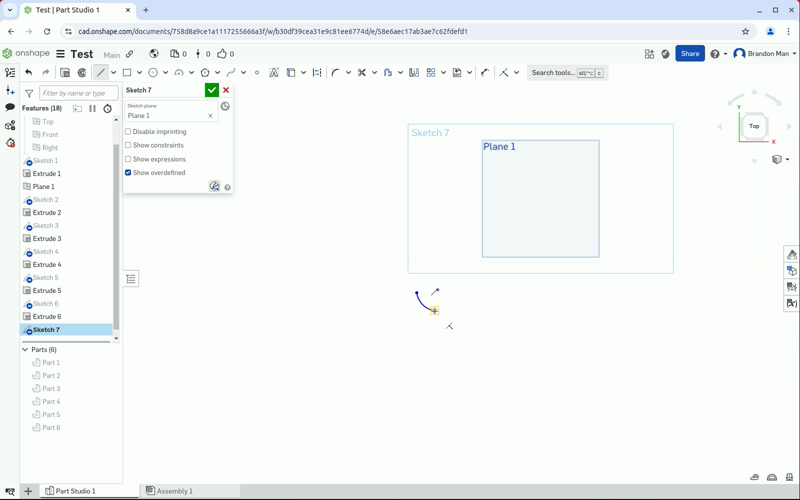
scroll(-6)
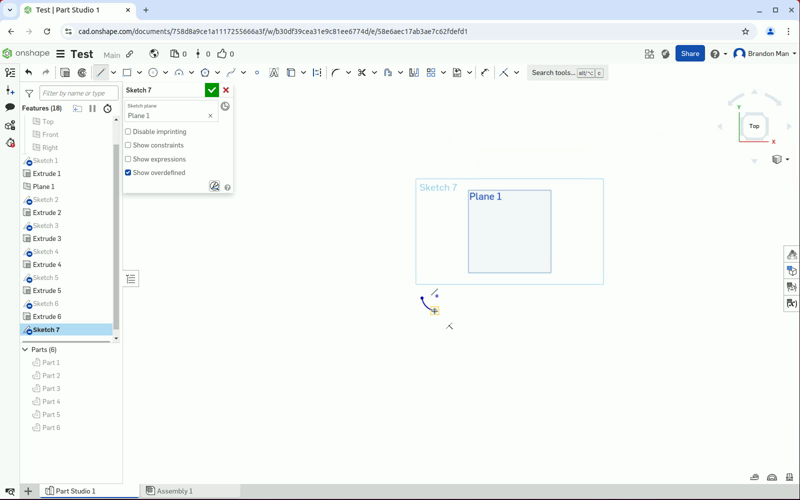
scroll(-6)
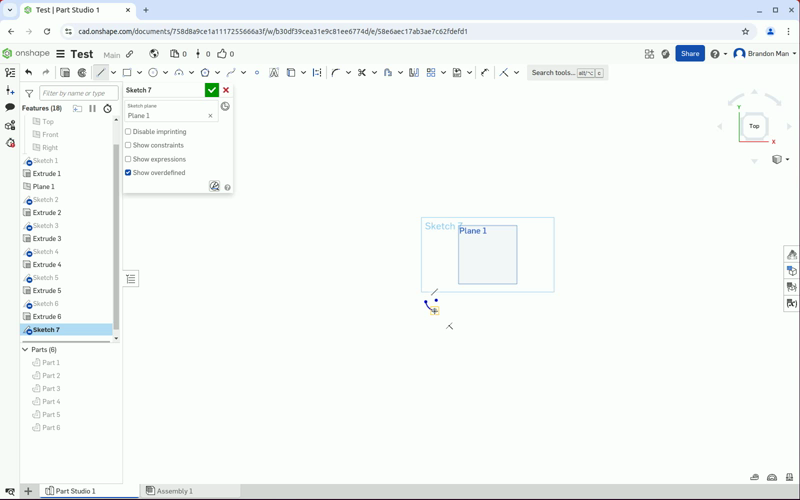
scroll(-6)
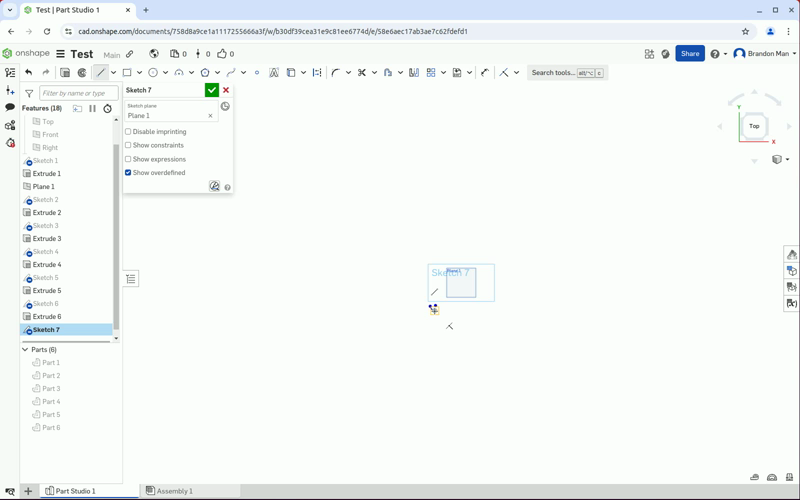
key_down(shift)
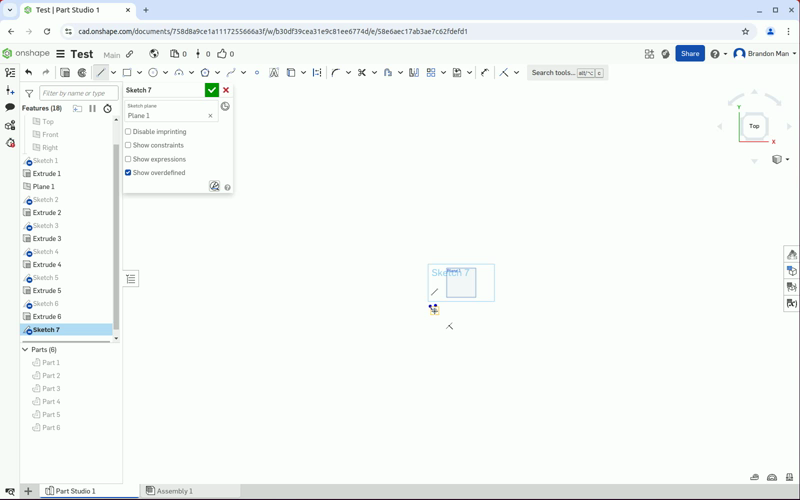
mouse_move(464, 310)
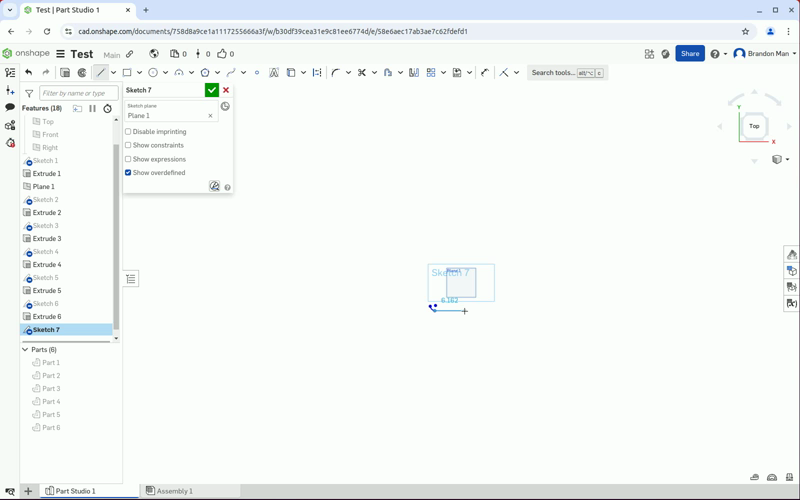
mouse_move(486, 310)
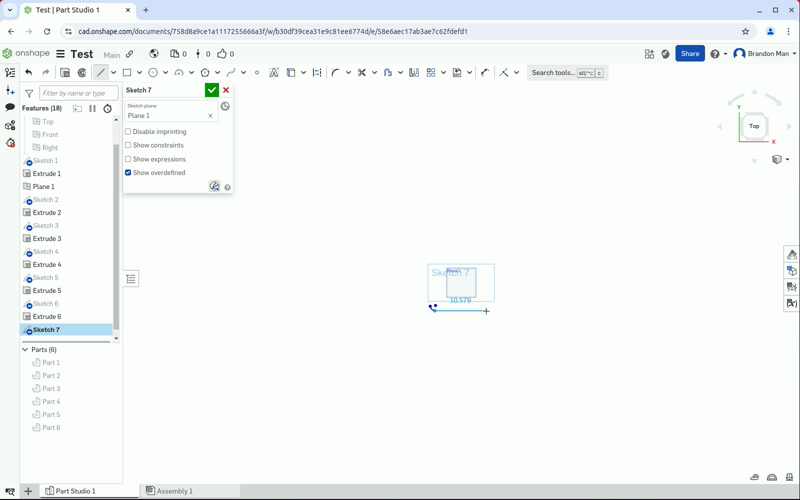
click(486, 310)
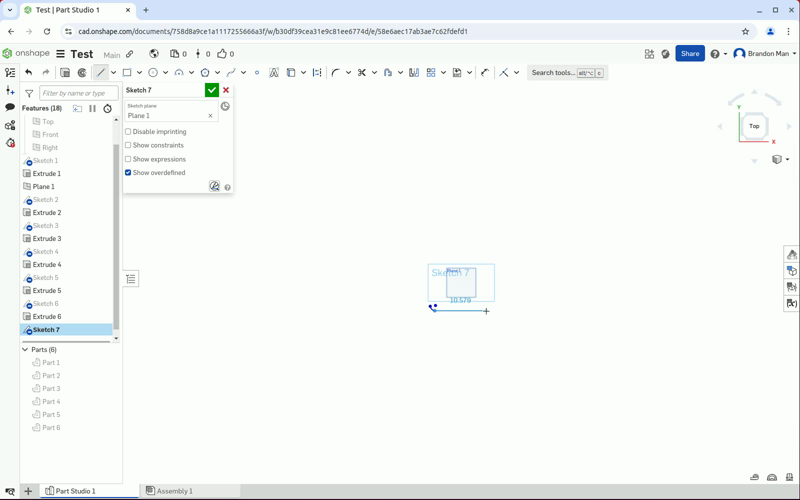
key_up(shift)
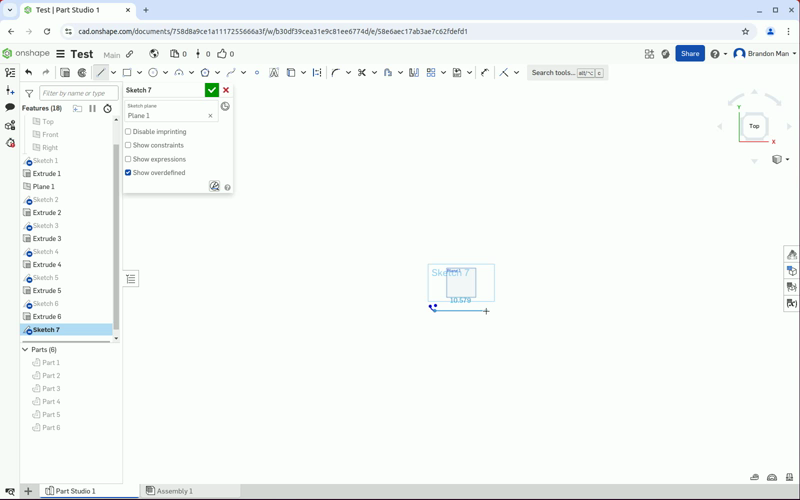
key(esc)
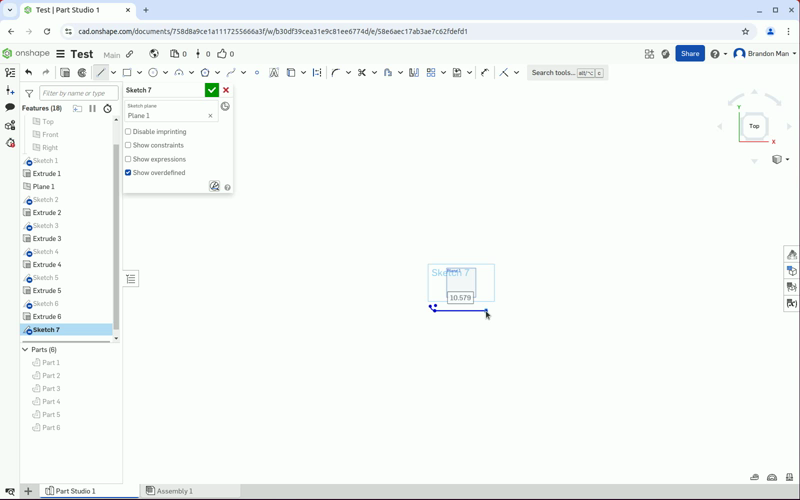
key(a)
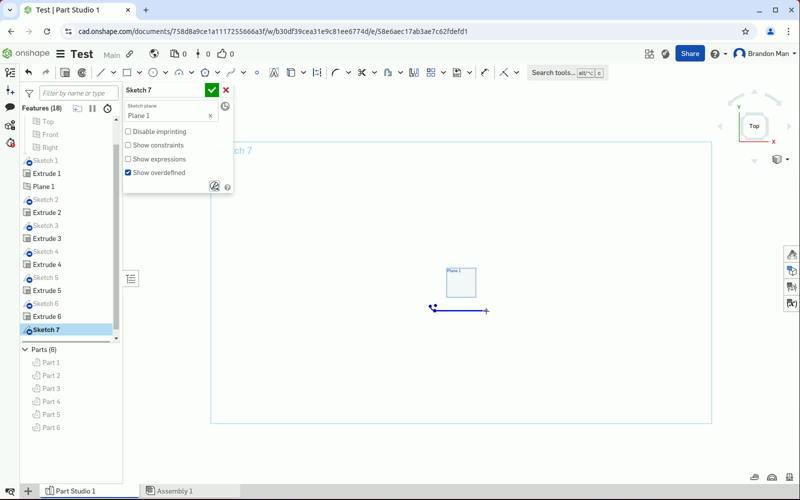
mouse_move(486, 310)
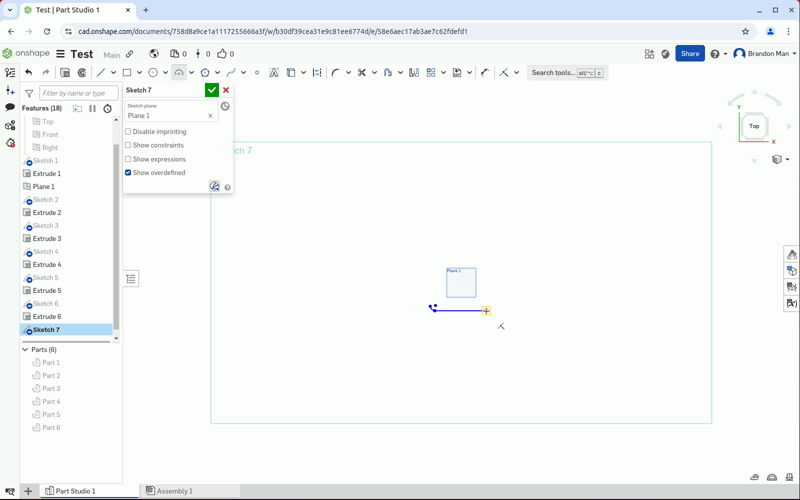
click(486, 310)
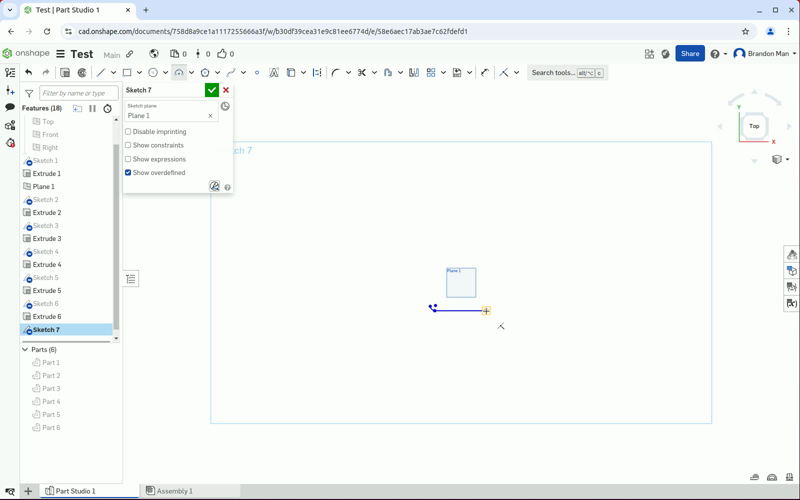
key_down(shift)
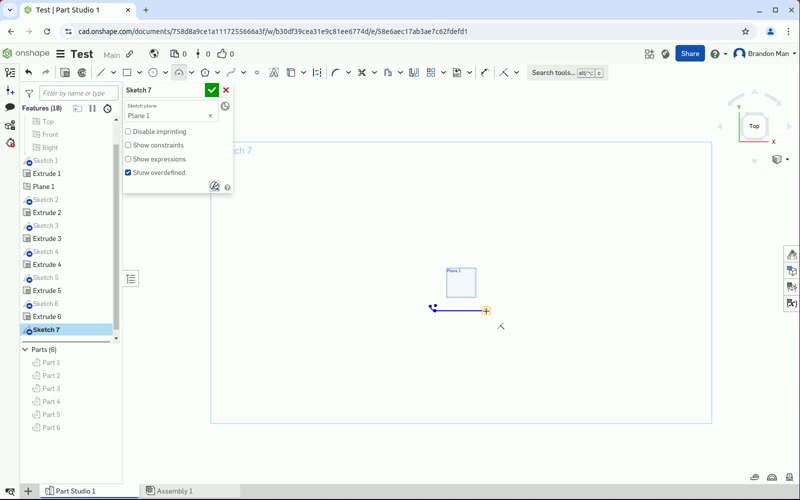
mouse_move(490, 306)
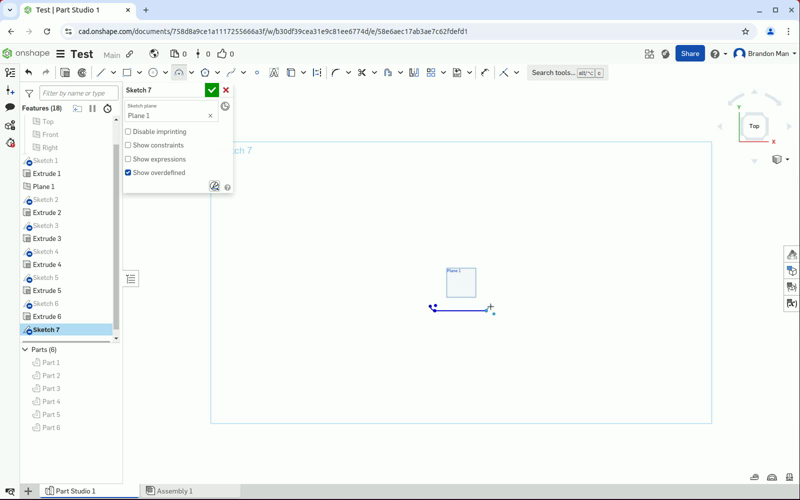
scroll(6)
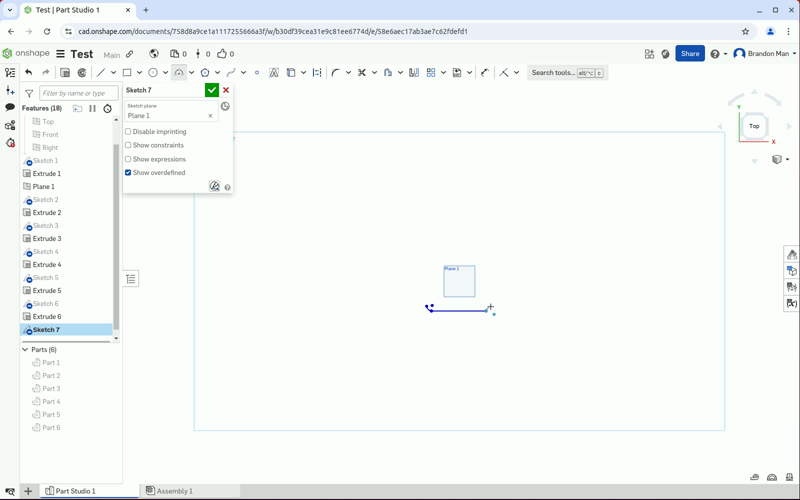
scroll(6)
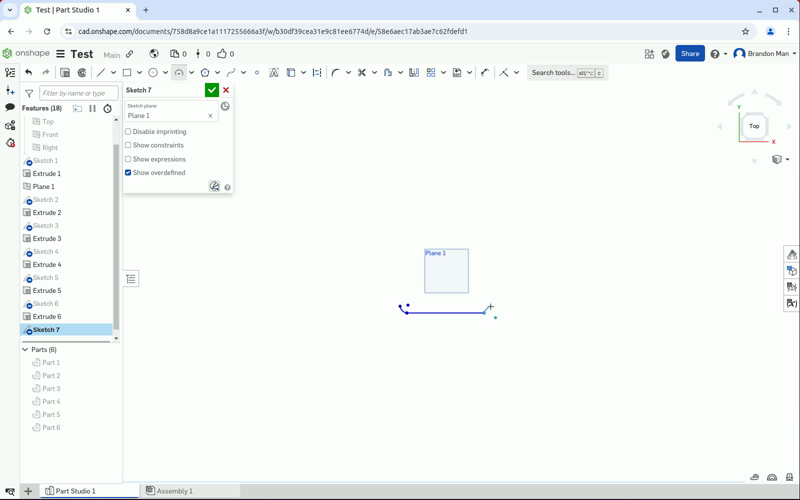
scroll(6)
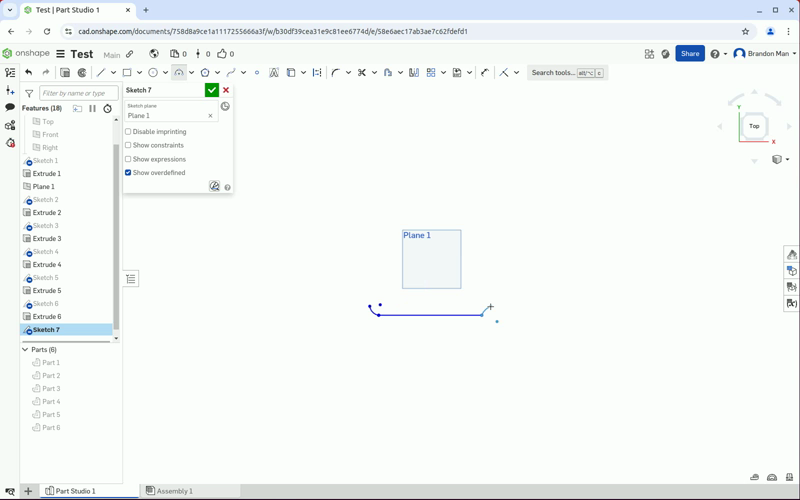
scroll(6)
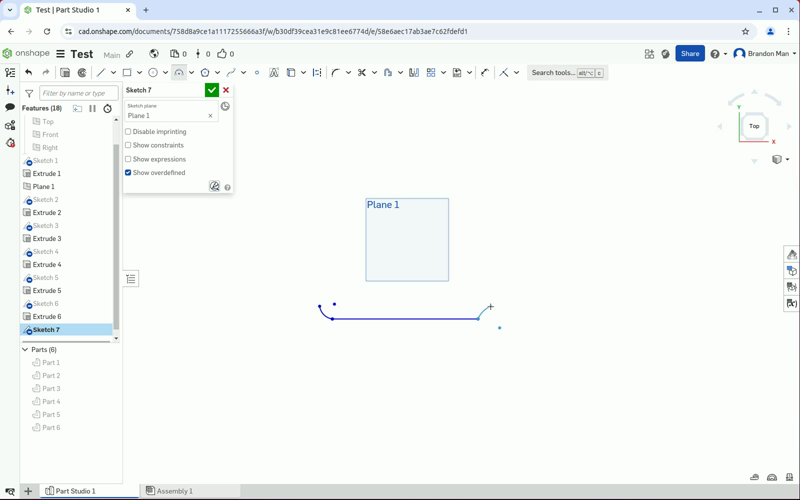
scroll(6)
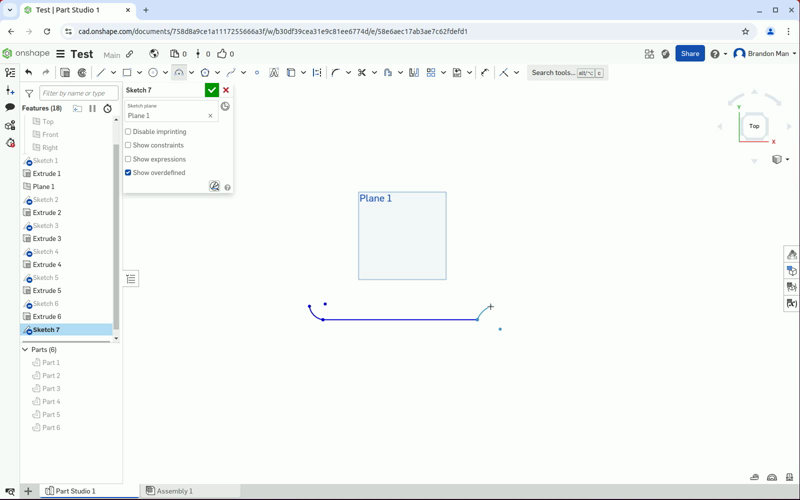
scroll(6)
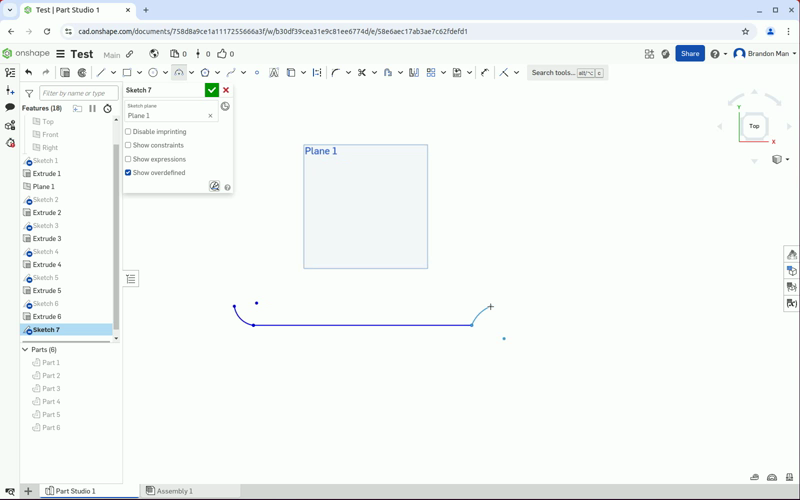
scroll(6)
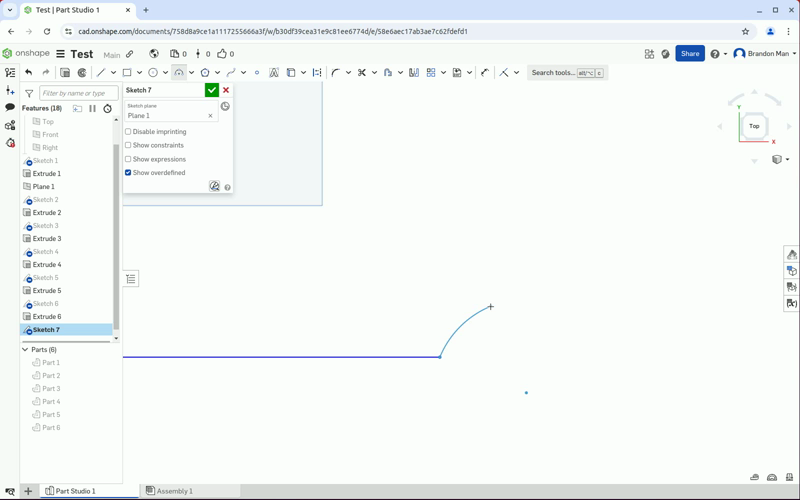
click(490, 306)
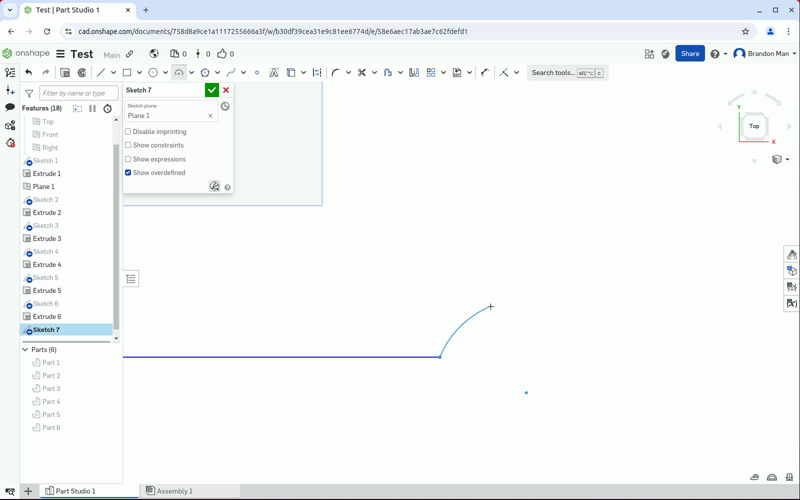
scroll(-6)
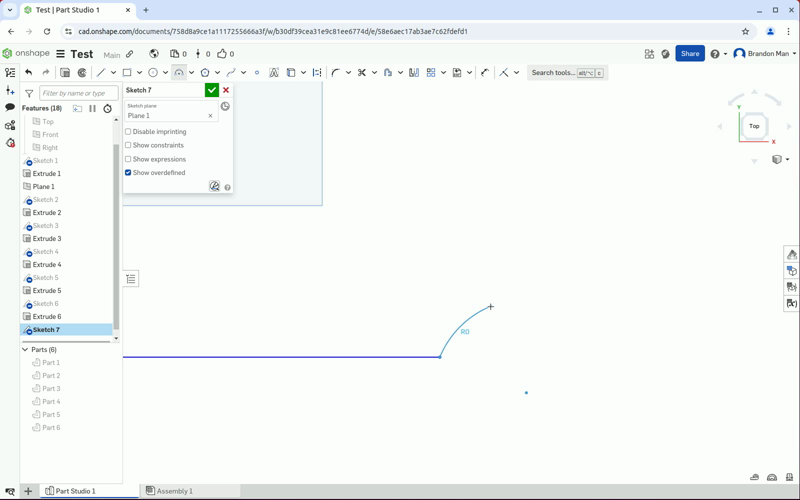
scroll(-6)
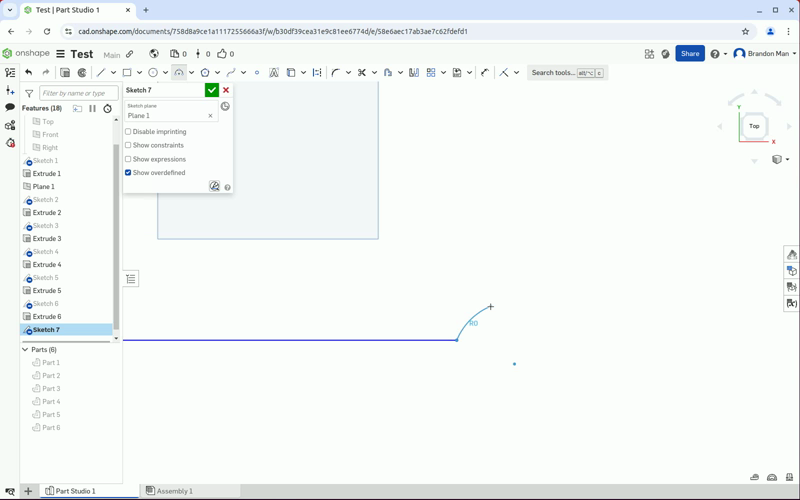
scroll(-6)
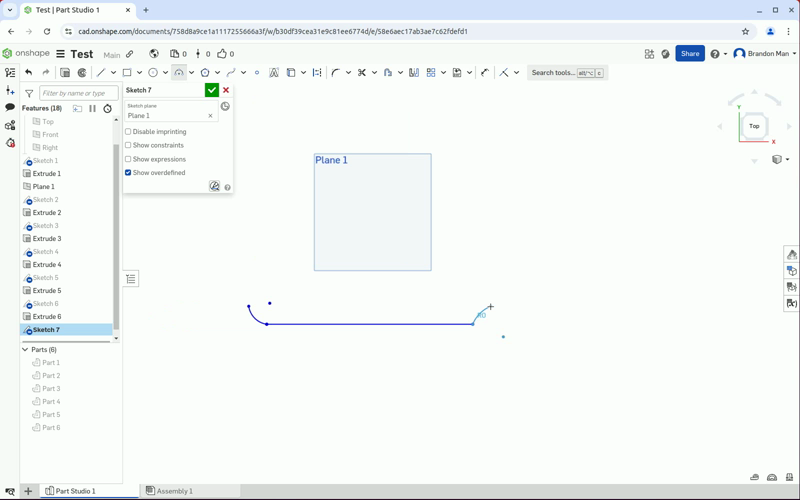
scroll(-6)
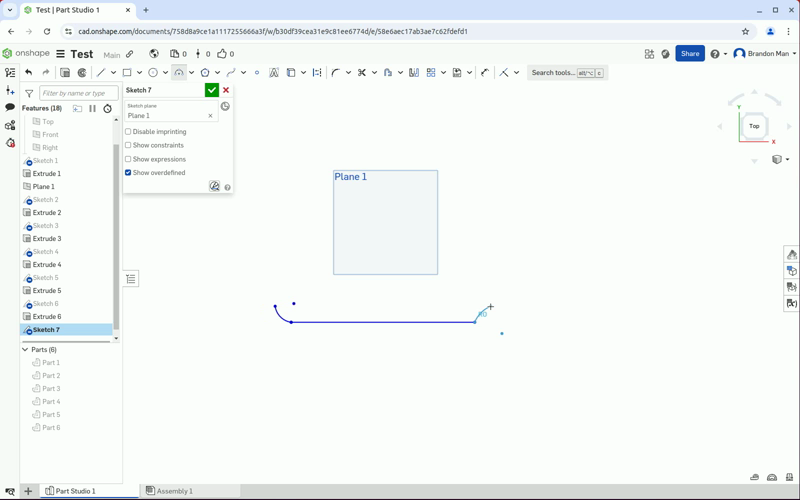
scroll(-6)
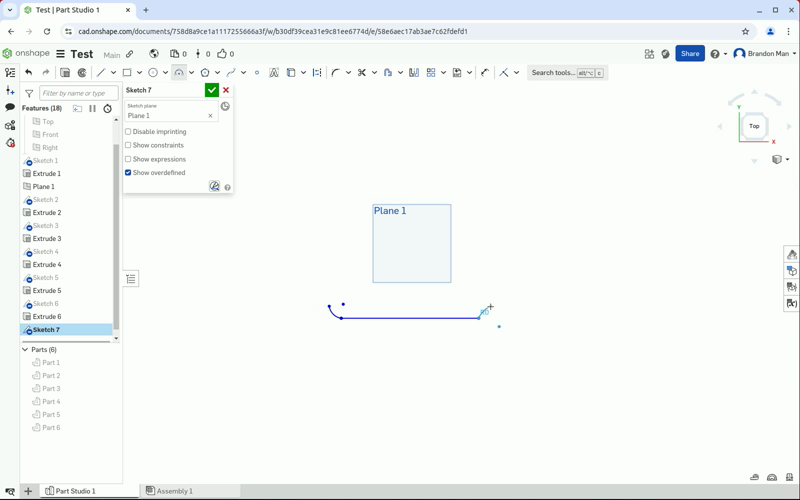
scroll(-6)
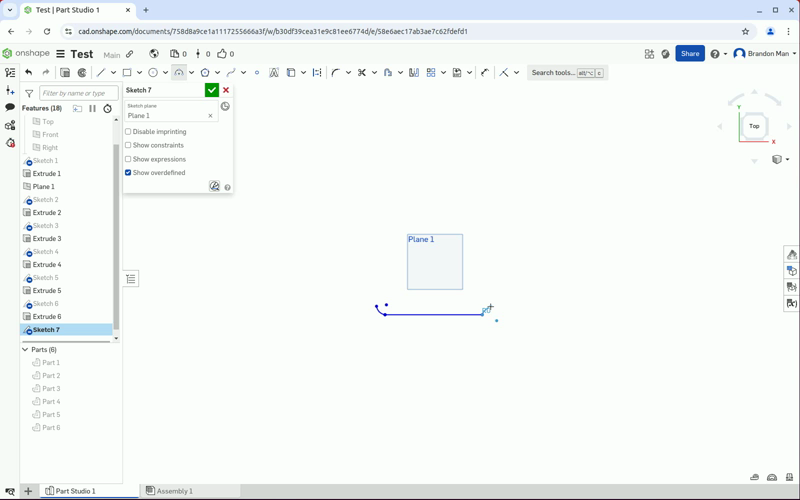
scroll(-6)
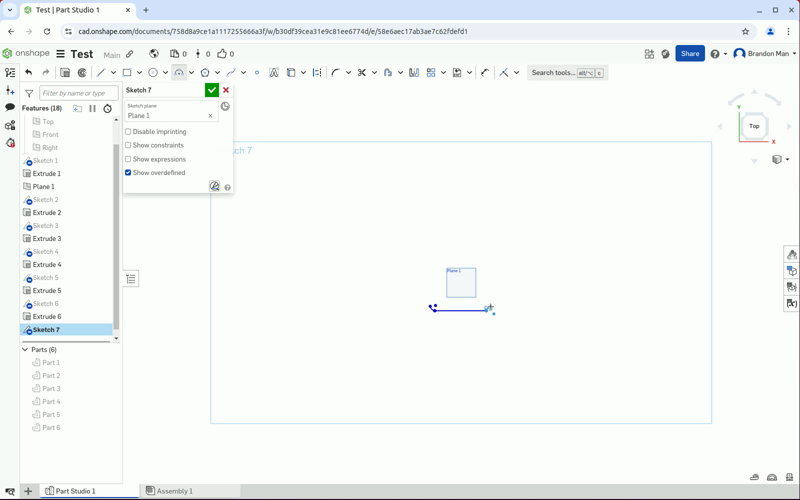
mouse_move(489, 309)
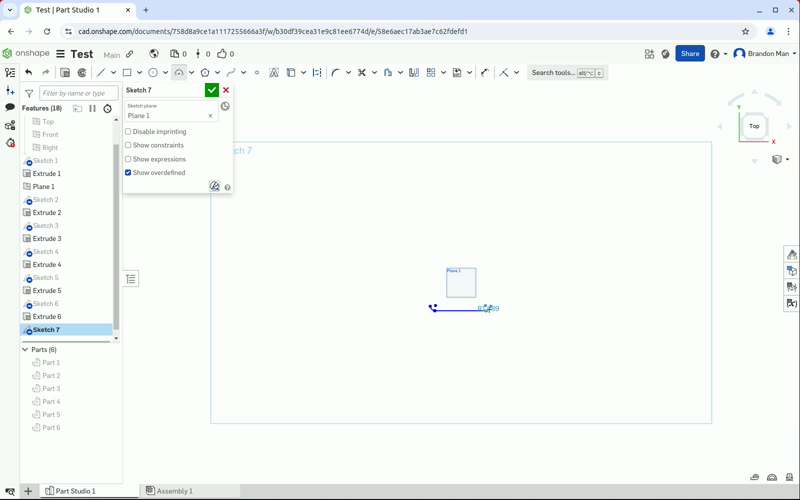
scroll(6)
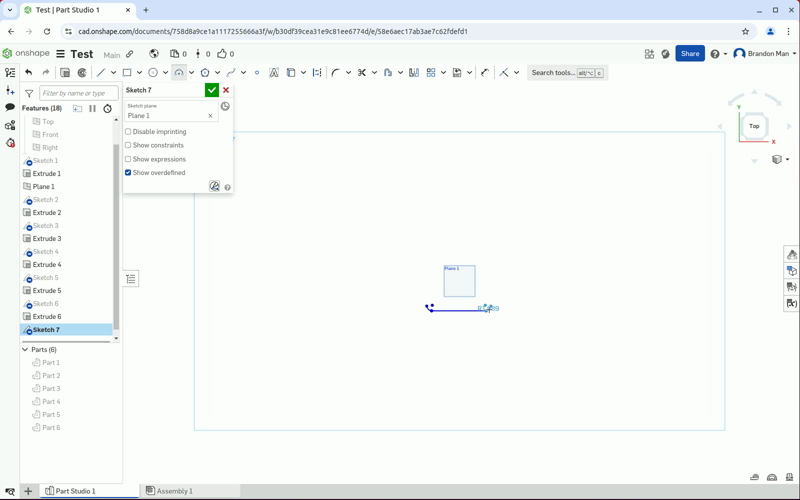
scroll(6)
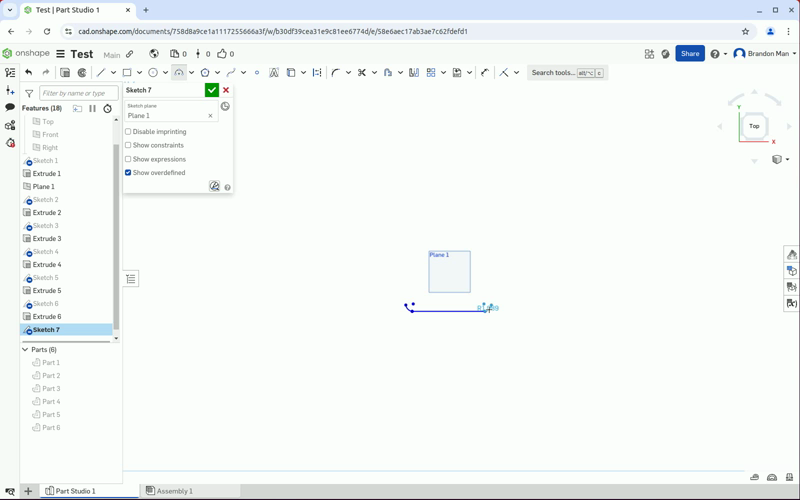
scroll(6)
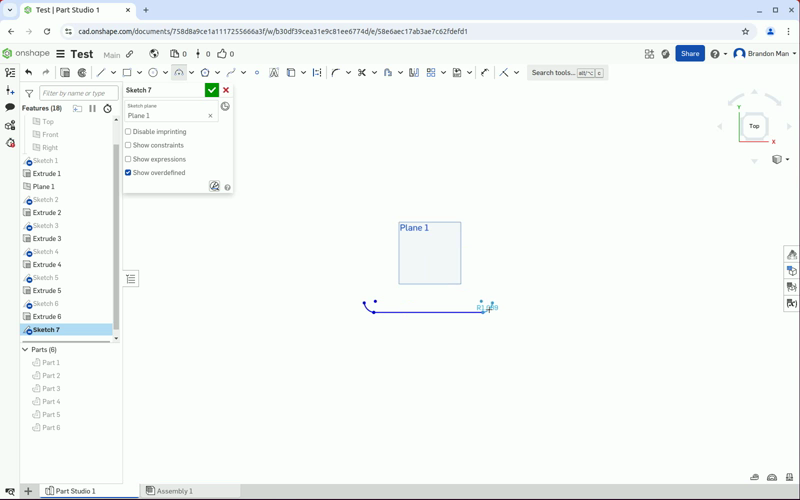
scroll(6)
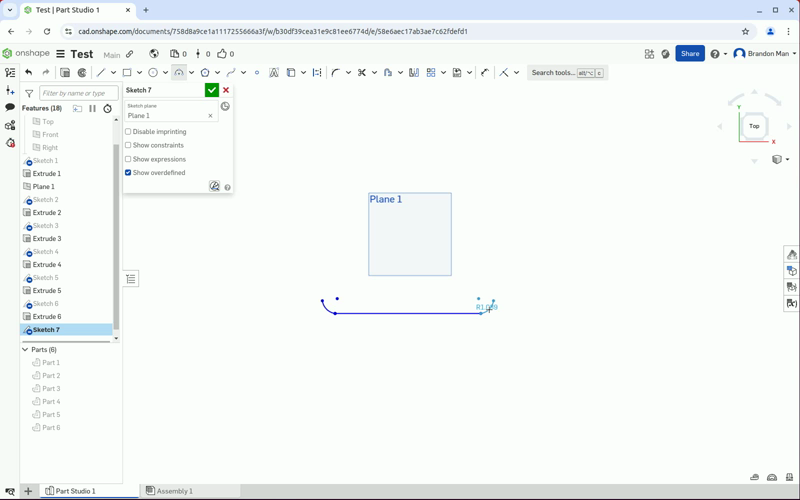
scroll(6)
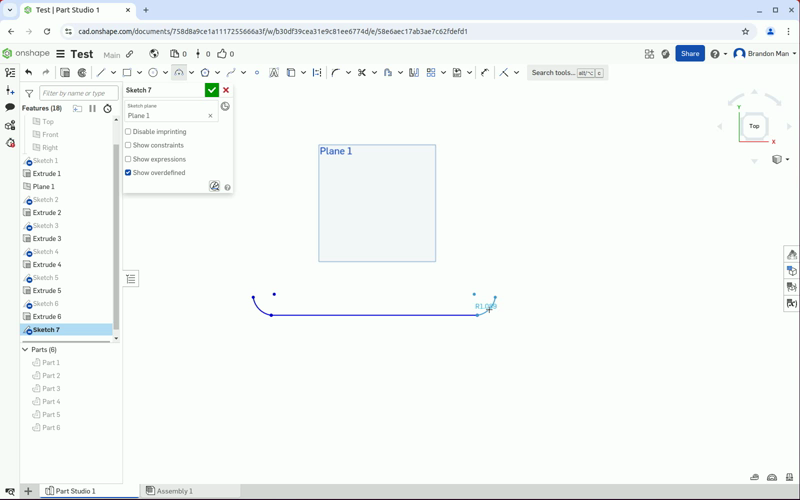
scroll(6)
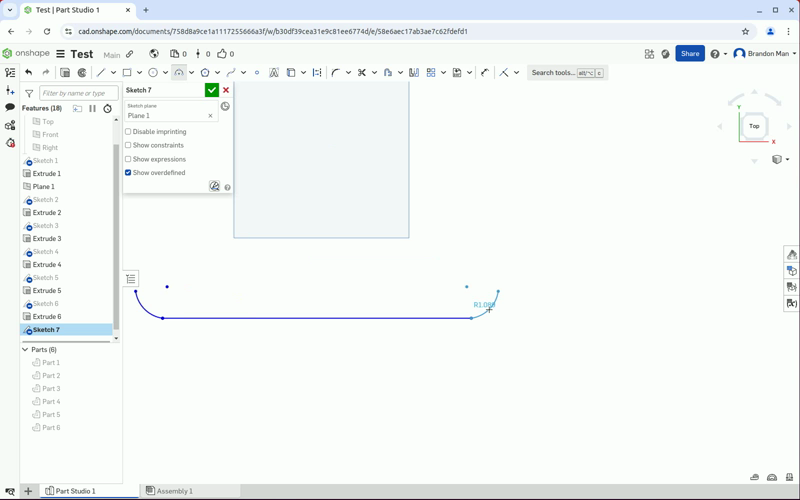
scroll(6)
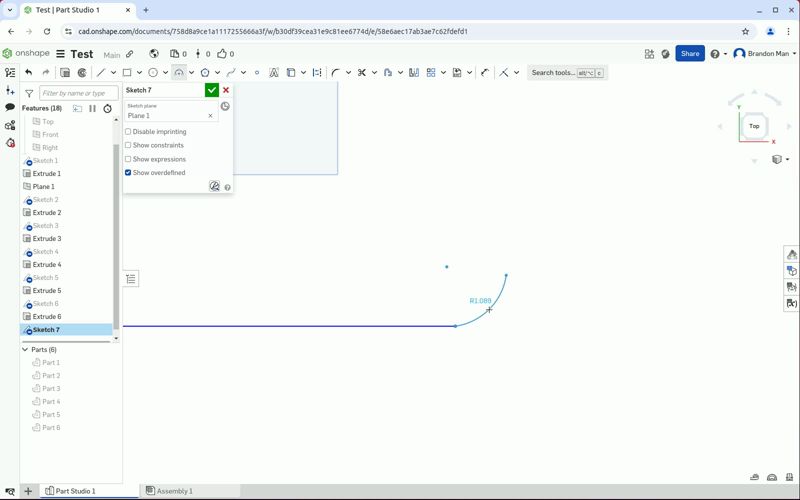
click(489, 309)
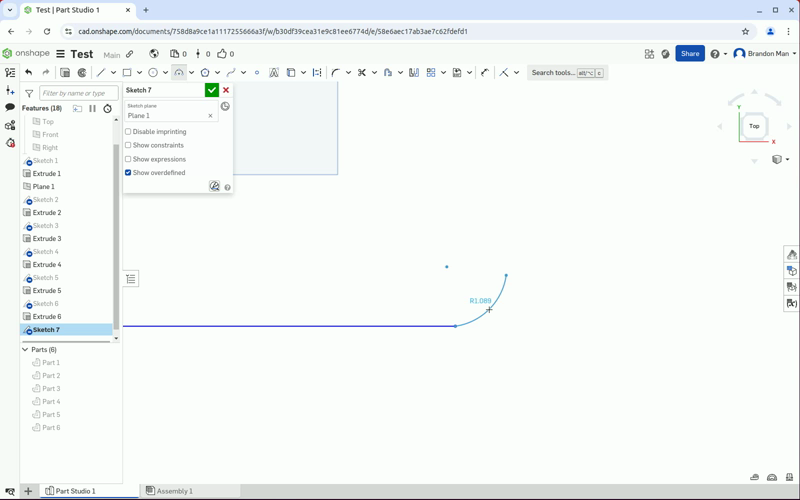
scroll(-6)
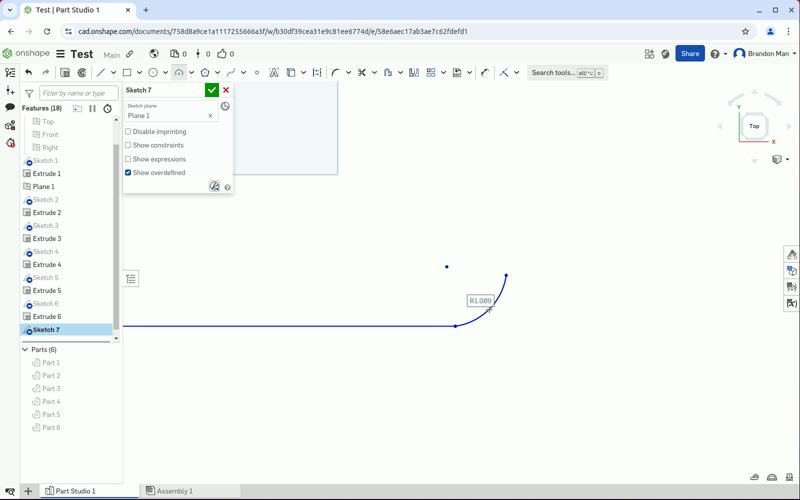
scroll(-6)
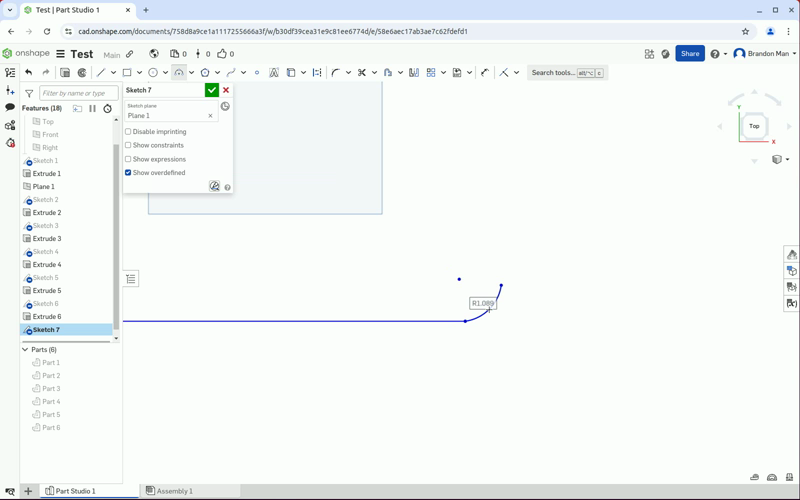
scroll(-6)
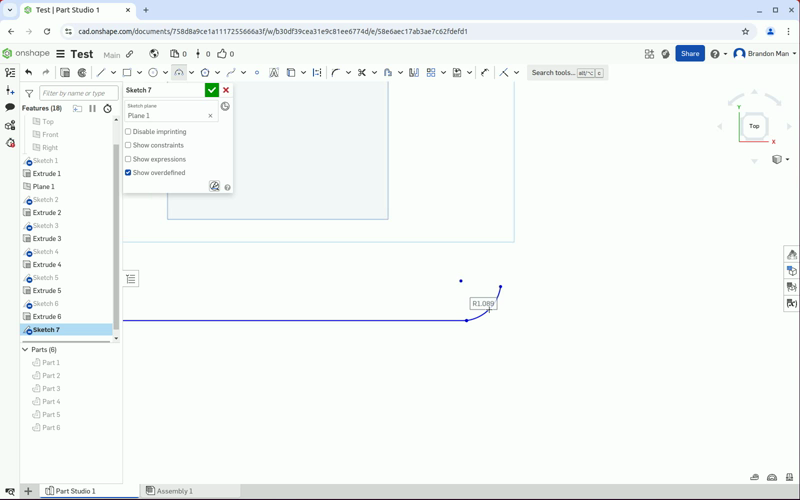
scroll(-6)
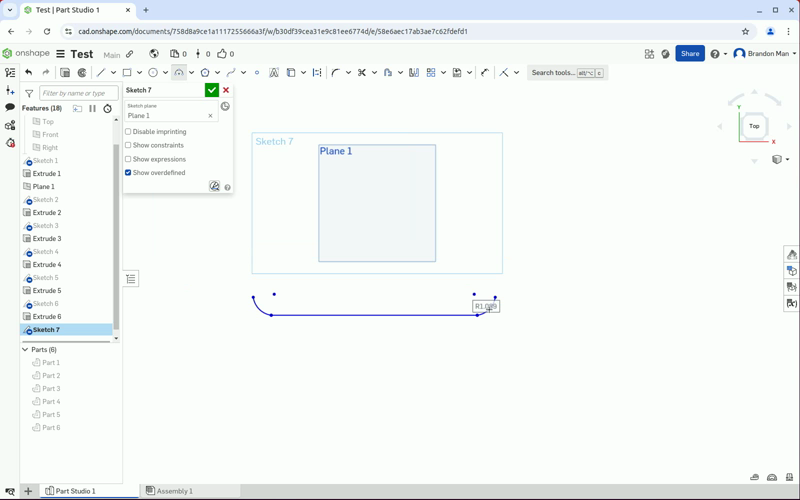
scroll(-6)
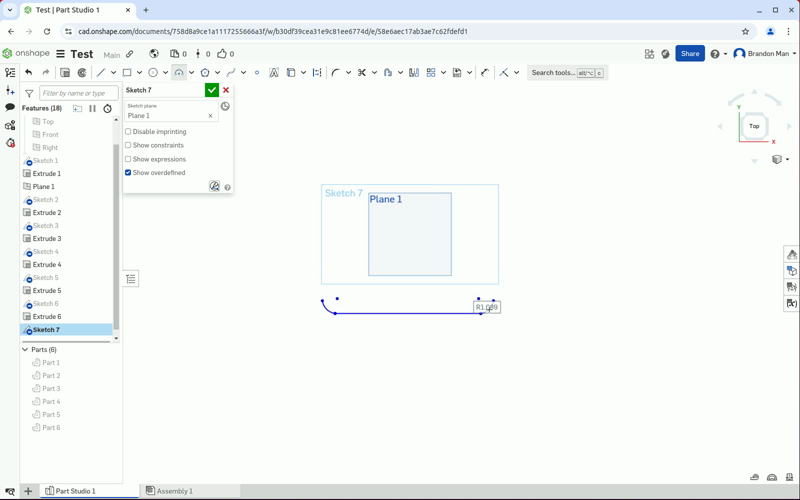
scroll(-6)
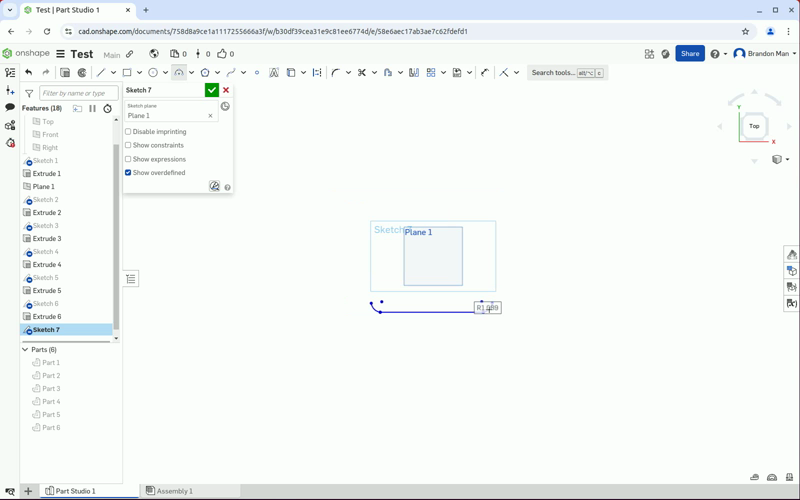
scroll(-6)
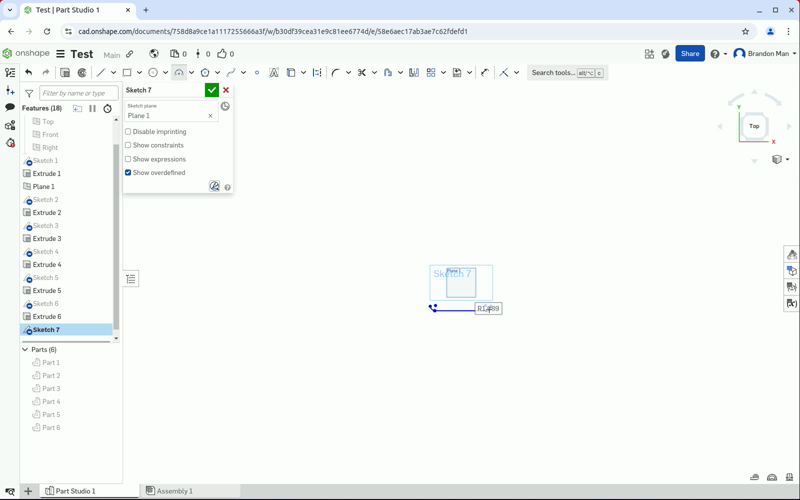
key_up(shift)
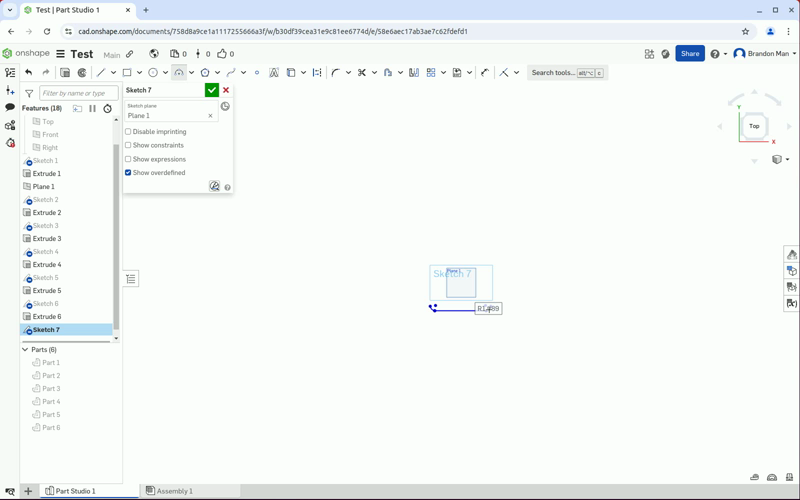
key(esc)
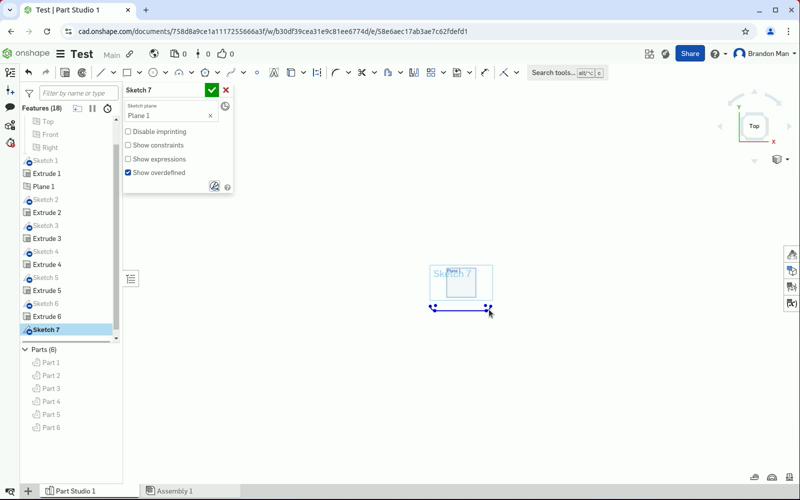
key(l)
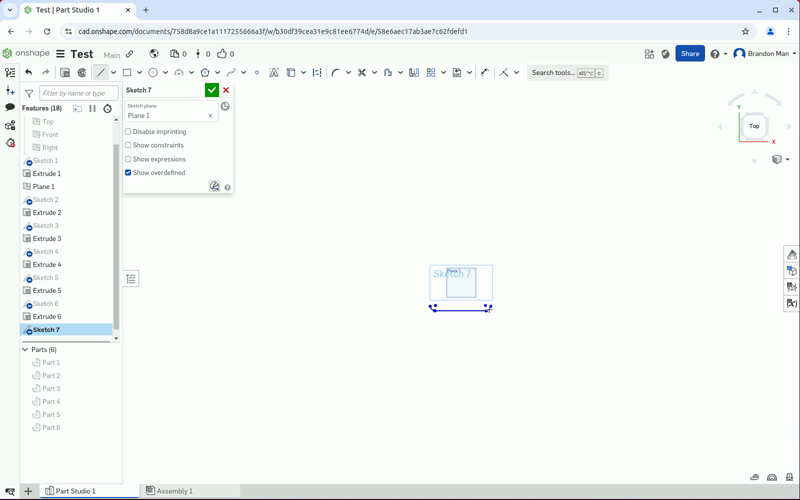
mouse_move(490, 306)
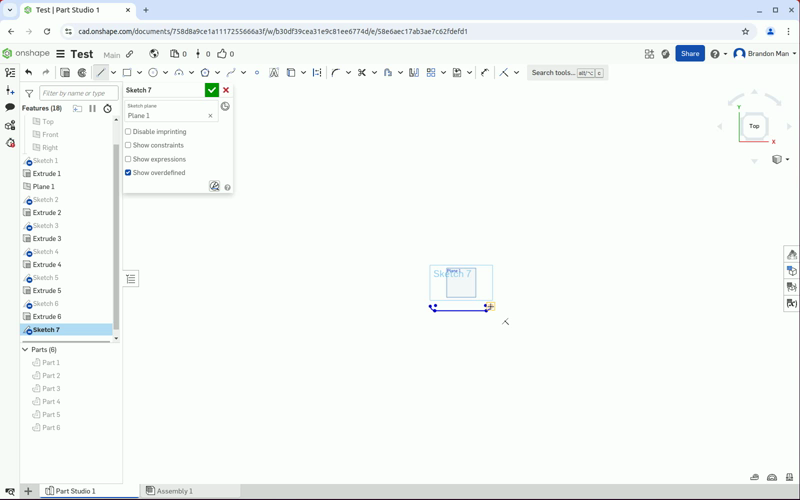
scroll(6)
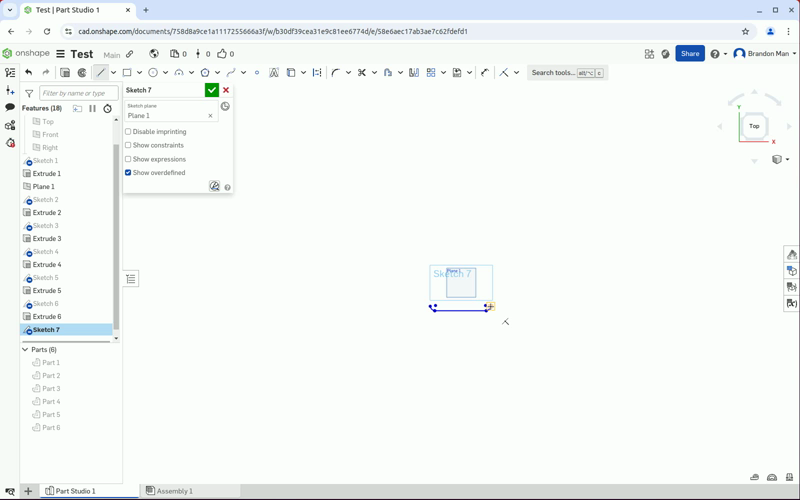
scroll(6)
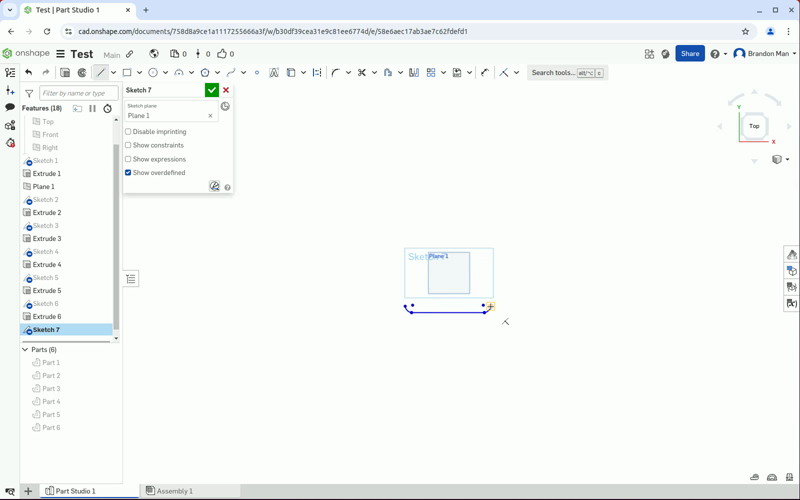
scroll(6)
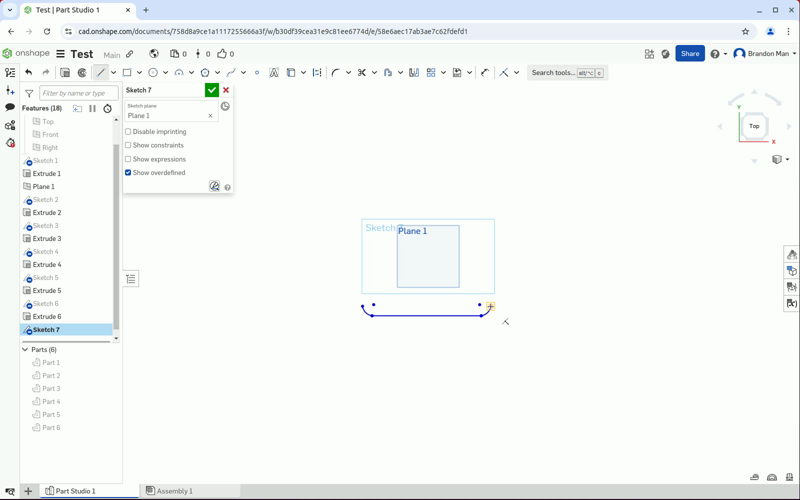
scroll(6)
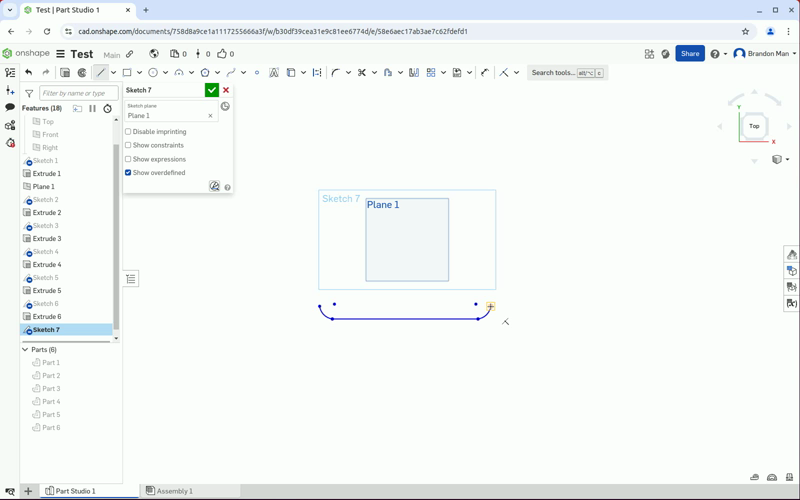
scroll(6)
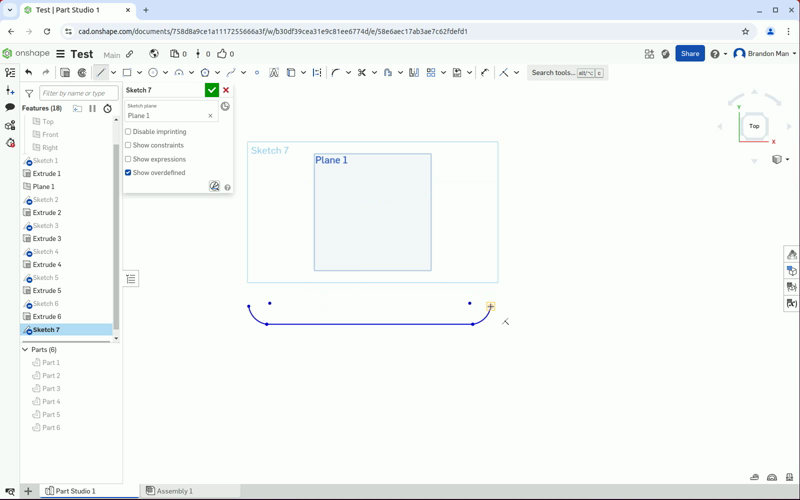
scroll(6)
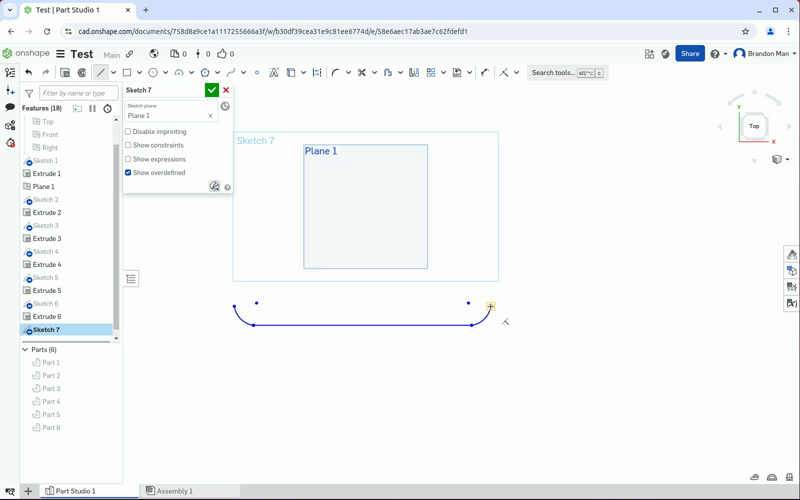
scroll(6)
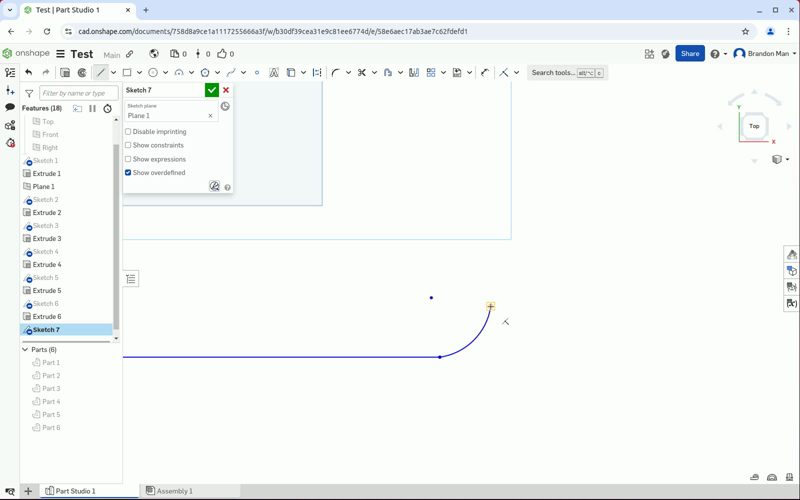
click(490, 306)
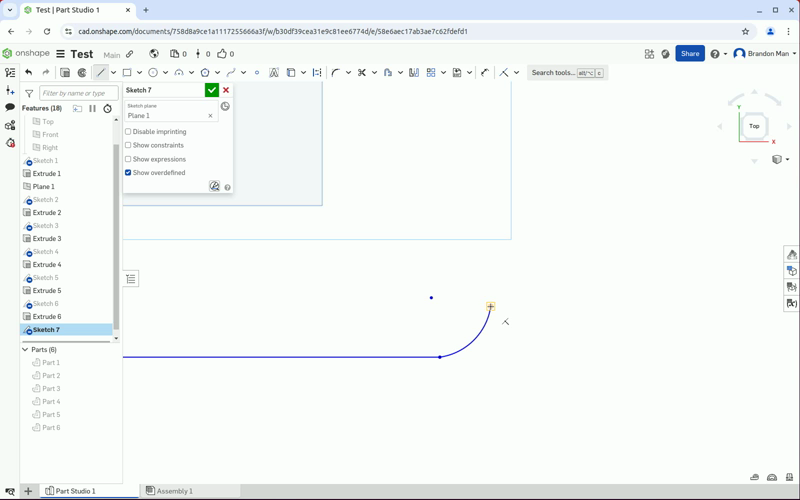
scroll(-6)
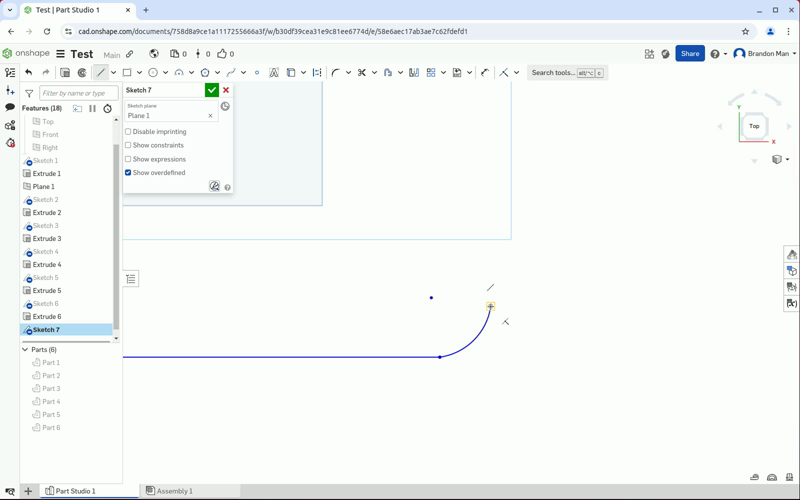
scroll(-6)
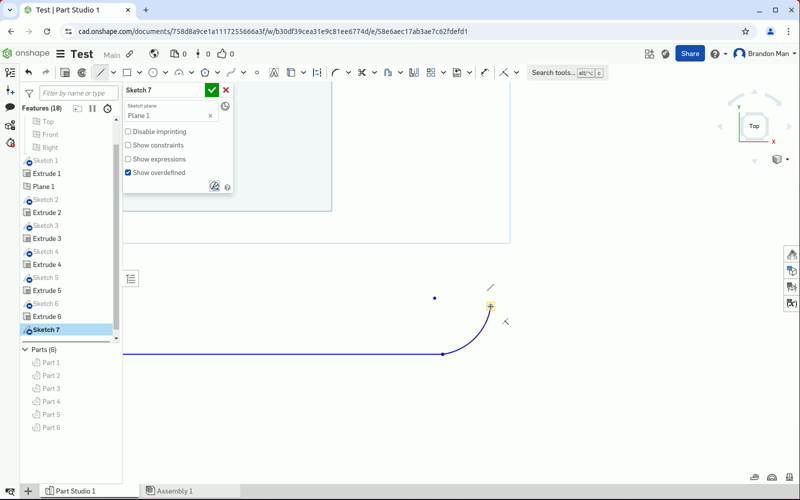
scroll(-6)
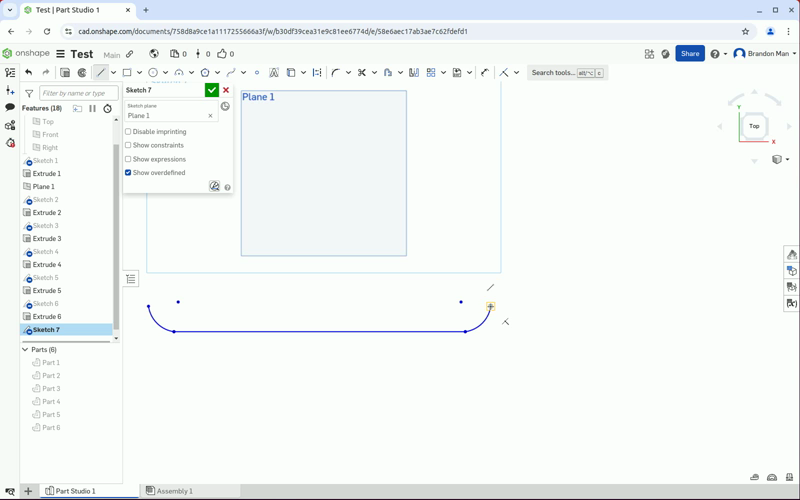
scroll(-6)
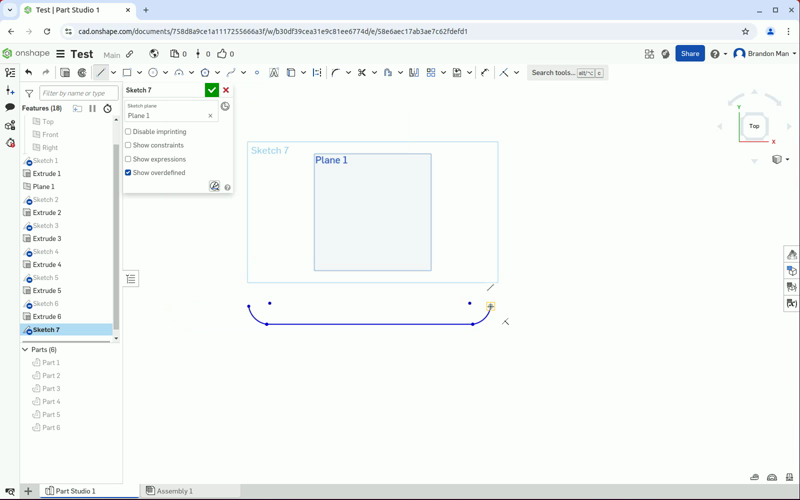
scroll(-6)
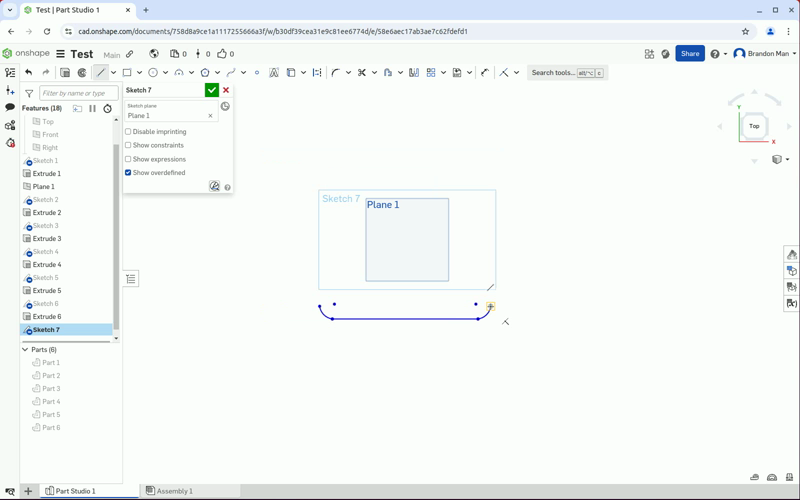
scroll(-6)
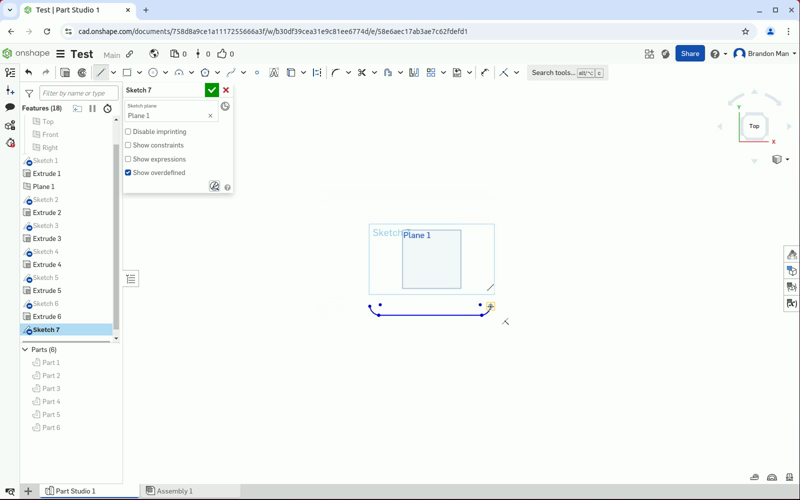
scroll(-6)
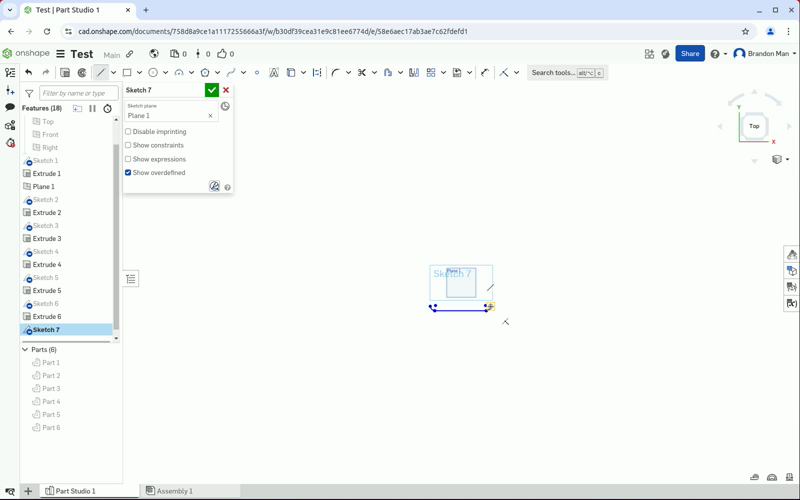
key_down(shift)
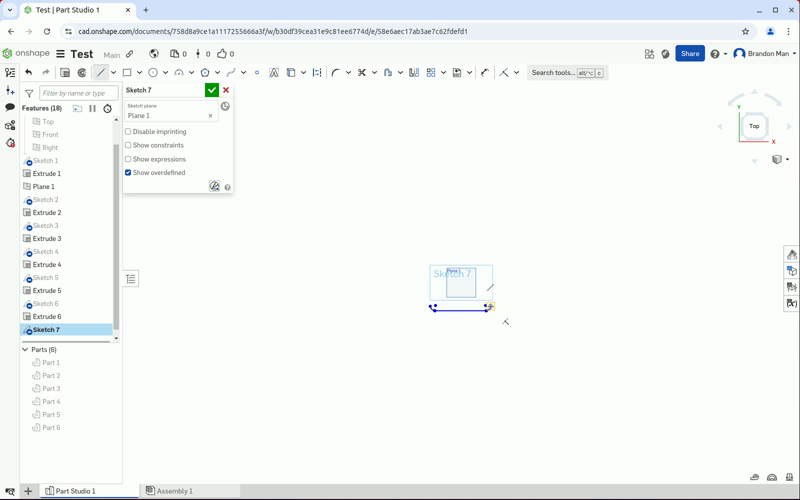
mouse_move(520, 306)
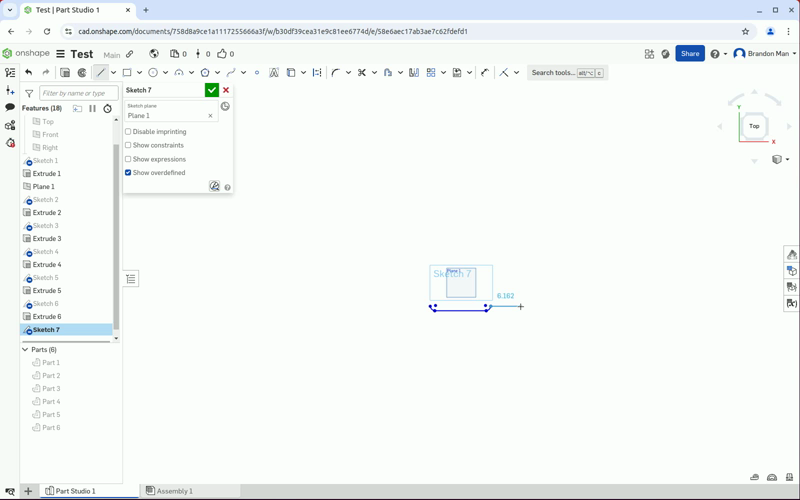
mouse_move(490, 254)
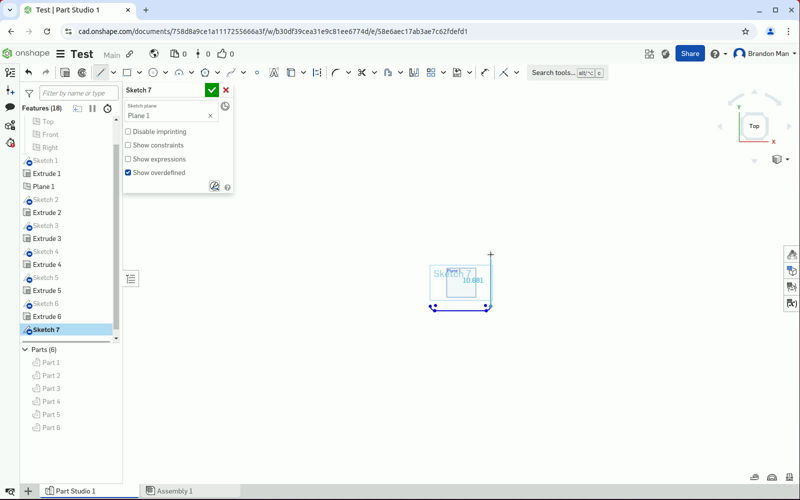
click(490, 254)
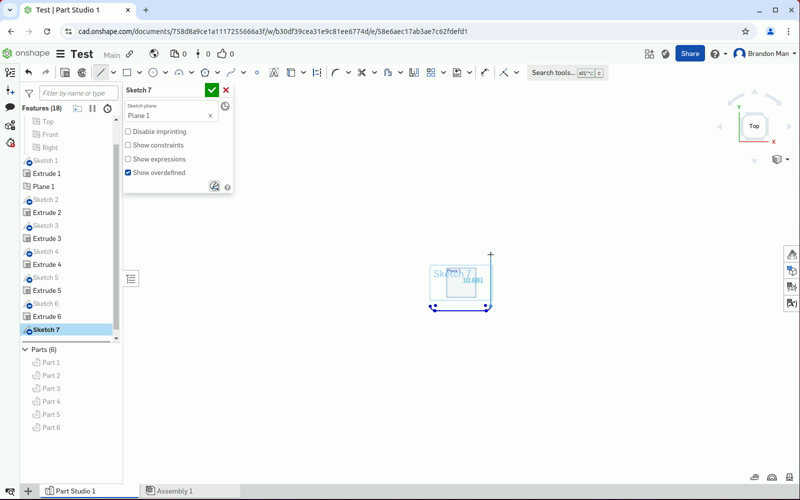
key_up(shift)
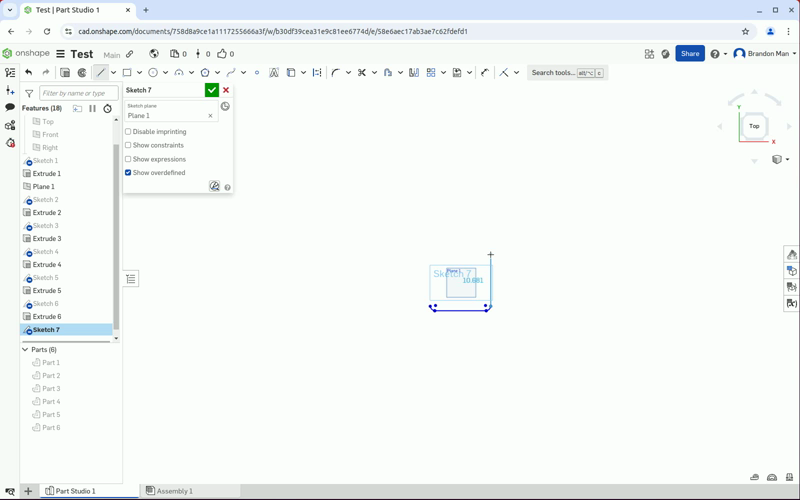
key_down(shift)
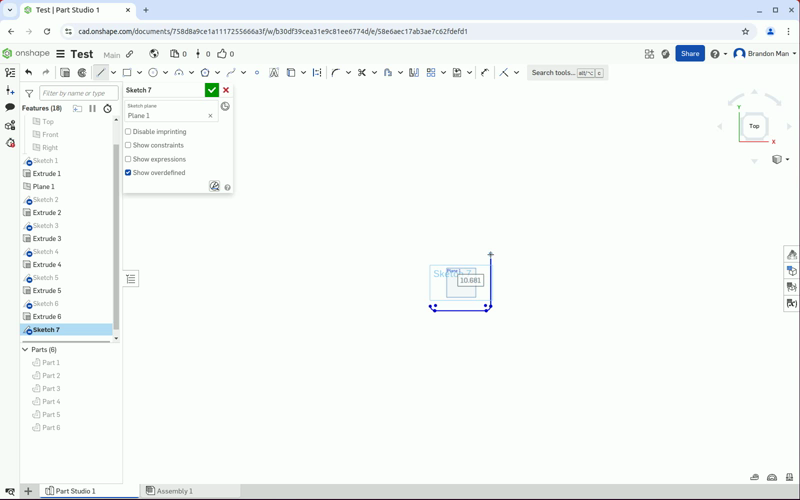
mouse_move(430, 254)
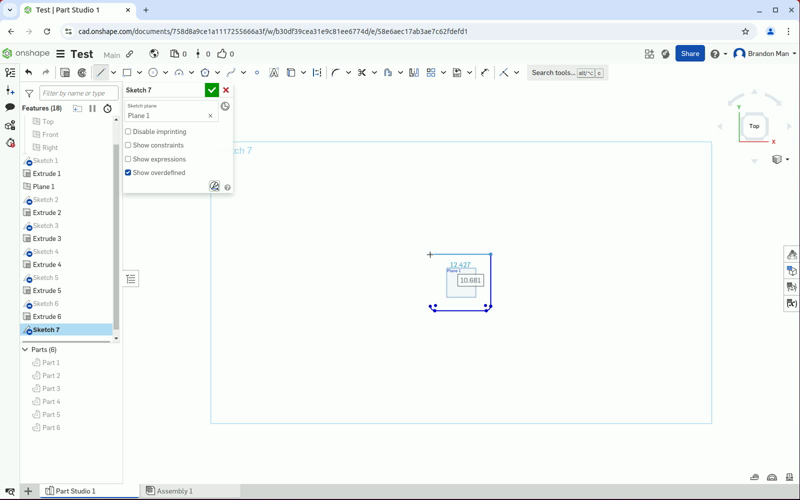
click(430, 254)
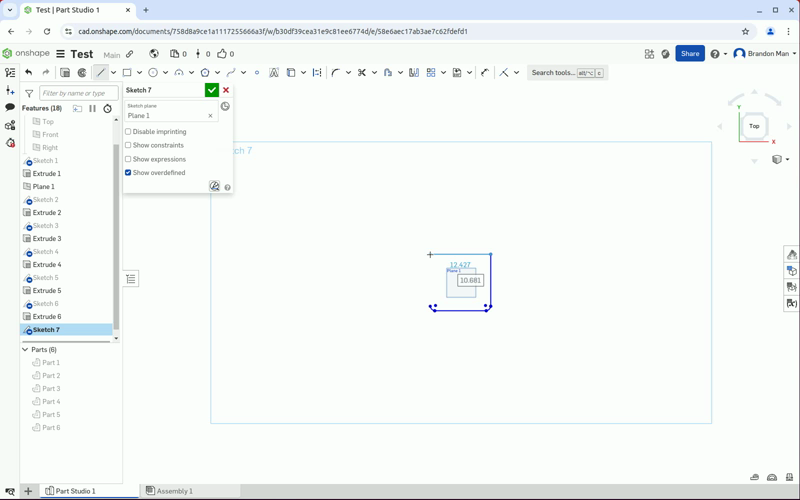
key_up(shift)
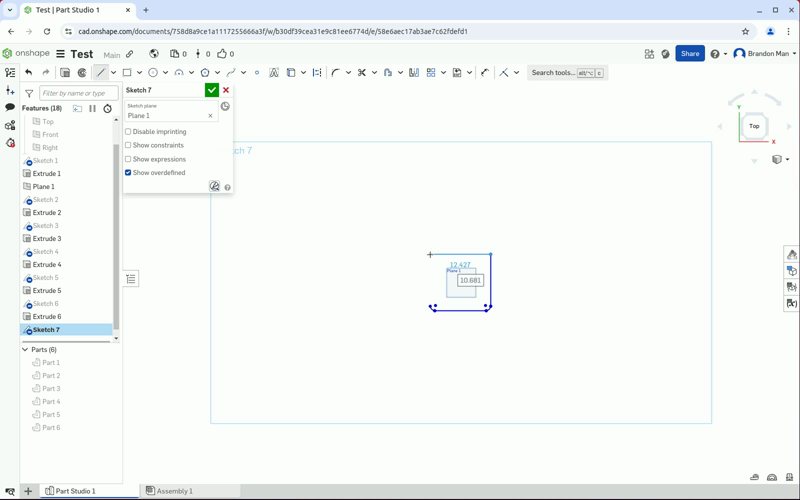
mouse_move(460, 254)
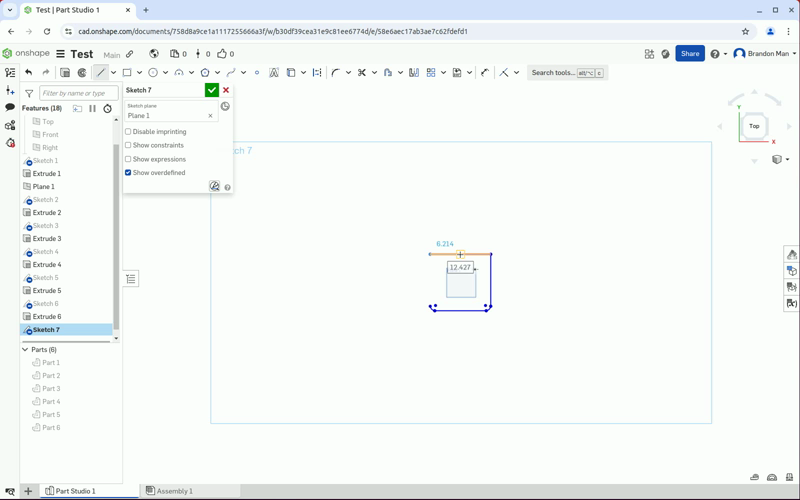
key_down(shift)
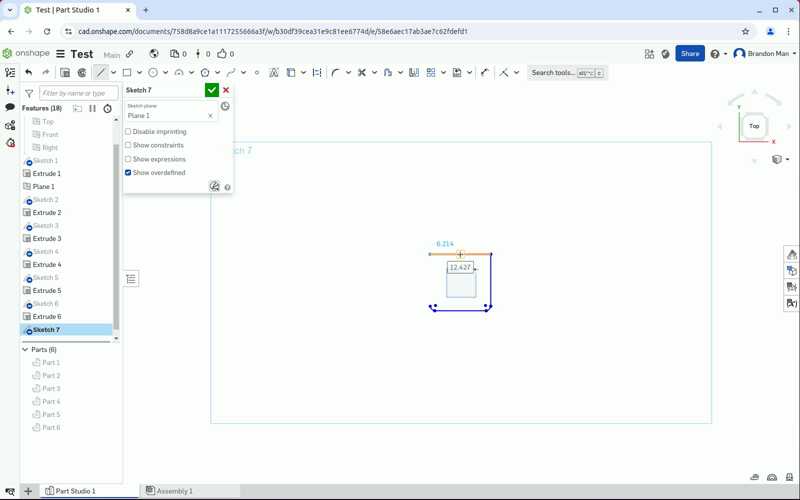
mouse_move(430, 306)
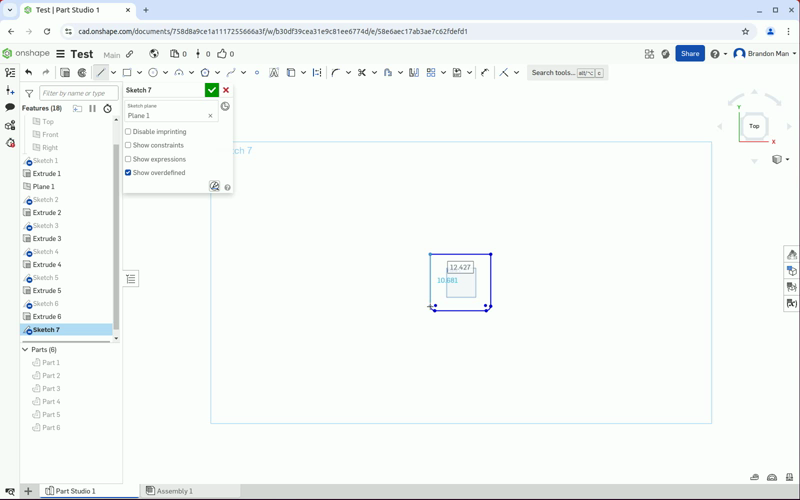
scroll(6)
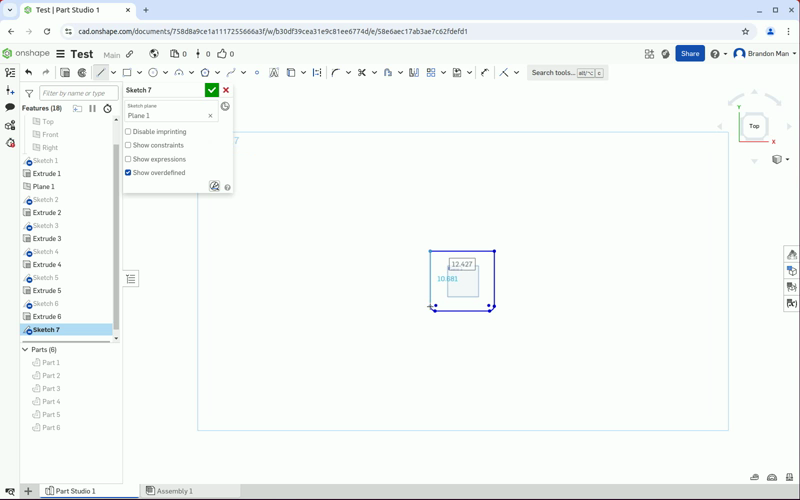
scroll(6)
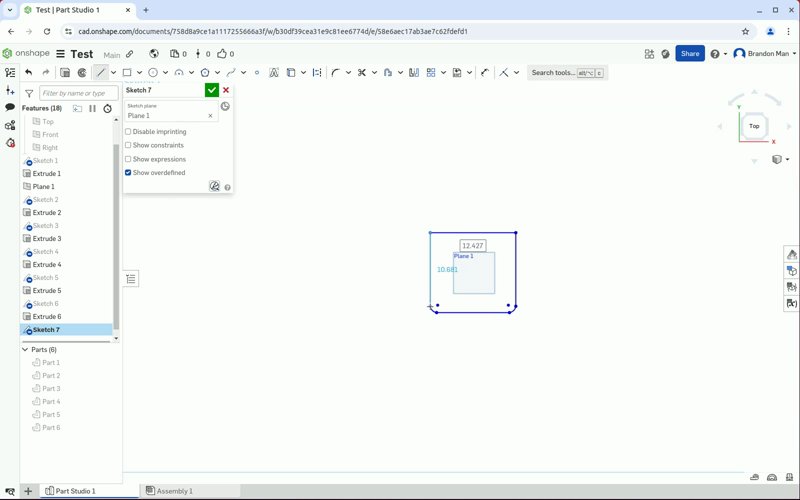
scroll(6)
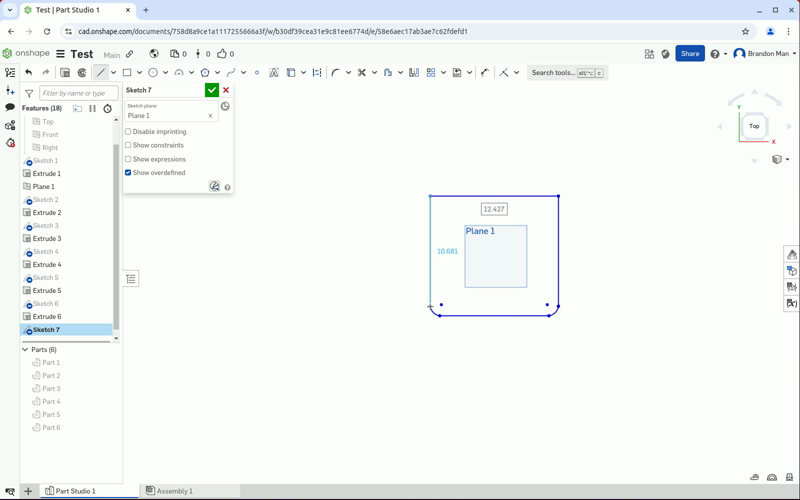
scroll(6)
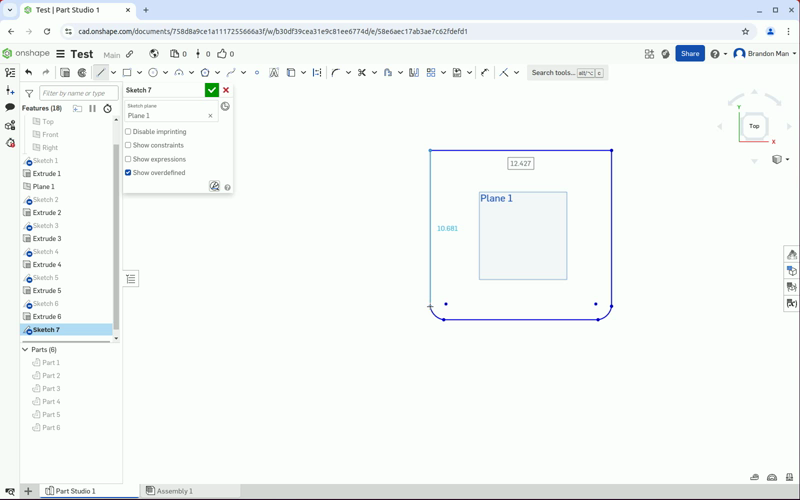
scroll(6)
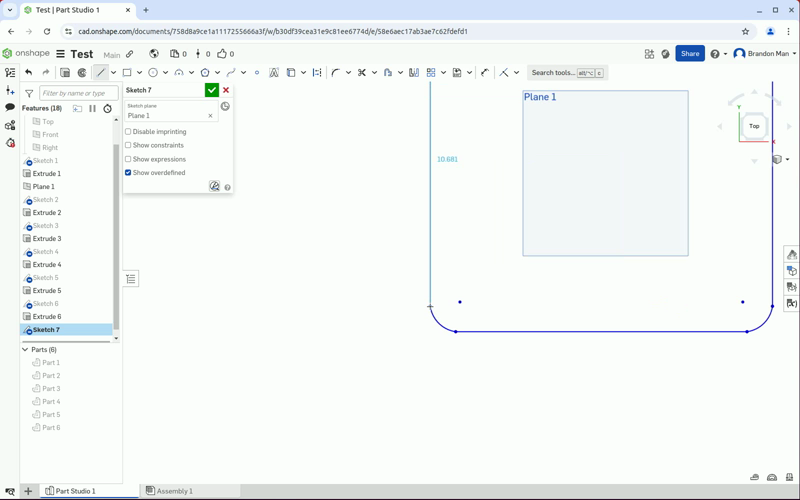
scroll(6)
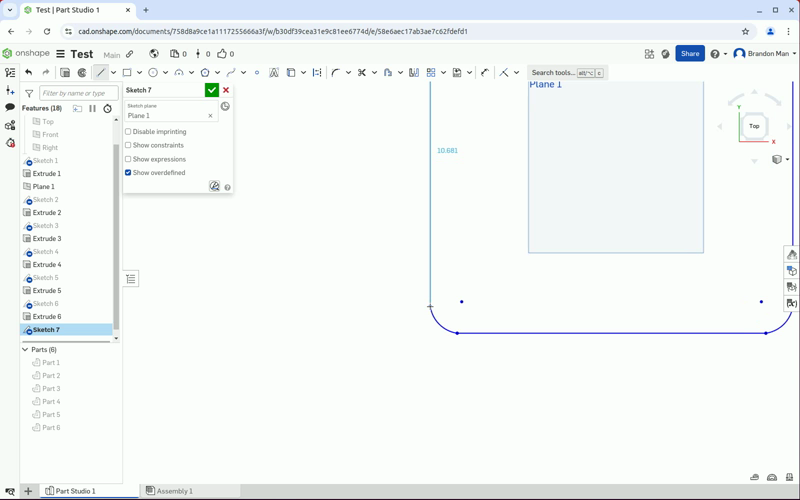
scroll(6)
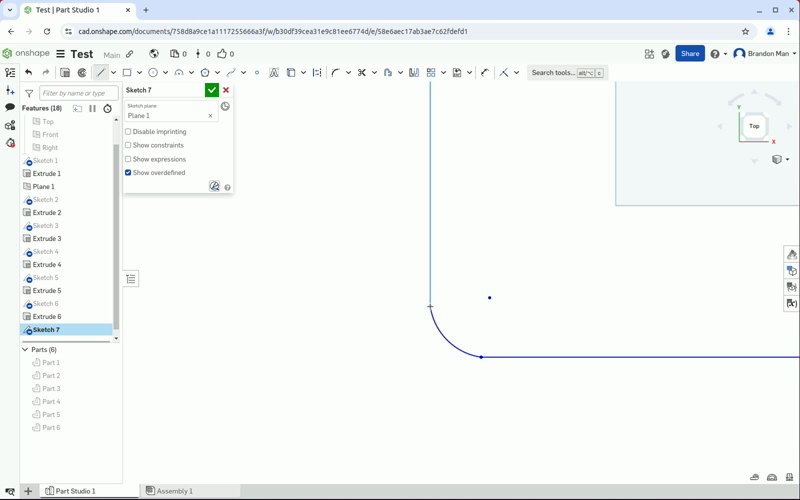
key_up(shift)
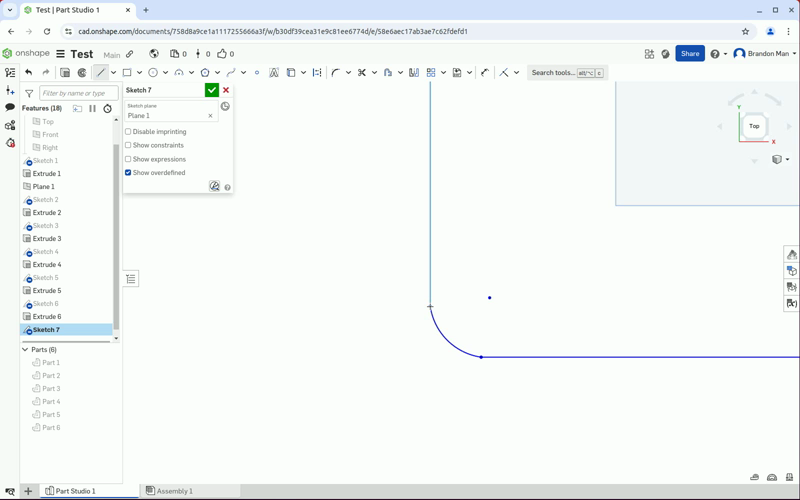
click(430, 306)
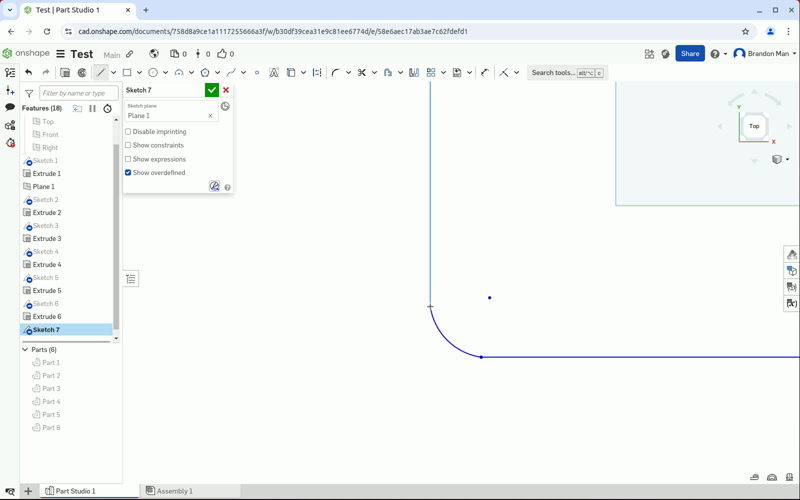
scroll(-6)
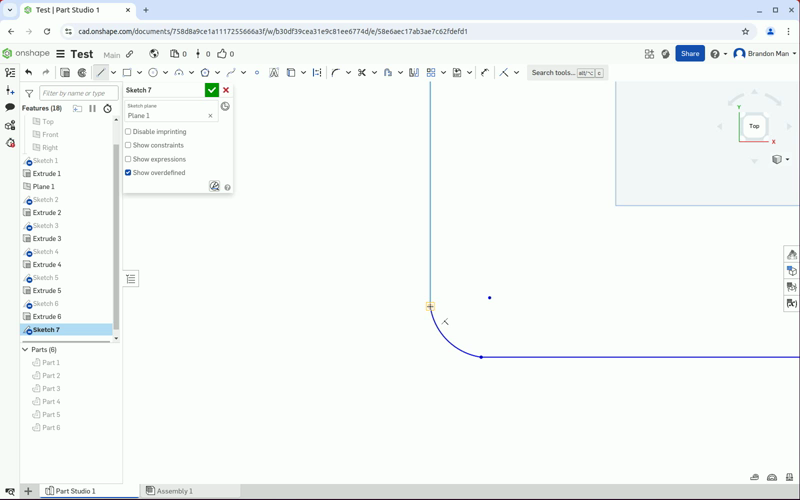
scroll(-6)
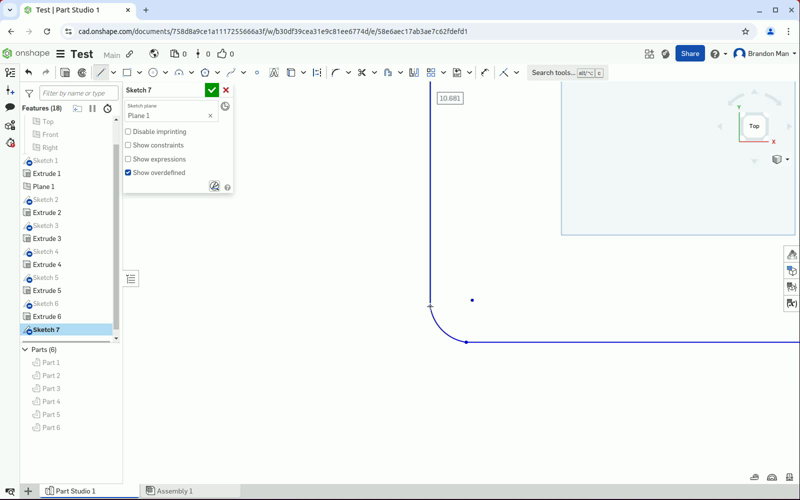
scroll(-6)
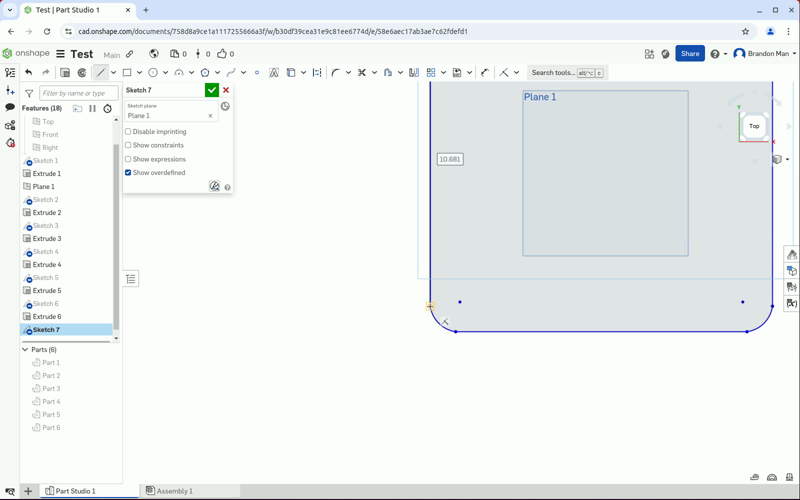
scroll(-6)
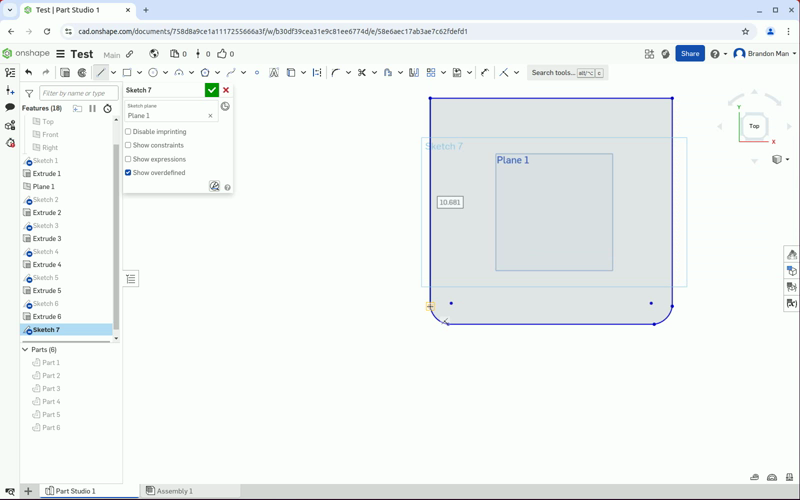
scroll(-6)
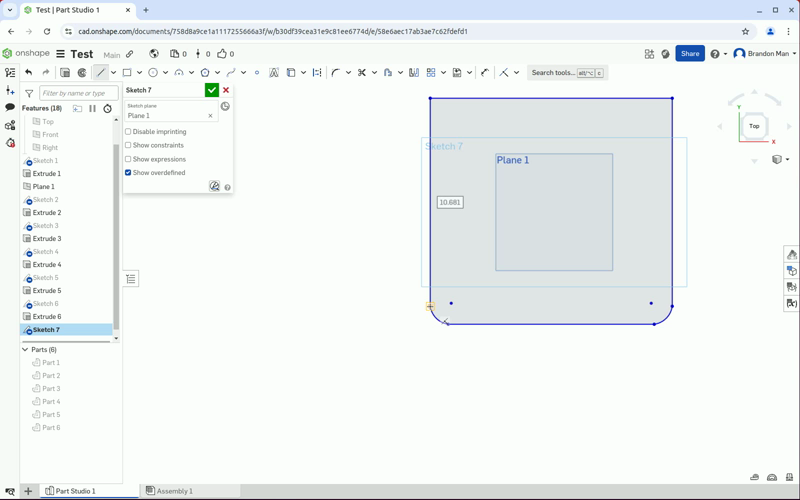
scroll(-6)
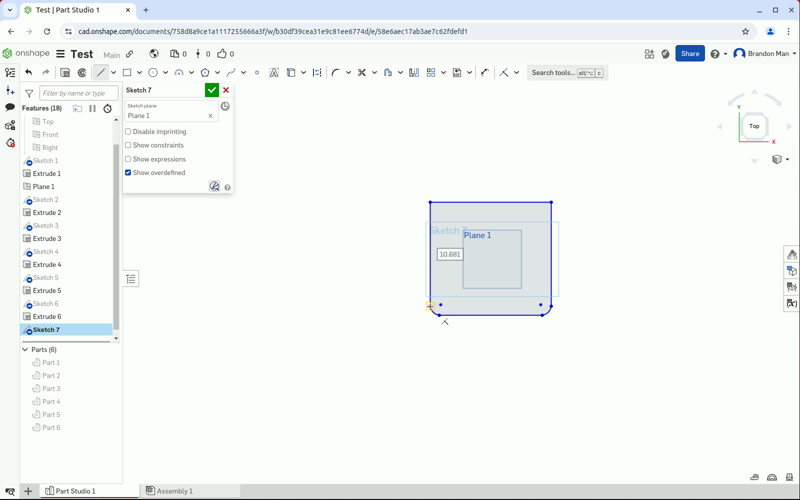
scroll(-6)
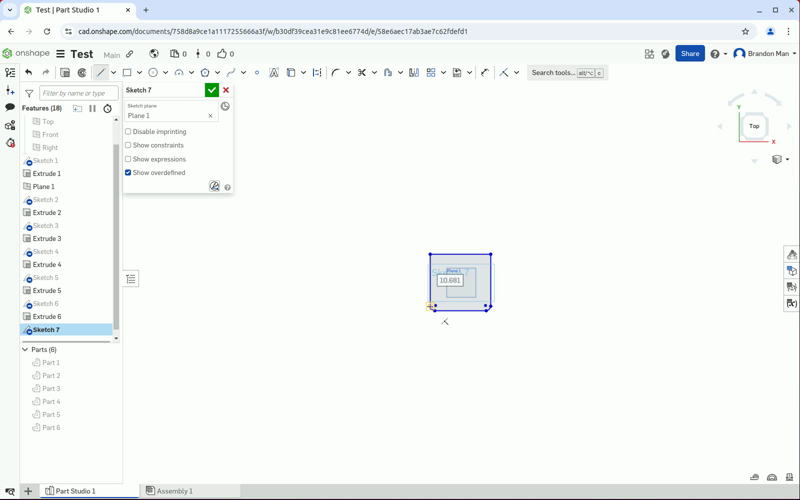
key(esc)
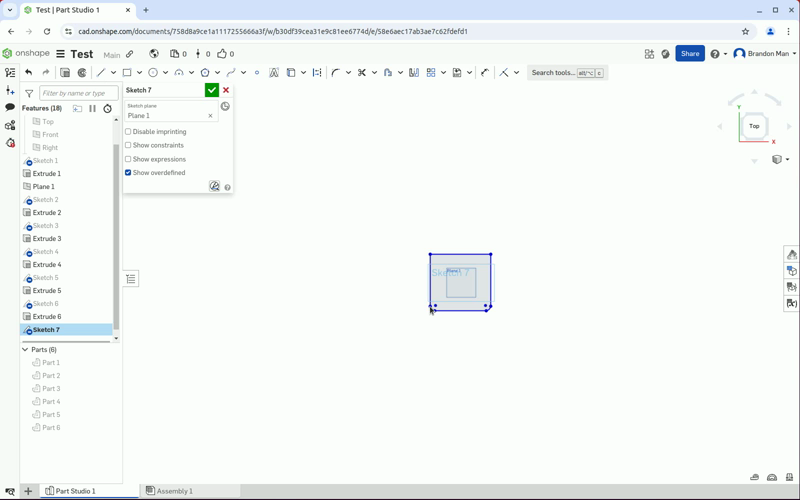
mouse_move(438, 275)
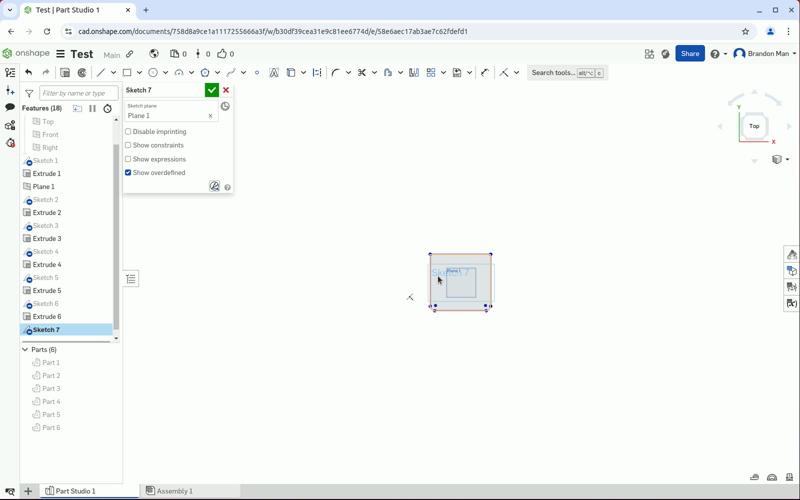
click(438, 275)
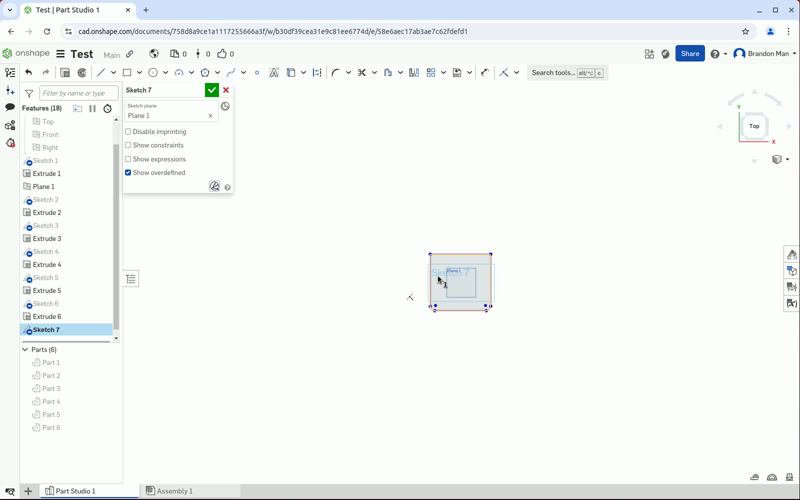
mouse_move(73, 352)
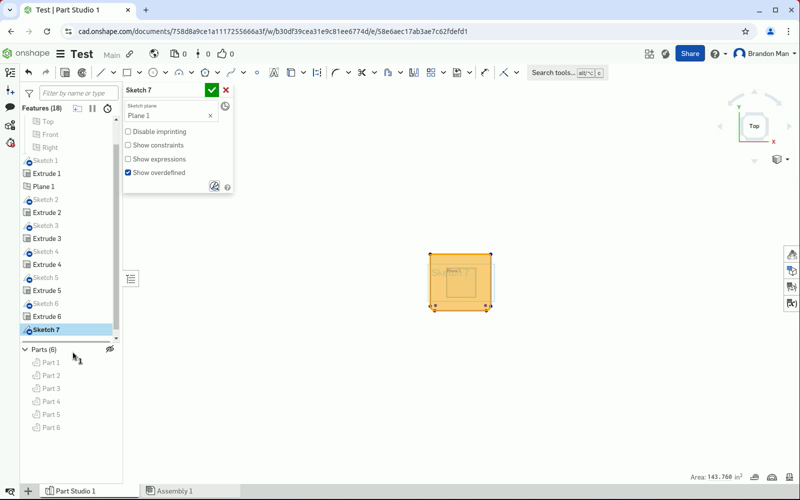
key(shift+y)
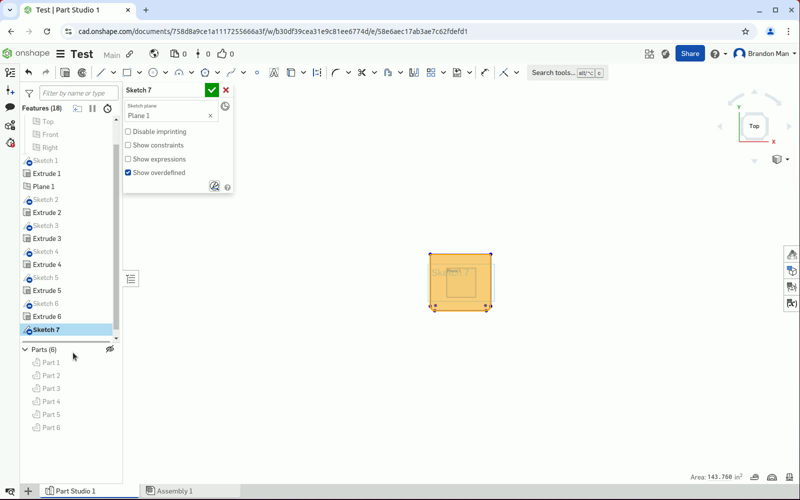
key(shift+e)
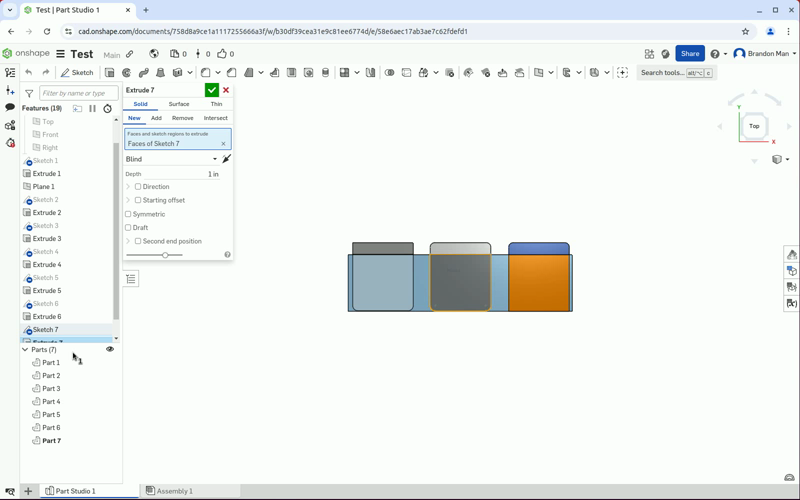
mouse_move(143, 106)
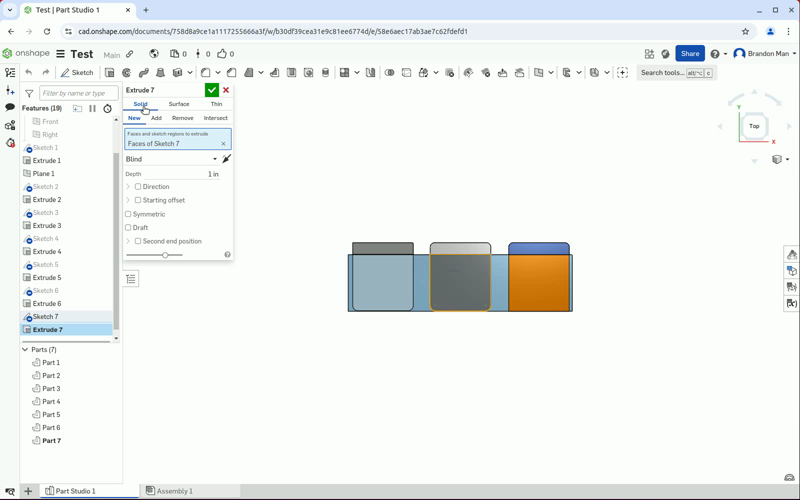
click(143, 106)
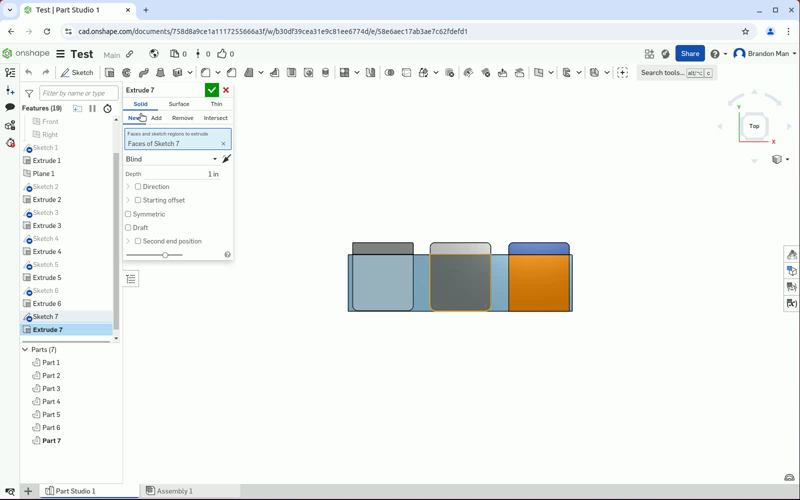
mouse_move(137, 120)
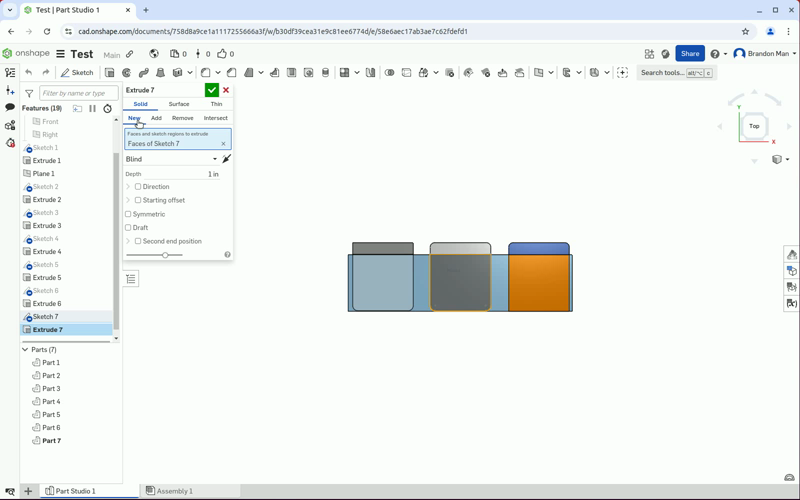
click(137, 120)
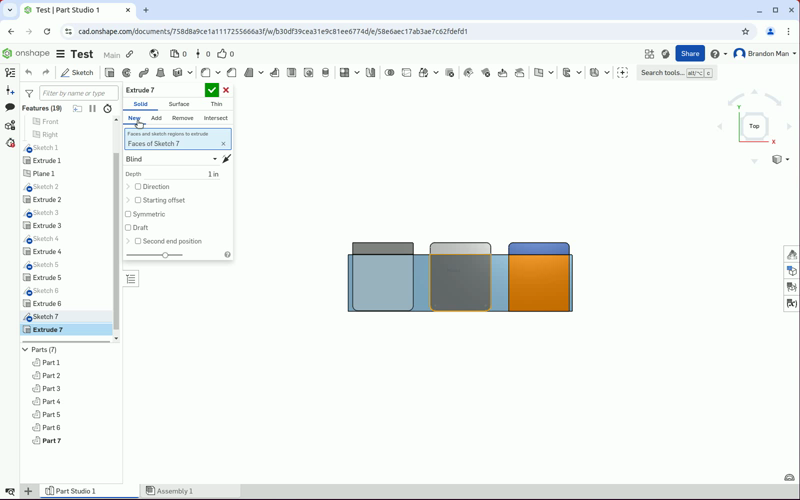
key(tab, 4)
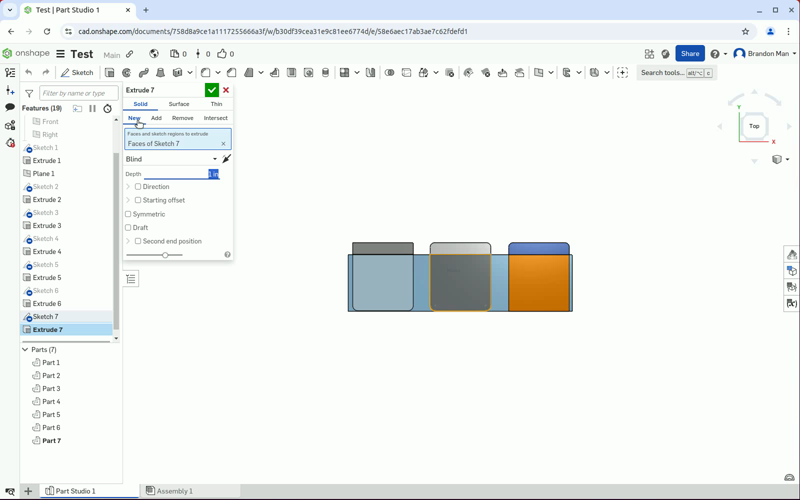
text(3.611)
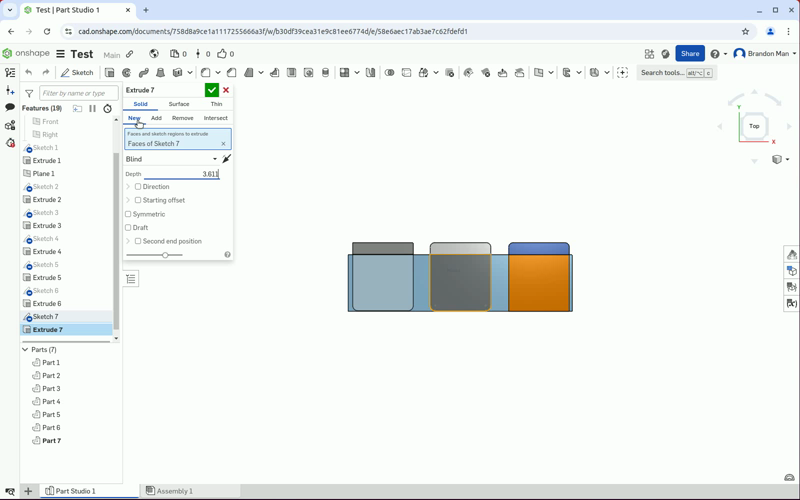
key(enter)
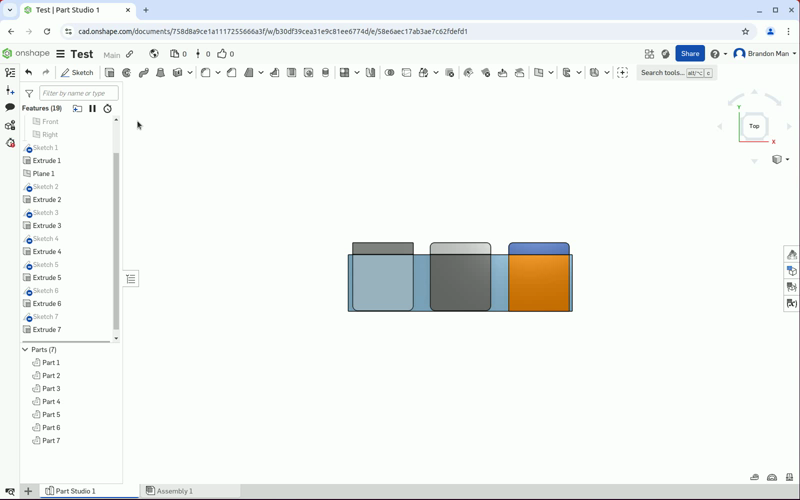
key(shift+h)
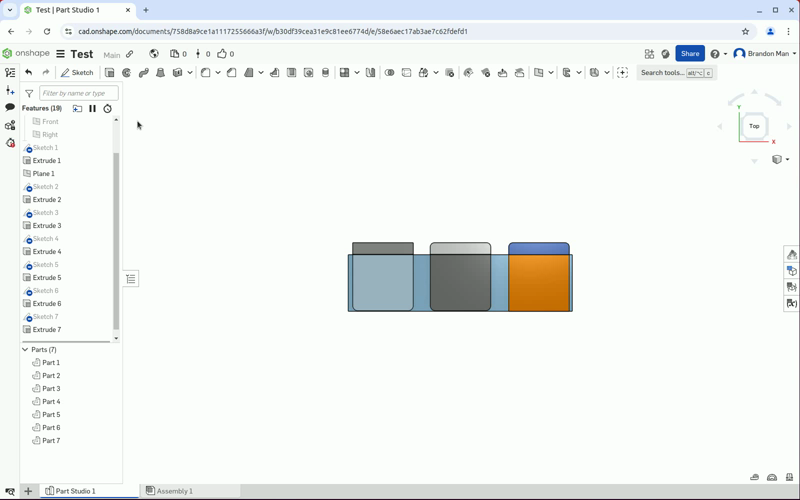
key(shift+h)
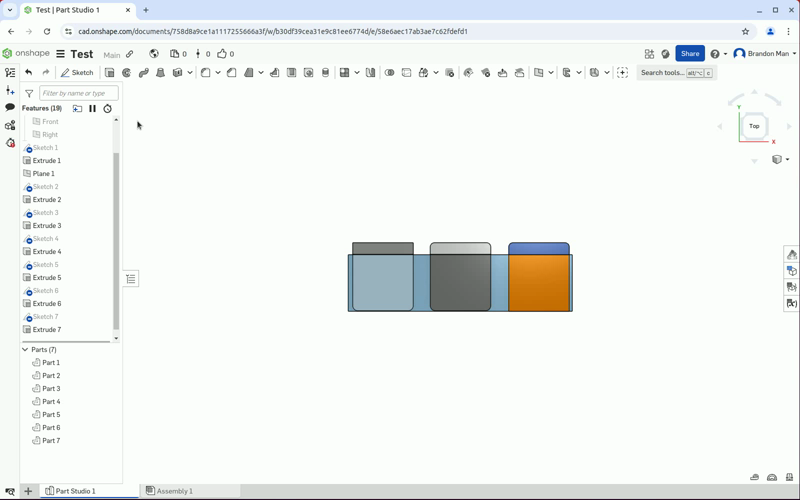
key(shift+7)
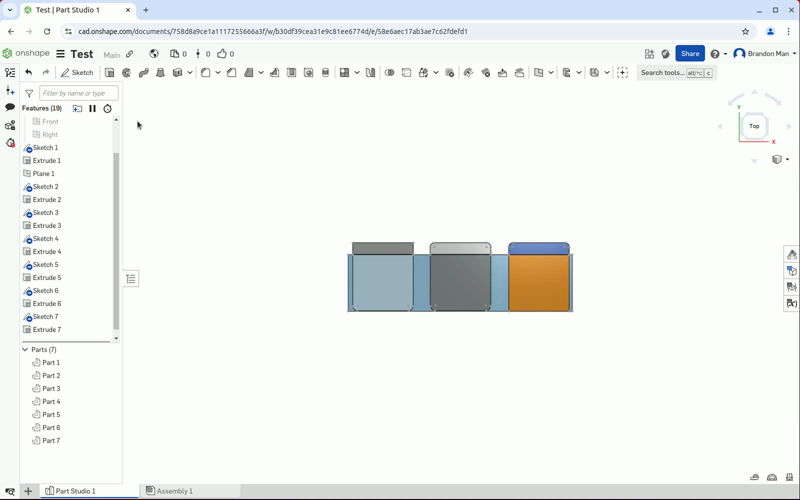
key(up, 3)
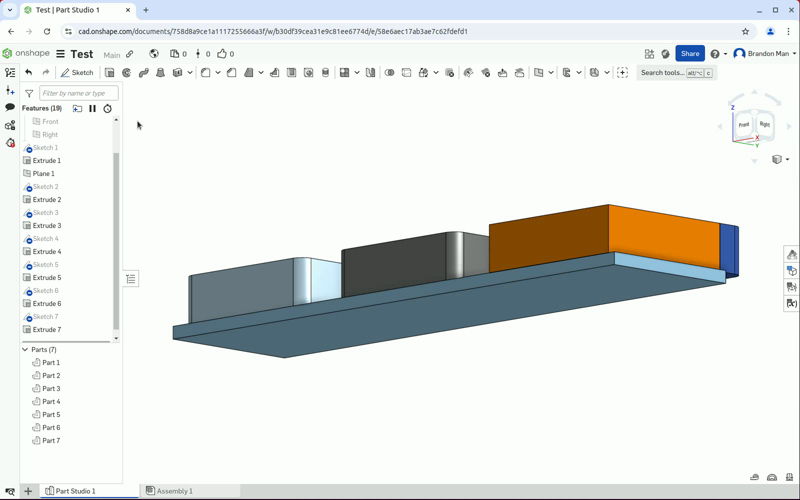
key(left, 3)
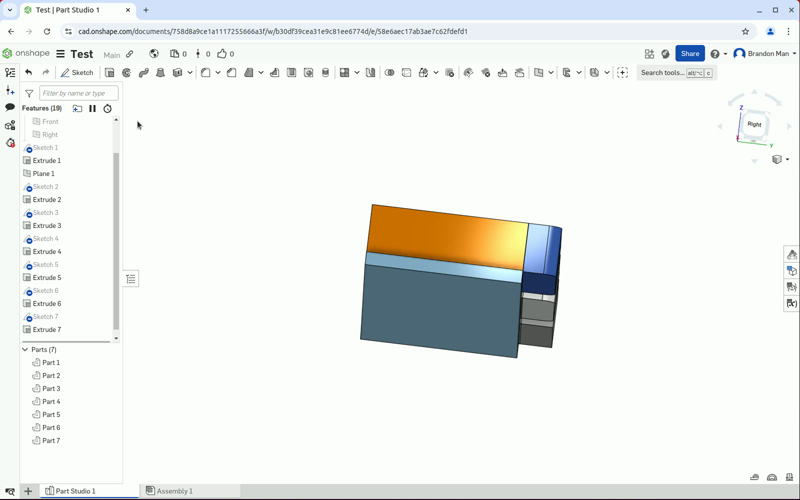
key(right, 3)
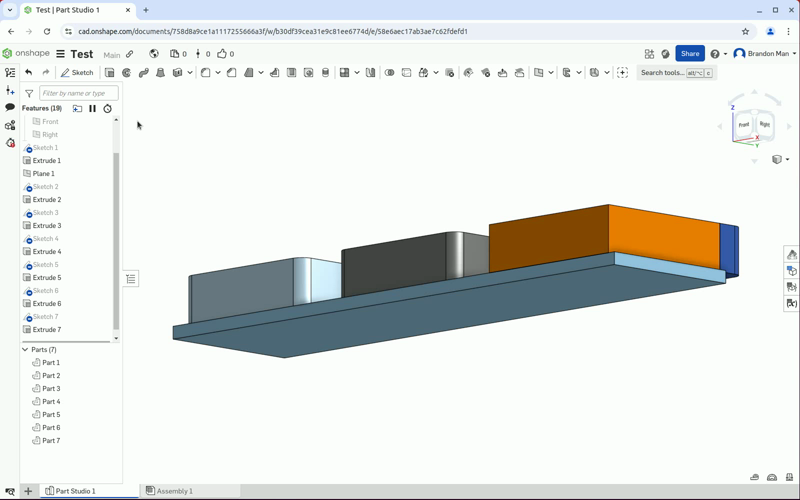
key(down, 3)
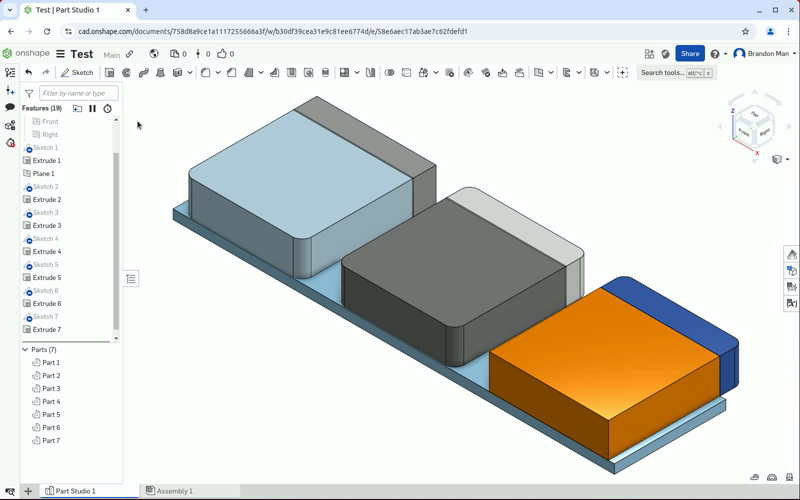
mouse_move(69, 150)
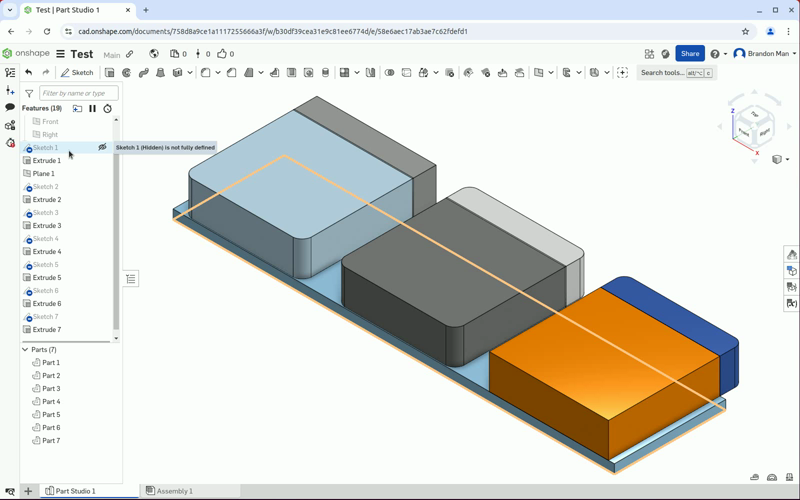
click(69, 150)